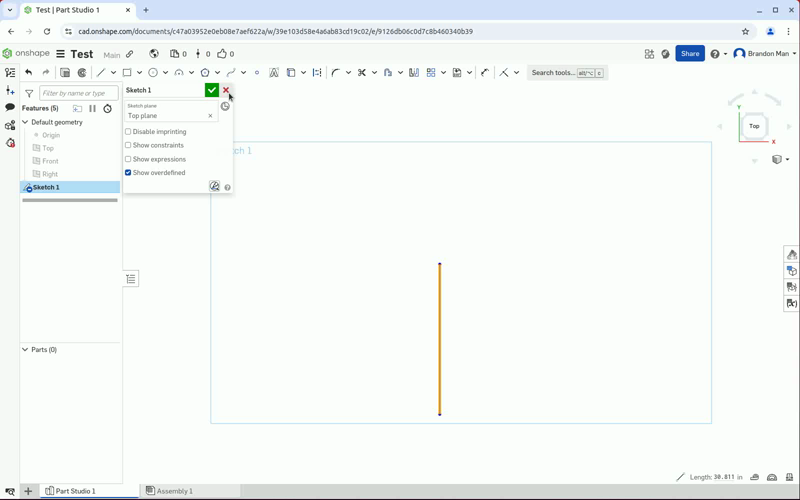
key(shift+h)
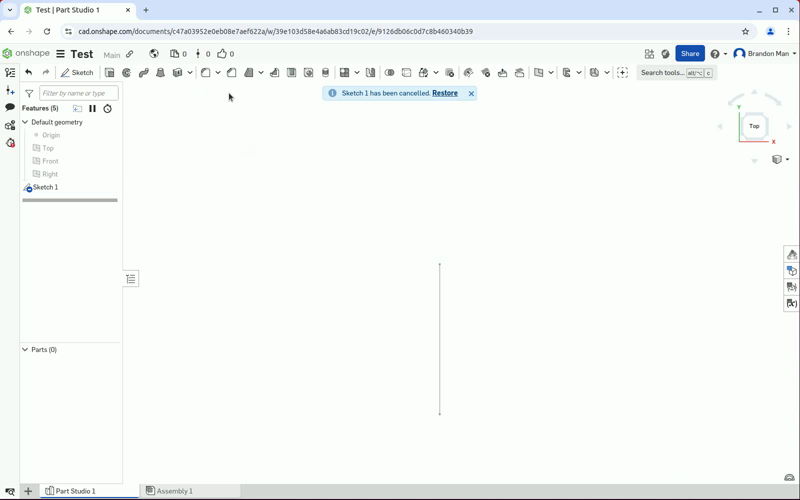
key(shift+s)
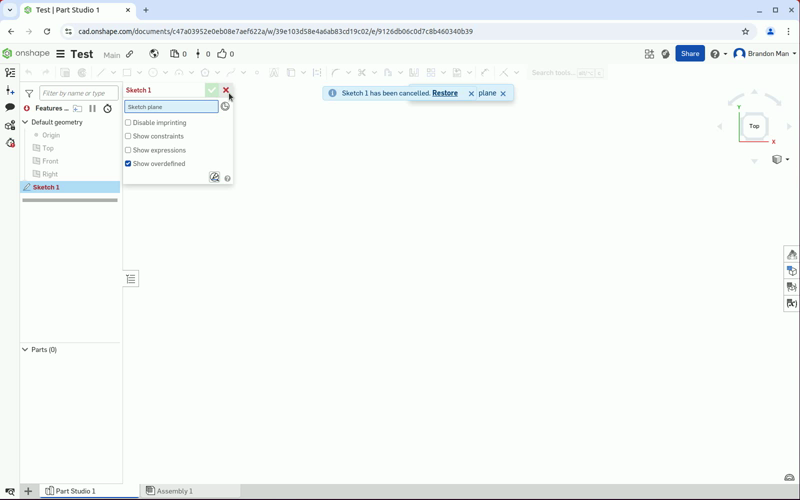
mouse_move(73, 150)
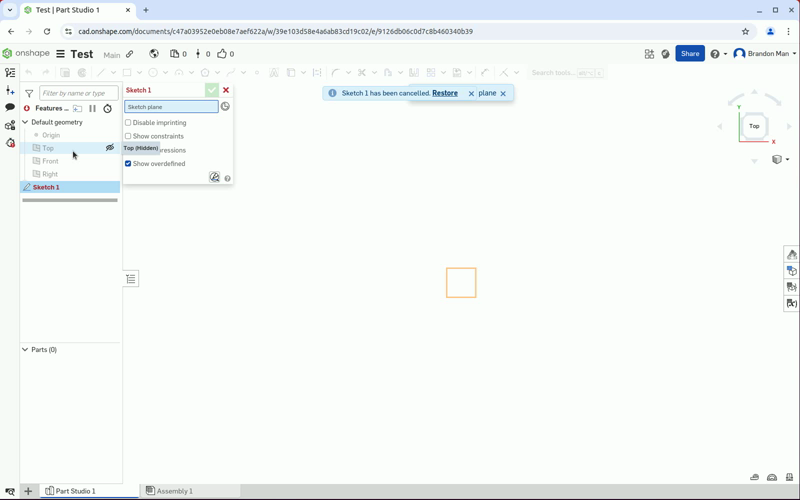
click(73, 150)
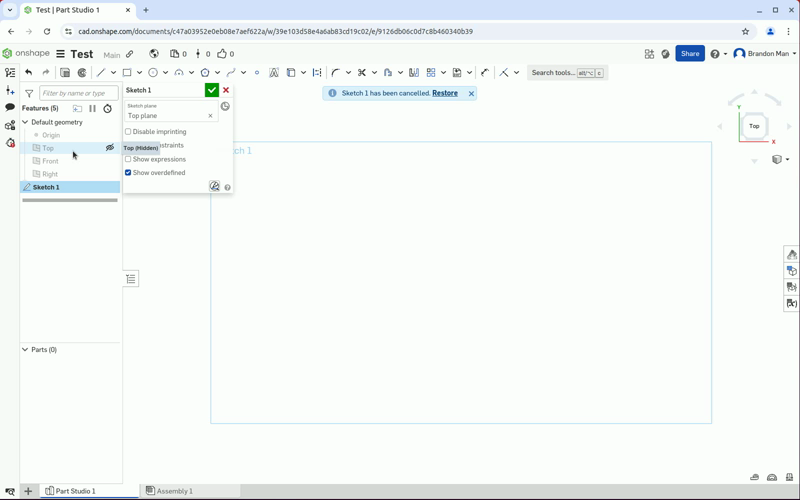
mouse_move(73, 352)
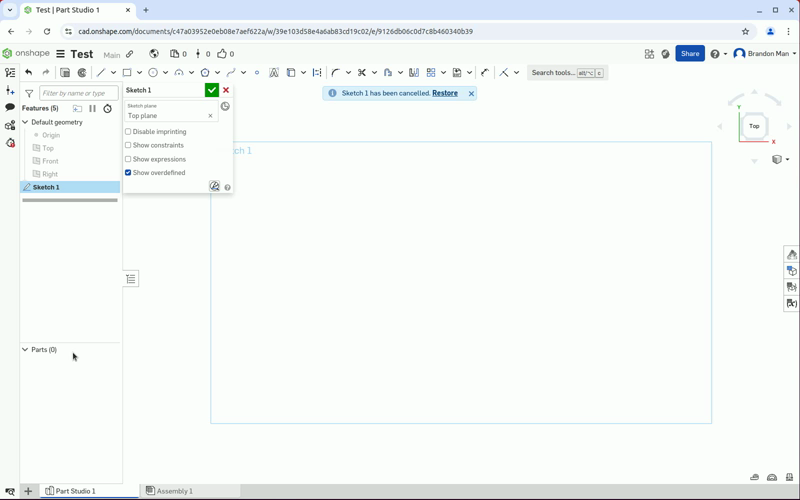
key(y)
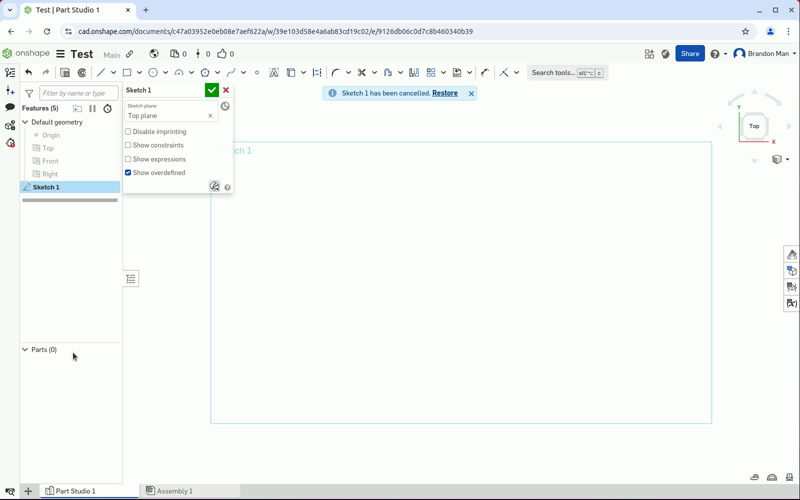
key(l)
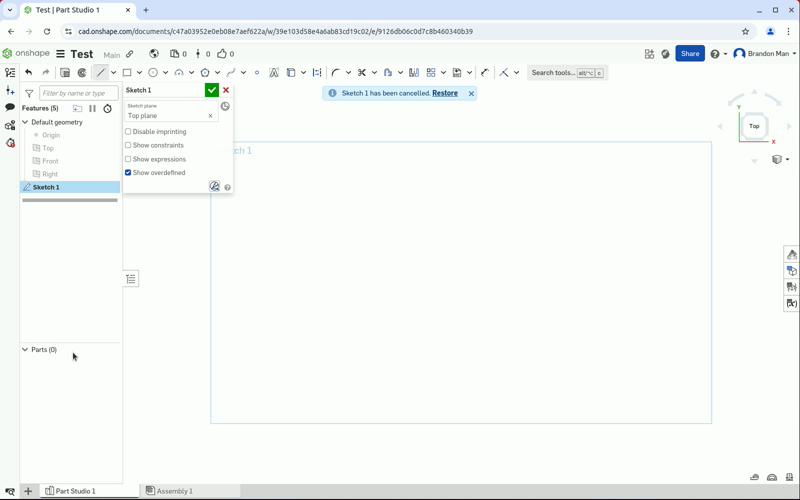
key_down(shift)
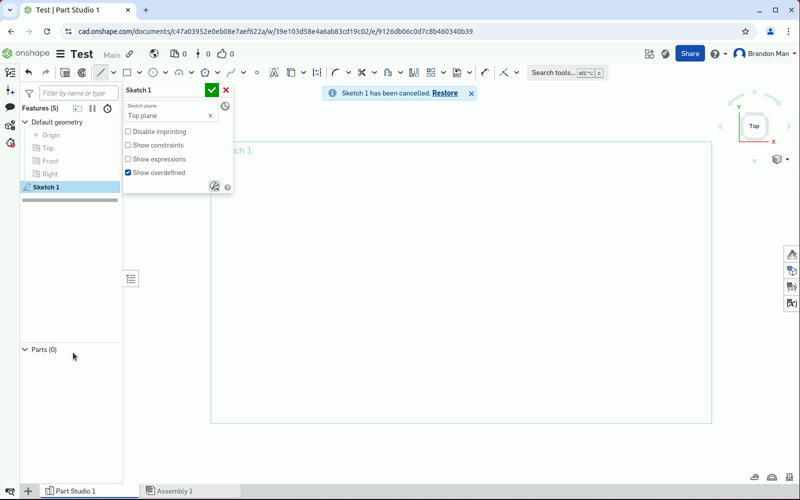
mouse_move(410, 282)
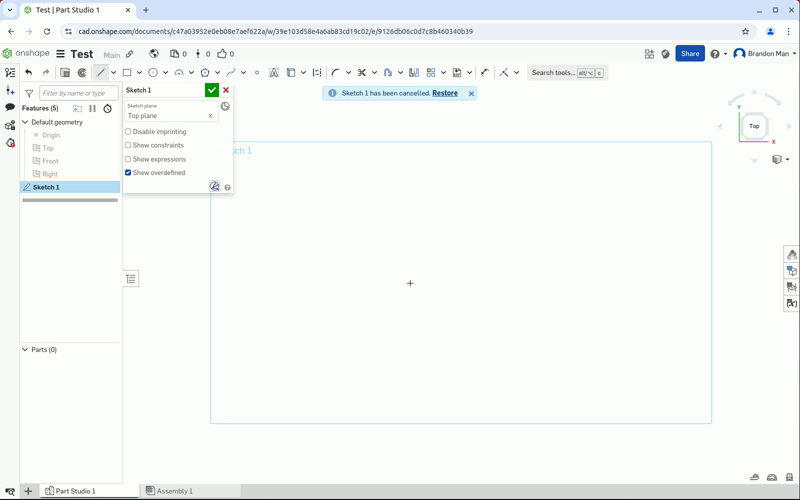
click(410, 282)
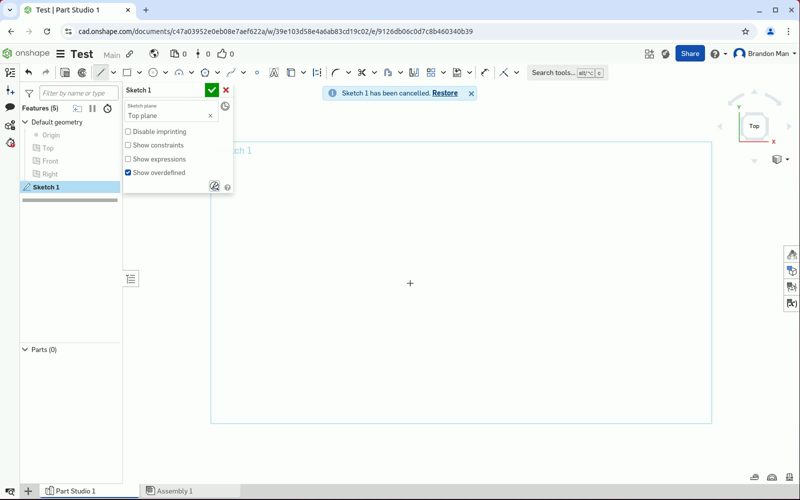
key_up(shift)
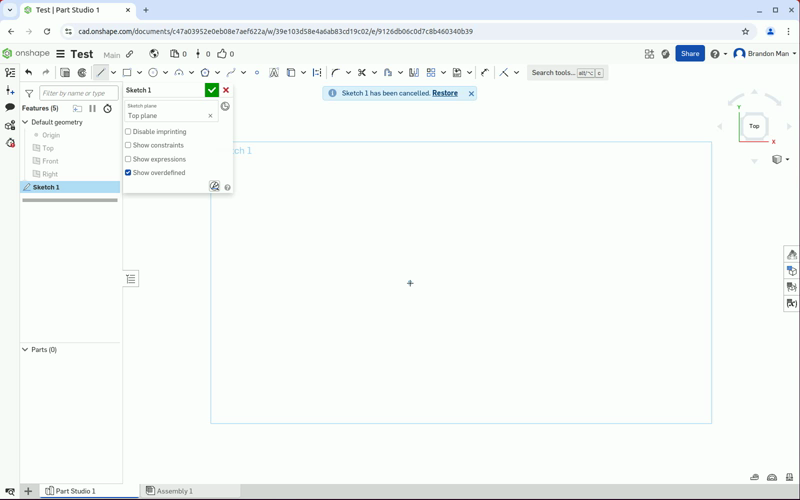
key_down(shift)
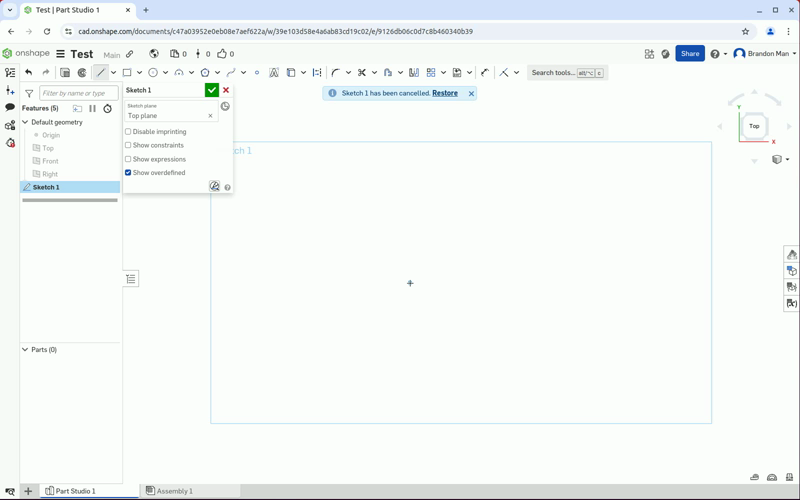
mouse_move(440, 282)
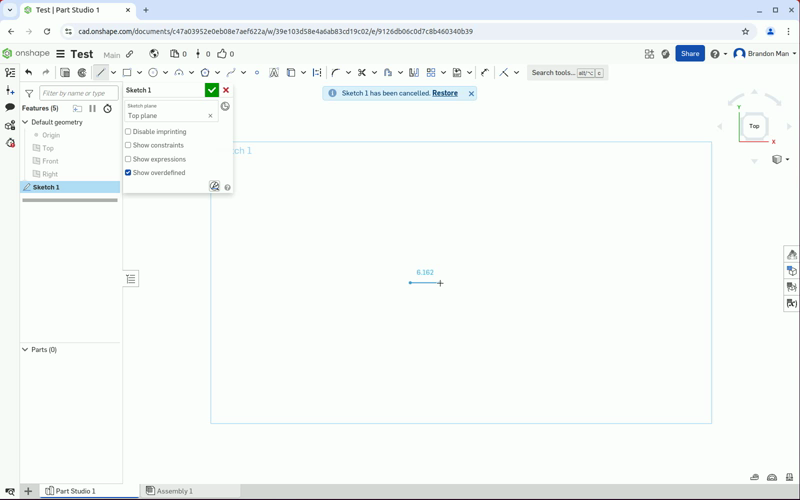
mouse_move(461, 282)
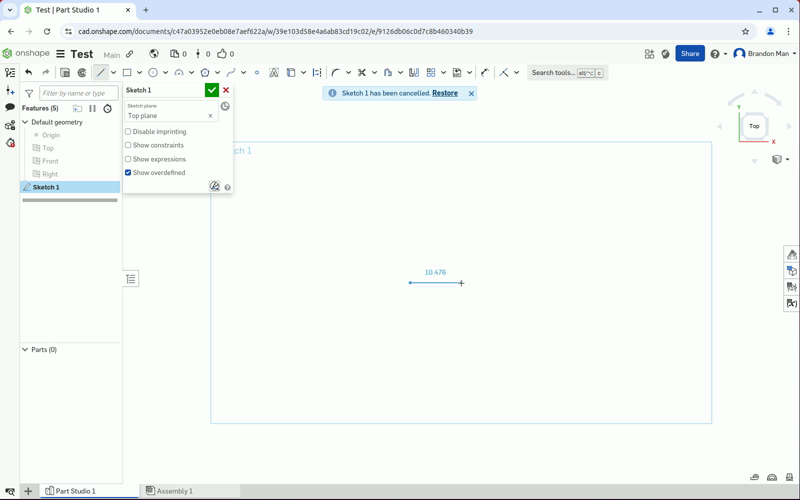
click(461, 282)
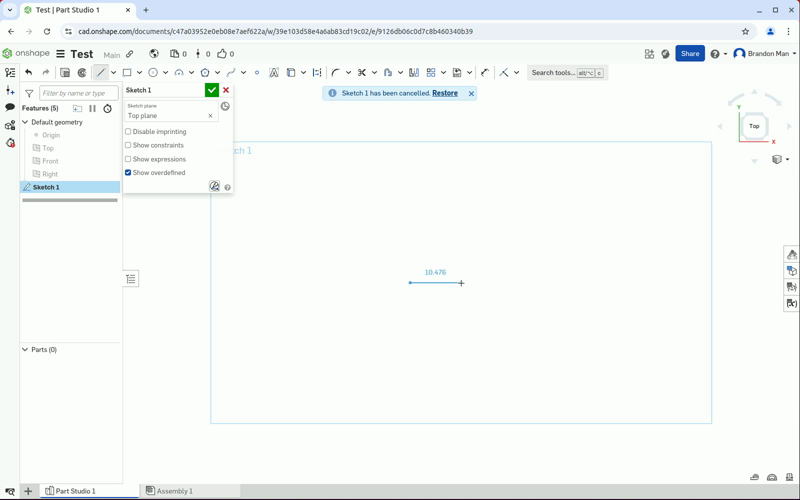
key_up(shift)
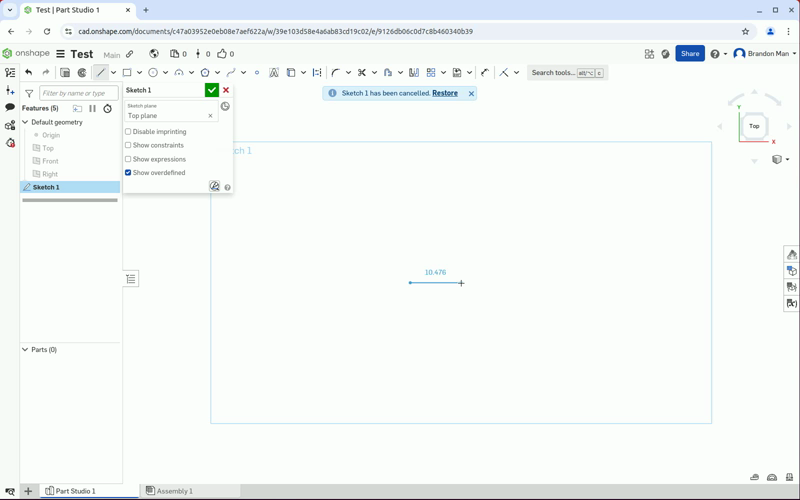
key_down(shift)
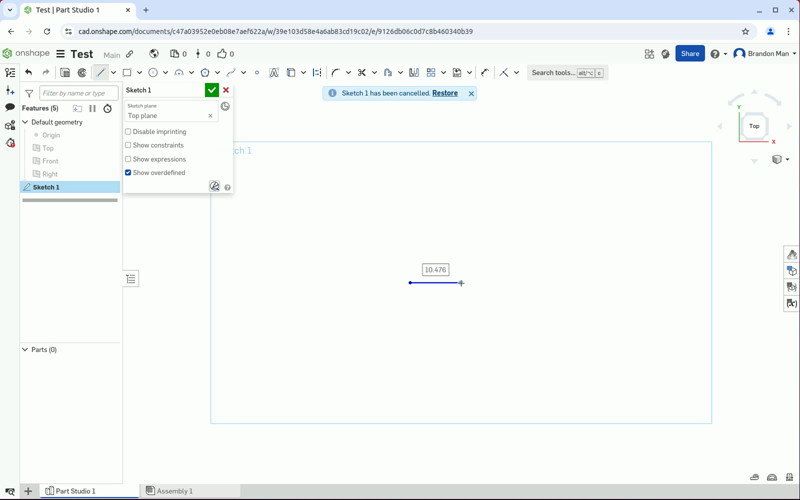
mouse_move(491, 282)
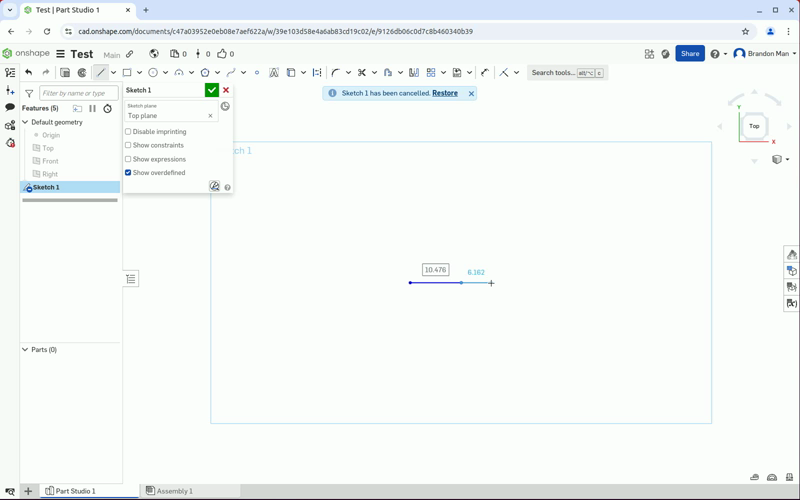
mouse_move(461, 263)
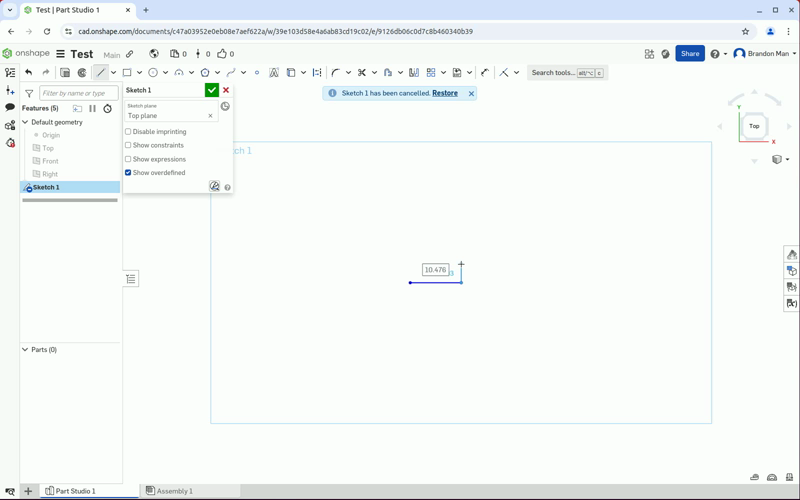
click(461, 263)
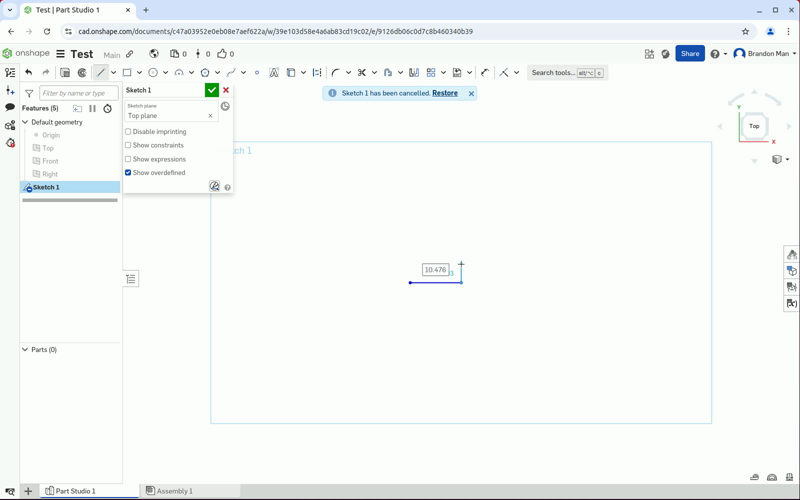
key_up(shift)
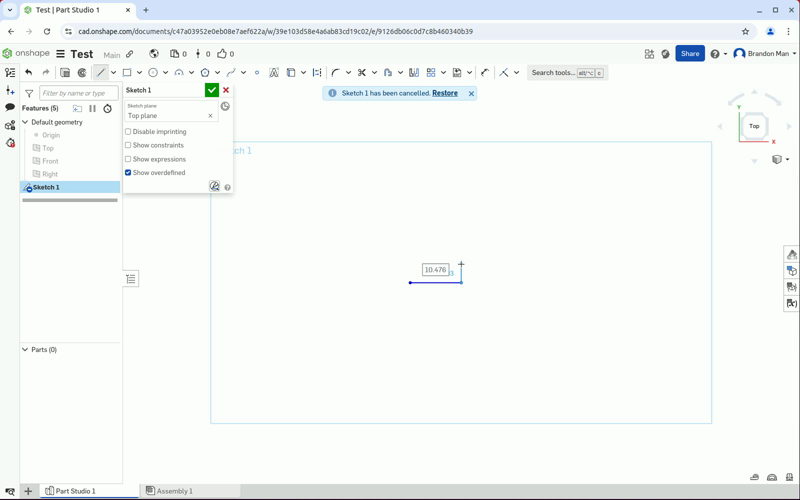
key_down(shift)
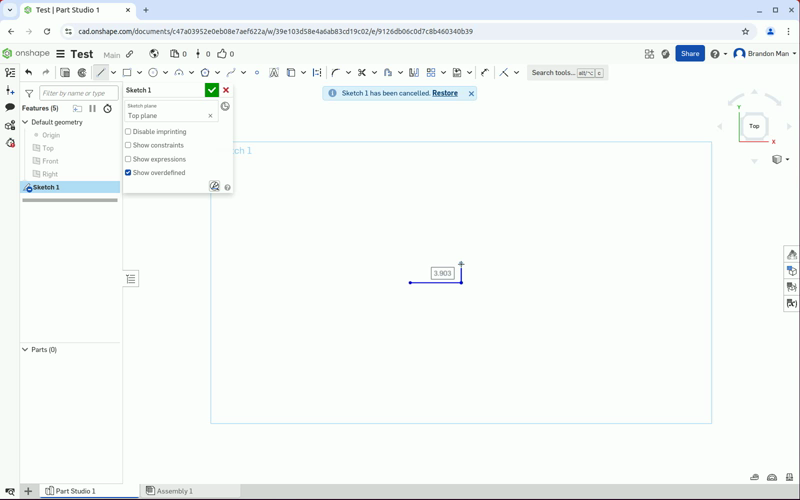
mouse_move(491, 263)
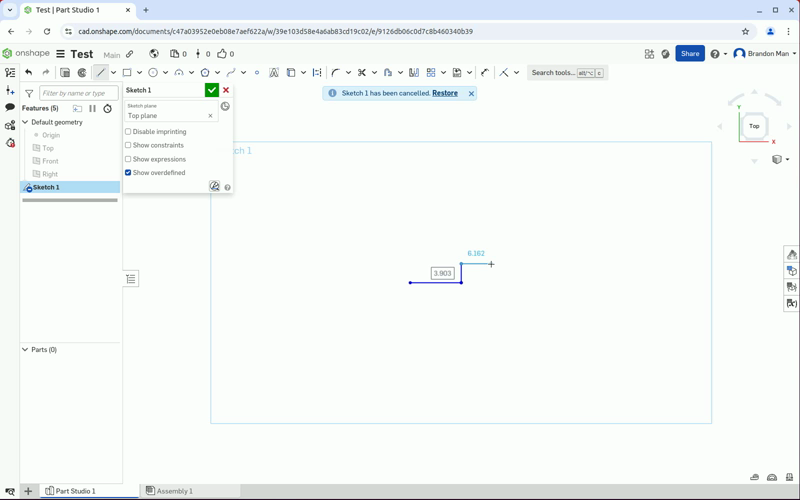
mouse_move(410, 263)
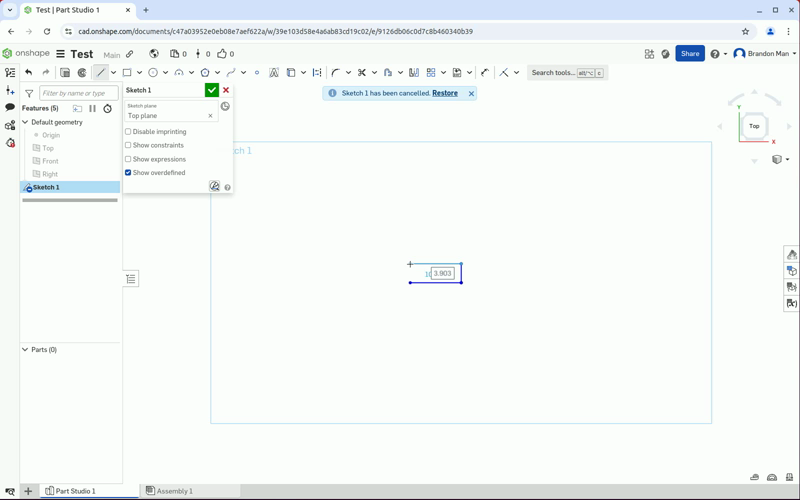
click(410, 263)
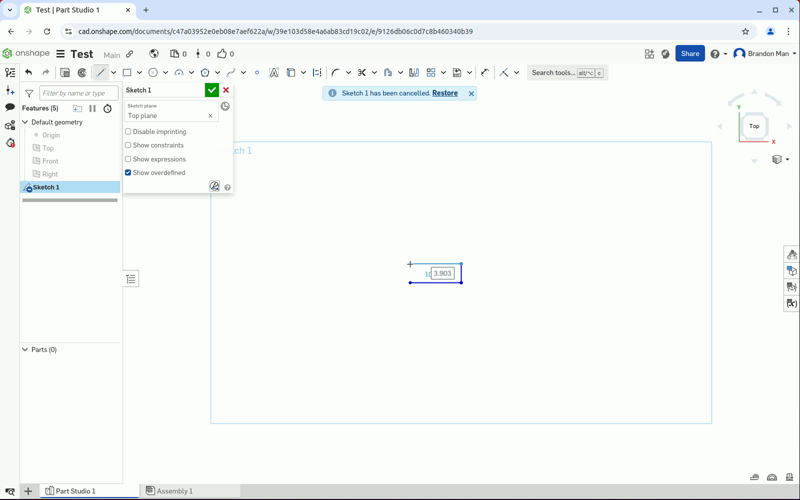
key_up(shift)
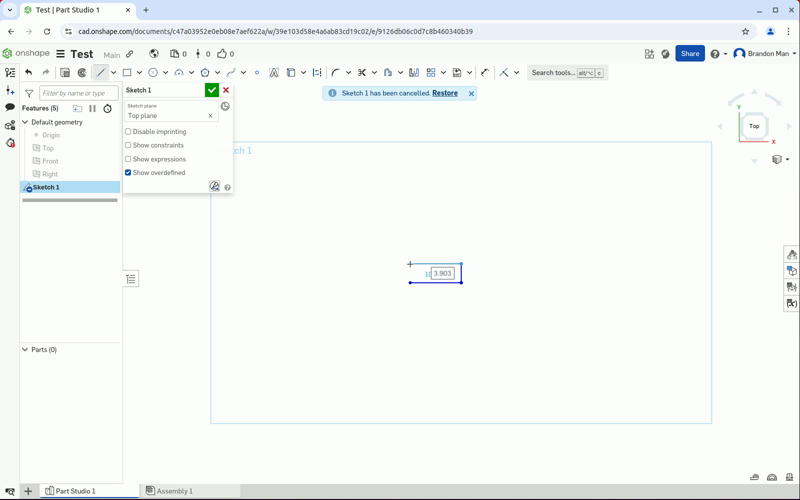
mouse_move(440, 263)
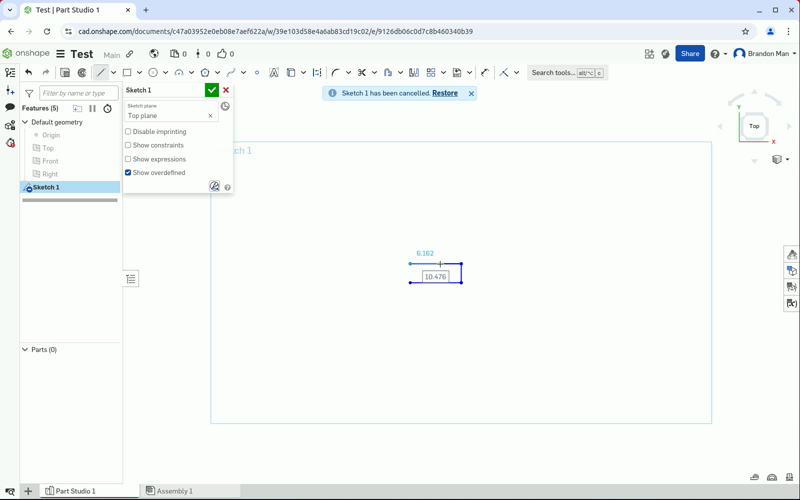
key_down(shift)
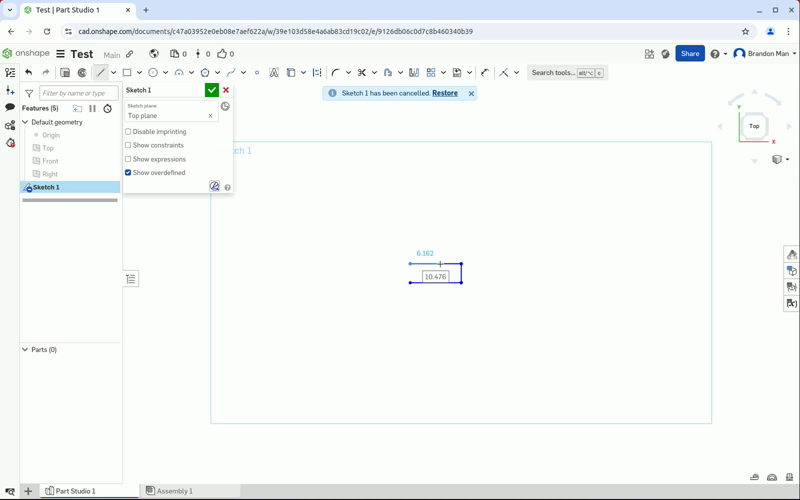
mouse_move(410, 282)
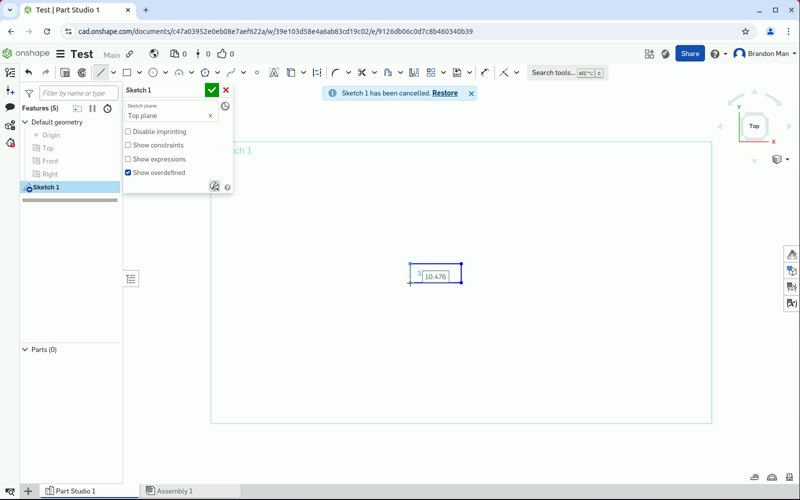
key_up(shift)
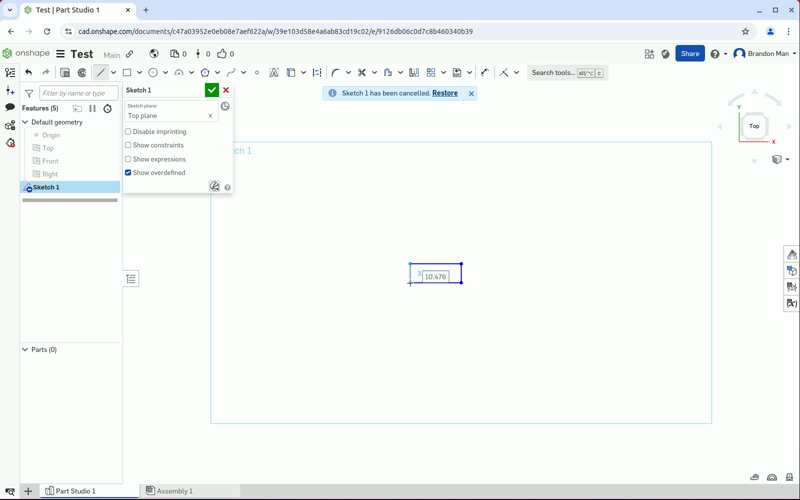
click(410, 282)
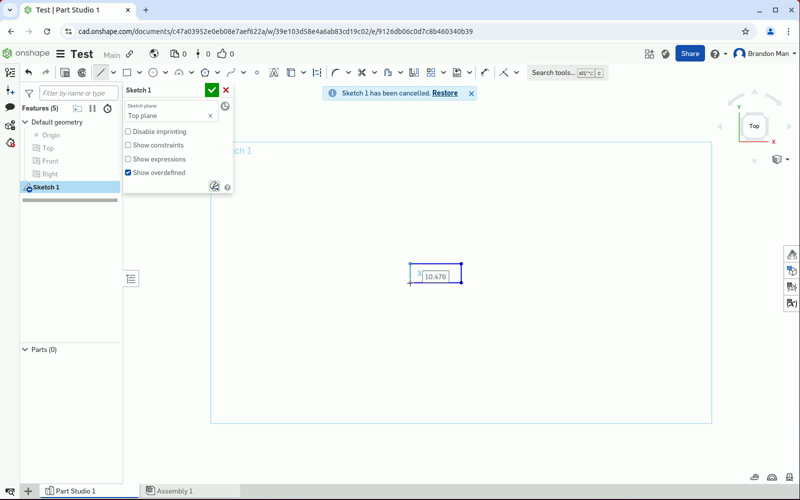
key(esc)
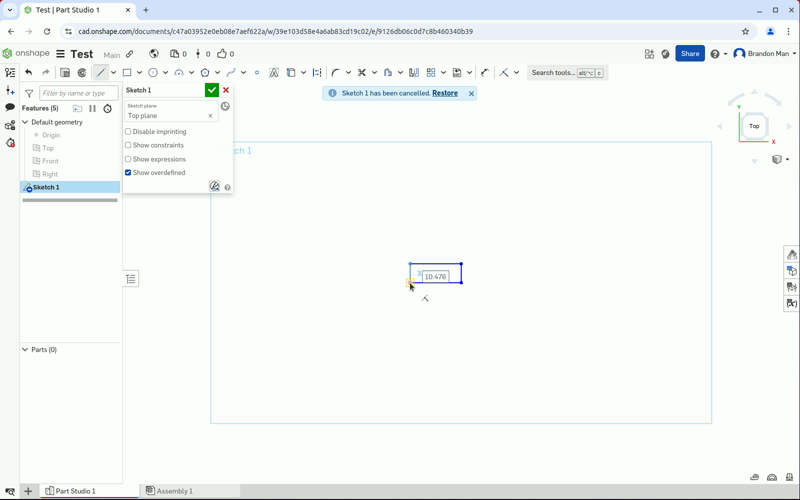
mouse_move(421, 280)
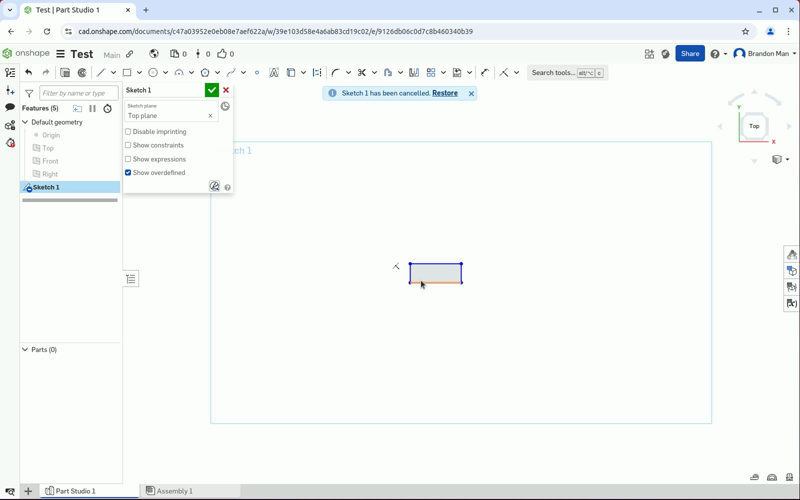
scroll(6)
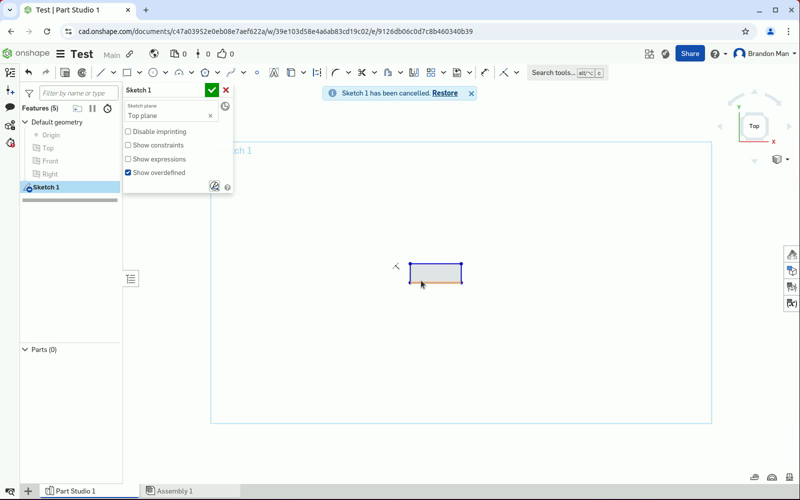
scroll(6)
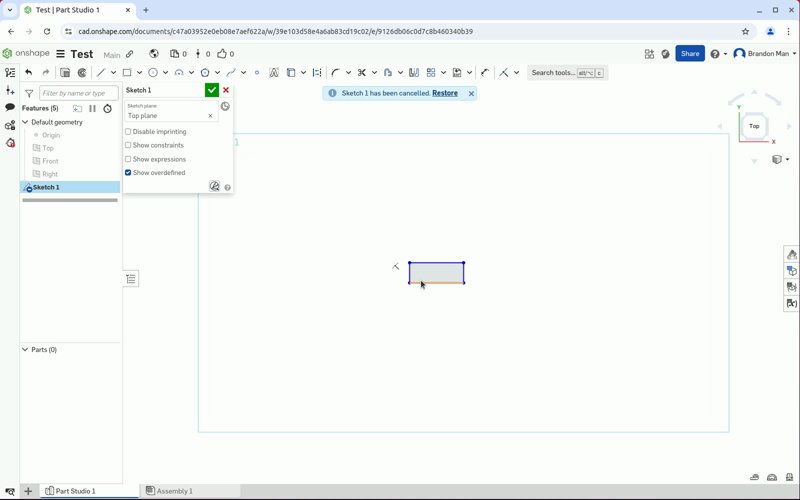
scroll(6)
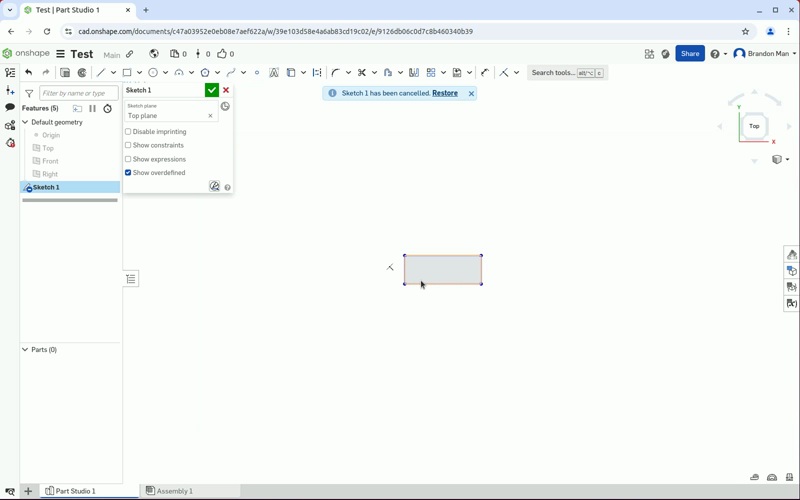
scroll(6)
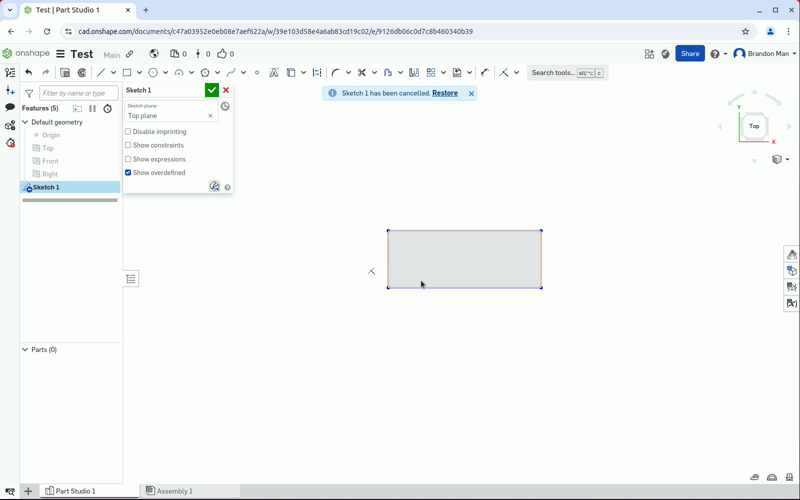
scroll(6)
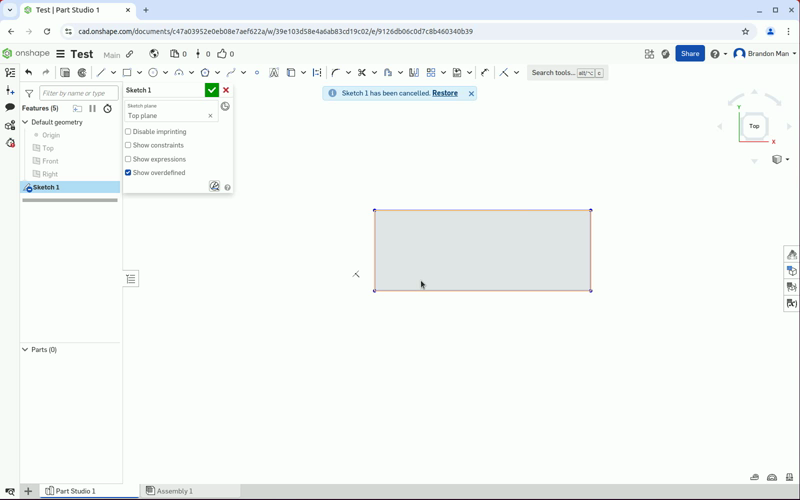
scroll(6)
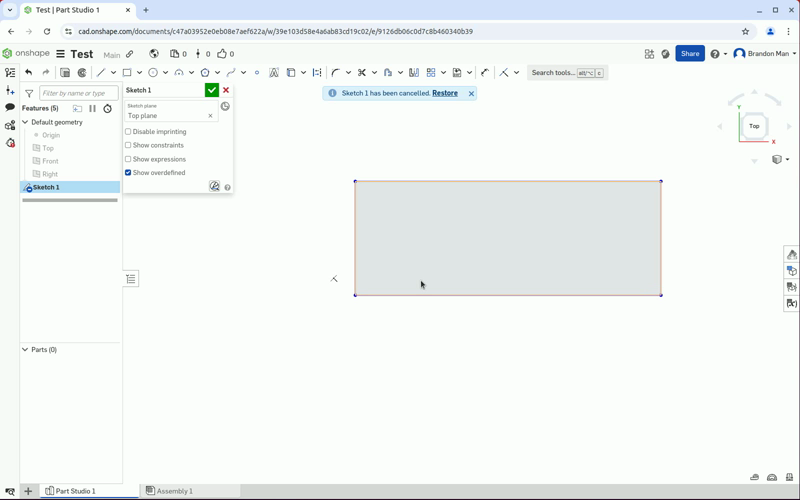
scroll(6)
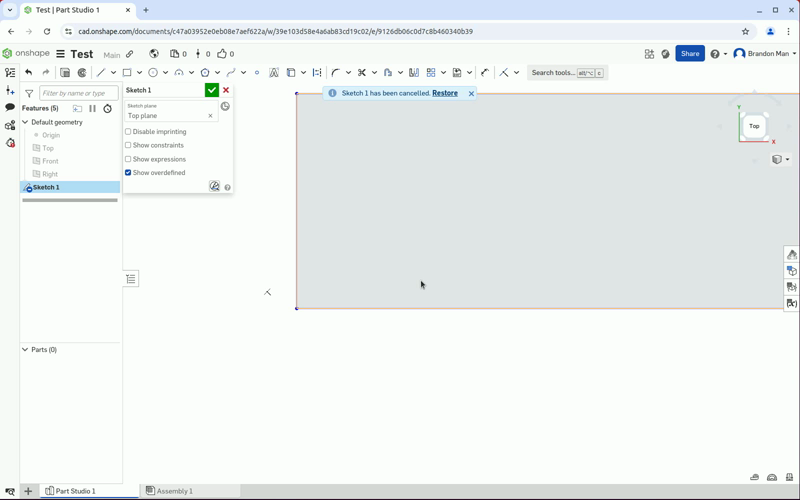
click(421, 280)
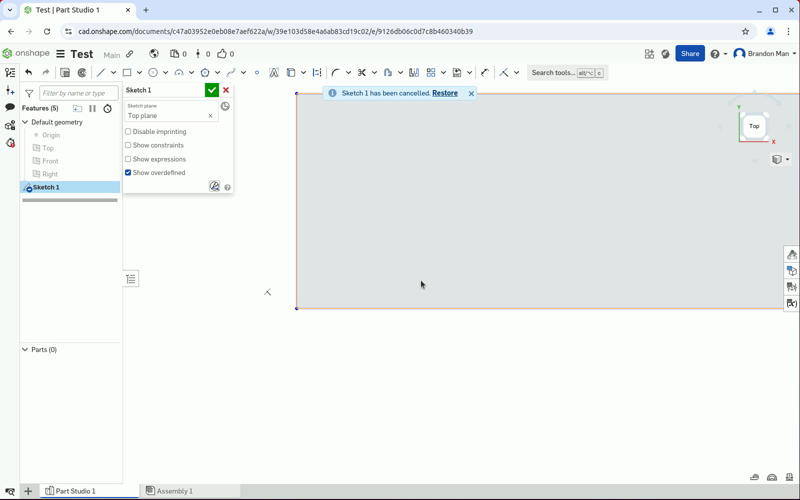
scroll(-6)
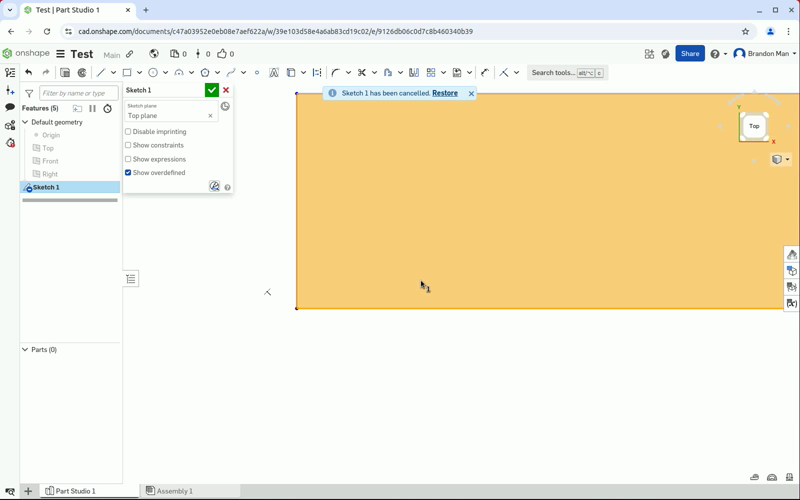
scroll(-6)
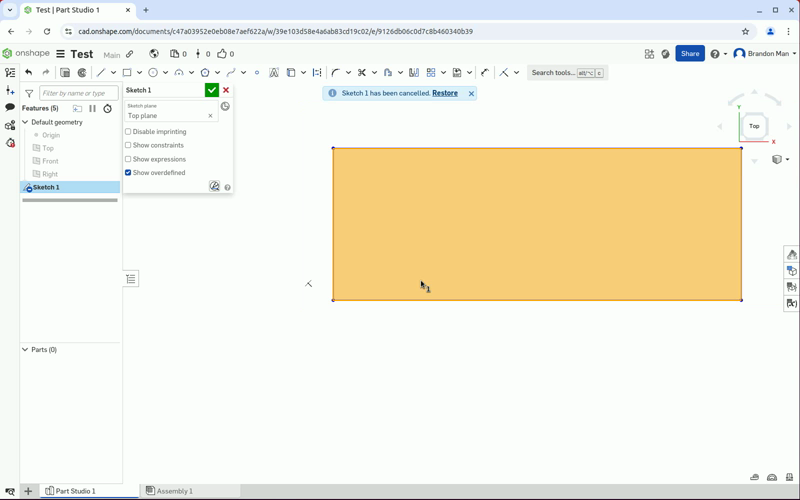
scroll(-6)
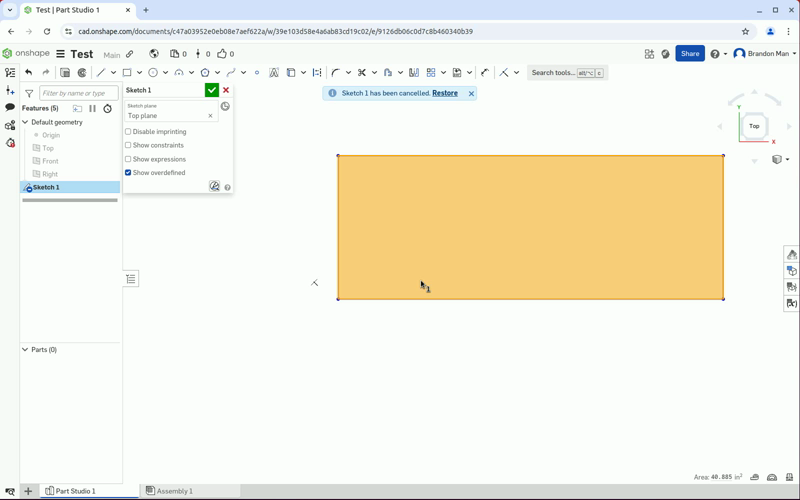
scroll(-6)
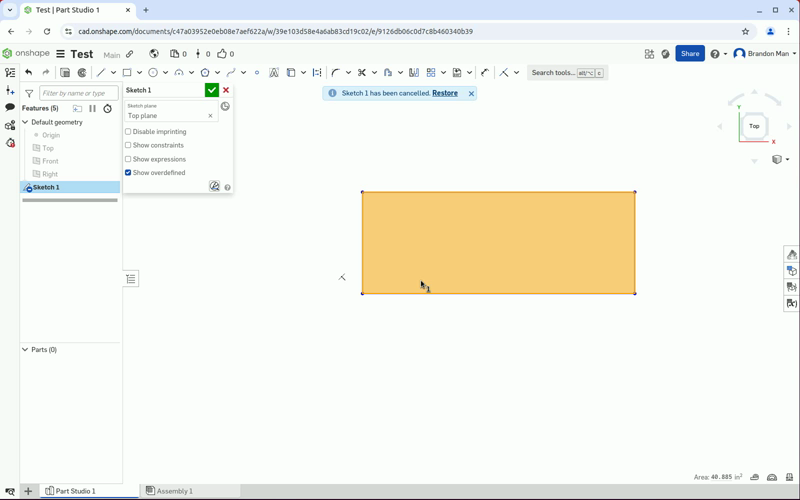
scroll(-6)
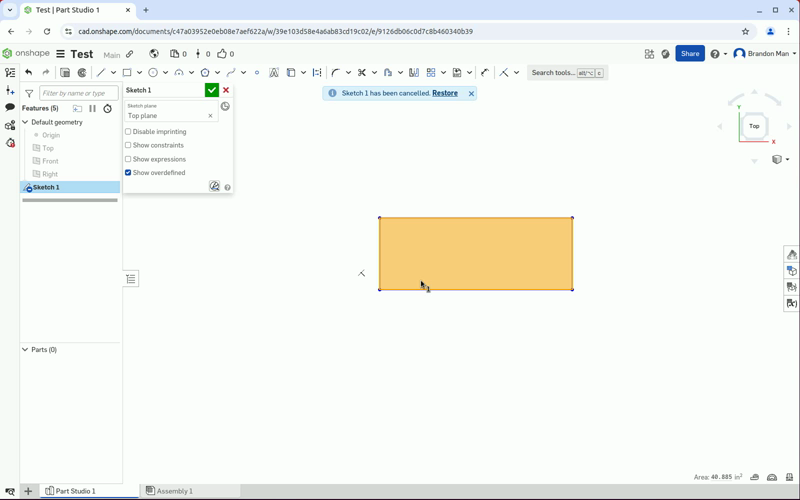
scroll(-6)
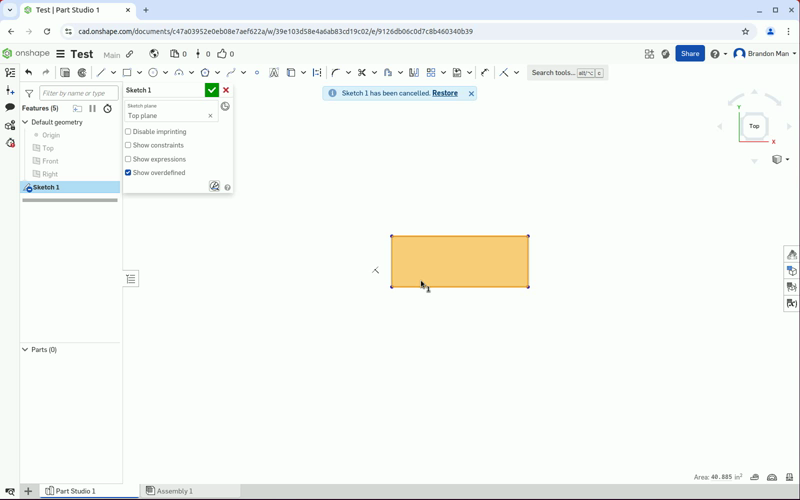
scroll(-6)
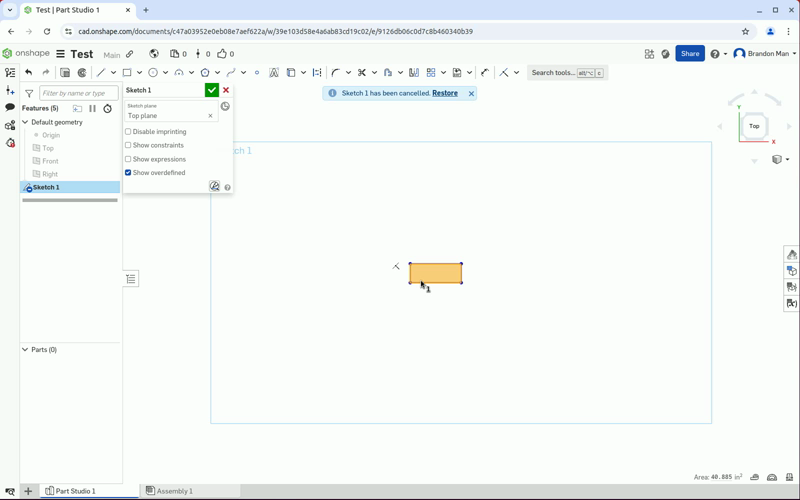
mouse_move(73, 352)
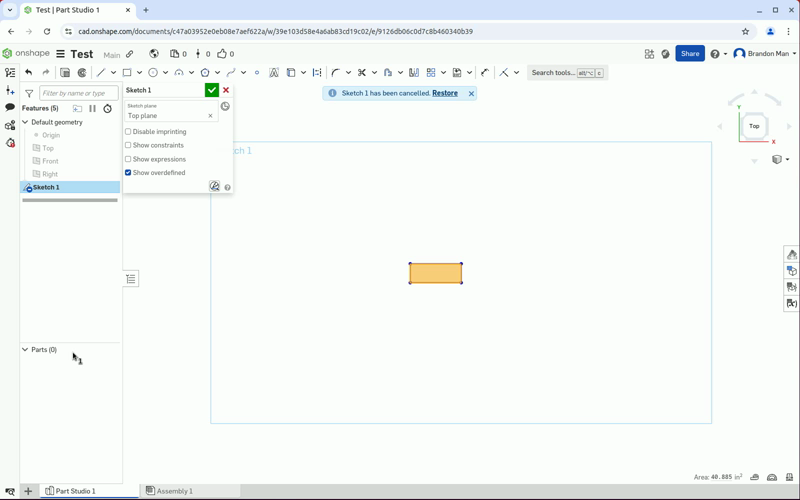
key(shift+y)
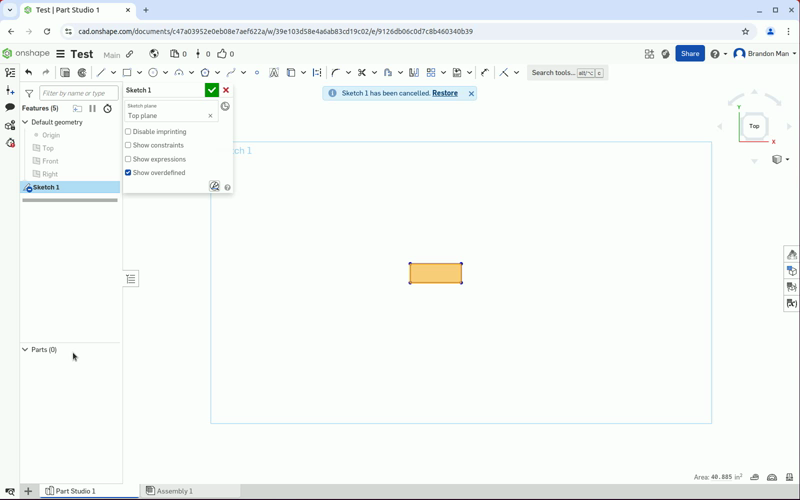
key(shift+e)
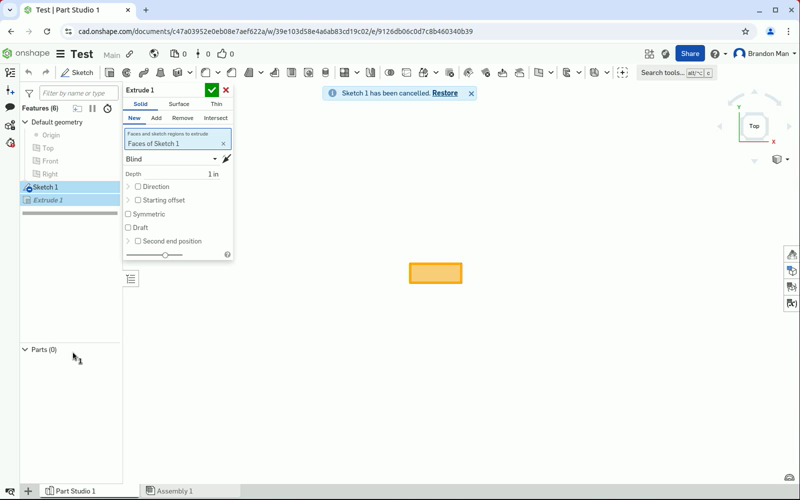
mouse_move(143, 106)
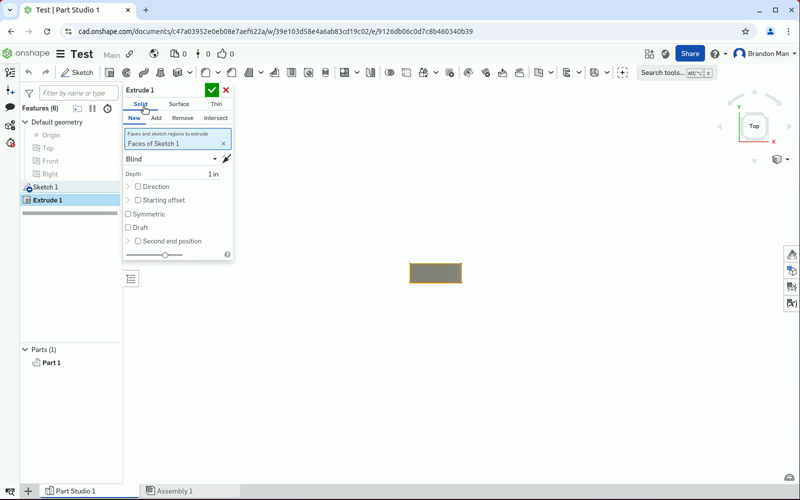
click(143, 106)
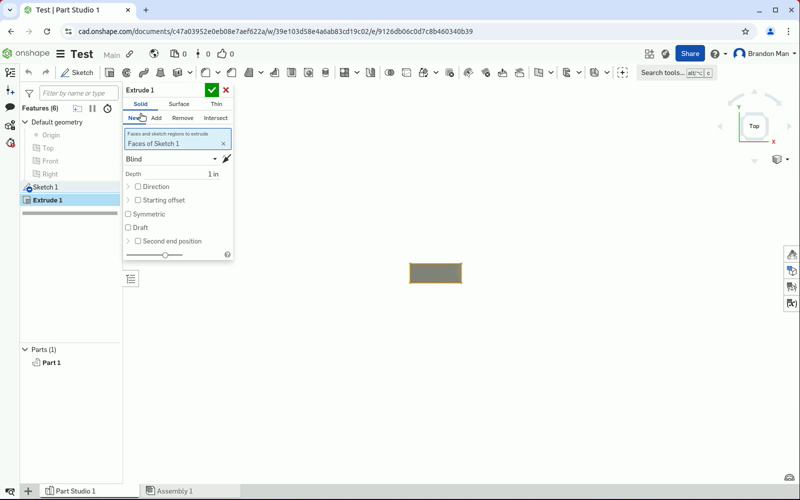
mouse_move(137, 120)
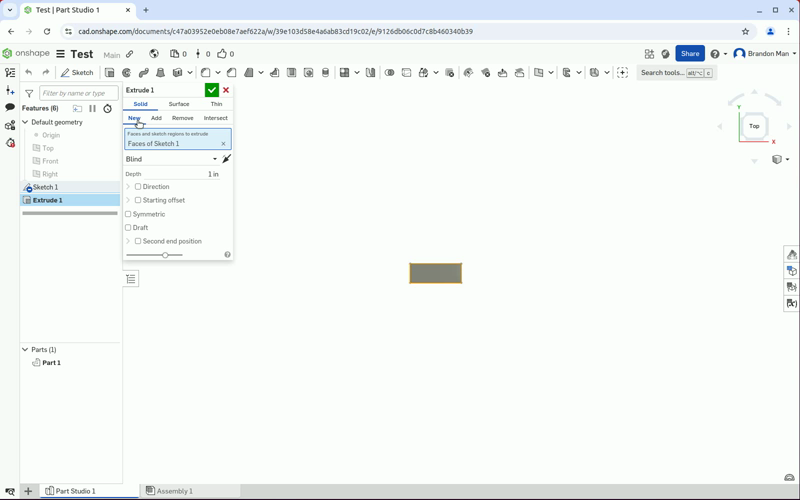
click(137, 120)
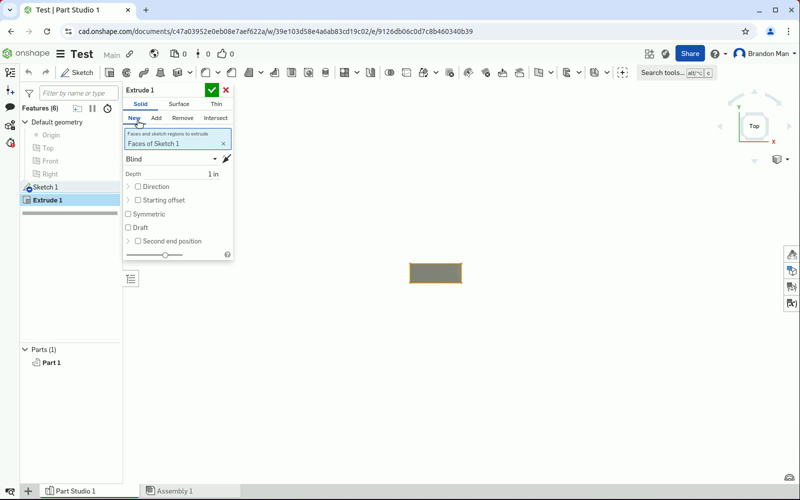
key(tab, 4)
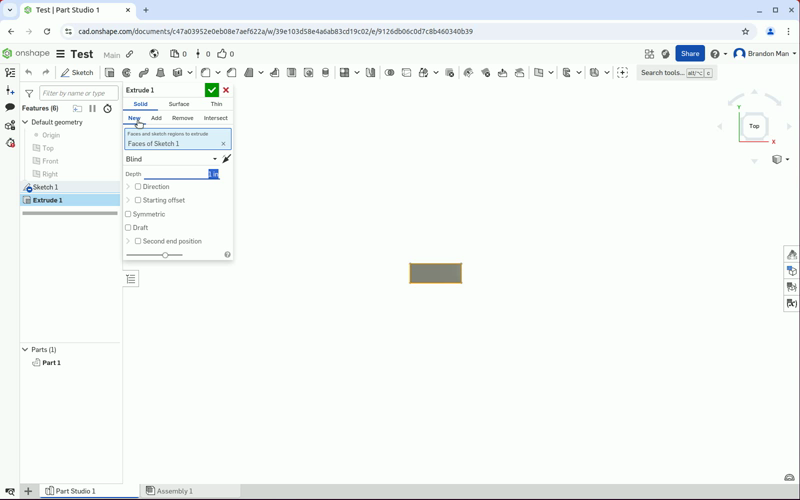
text(23.108)
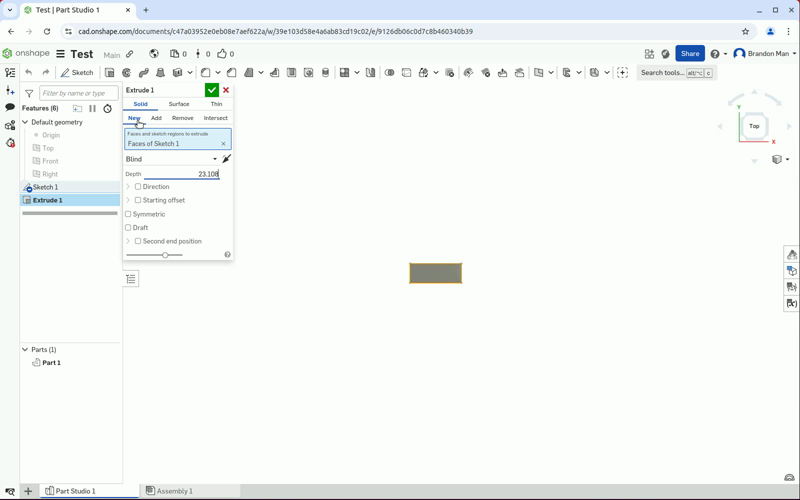
key(enter)
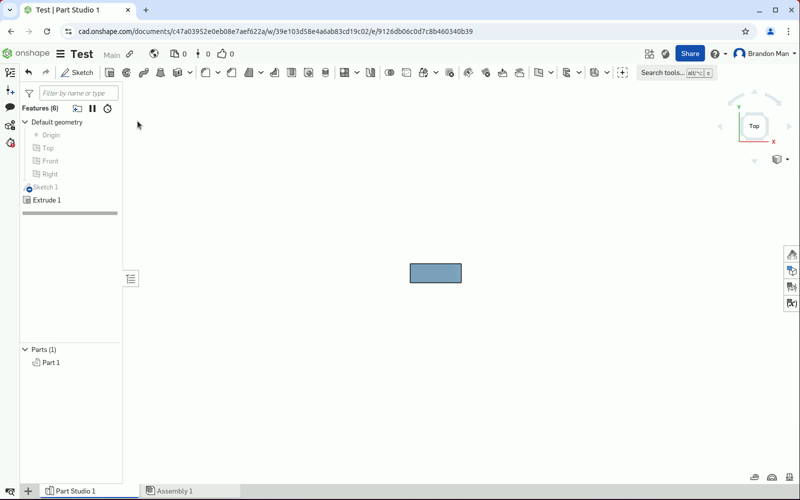
key(shift+h)
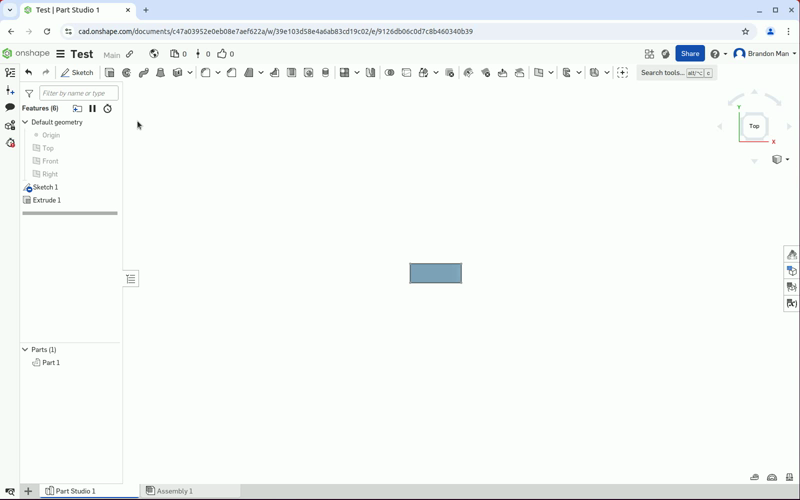
key(shift+h)
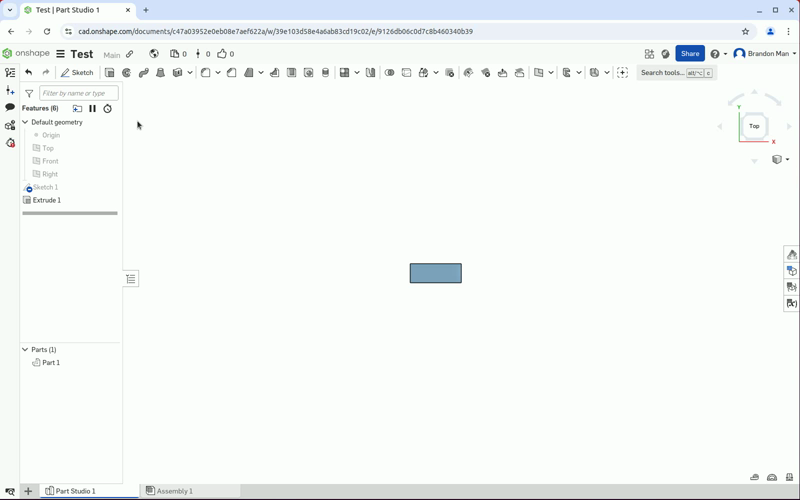
mouse_move(73, 189)
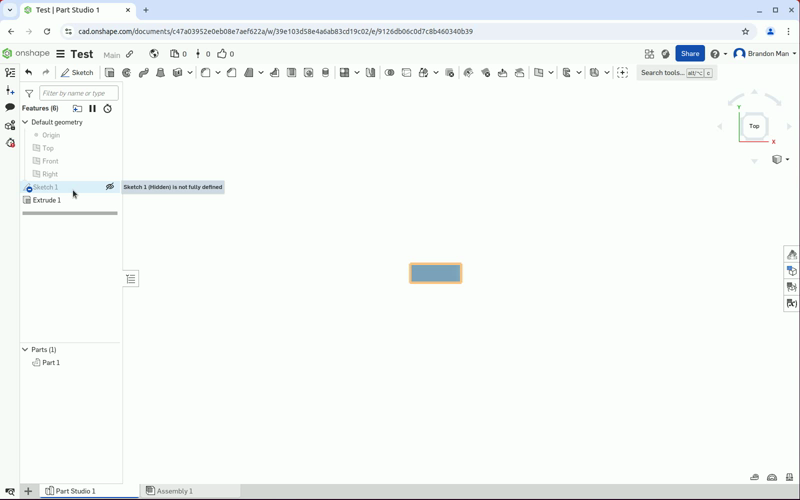
click(73, 189)
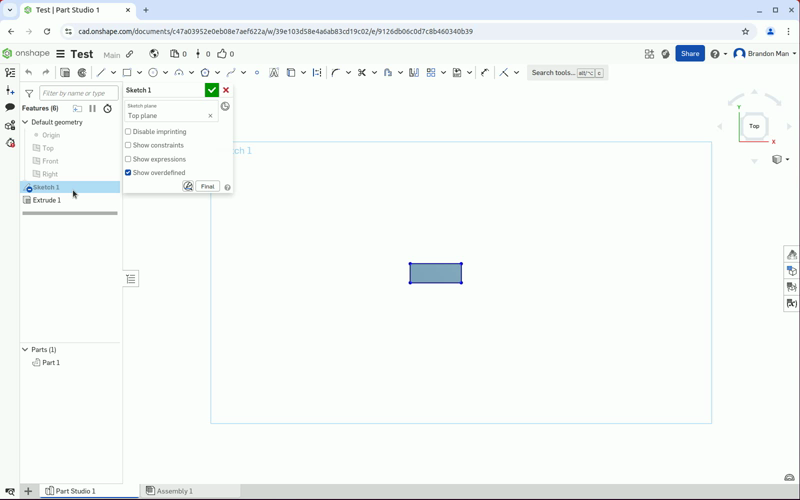
mouse_move(229, 92)
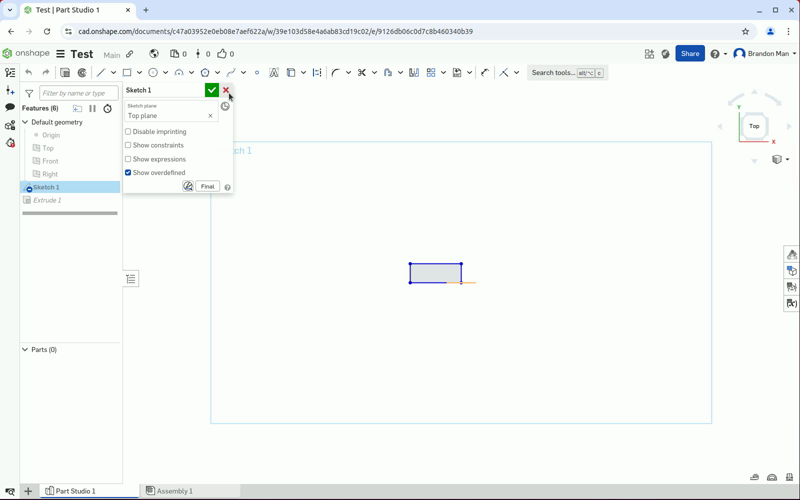
click(229, 92)
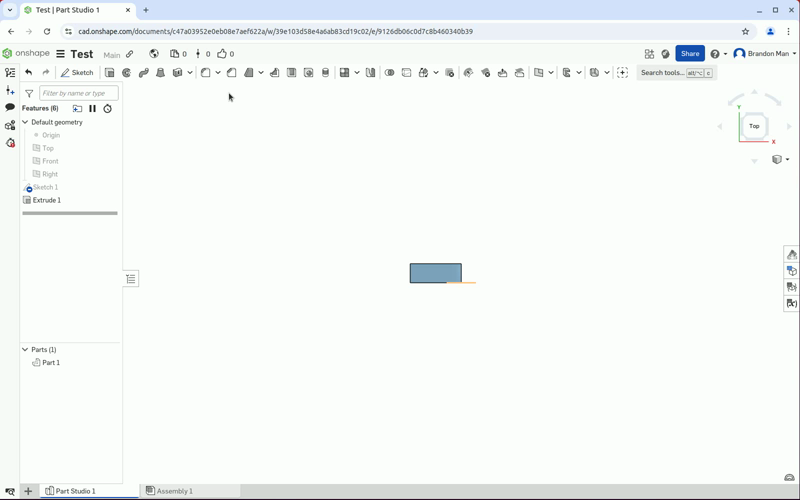
mouse_move(73, 352)
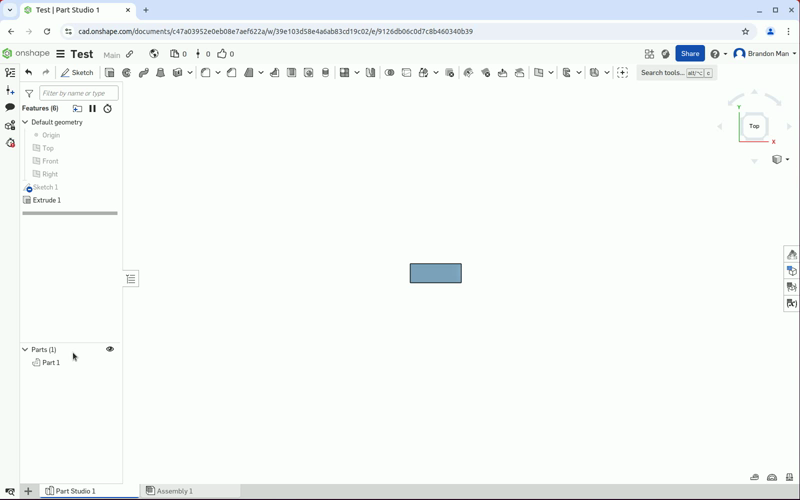
key(y)
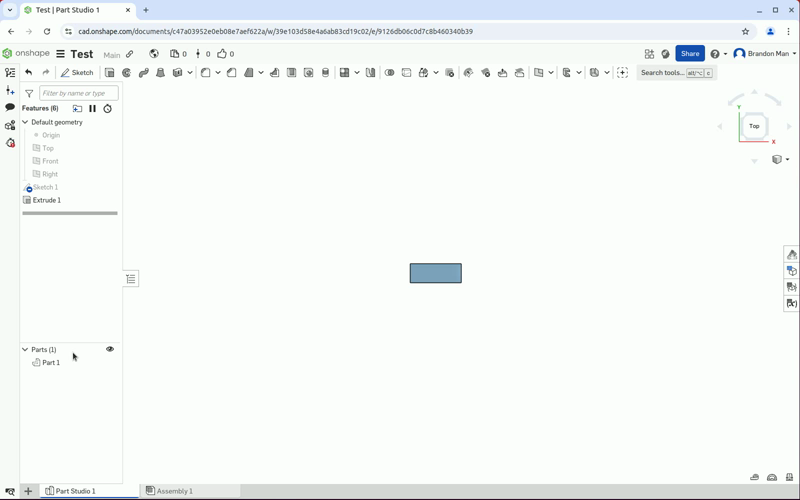
key(shift+p)
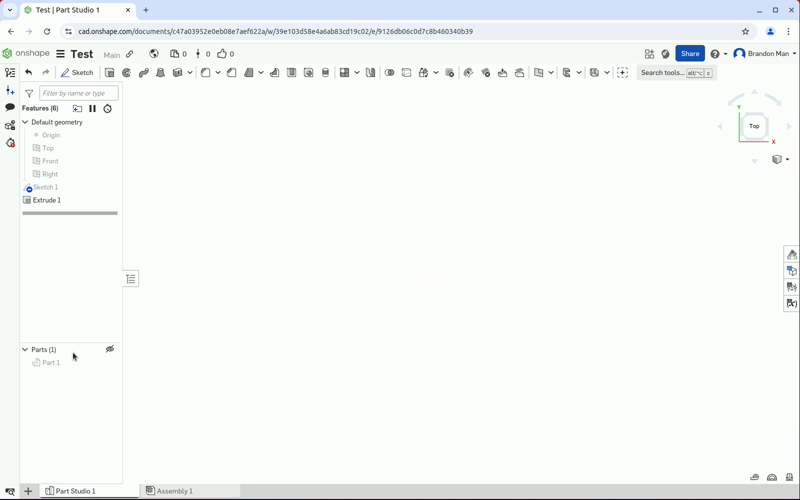
key(space)
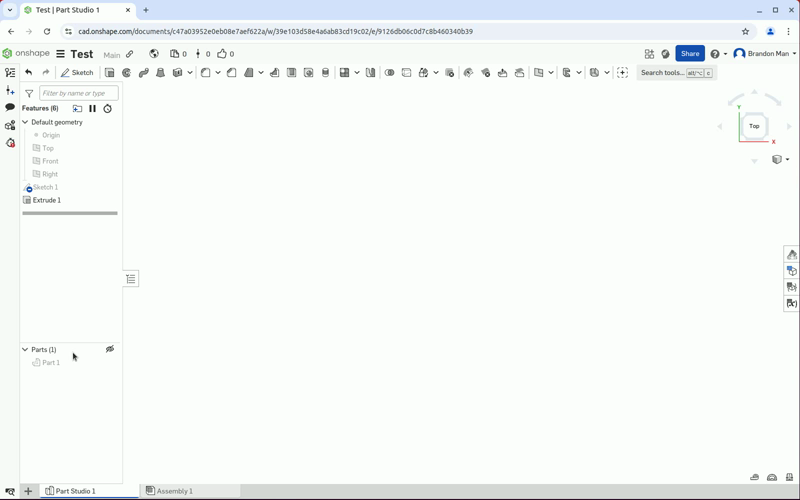
key_down(shift)
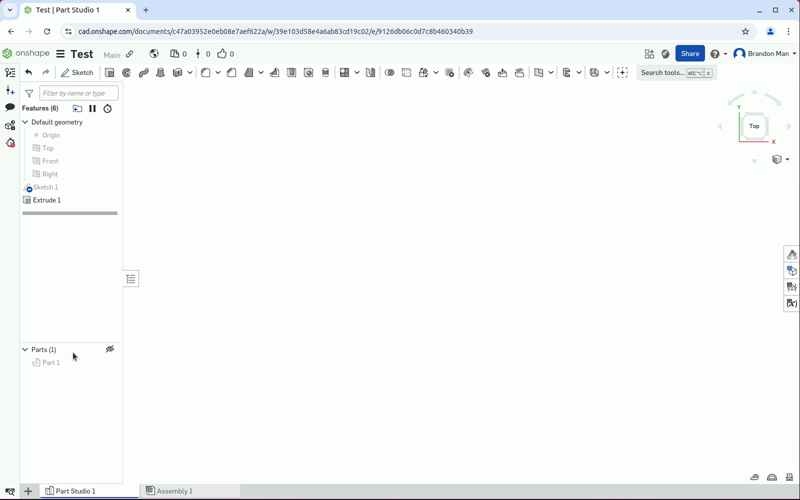
key(up)
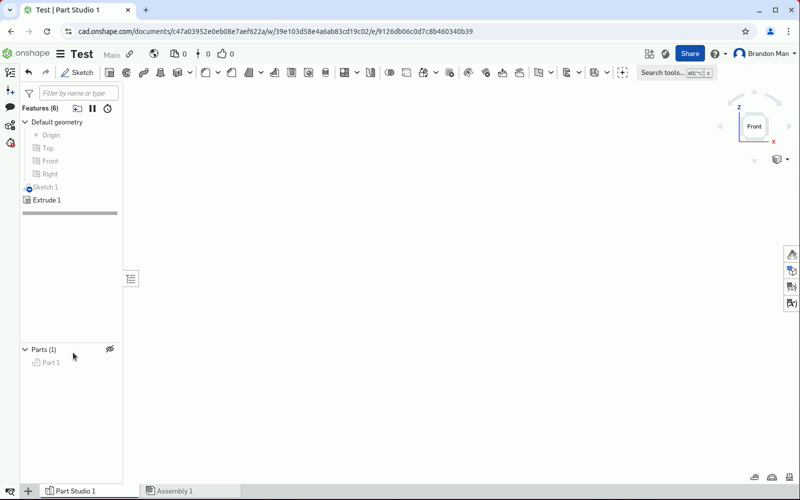
key_up(shift)
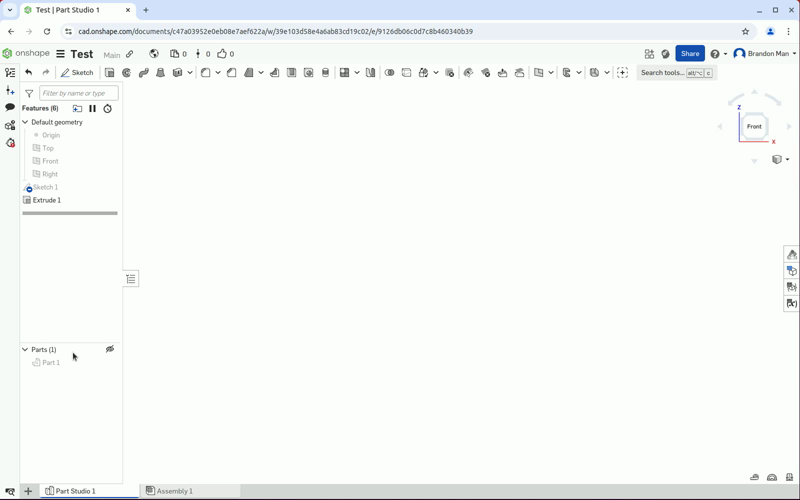
mouse_move(73, 352)
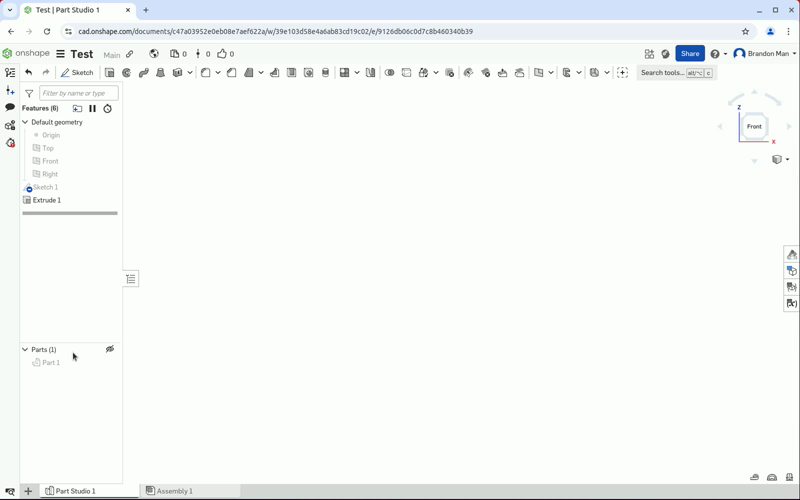
key(shift+y)
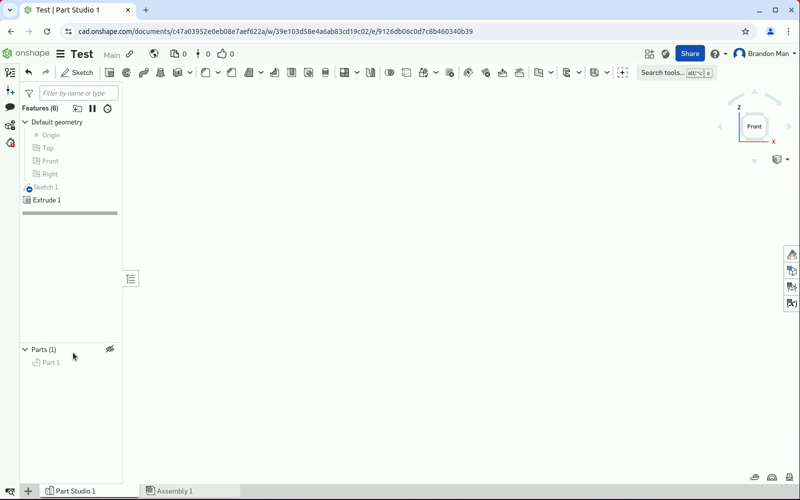
key(shift+s)
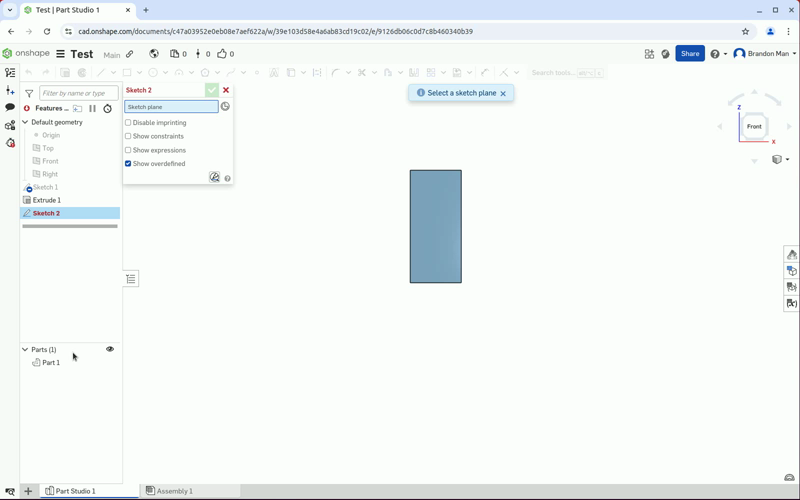
mouse_move(73, 163)
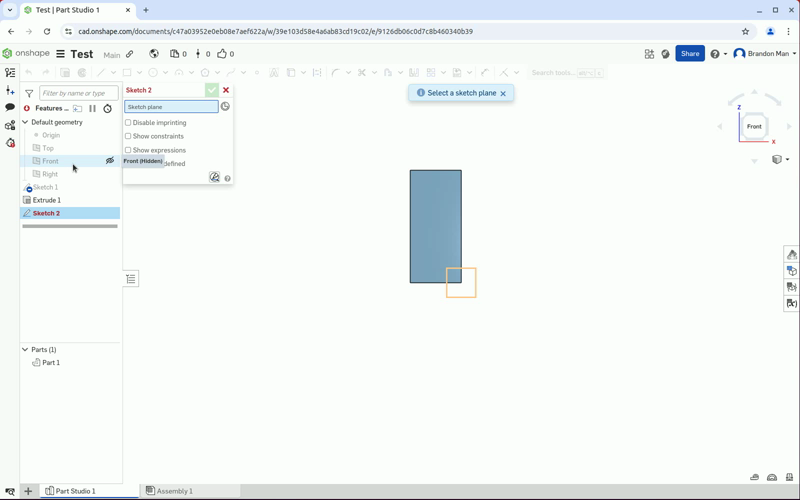
click(73, 163)
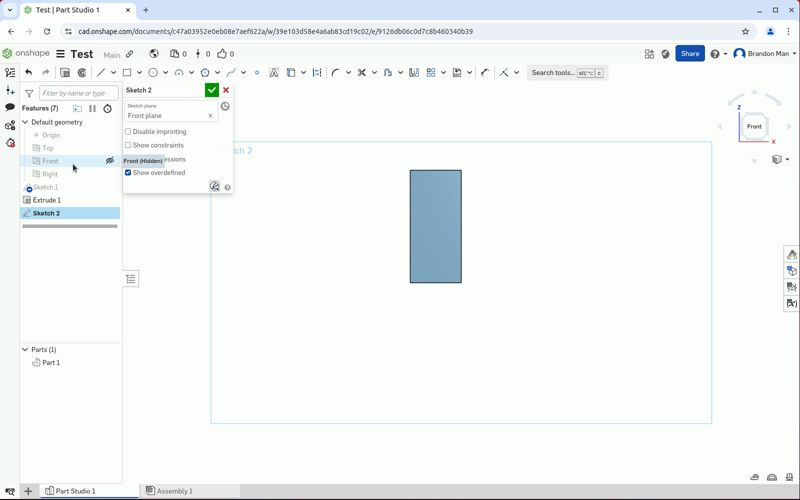
mouse_move(73, 352)
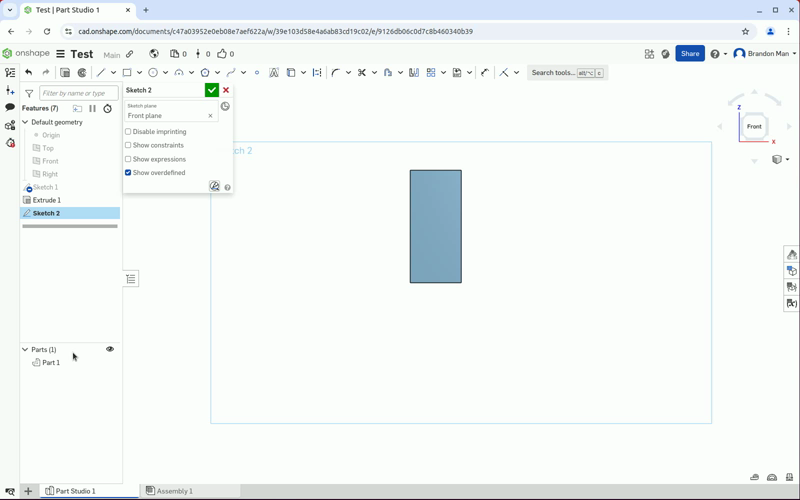
key(y)
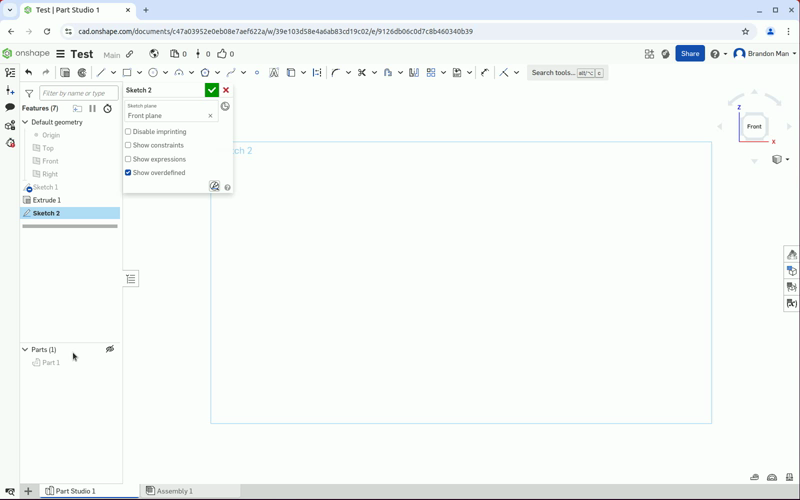
key(l)
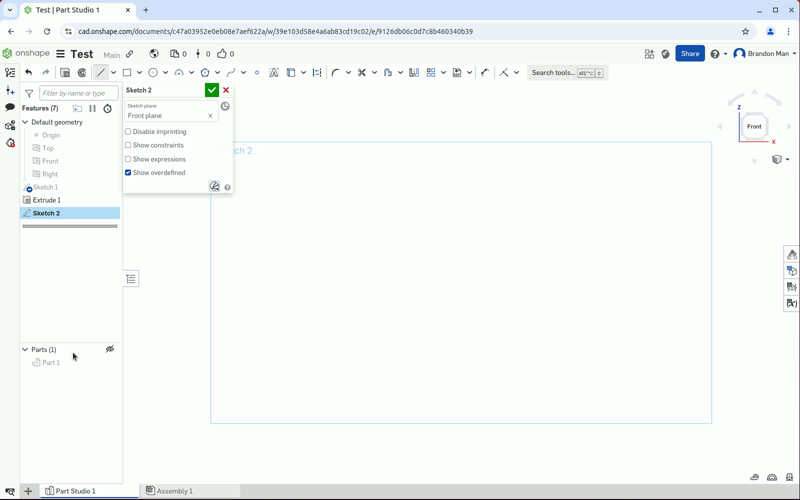
key_down(shift)
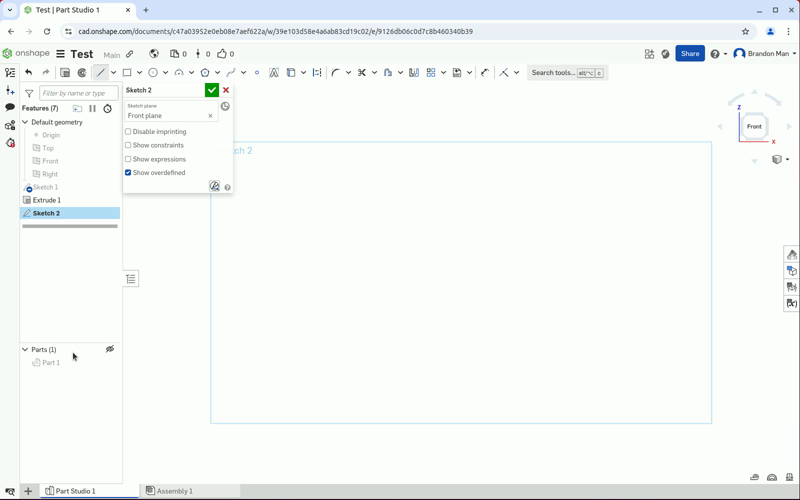
mouse_move(412, 282)
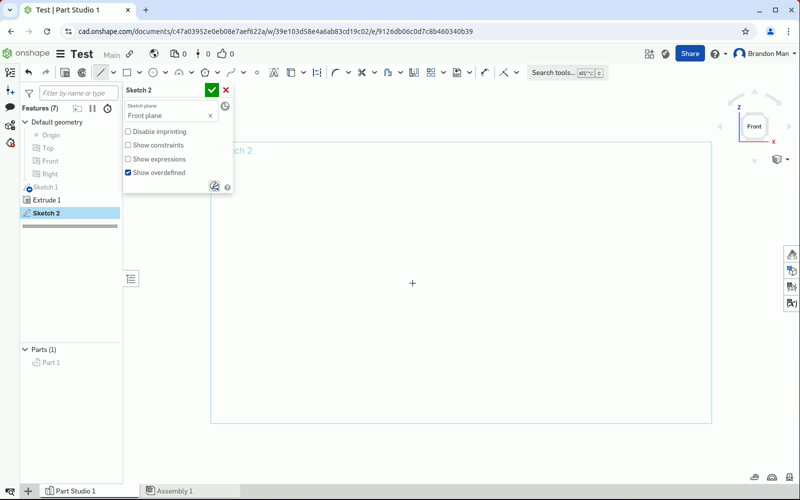
click(412, 282)
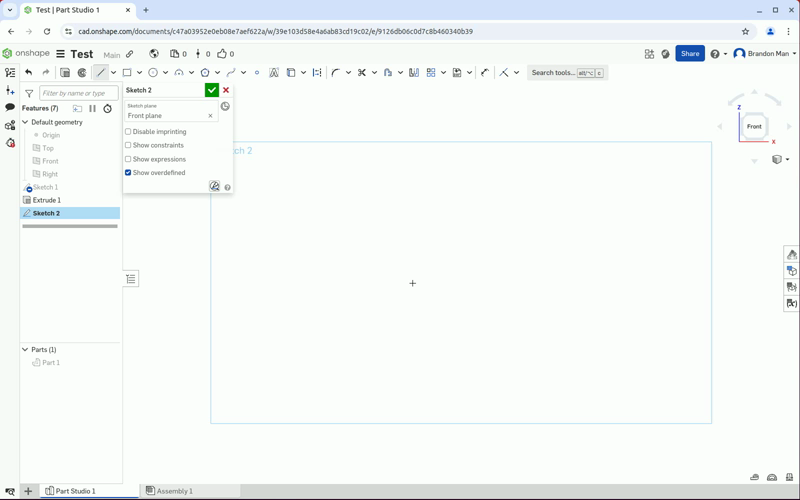
key_up(shift)
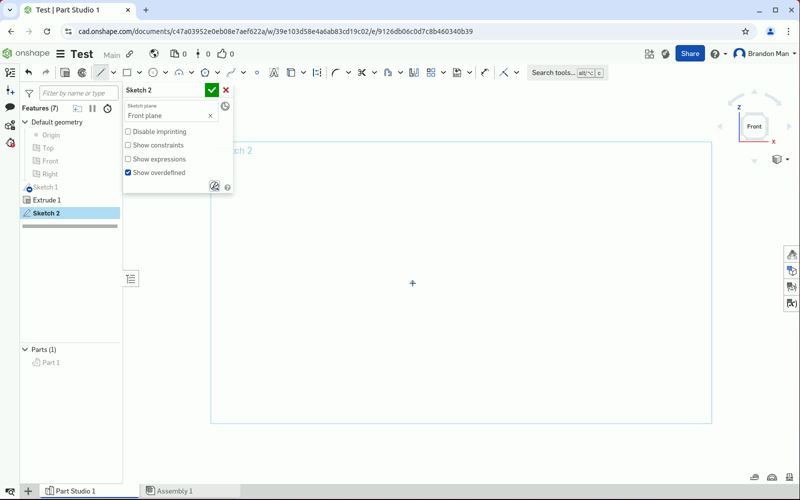
key_down(shift)
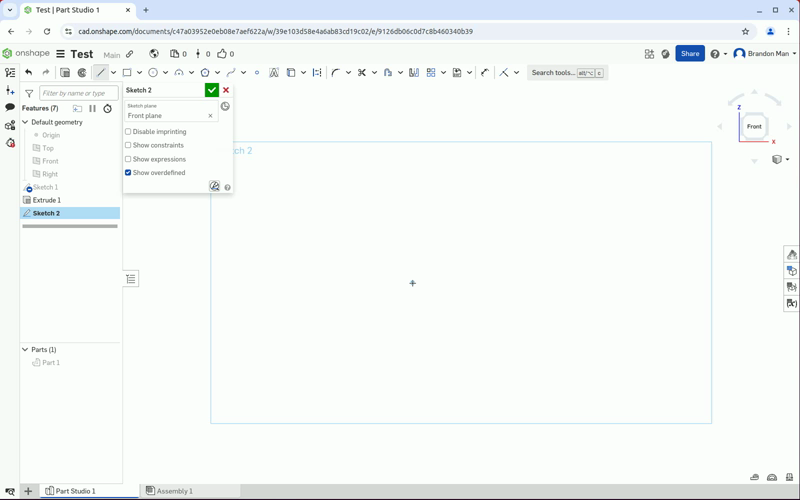
mouse_move(442, 282)
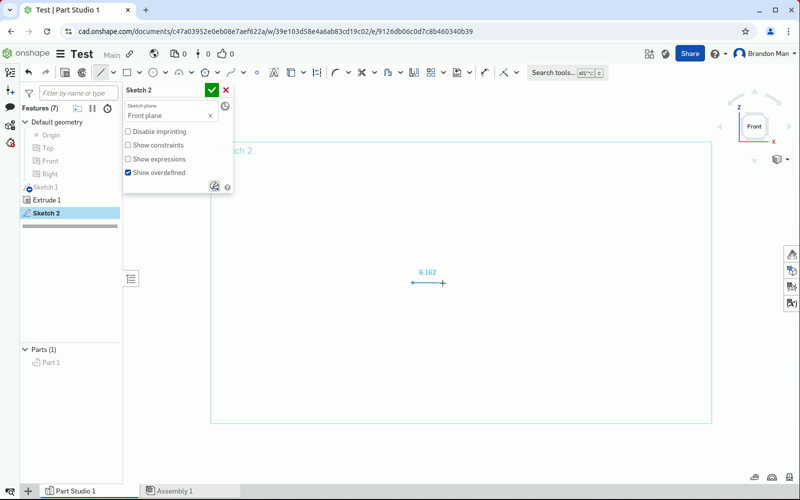
mouse_move(458, 282)
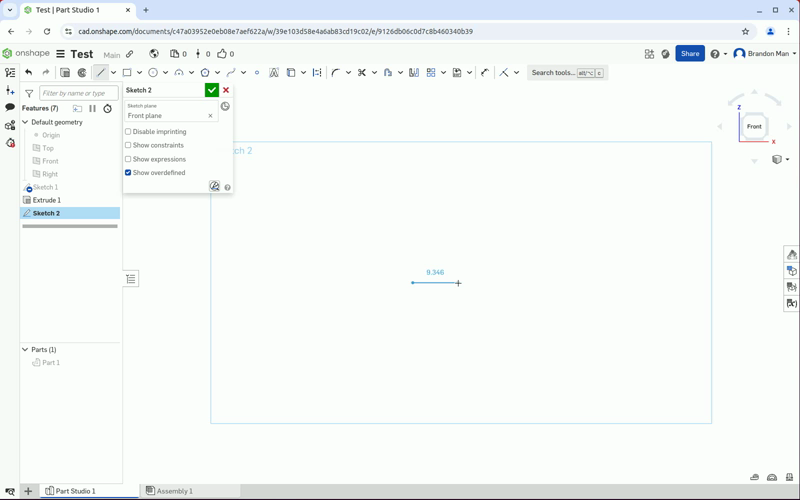
click(458, 282)
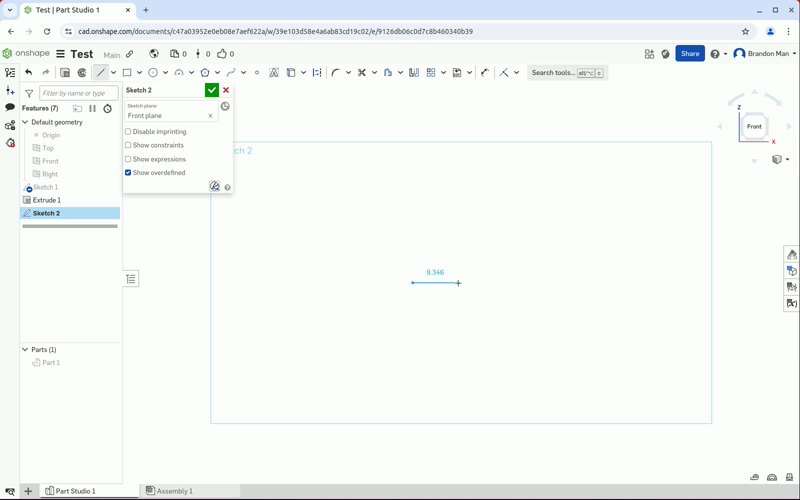
key_up(shift)
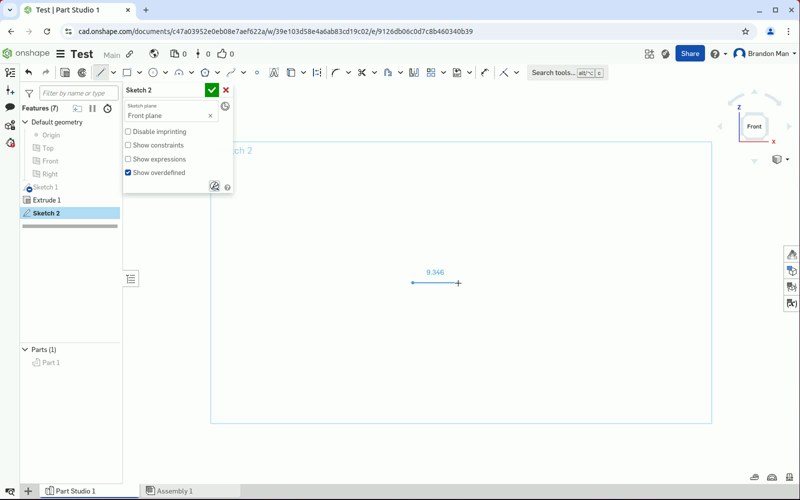
key_down(shift)
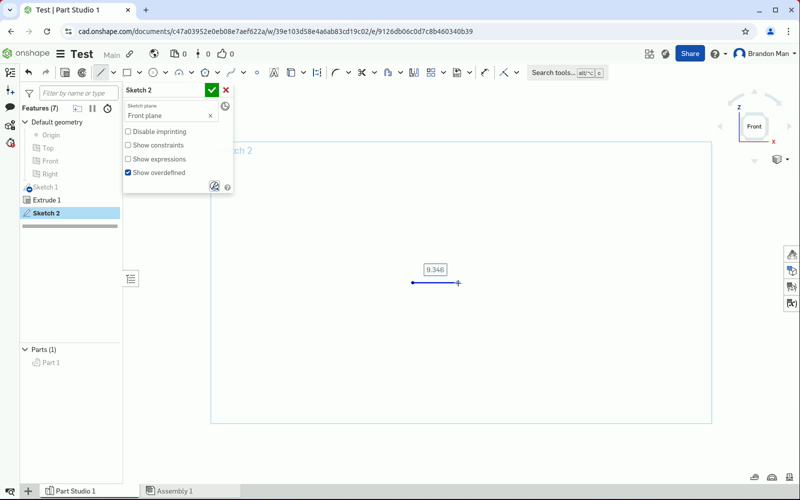
mouse_move(488, 282)
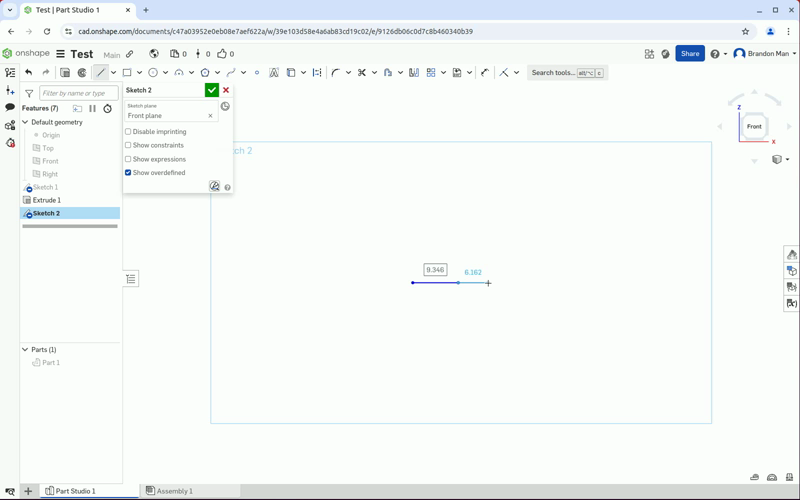
mouse_move(458, 279)
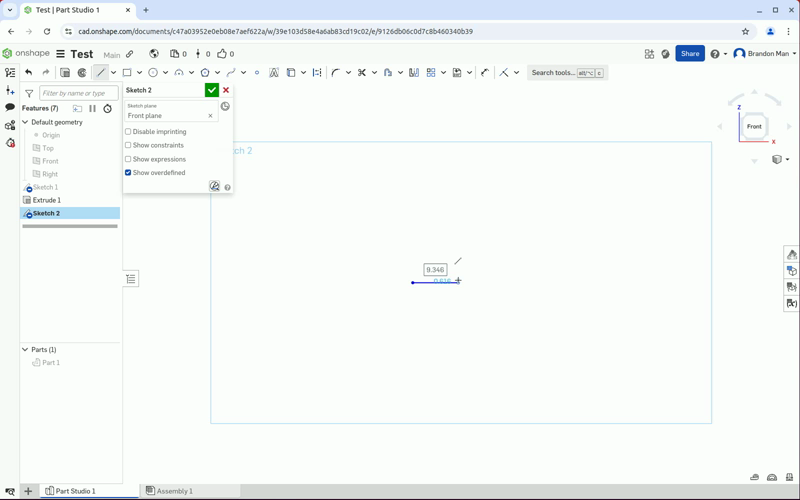
scroll(6)
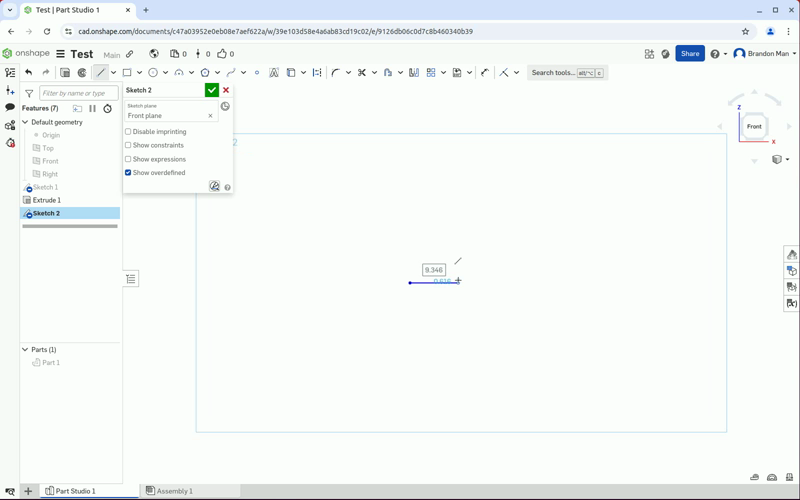
scroll(6)
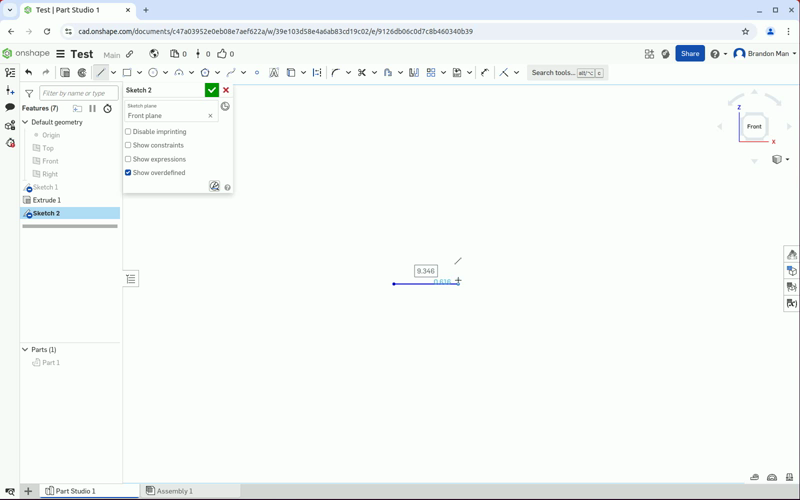
scroll(6)
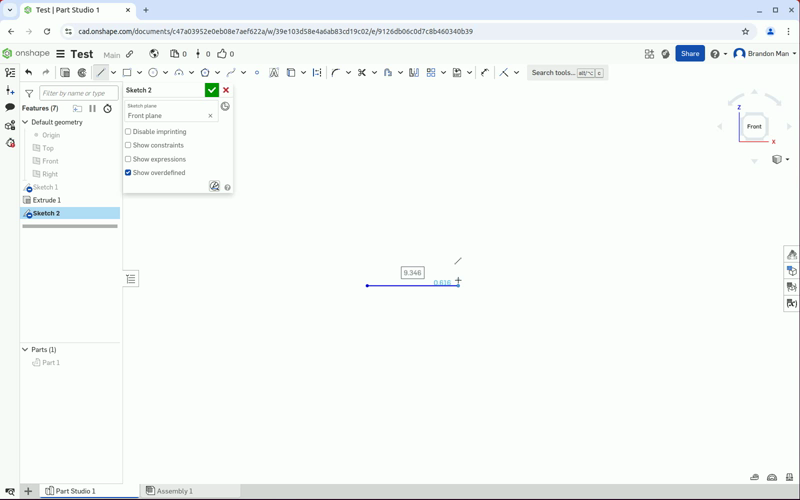
scroll(6)
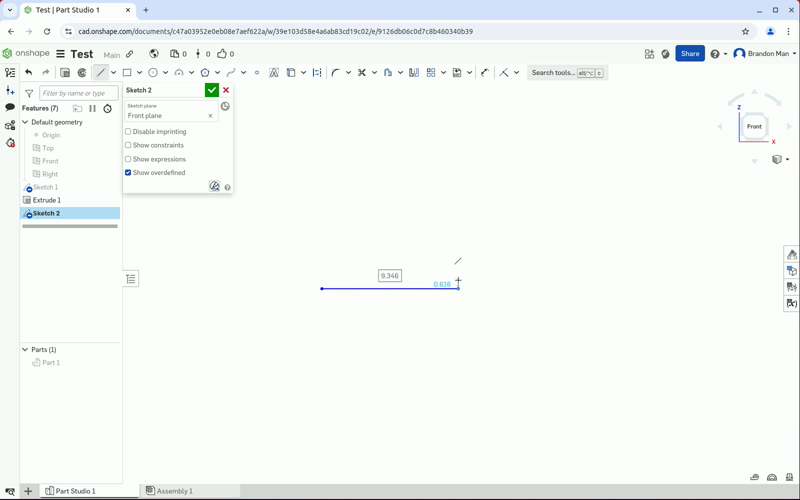
scroll(6)
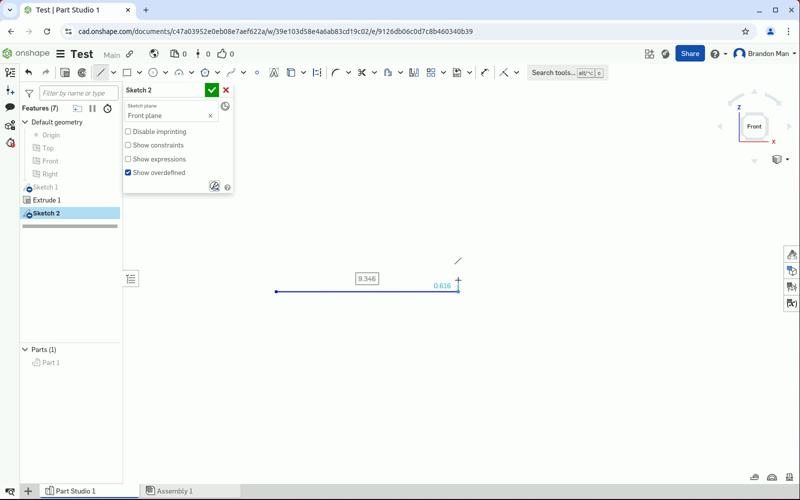
scroll(6)
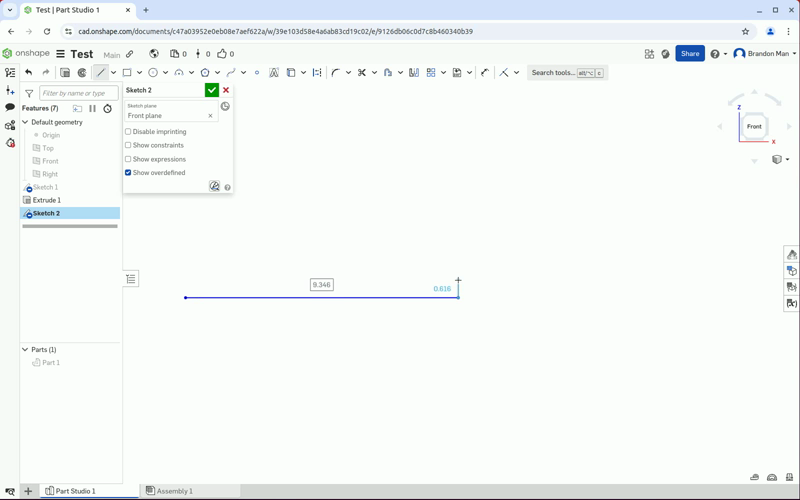
scroll(6)
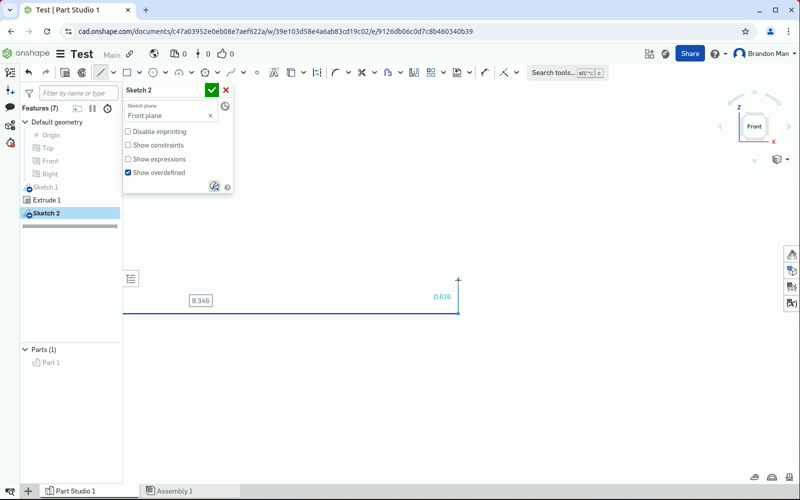
click(458, 279)
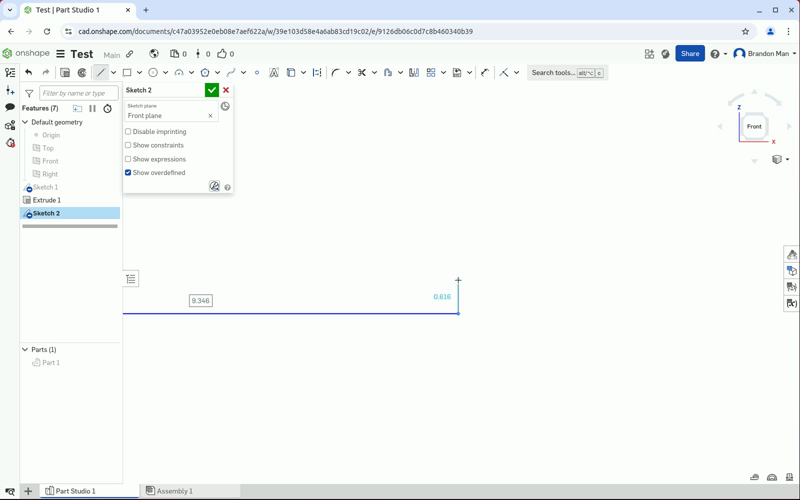
scroll(-6)
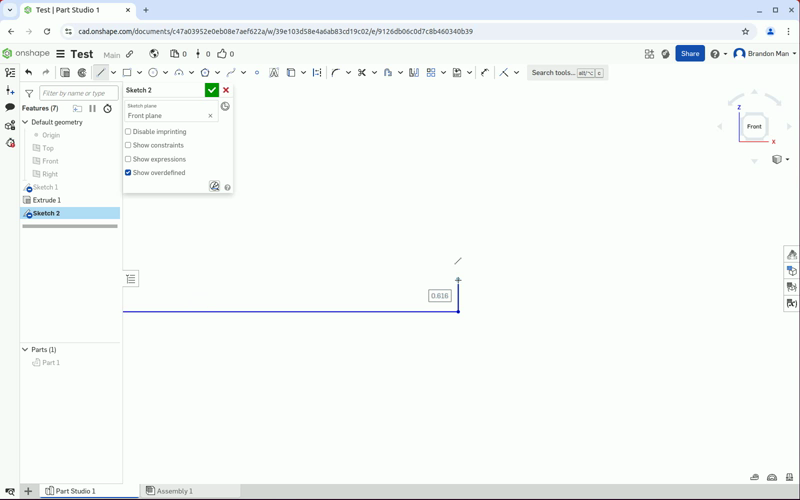
scroll(-6)
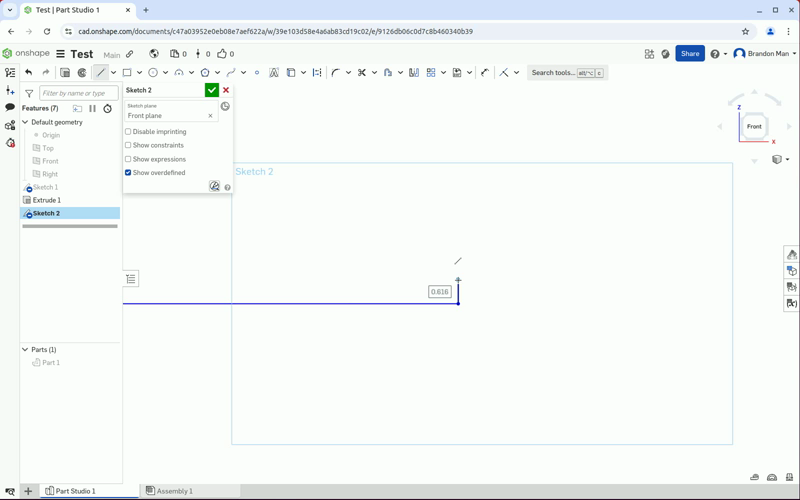
scroll(-6)
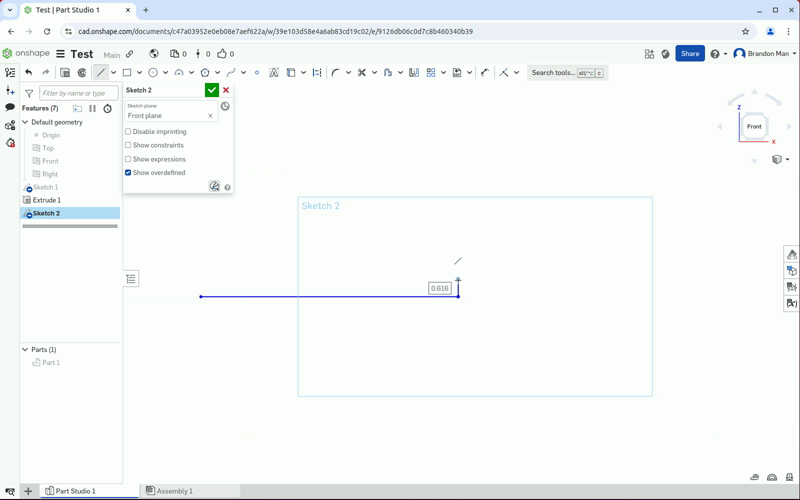
scroll(-6)
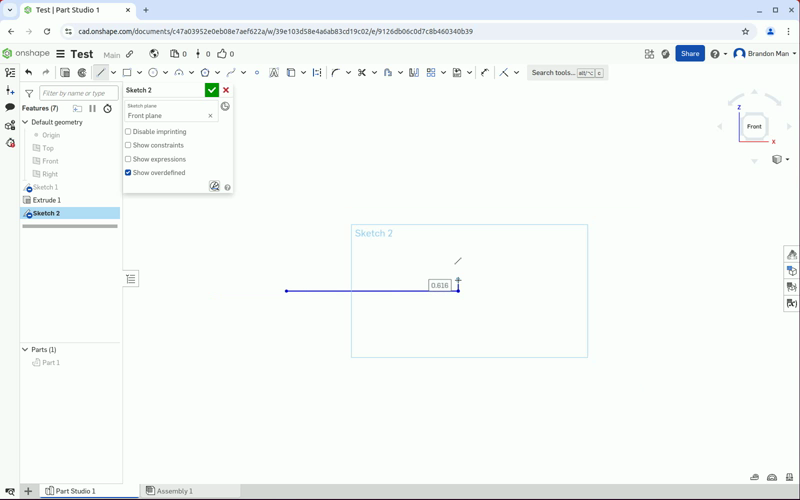
scroll(-6)
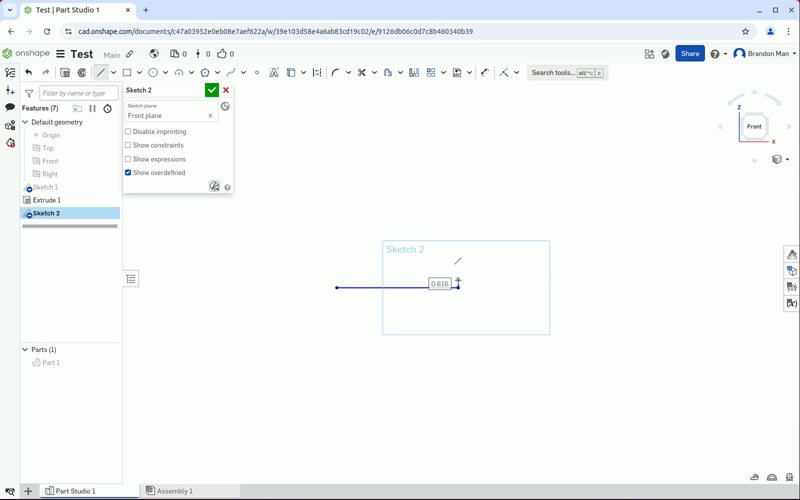
scroll(-6)
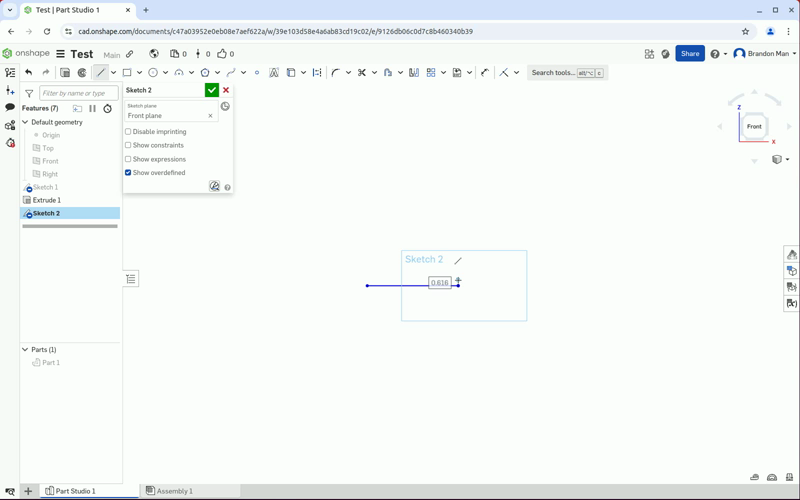
scroll(-6)
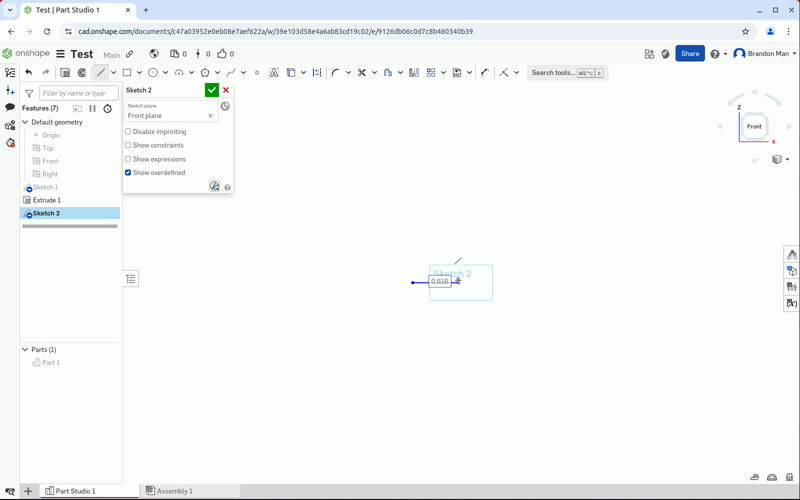
key_up(shift)
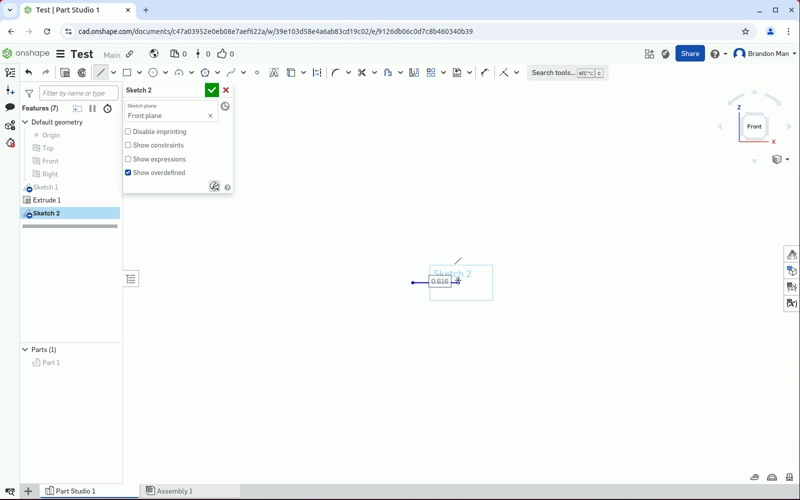
key_down(shift)
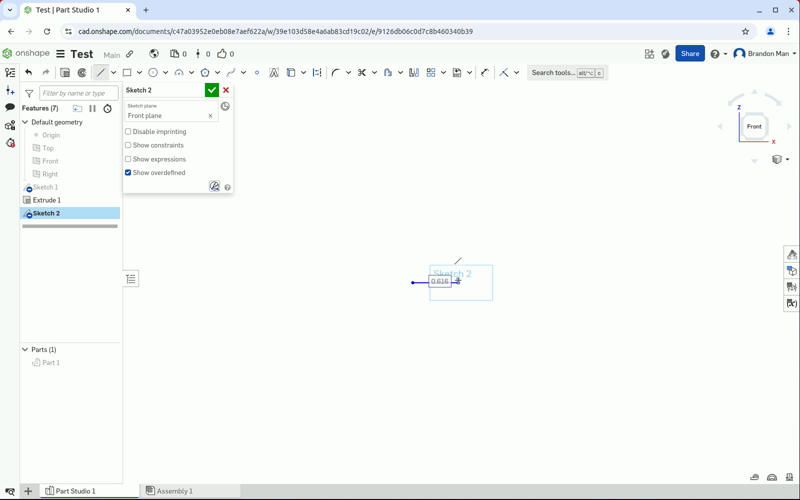
mouse_move(488, 279)
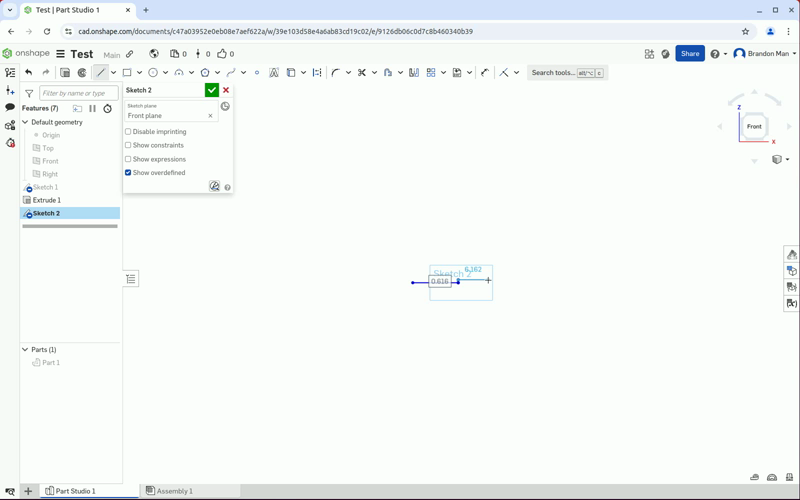
mouse_move(412, 279)
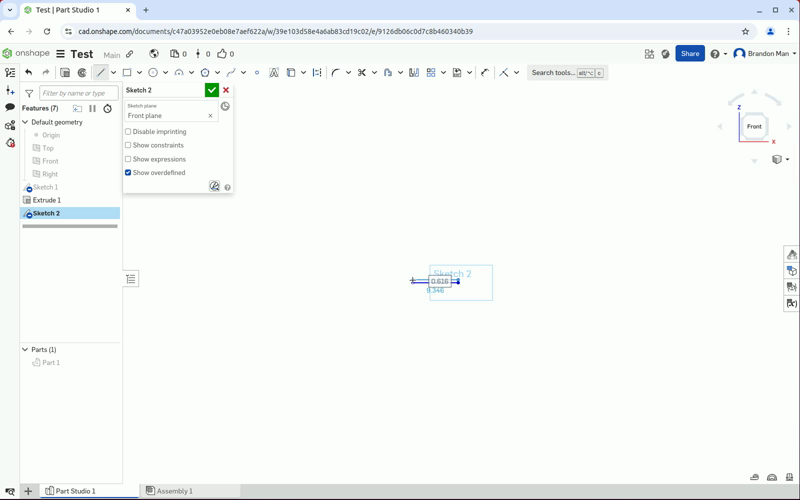
scroll(6)
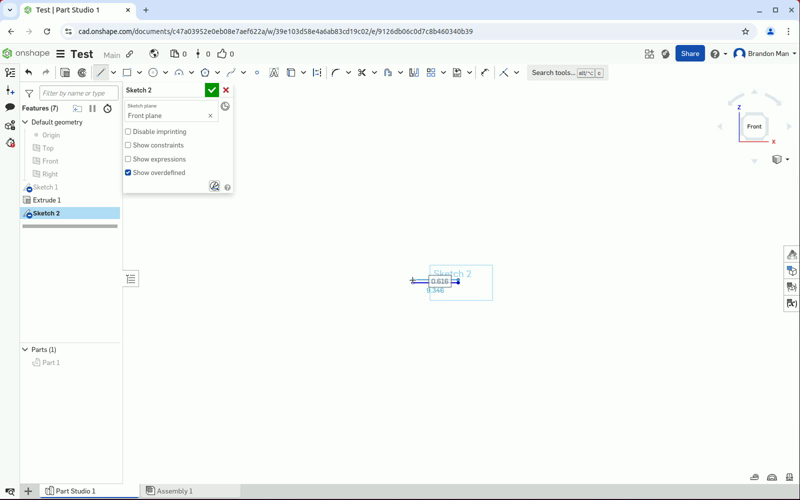
scroll(6)
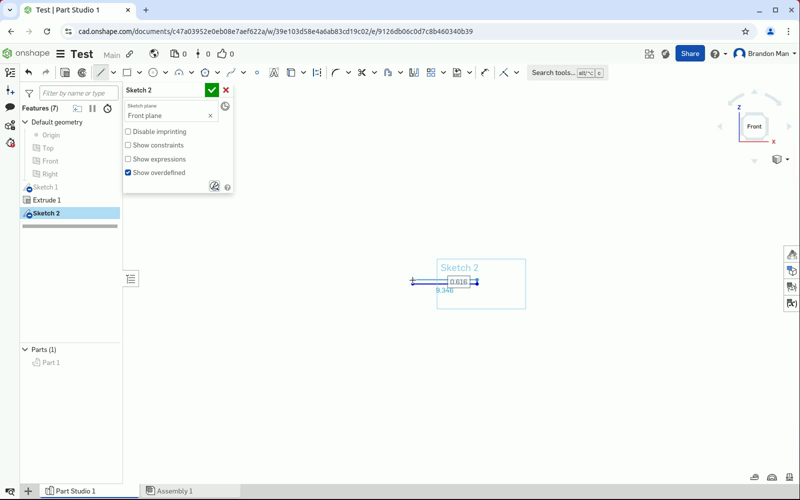
scroll(6)
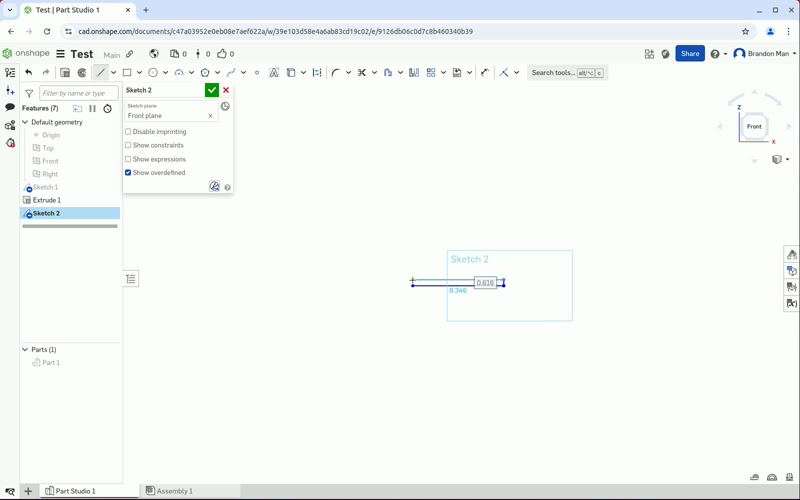
scroll(6)
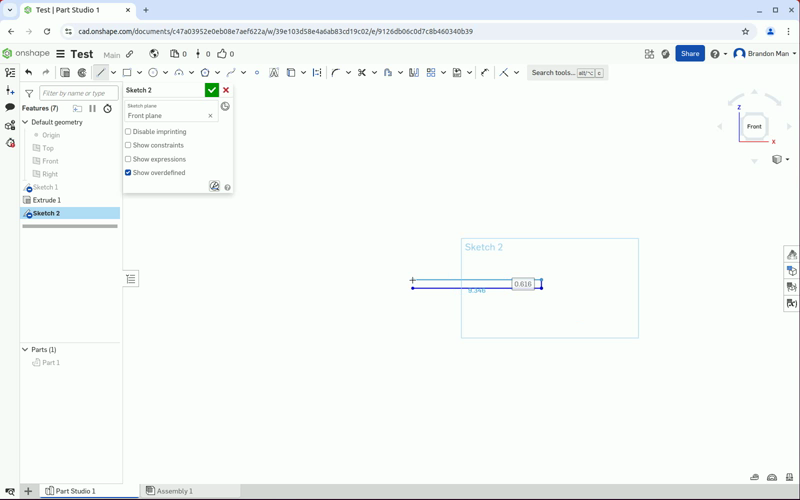
scroll(6)
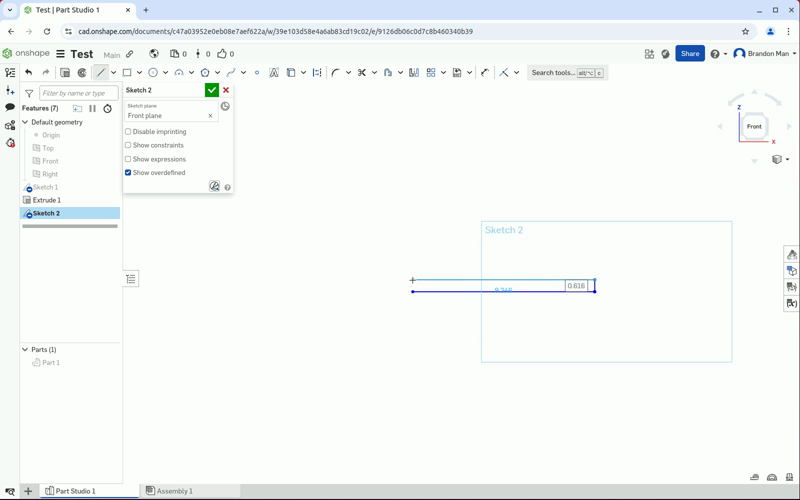
scroll(6)
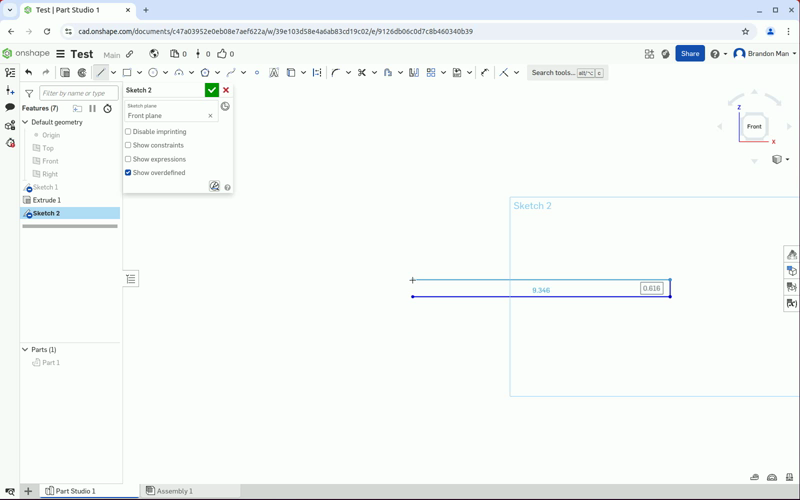
scroll(6)
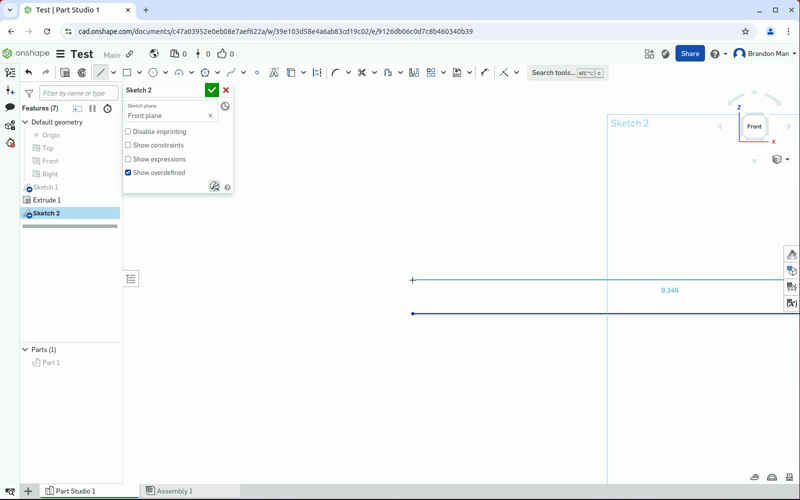
click(412, 279)
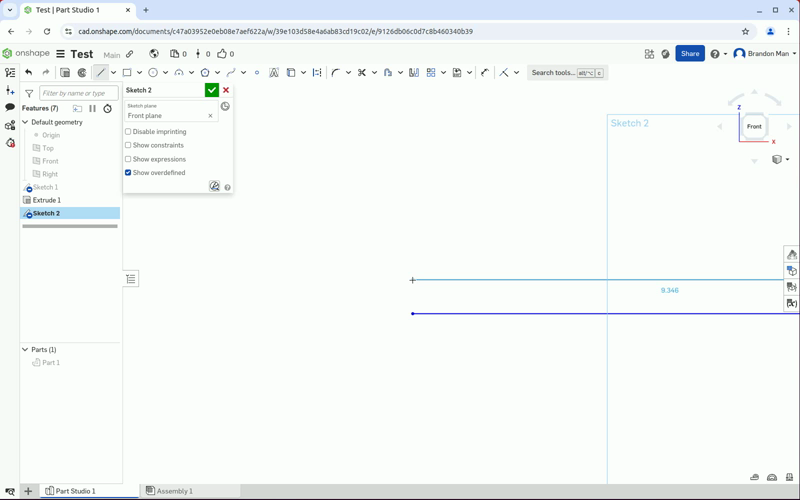
scroll(-6)
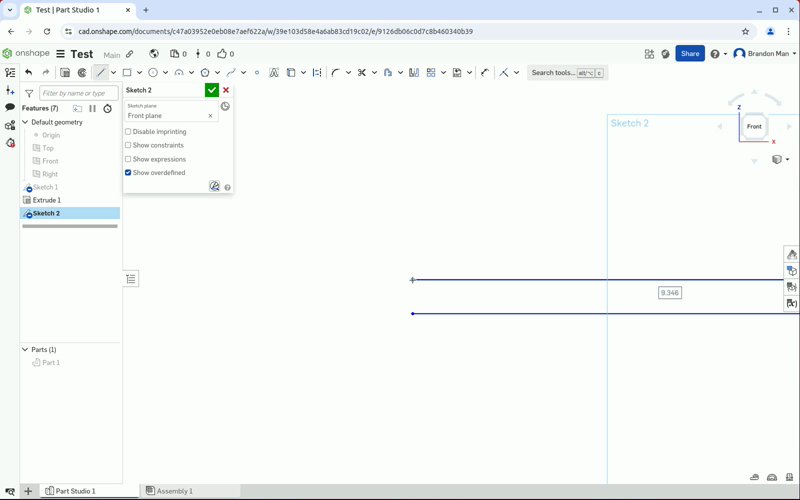
scroll(-6)
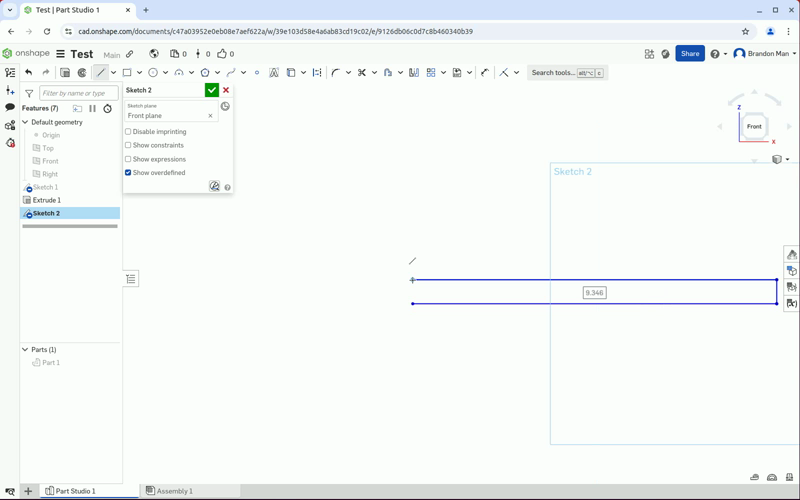
scroll(-6)
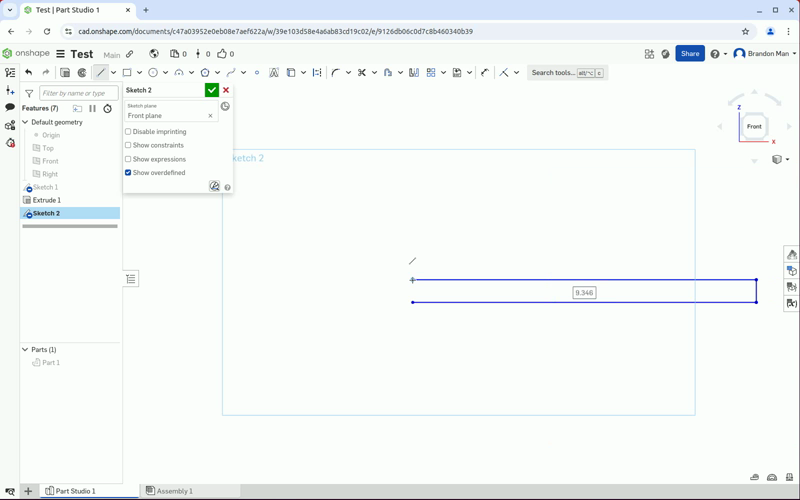
scroll(-6)
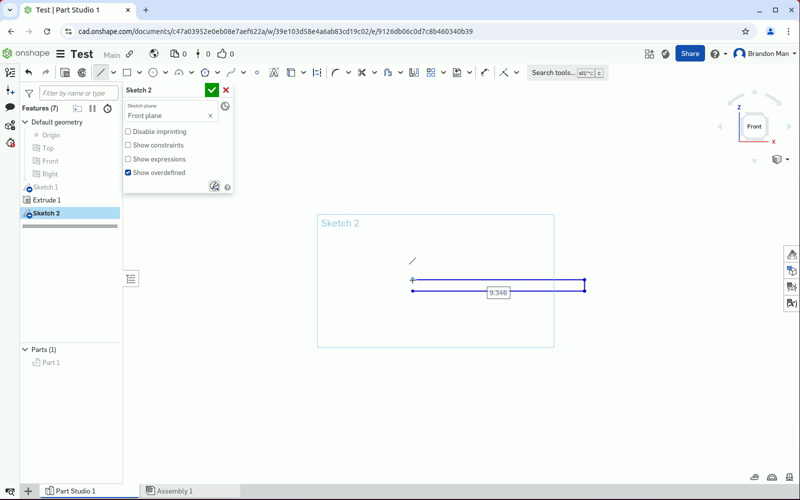
scroll(-6)
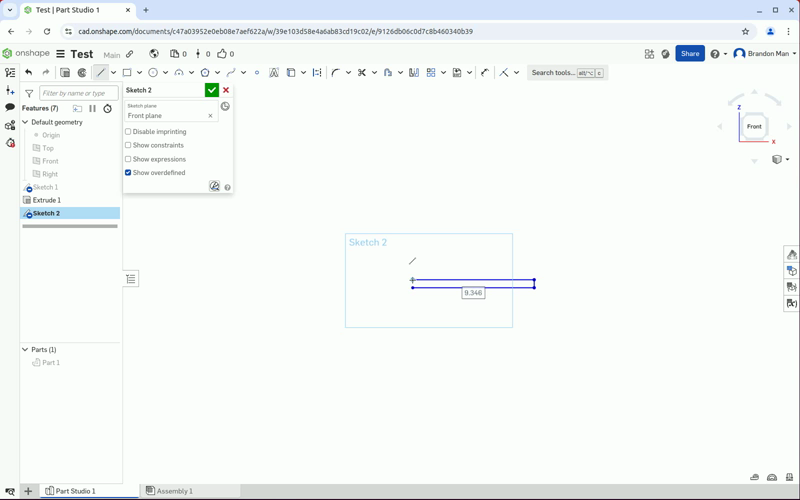
scroll(-6)
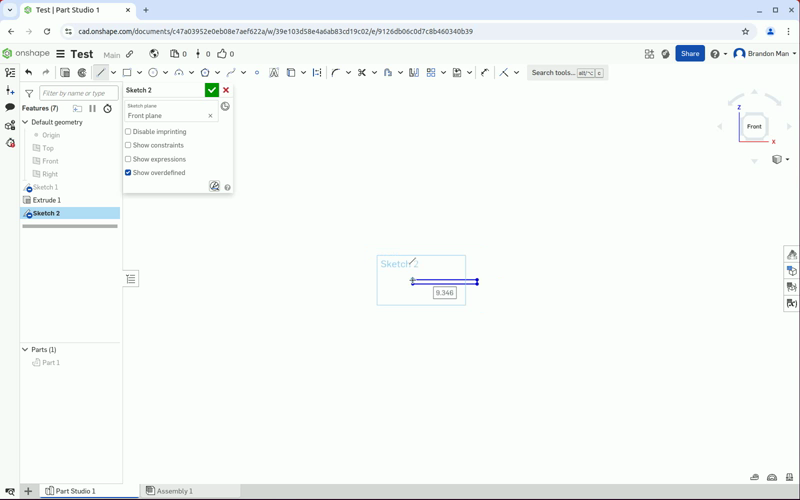
scroll(-6)
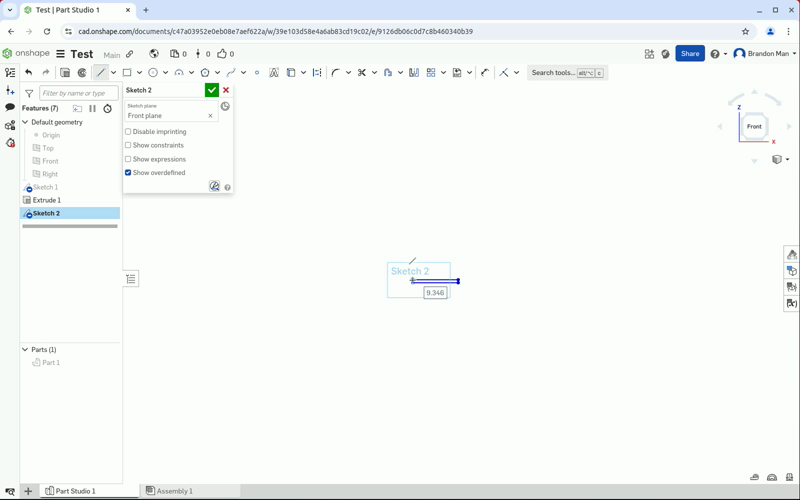
key_up(shift)
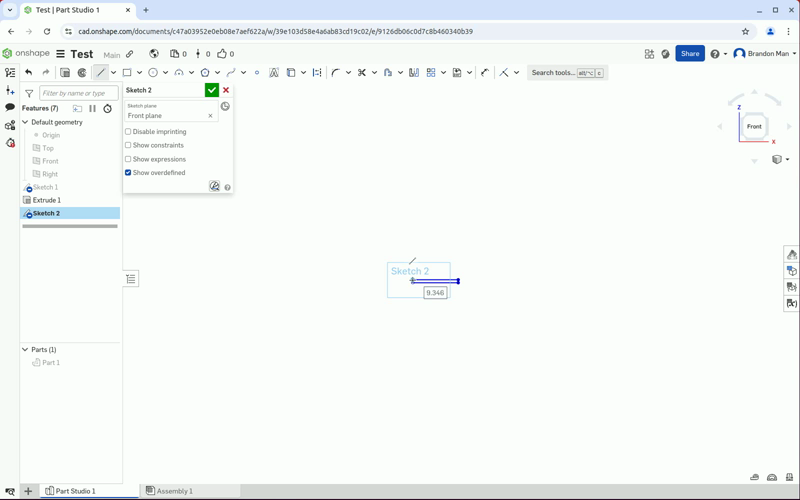
mouse_move(442, 279)
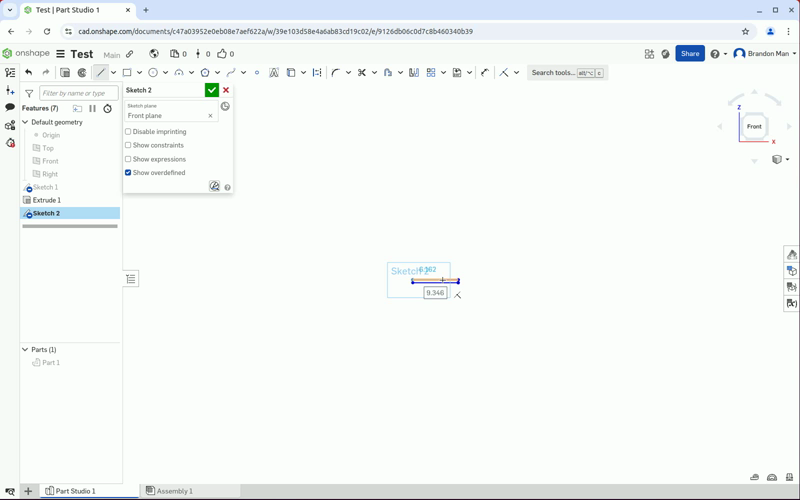
key_down(shift)
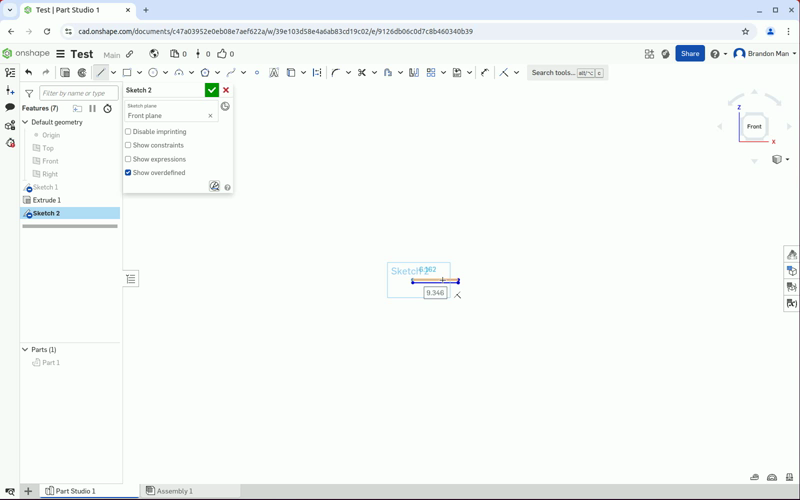
mouse_move(412, 282)
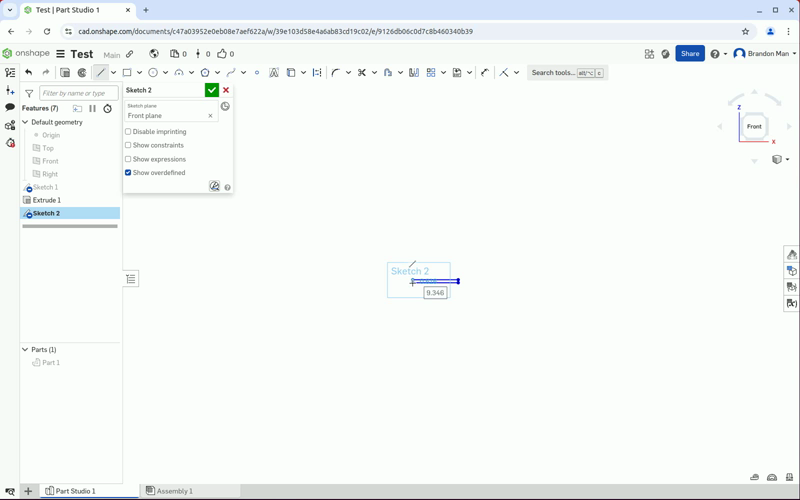
scroll(6)
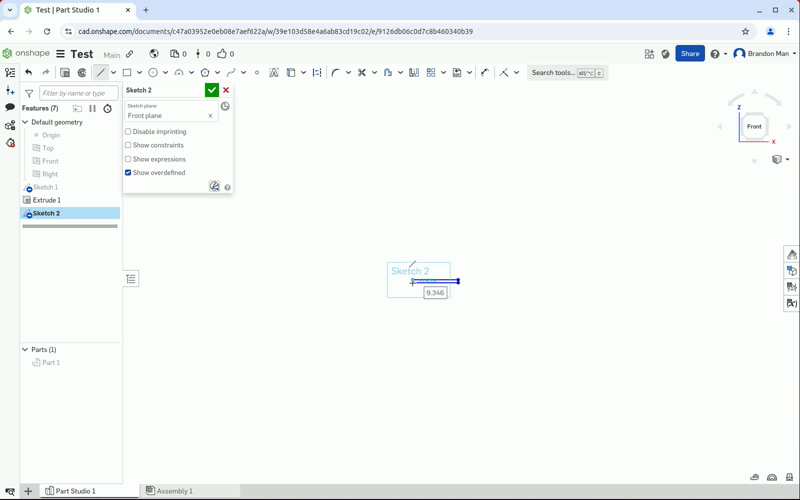
scroll(6)
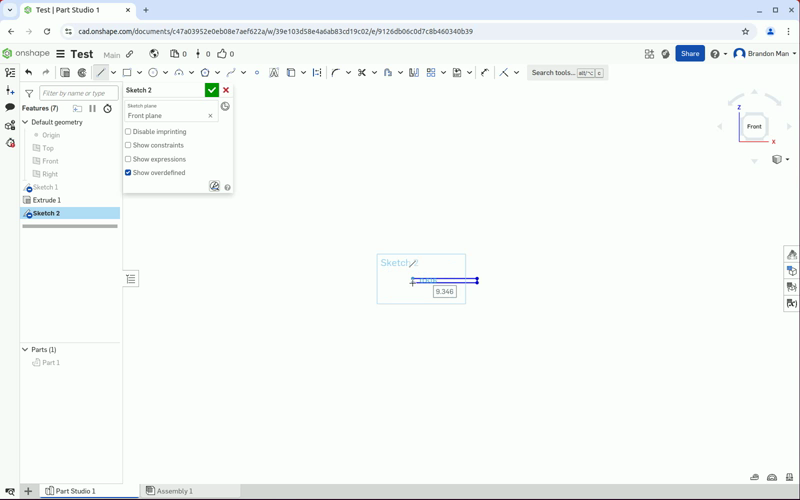
scroll(6)
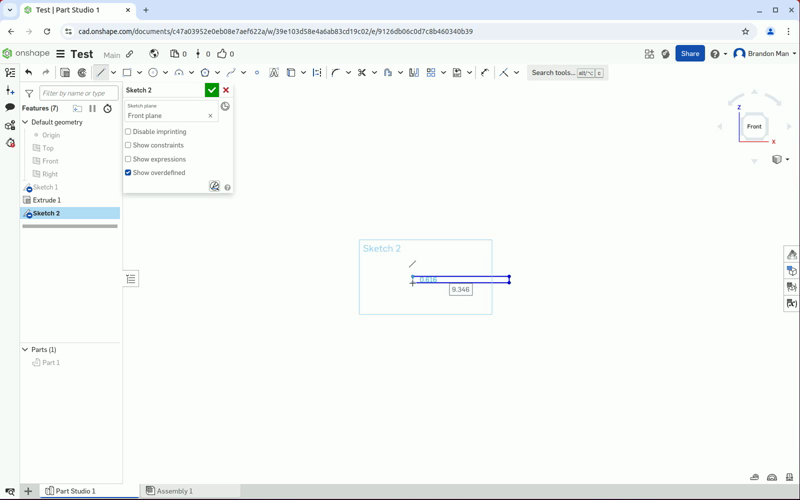
scroll(6)
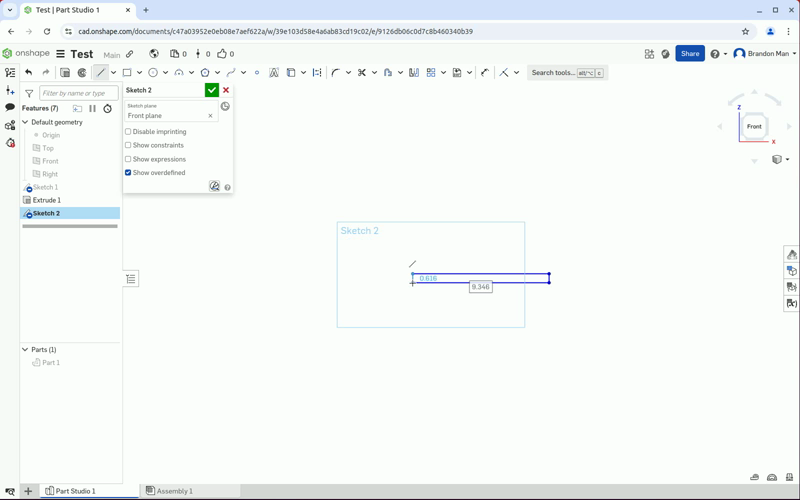
scroll(6)
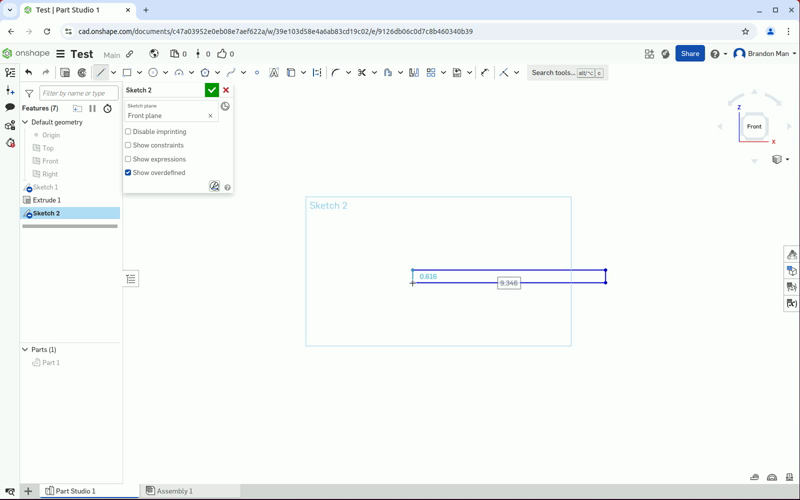
scroll(6)
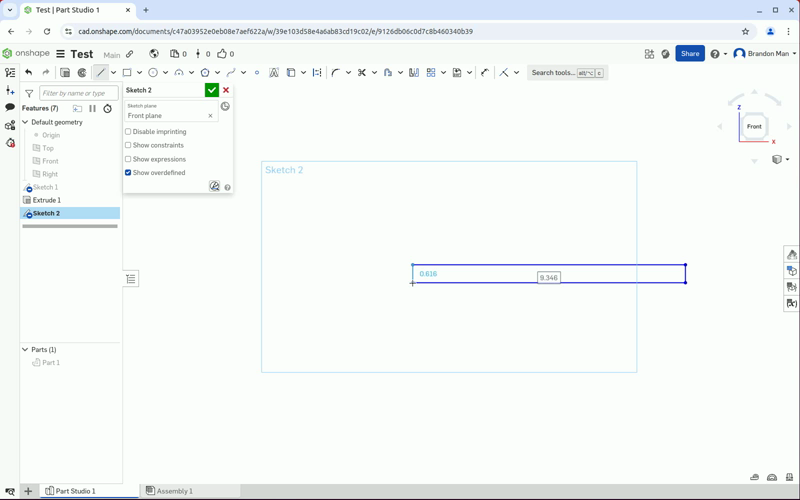
scroll(6)
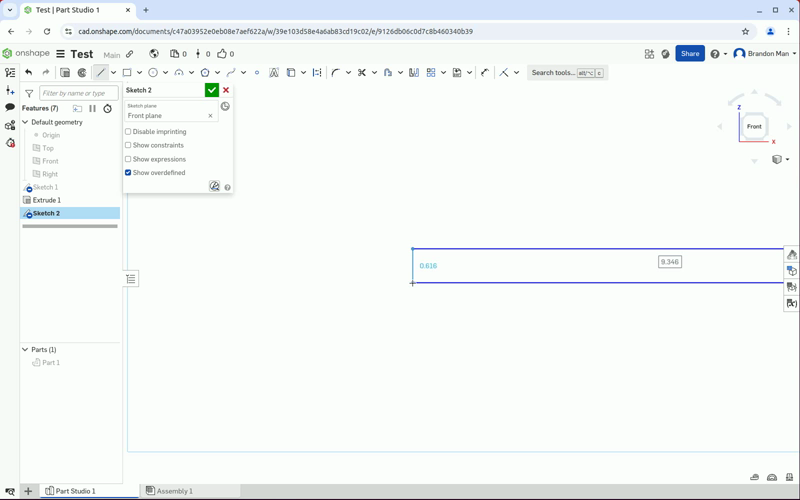
key_up(shift)
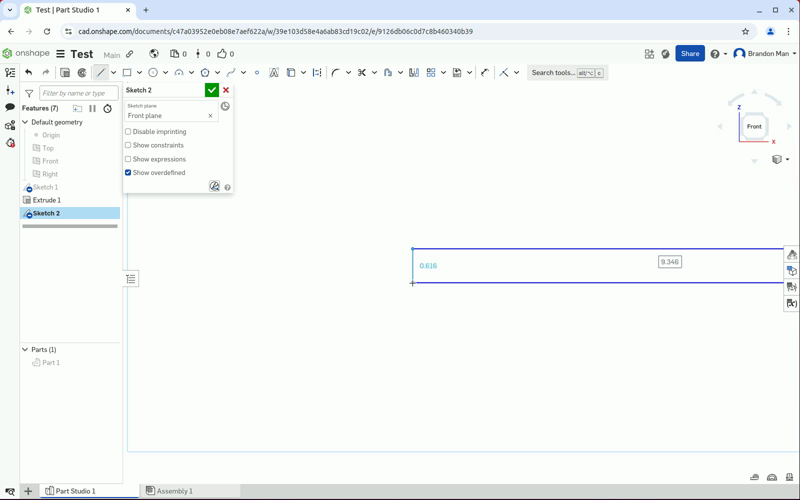
click(412, 282)
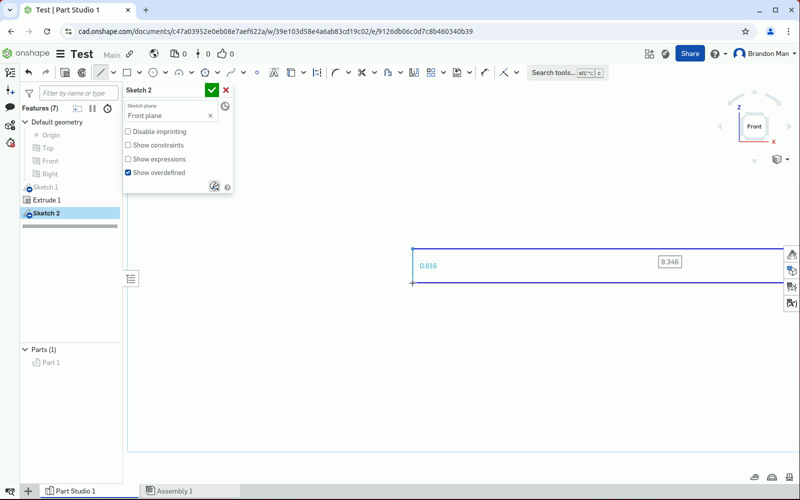
scroll(-6)
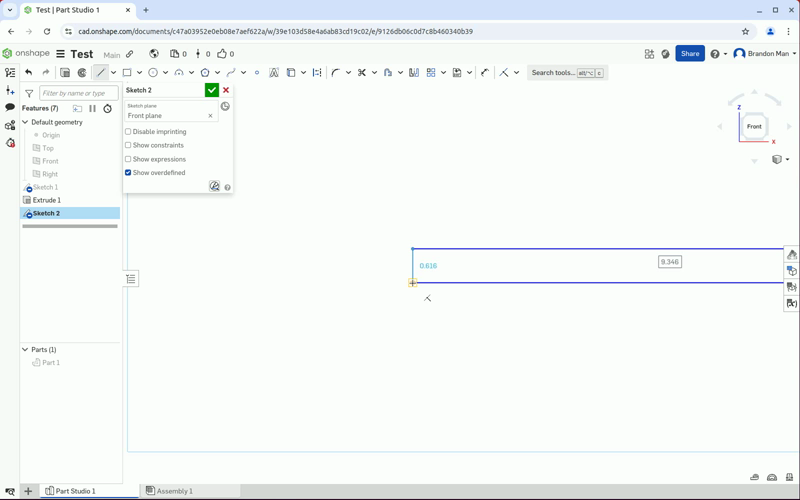
scroll(-6)
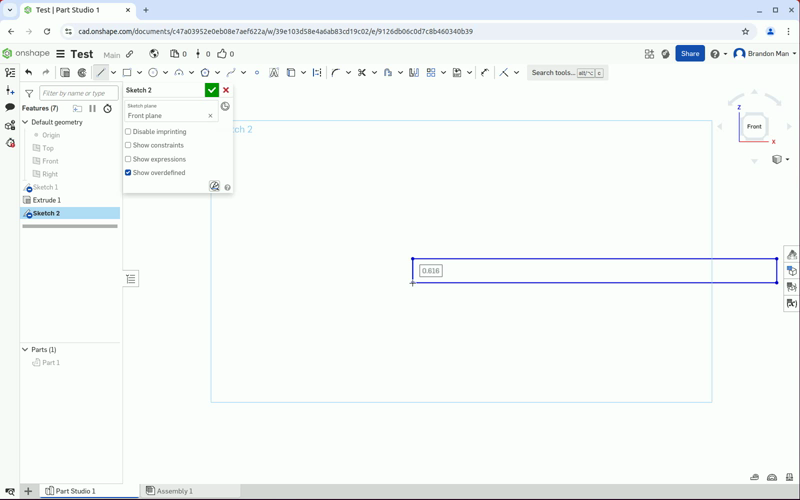
scroll(-6)
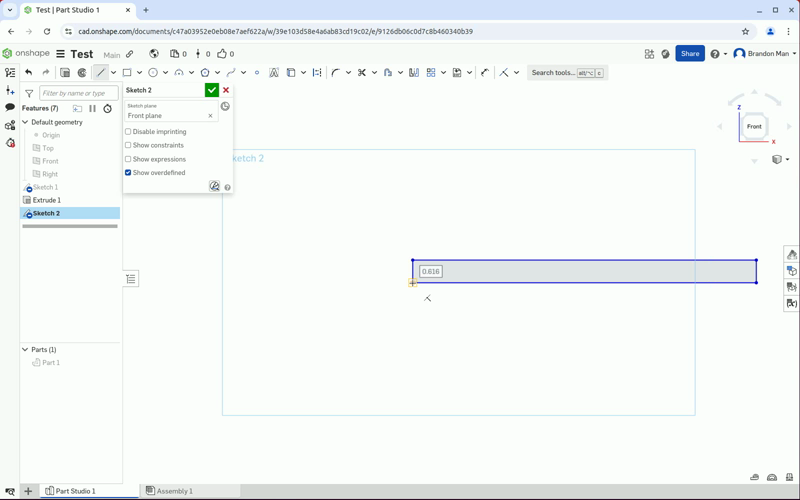
scroll(-6)
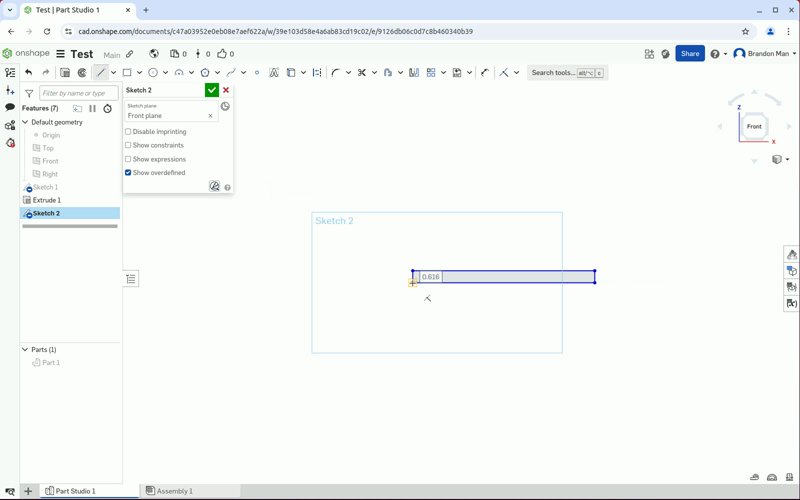
scroll(-6)
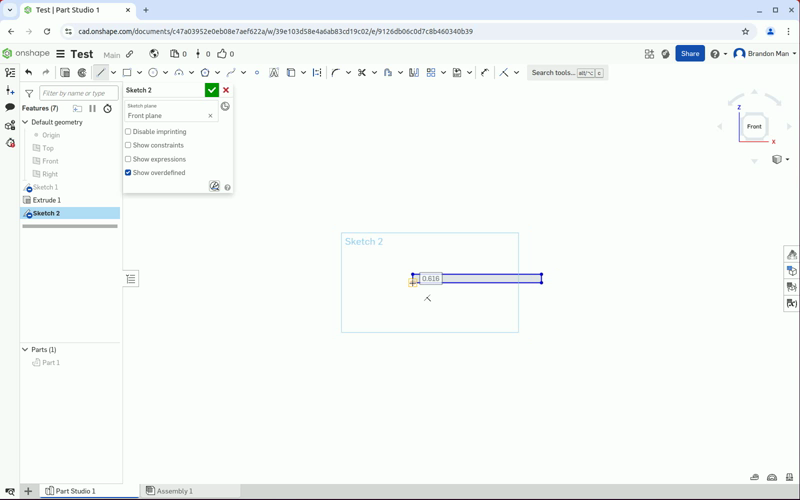
scroll(-6)
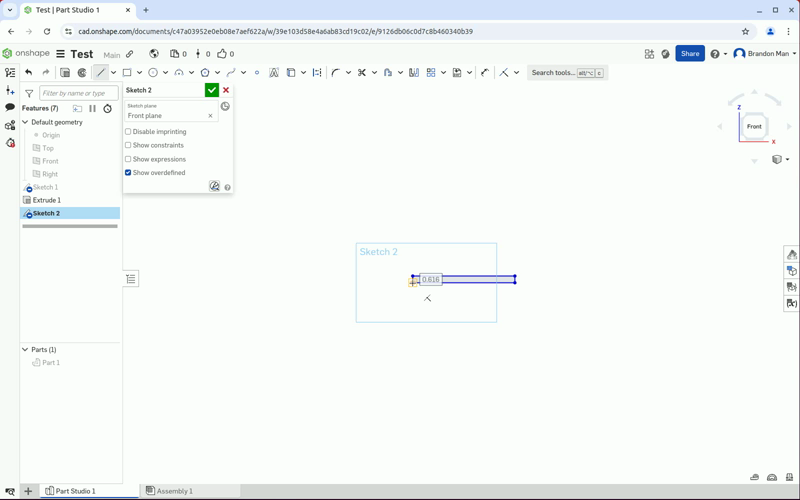
scroll(-6)
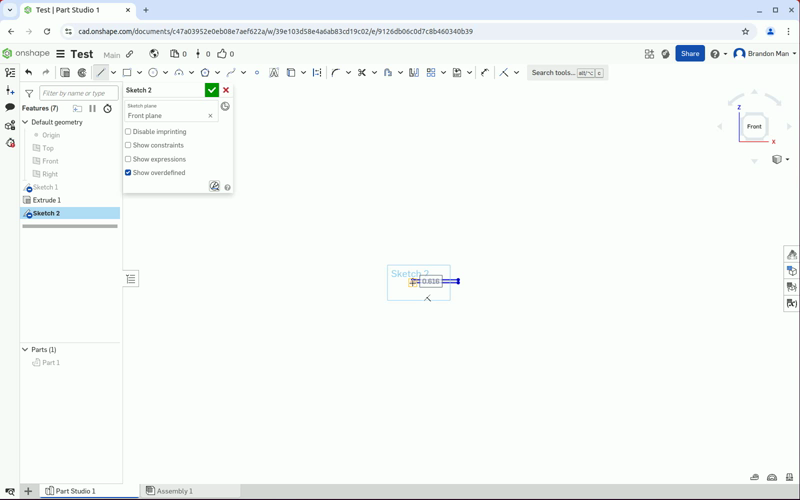
key(esc)
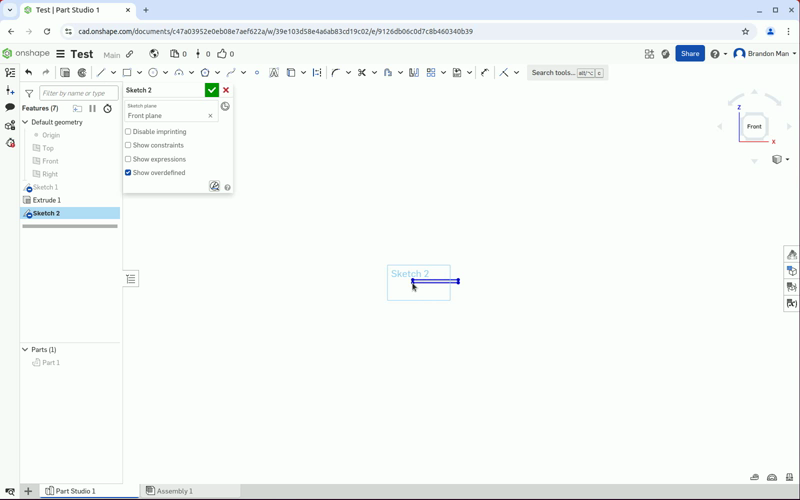
mouse_move(451, 280)
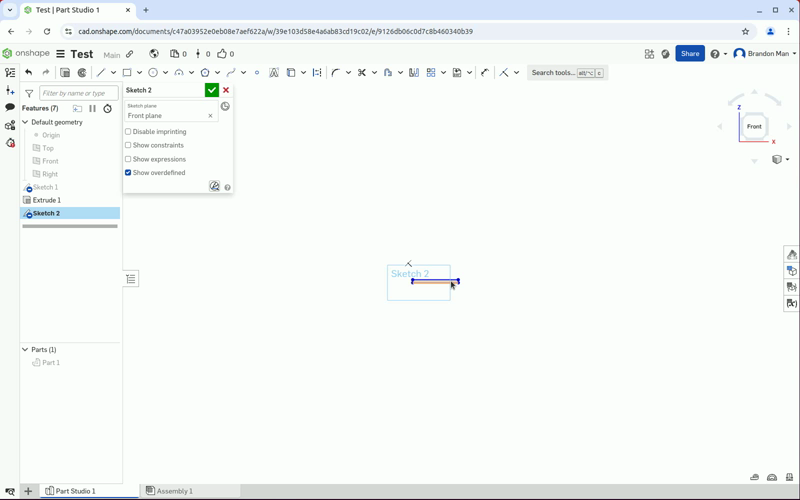
scroll(6)
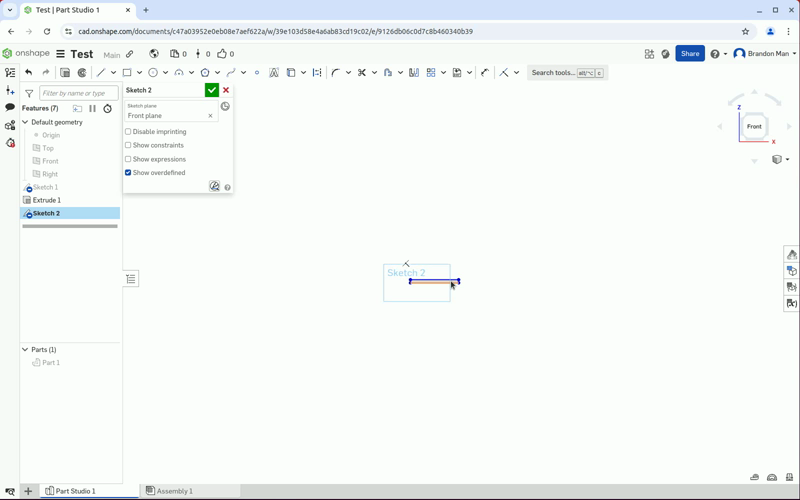
scroll(6)
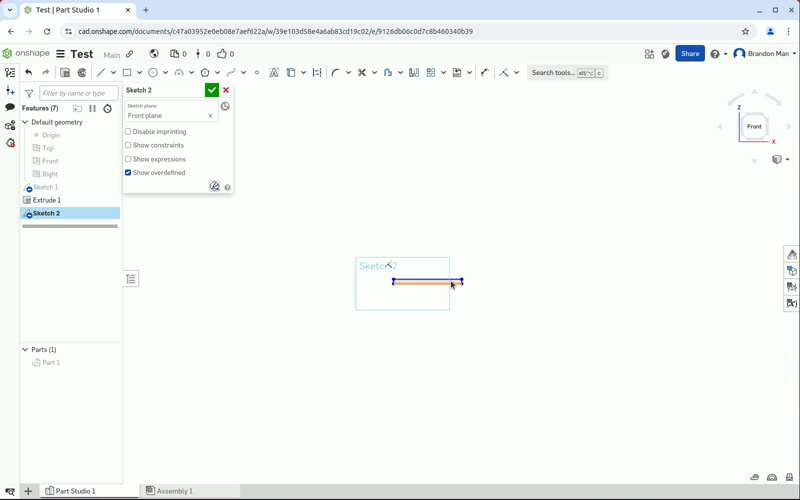
scroll(6)
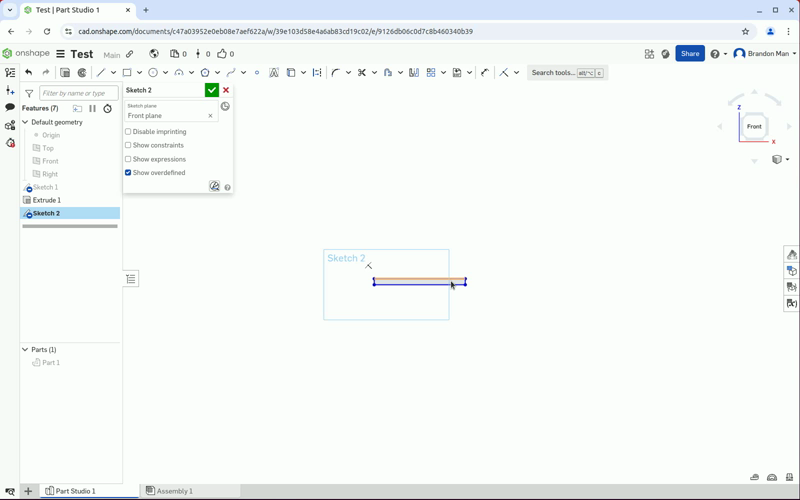
scroll(6)
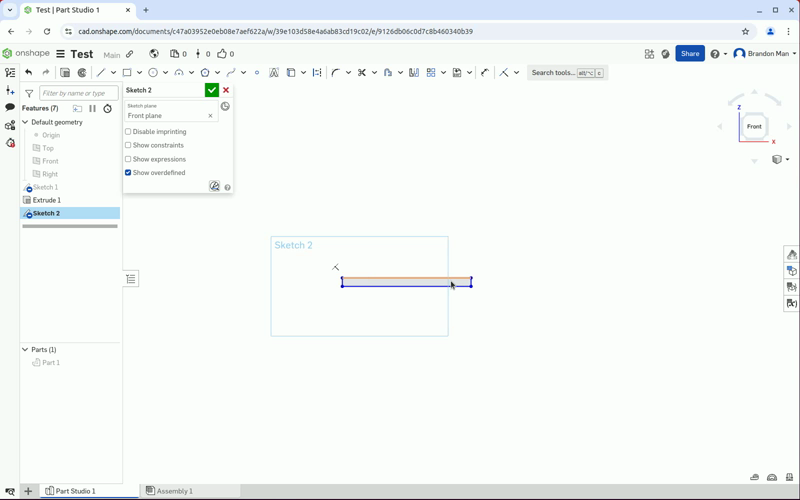
scroll(6)
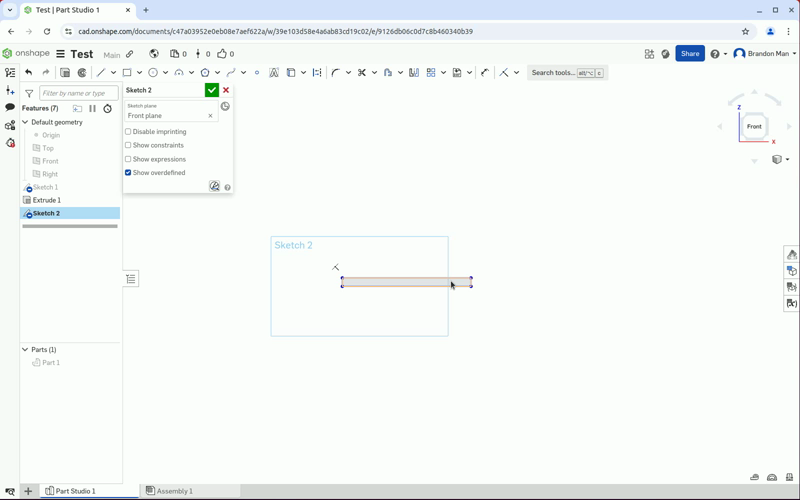
scroll(6)
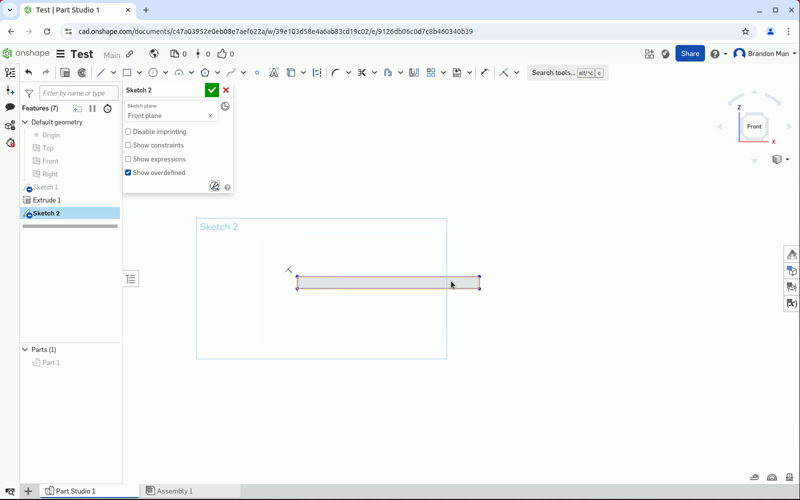
scroll(6)
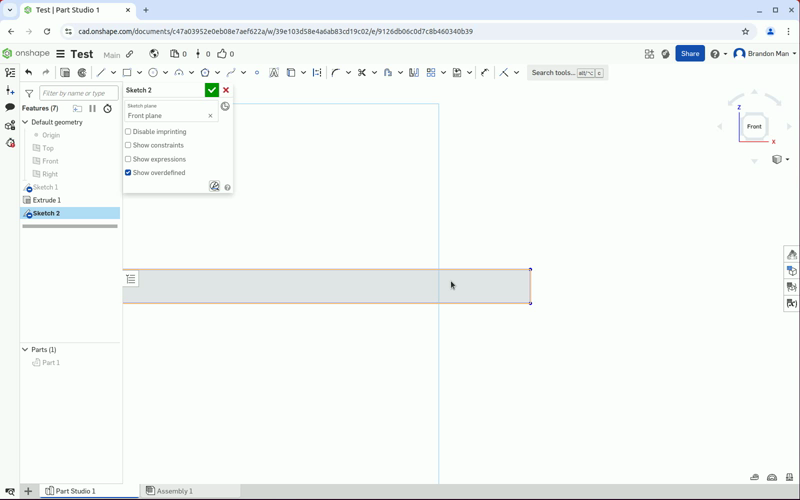
click(451, 280)
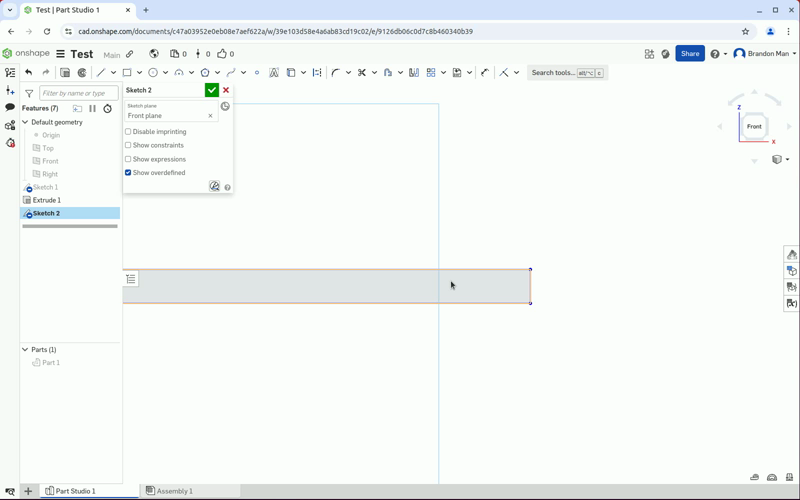
scroll(-6)
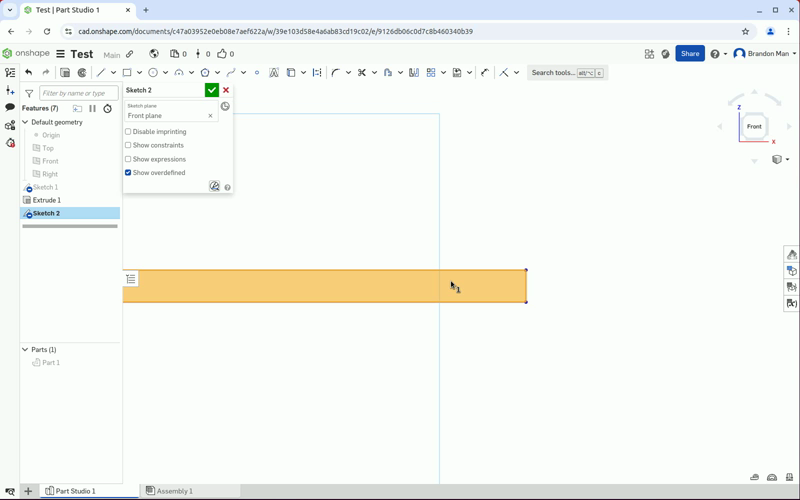
scroll(-6)
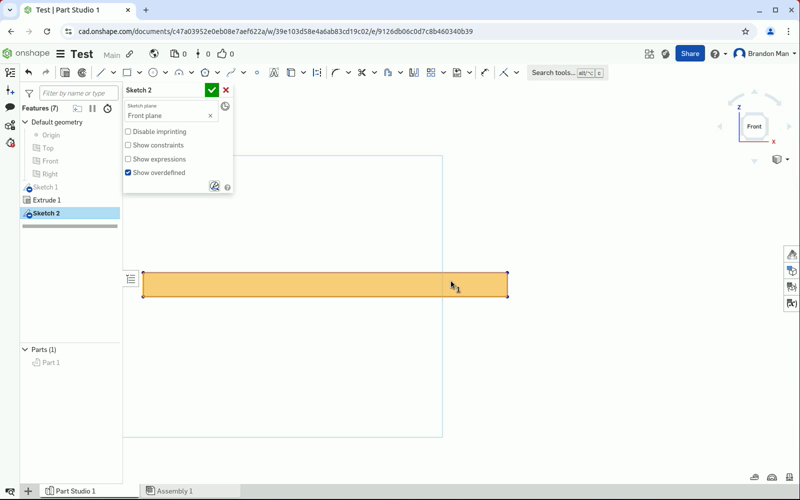
scroll(-6)
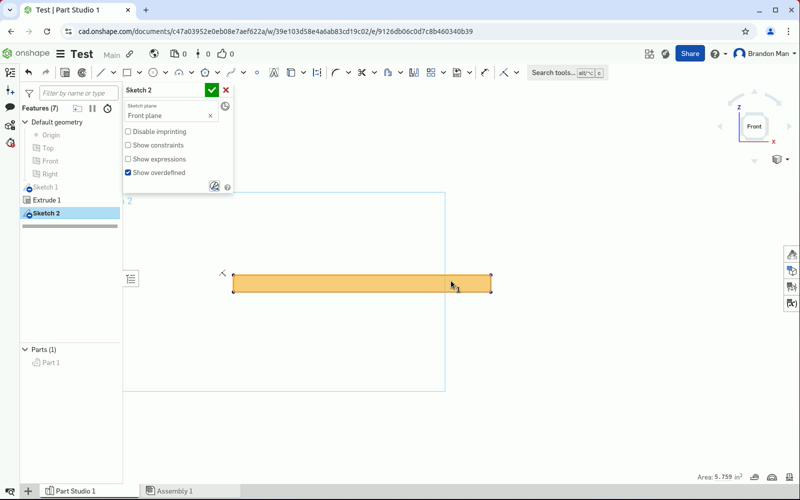
scroll(-6)
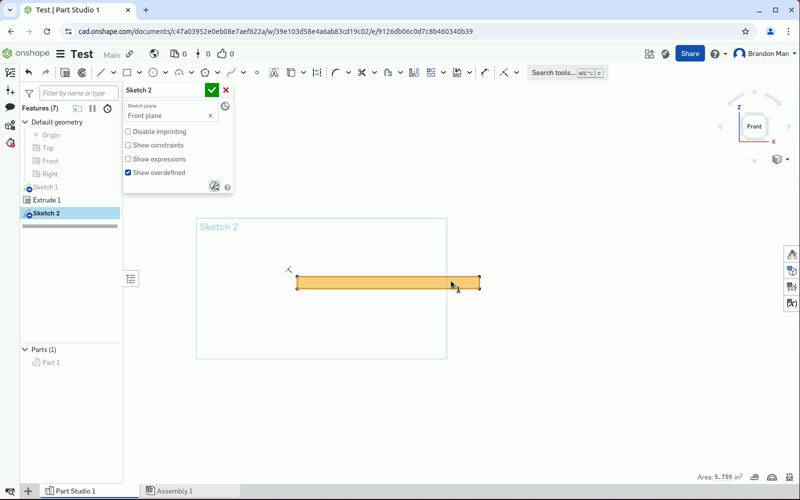
scroll(-6)
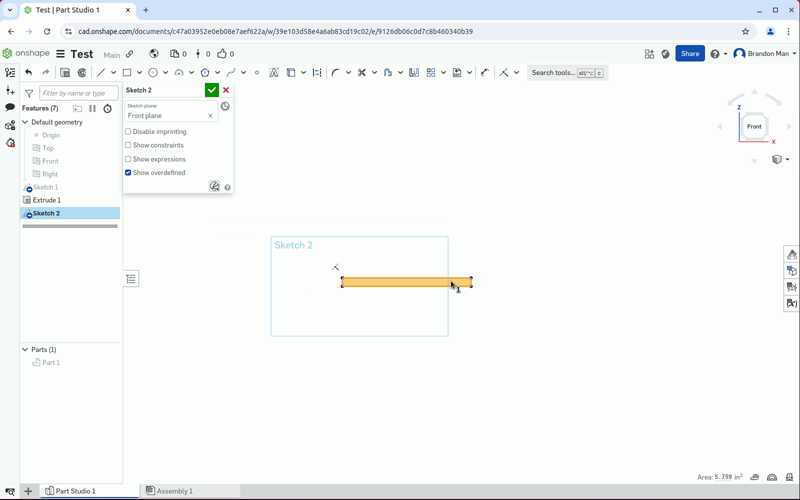
scroll(-6)
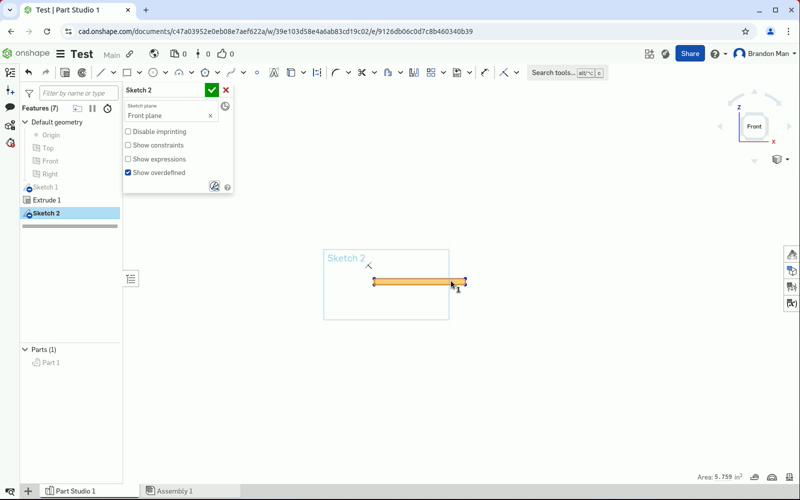
scroll(-6)
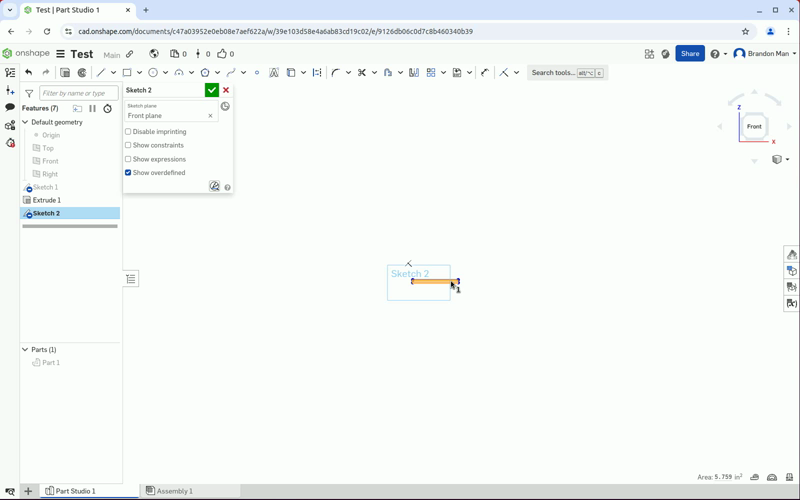
mouse_move(73, 352)
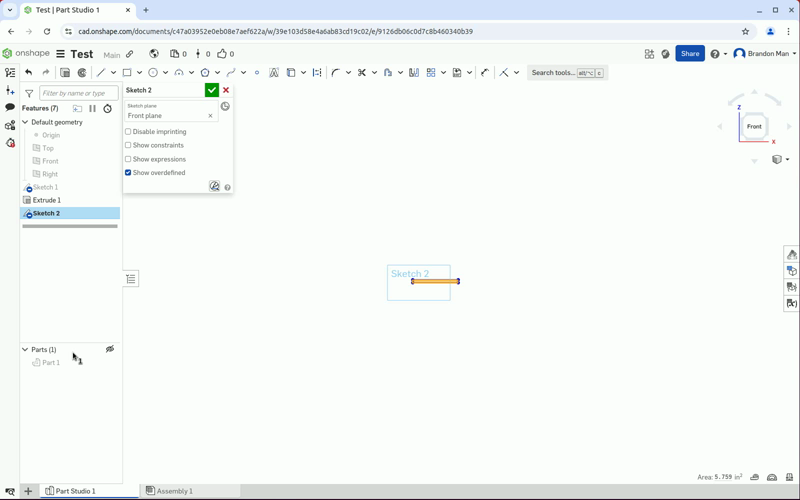
key(shift+y)
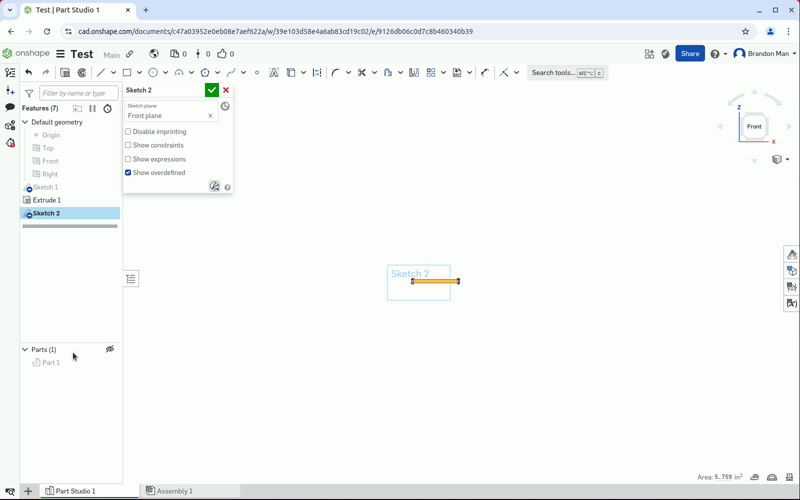
key(shift+e)
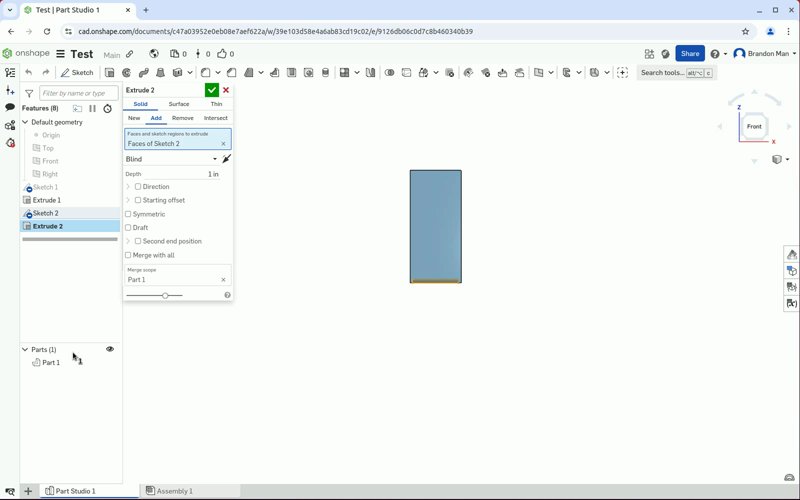
mouse_move(143, 106)
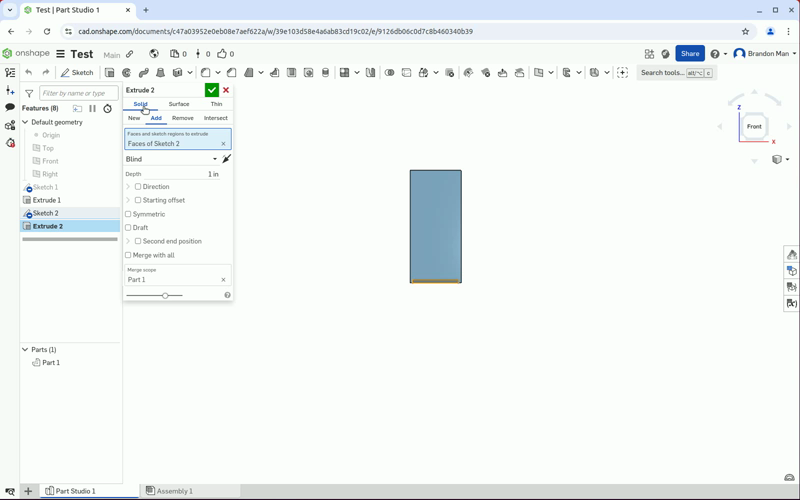
click(143, 106)
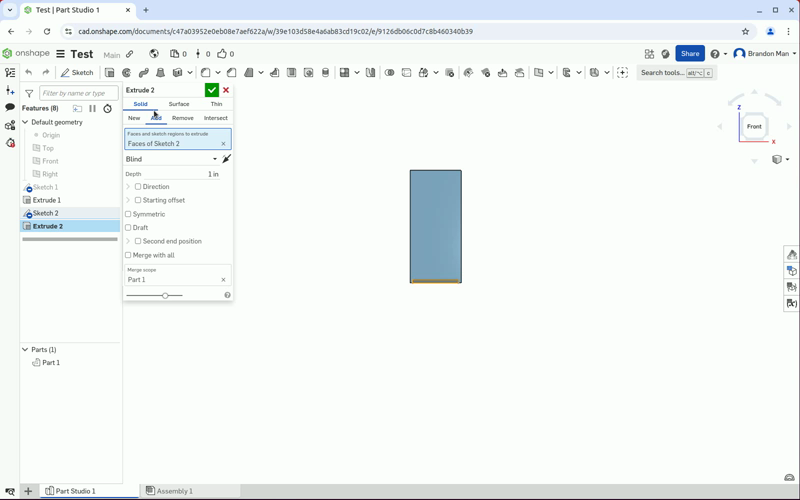
mouse_move(186, 120)
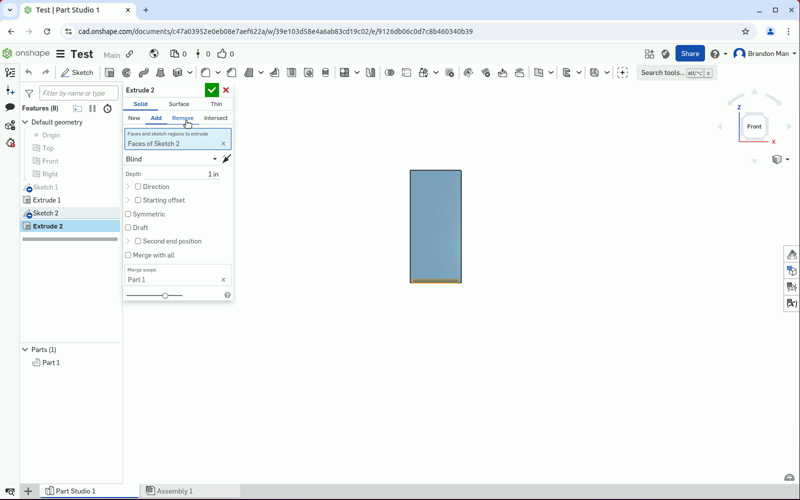
click(186, 120)
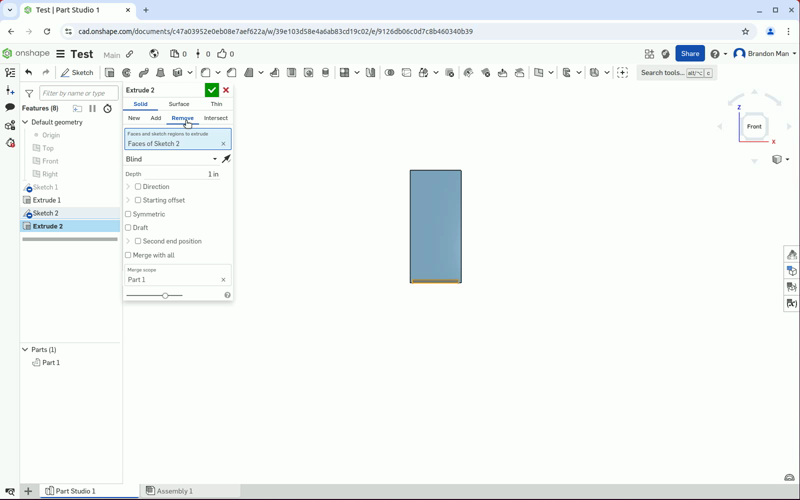
key(tab, 4)
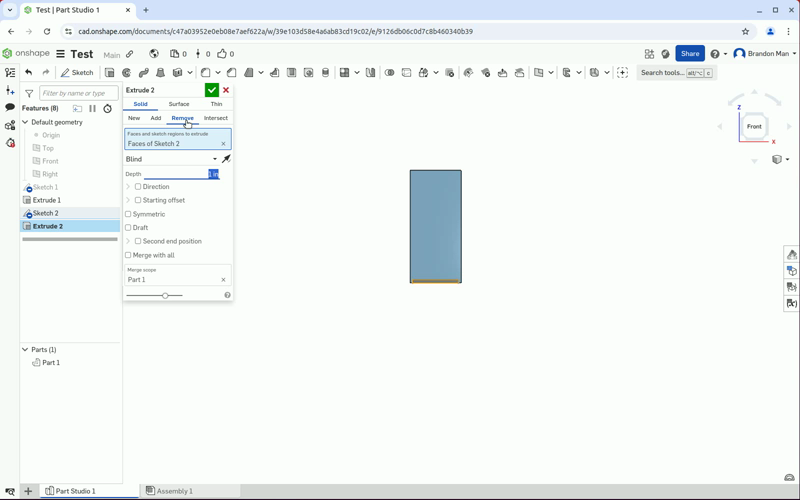
text(4.092)
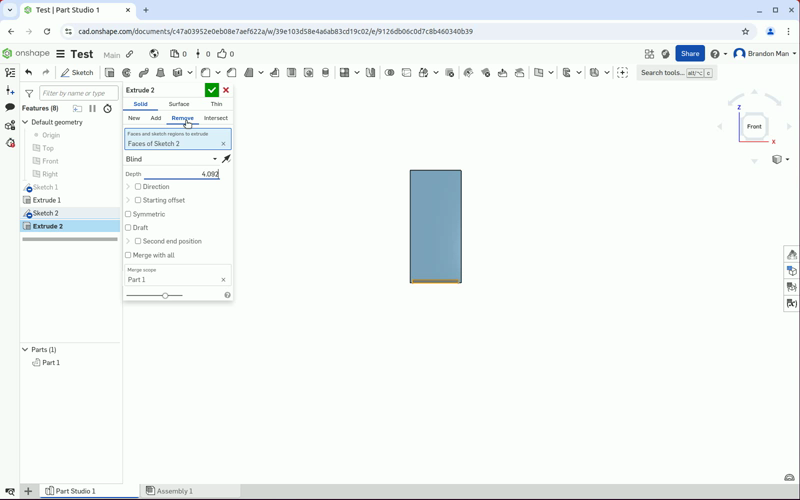
key(tab, 6)
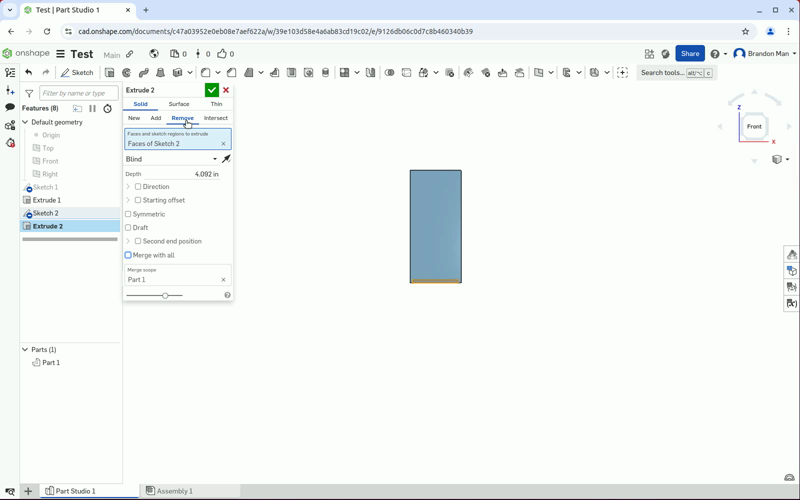
key(space)
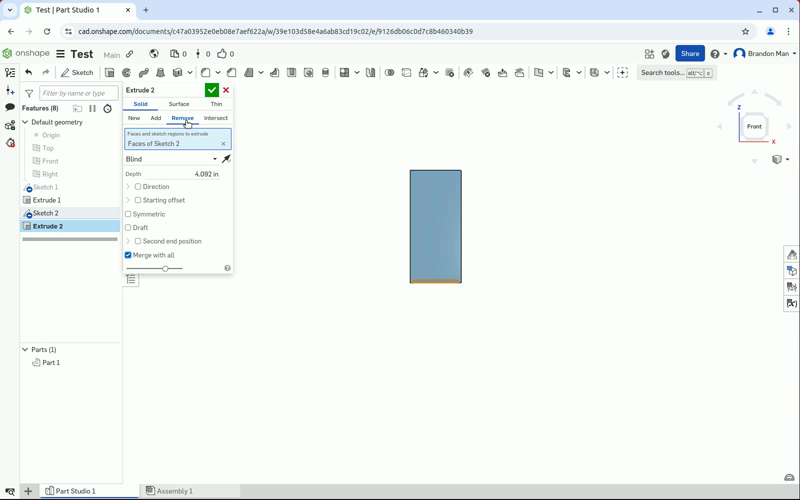
key(enter)
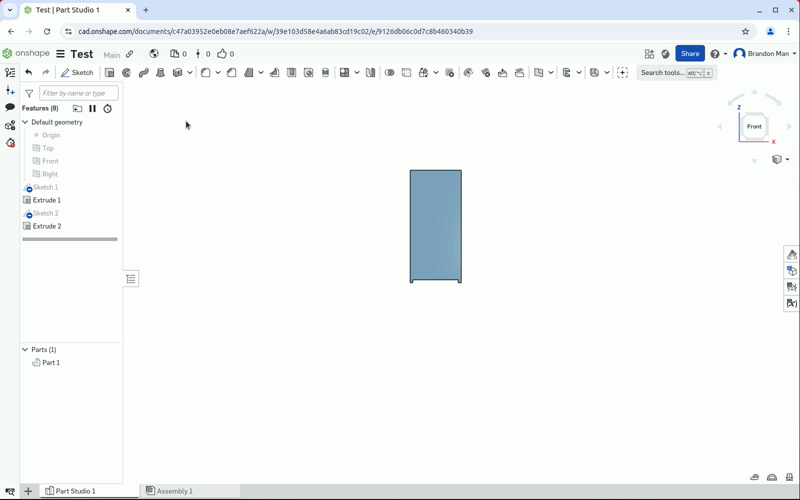
key(shift+h)
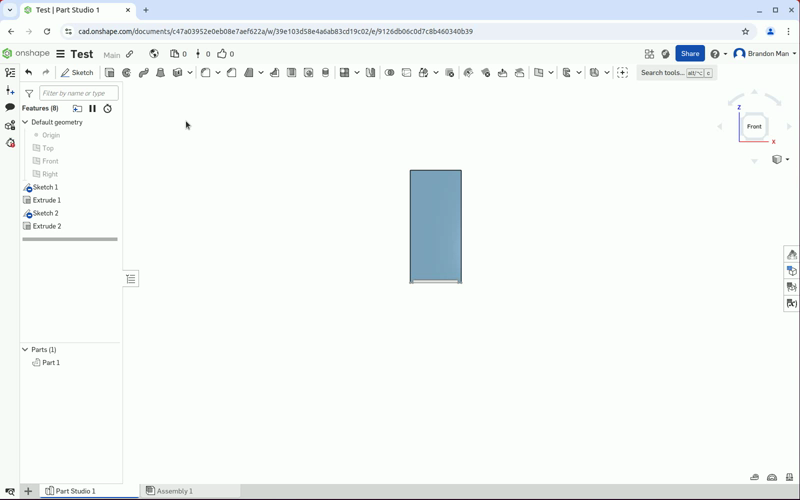
key(shift+h)
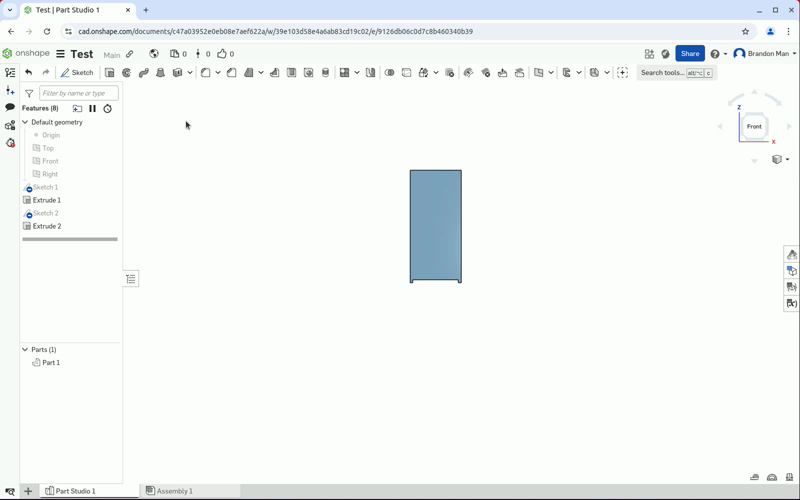
mouse_move(73, 189)
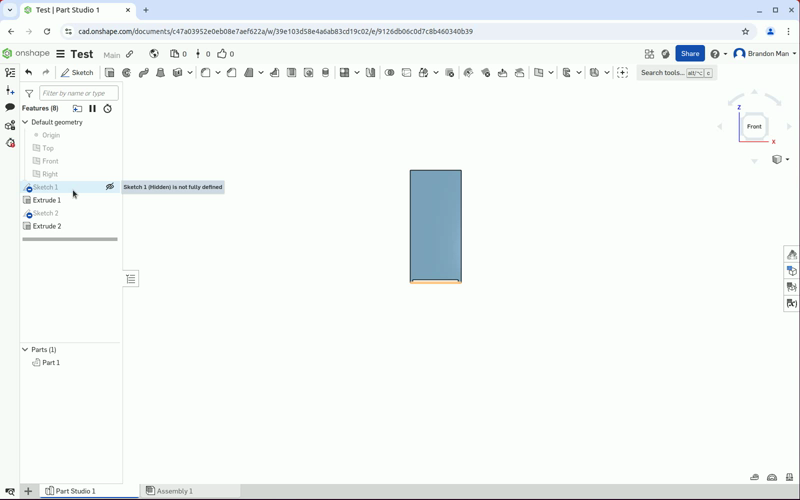
click(73, 189)
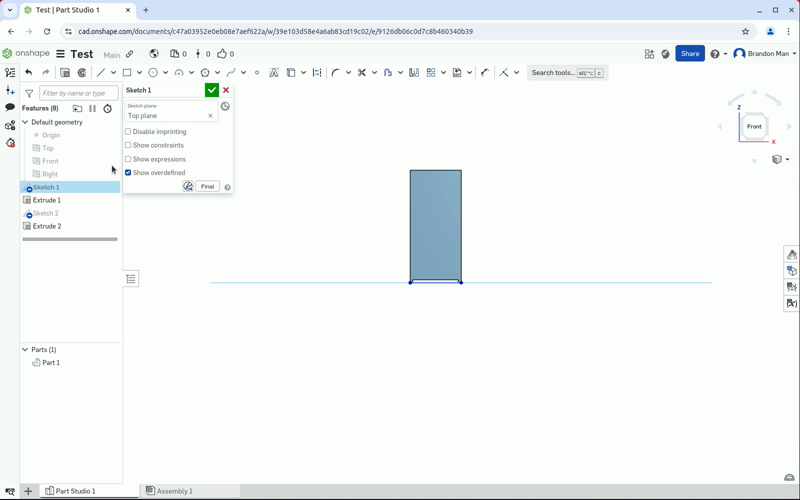
mouse_move(229, 92)
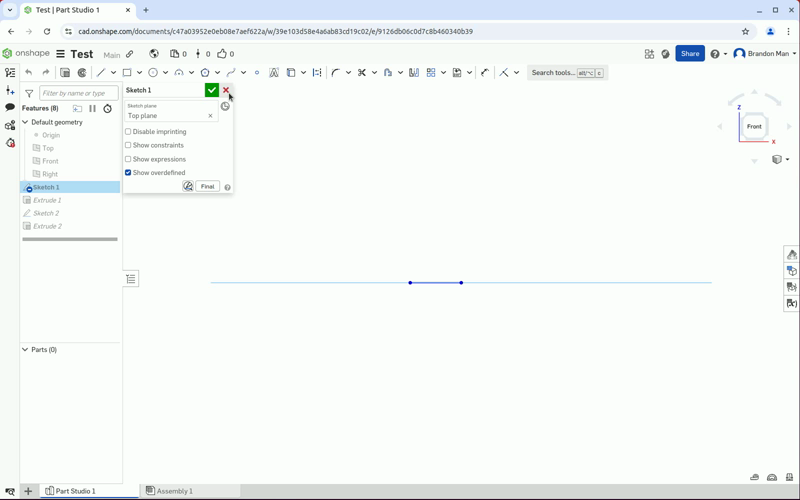
click(229, 92)
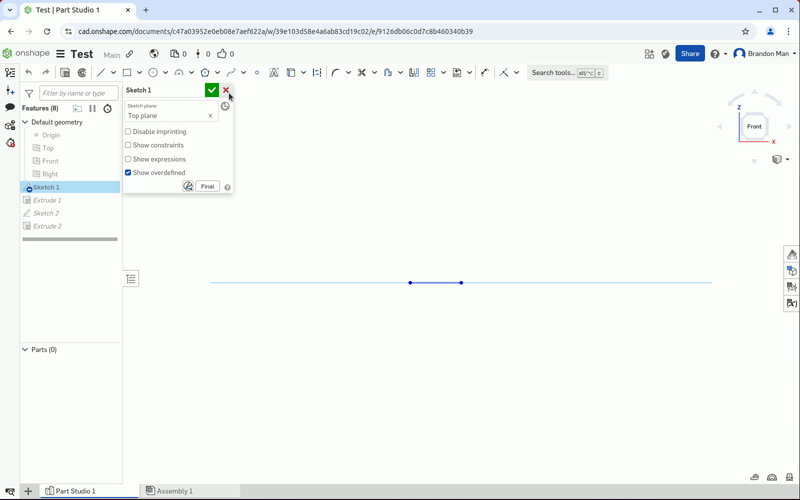
key(shift+s)
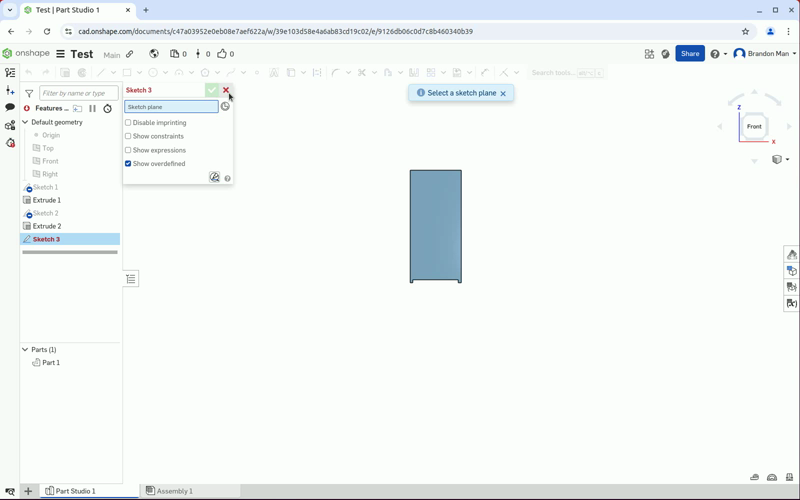
mouse_move(73, 163)
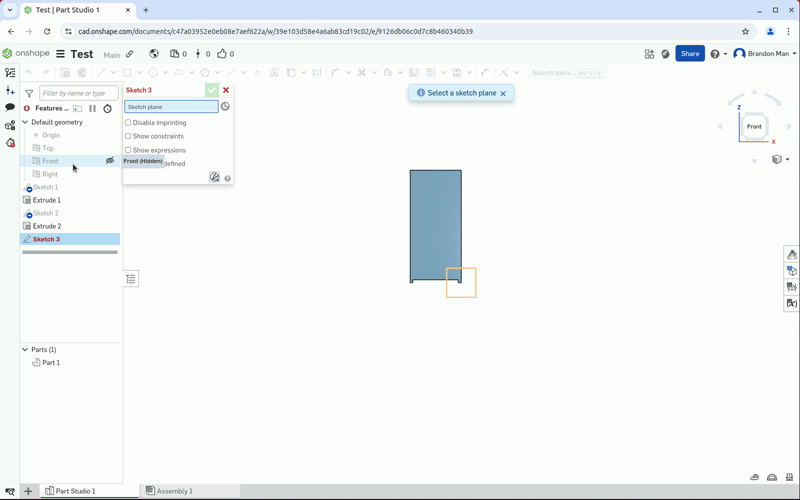
click(73, 163)
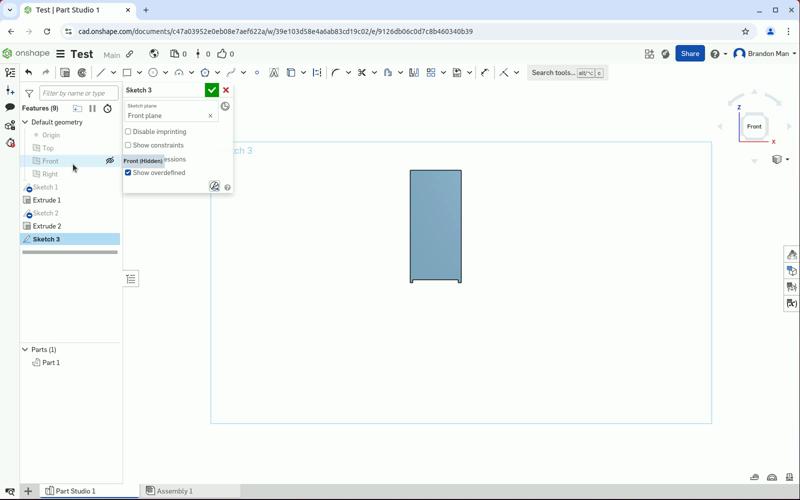
mouse_move(73, 352)
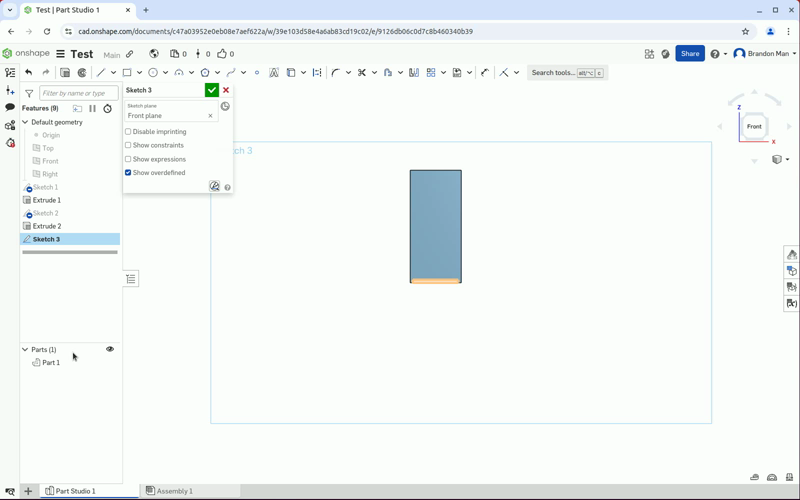
key(y)
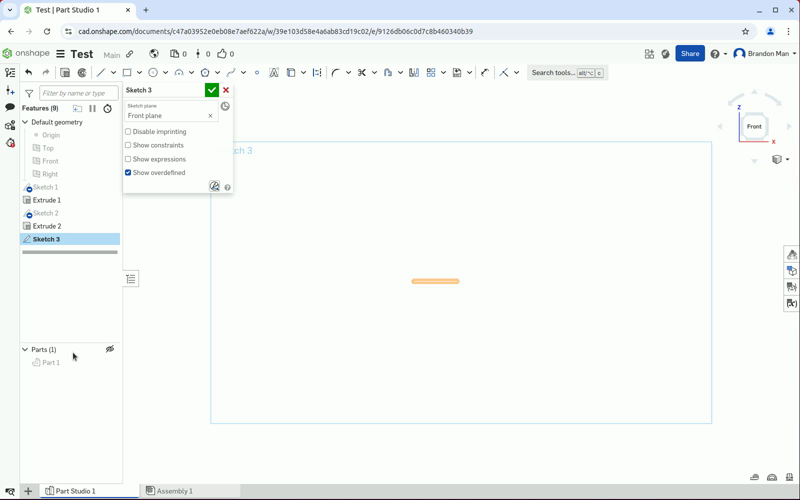
key(l)
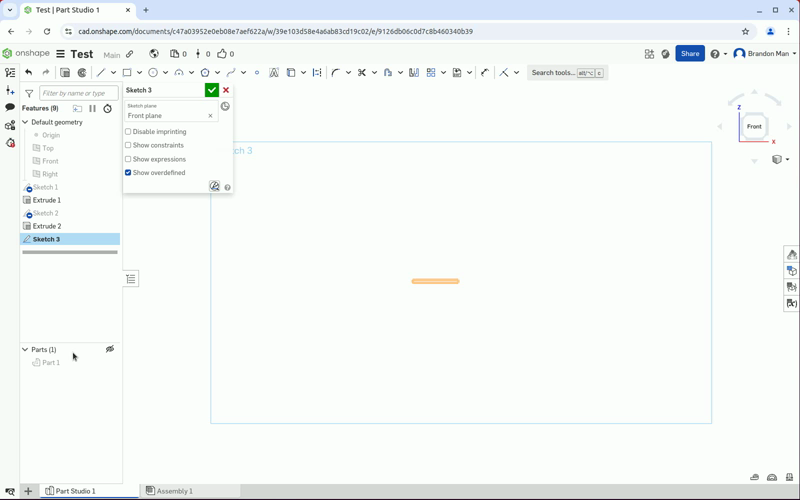
key_down(shift)
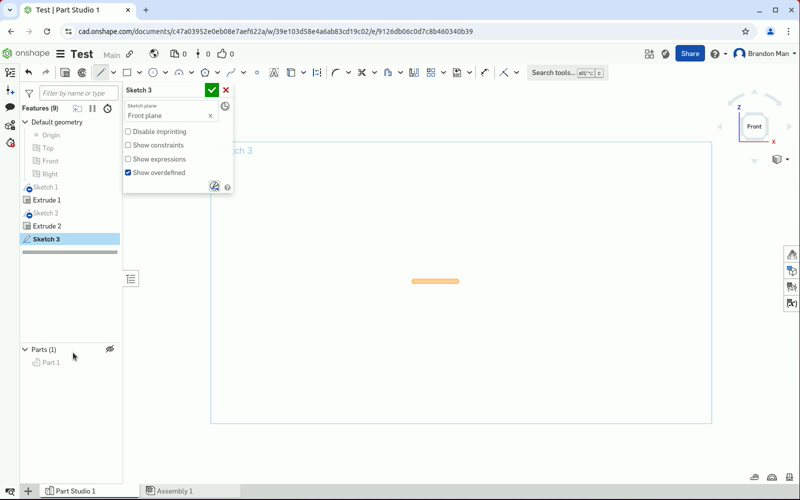
mouse_move(412, 276)
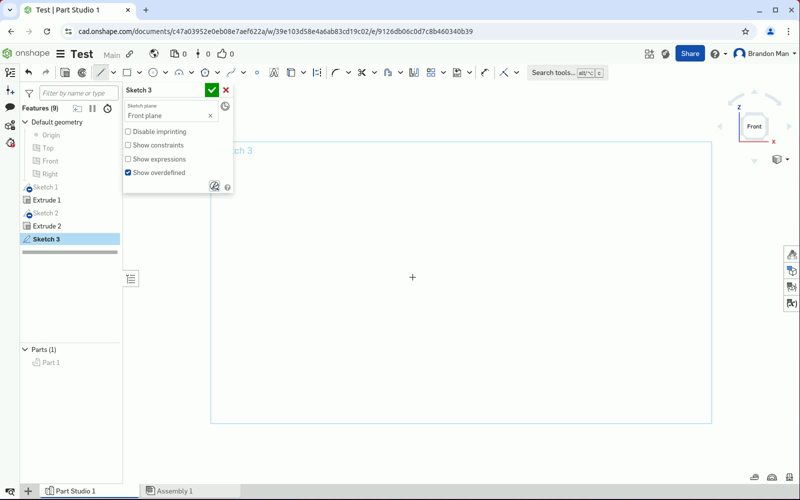
click(412, 276)
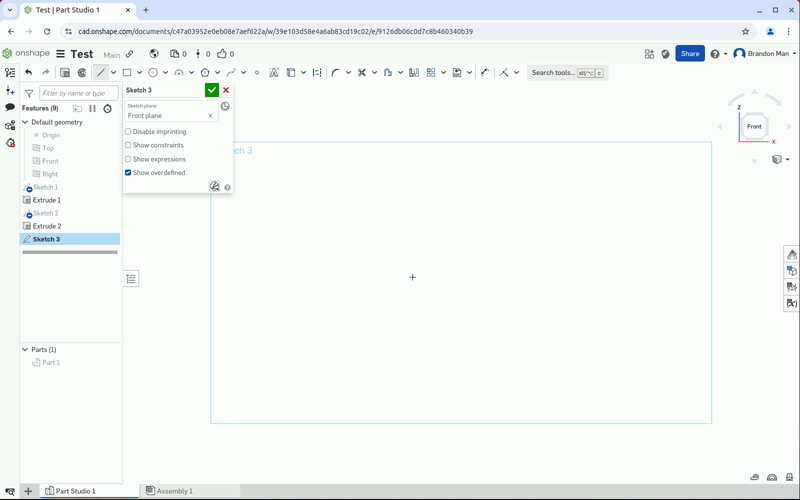
key_up(shift)
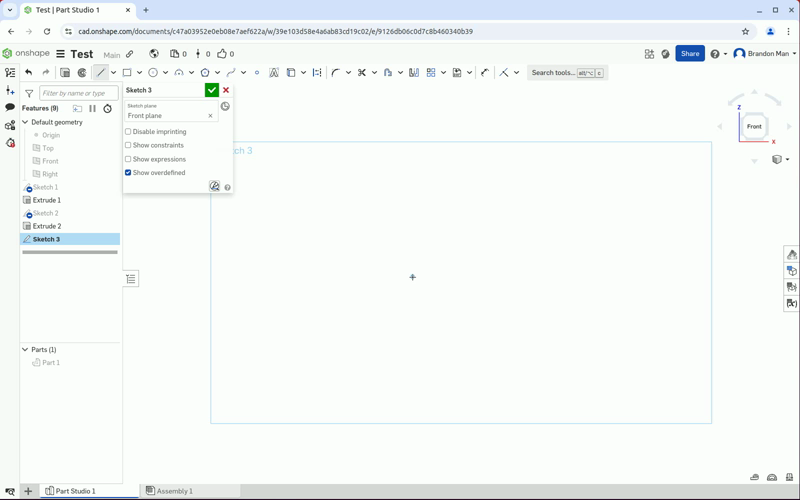
key_down(shift)
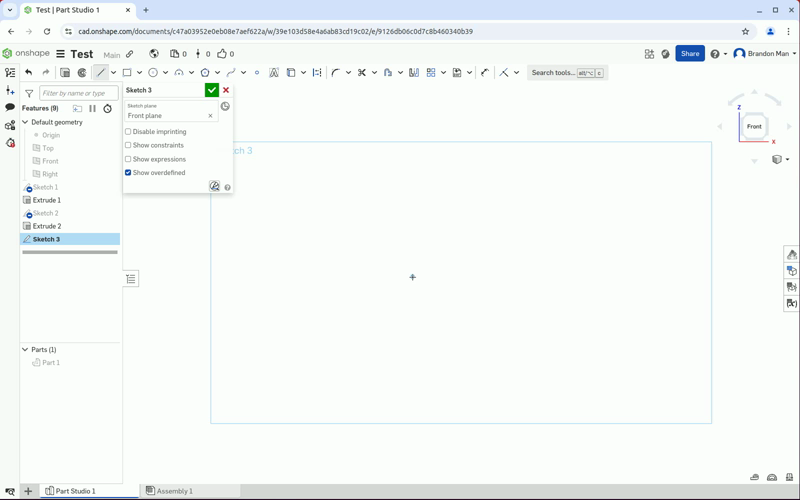
mouse_move(442, 276)
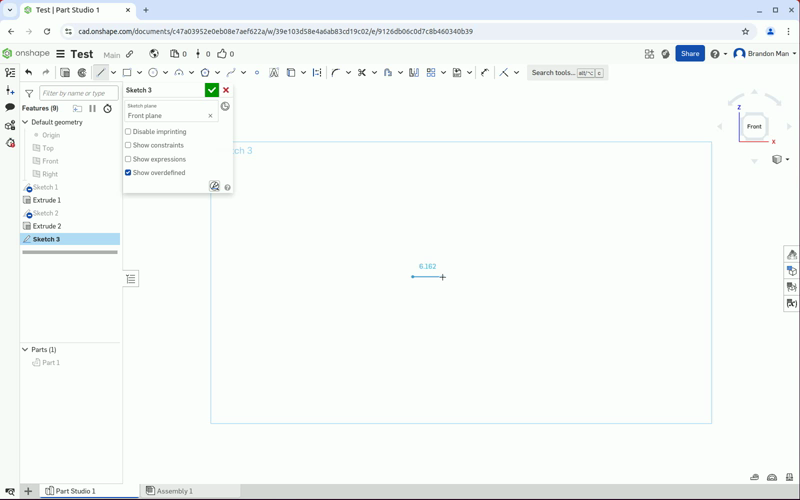
mouse_move(458, 276)
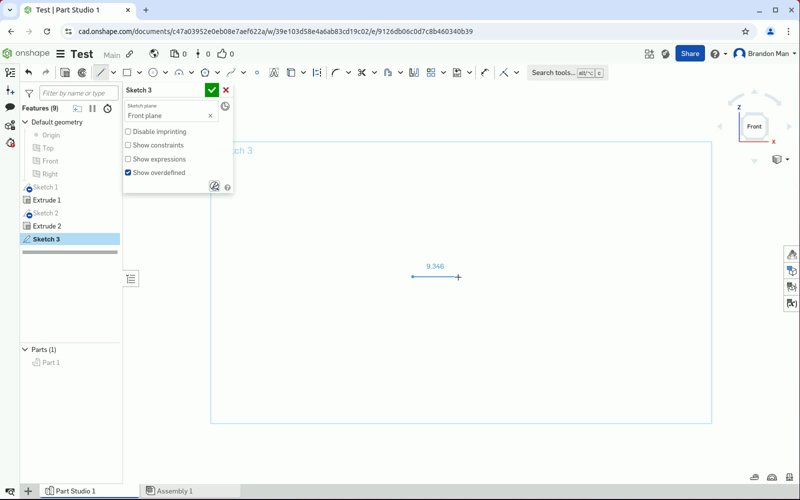
click(458, 276)
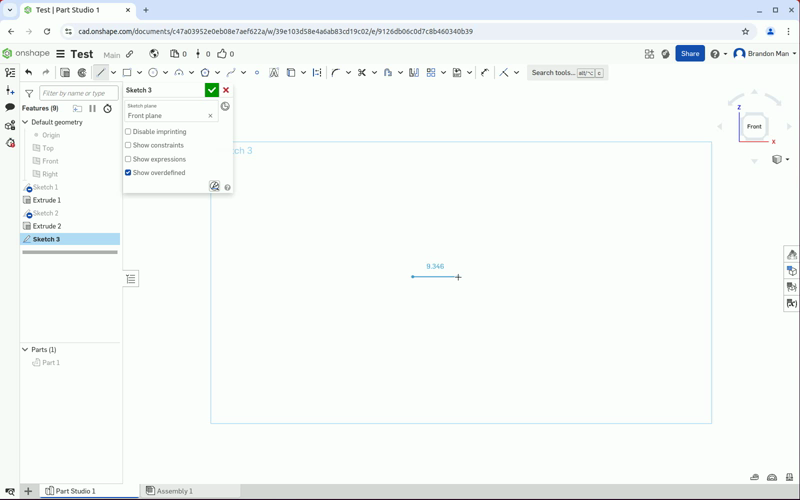
key_up(shift)
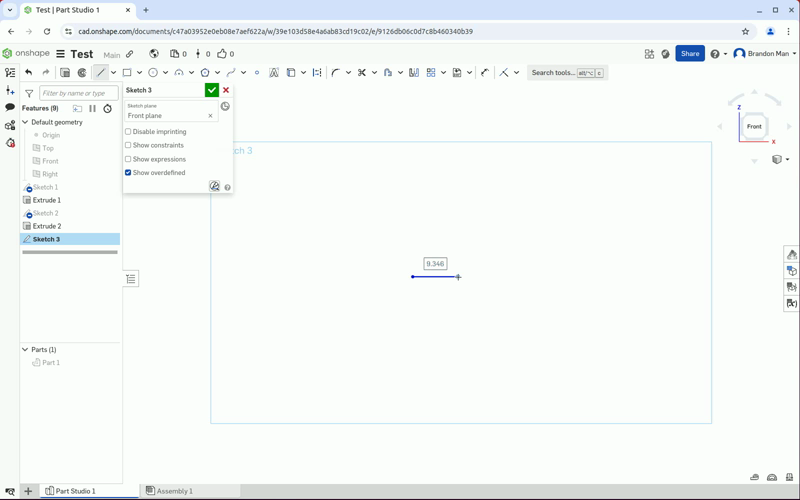
key_down(shift)
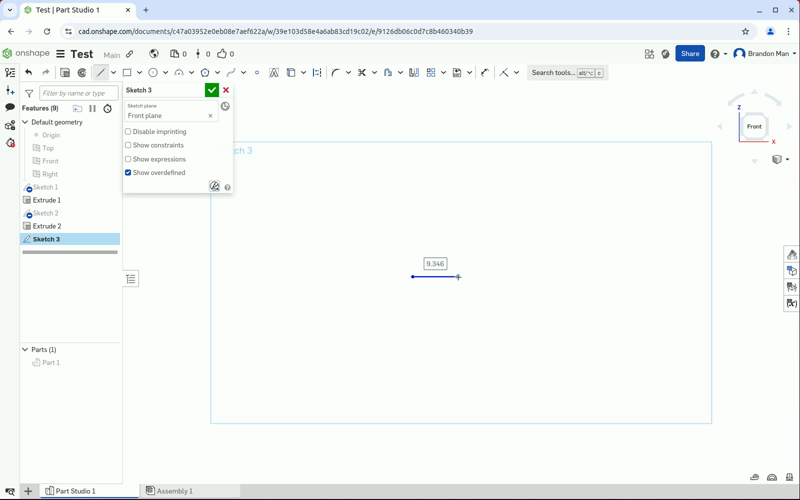
mouse_move(488, 276)
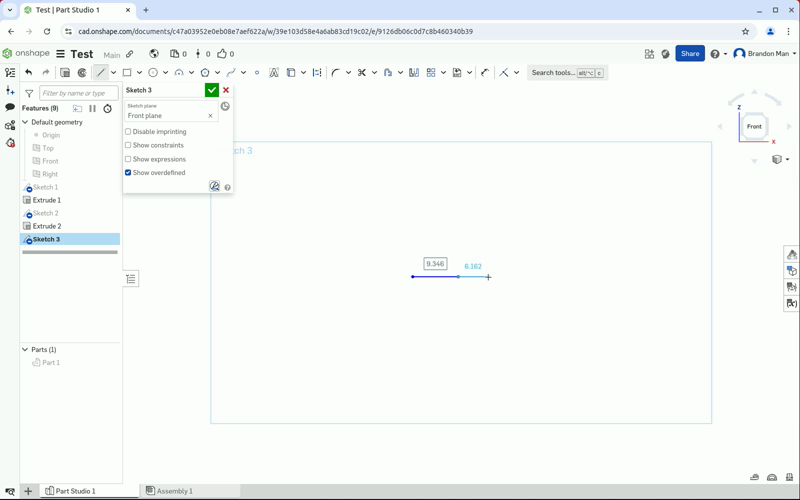
mouse_move(458, 255)
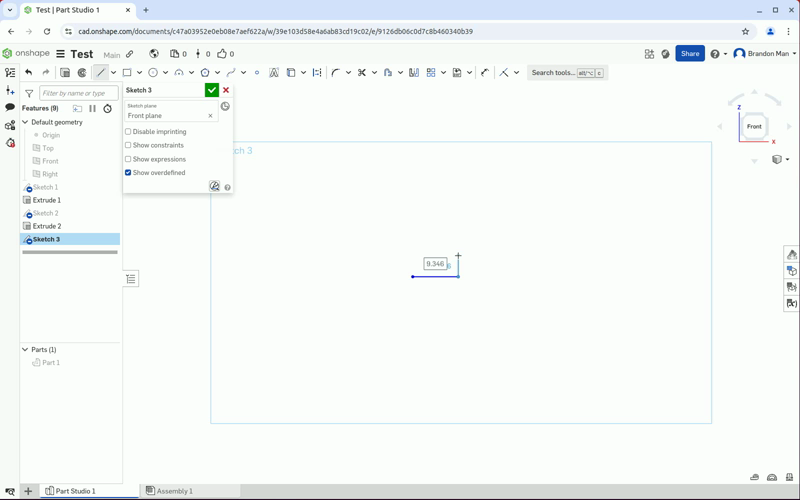
click(458, 255)
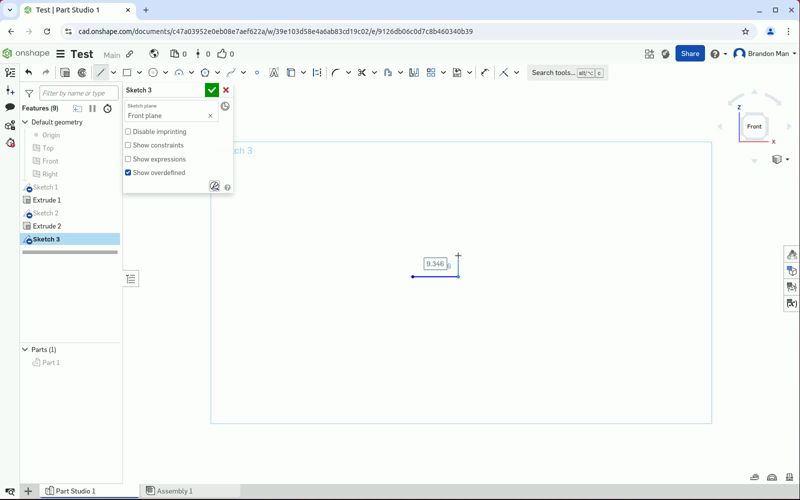
key_up(shift)
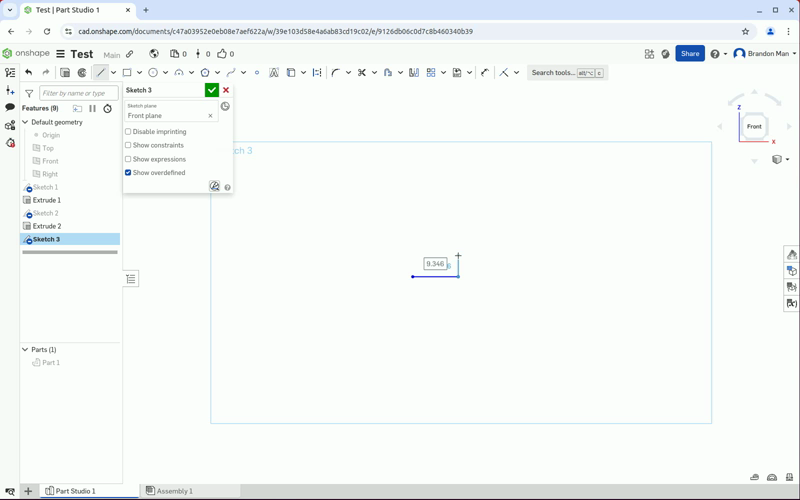
key_down(shift)
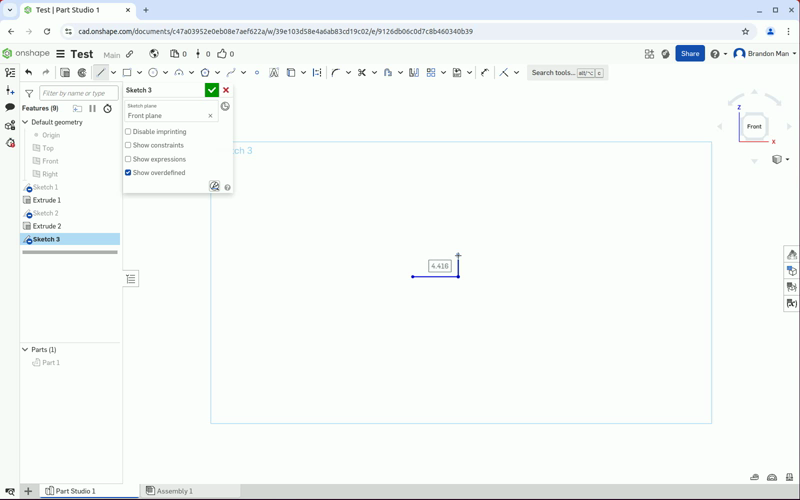
mouse_move(488, 255)
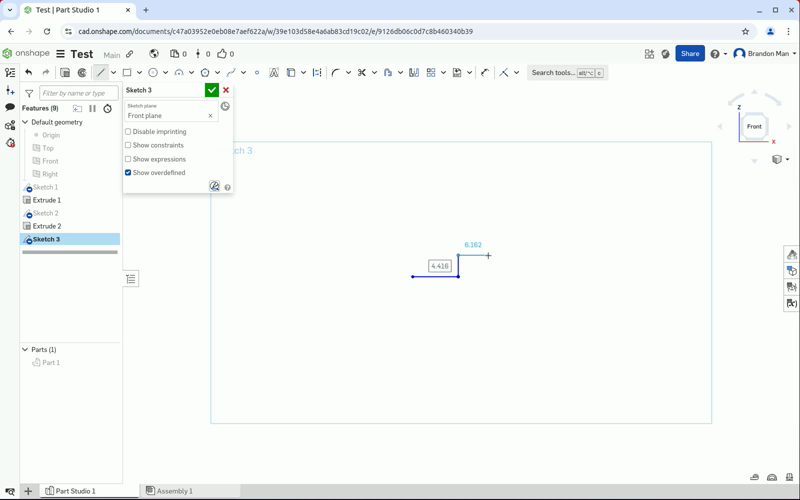
mouse_move(412, 255)
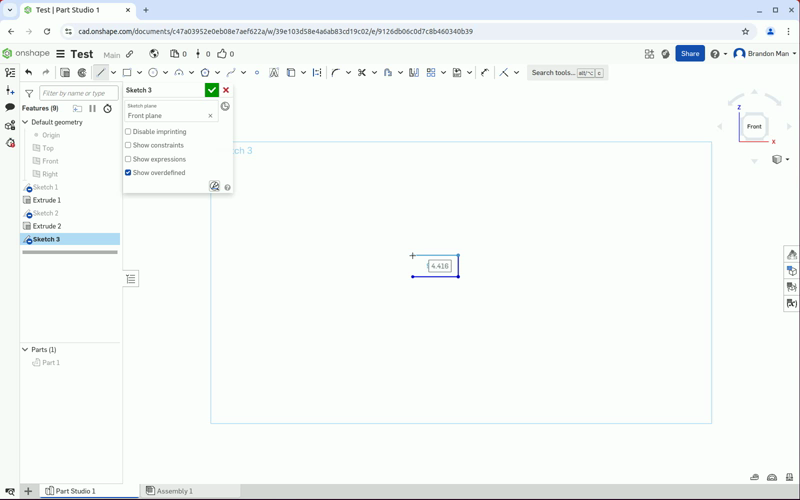
click(412, 255)
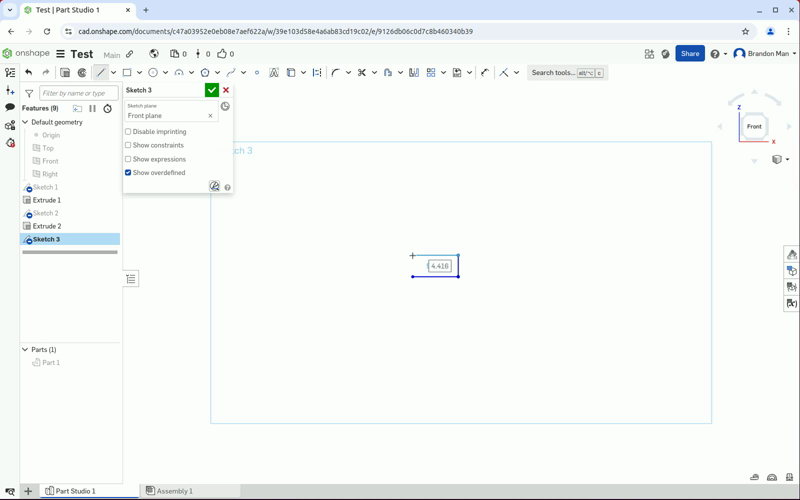
key_up(shift)
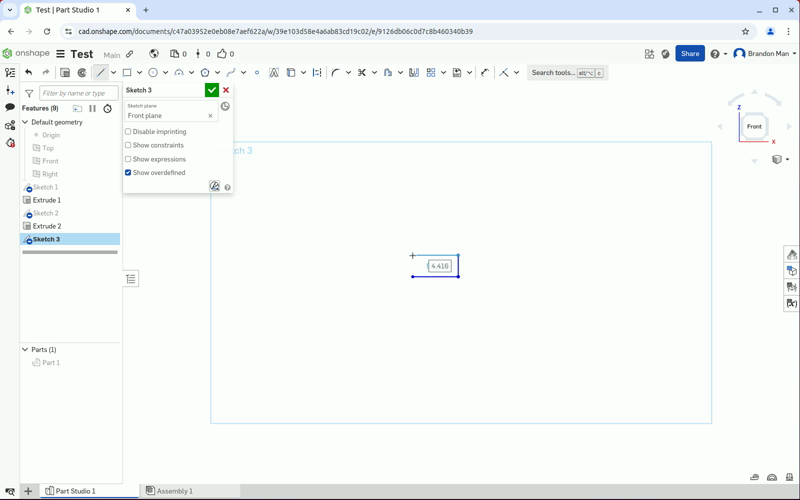
mouse_move(442, 255)
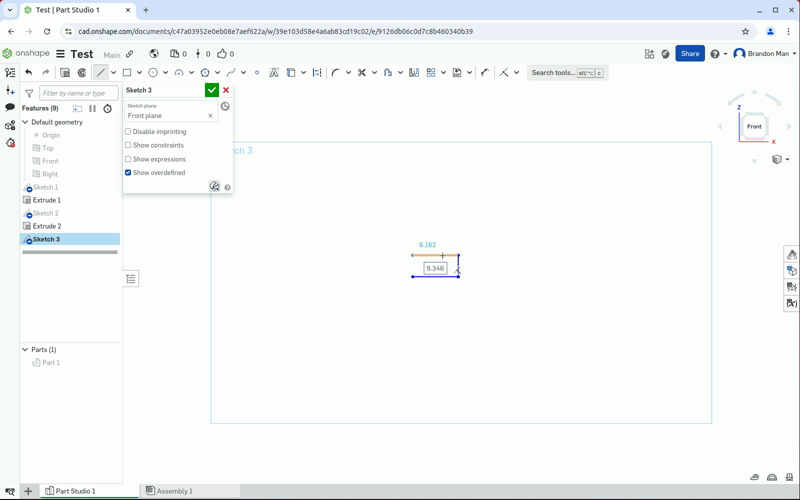
key_down(shift)
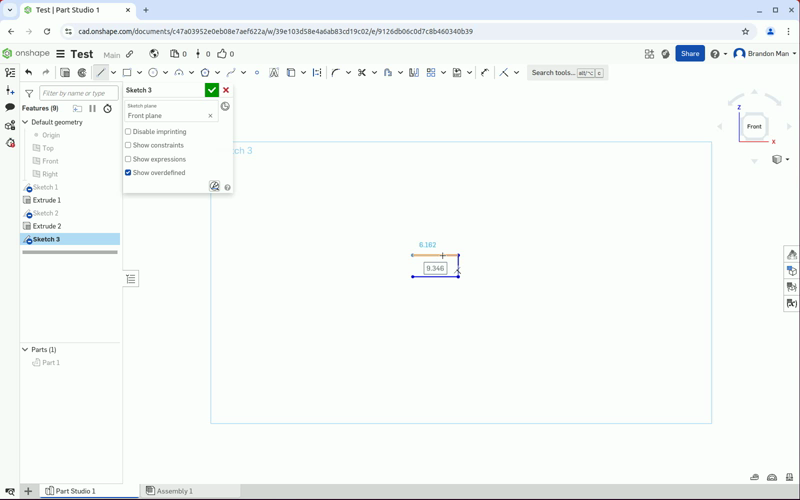
mouse_move(412, 276)
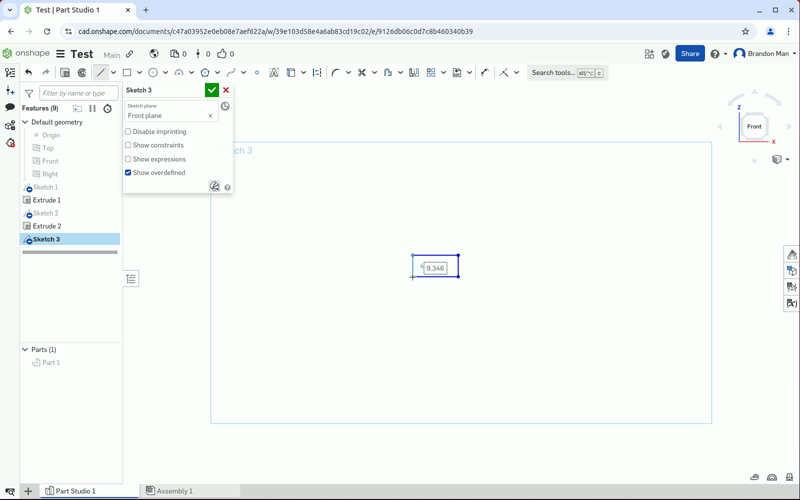
key_up(shift)
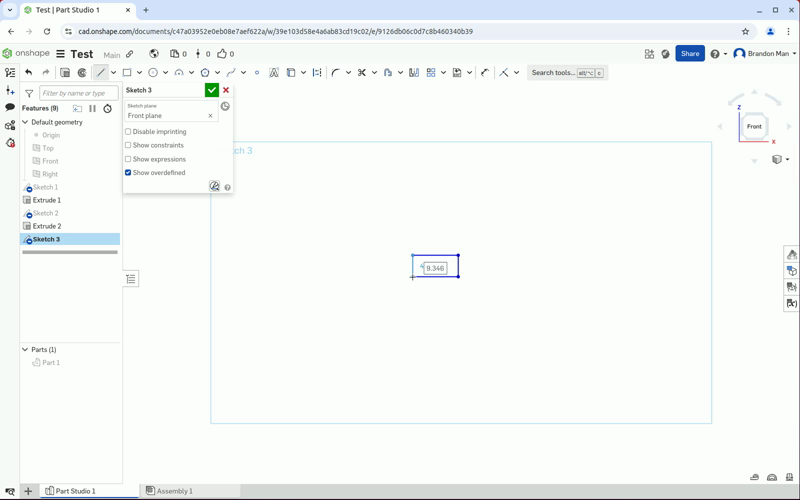
click(412, 276)
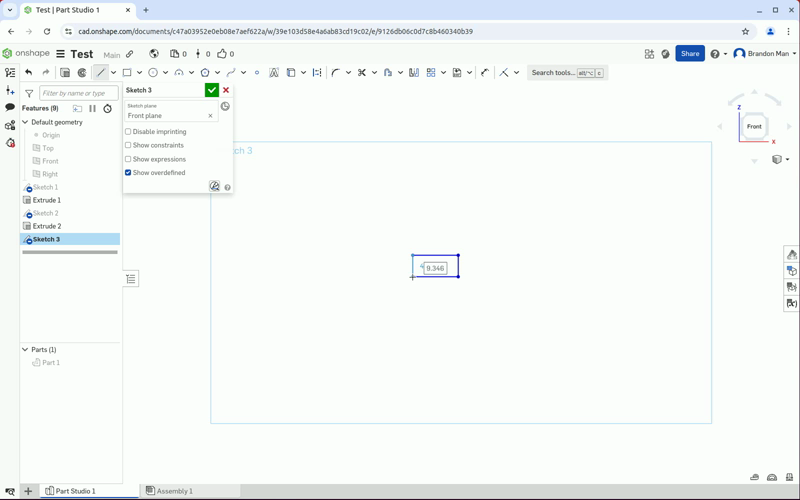
key(esc)
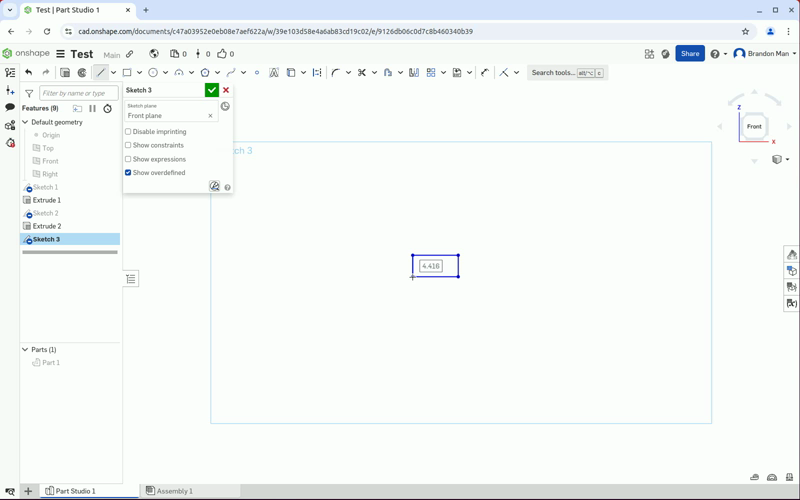
mouse_move(419, 259)
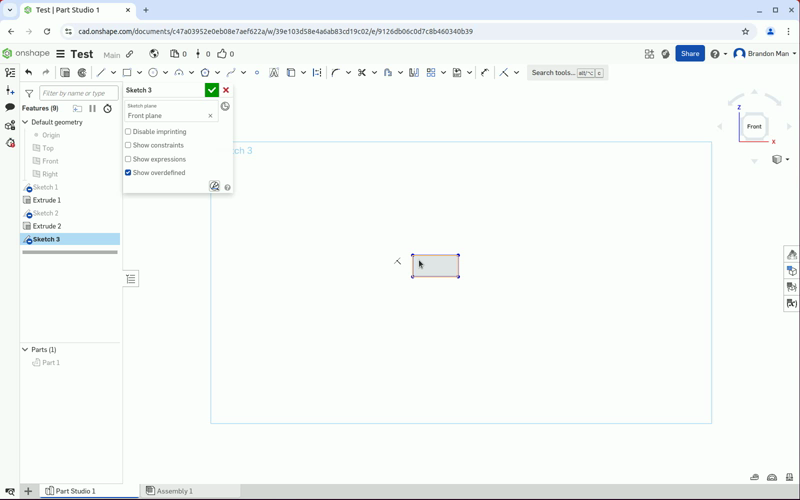
scroll(6)
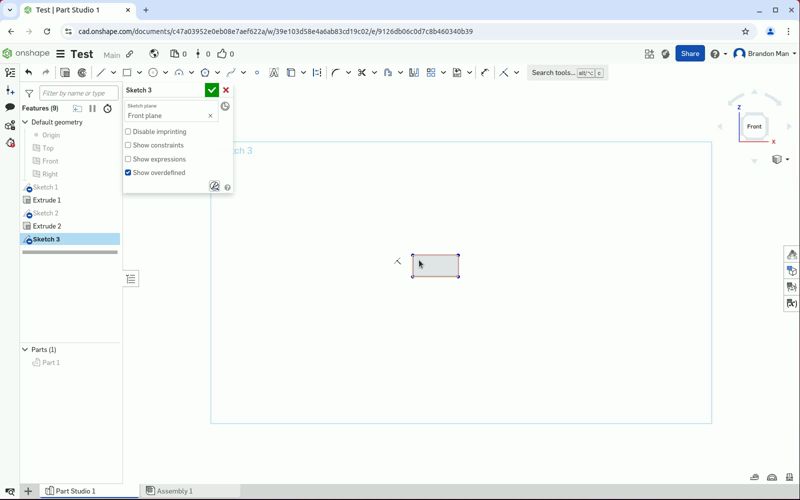
scroll(6)
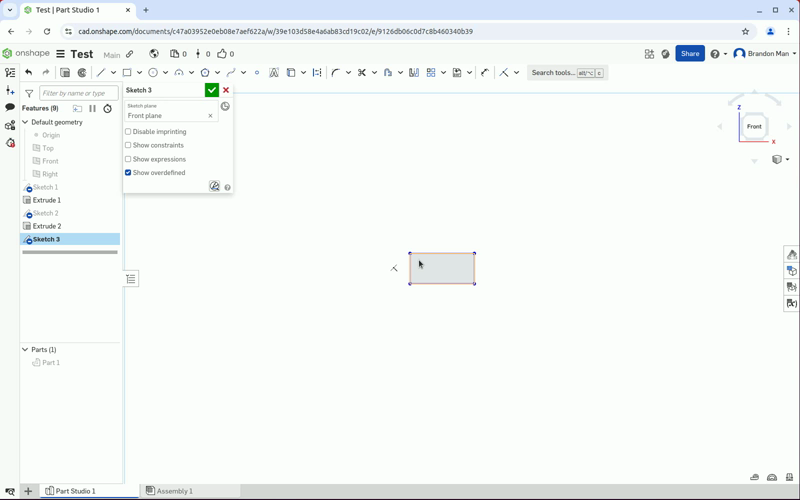
scroll(6)
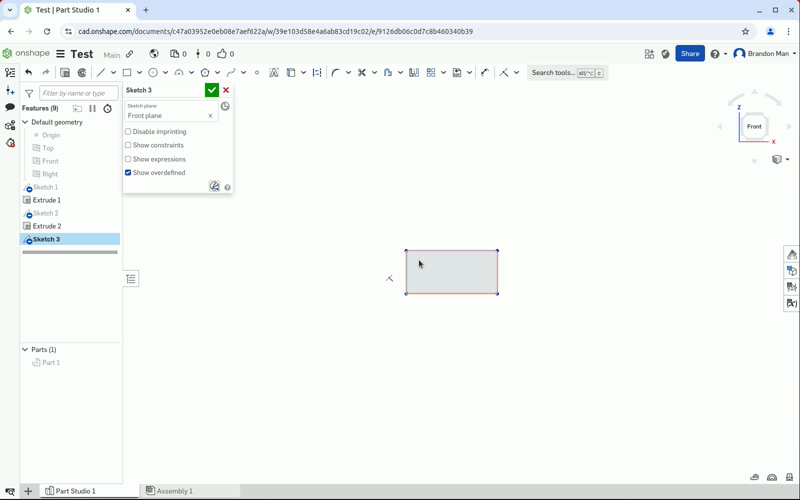
scroll(6)
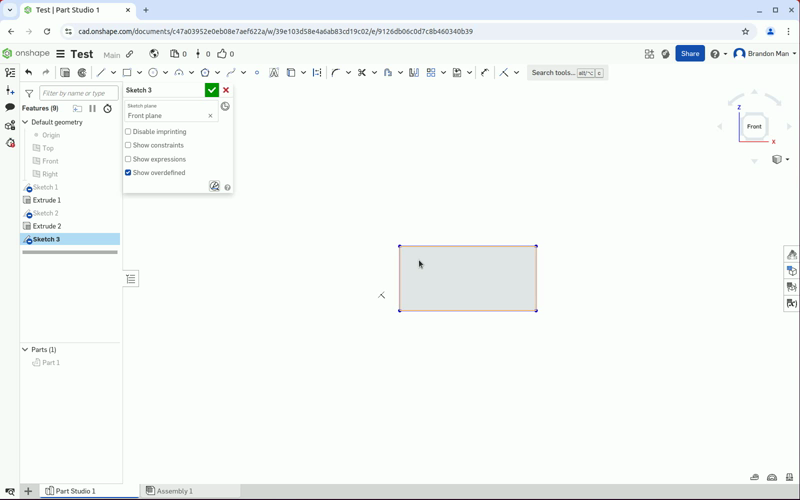
scroll(6)
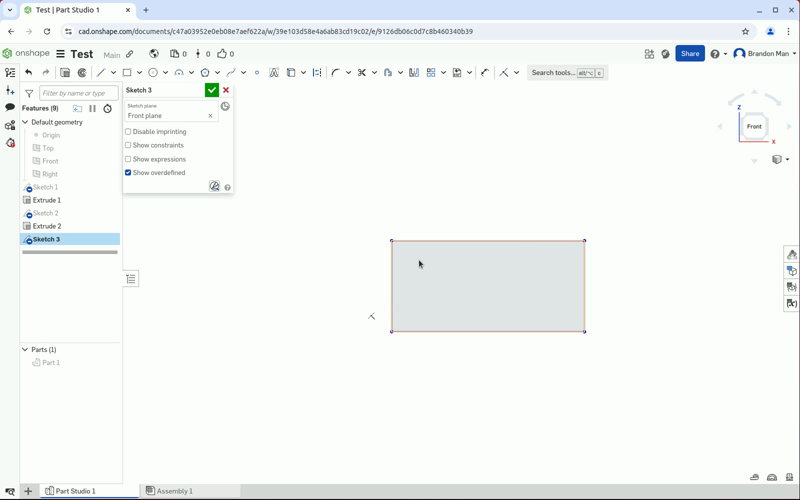
scroll(6)
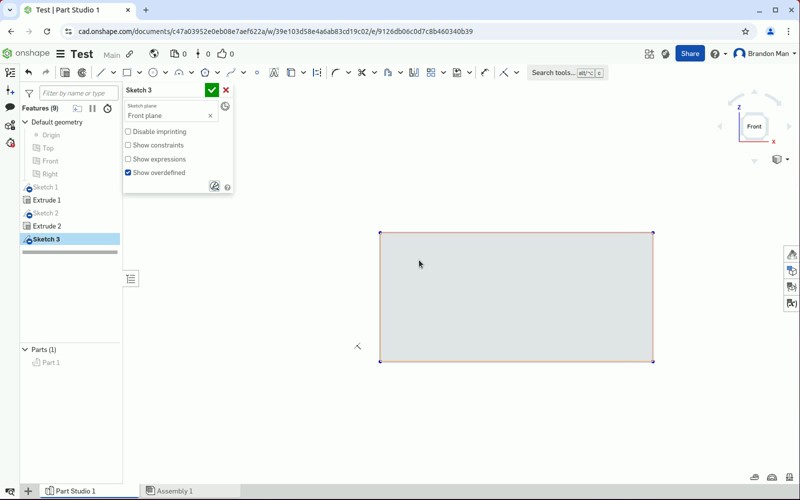
scroll(6)
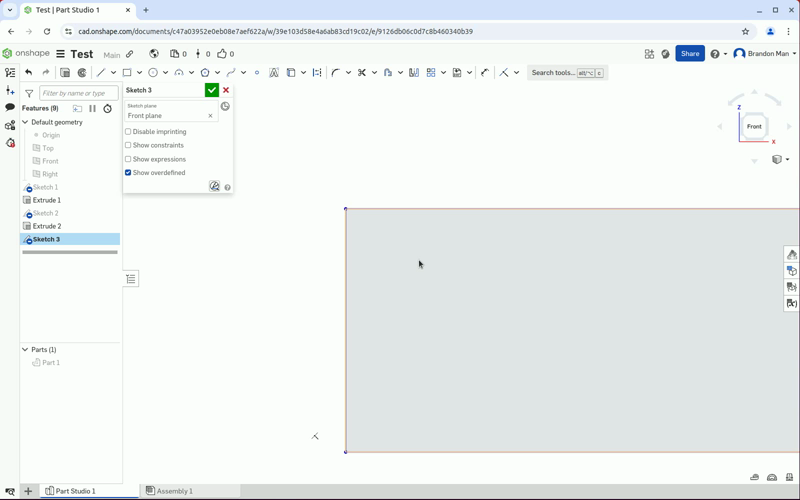
click(419, 259)
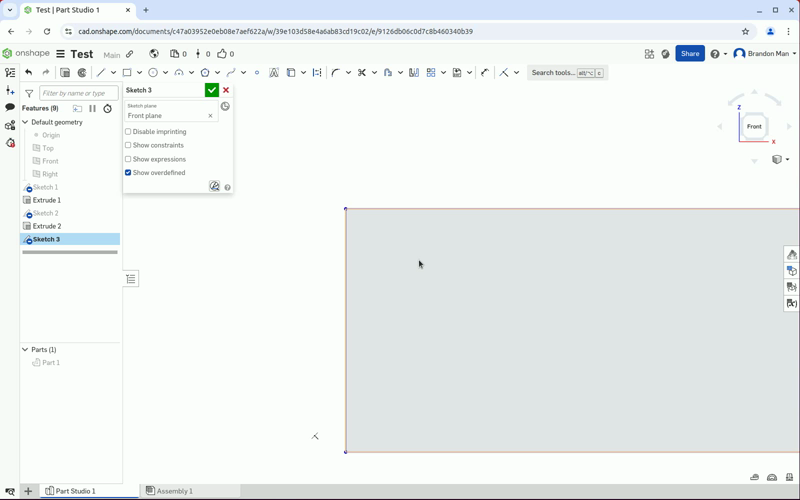
scroll(-6)
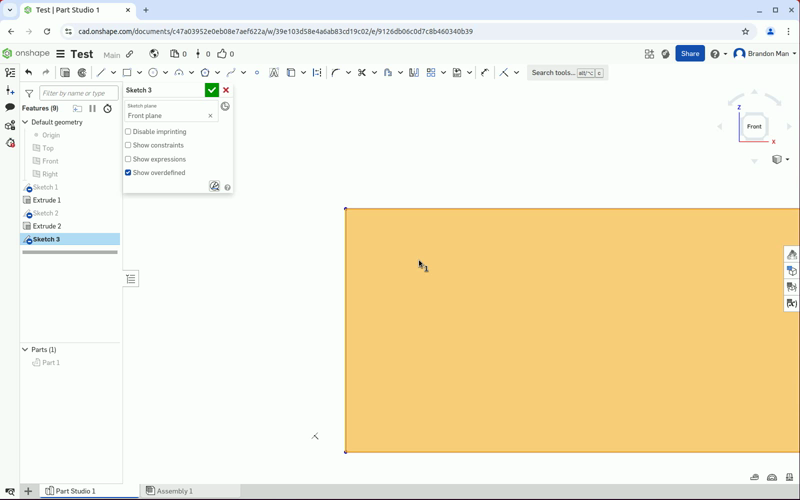
scroll(-6)
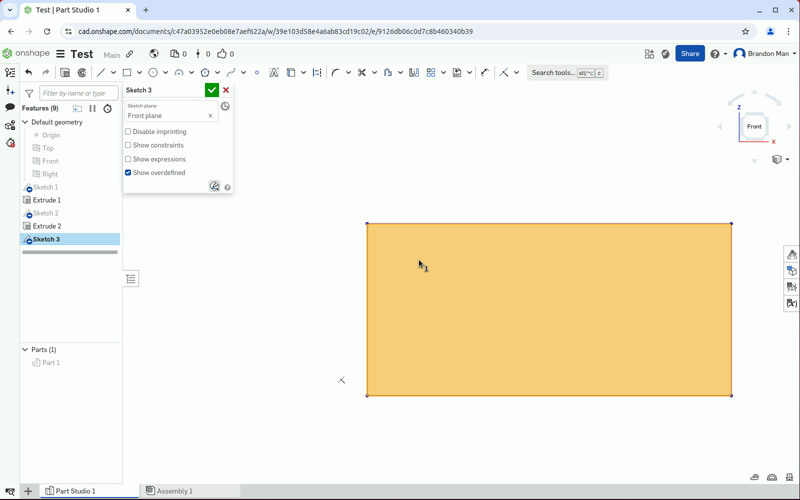
scroll(-6)
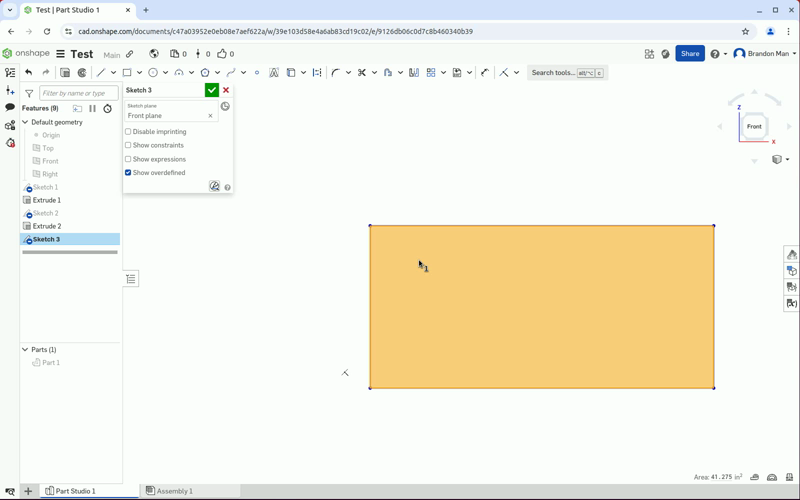
scroll(-6)
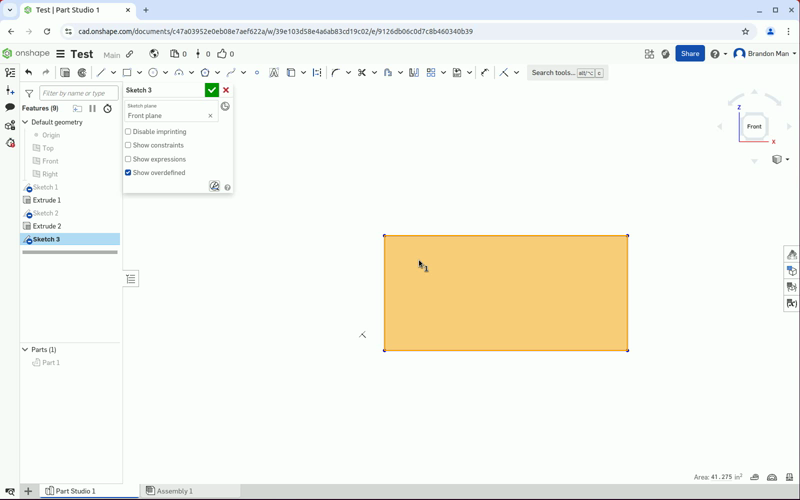
scroll(-6)
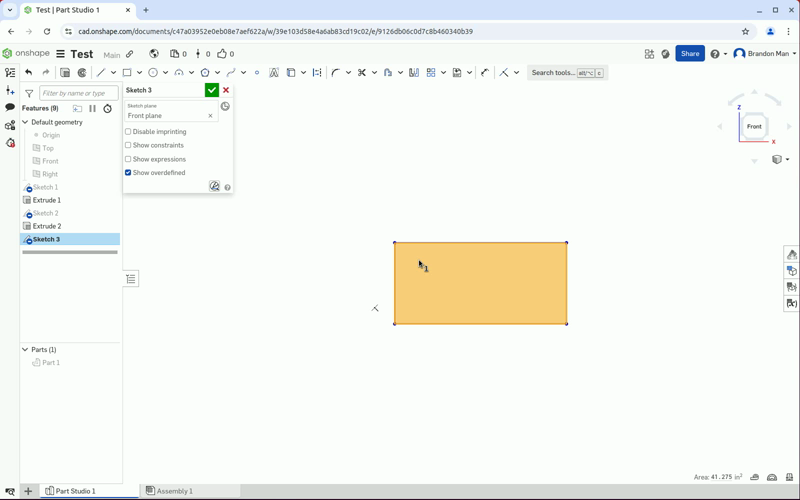
scroll(-6)
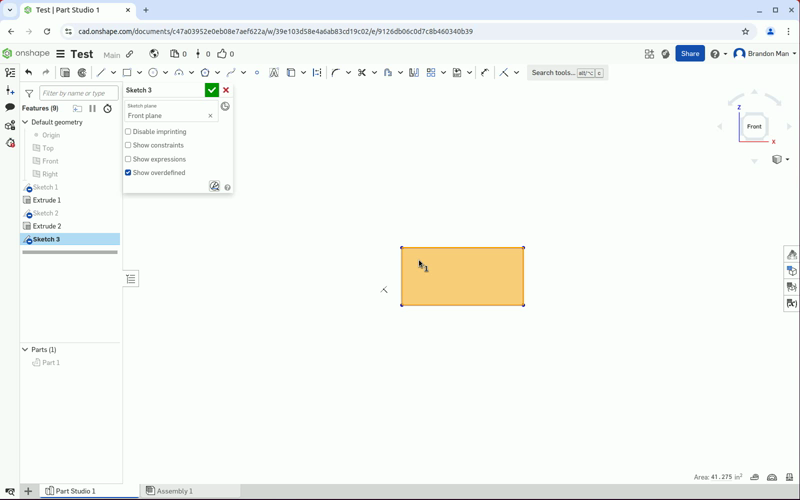
scroll(-6)
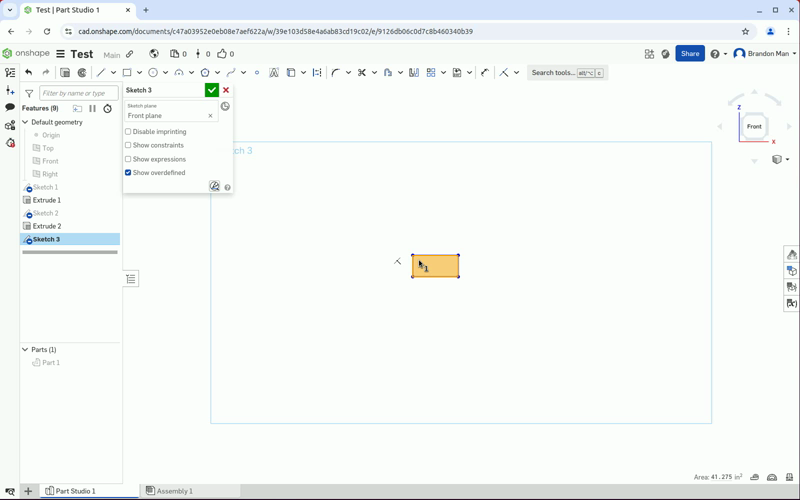
mouse_move(73, 352)
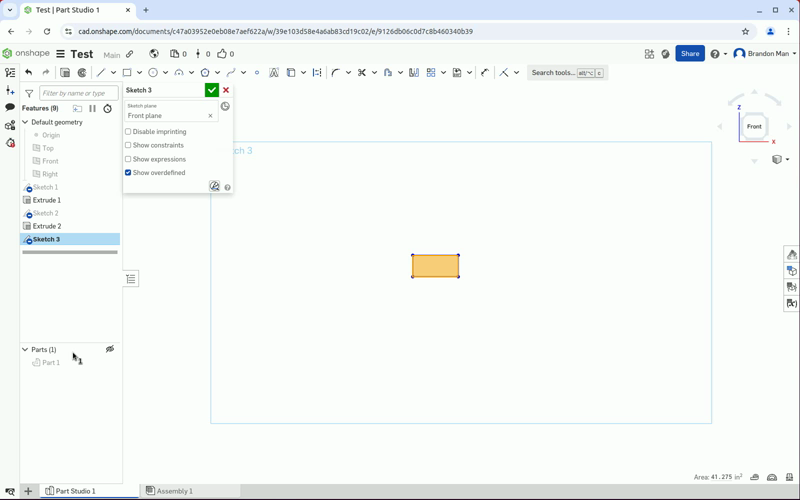
key(shift+y)
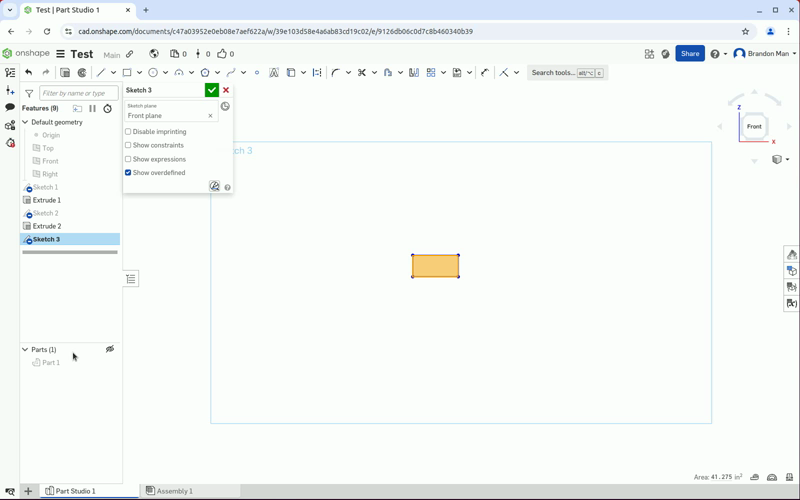
key(shift+e)
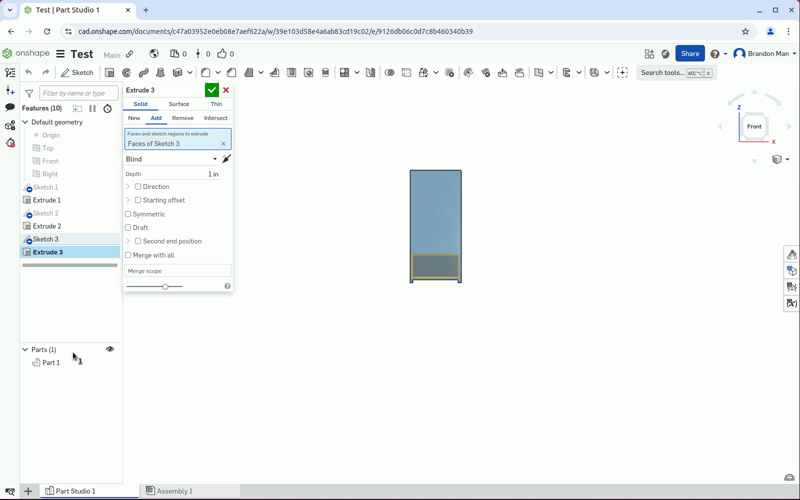
mouse_move(143, 106)
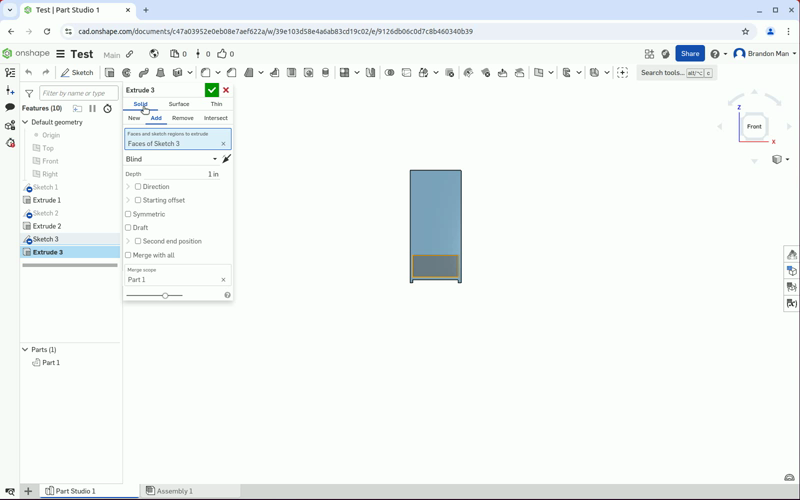
click(143, 106)
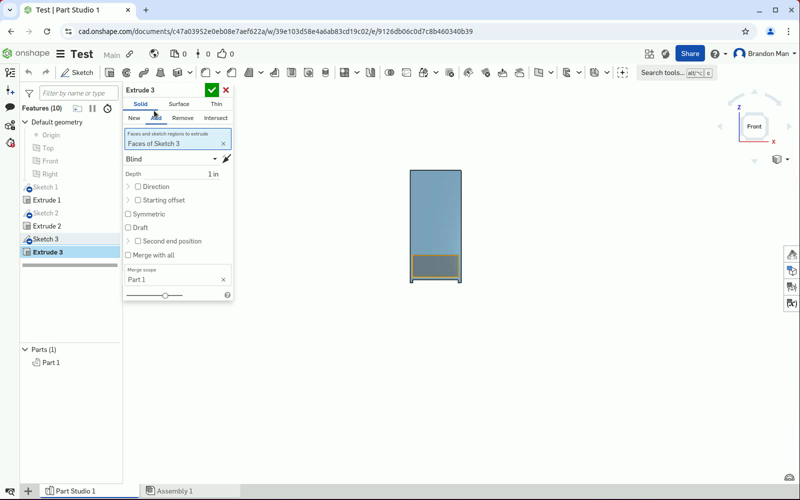
mouse_move(186, 120)
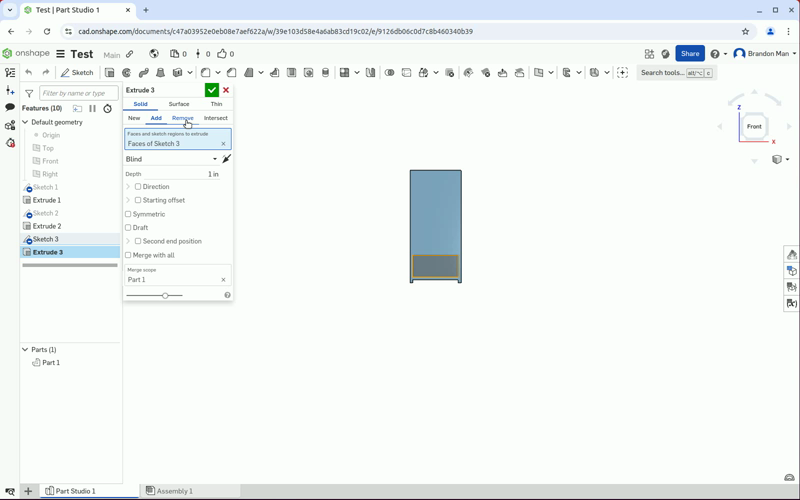
click(186, 120)
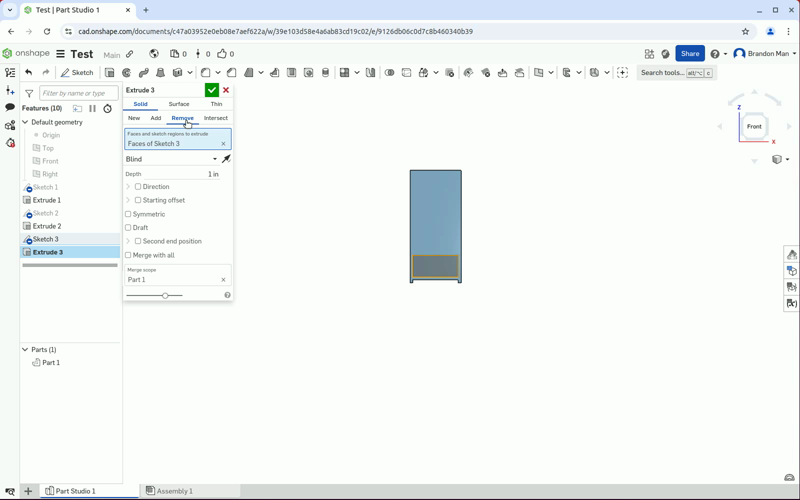
key(tab, 4)
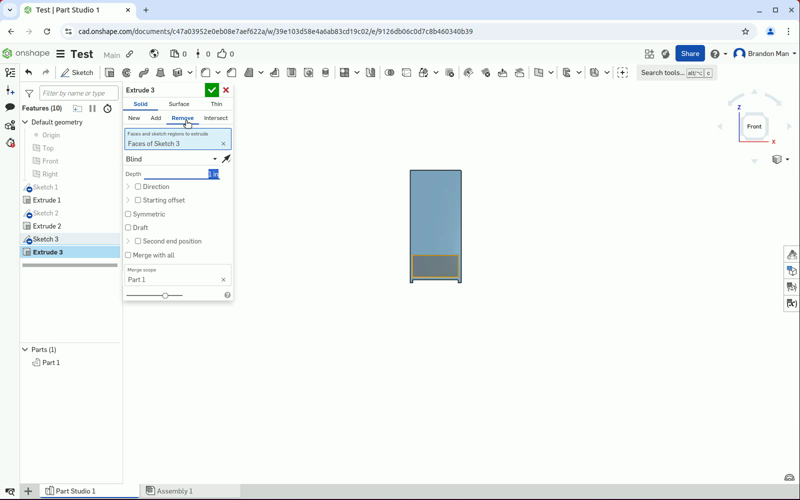
text(3.611)
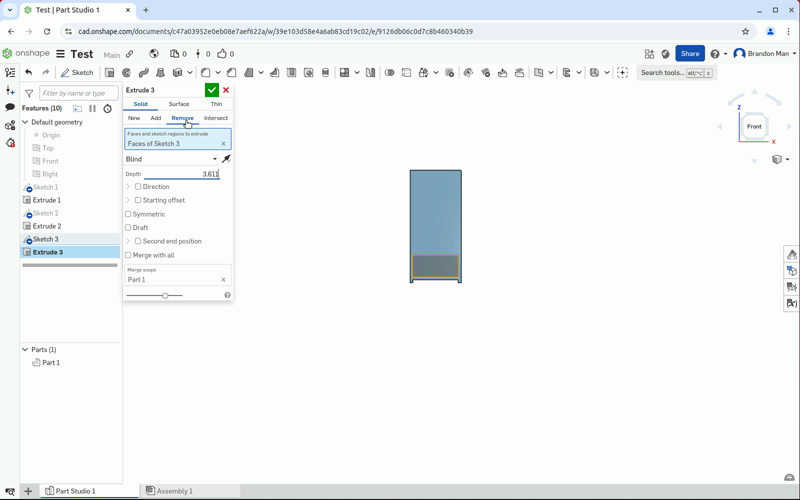
key(tab, 6)
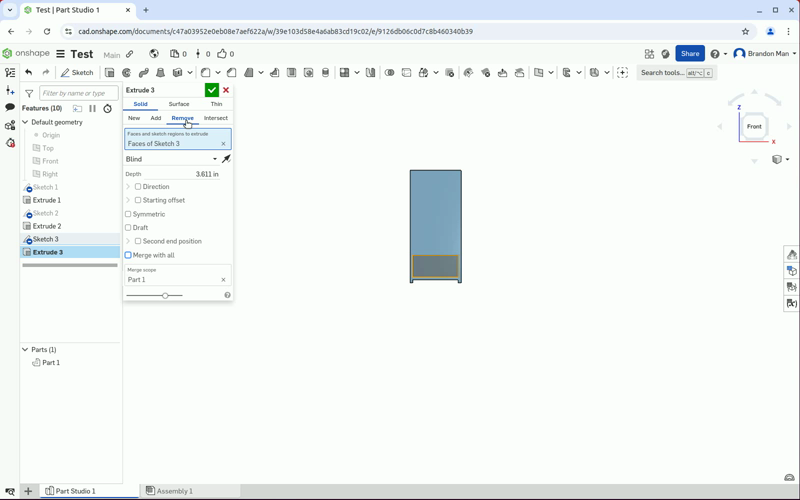
key(space)
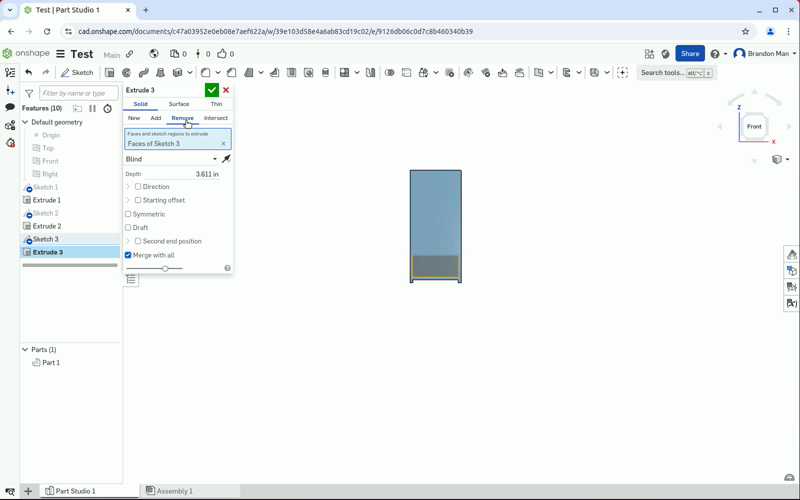
key(enter)
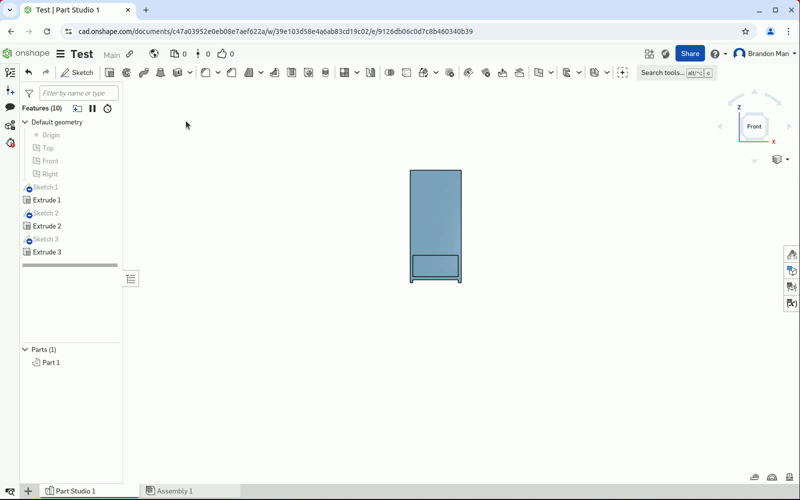
key(shift+h)
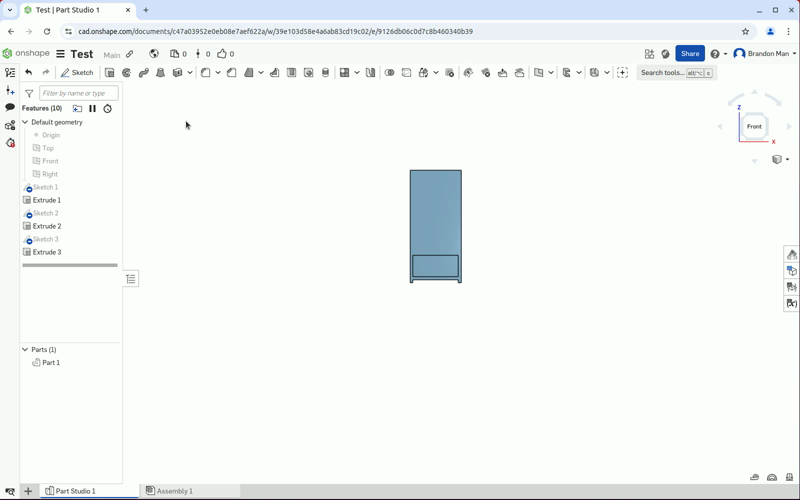
key(shift+h)
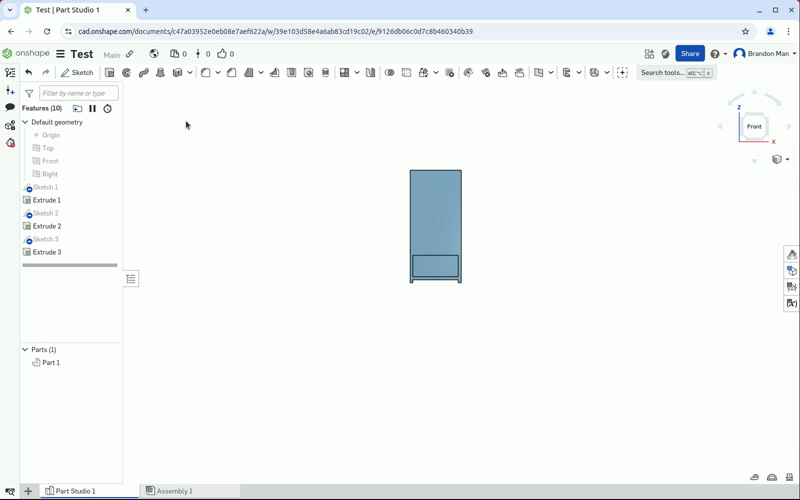
mouse_move(73, 189)
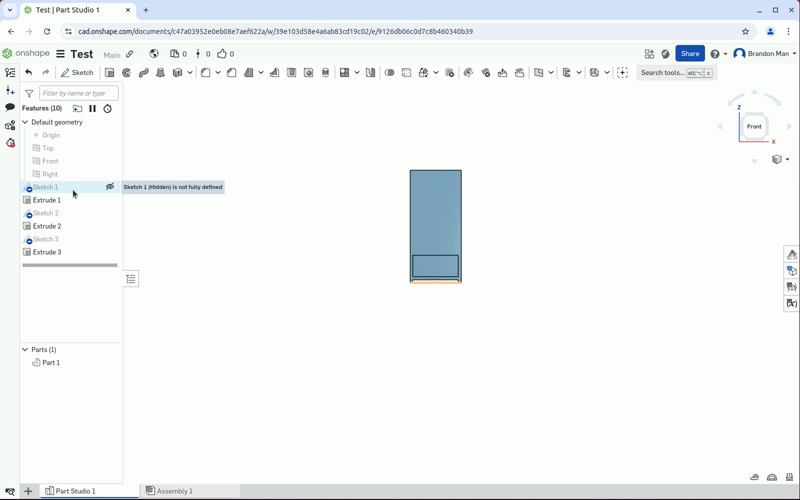
click(73, 189)
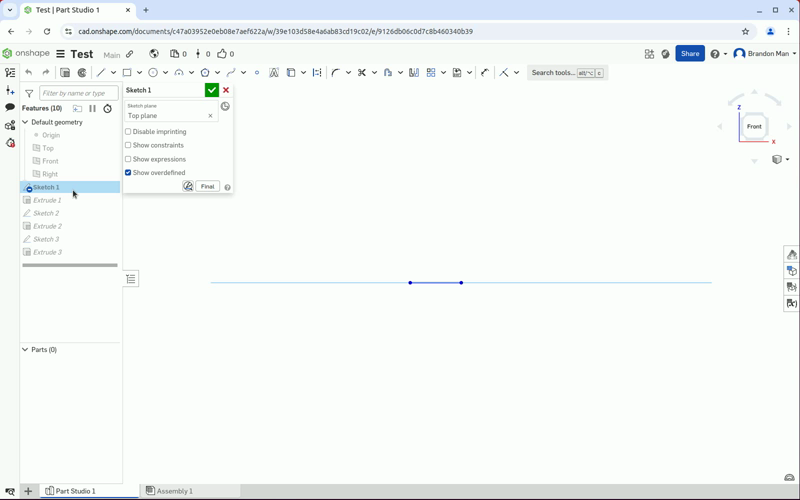
mouse_move(229, 92)
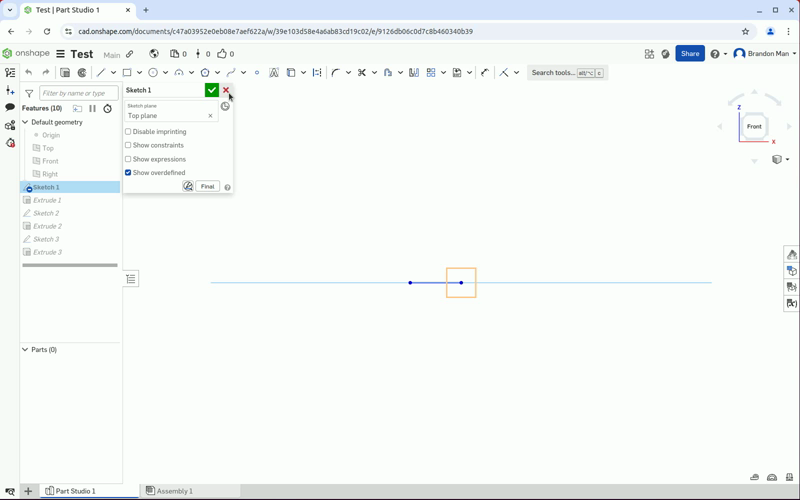
click(229, 92)
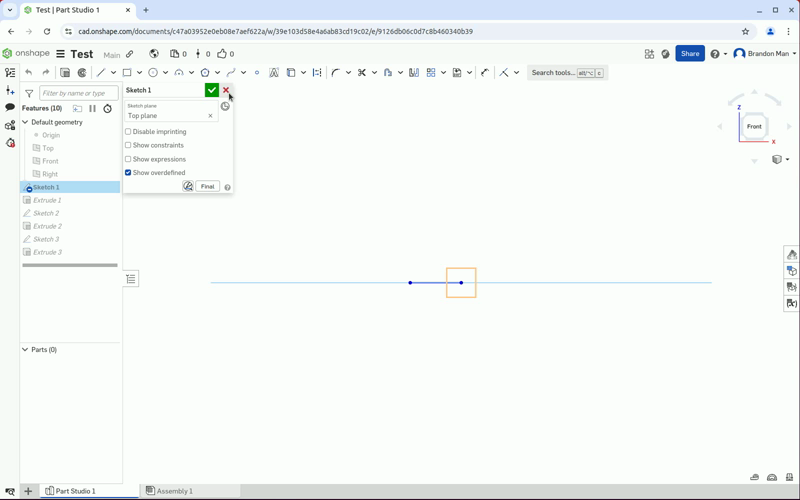
key(shift+s)
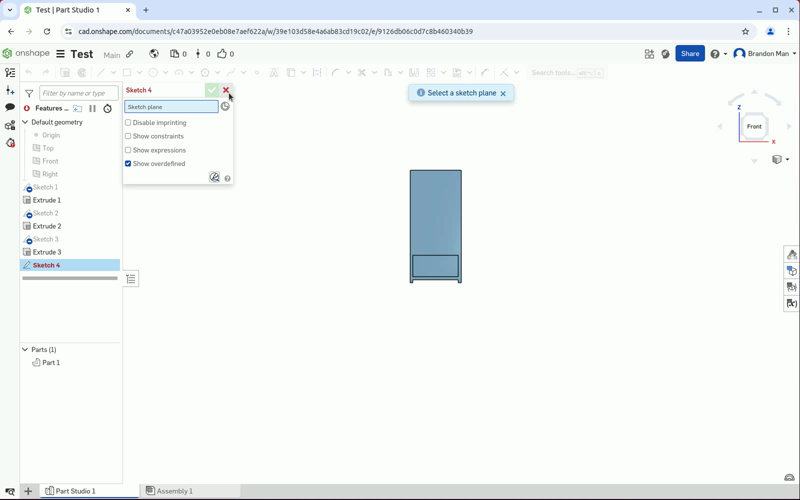
mouse_move(73, 163)
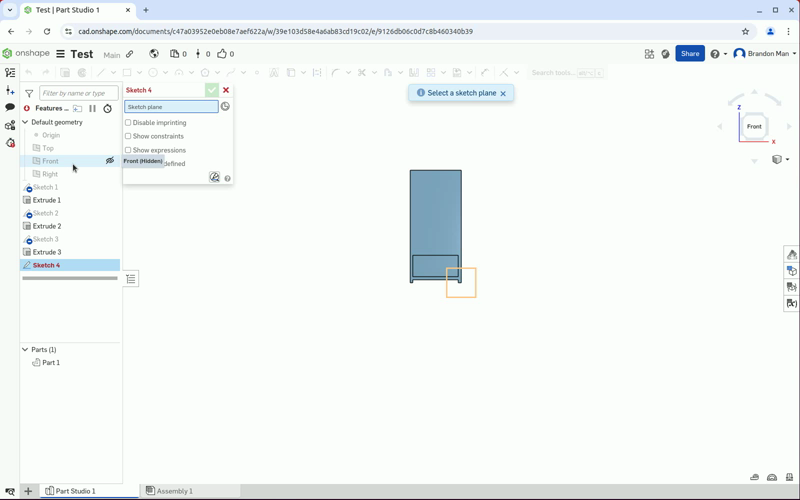
click(73, 163)
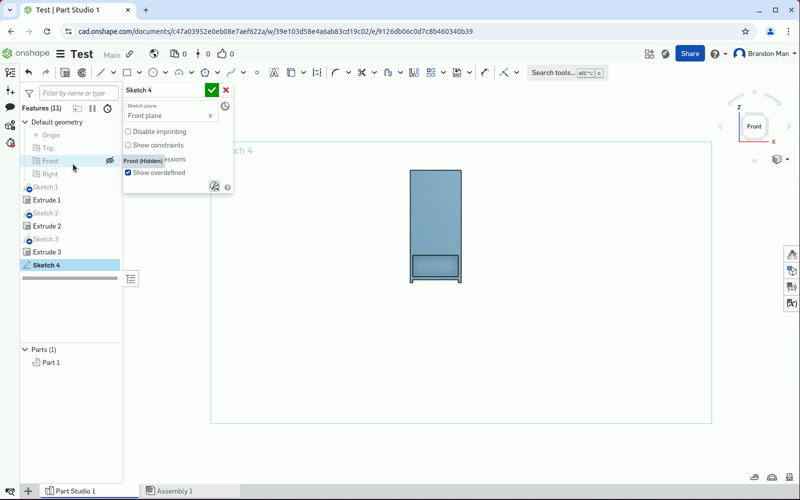
mouse_move(73, 352)
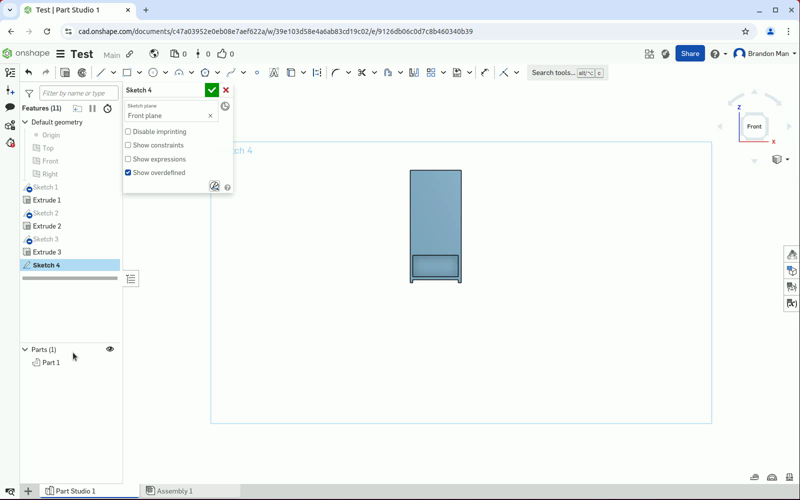
key(y)
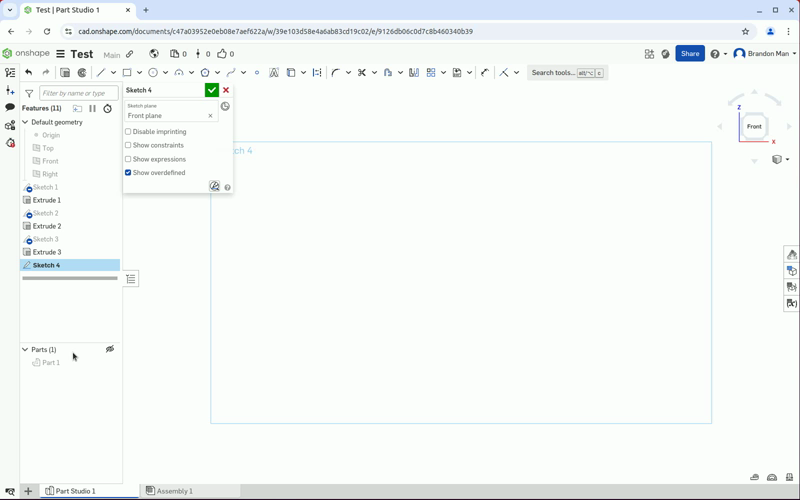
key(l)
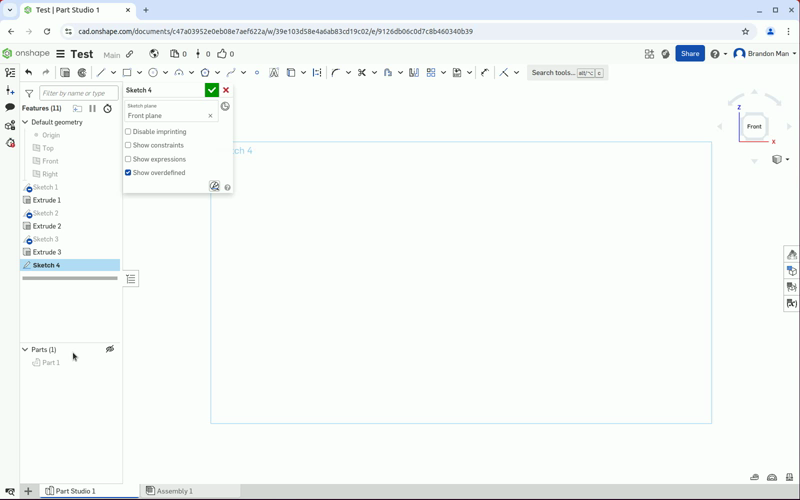
key_down(shift)
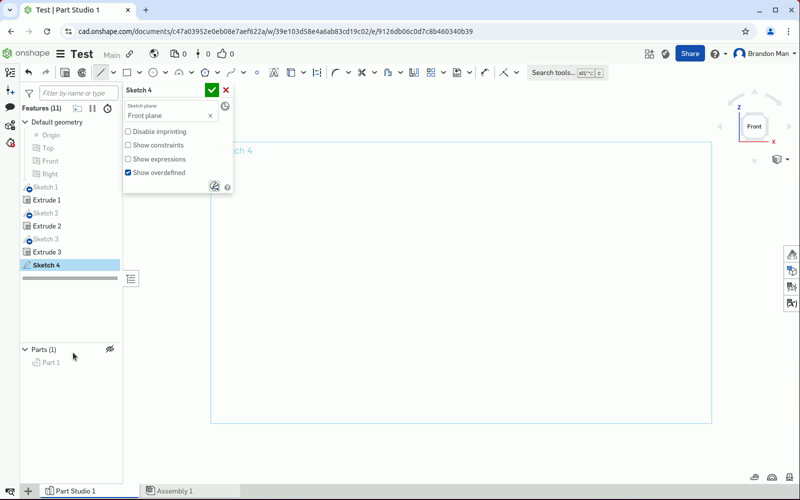
mouse_move(412, 254)
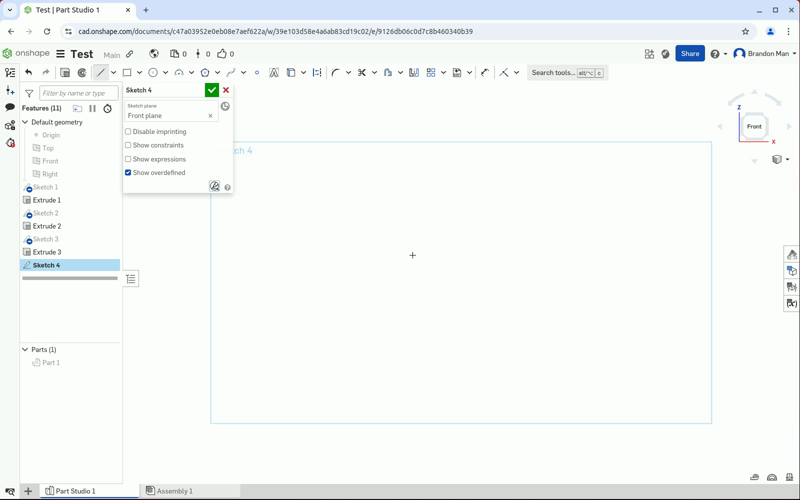
click(412, 254)
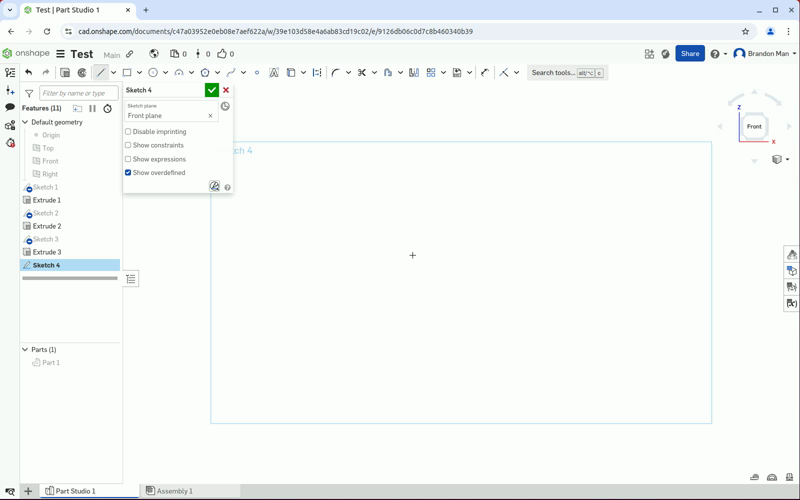
key_up(shift)
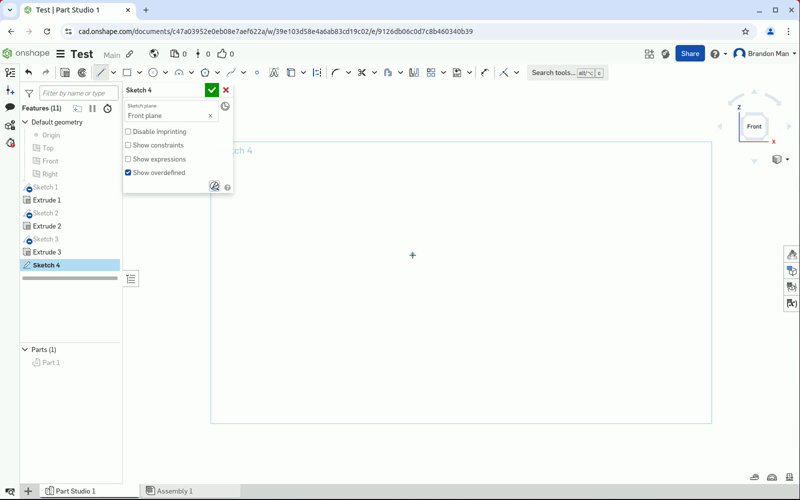
key_down(shift)
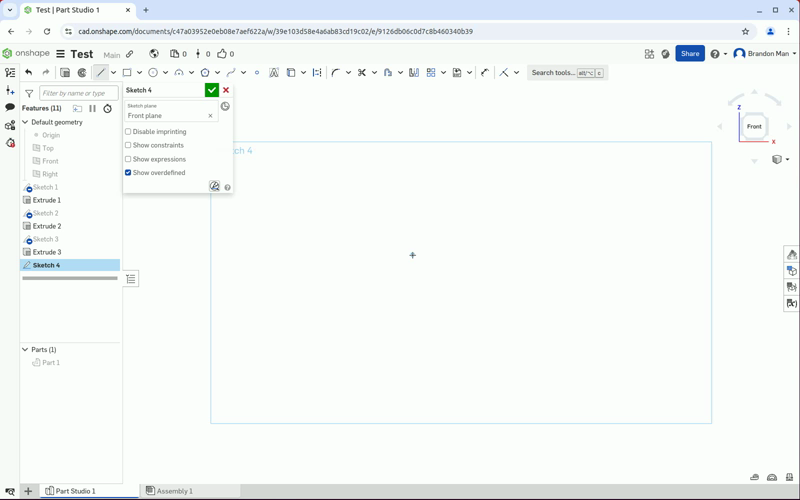
mouse_move(442, 254)
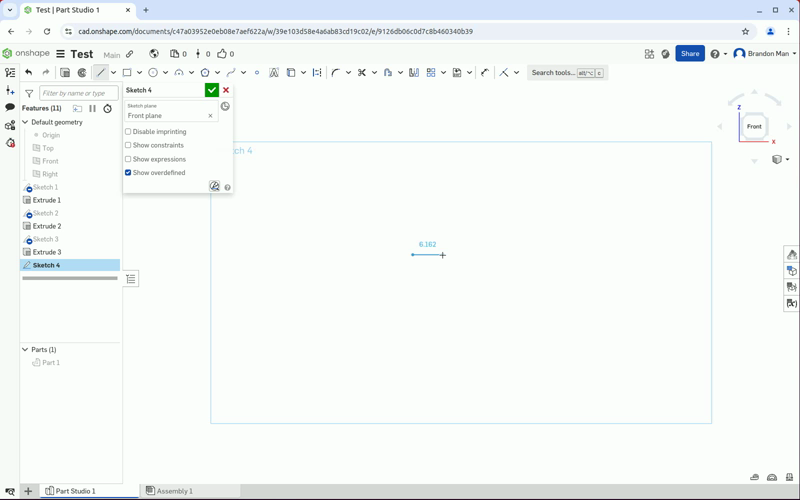
mouse_move(458, 254)
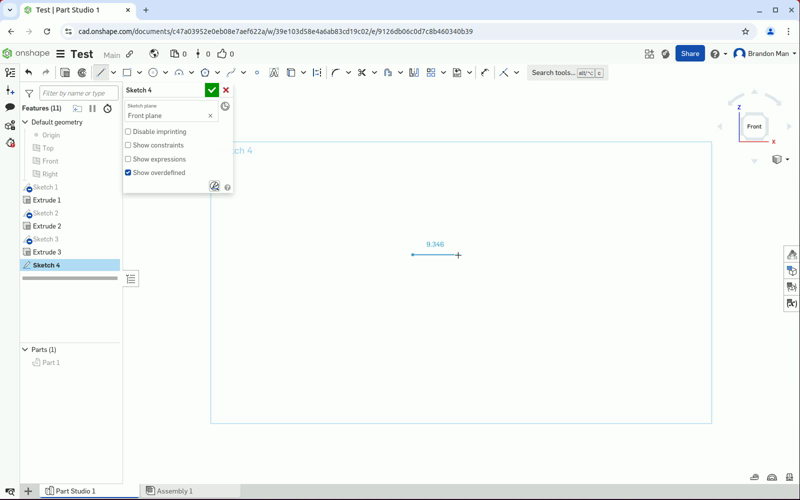
click(458, 254)
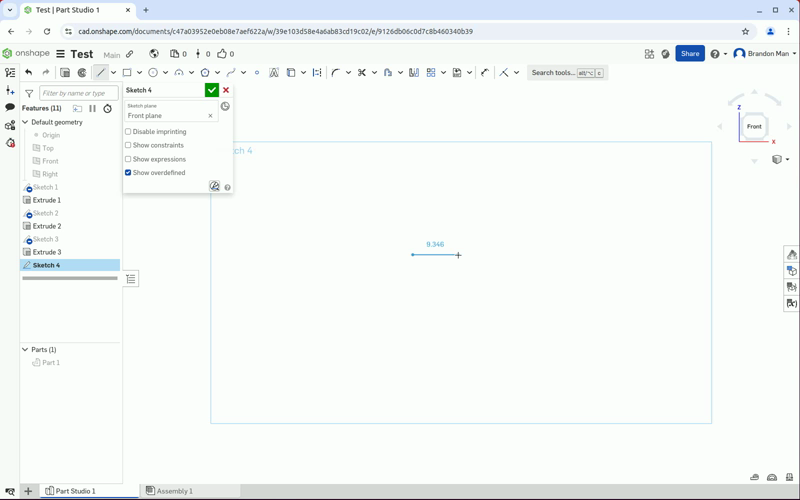
key_up(shift)
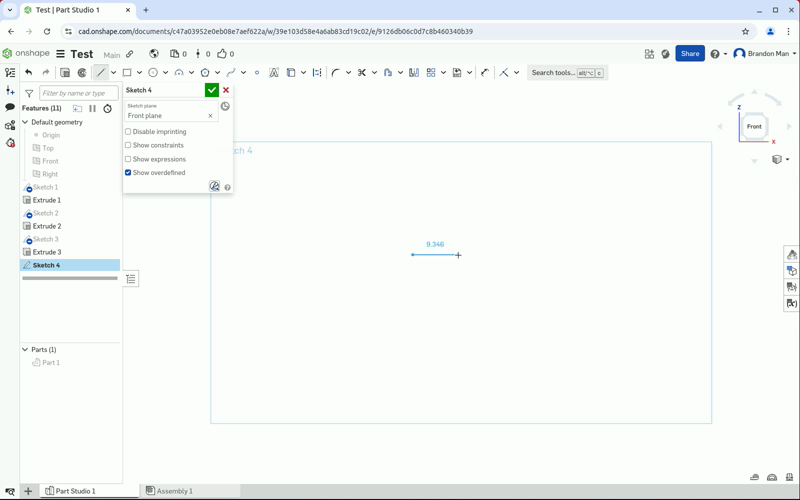
key_down(shift)
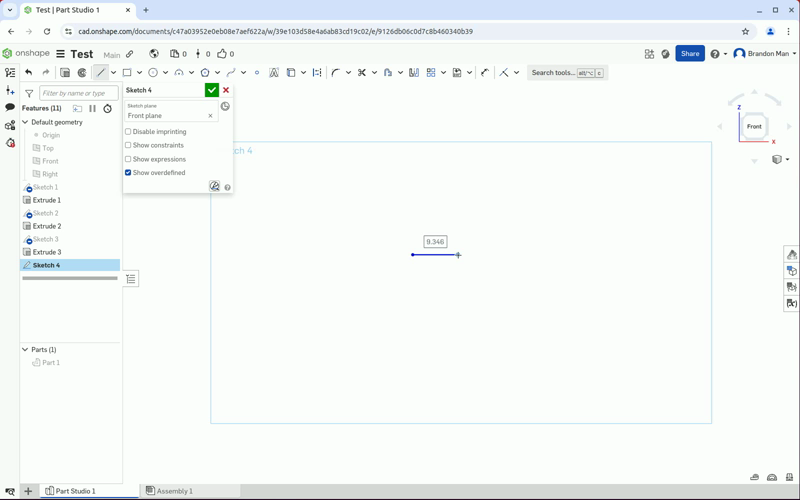
mouse_move(488, 254)
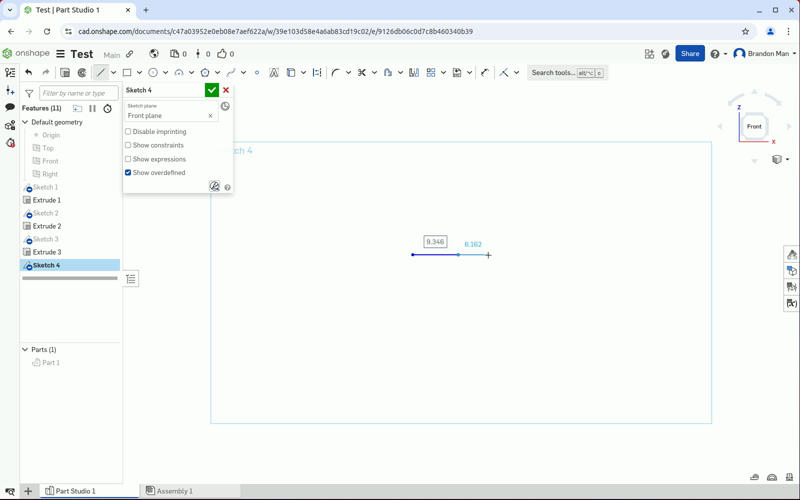
mouse_move(458, 239)
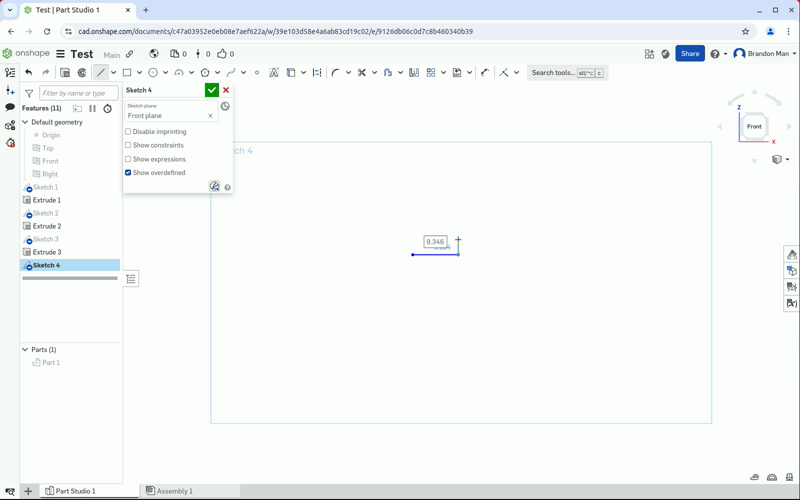
click(458, 239)
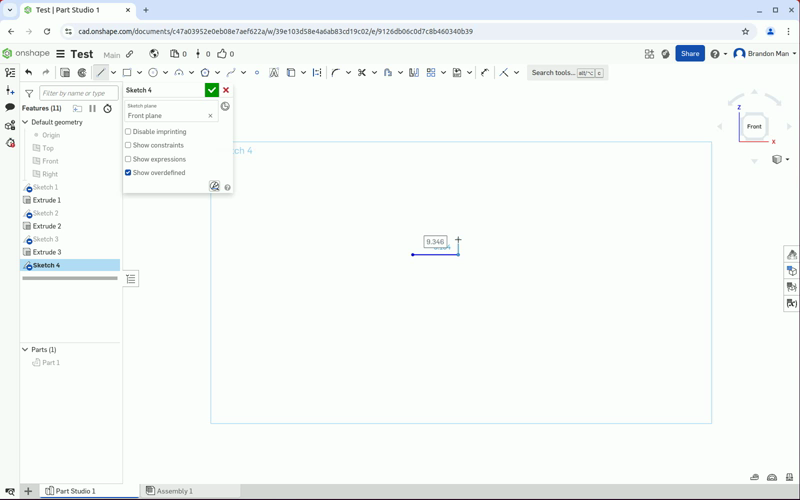
key_up(shift)
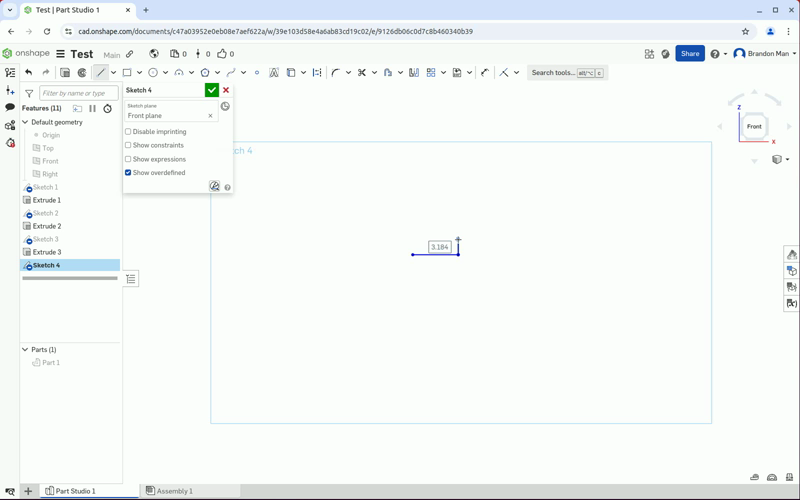
key_down(shift)
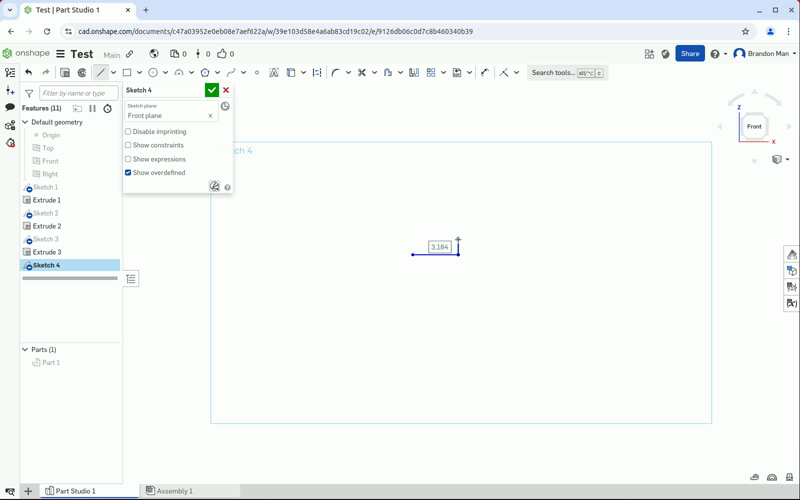
mouse_move(488, 239)
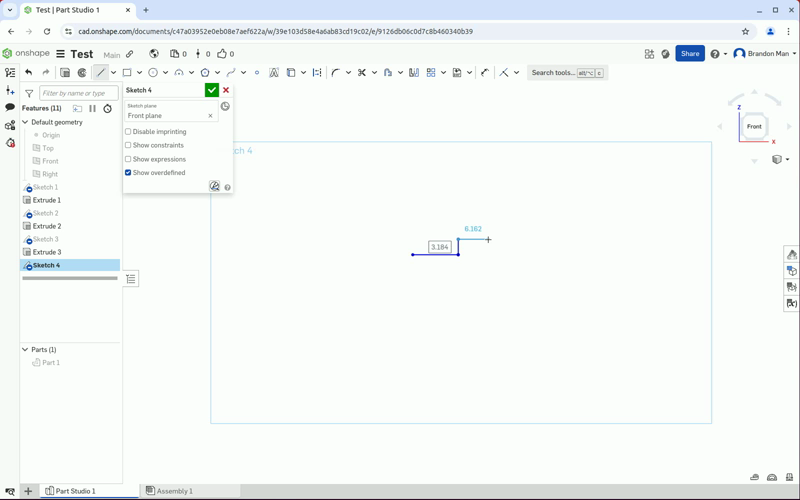
mouse_move(412, 239)
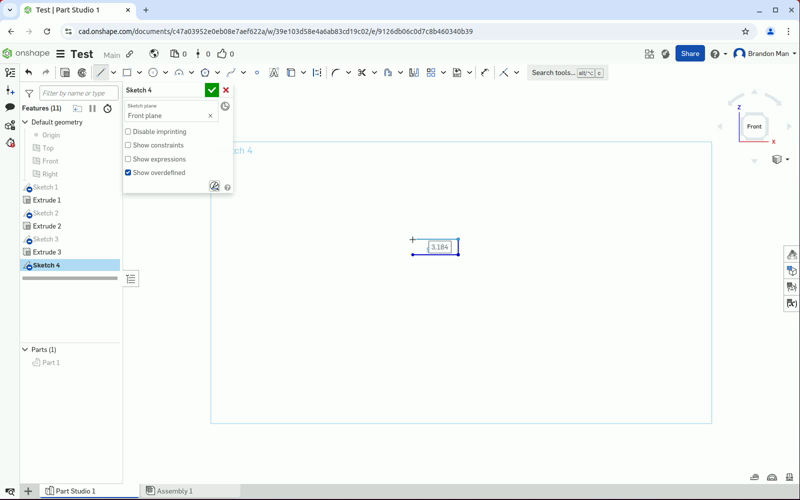
click(412, 239)
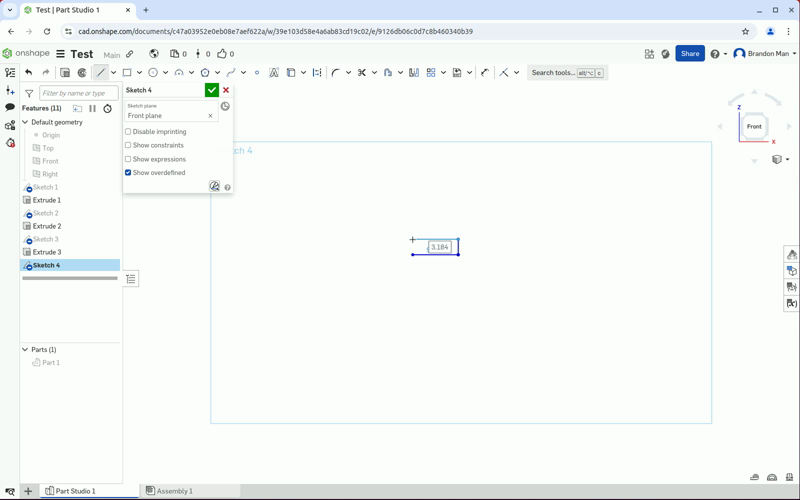
key_up(shift)
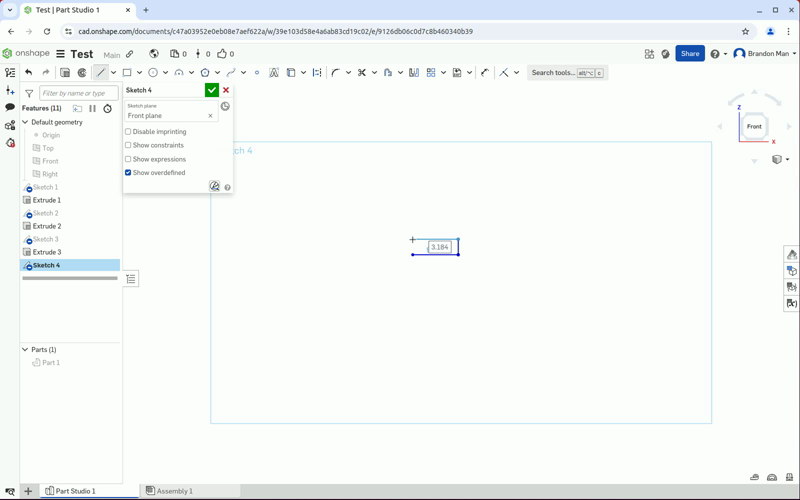
mouse_move(442, 239)
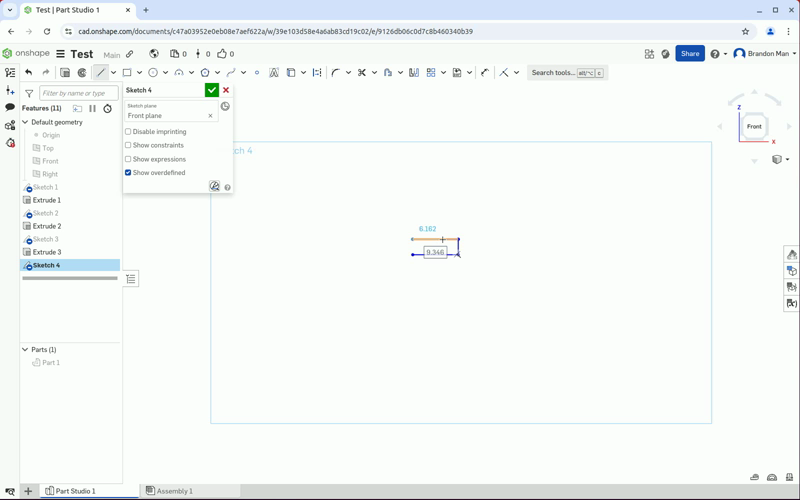
key_down(shift)
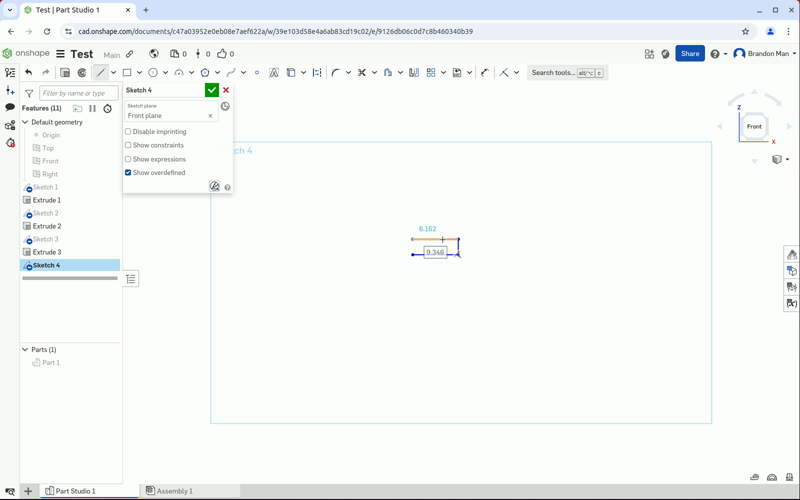
mouse_move(412, 254)
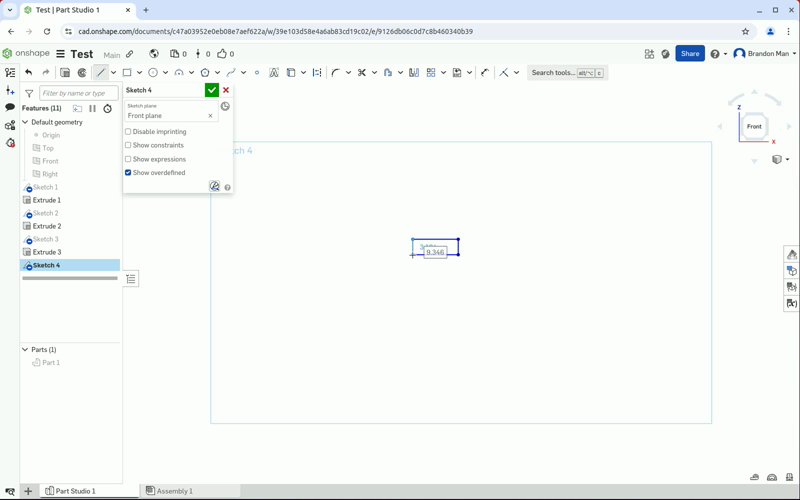
key_up(shift)
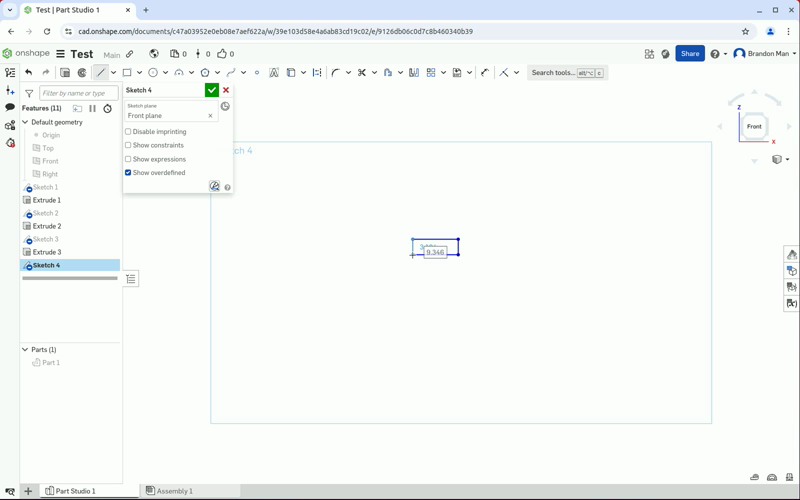
click(412, 254)
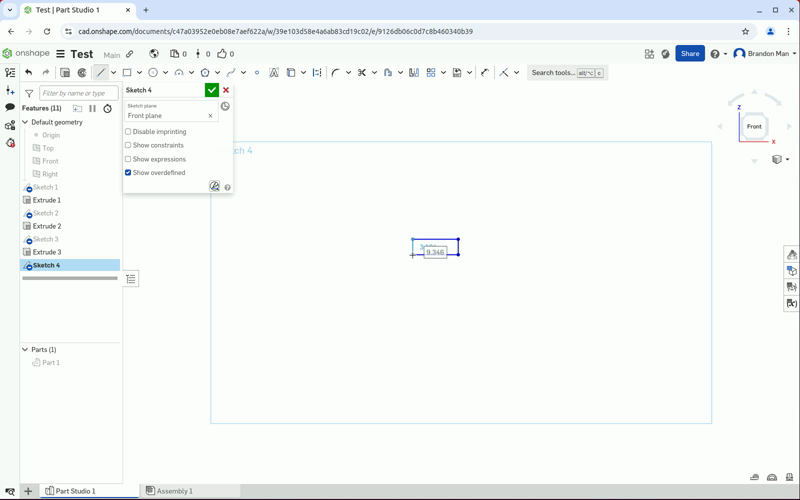
key(esc)
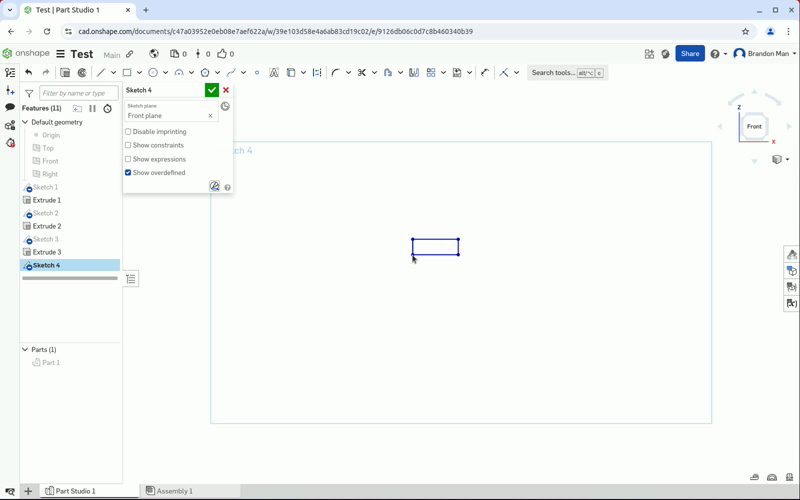
mouse_move(433, 251)
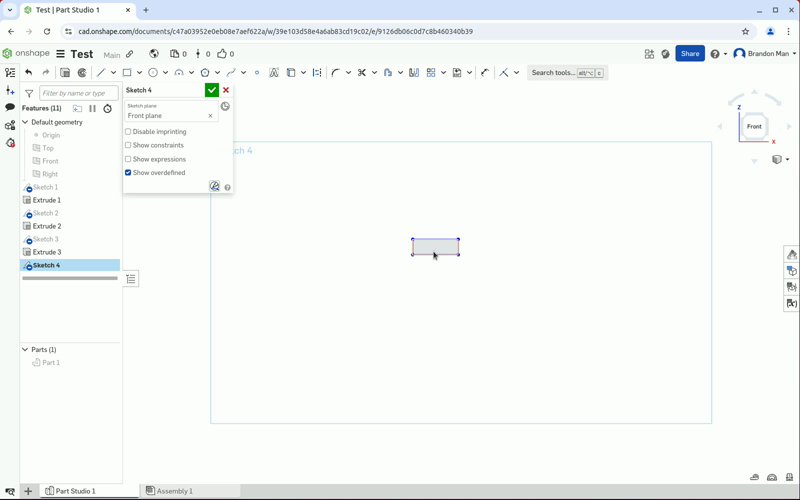
scroll(6)
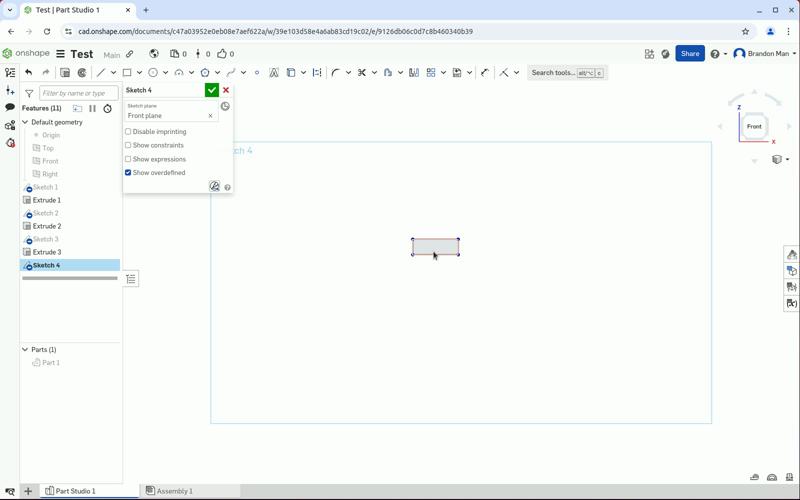
scroll(6)
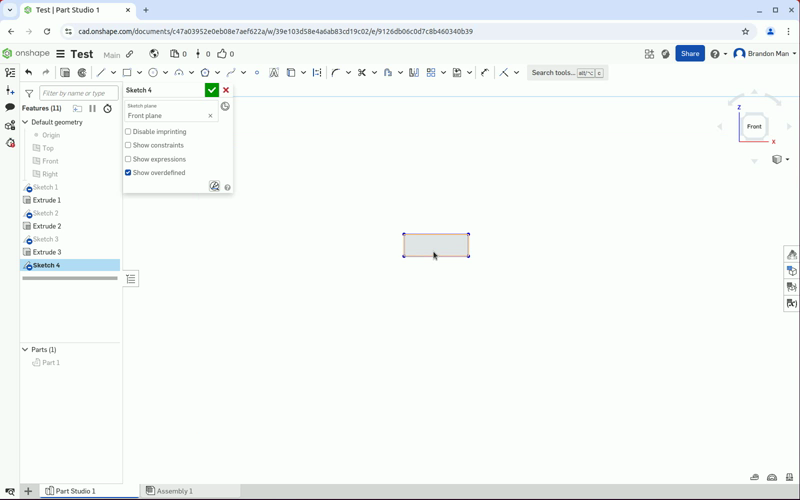
scroll(6)
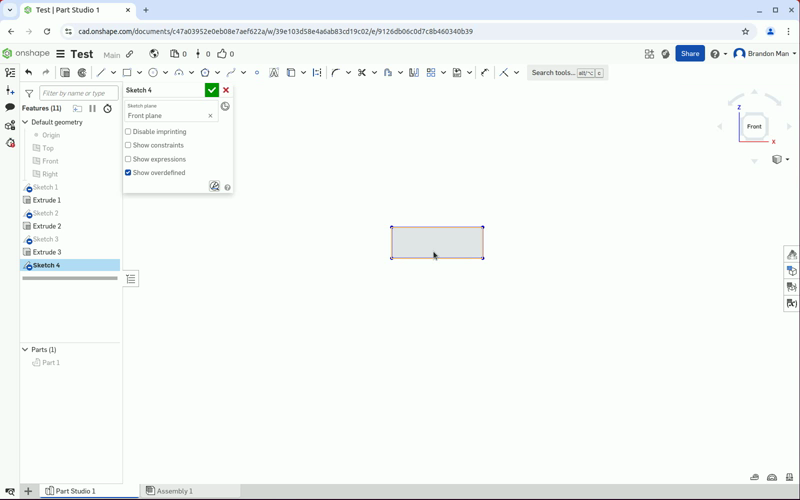
scroll(6)
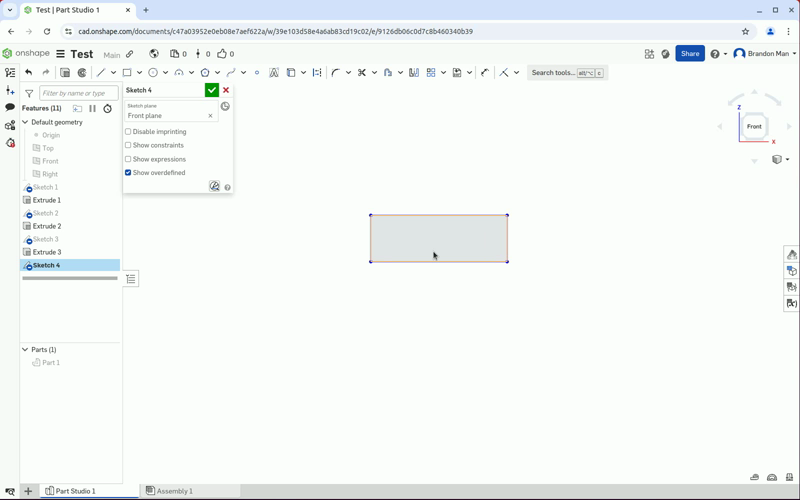
scroll(6)
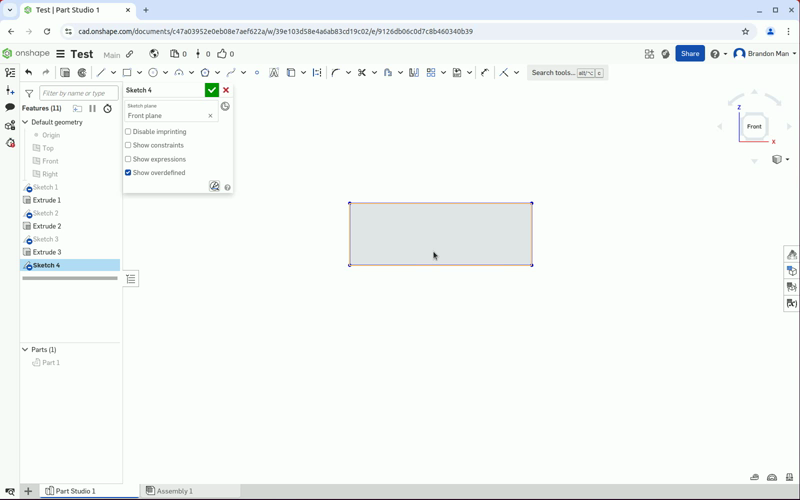
scroll(6)
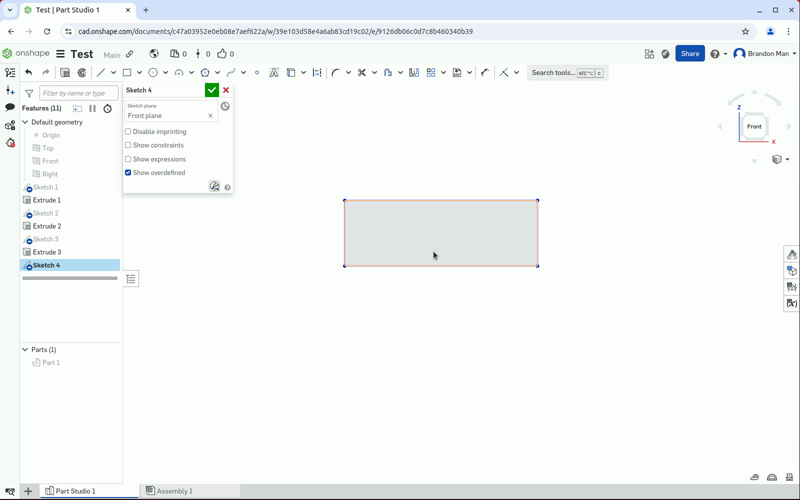
scroll(6)
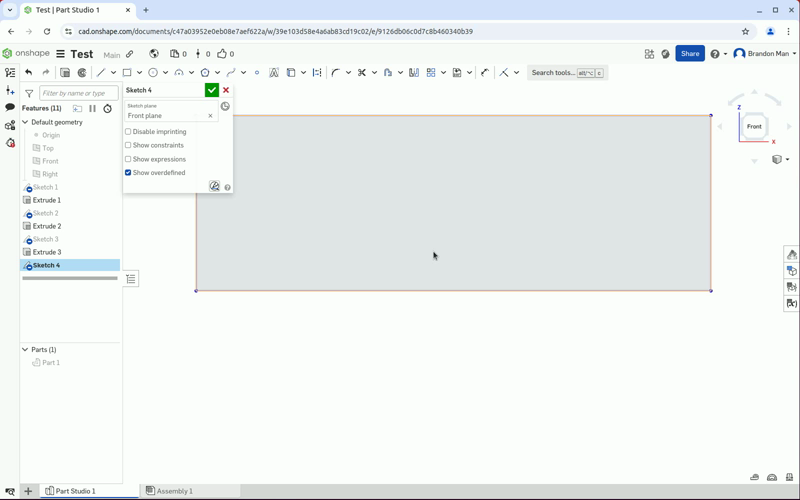
click(433, 251)
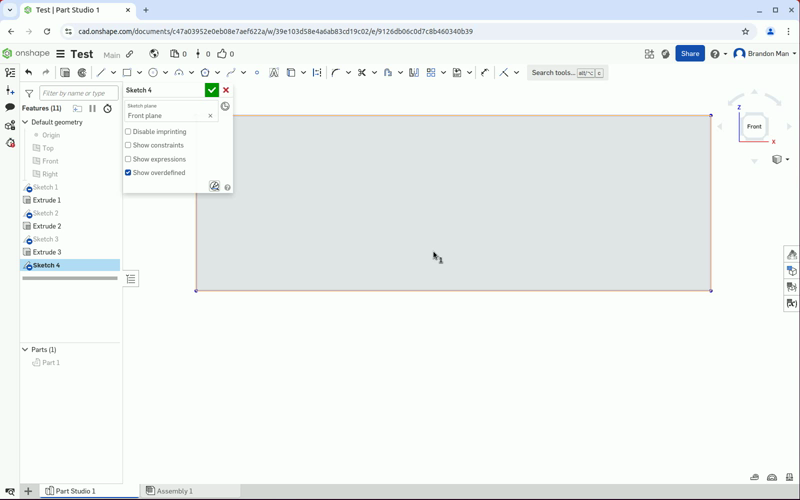
scroll(-6)
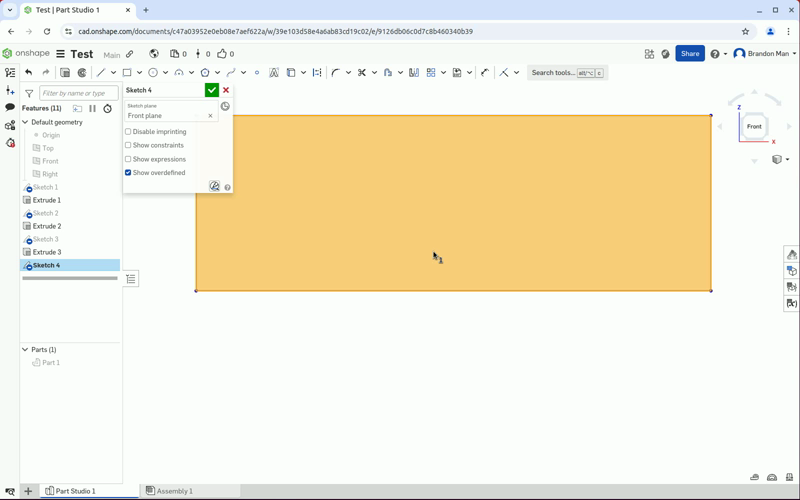
scroll(-6)
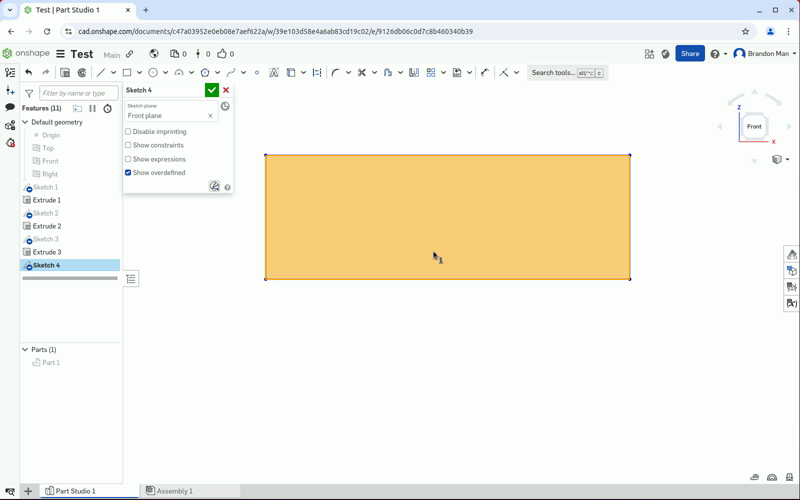
scroll(-6)
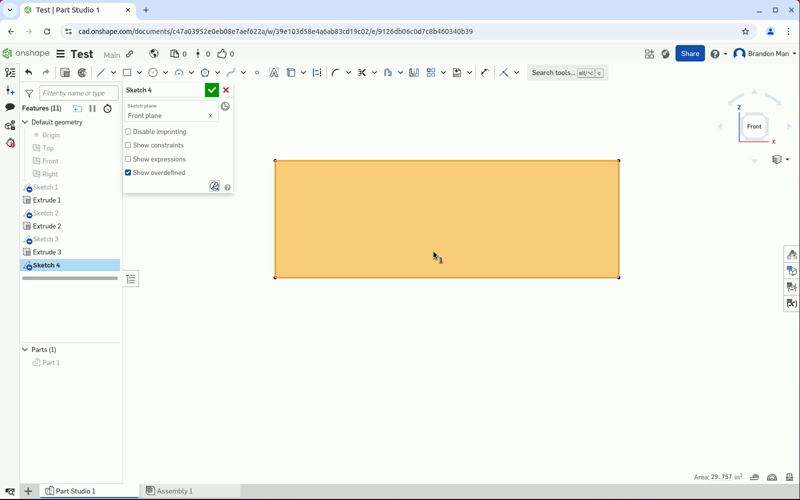
scroll(-6)
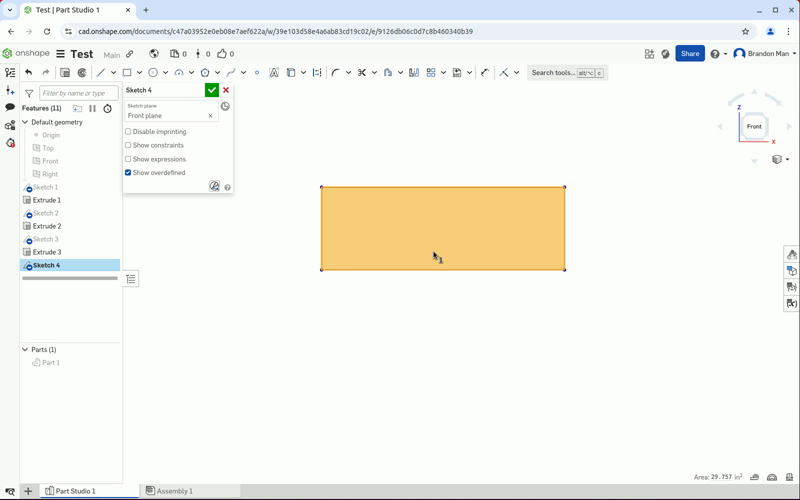
scroll(-6)
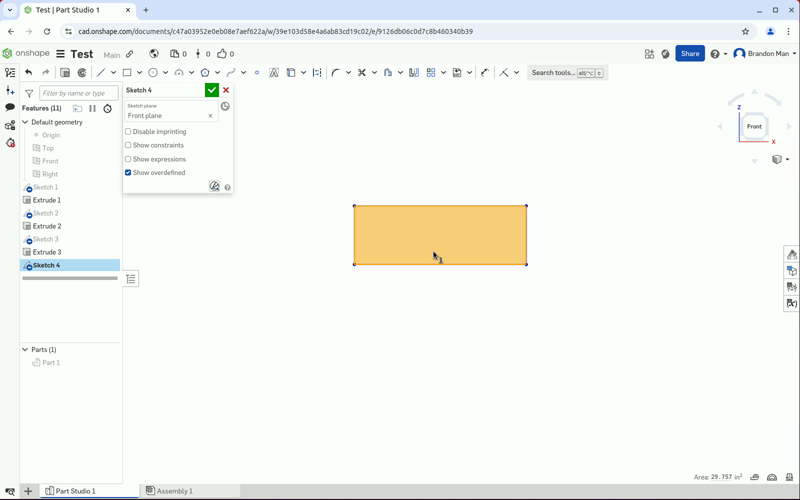
scroll(-6)
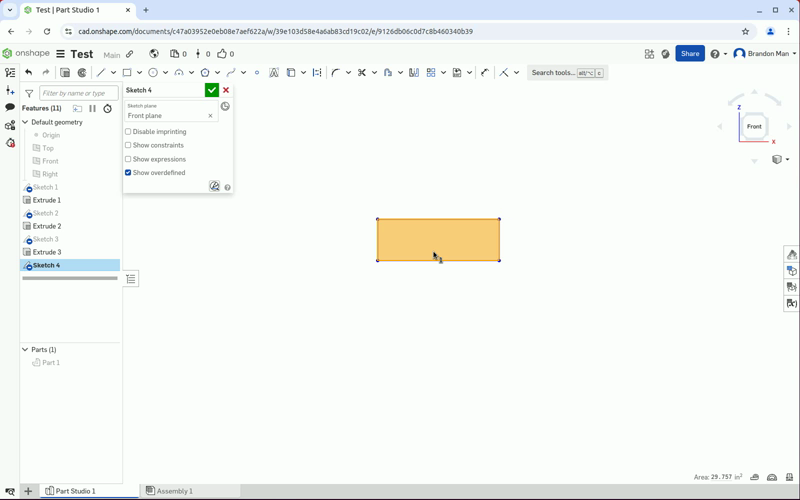
scroll(-6)
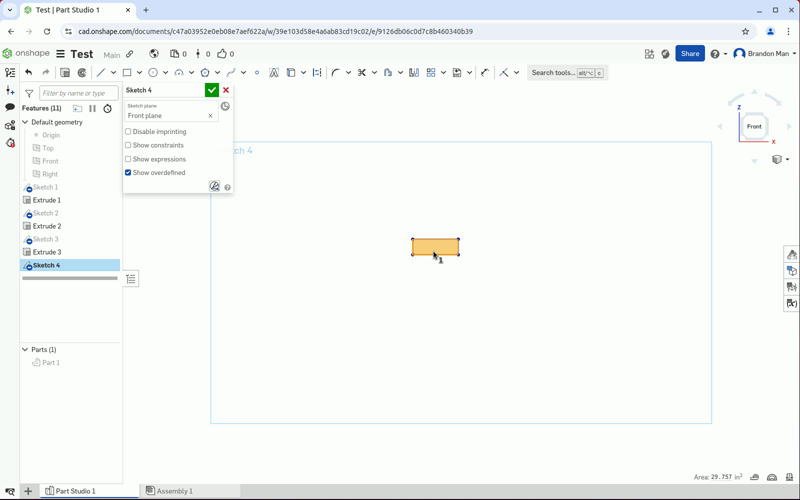
mouse_move(73, 352)
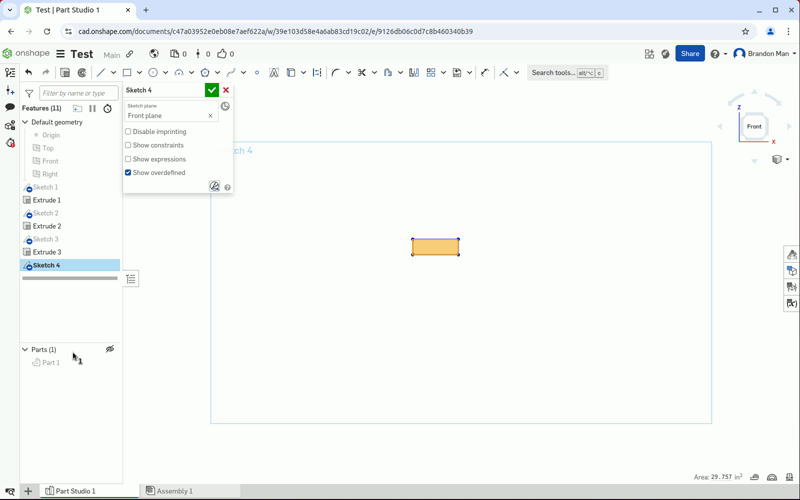
key(shift+y)
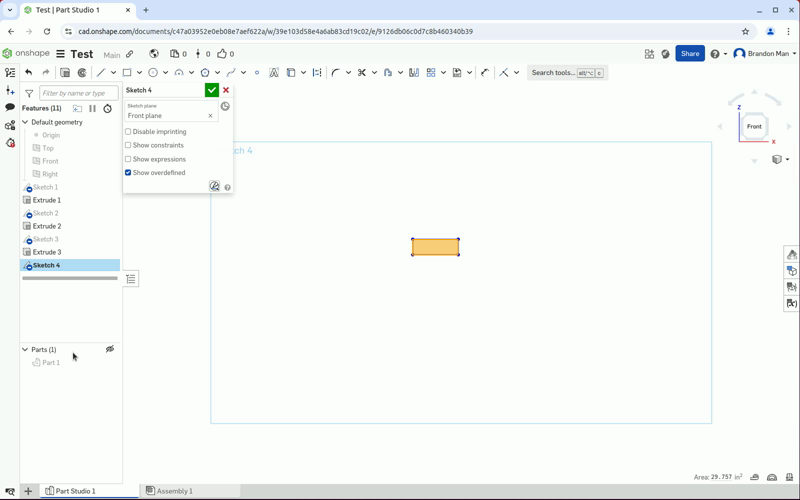
key(shift+e)
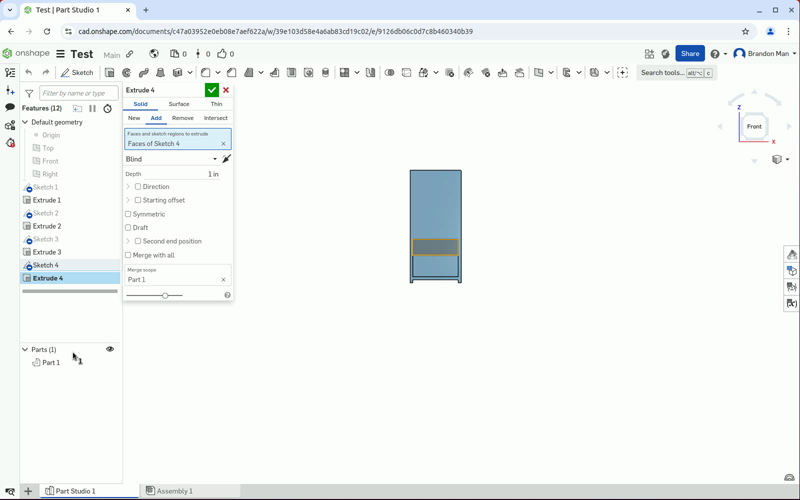
mouse_move(143, 106)
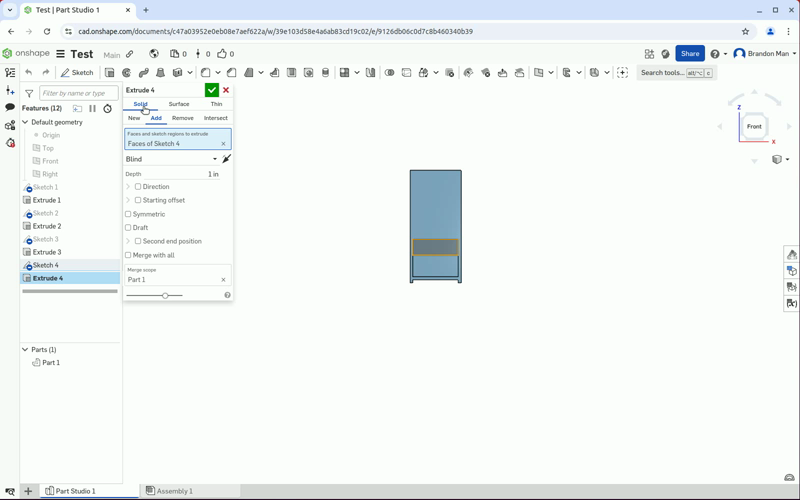
click(143, 106)
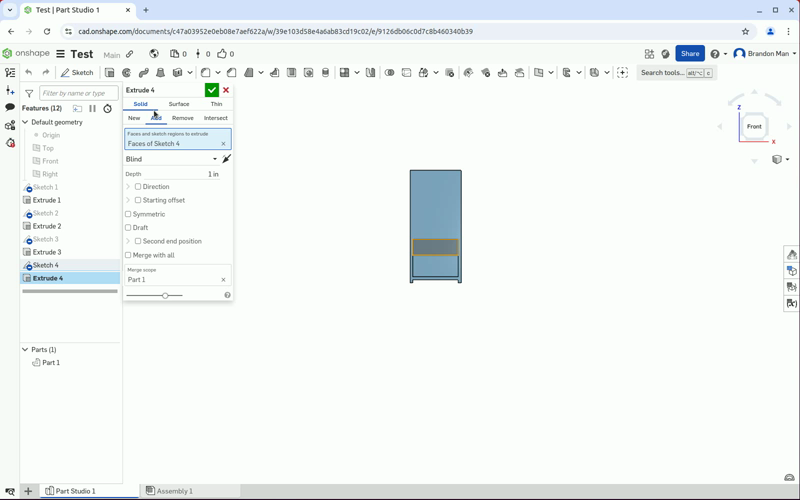
mouse_move(186, 120)
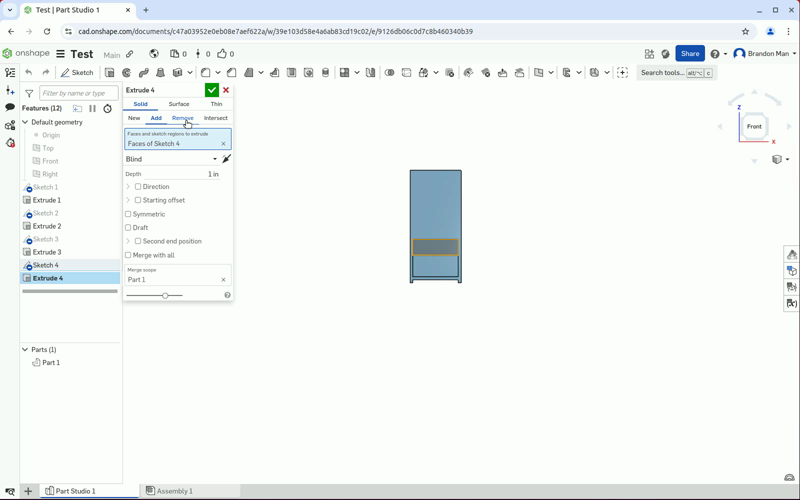
click(186, 120)
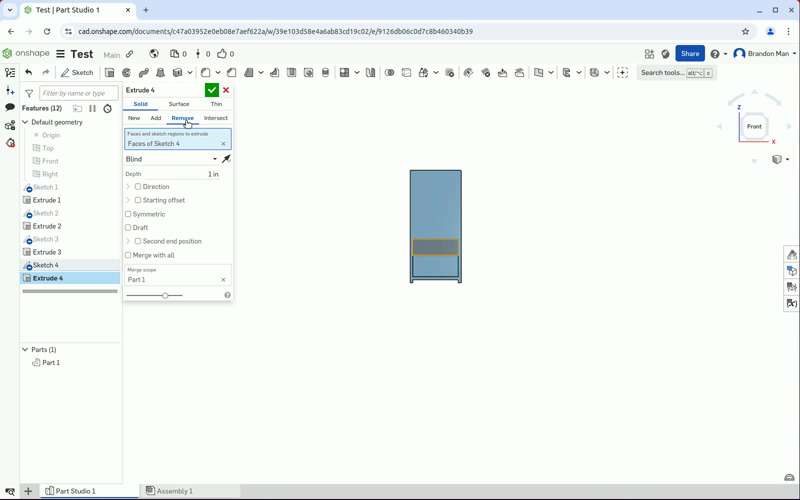
key(tab, 4)
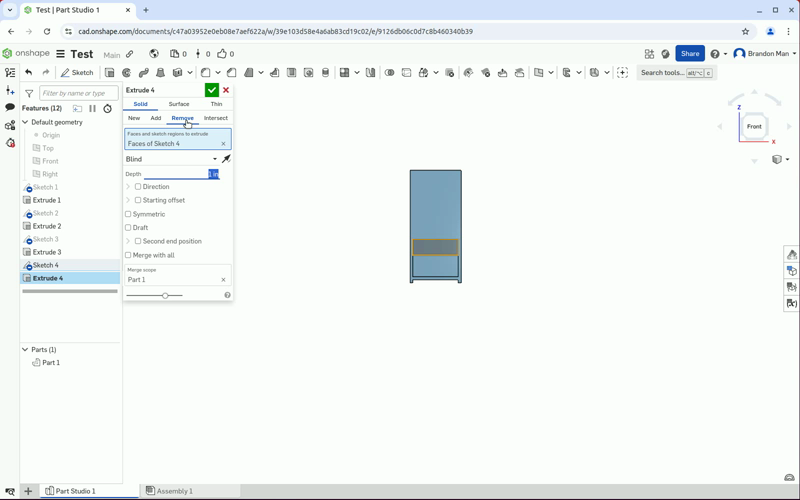
text(3.611)
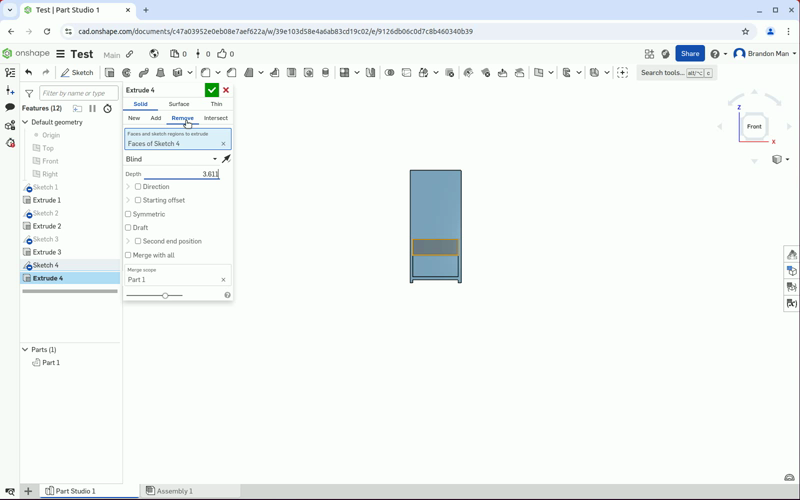
key(tab, 6)
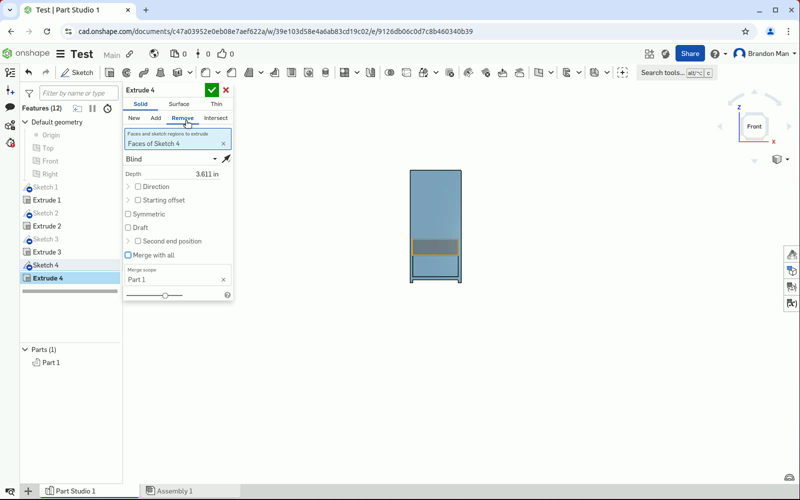
key(space)
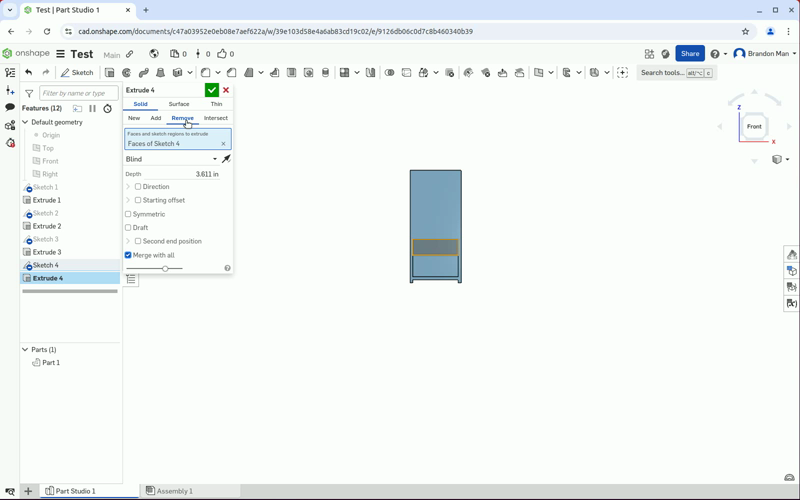
key(enter)
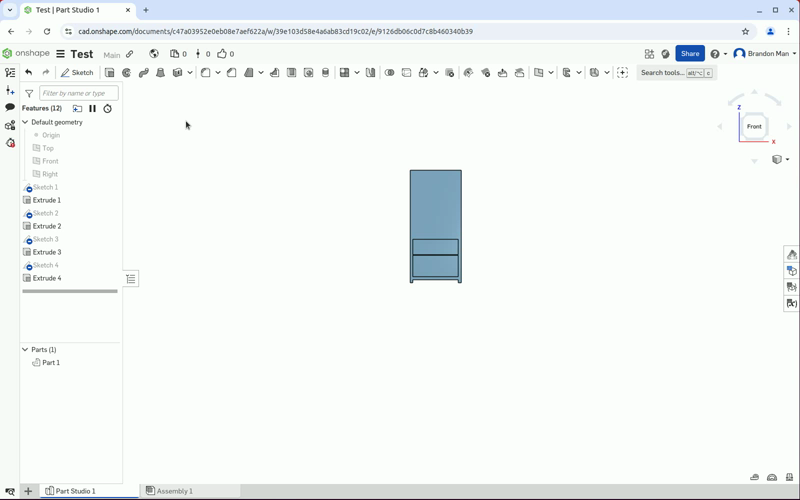
key(shift+h)
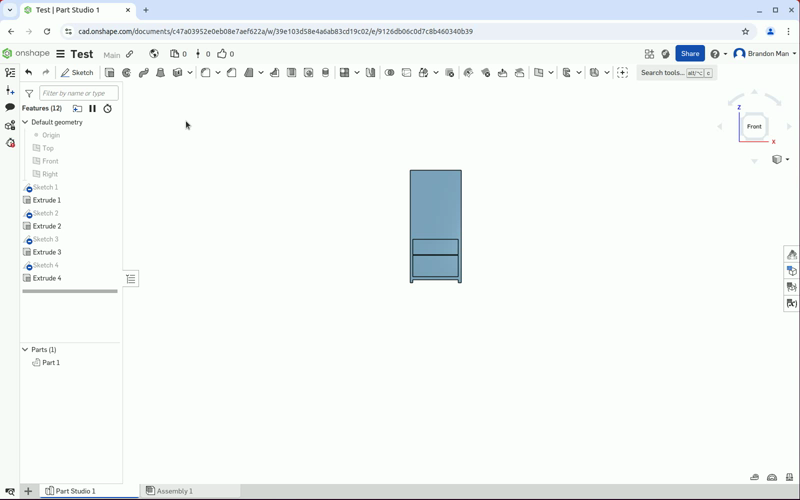
key(shift+h)
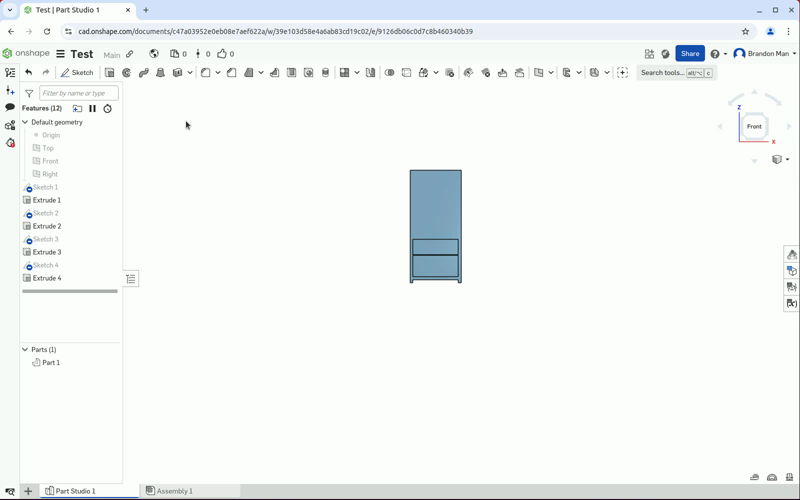
mouse_move(73, 189)
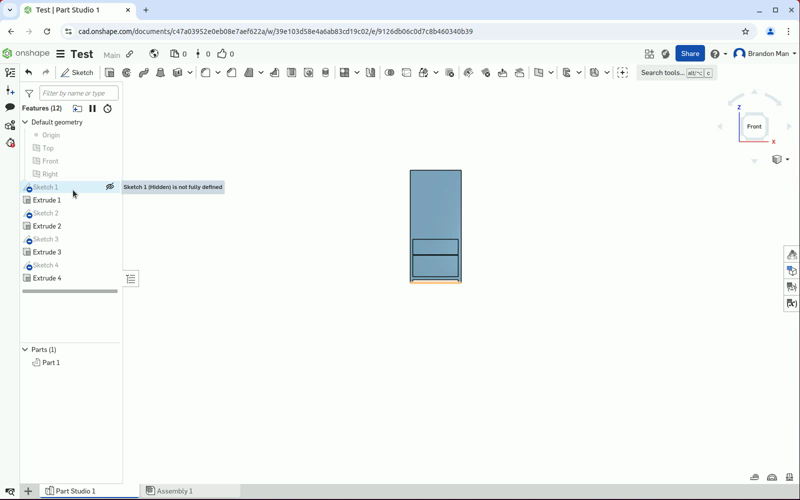
click(73, 189)
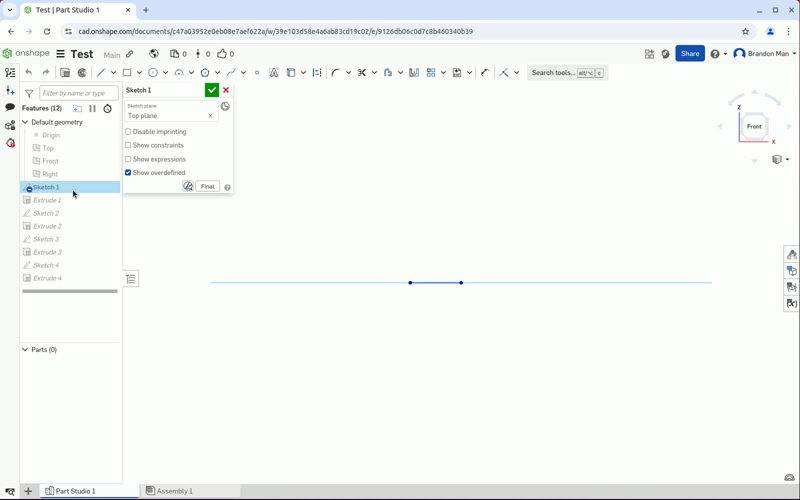
mouse_move(229, 92)
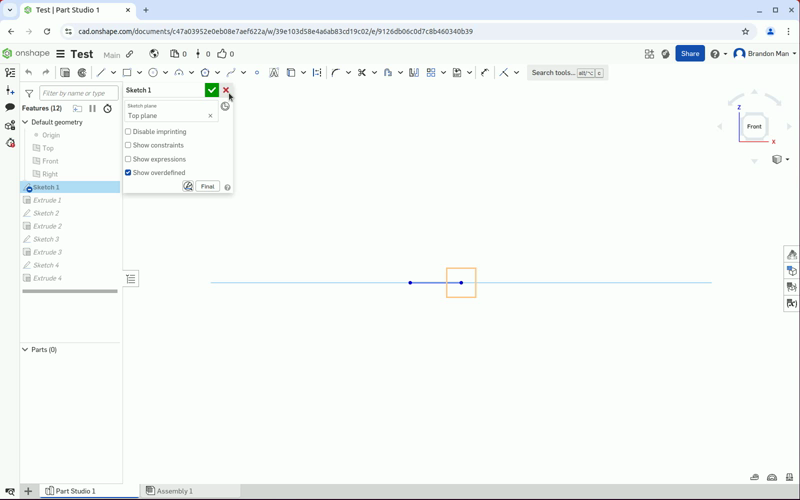
click(229, 92)
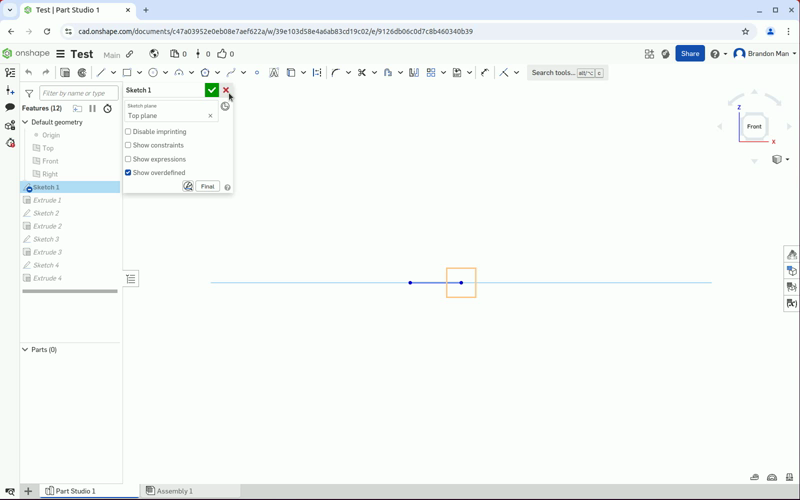
key(shift+s)
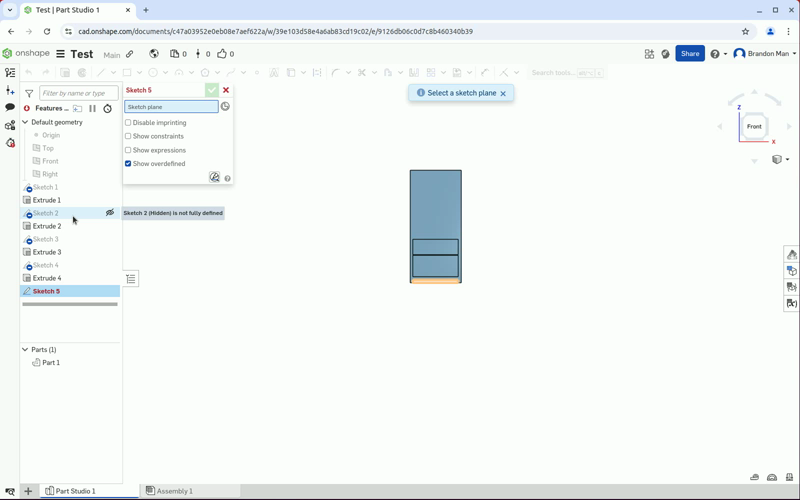
scroll(3)
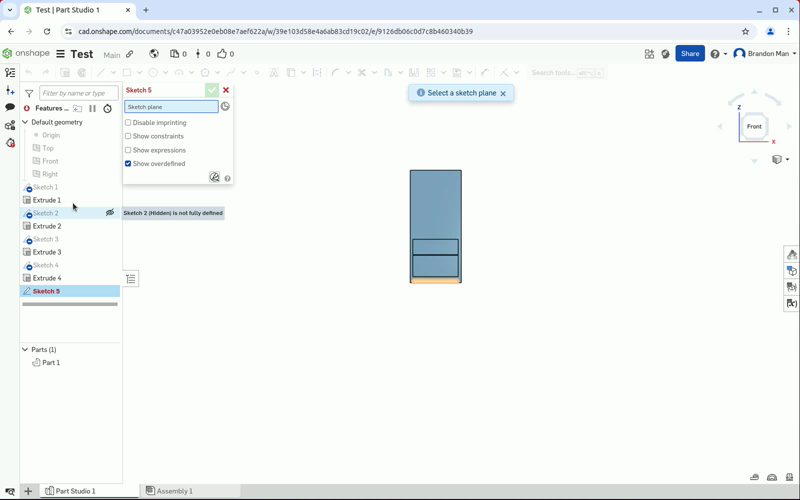
mouse_move(73, 163)
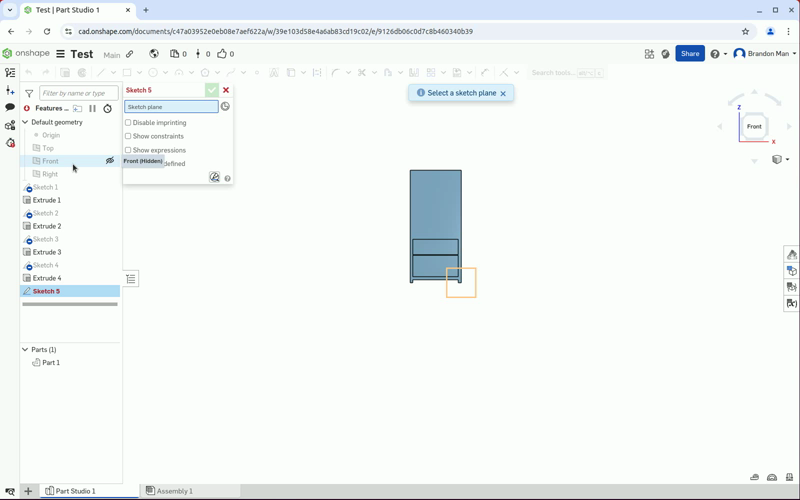
click(73, 163)
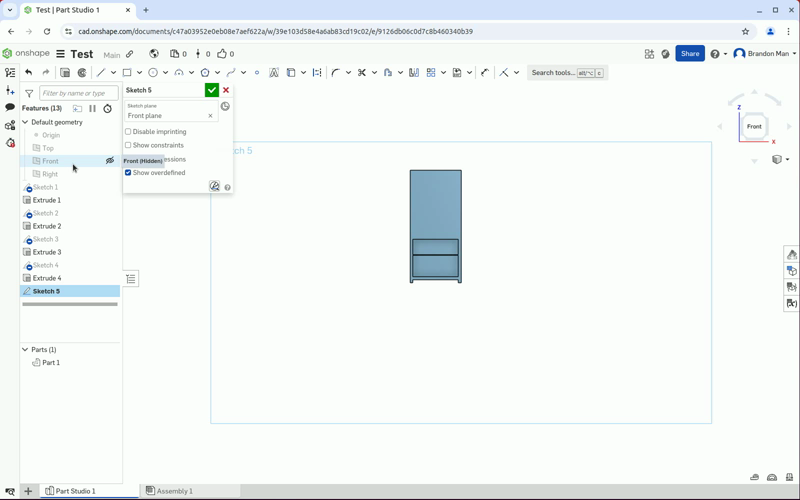
mouse_move(73, 352)
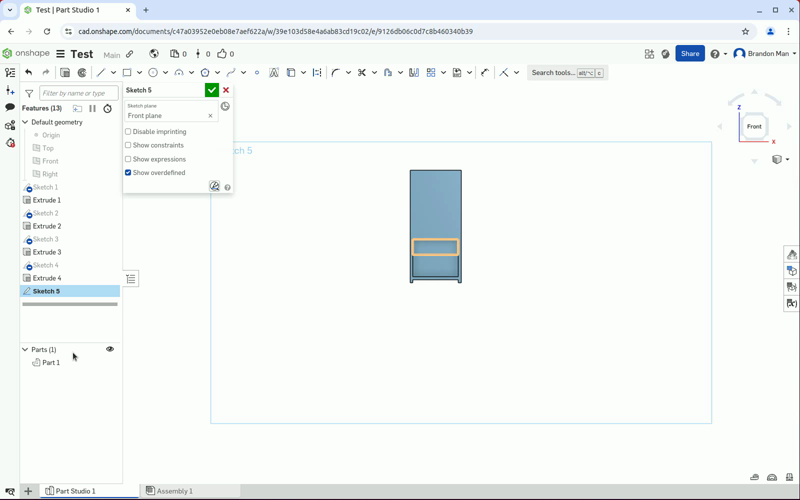
key(y)
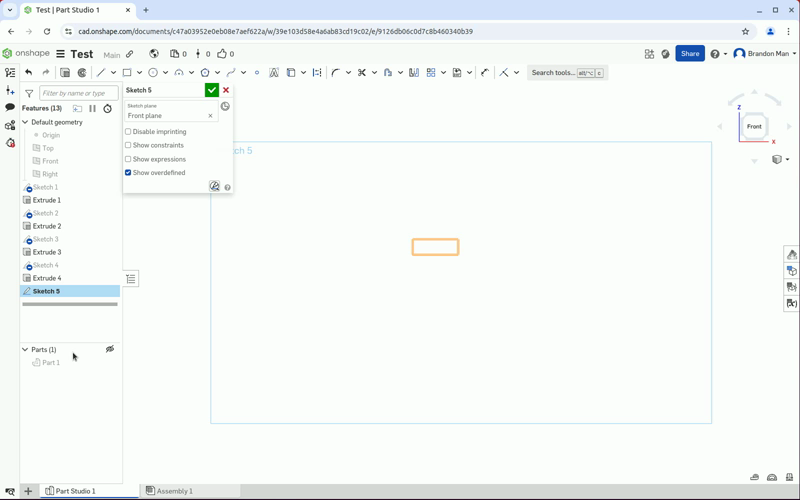
key(l)
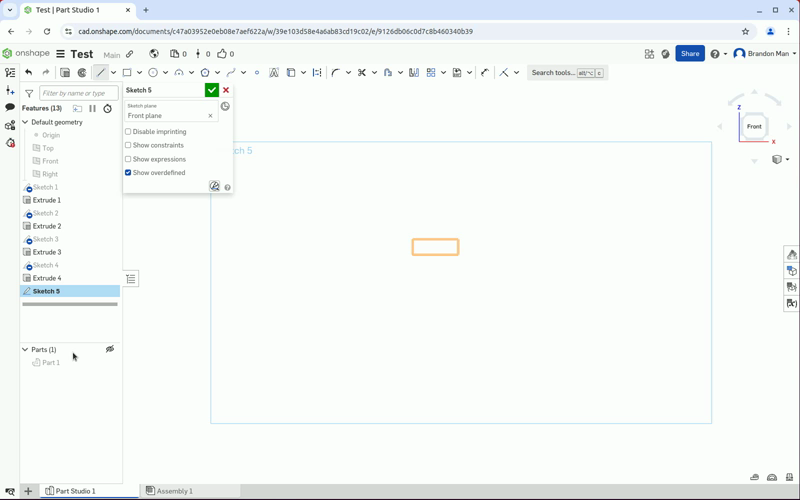
key_down(shift)
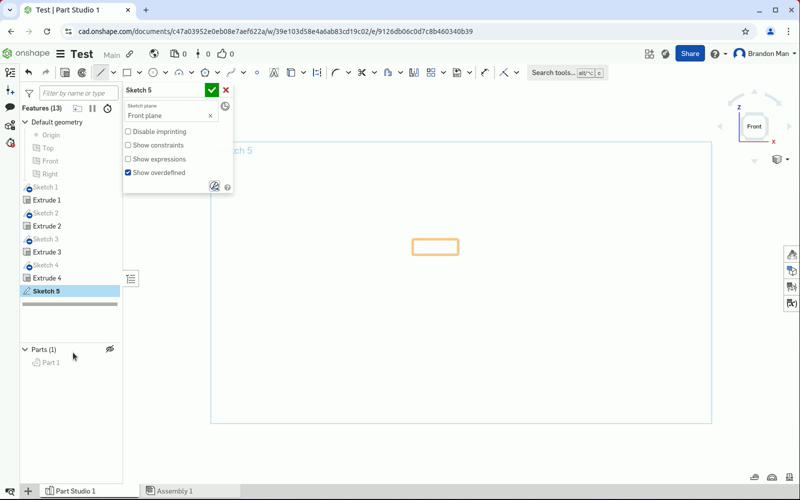
mouse_move(412, 238)
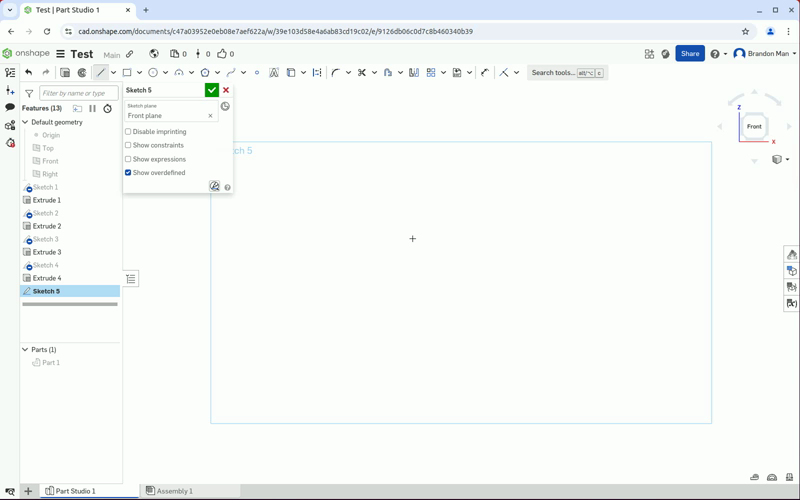
click(412, 238)
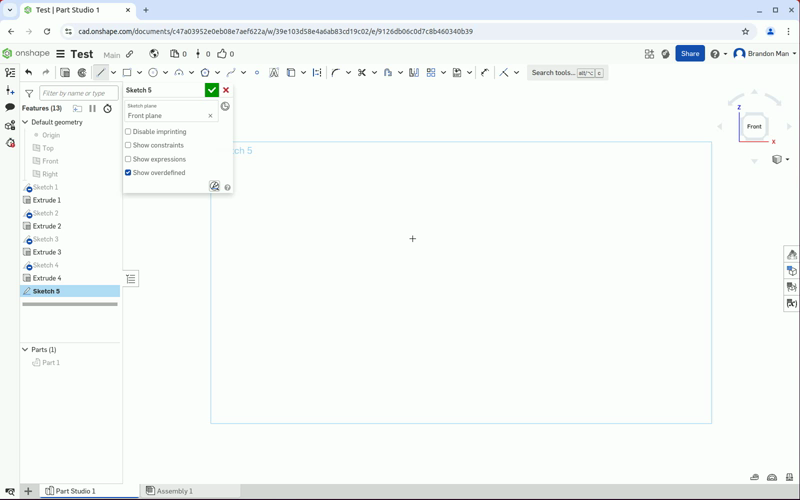
key_up(shift)
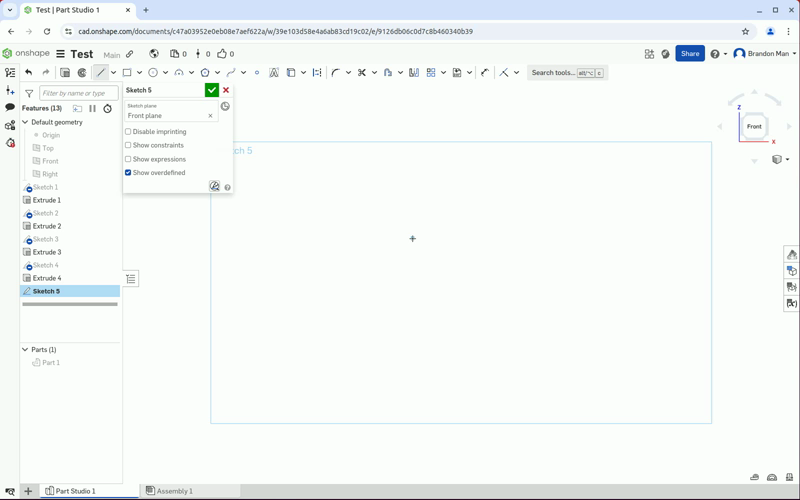
key_down(shift)
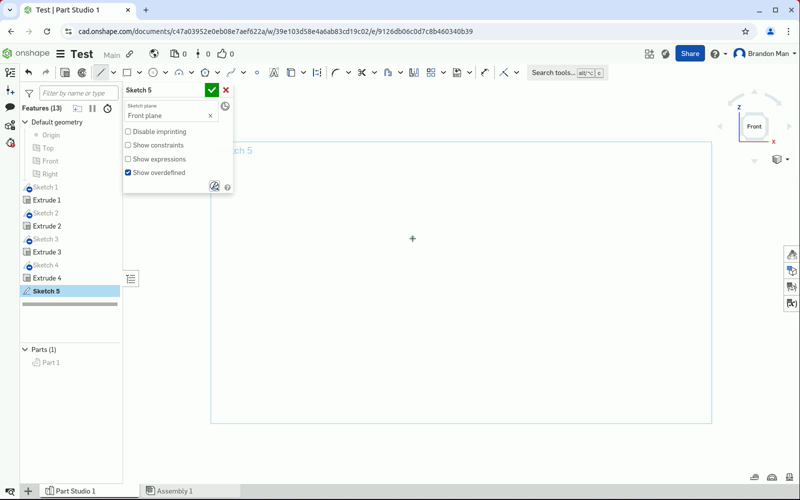
mouse_move(442, 238)
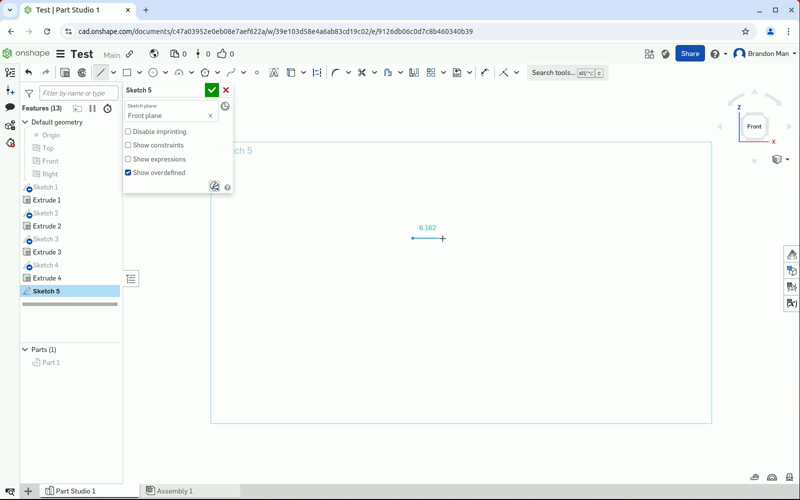
mouse_move(458, 238)
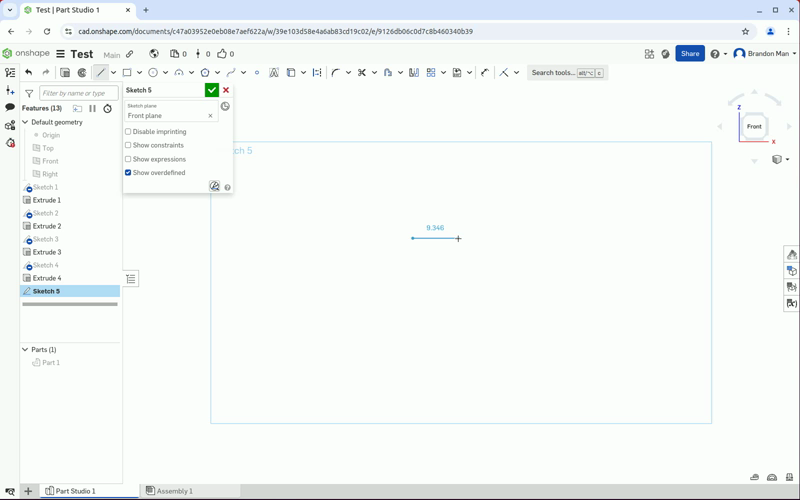
click(458, 238)
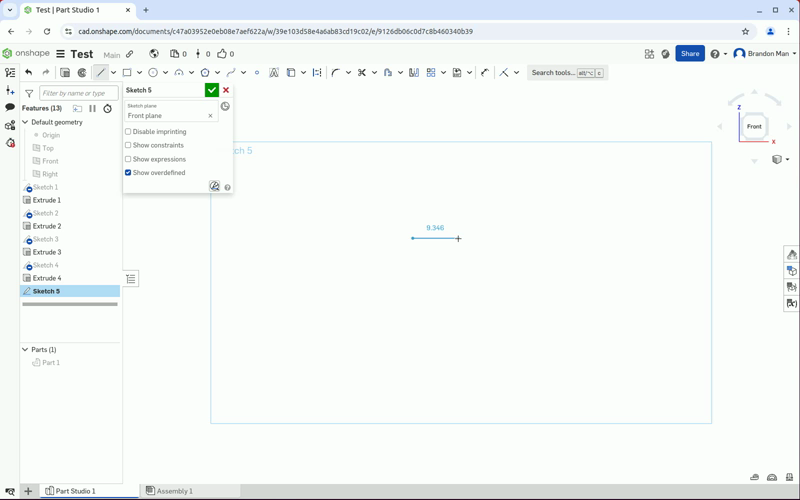
key_up(shift)
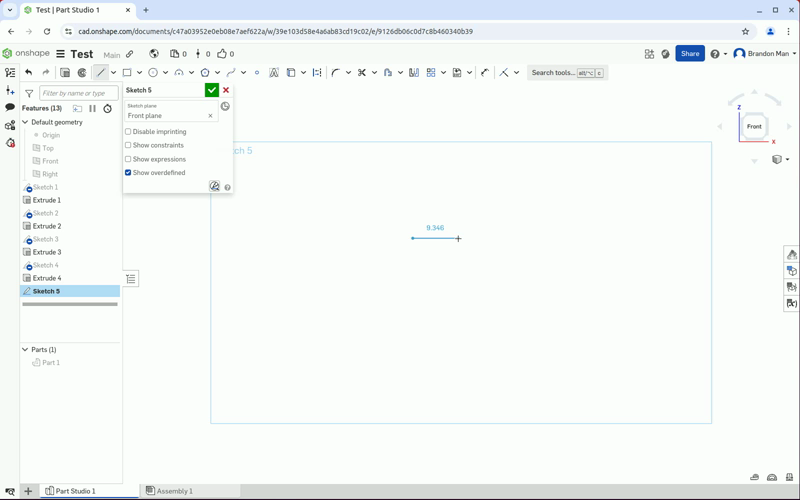
key_down(shift)
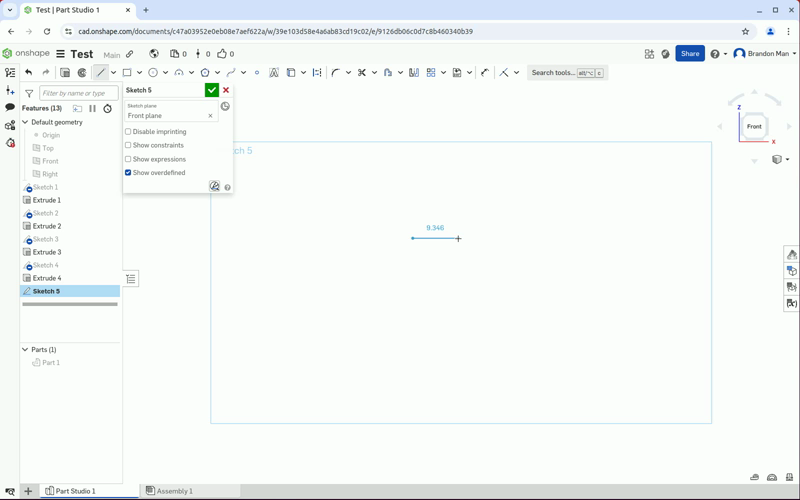
mouse_move(488, 238)
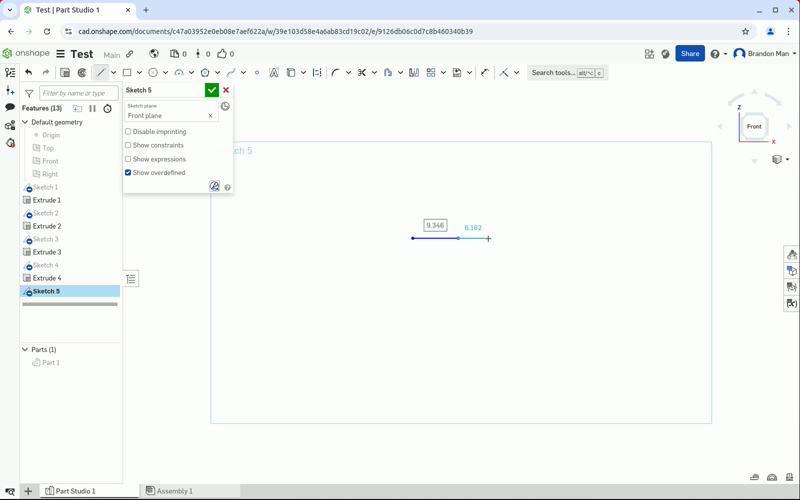
mouse_move(458, 223)
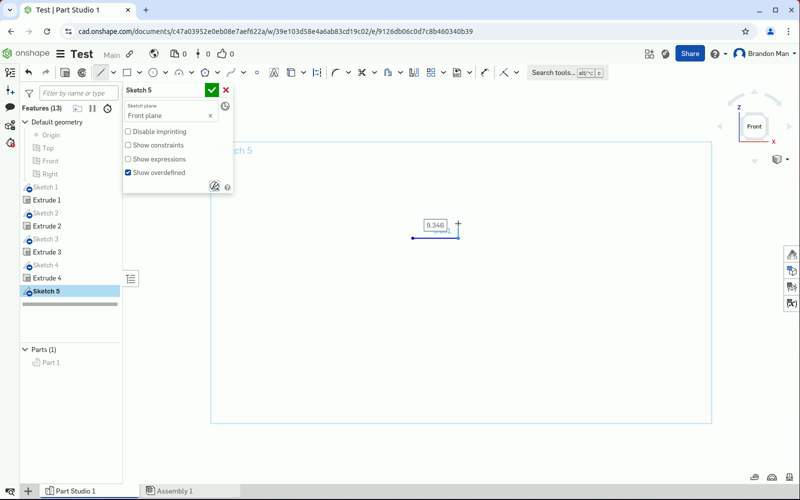
click(458, 223)
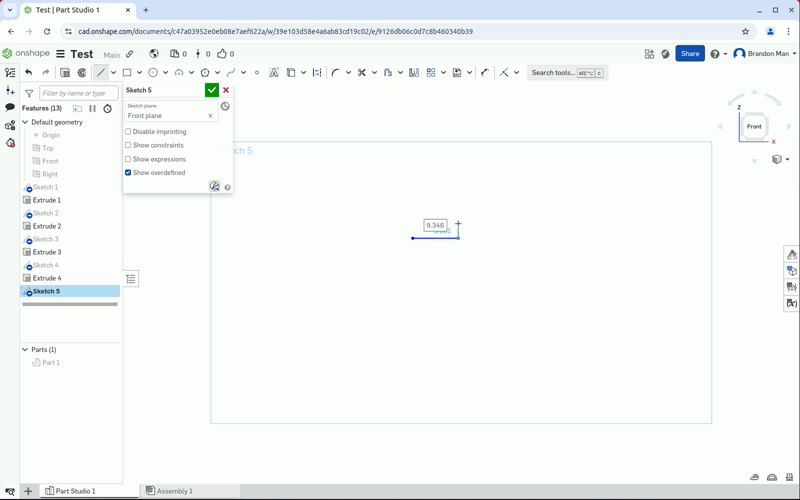
key_up(shift)
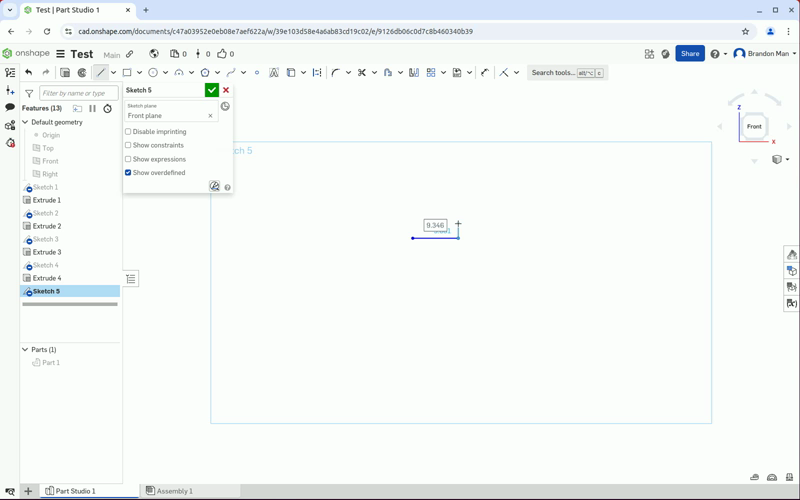
key_down(shift)
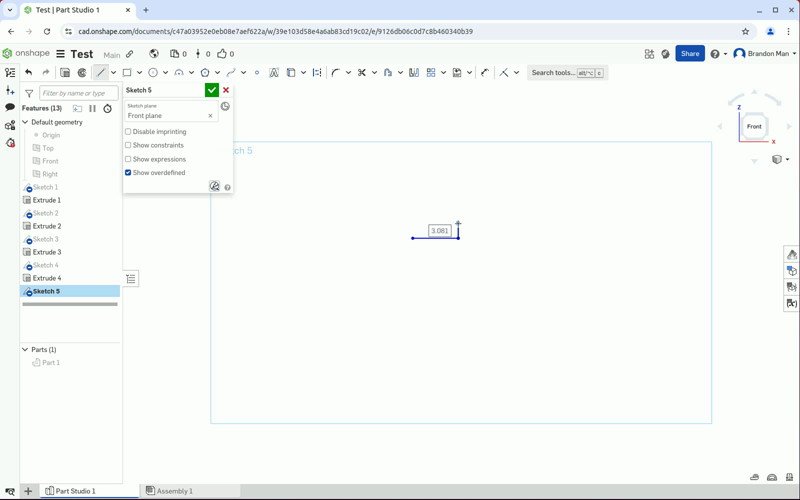
mouse_move(488, 223)
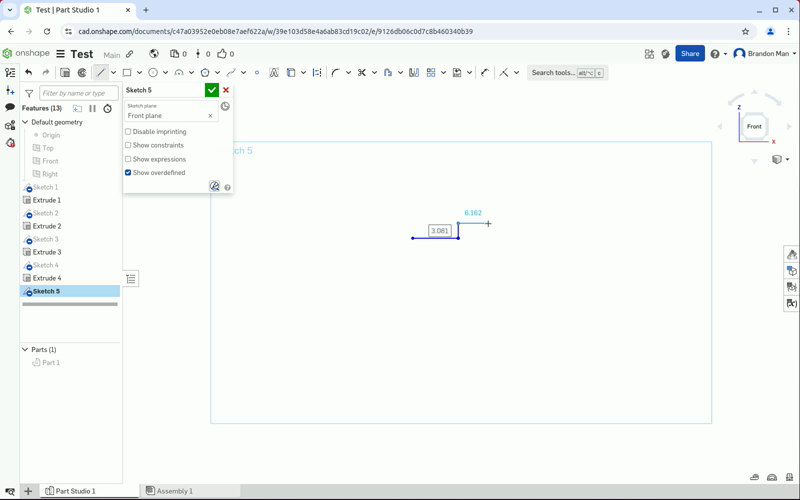
mouse_move(412, 223)
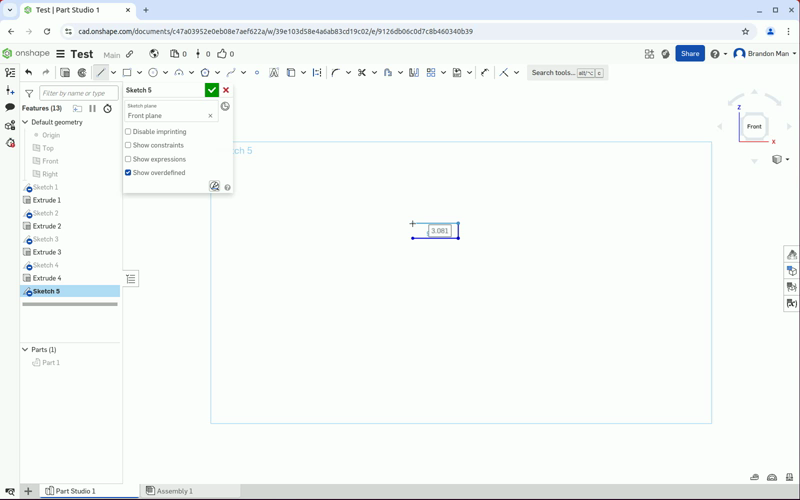
click(412, 223)
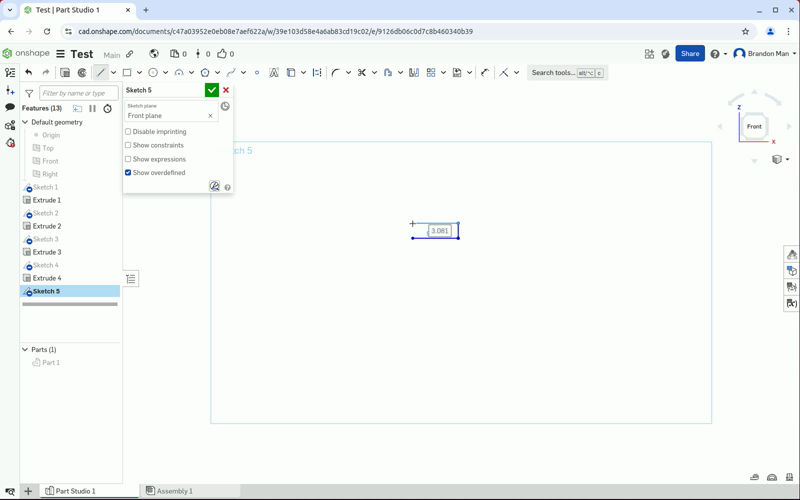
key_up(shift)
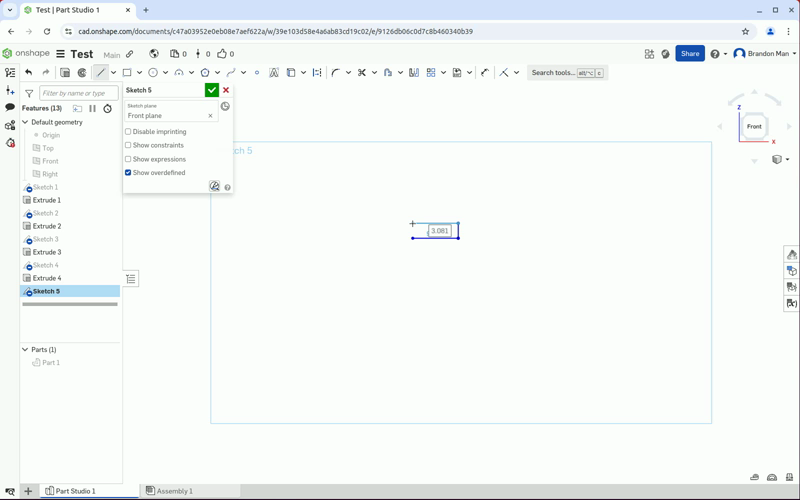
mouse_move(442, 223)
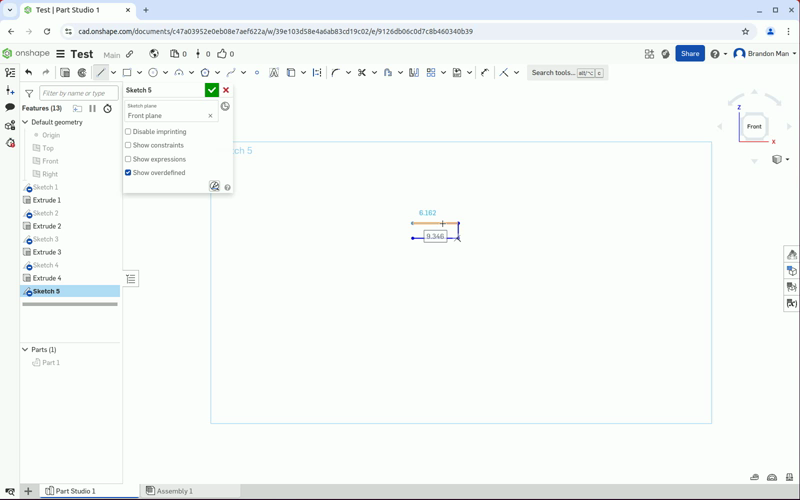
key_down(shift)
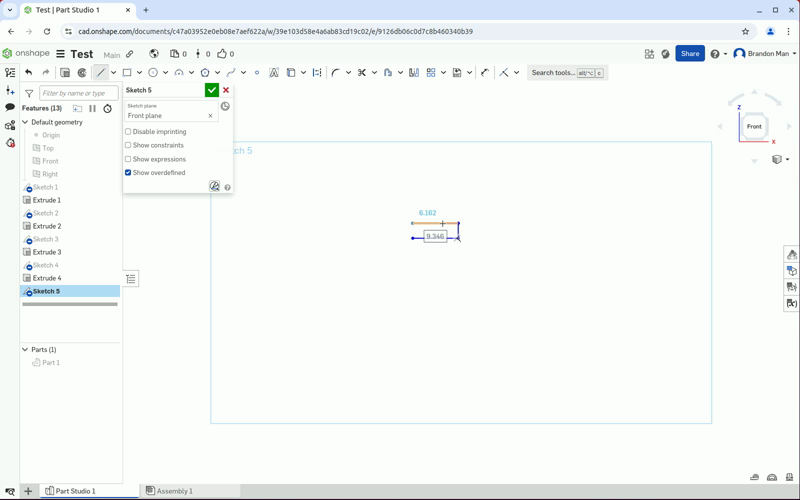
mouse_move(412, 238)
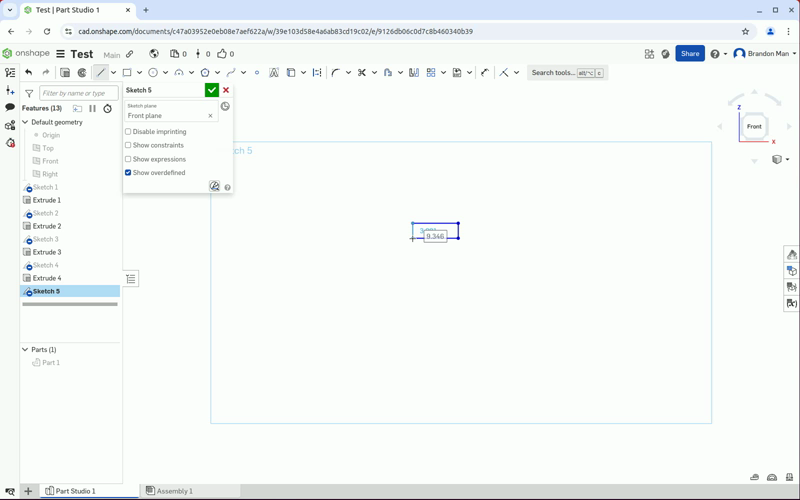
key_up(shift)
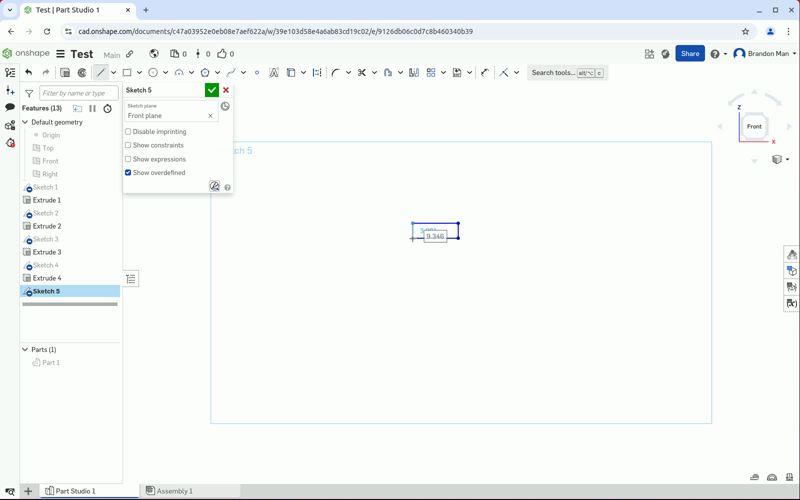
click(412, 238)
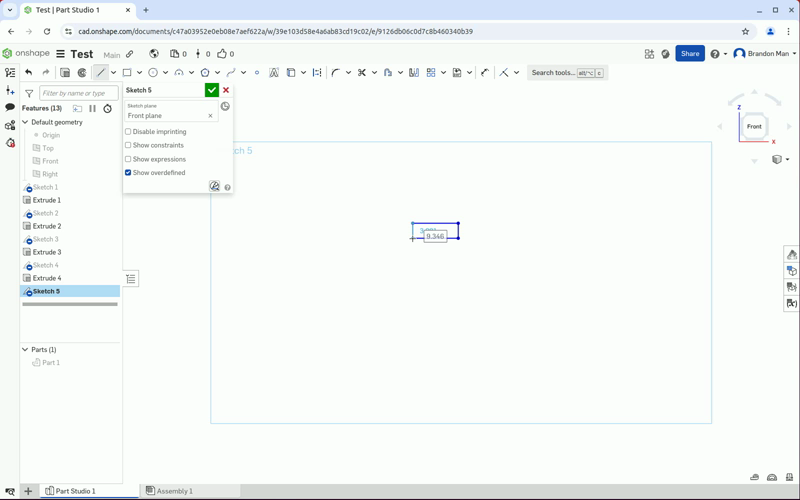
key(esc)
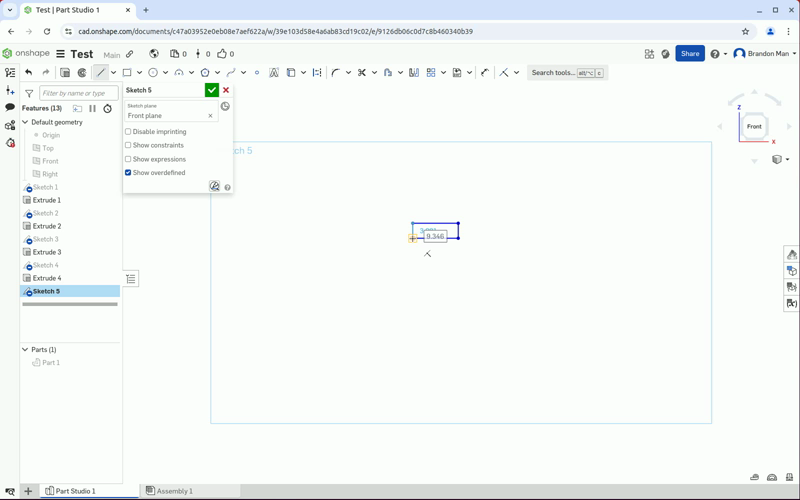
mouse_move(430, 225)
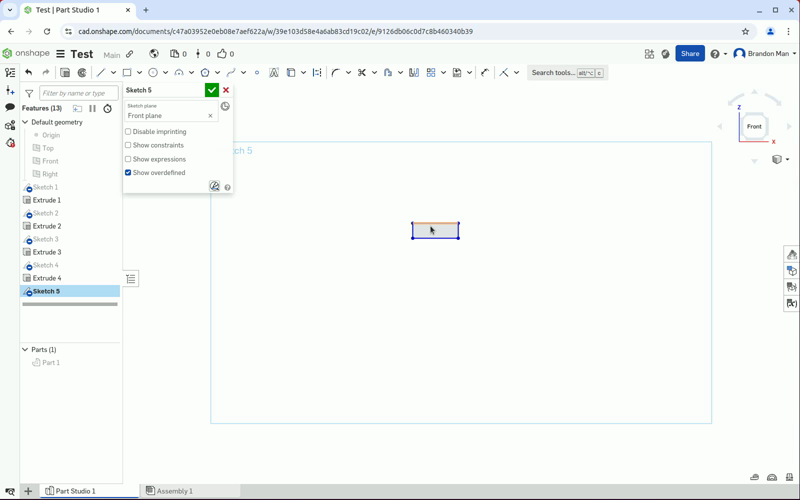
scroll(6)
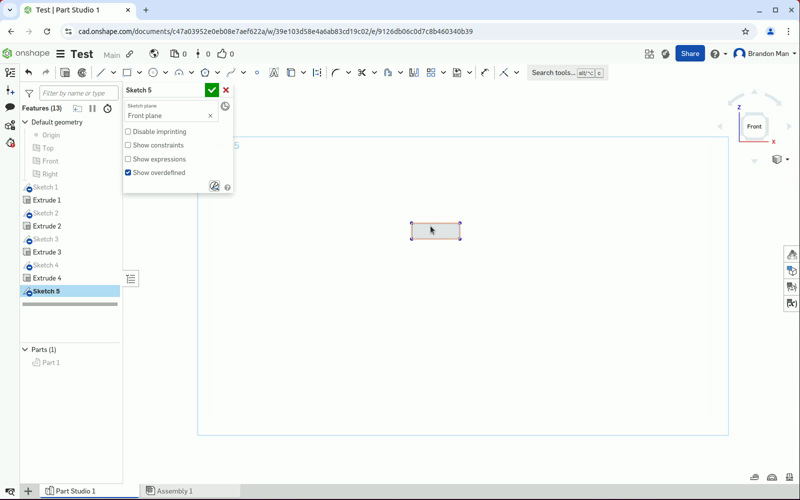
scroll(6)
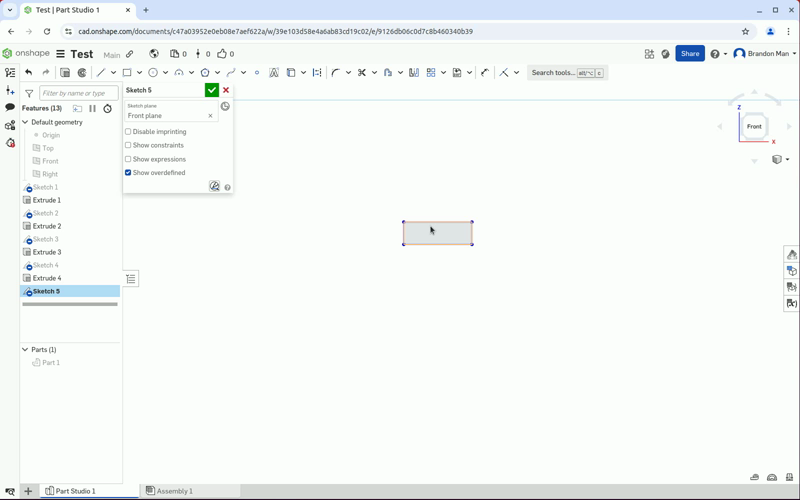
scroll(6)
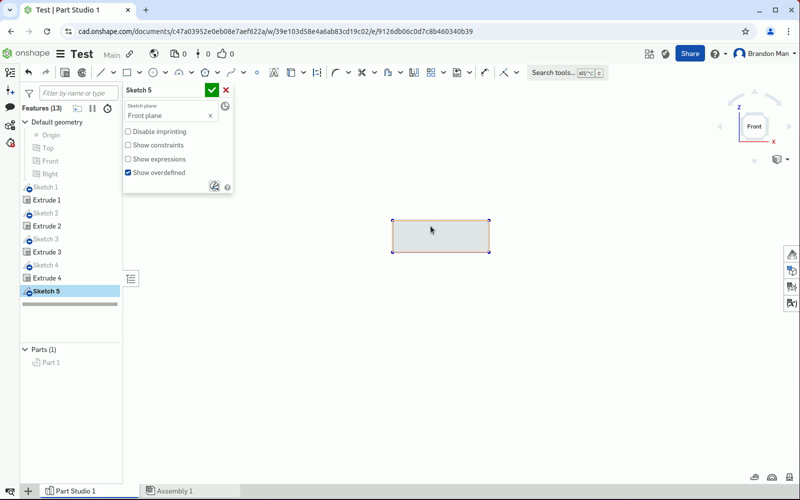
scroll(6)
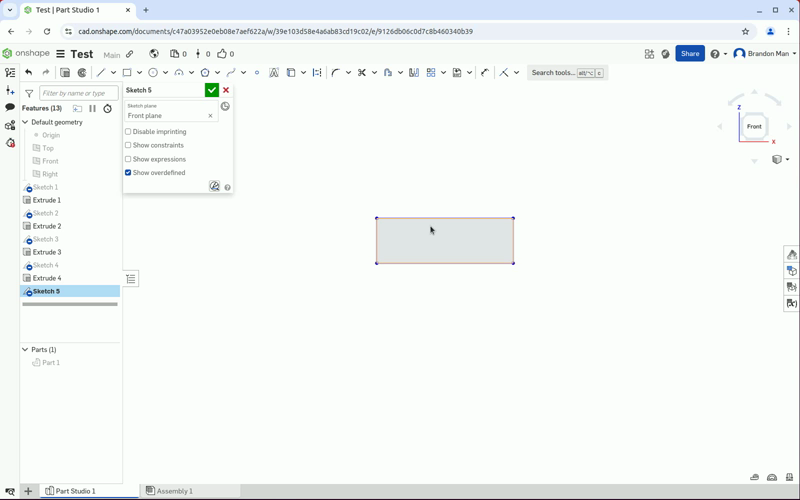
scroll(6)
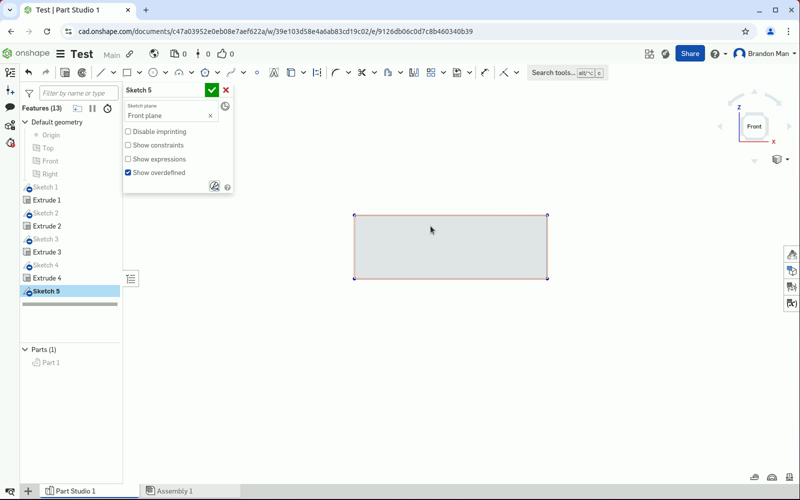
scroll(6)
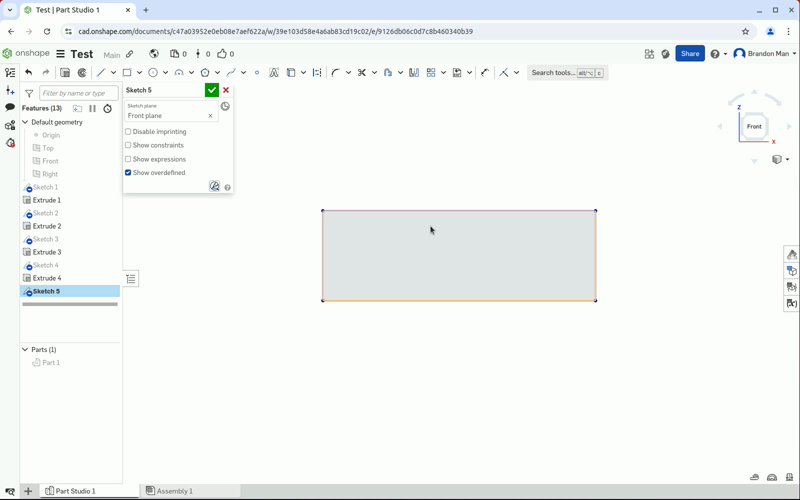
scroll(6)
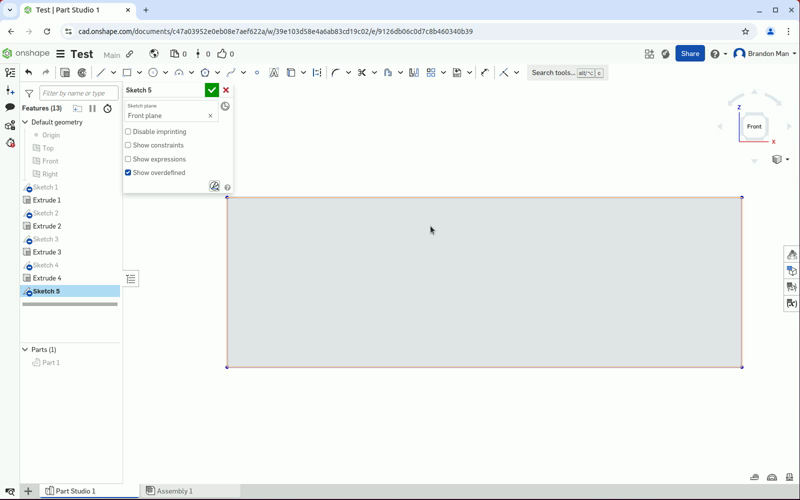
click(430, 225)
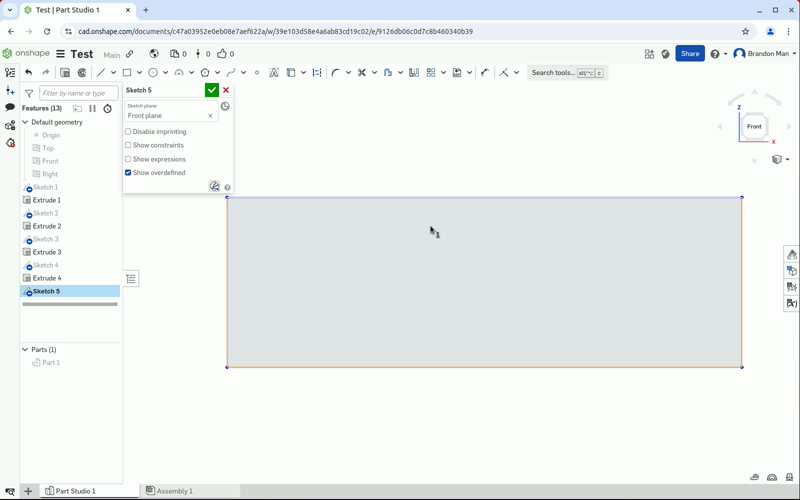
scroll(-6)
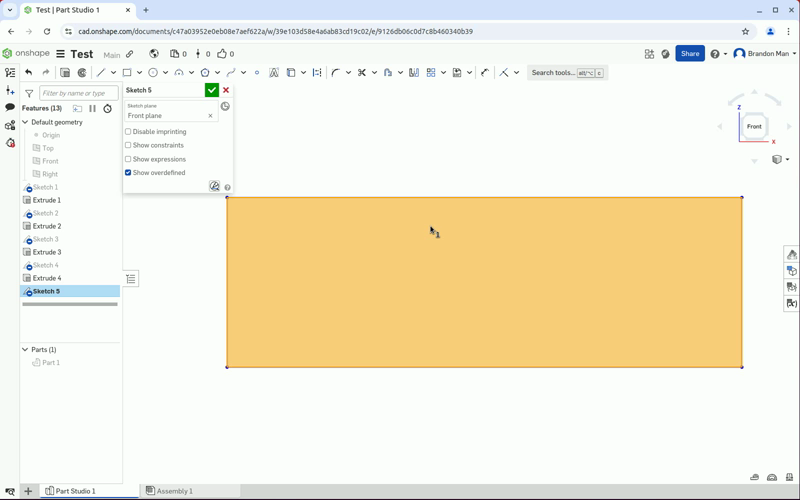
scroll(-6)
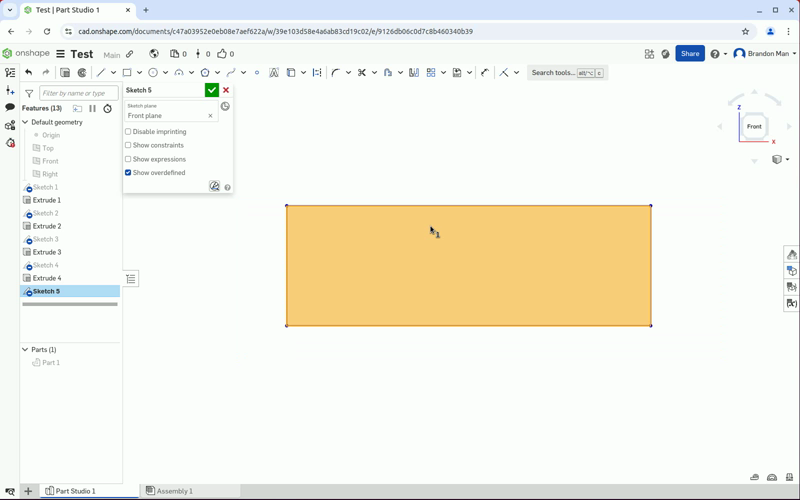
scroll(-6)
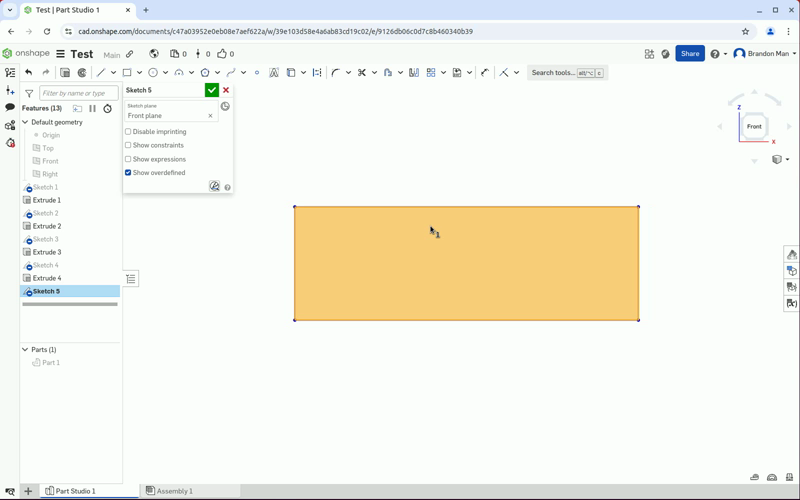
scroll(-6)
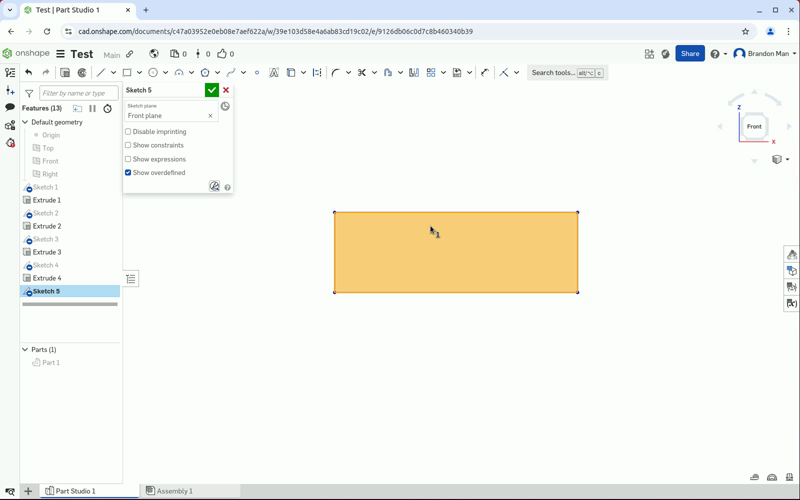
scroll(-6)
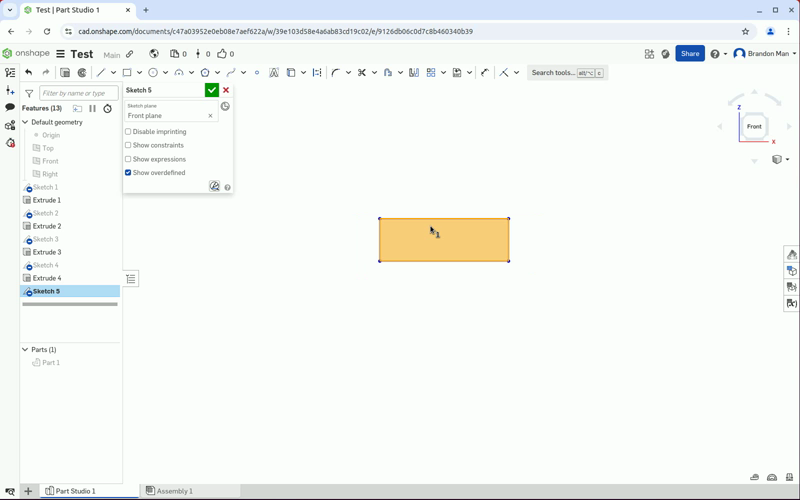
scroll(-6)
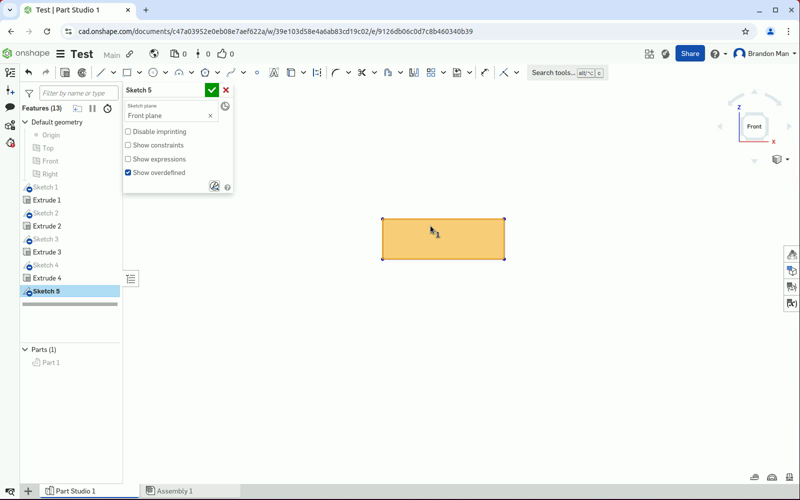
scroll(-6)
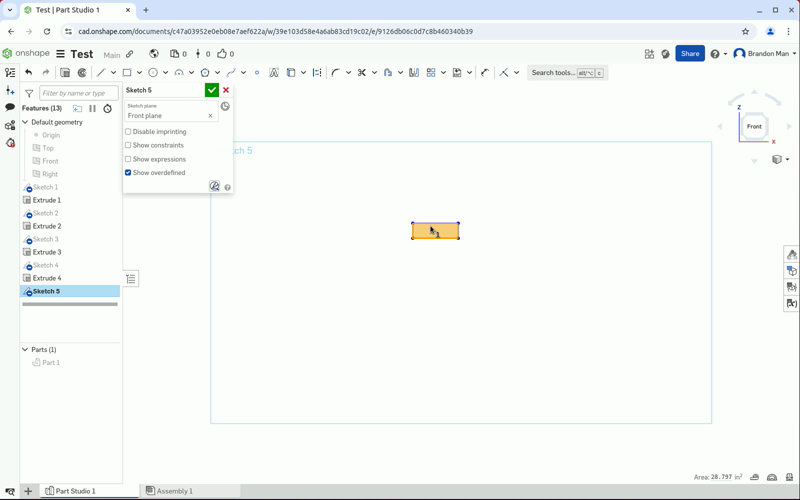
mouse_move(73, 352)
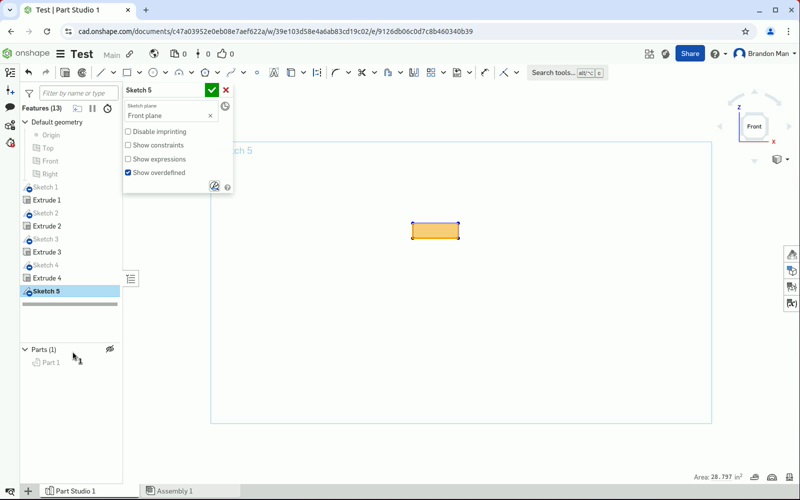
key(shift+y)
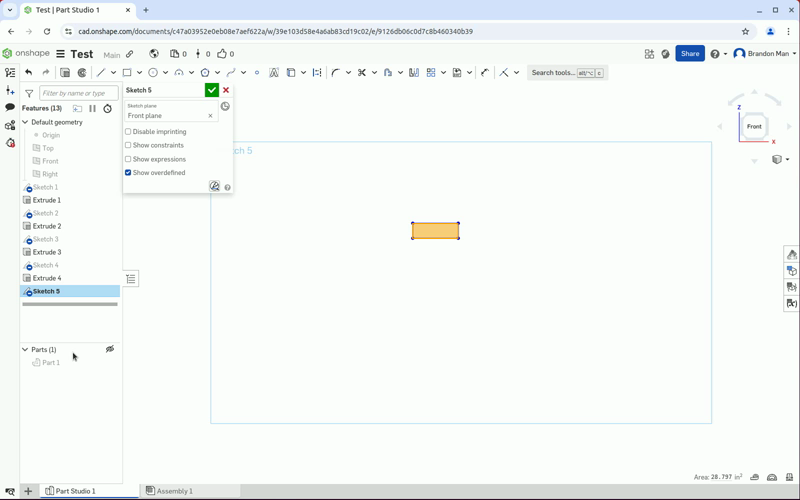
key(shift+e)
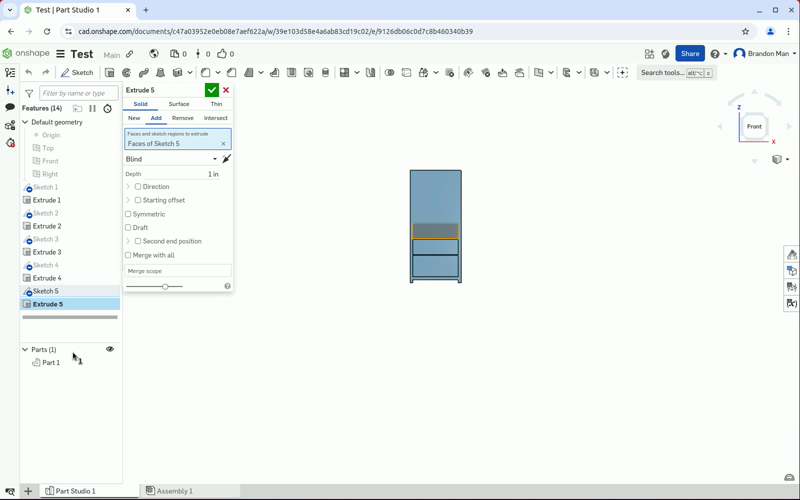
mouse_move(143, 106)
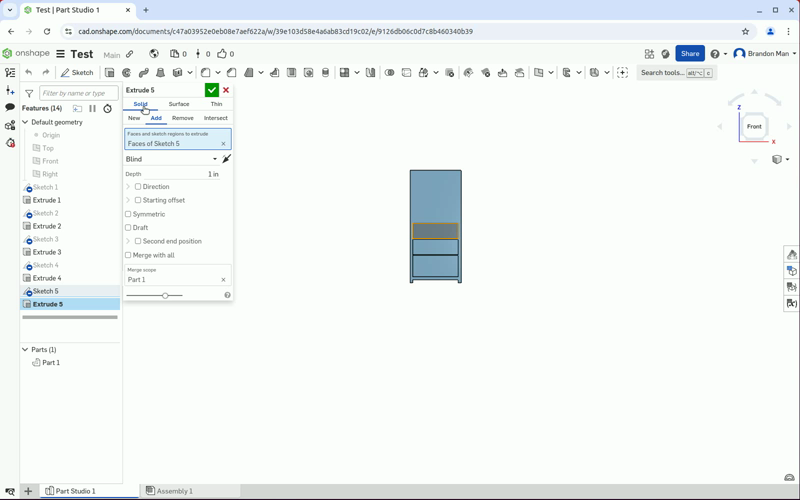
click(143, 106)
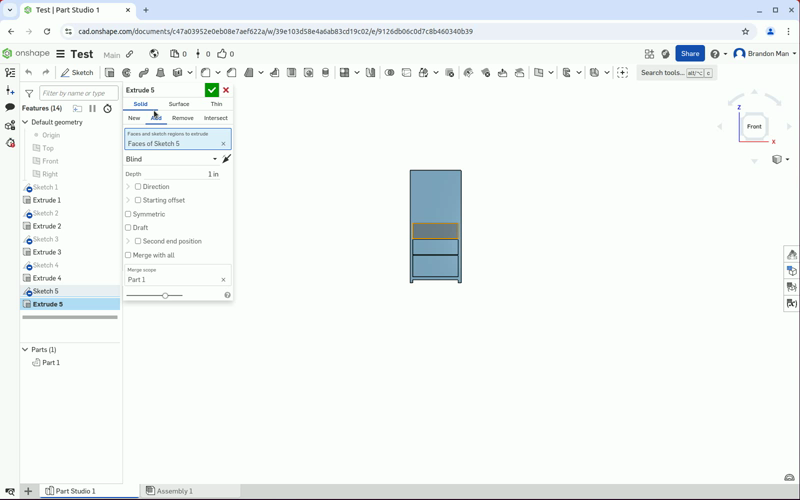
mouse_move(186, 120)
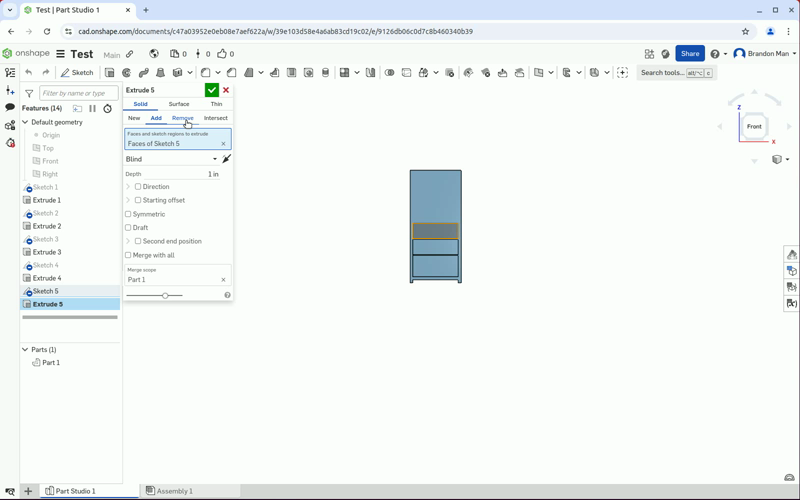
click(186, 120)
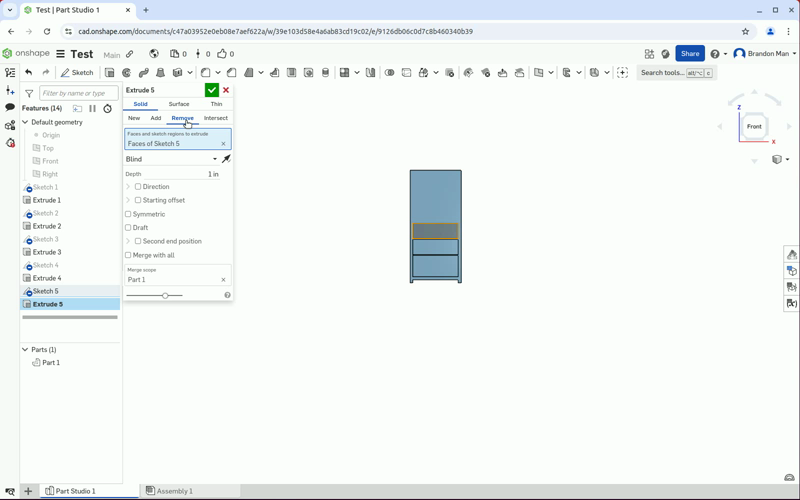
key(tab, 4)
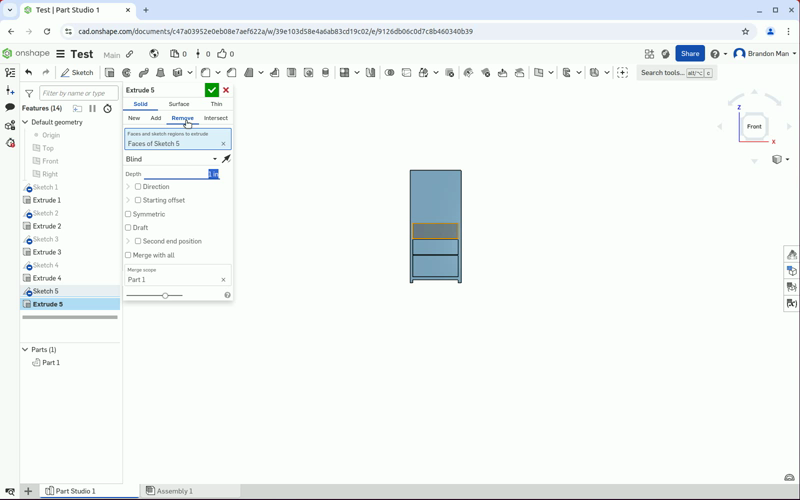
text(3.611)
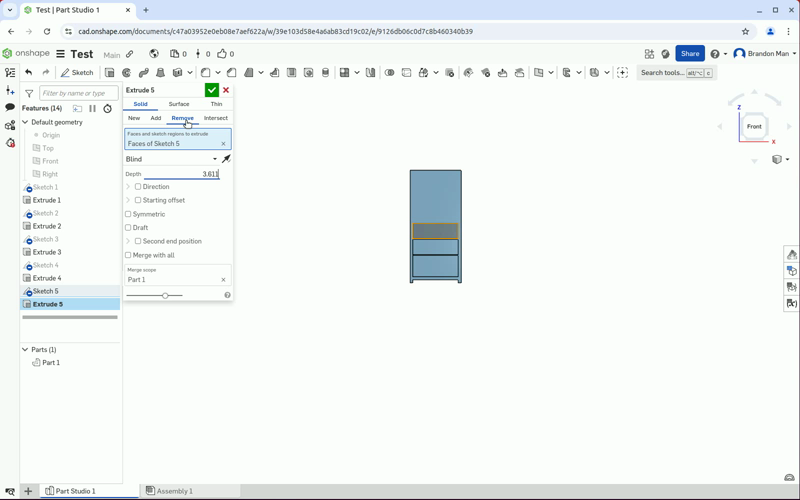
key(tab, 6)
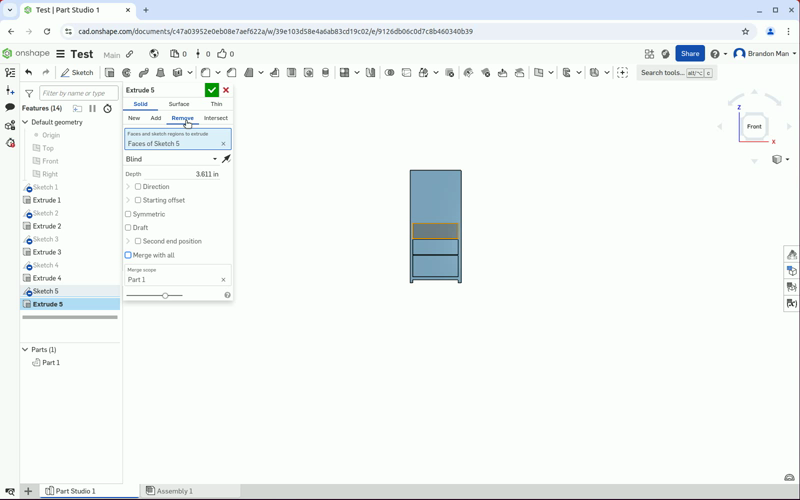
key(space)
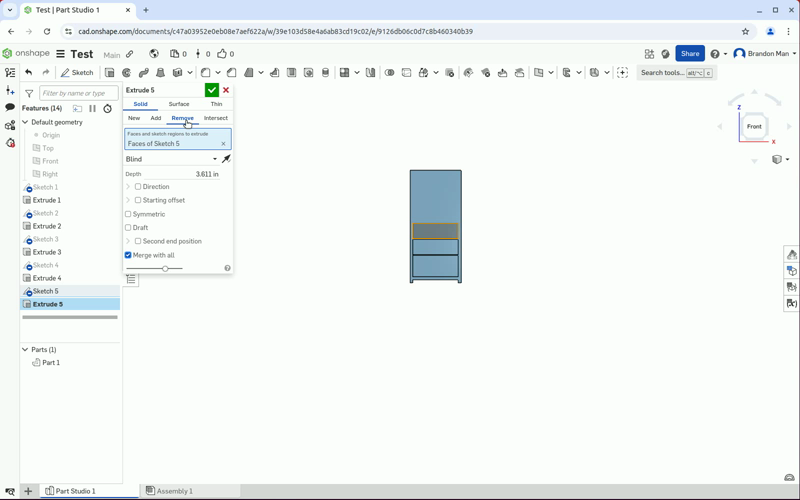
key(enter)
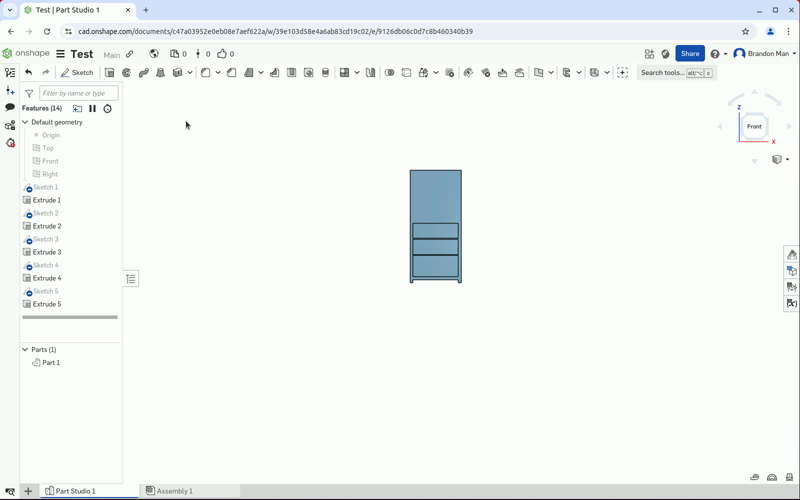
key(shift+h)
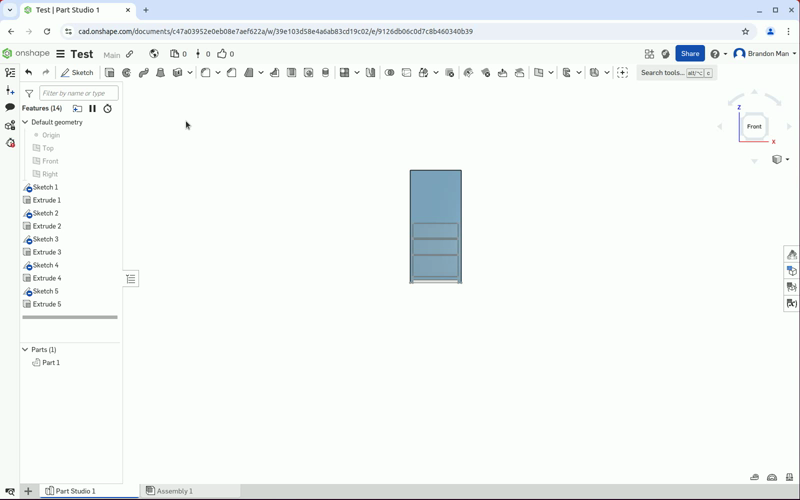
key(shift+h)
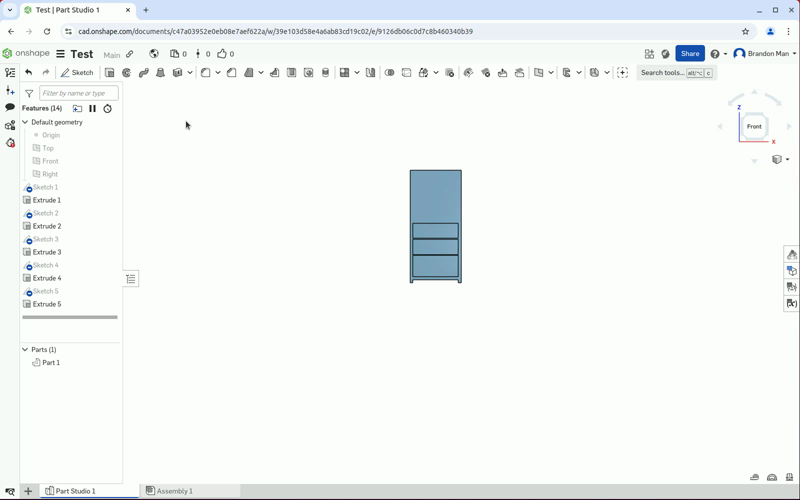
mouse_move(73, 189)
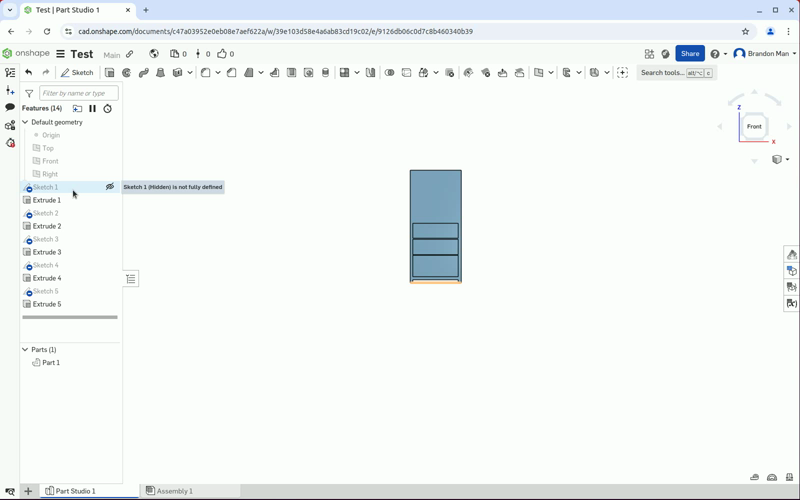
click(73, 189)
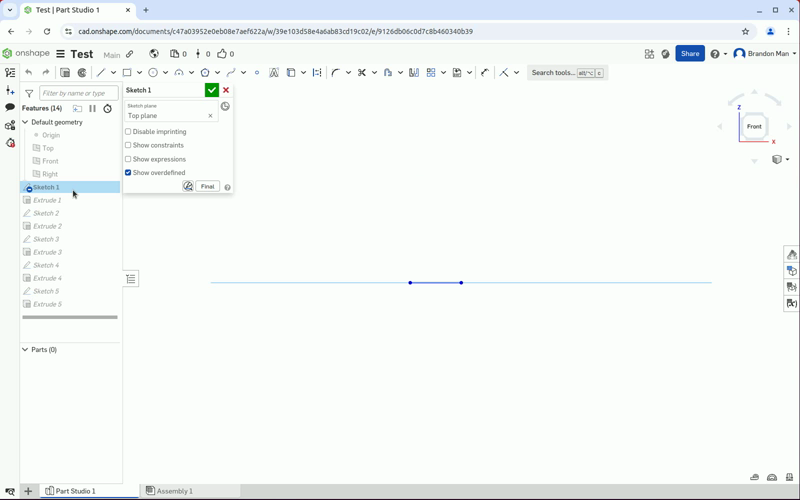
mouse_move(229, 92)
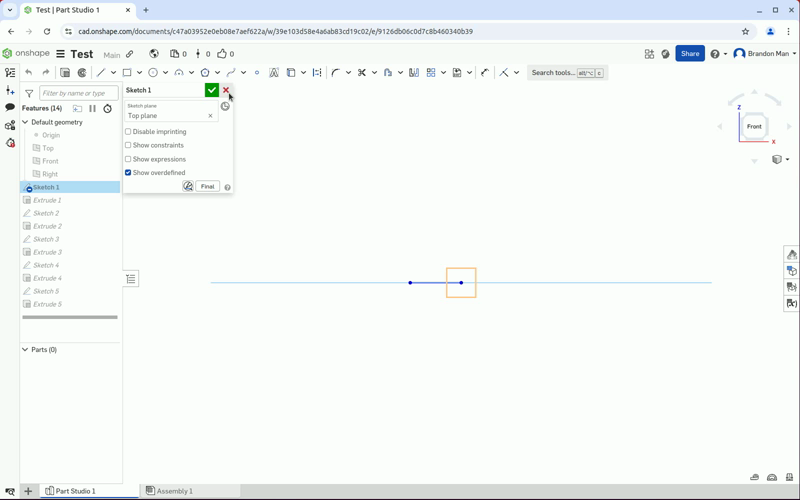
click(229, 92)
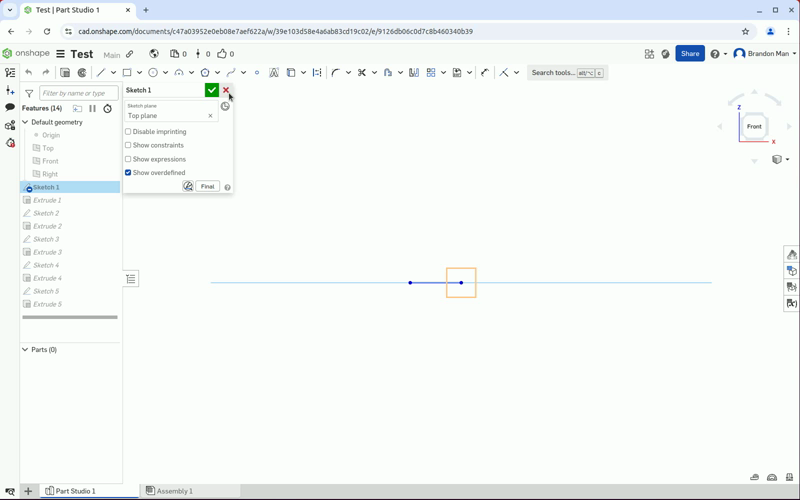
key(shift+s)
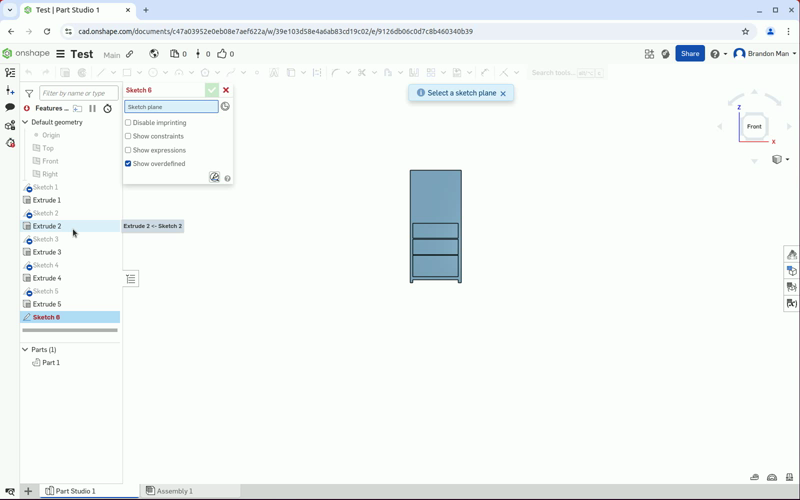
scroll(3)
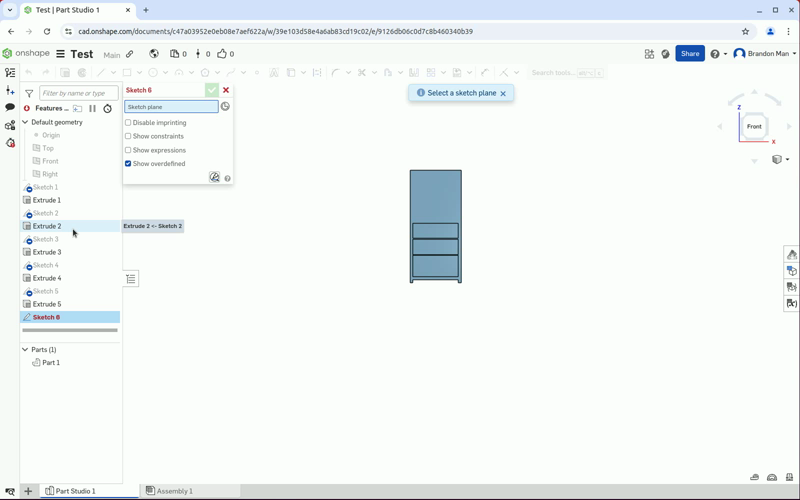
mouse_move(73, 163)
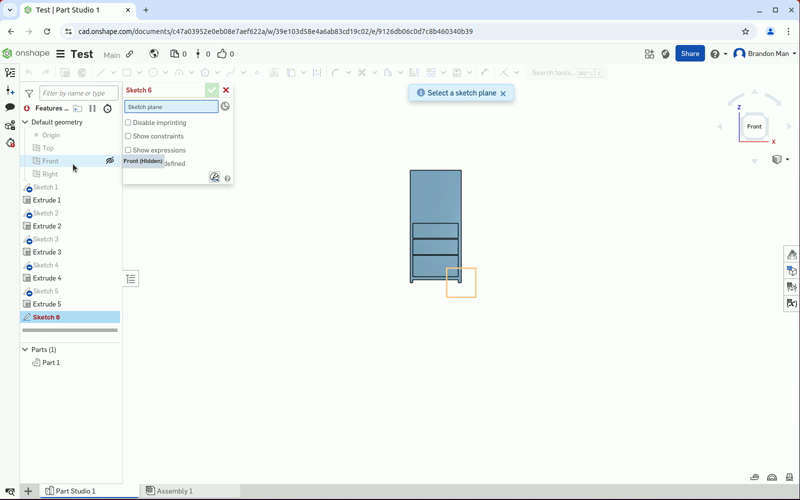
click(73, 163)
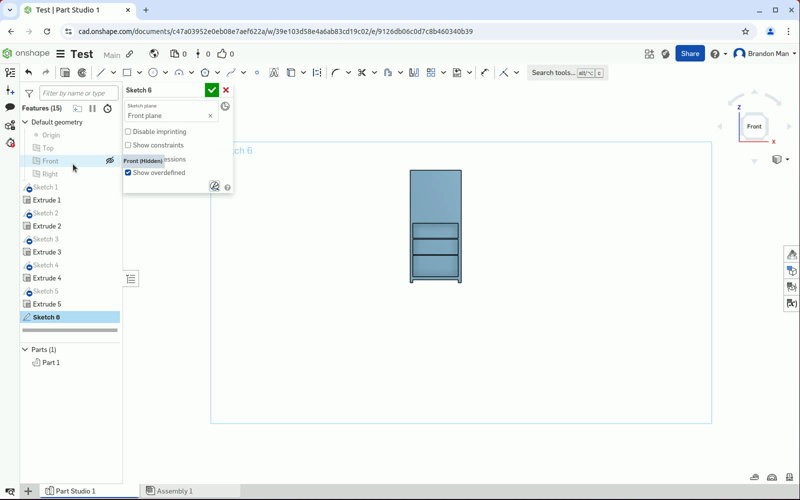
mouse_move(73, 352)
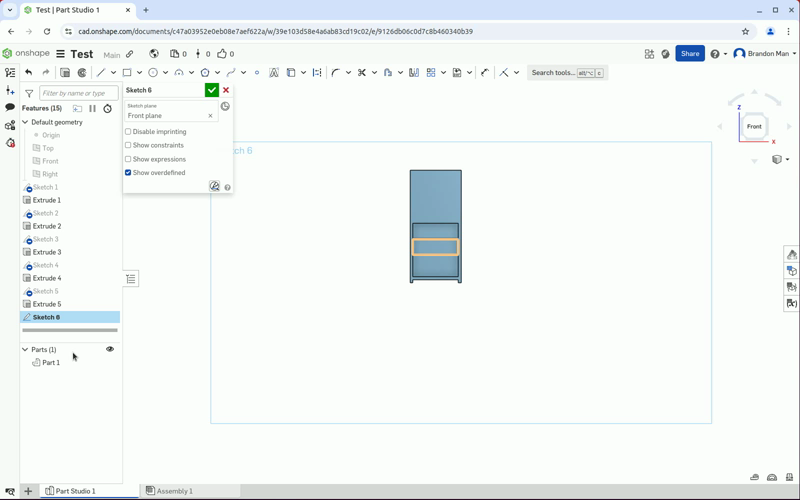
key(y)
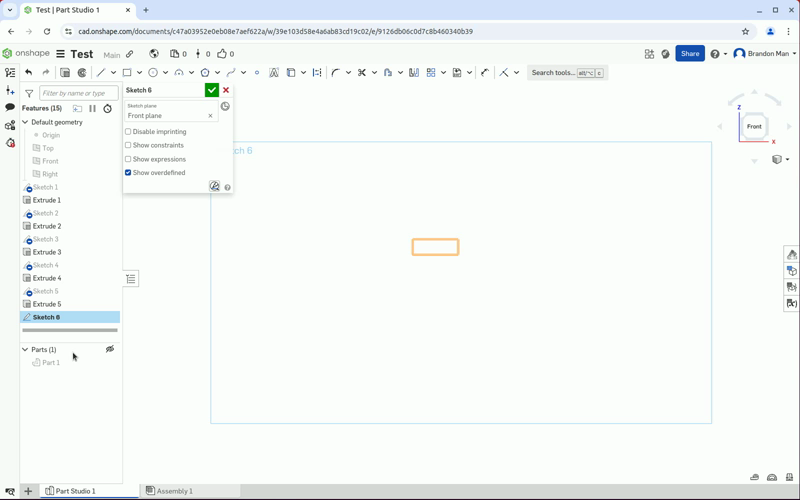
key(l)
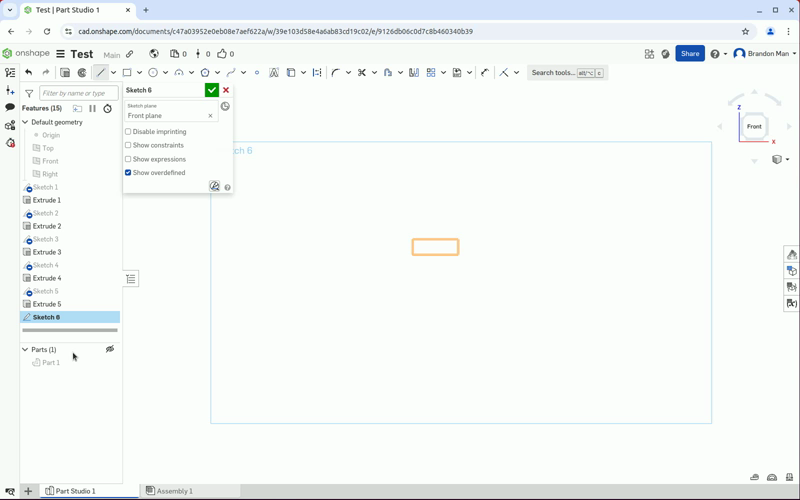
key_down(shift)
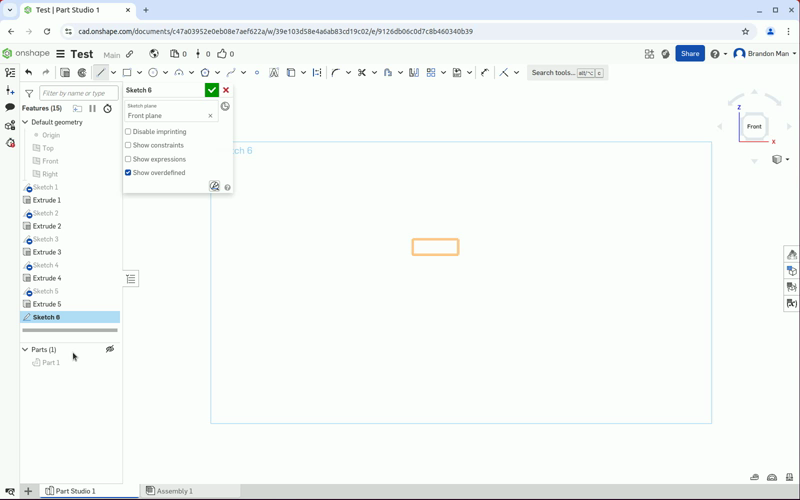
mouse_move(412, 222)
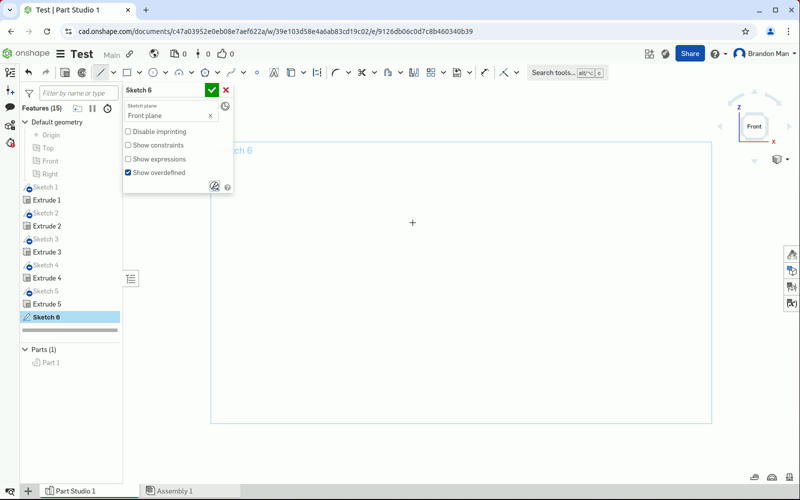
click(412, 222)
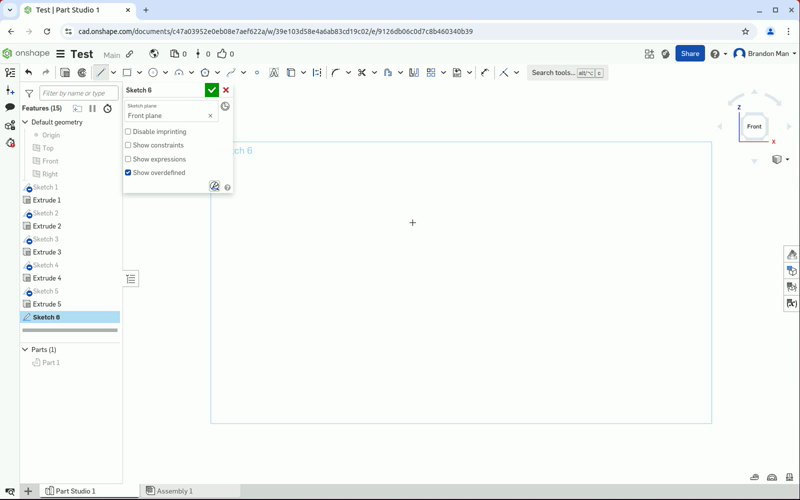
key_up(shift)
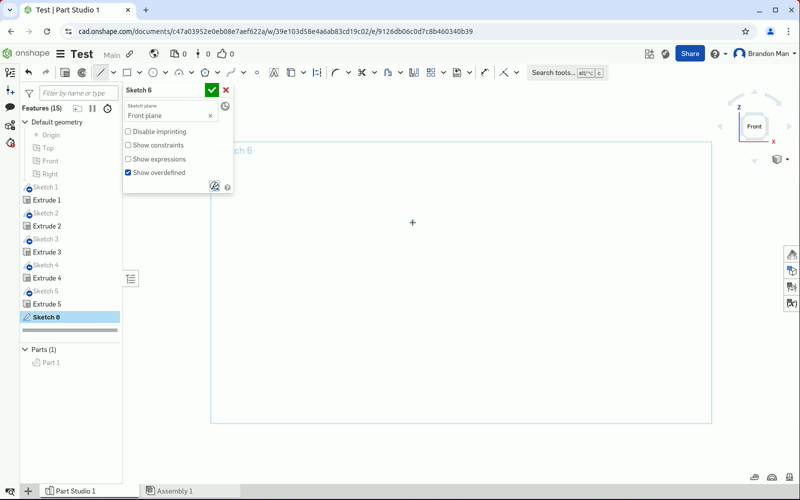
key_down(shift)
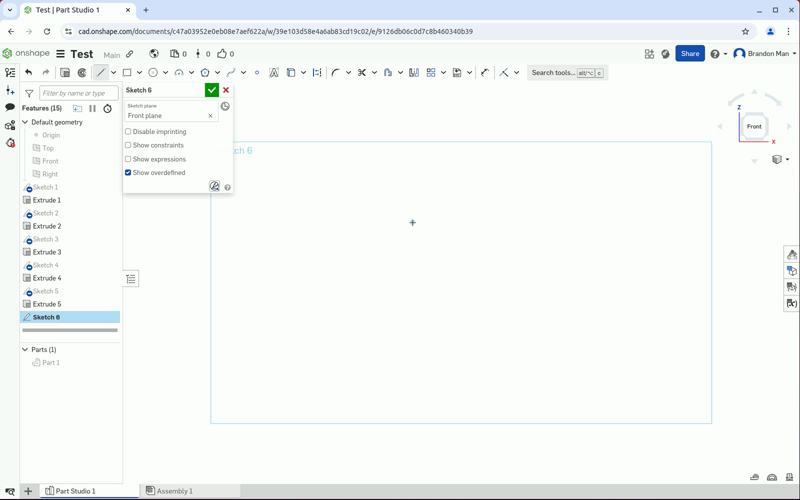
mouse_move(442, 222)
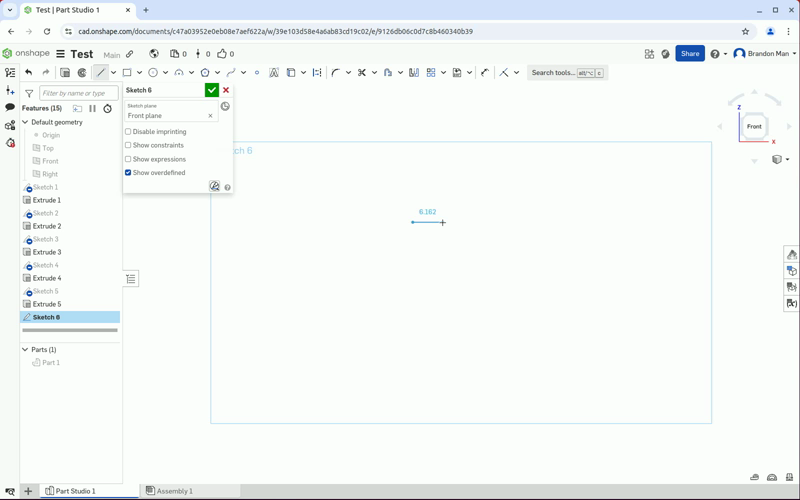
mouse_move(458, 222)
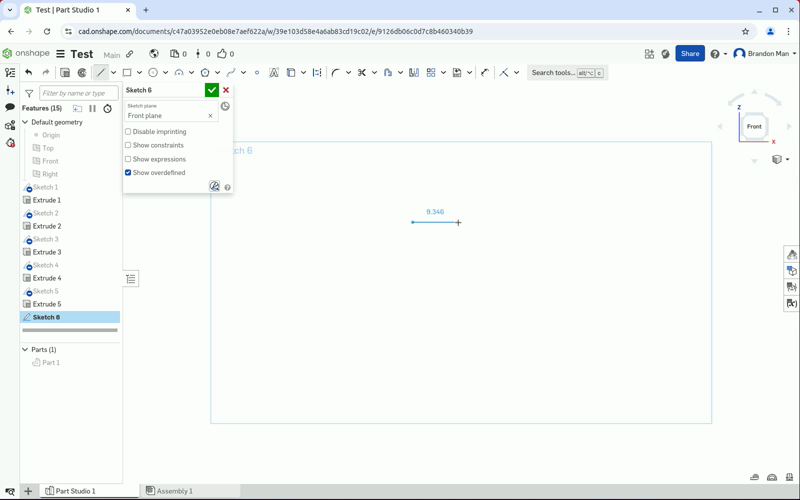
click(458, 222)
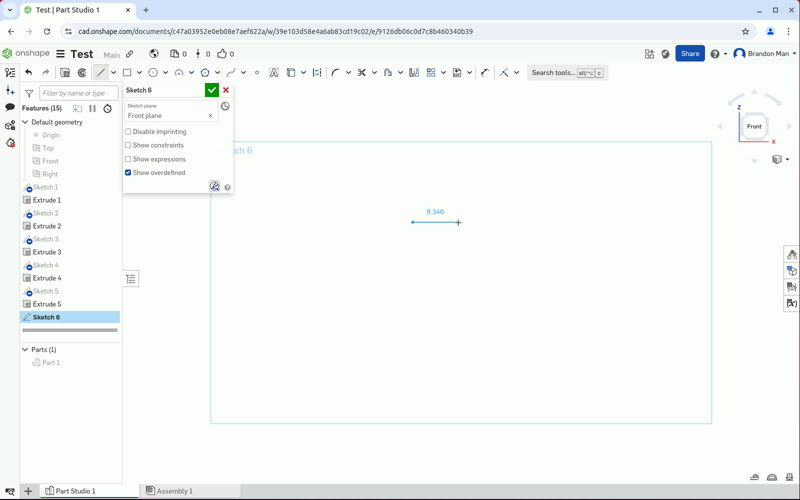
key_up(shift)
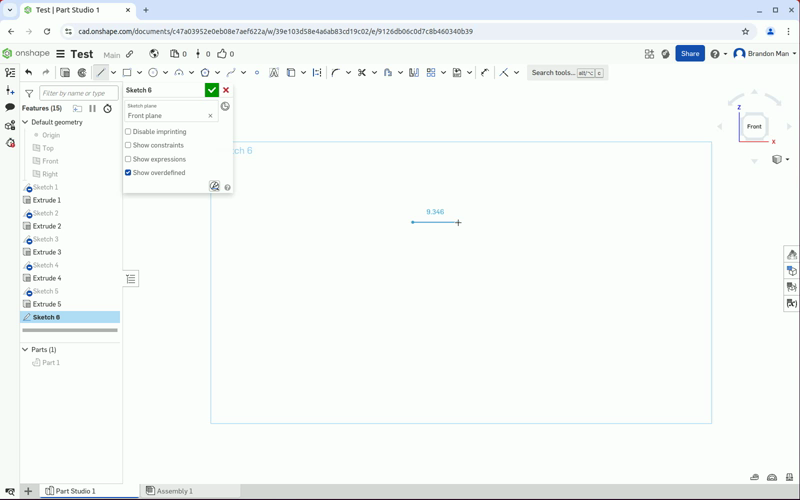
key_down(shift)
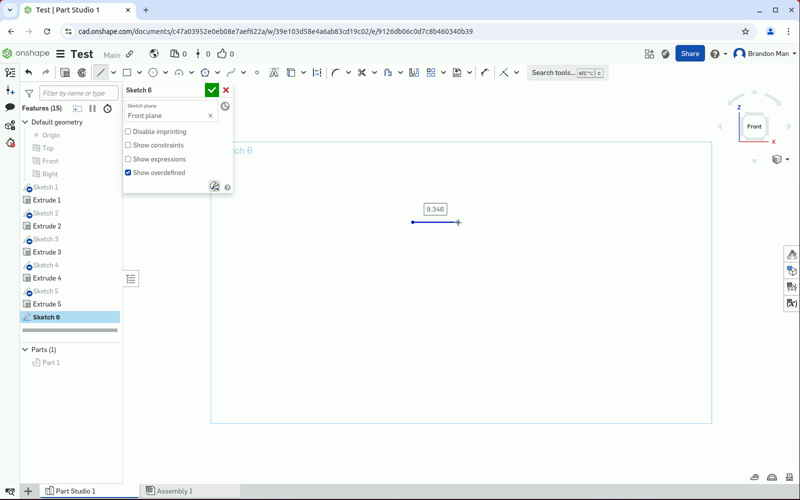
mouse_move(488, 222)
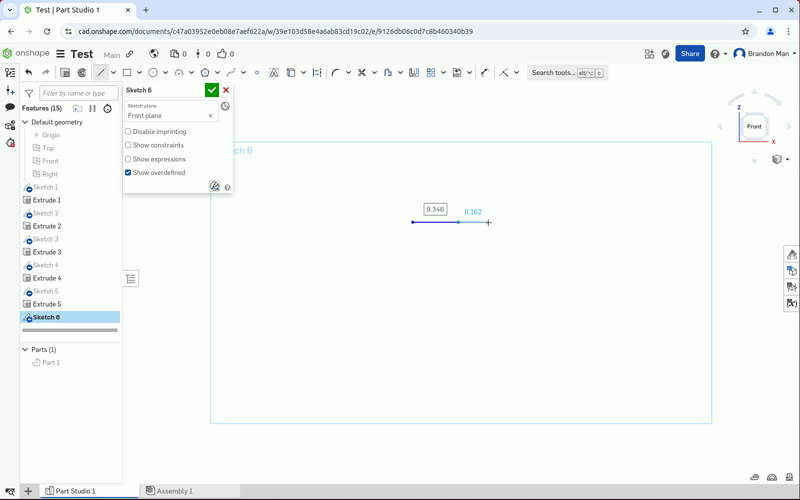
mouse_move(458, 206)
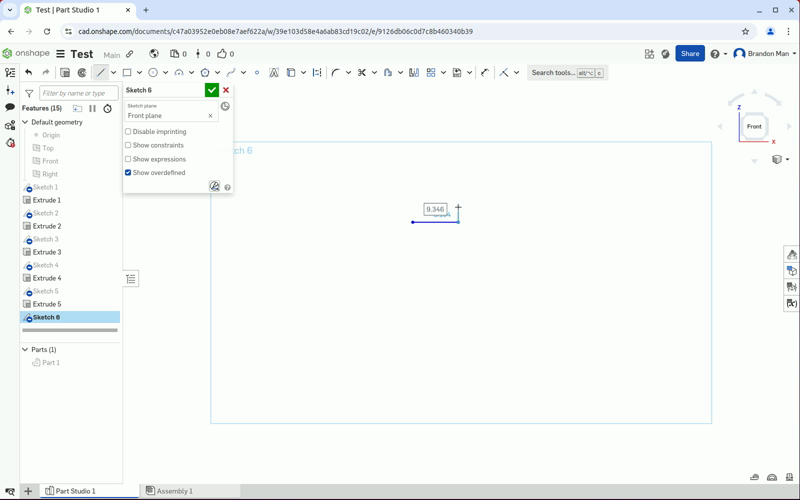
click(458, 206)
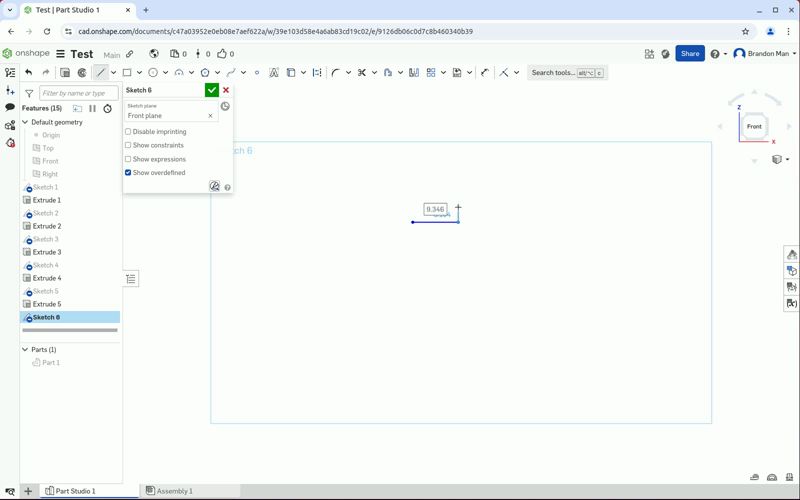
key_up(shift)
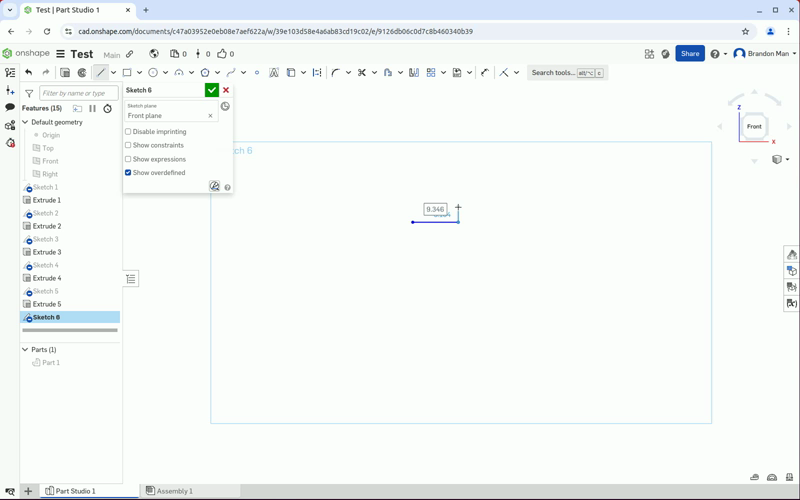
key_down(shift)
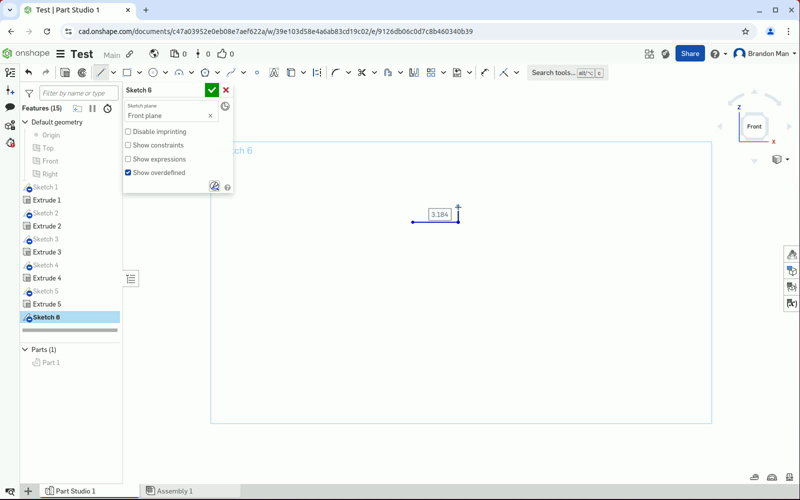
mouse_move(488, 206)
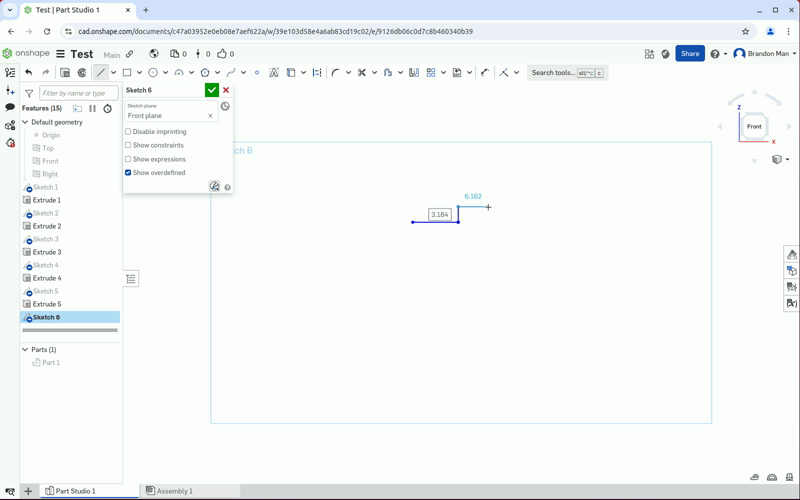
mouse_move(412, 206)
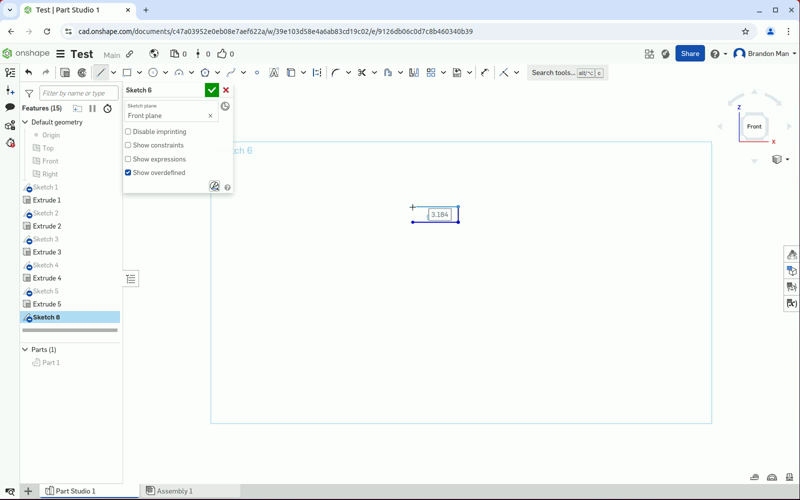
click(412, 206)
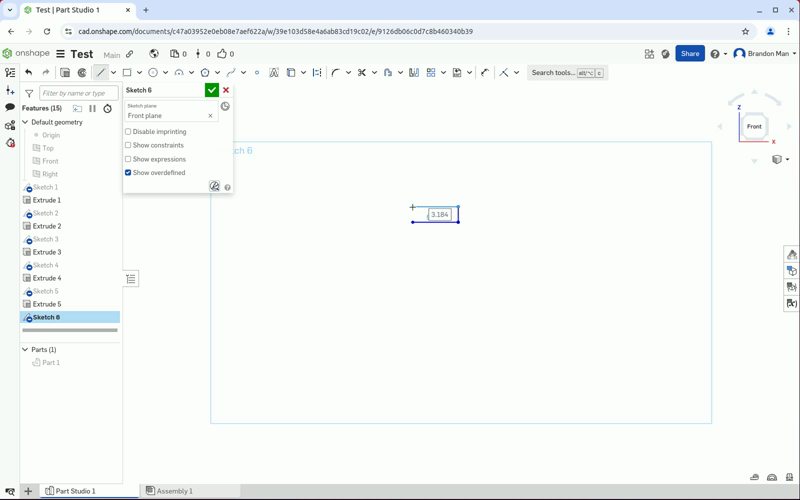
key_up(shift)
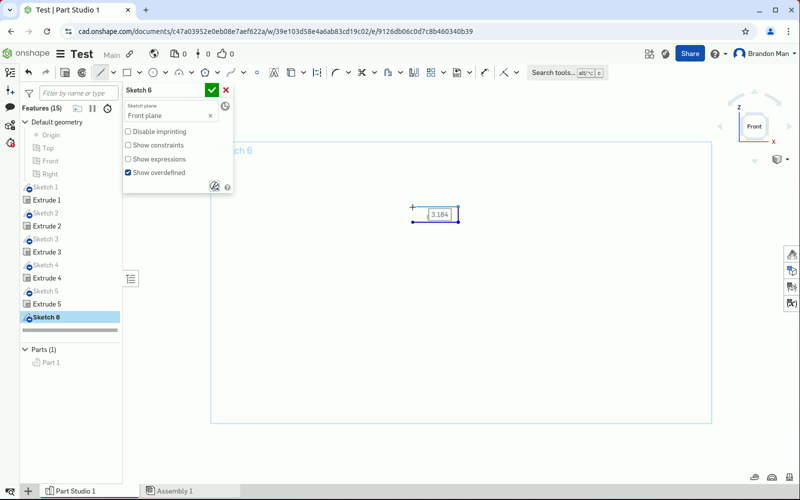
mouse_move(442, 206)
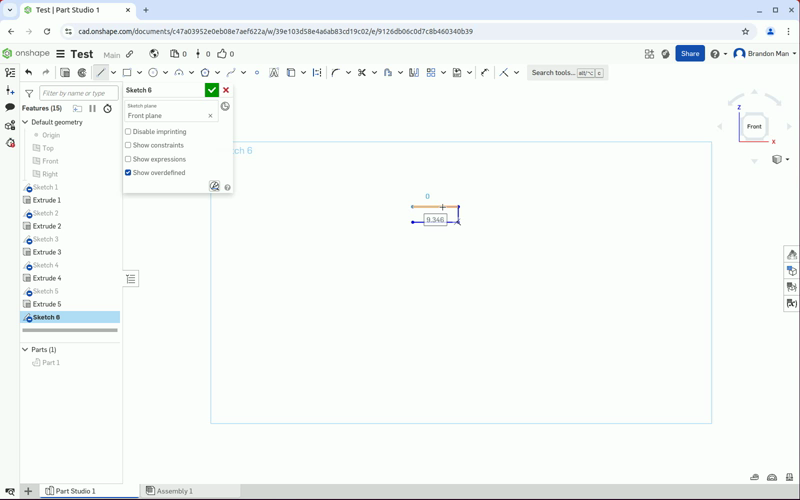
key_down(shift)
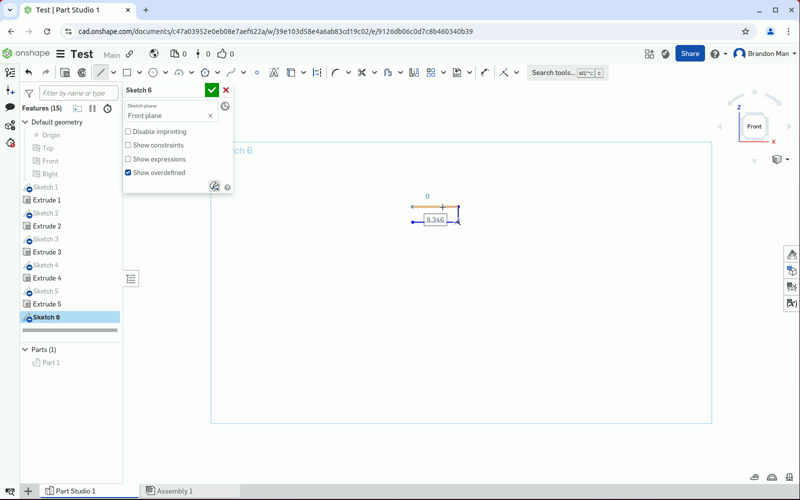
mouse_move(412, 222)
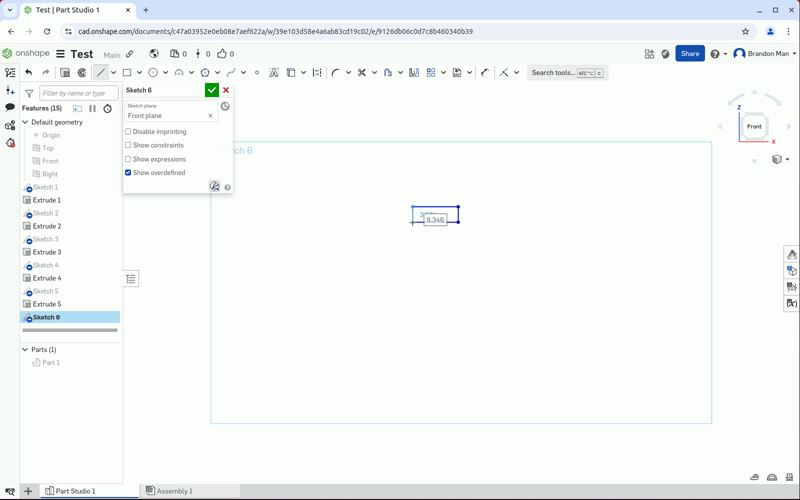
key_up(shift)
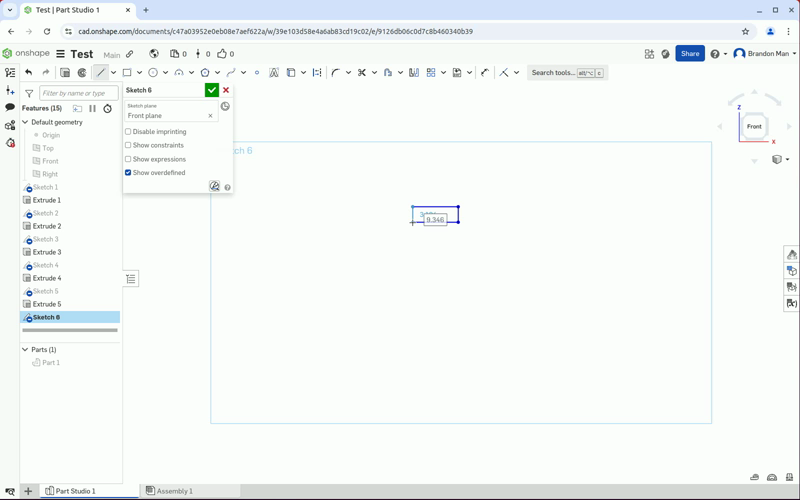
click(412, 222)
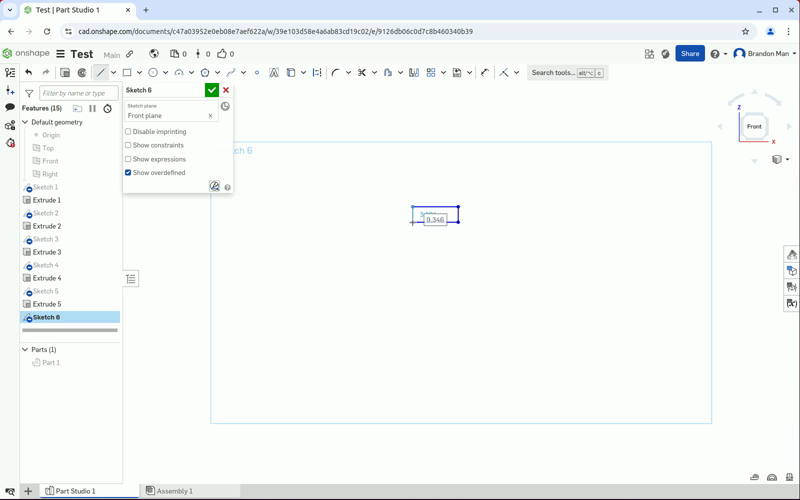
key(esc)
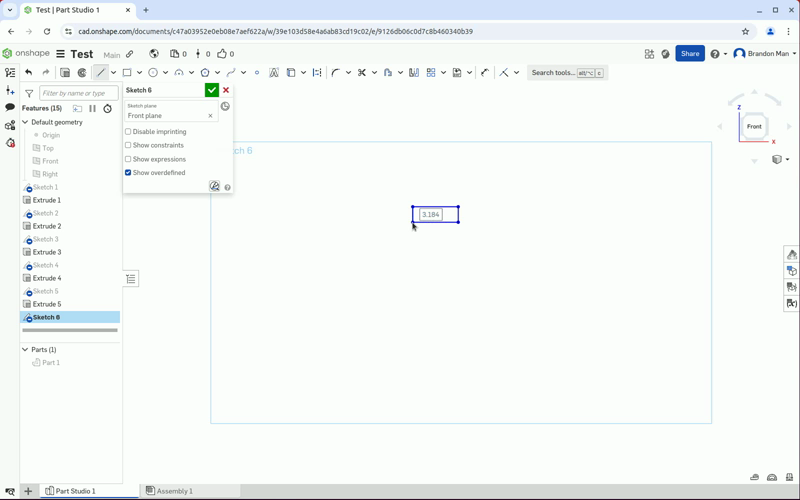
mouse_move(440, 221)
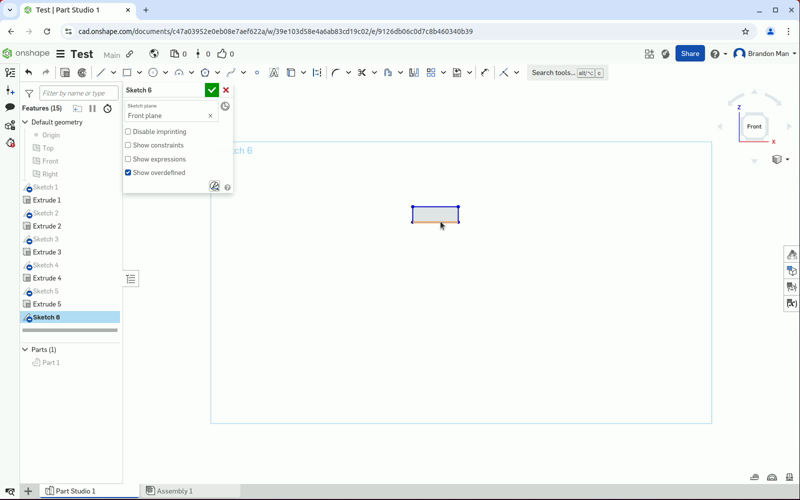
scroll(6)
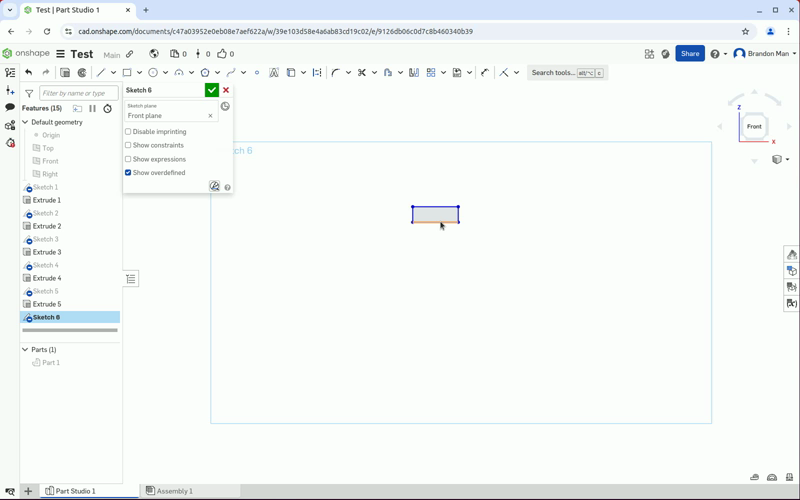
scroll(6)
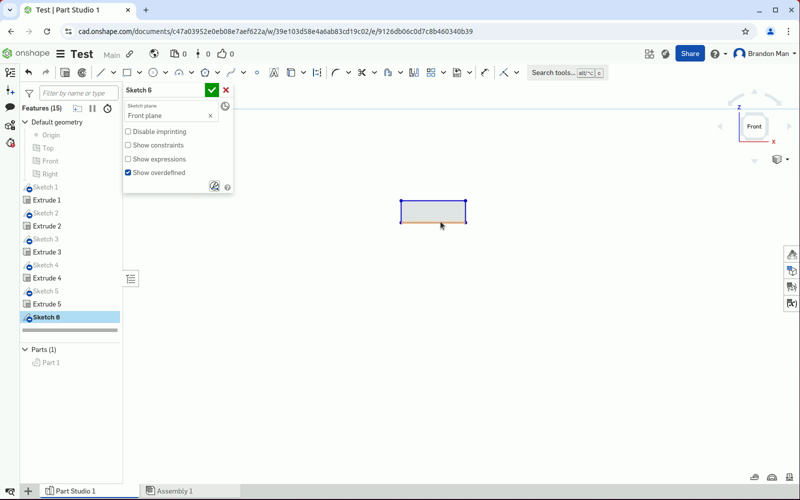
scroll(6)
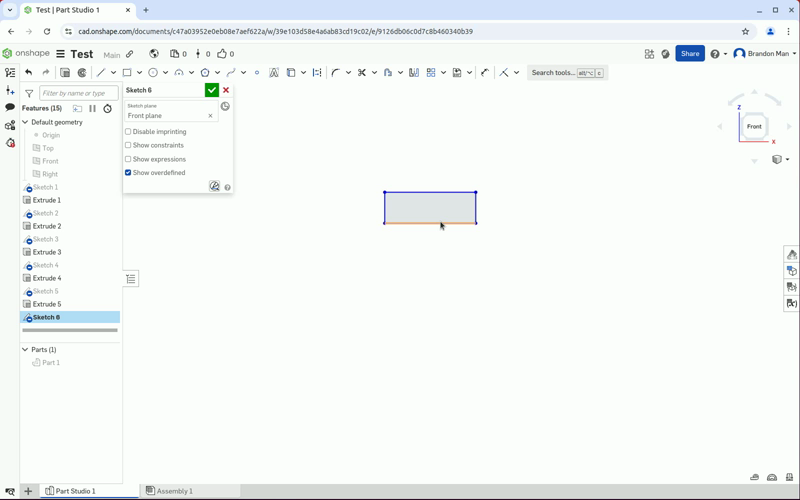
scroll(6)
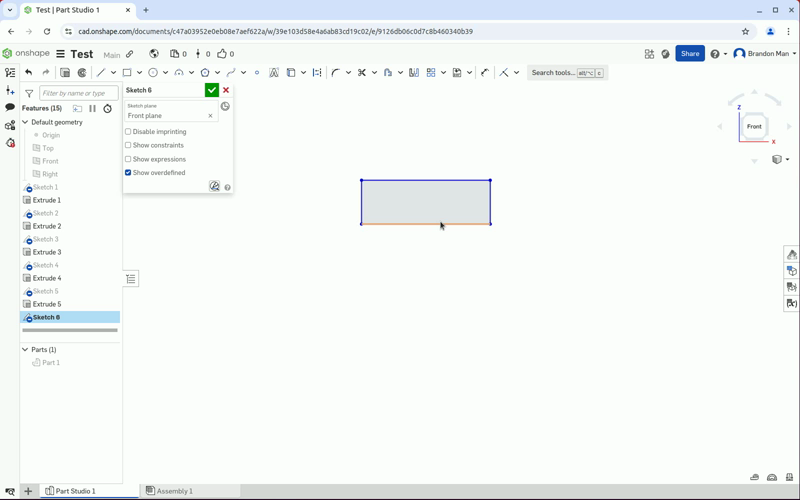
scroll(6)
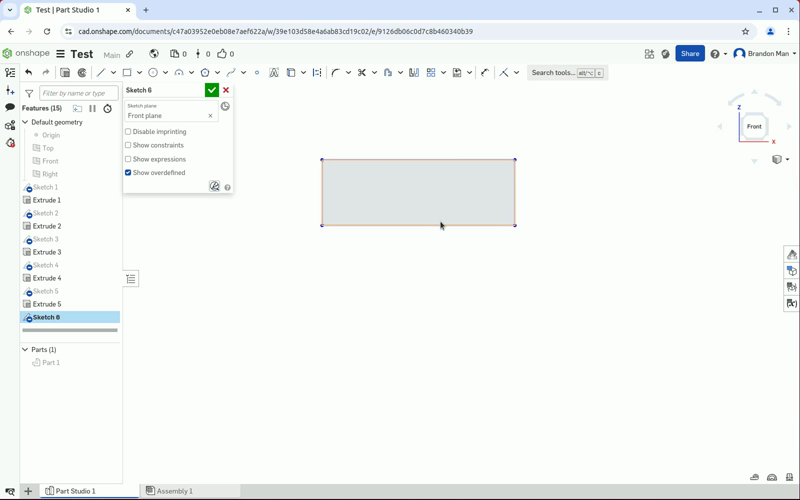
scroll(6)
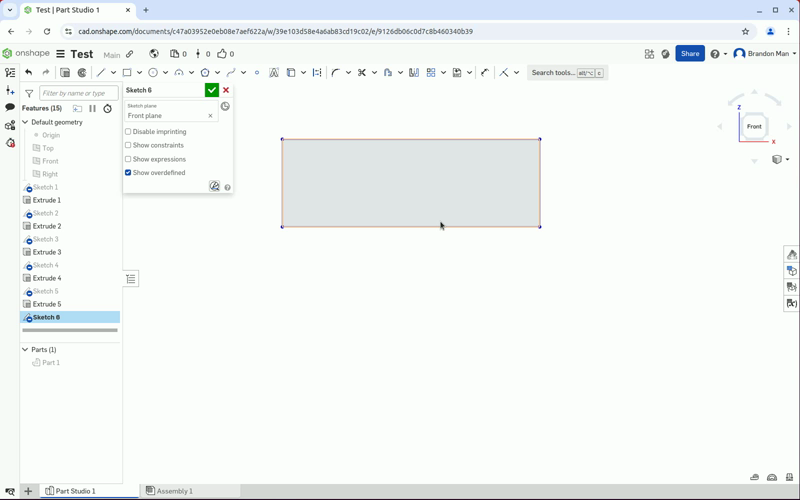
scroll(6)
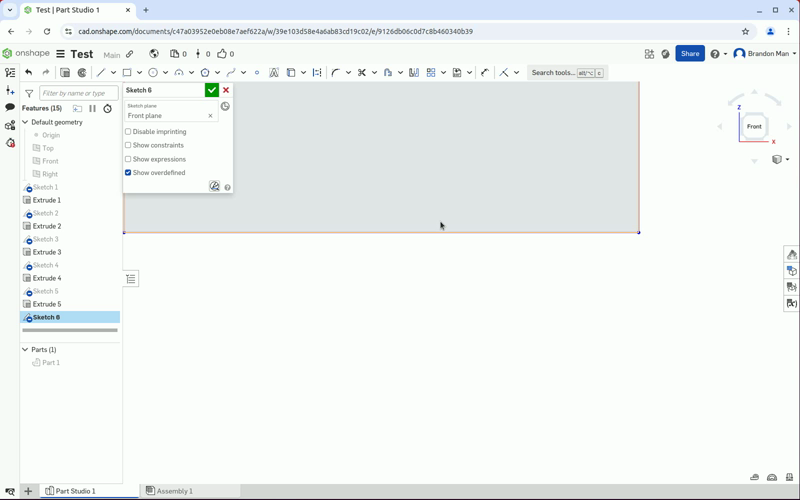
click(440, 221)
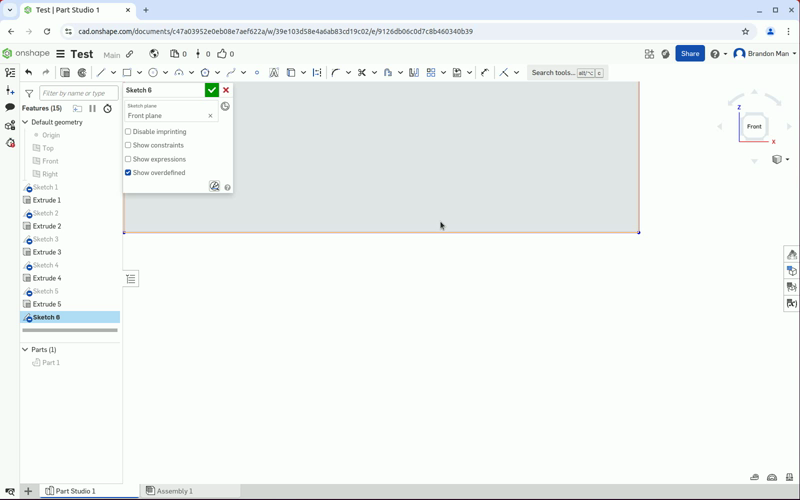
scroll(-6)
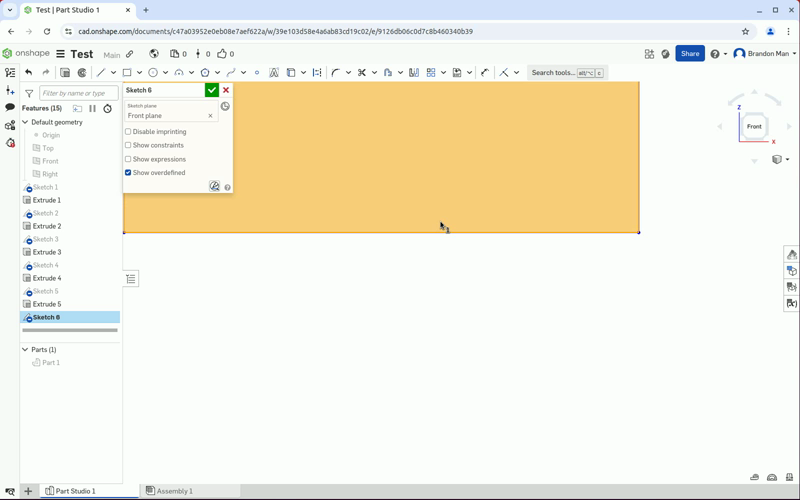
scroll(-6)
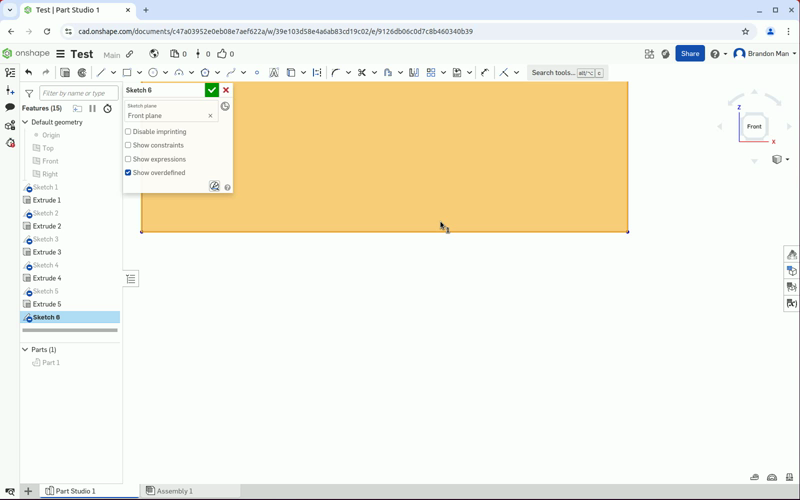
scroll(-6)
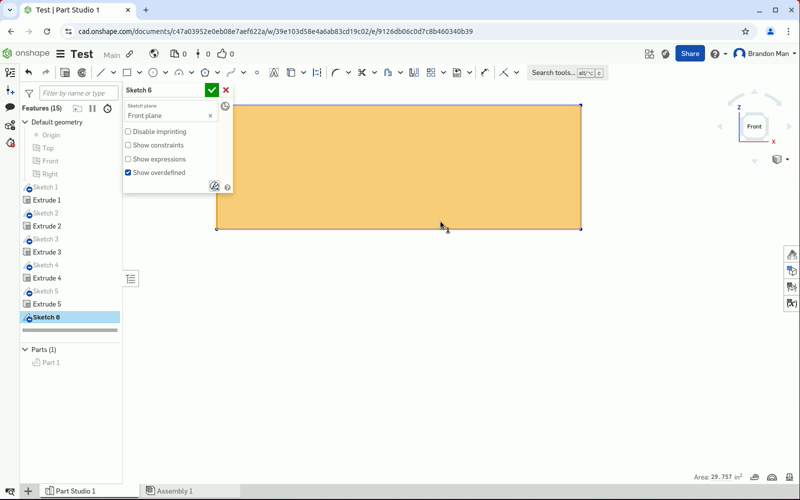
scroll(-6)
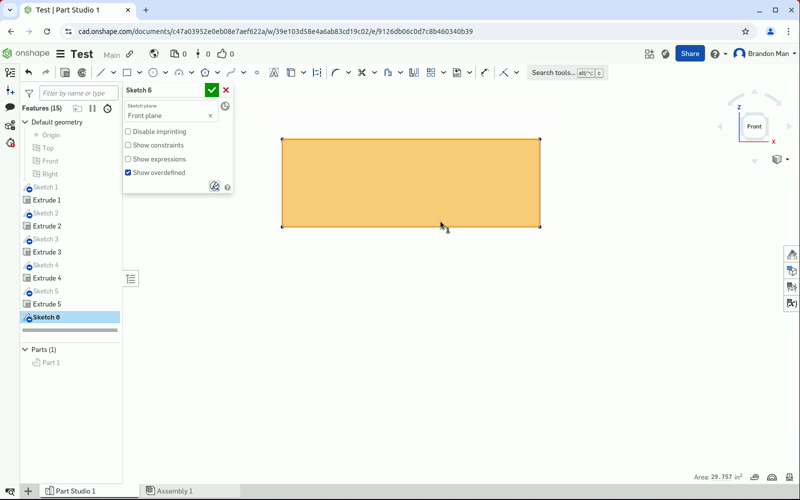
scroll(-6)
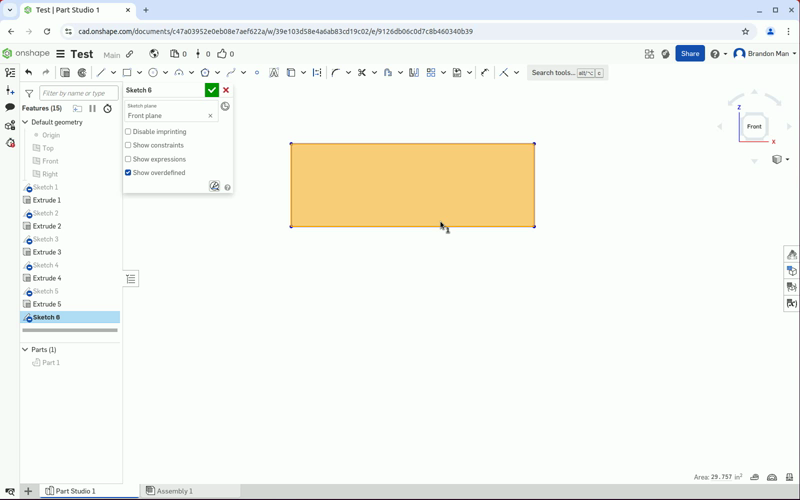
scroll(-6)
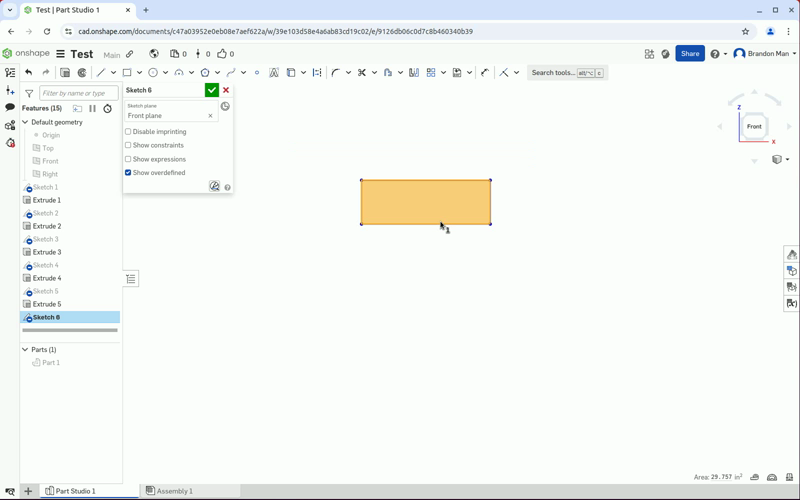
scroll(-6)
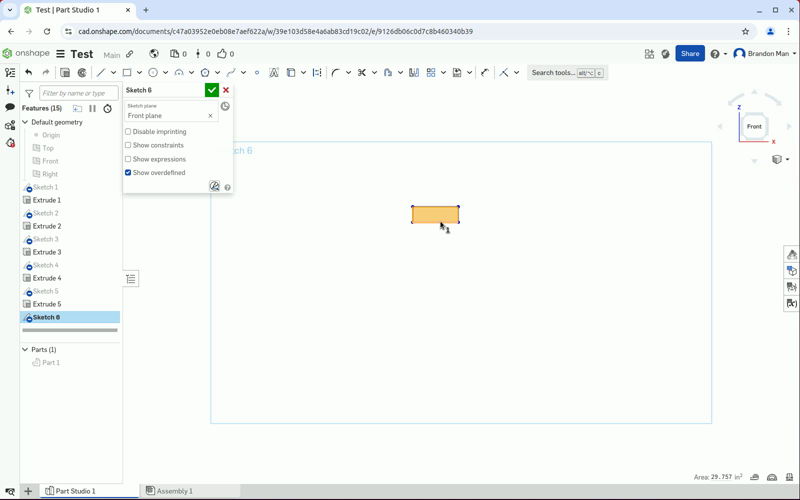
mouse_move(73, 352)
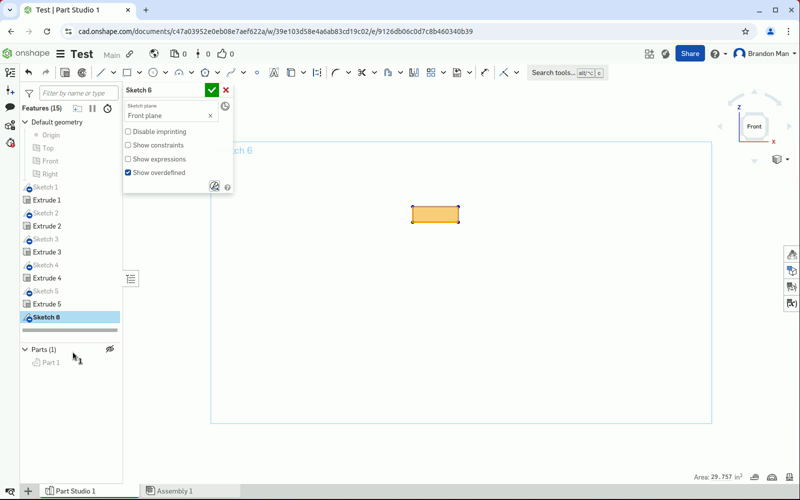
key(shift+y)
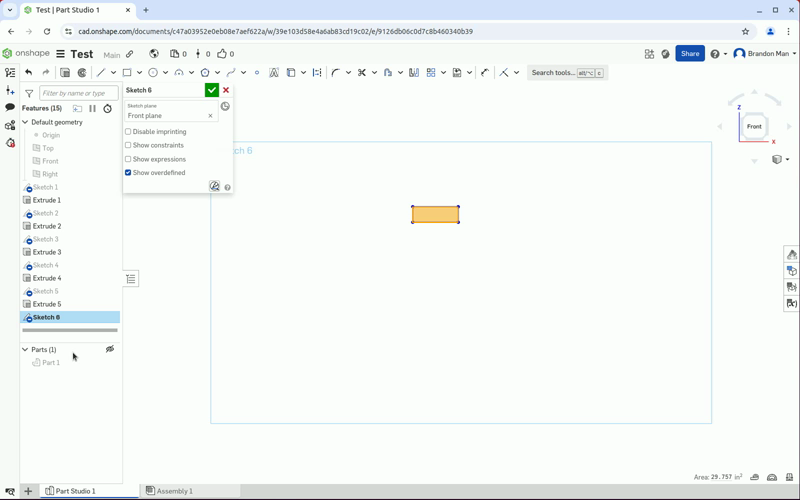
key(shift+e)
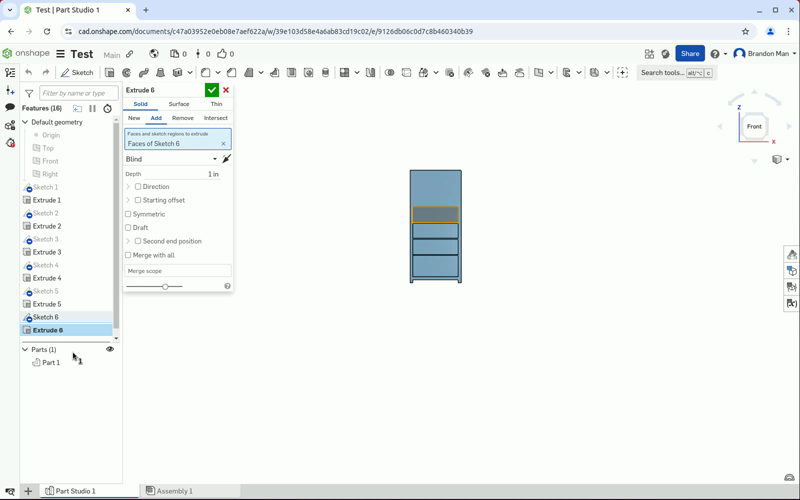
mouse_move(143, 106)
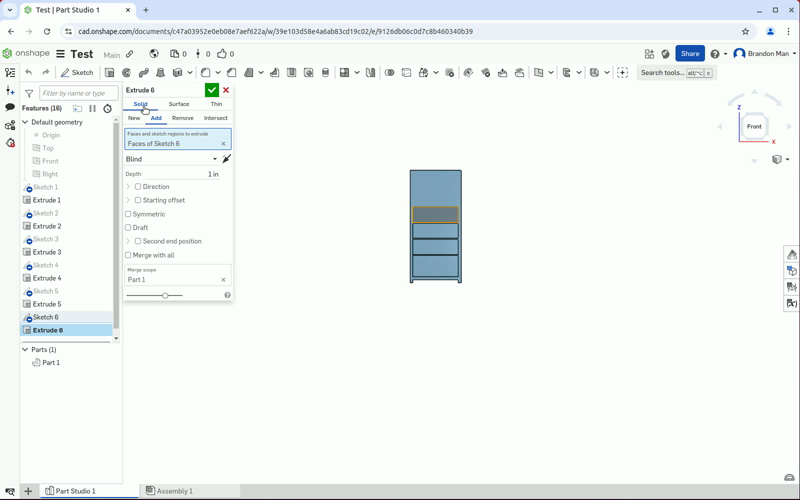
click(143, 106)
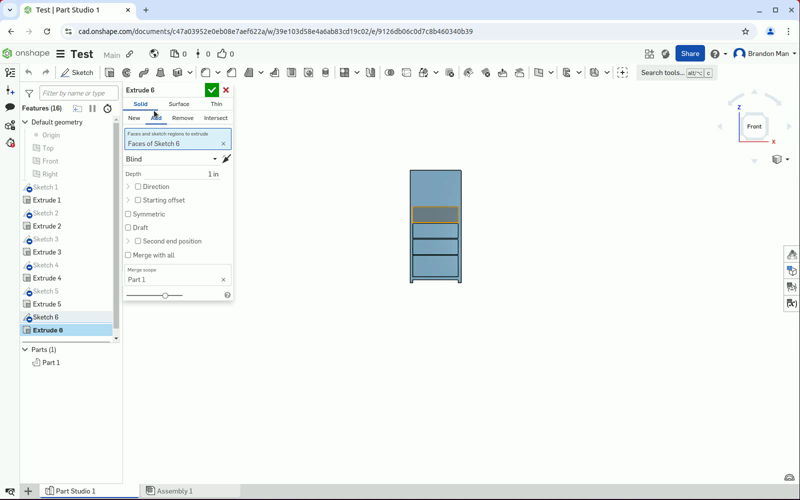
mouse_move(186, 120)
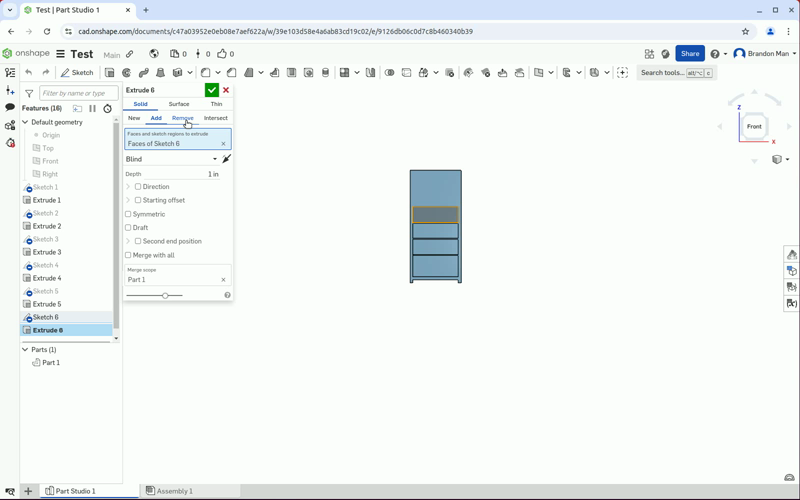
click(186, 120)
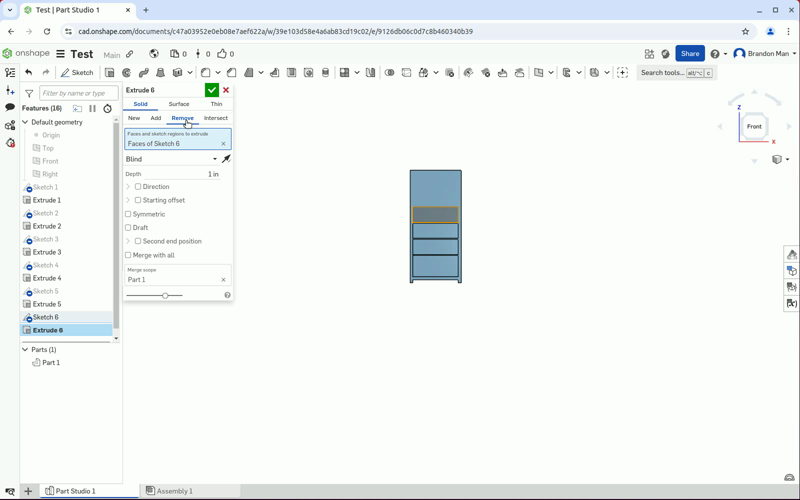
key(tab, 4)
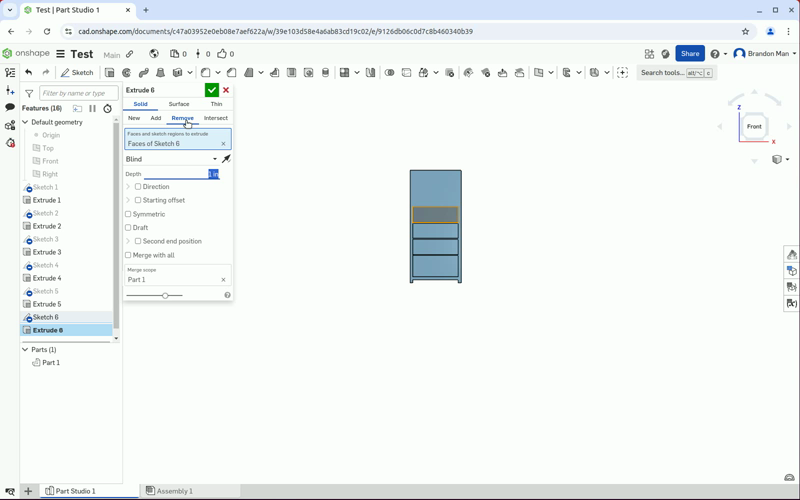
text(3.611)
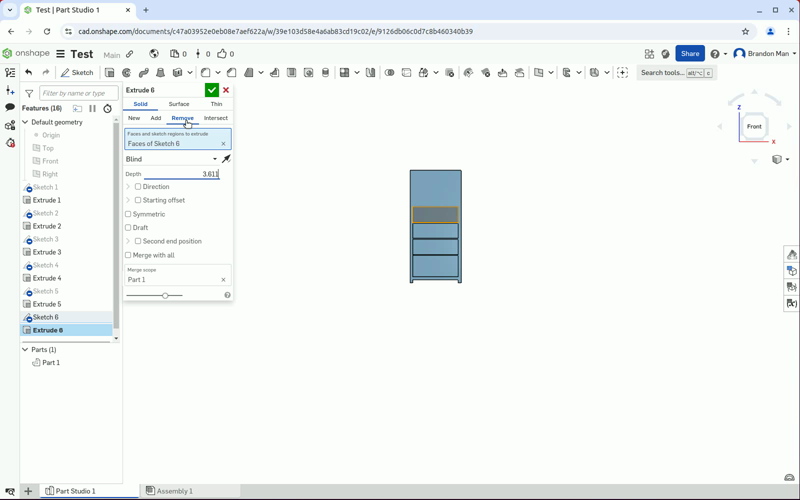
key(tab, 6)
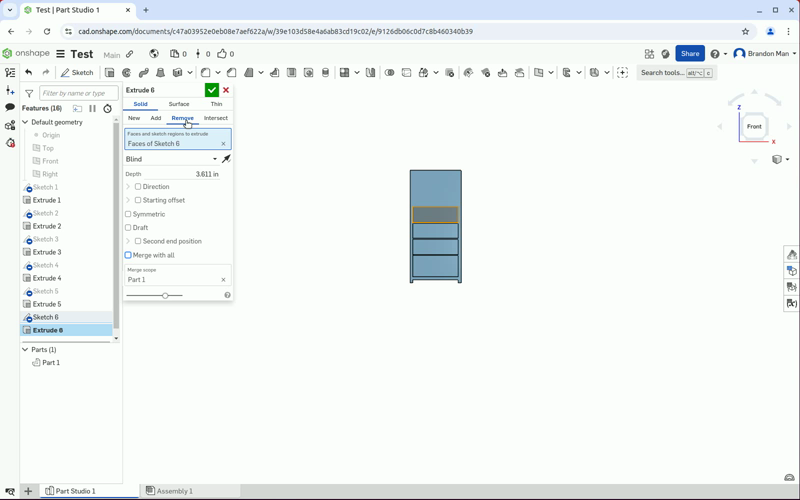
key(space)
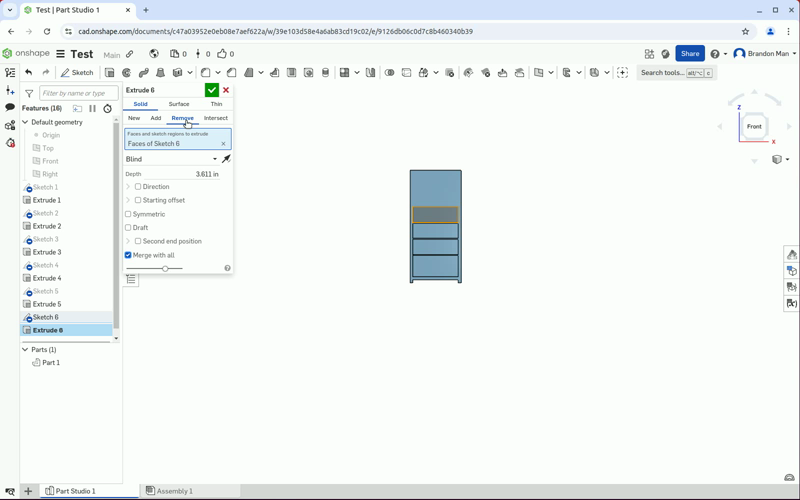
key(enter)
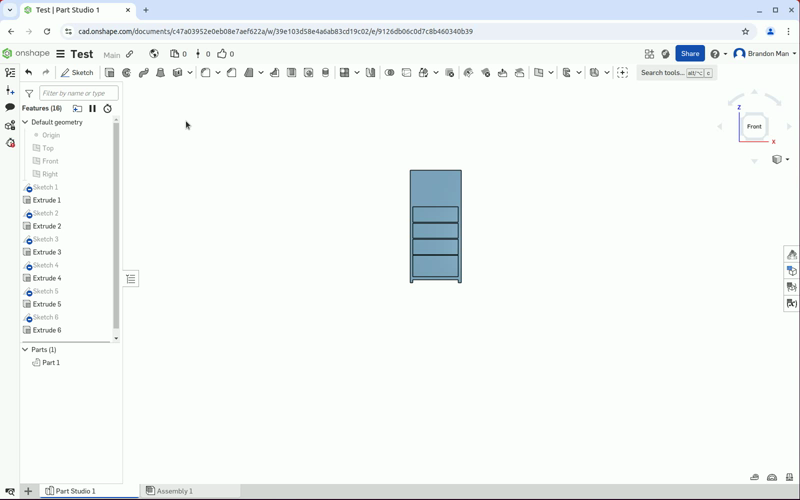
key(shift+h)
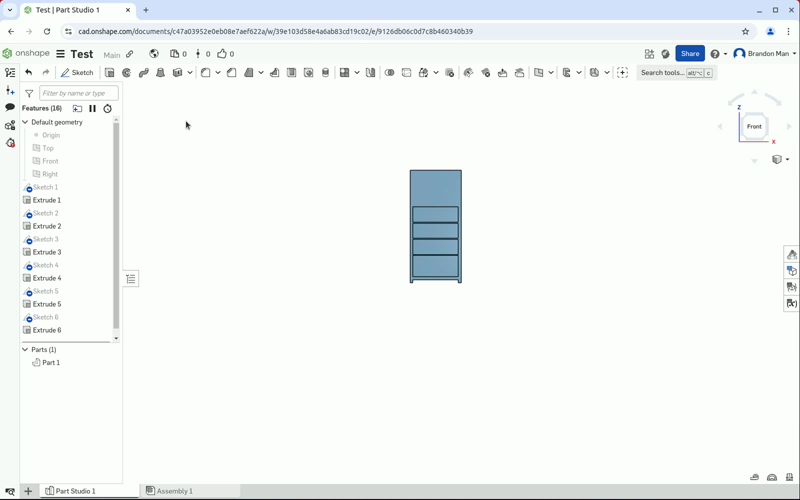
key(shift+h)
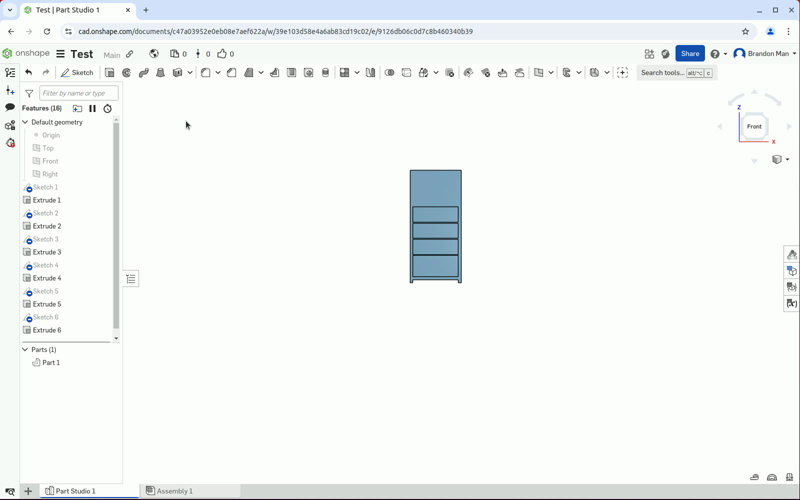
mouse_move(69, 189)
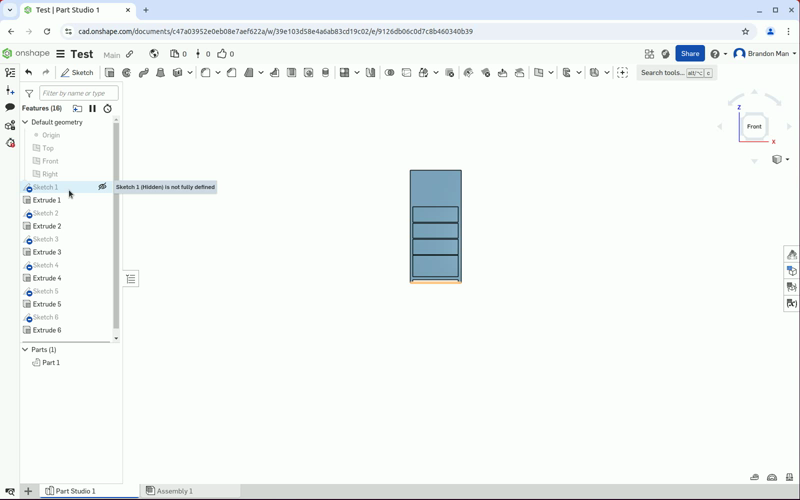
click(69, 189)
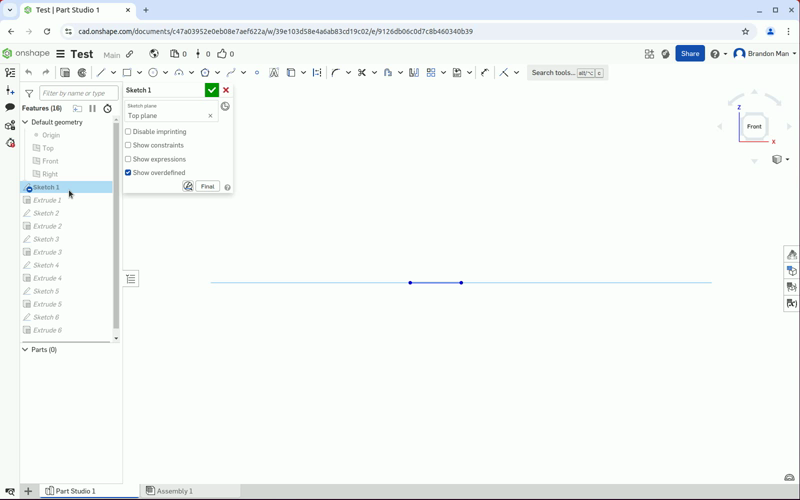
mouse_move(229, 92)
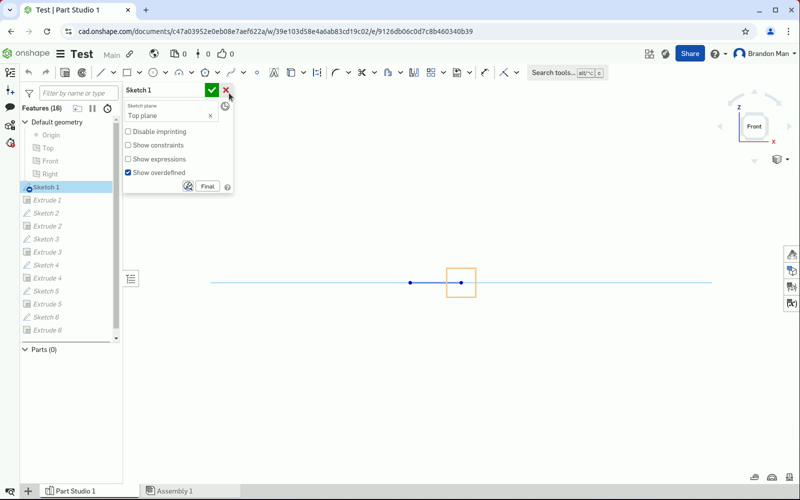
click(229, 92)
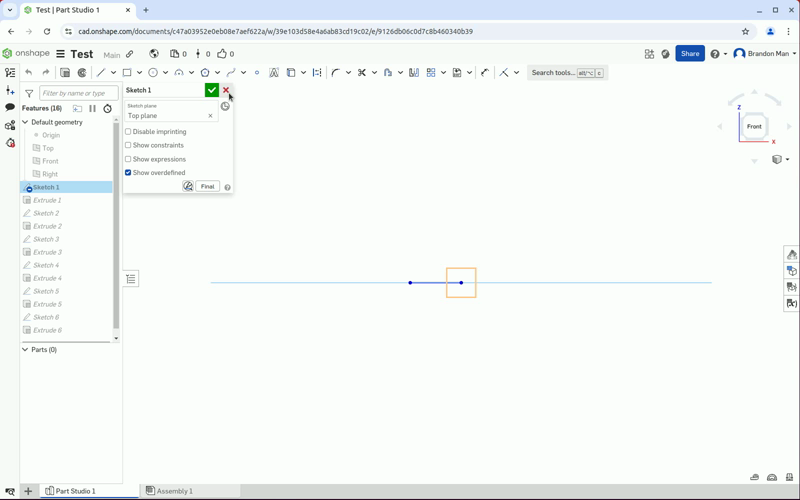
key(shift+s)
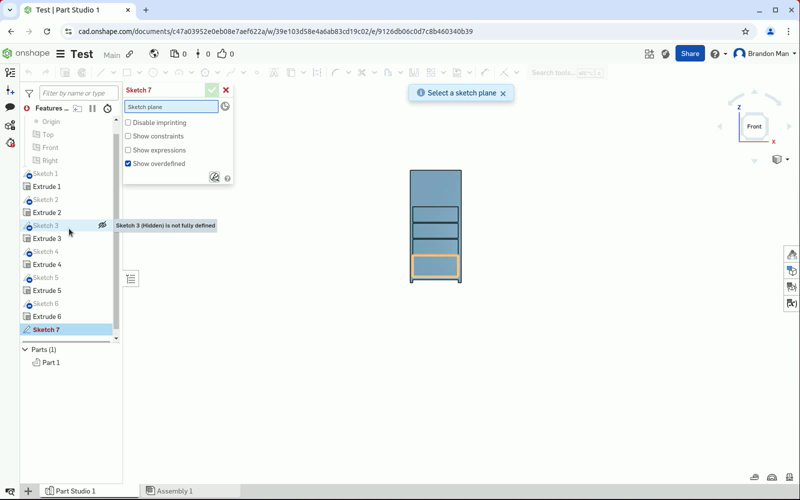
scroll(3)
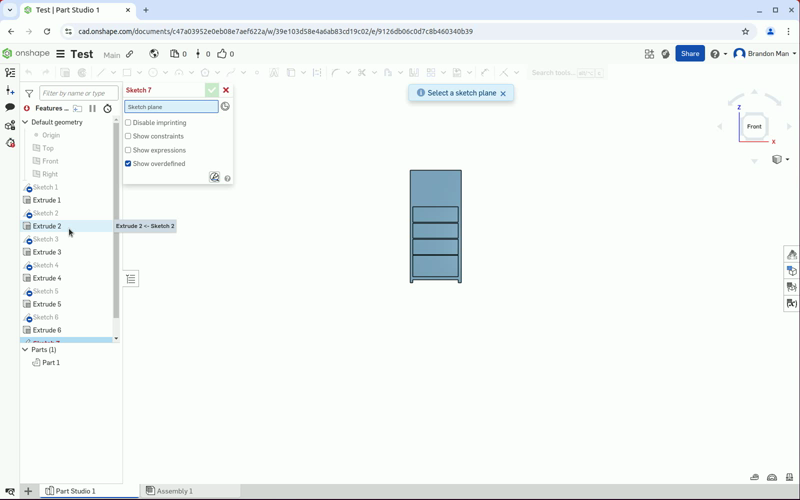
mouse_move(69, 163)
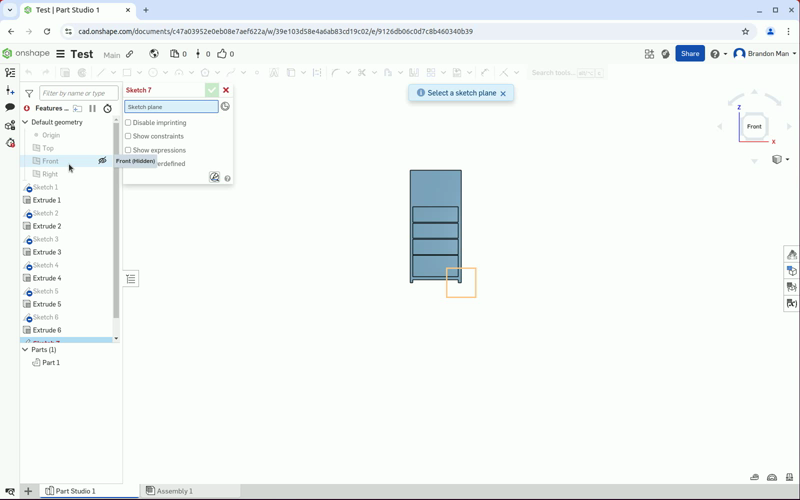
click(69, 163)
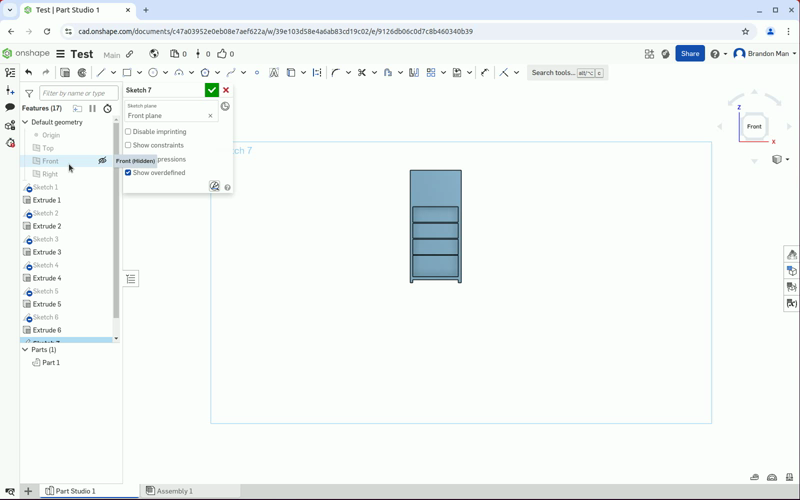
mouse_move(73, 352)
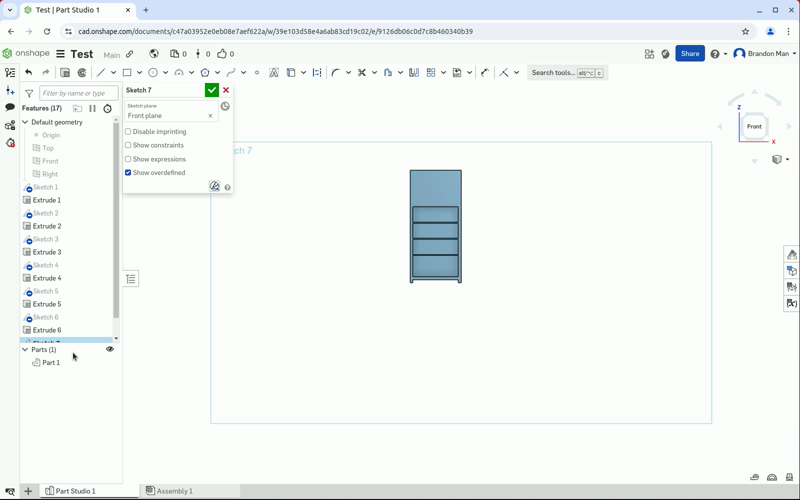
key(y)
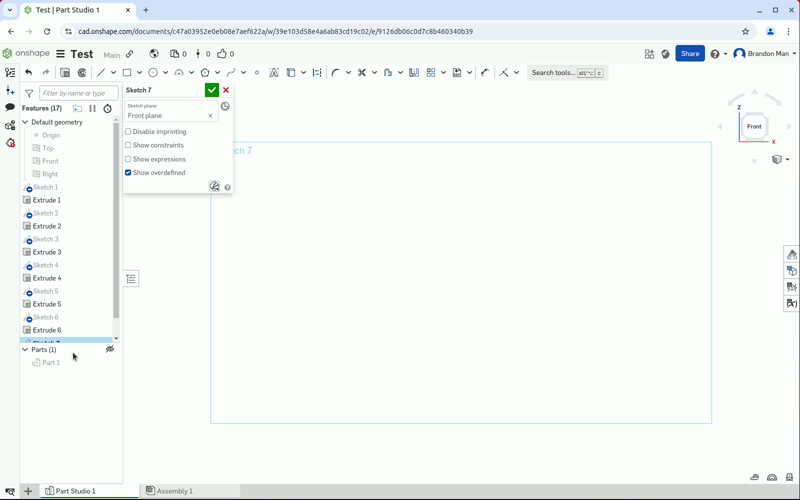
key(l)
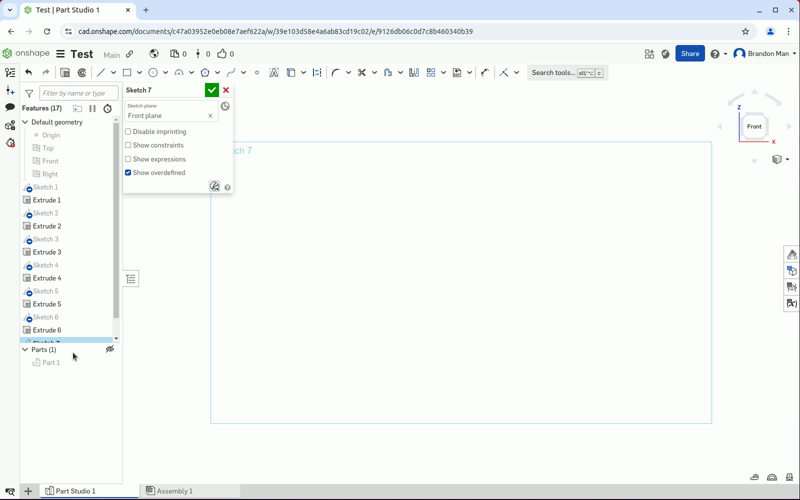
key_down(shift)
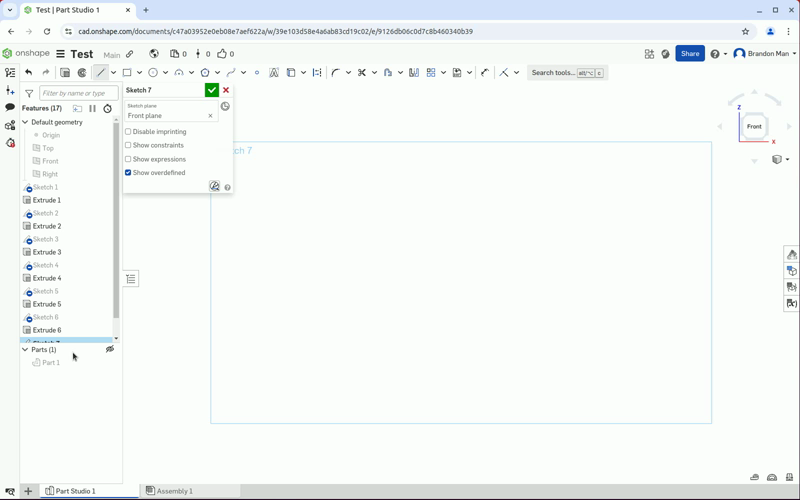
mouse_move(412, 205)
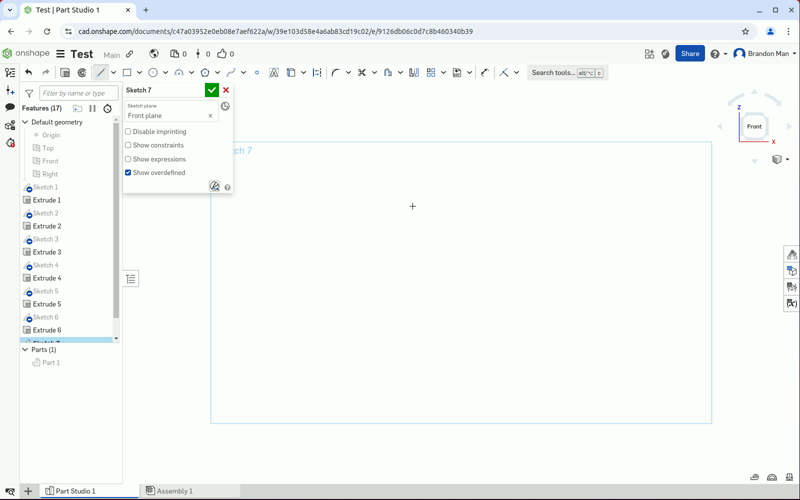
click(412, 205)
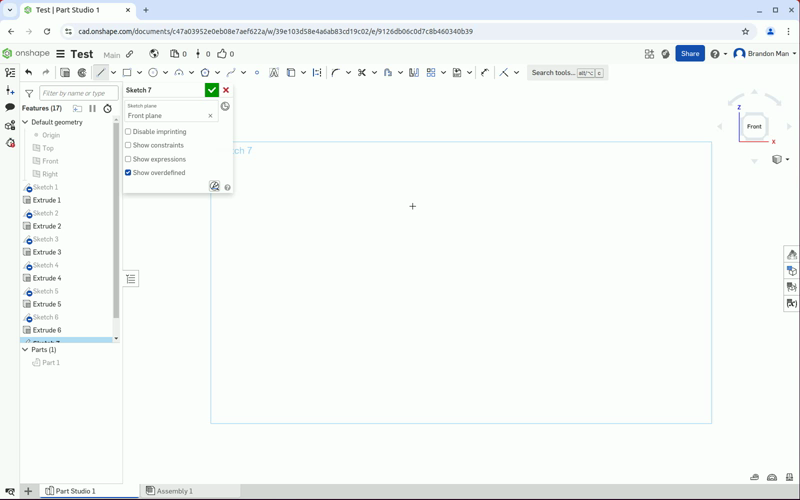
key_up(shift)
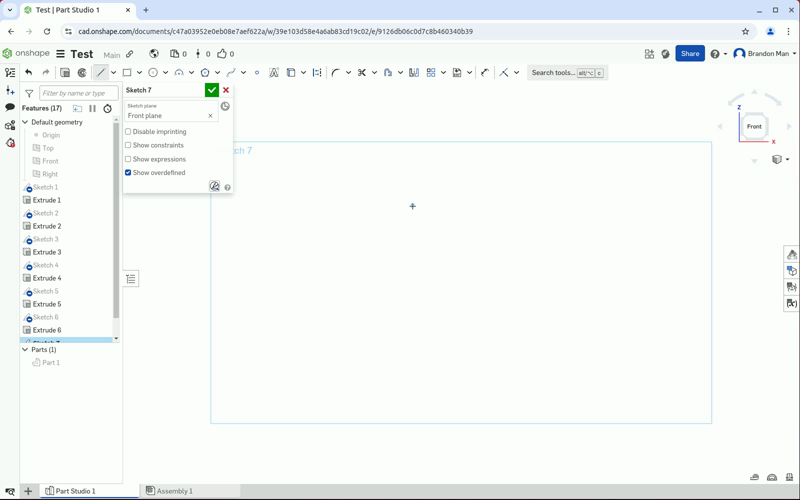
key_down(shift)
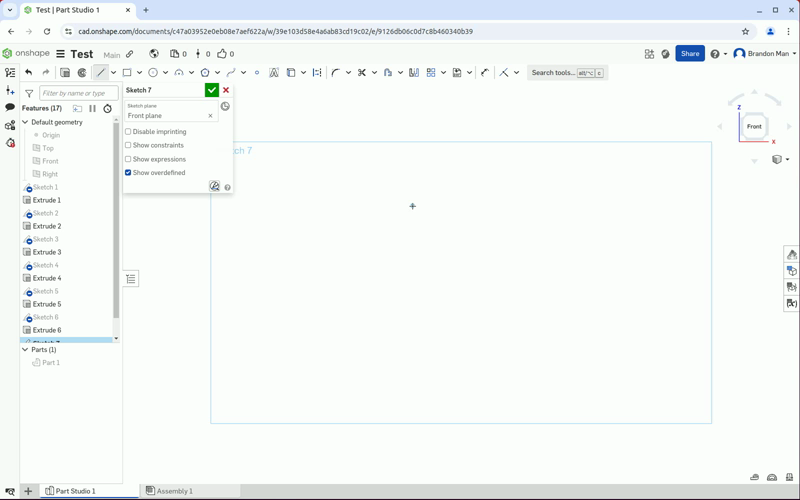
mouse_move(442, 205)
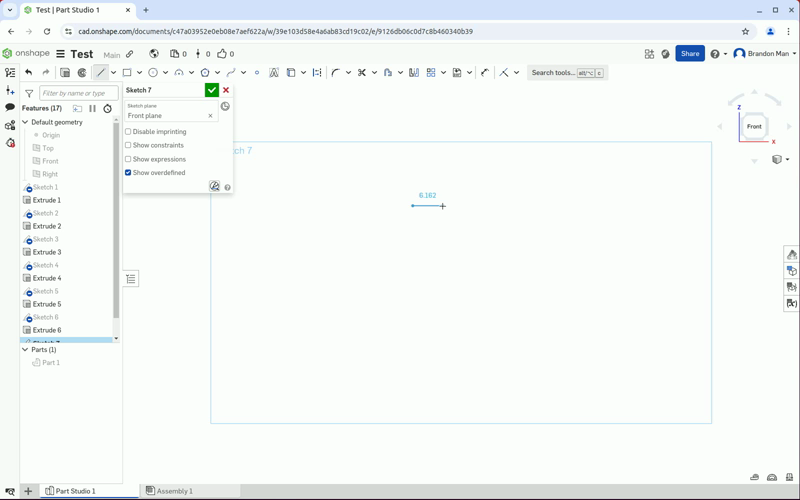
mouse_move(458, 205)
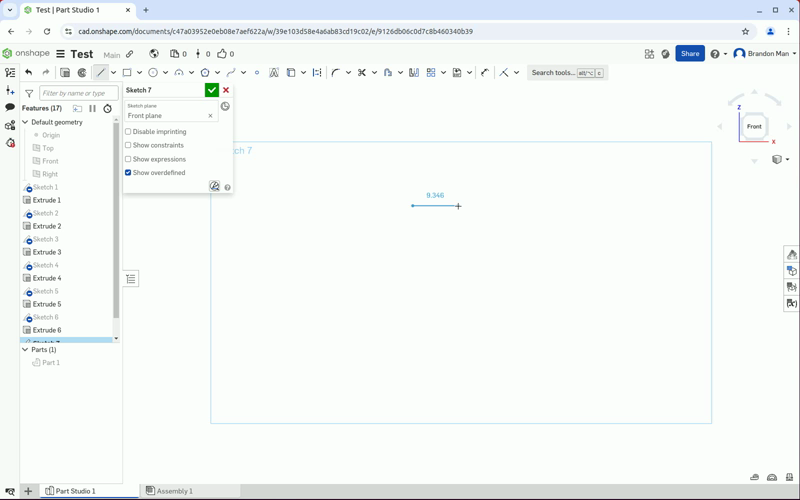
click(458, 205)
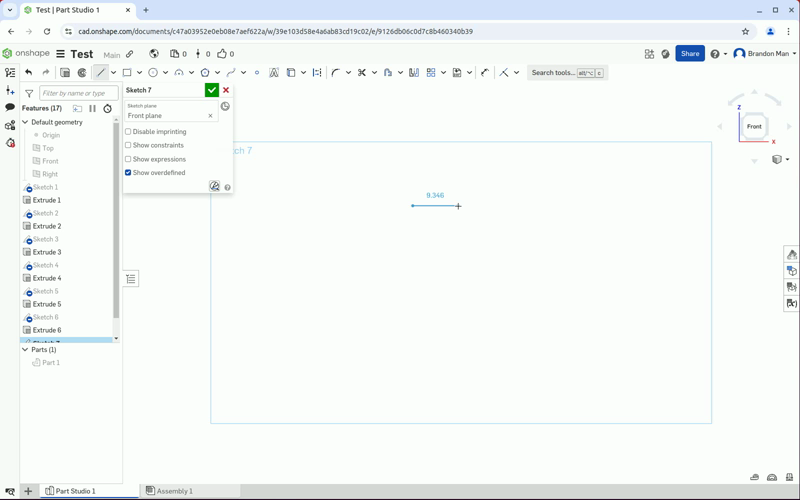
key_up(shift)
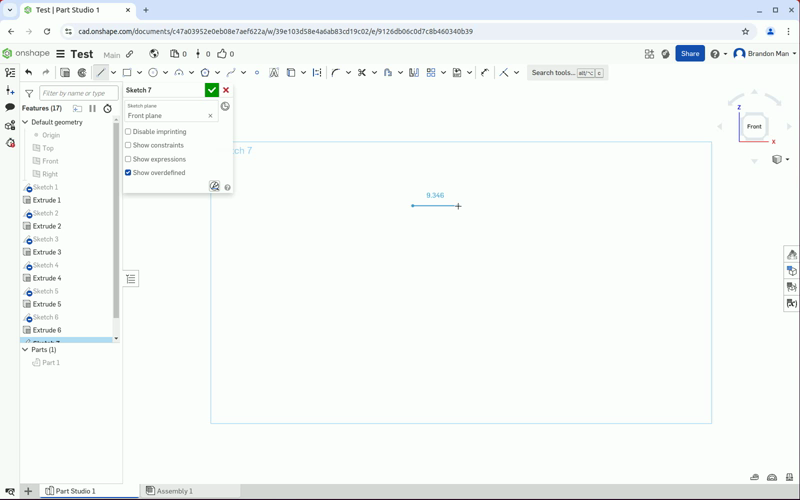
key_down(shift)
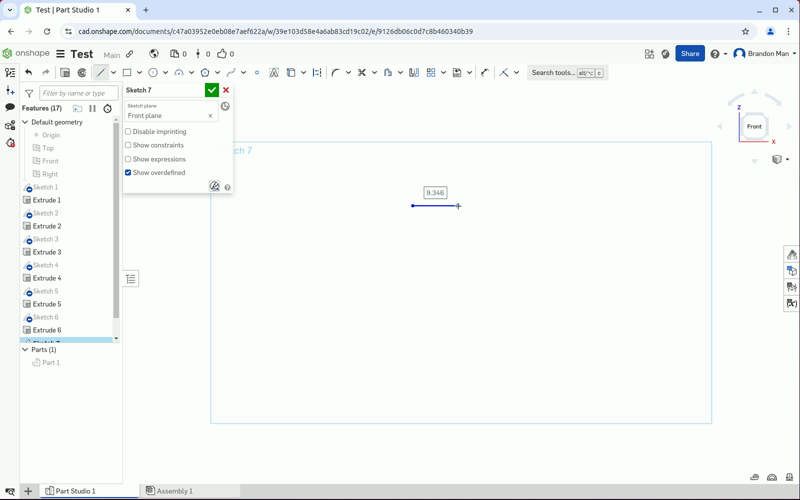
mouse_move(488, 205)
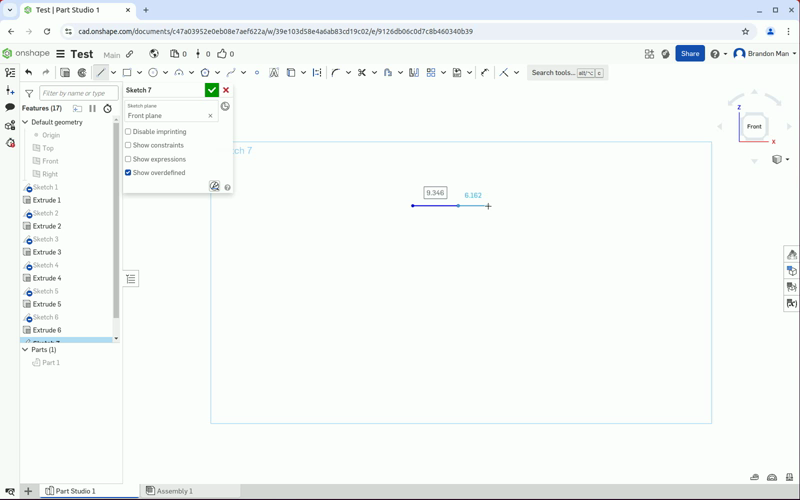
mouse_move(458, 190)
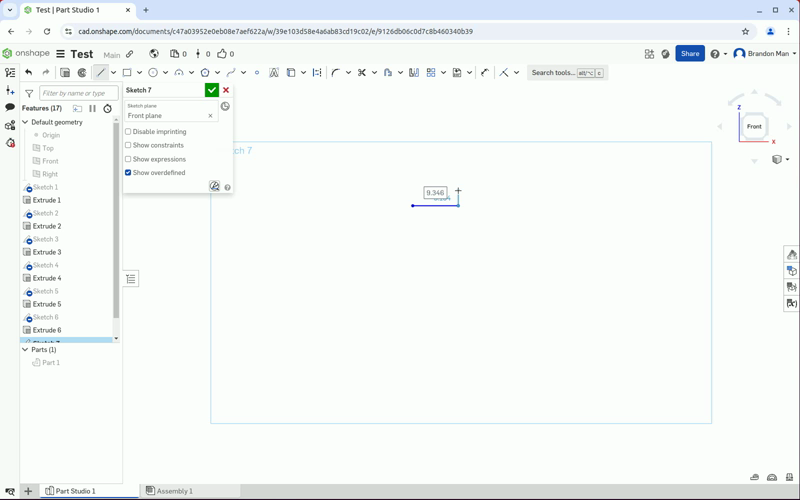
click(458, 190)
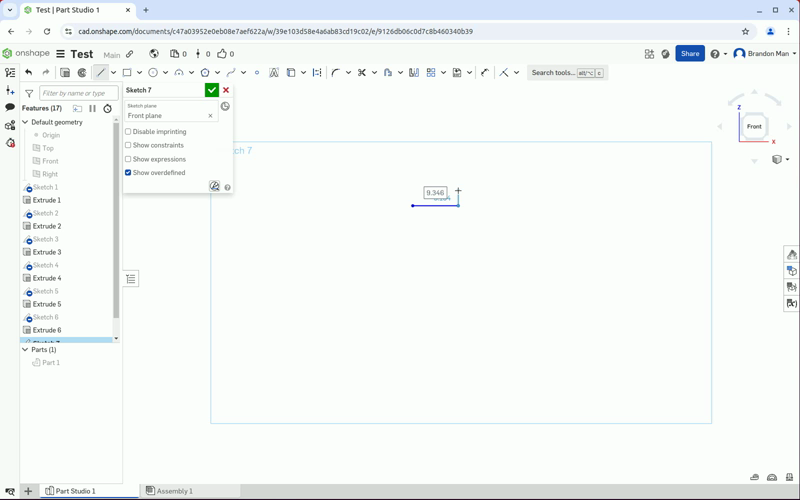
key_up(shift)
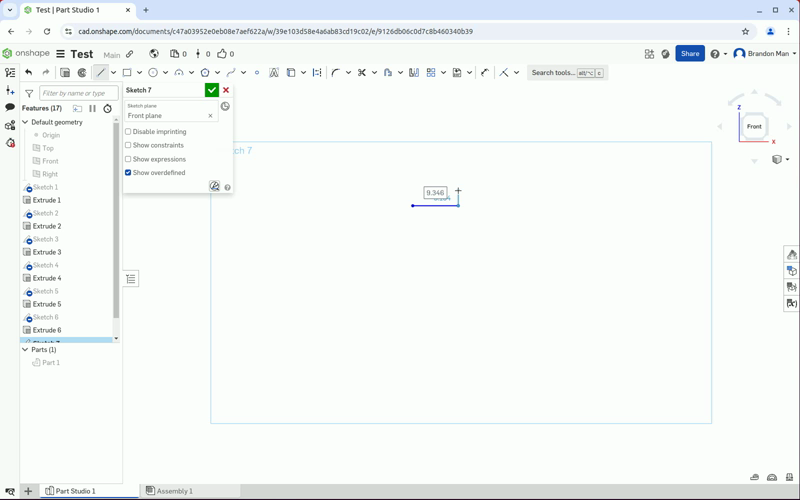
key_down(shift)
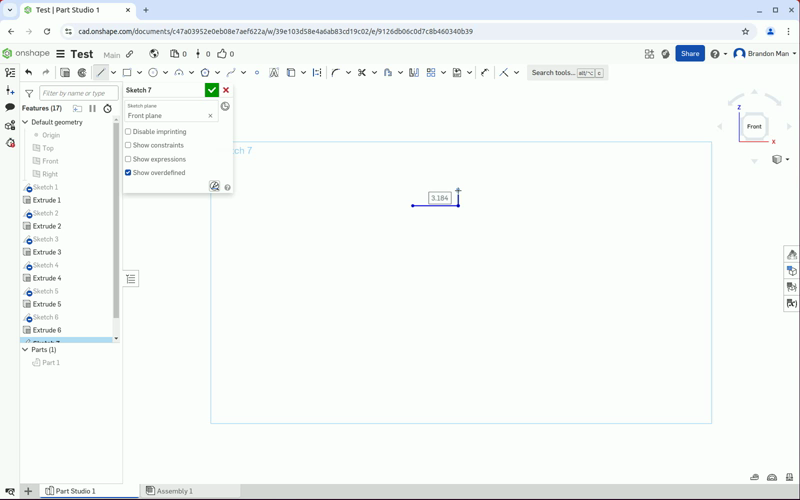
mouse_move(488, 190)
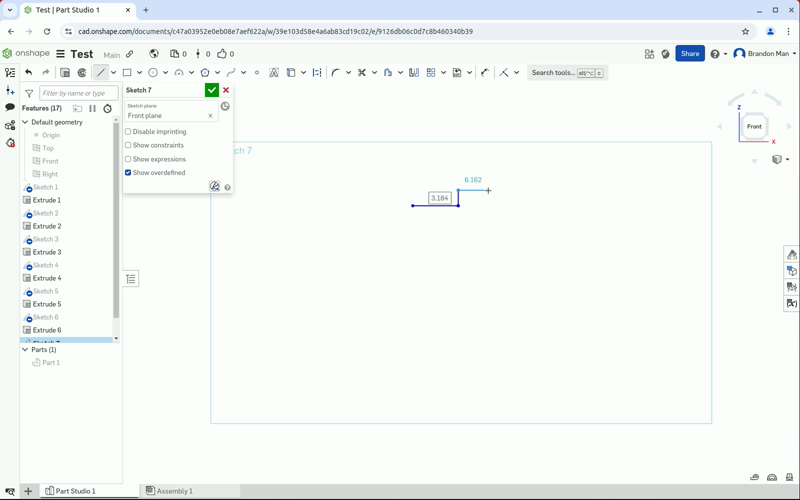
mouse_move(412, 190)
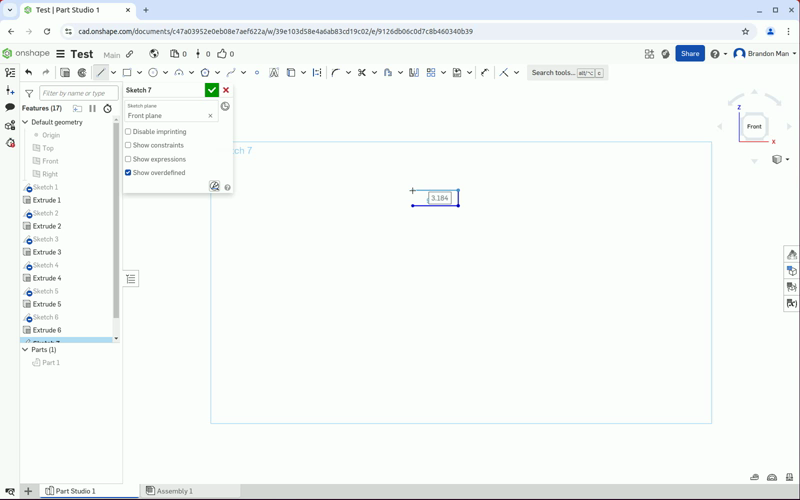
click(412, 190)
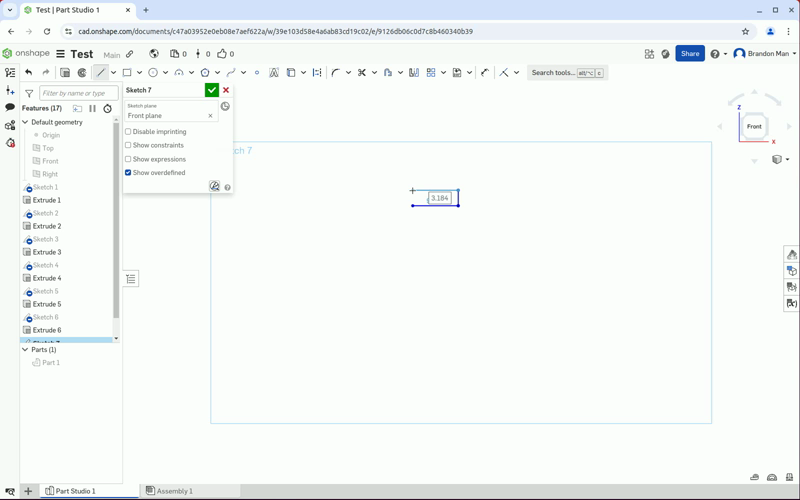
key_up(shift)
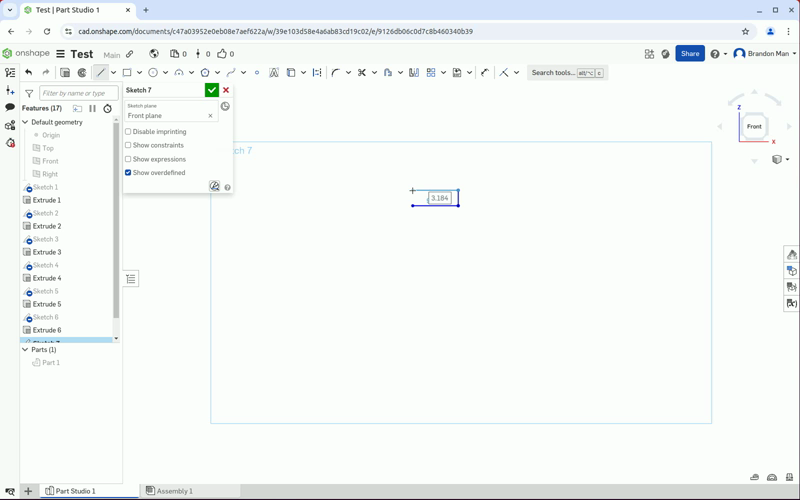
mouse_move(442, 190)
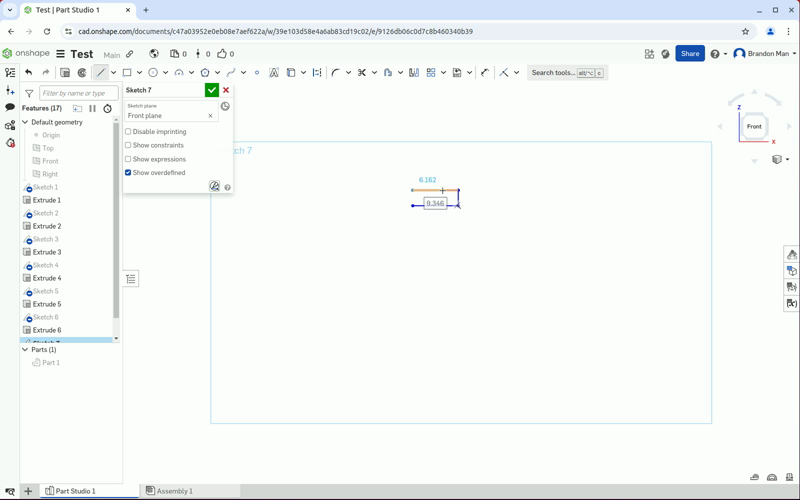
key_down(shift)
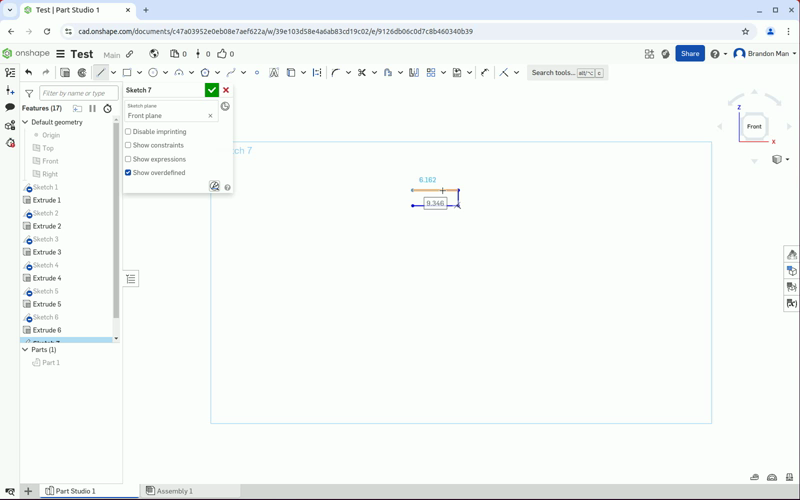
mouse_move(412, 205)
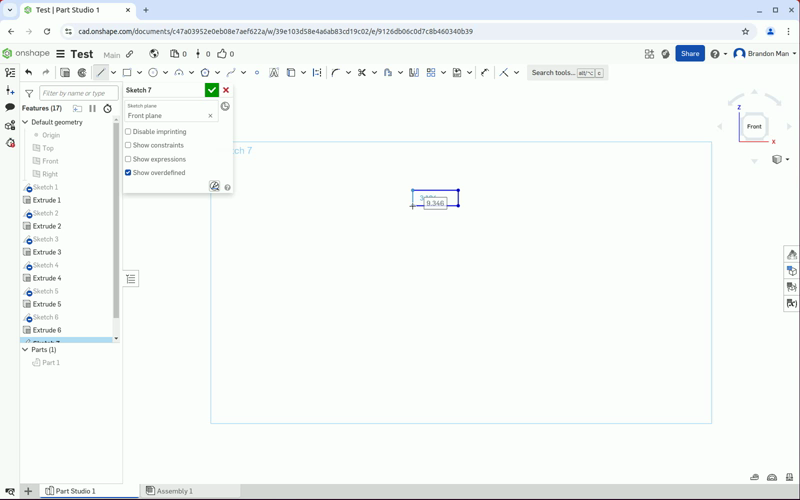
key_up(shift)
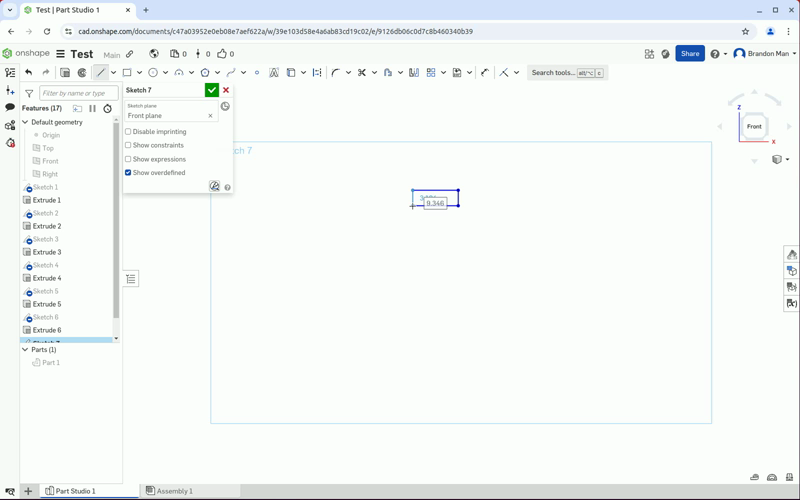
click(412, 205)
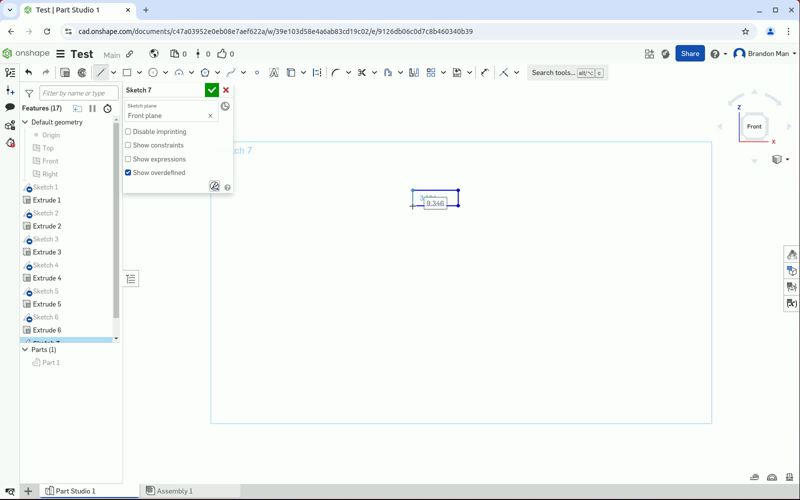
key(esc)
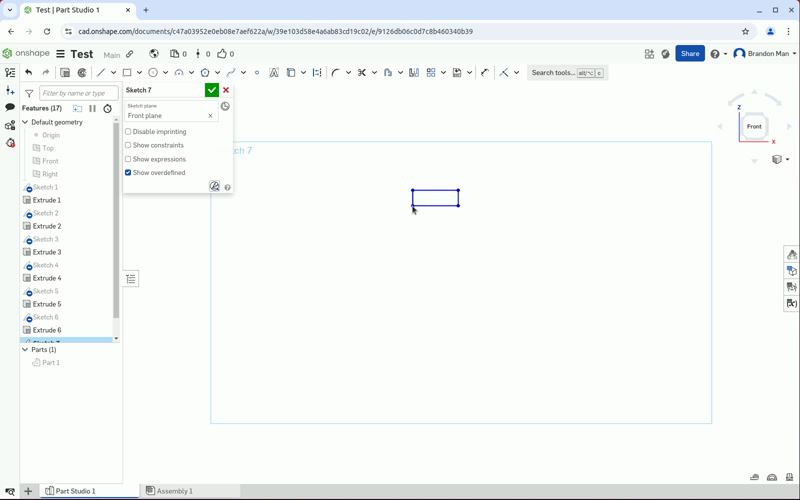
mouse_move(421, 200)
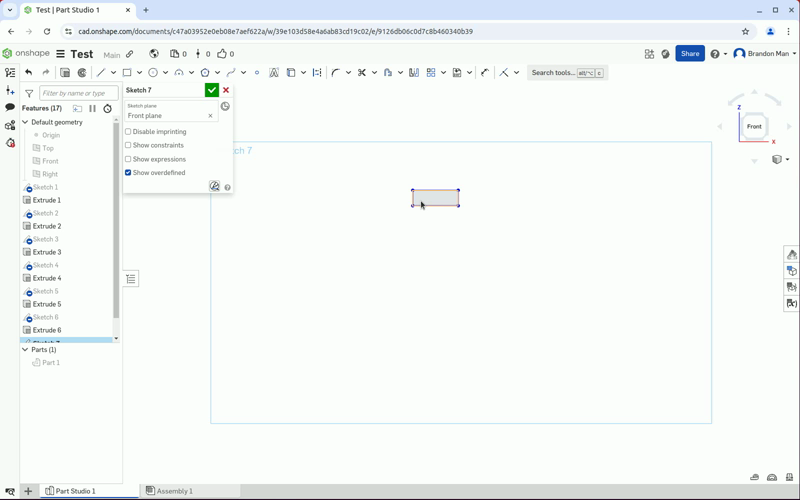
scroll(6)
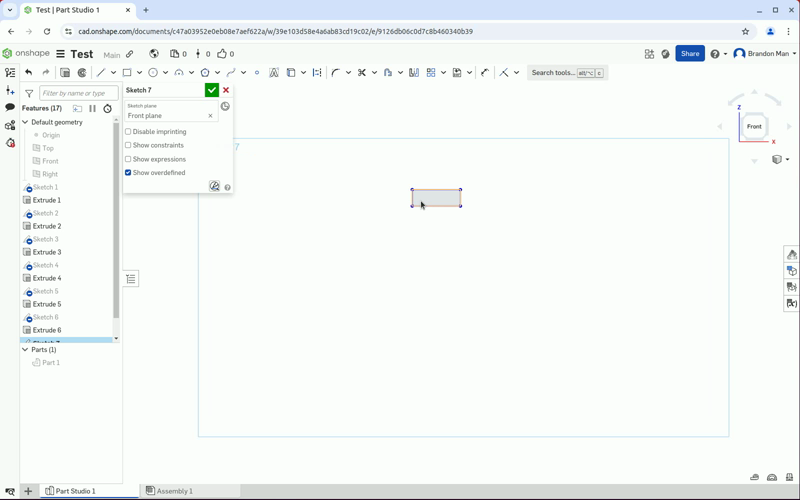
scroll(6)
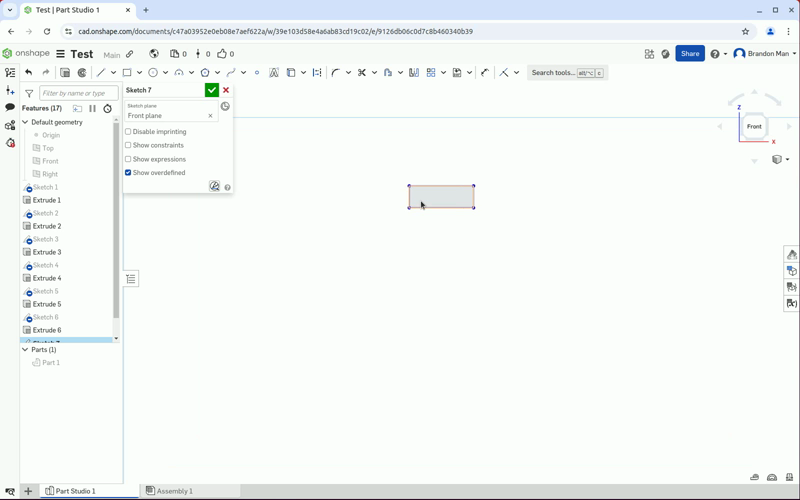
scroll(6)
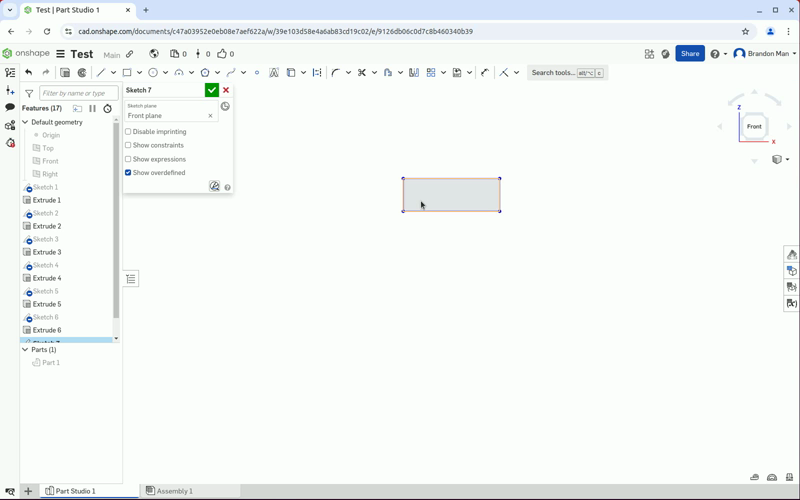
scroll(6)
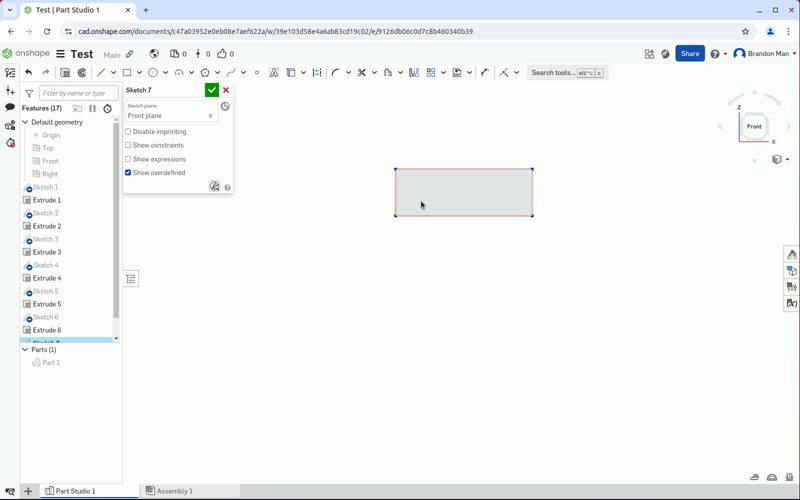
scroll(6)
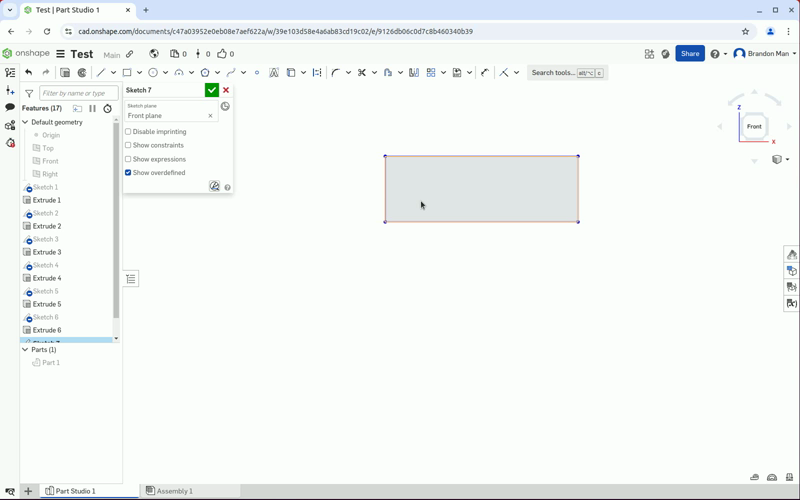
scroll(6)
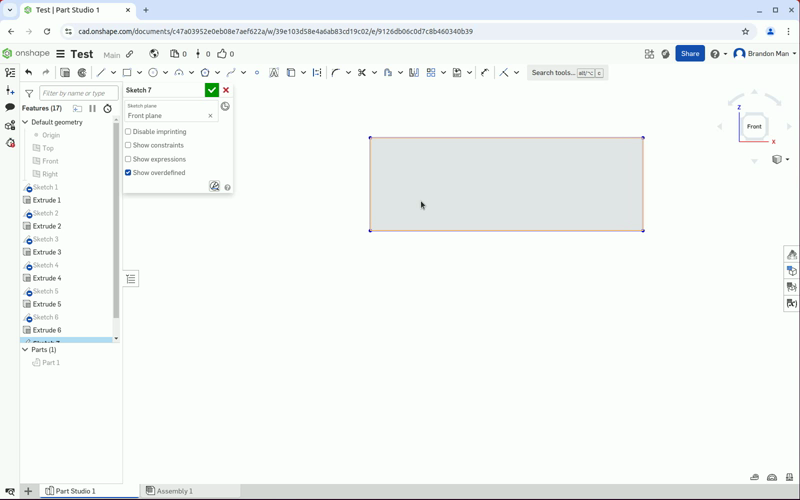
scroll(6)
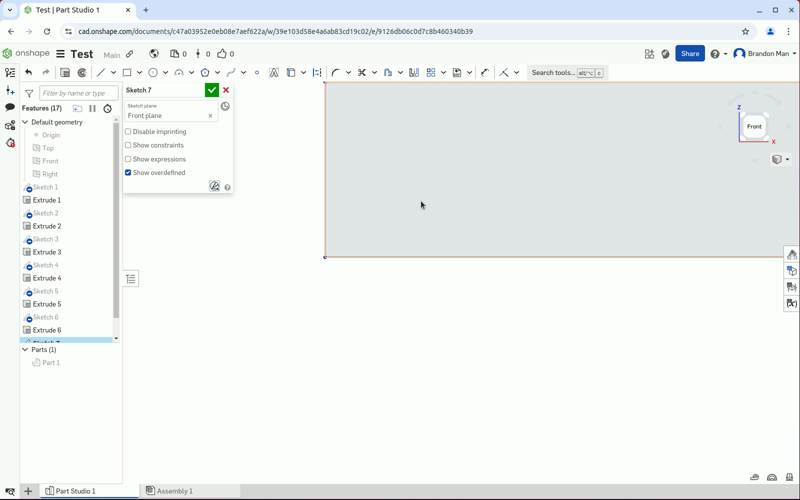
click(421, 200)
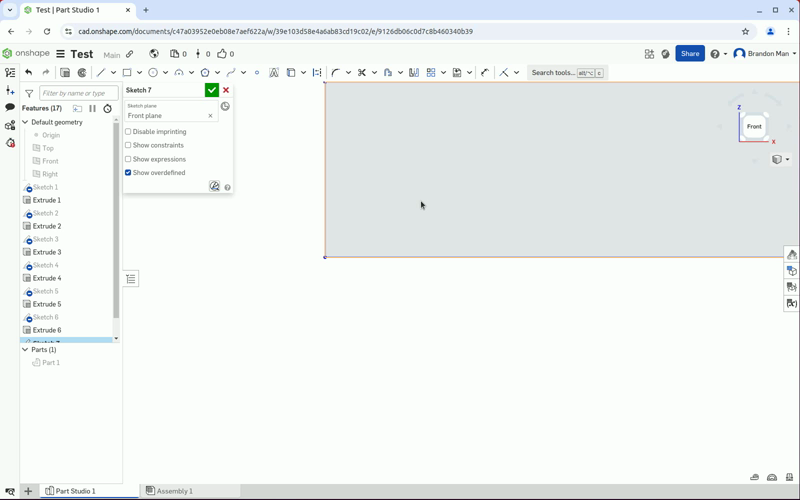
scroll(-6)
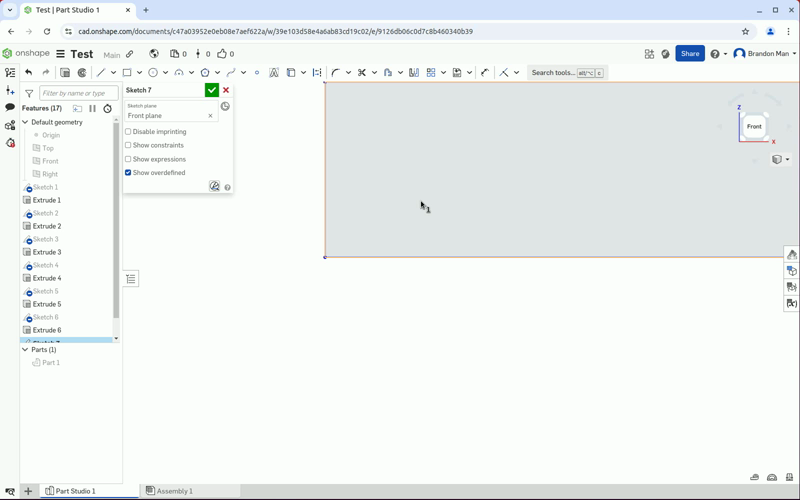
scroll(-6)
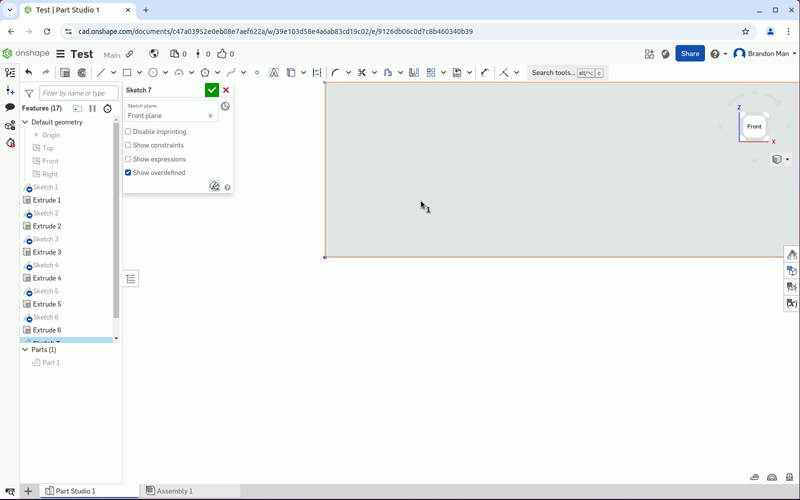
scroll(-6)
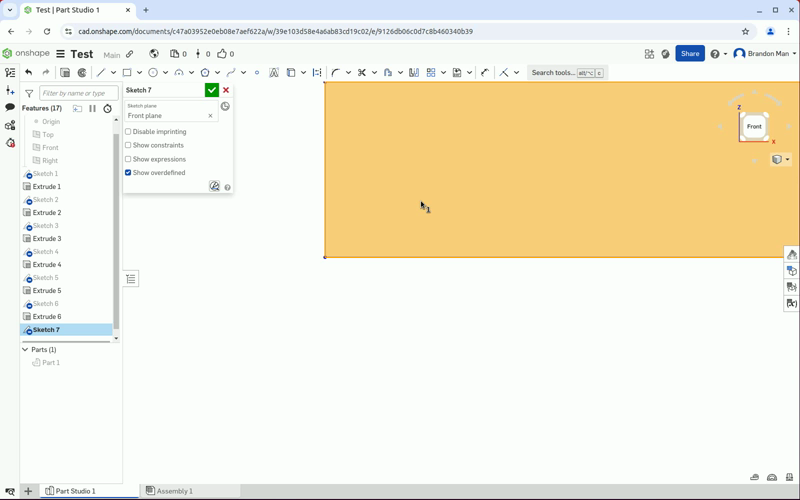
scroll(-6)
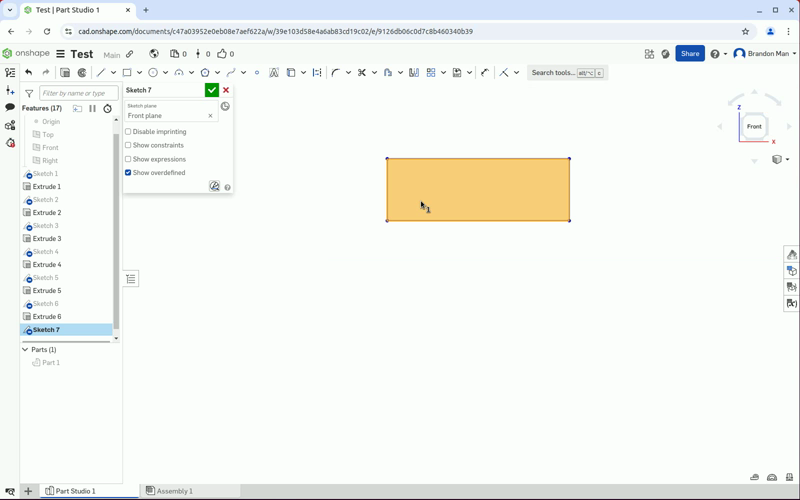
scroll(-6)
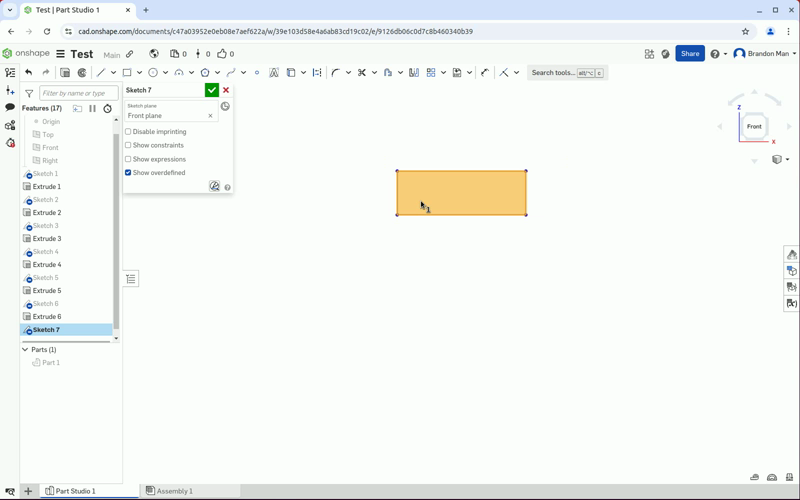
scroll(-6)
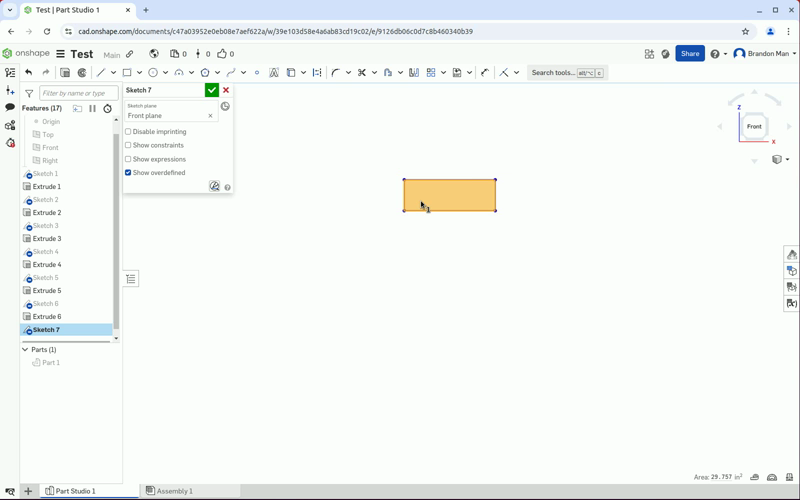
scroll(-6)
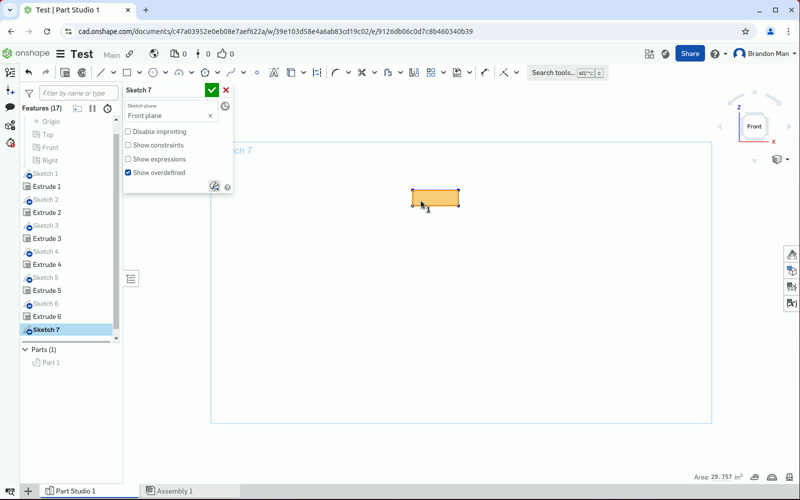
mouse_move(73, 352)
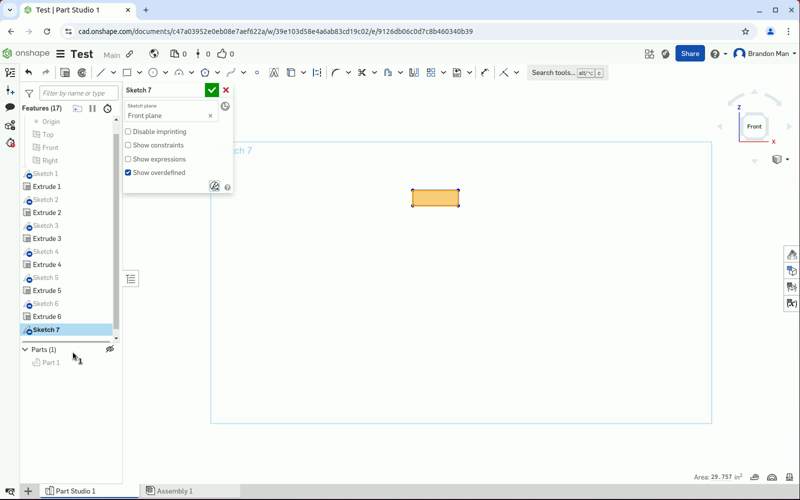
key(shift+y)
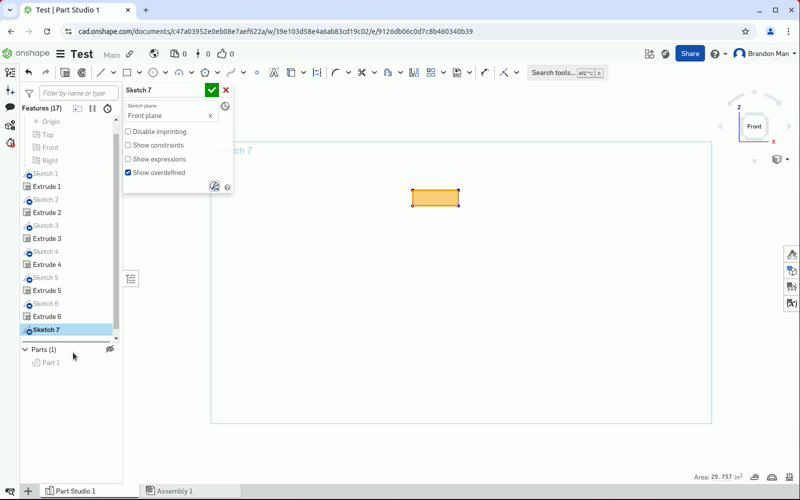
key(shift+e)
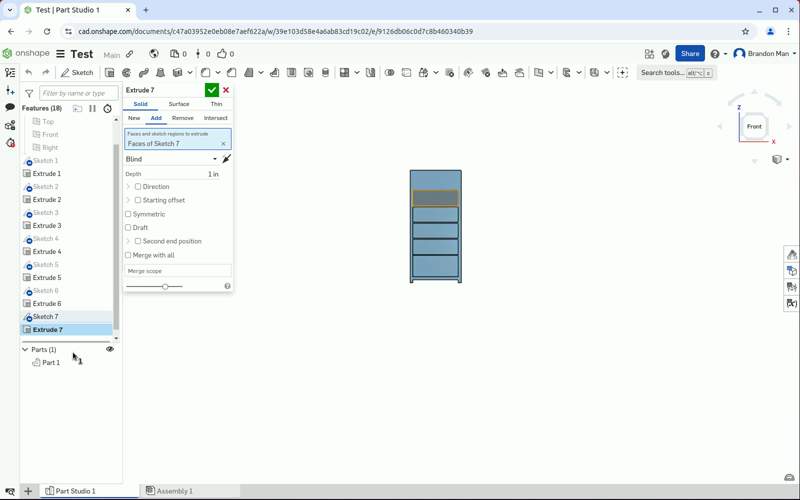
mouse_move(143, 106)
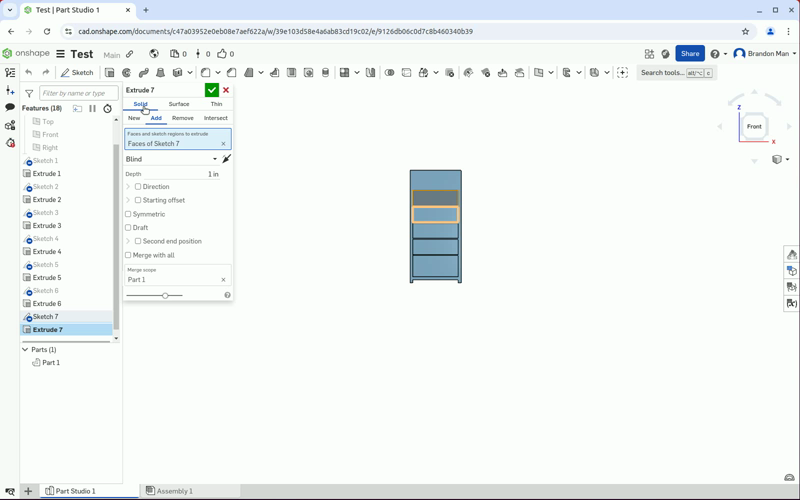
click(143, 106)
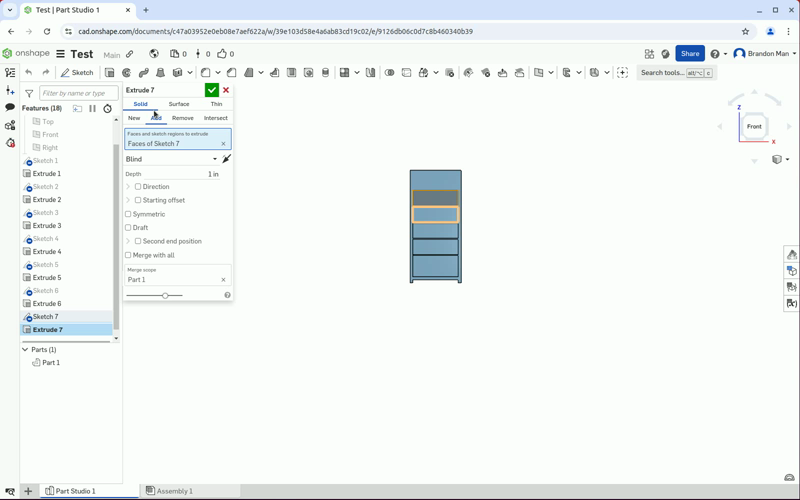
mouse_move(186, 120)
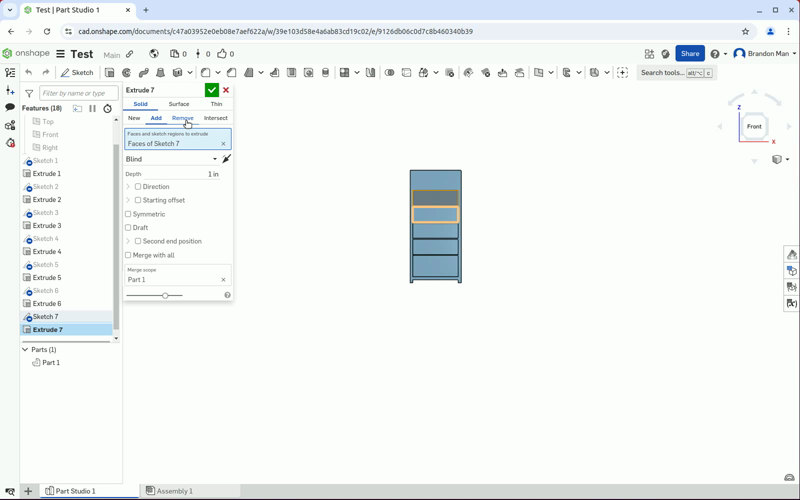
click(186, 120)
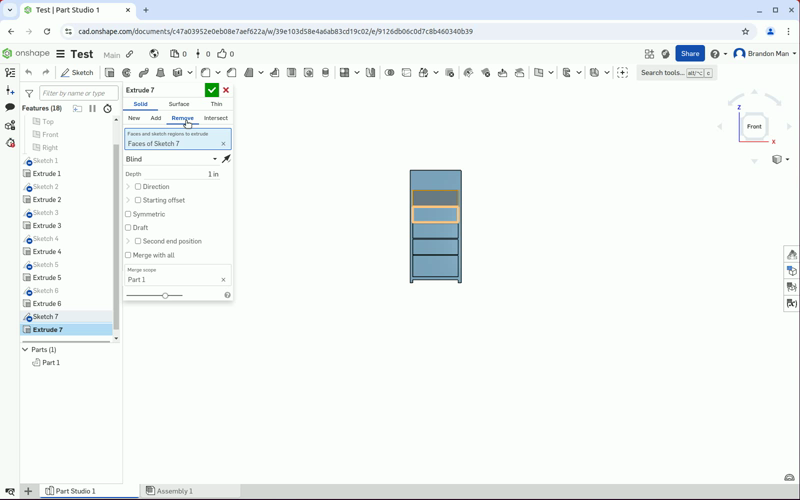
key(tab, 4)
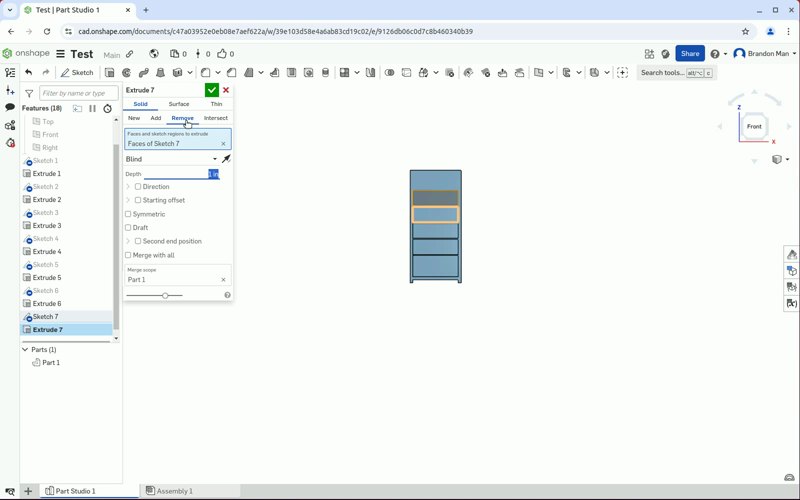
text(3.611)
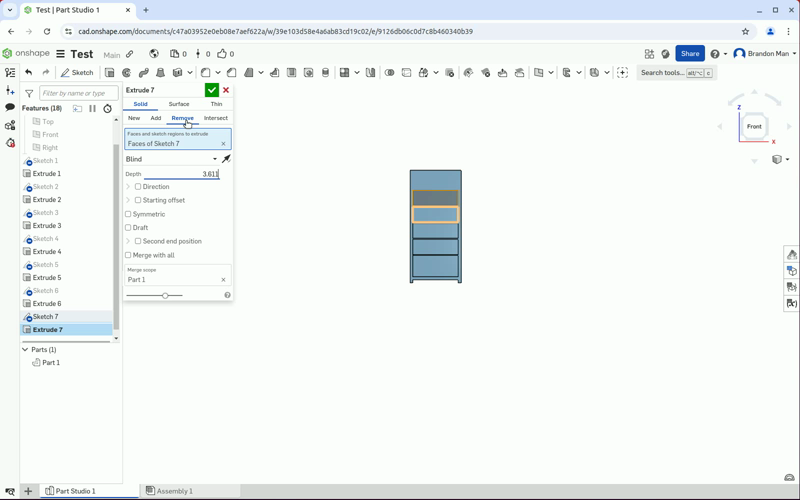
key(tab, 6)
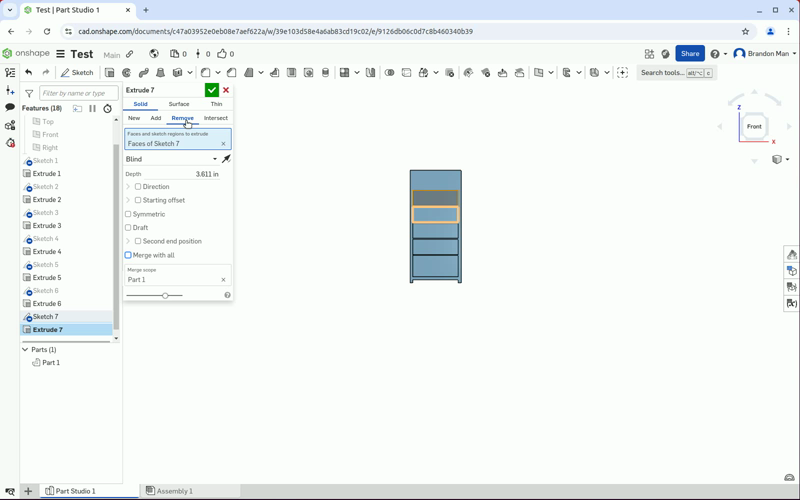
key(space)
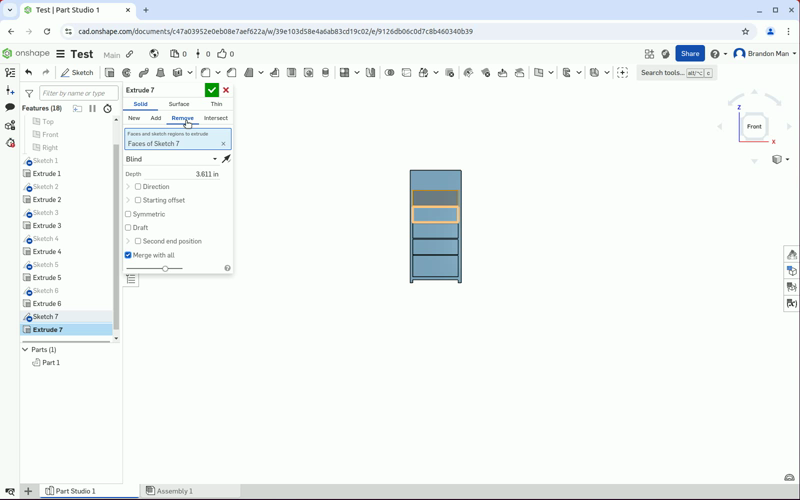
key(enter)
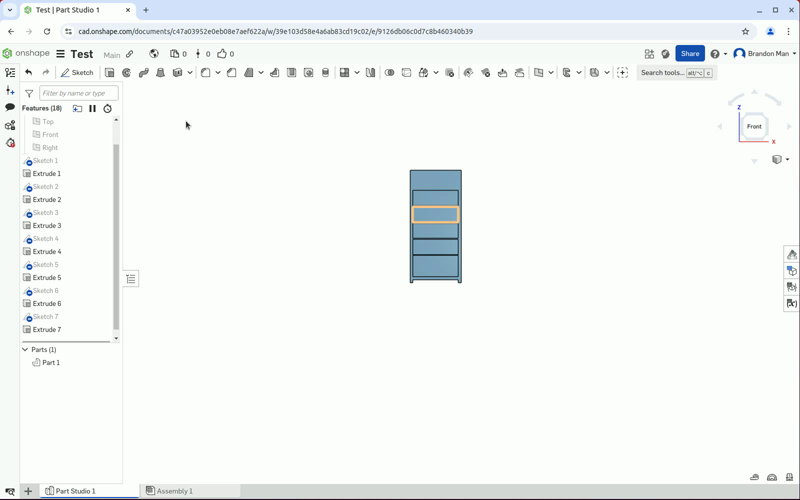
key(shift+h)
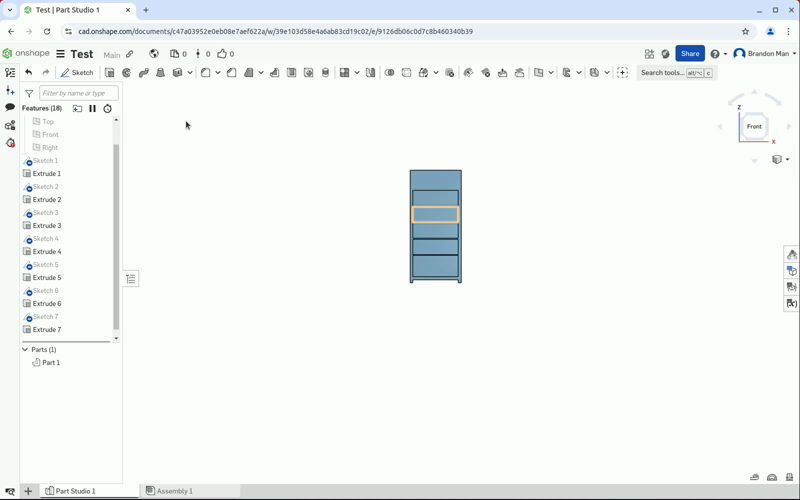
key(shift+h)
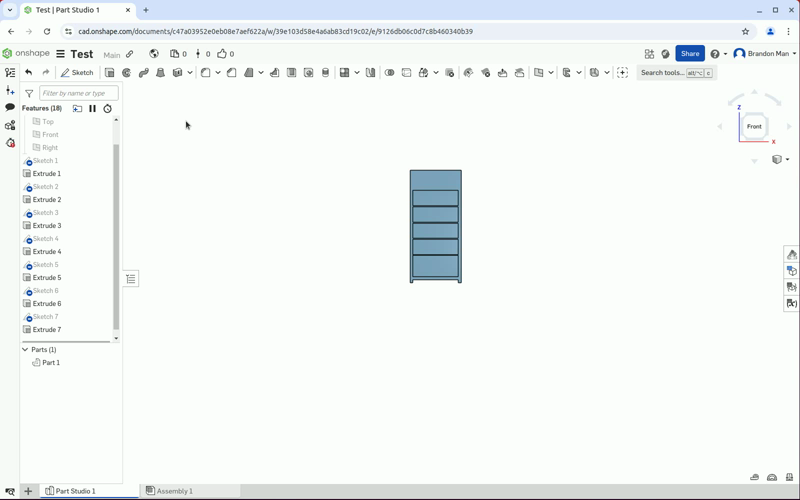
mouse_move(69, 163)
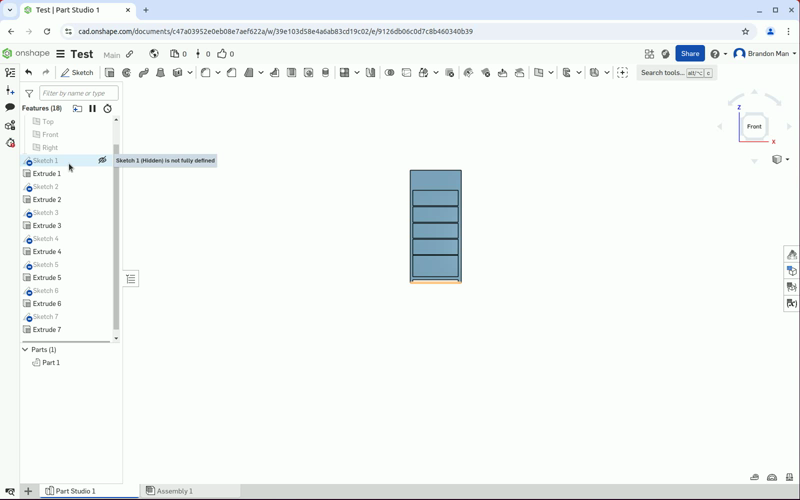
click(69, 163)
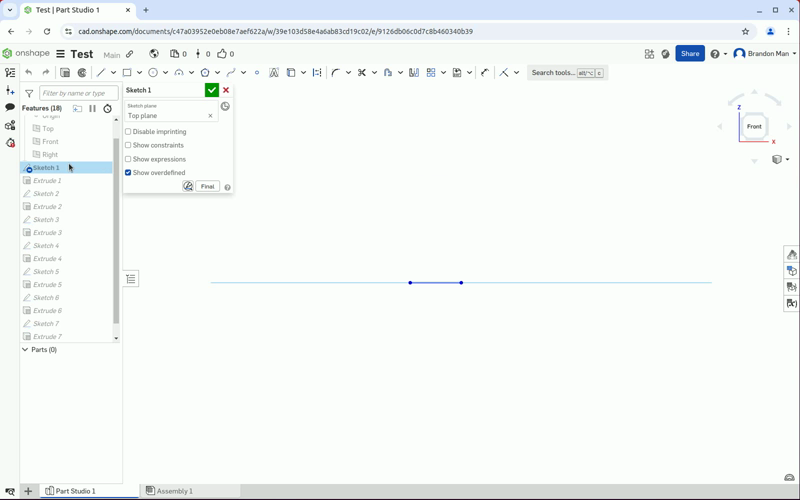
mouse_move(229, 92)
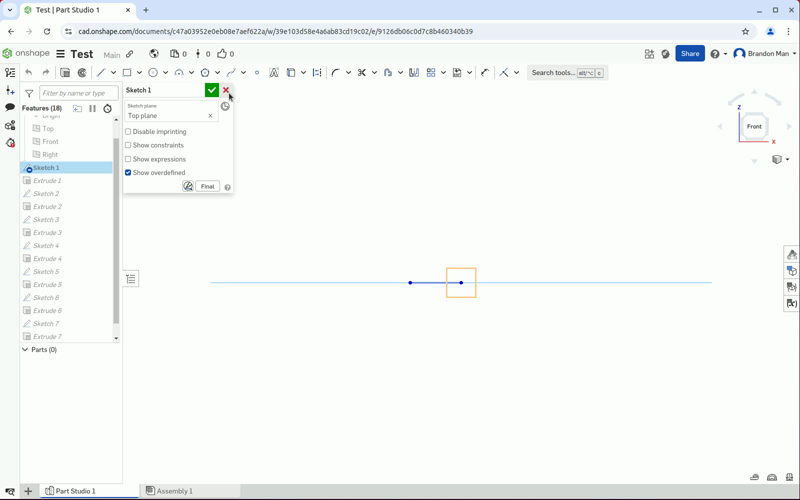
click(229, 92)
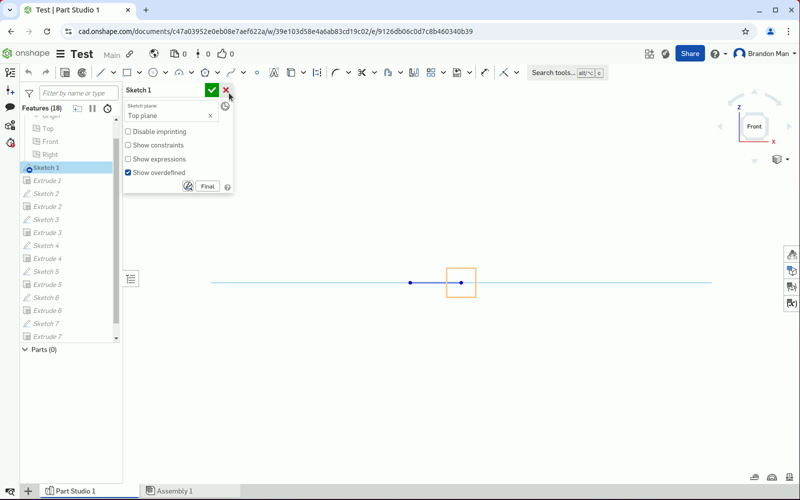
key(shift+s)
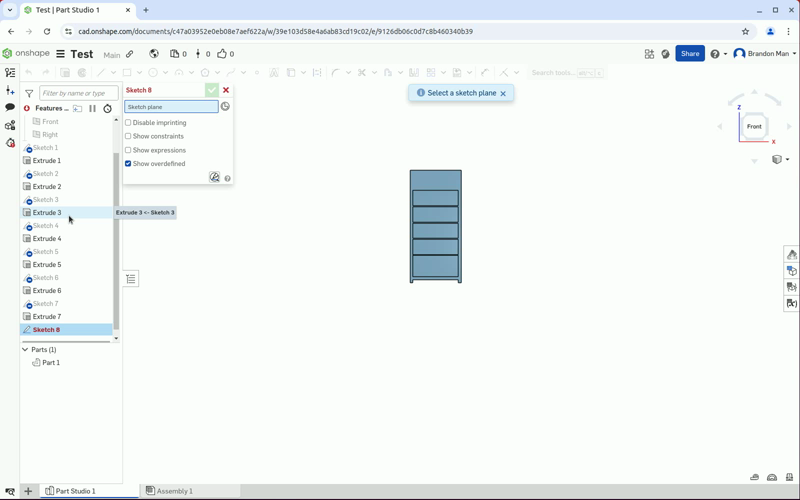
scroll(3)
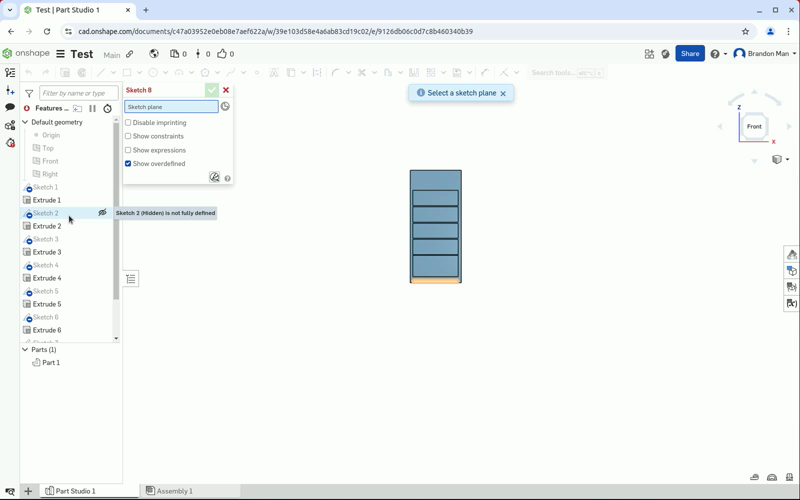
mouse_move(69, 163)
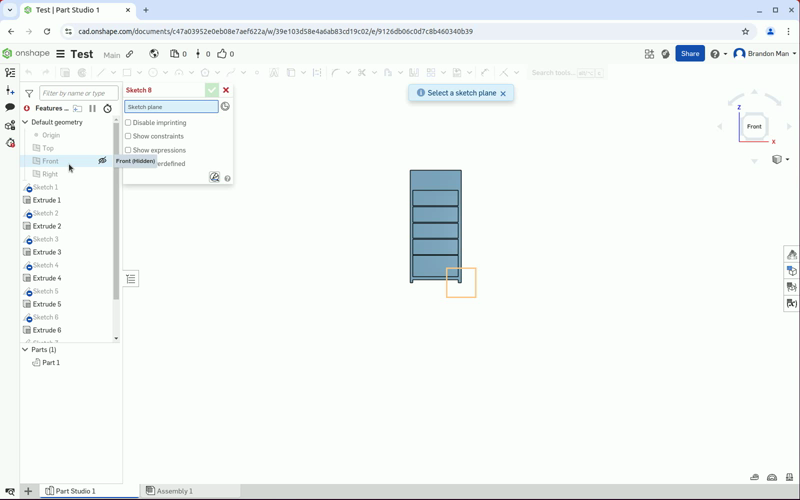
click(69, 163)
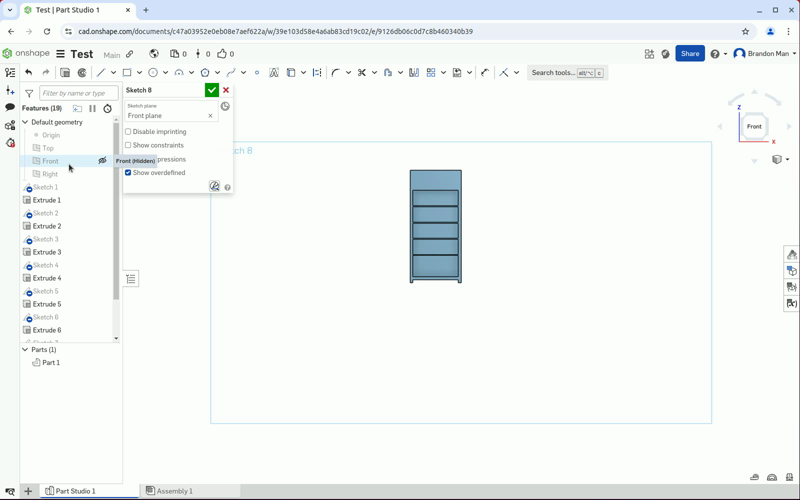
mouse_move(73, 352)
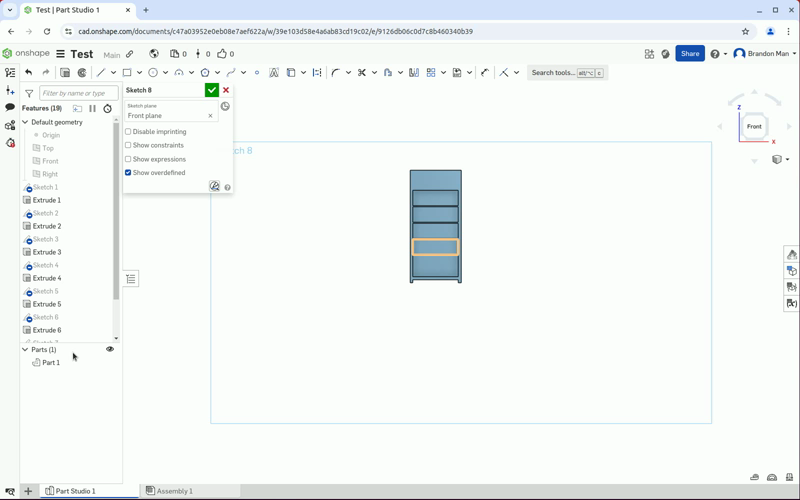
key(y)
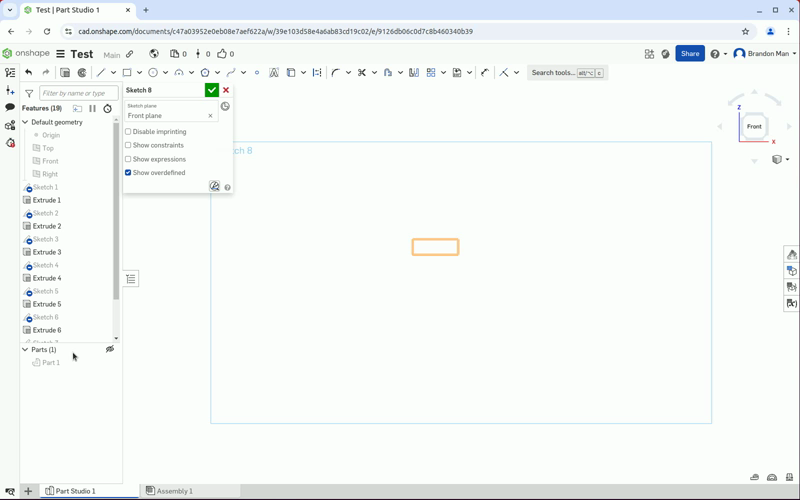
key(l)
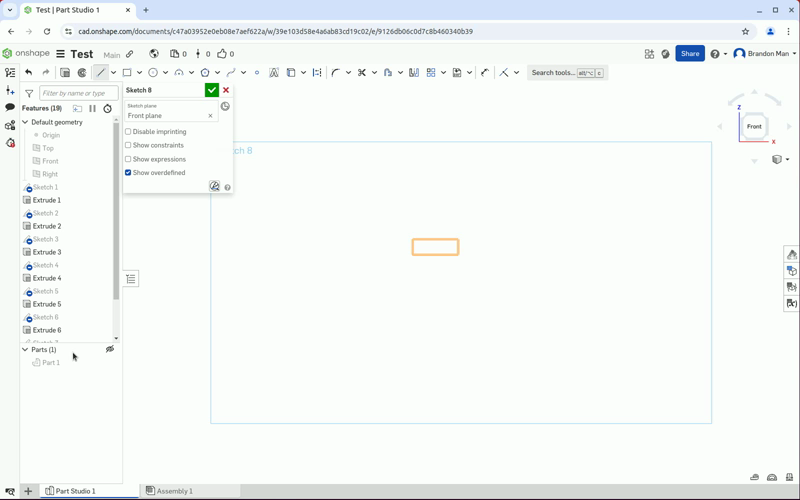
key_down(shift)
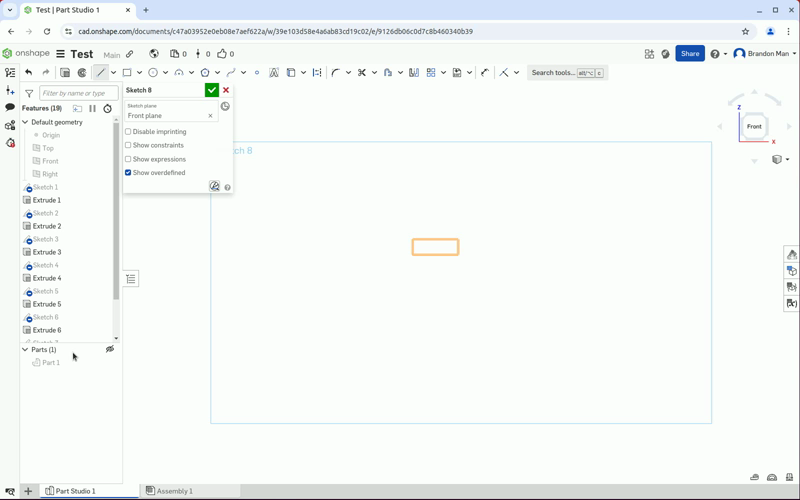
mouse_move(412, 189)
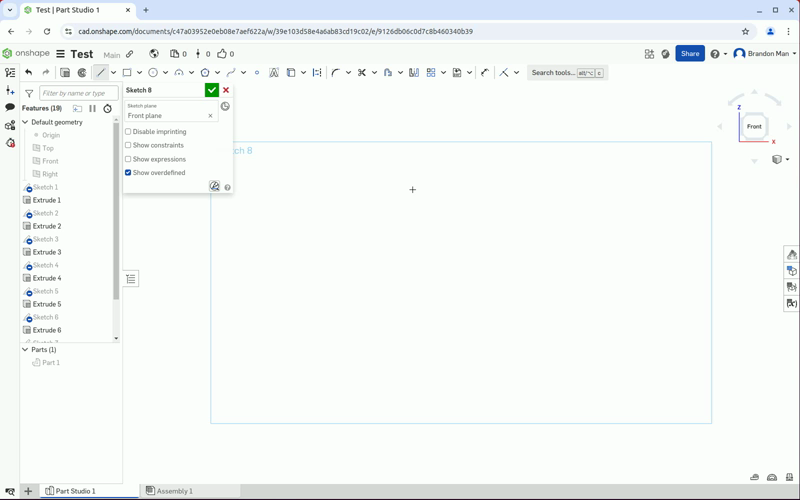
click(412, 189)
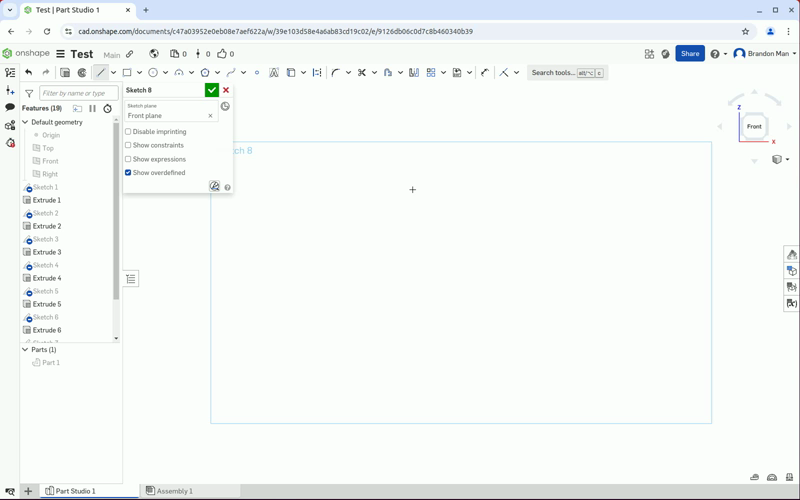
key_up(shift)
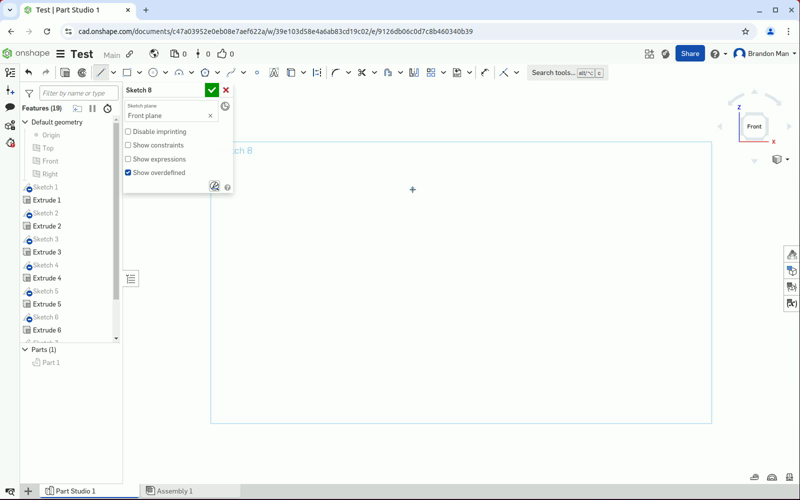
key_down(shift)
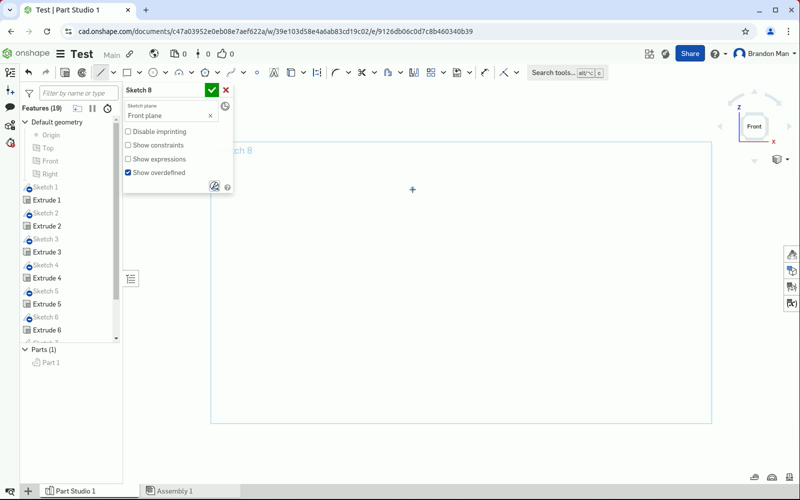
mouse_move(442, 189)
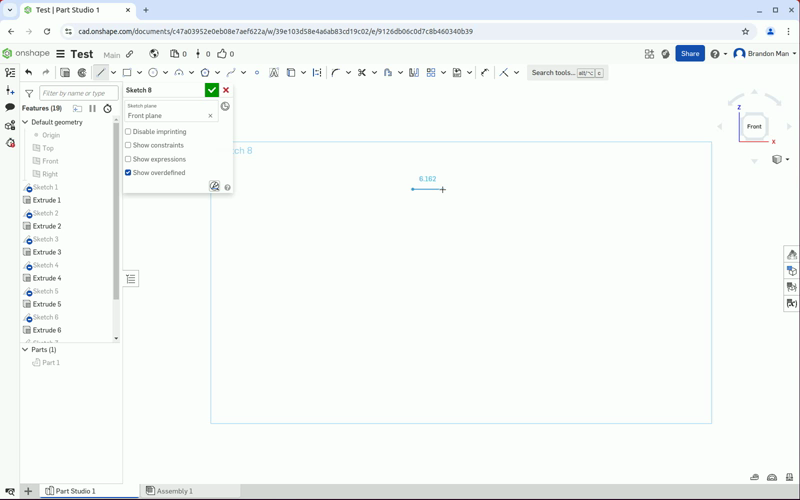
mouse_move(458, 189)
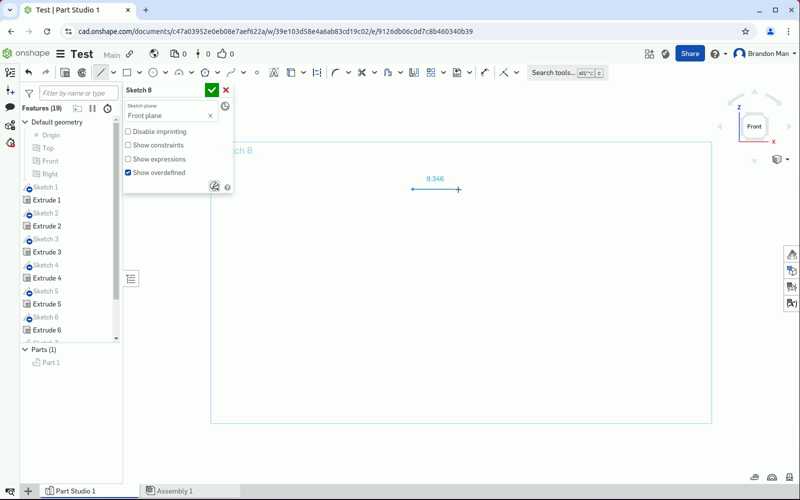
click(458, 189)
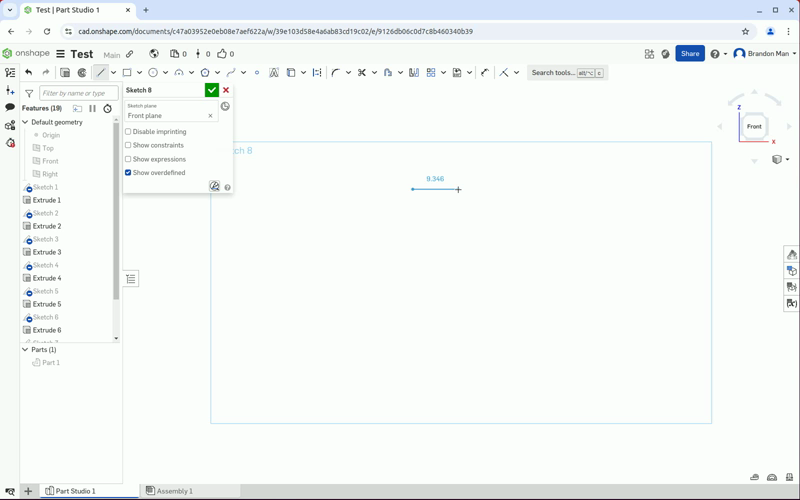
key_up(shift)
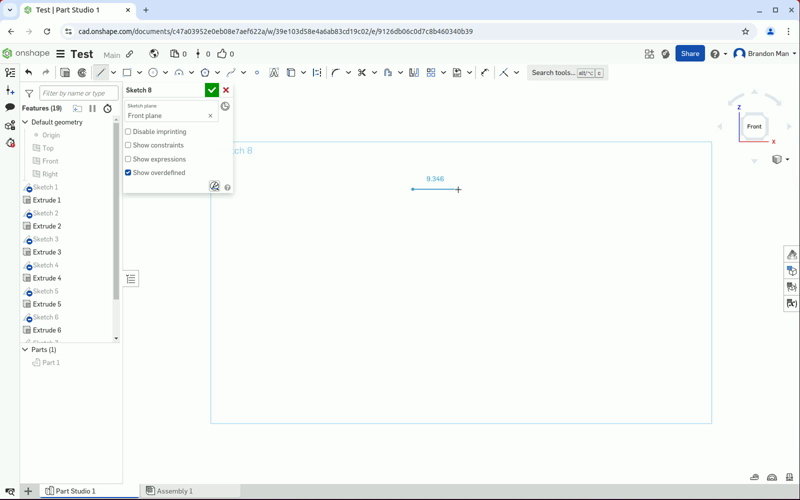
key_down(shift)
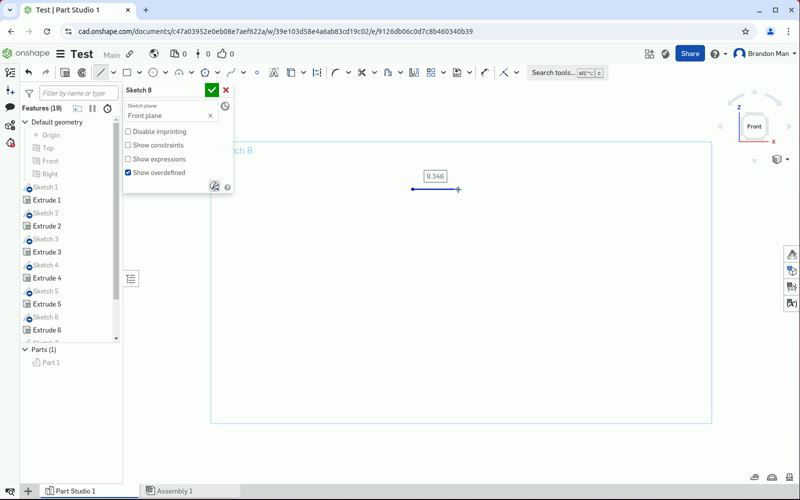
mouse_move(488, 189)
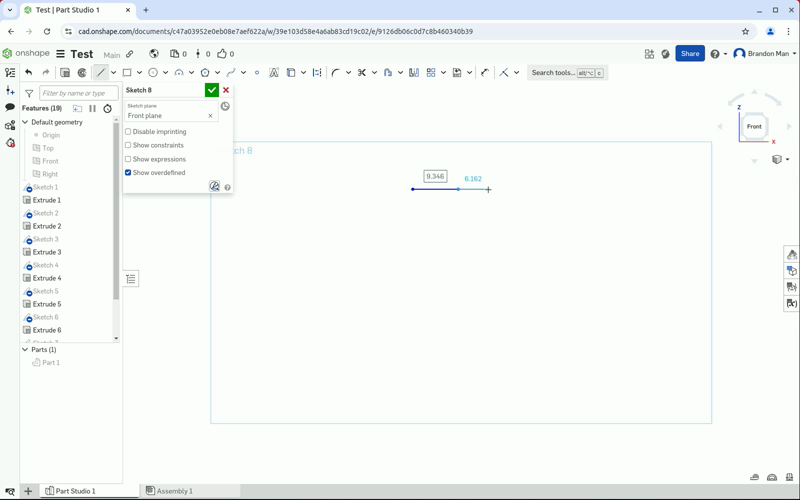
mouse_move(458, 174)
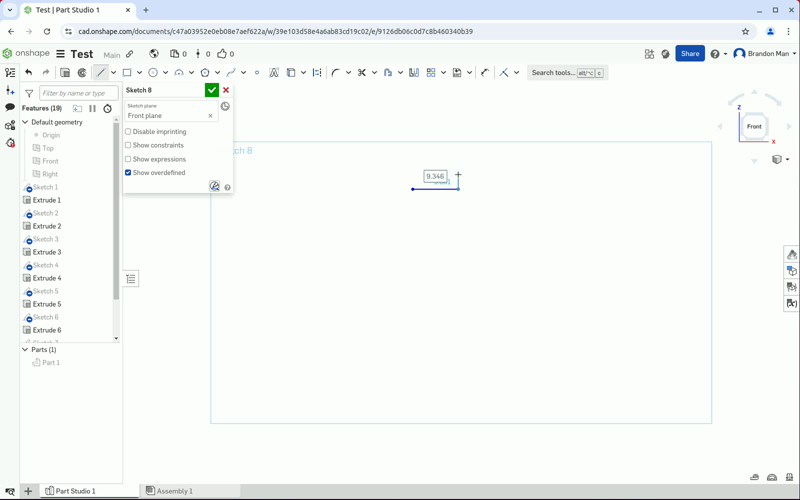
click(458, 174)
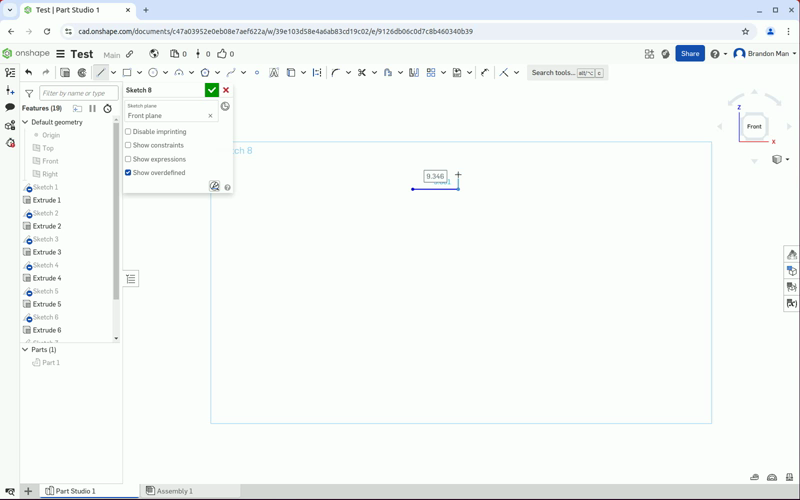
key_up(shift)
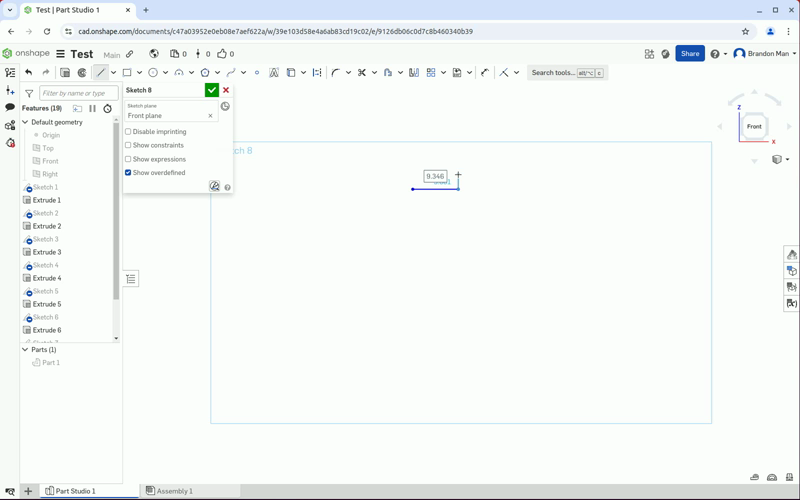
key_down(shift)
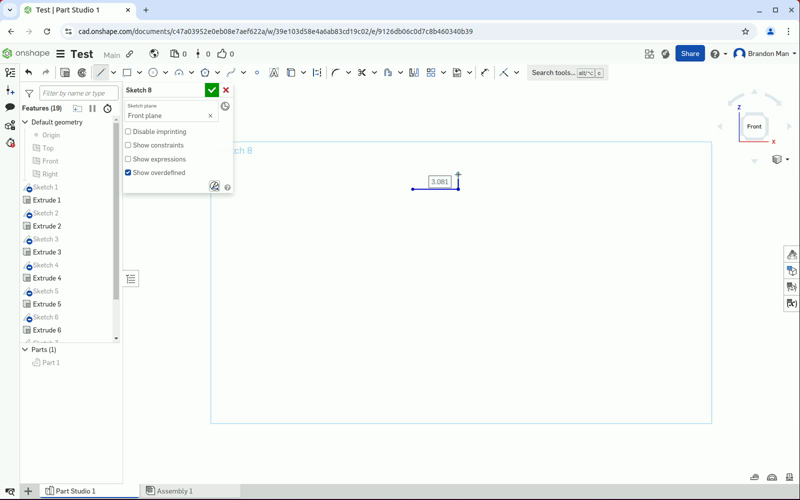
mouse_move(488, 174)
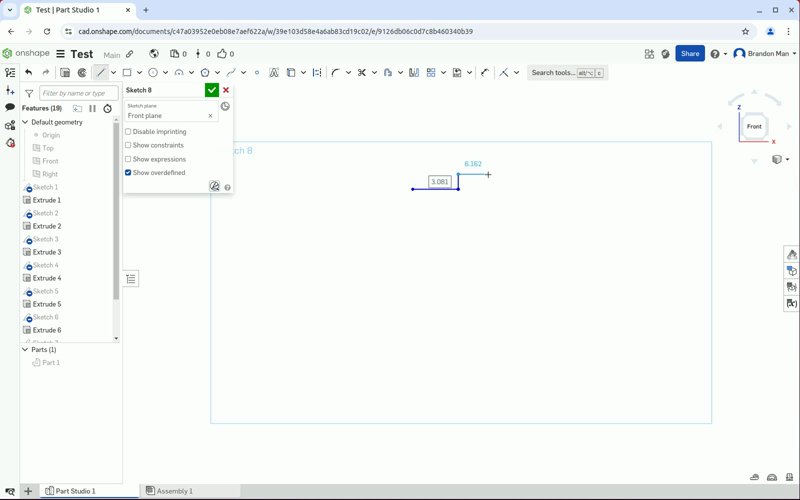
mouse_move(412, 174)
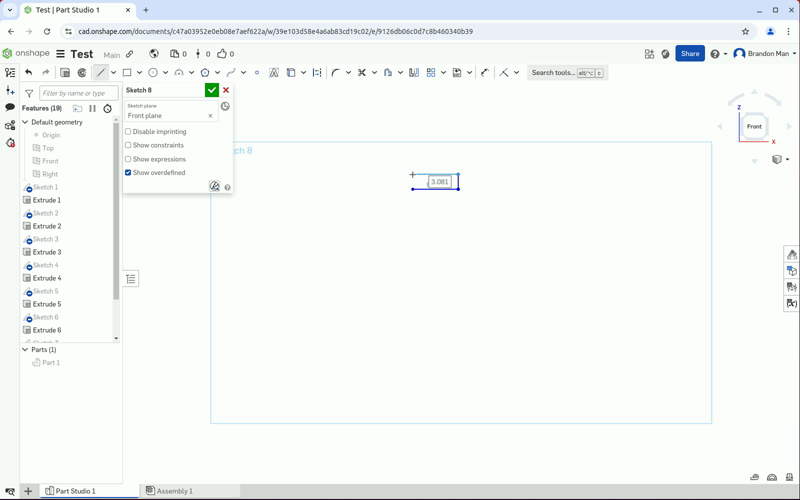
click(412, 174)
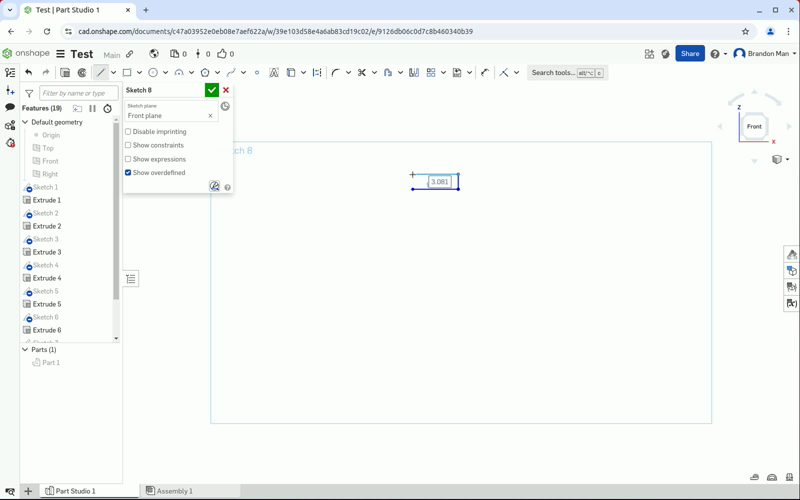
key_up(shift)
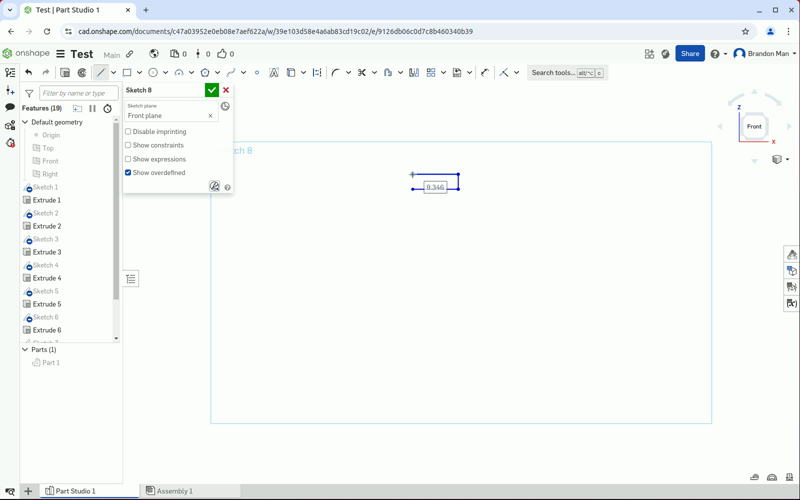
mouse_move(442, 174)
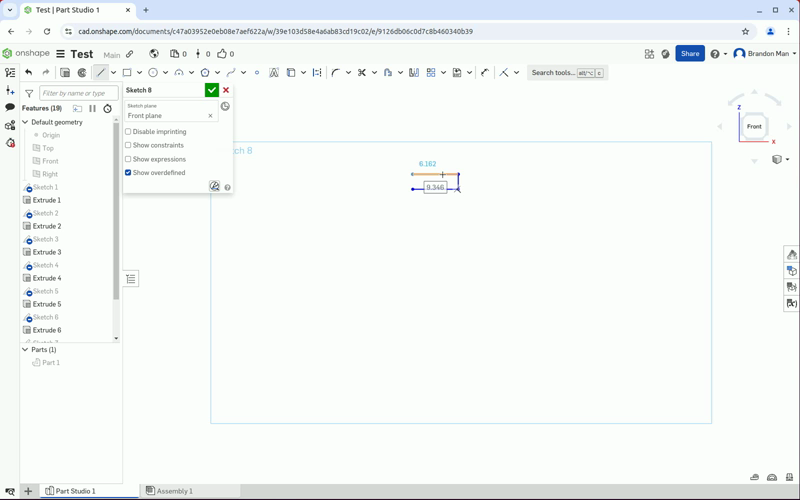
key_down(shift)
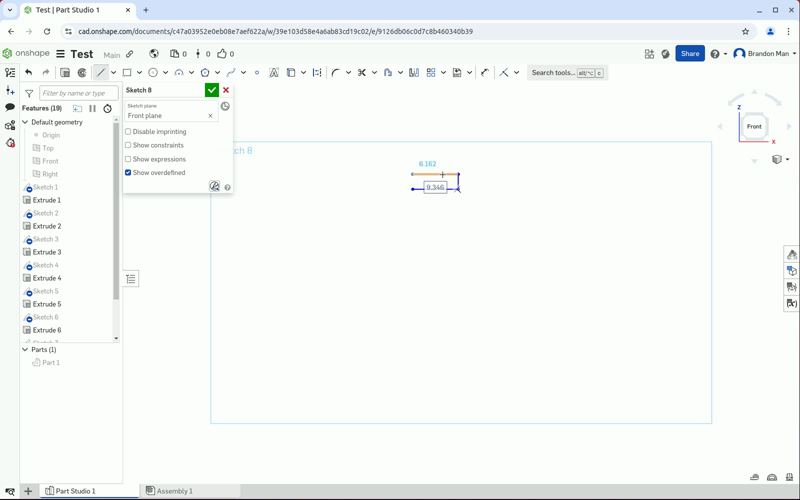
mouse_move(412, 189)
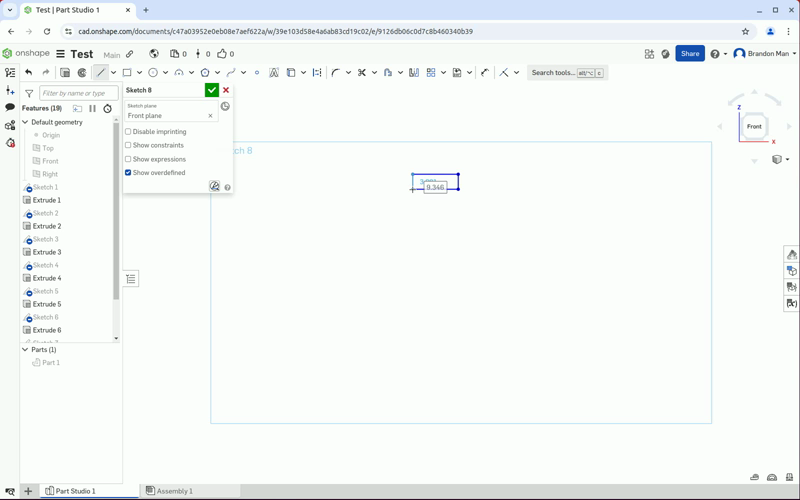
key_up(shift)
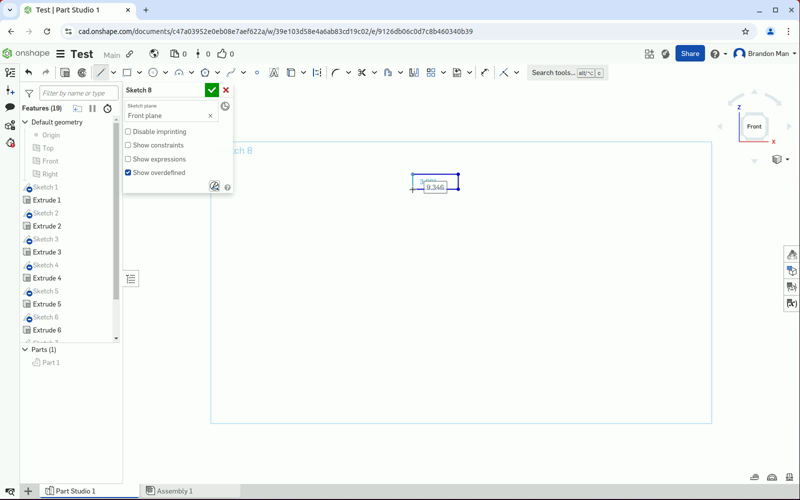
click(412, 189)
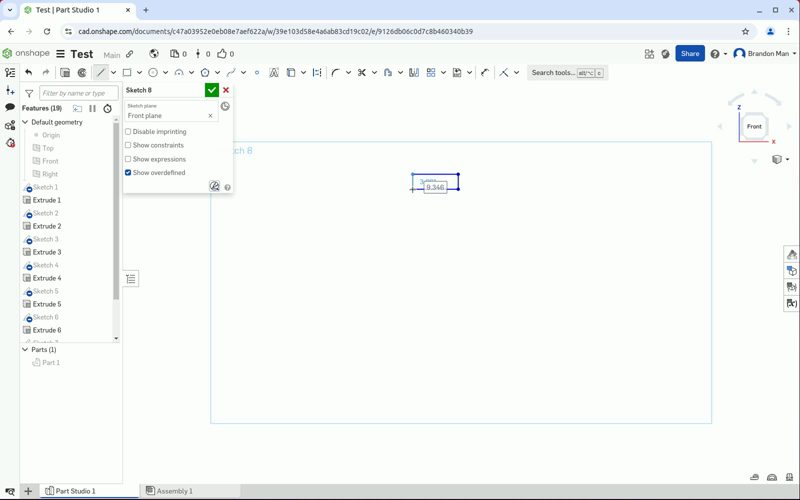
key(esc)
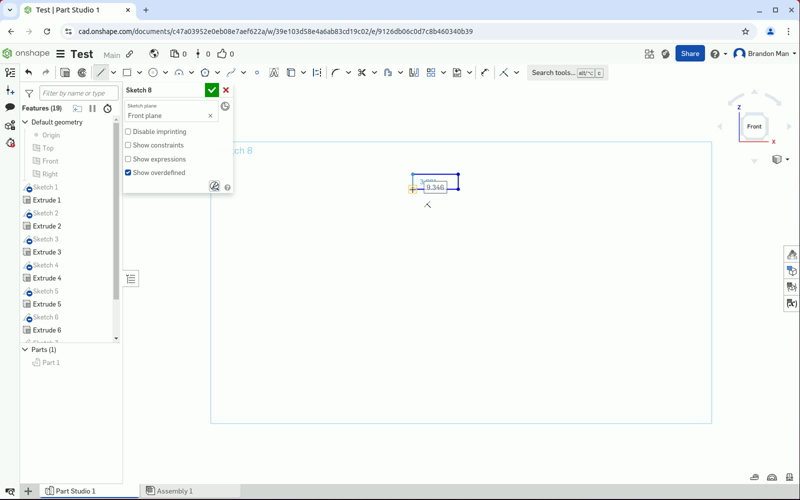
mouse_move(432, 186)
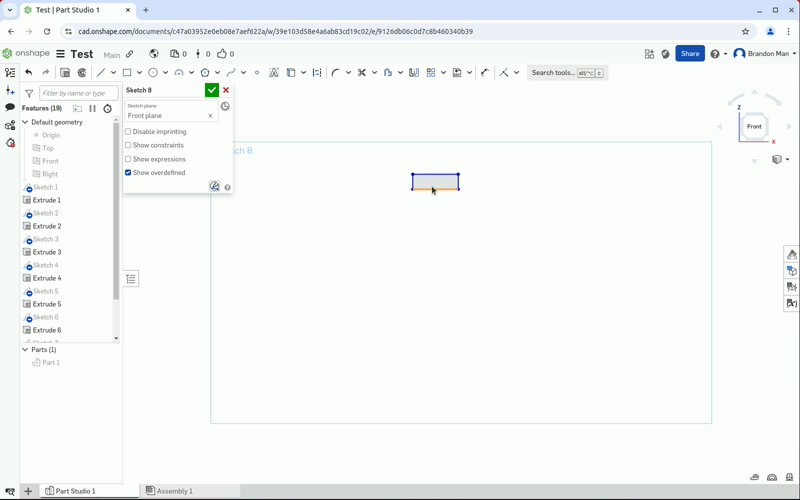
scroll(6)
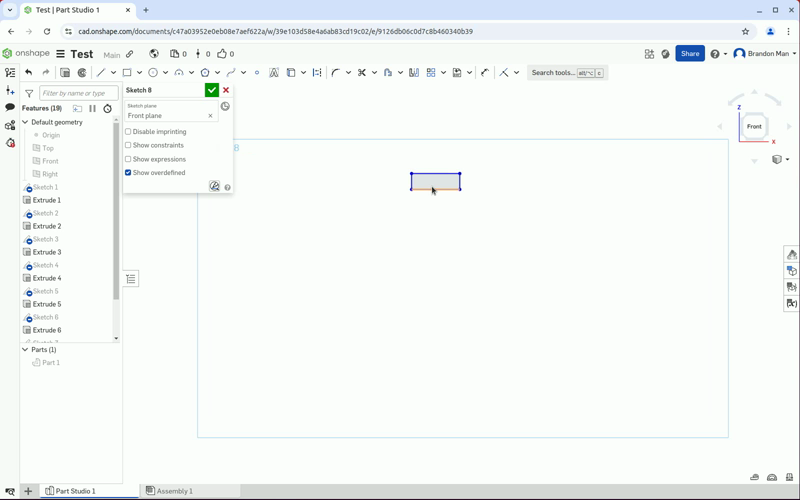
scroll(6)
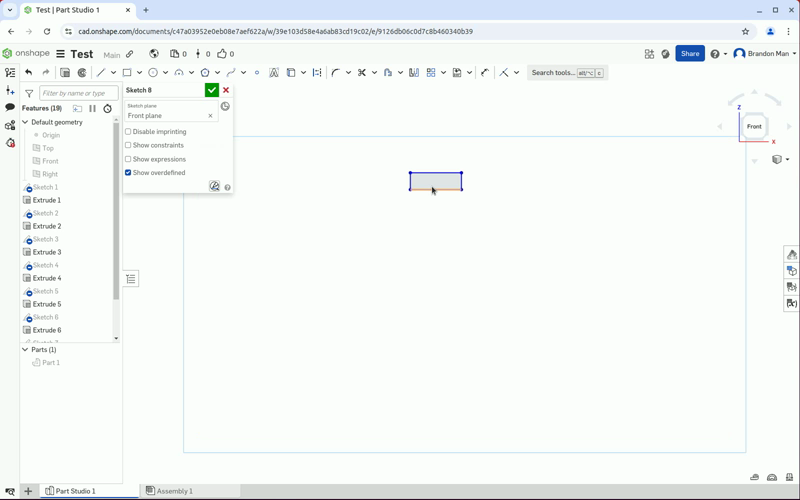
scroll(6)
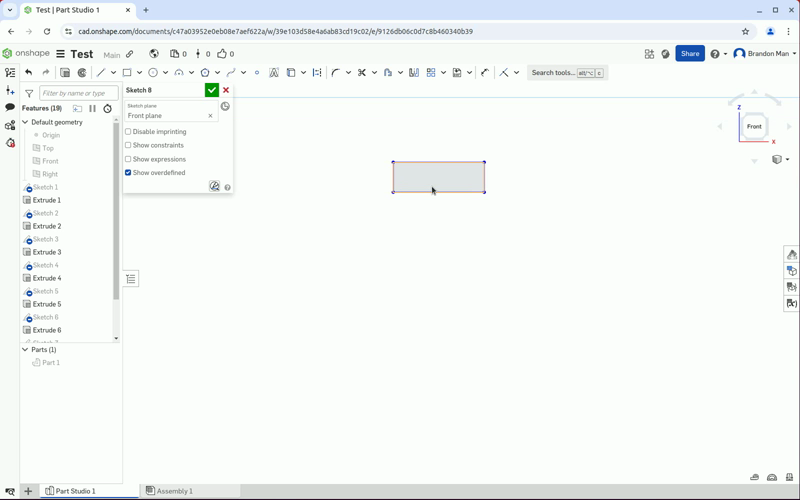
scroll(6)
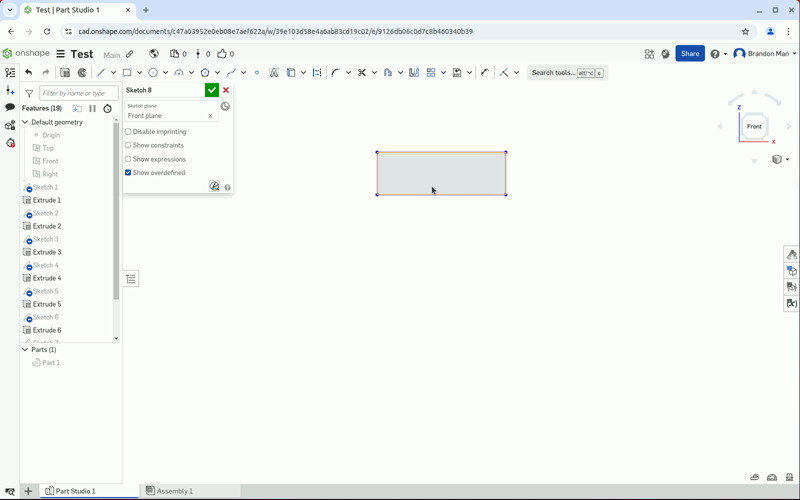
scroll(6)
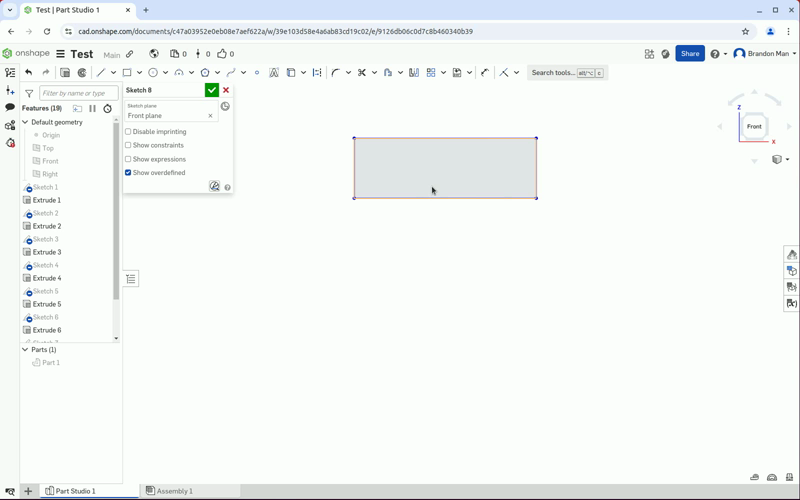
scroll(6)
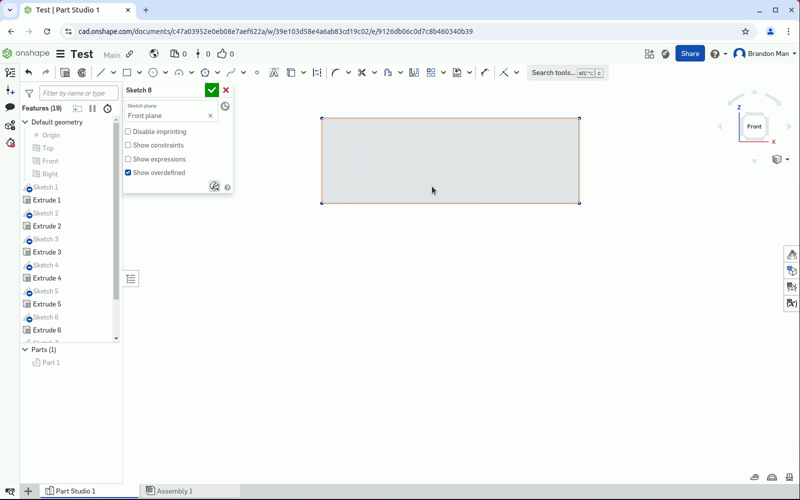
scroll(6)
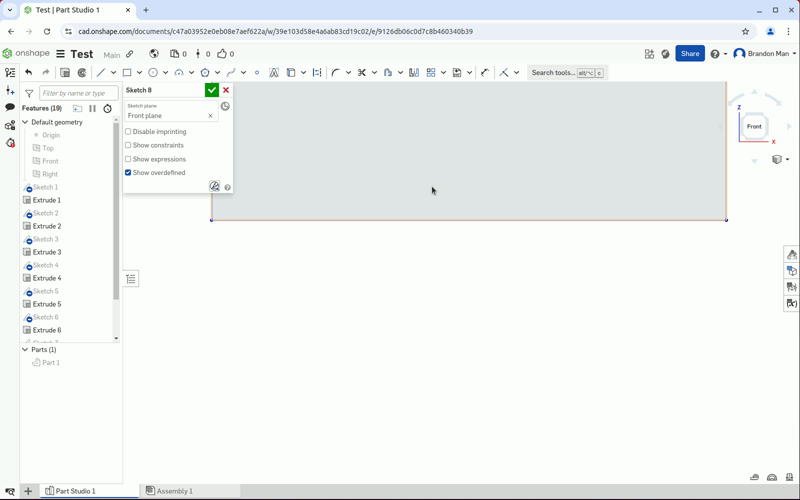
click(432, 186)
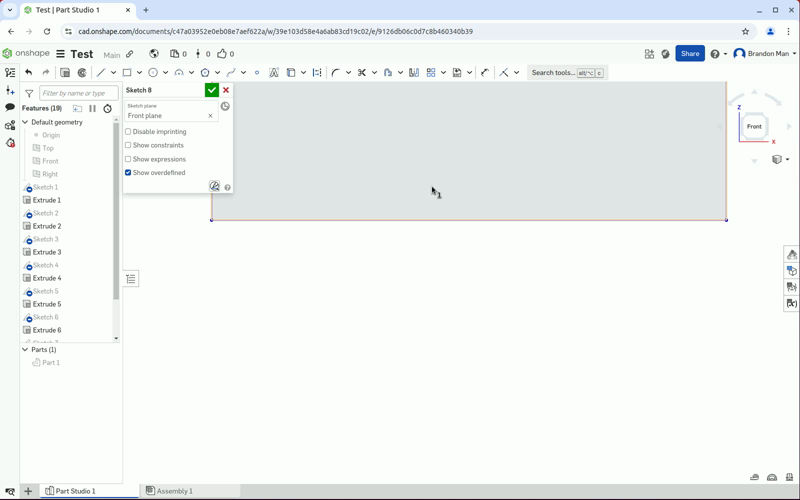
scroll(-6)
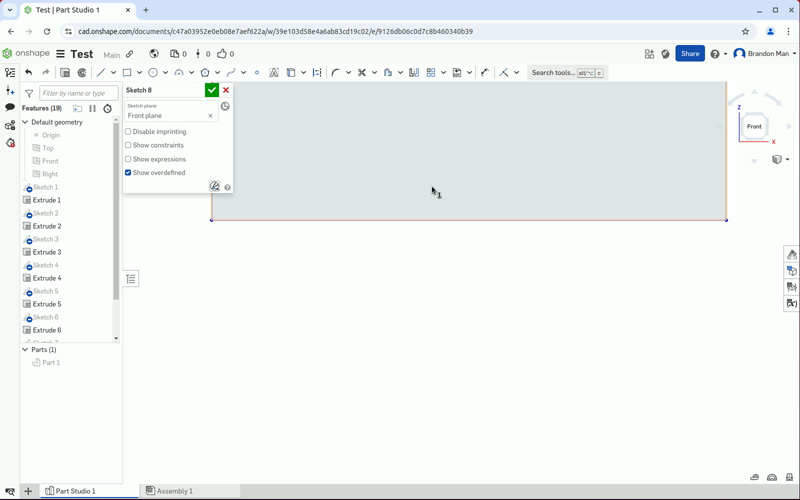
scroll(-6)
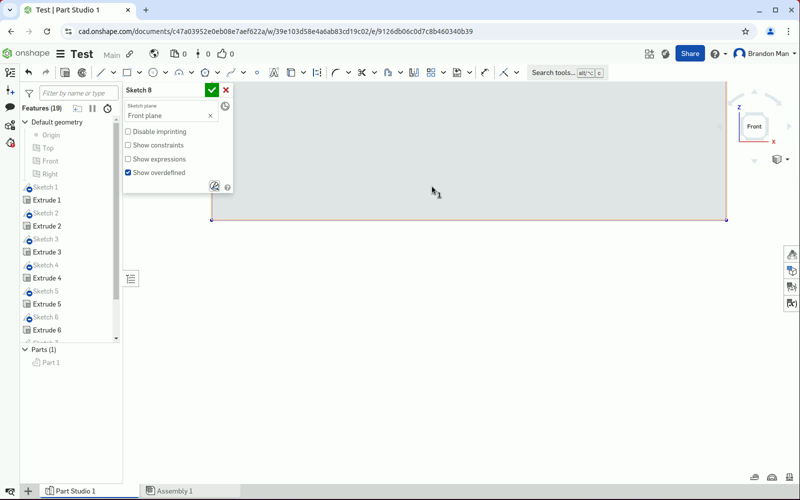
scroll(-6)
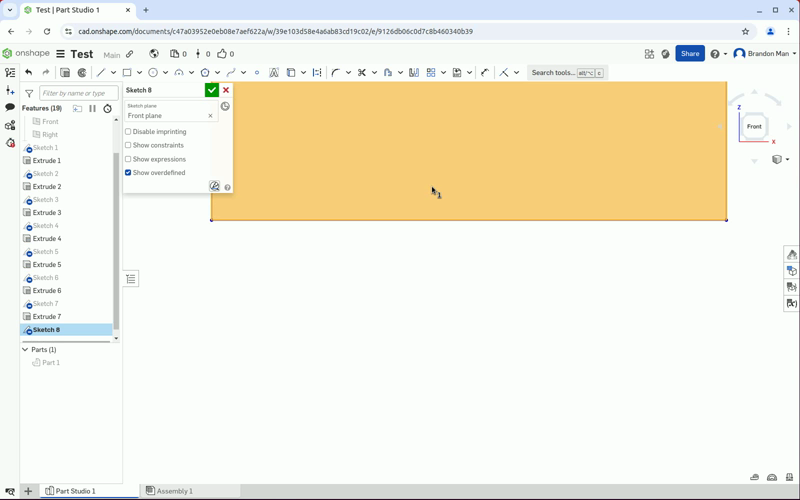
scroll(-6)
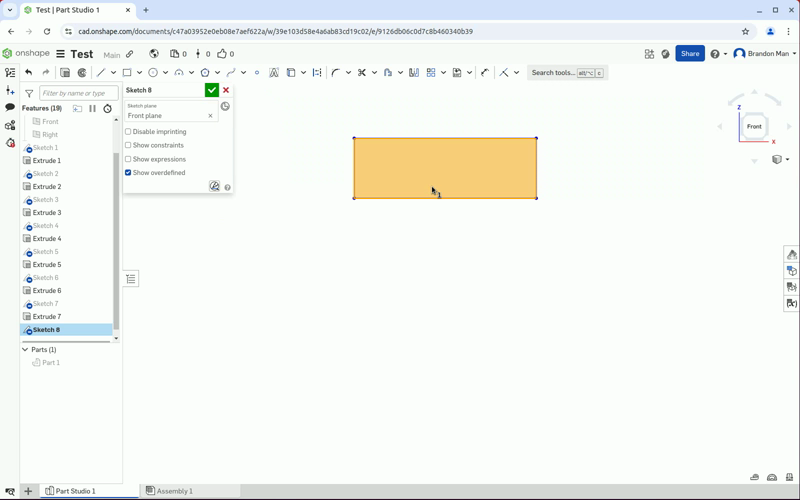
scroll(-6)
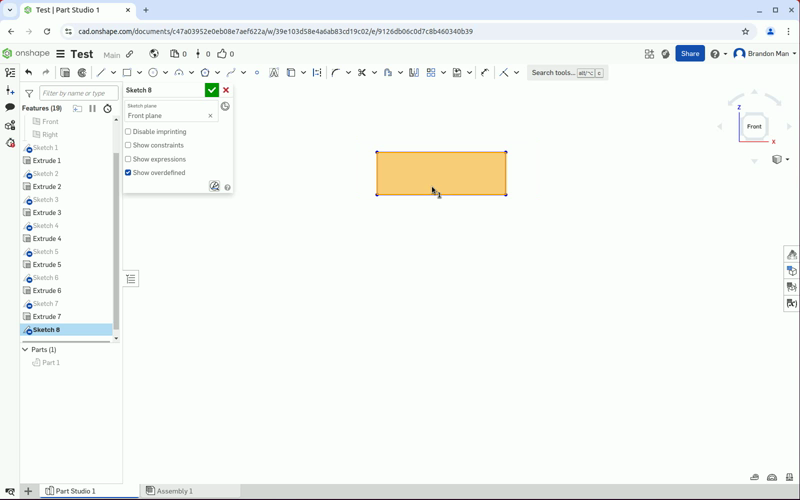
scroll(-6)
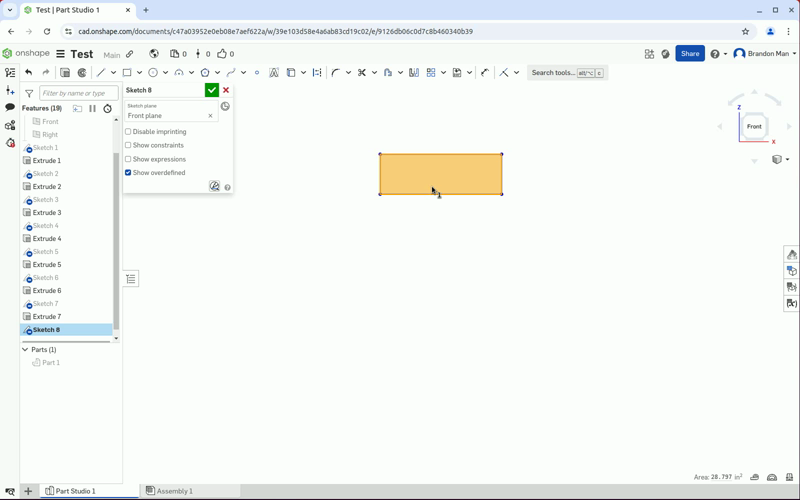
scroll(-6)
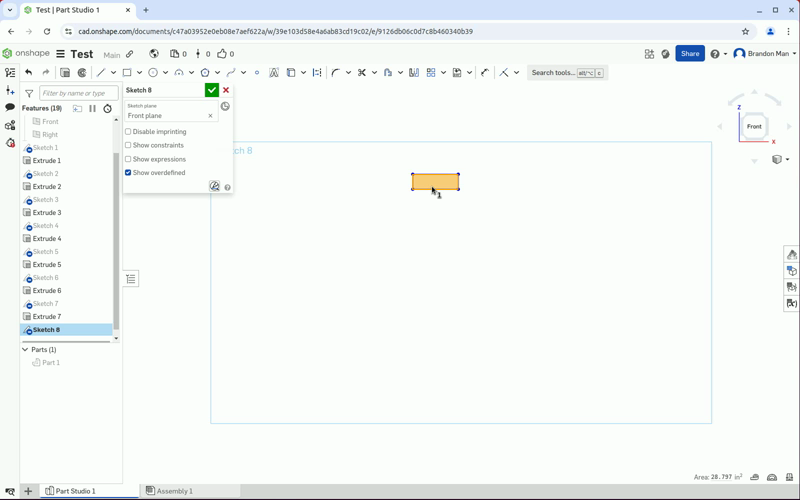
mouse_move(73, 352)
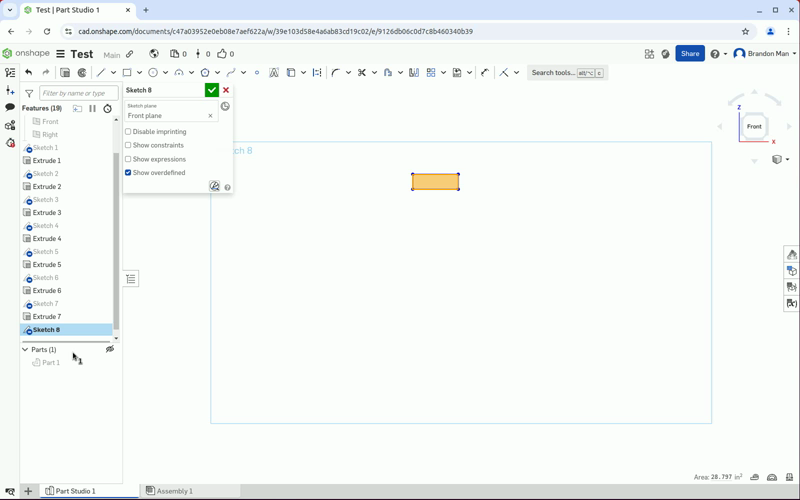
key(shift+y)
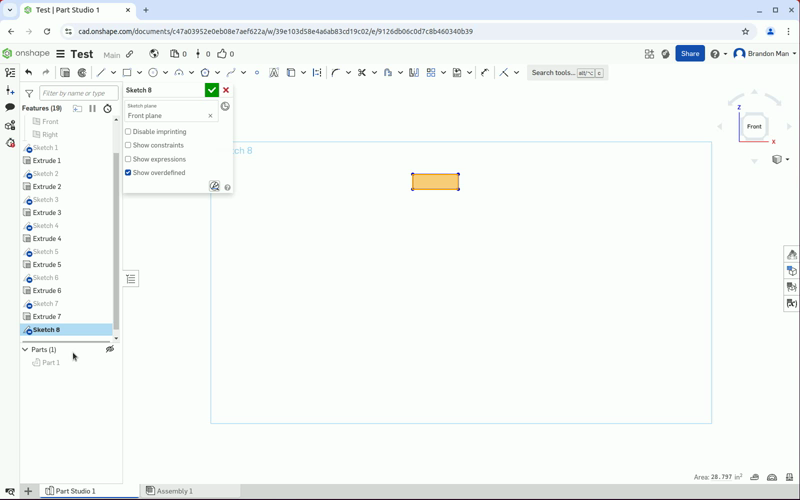
key(shift+e)
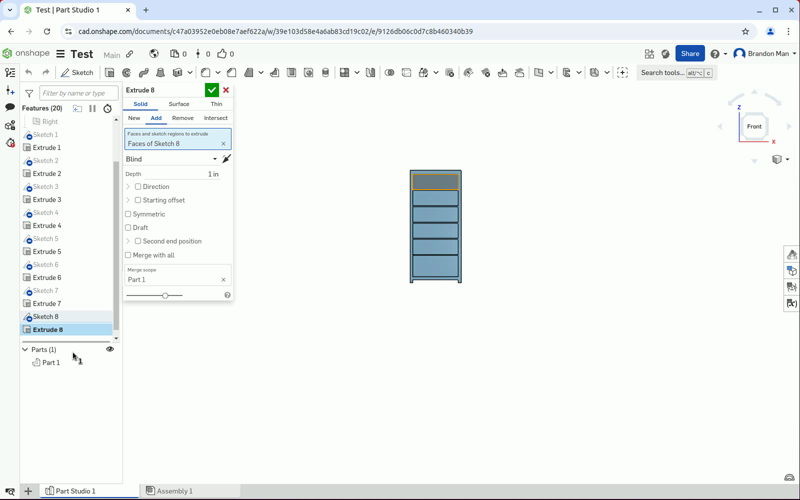
mouse_move(143, 106)
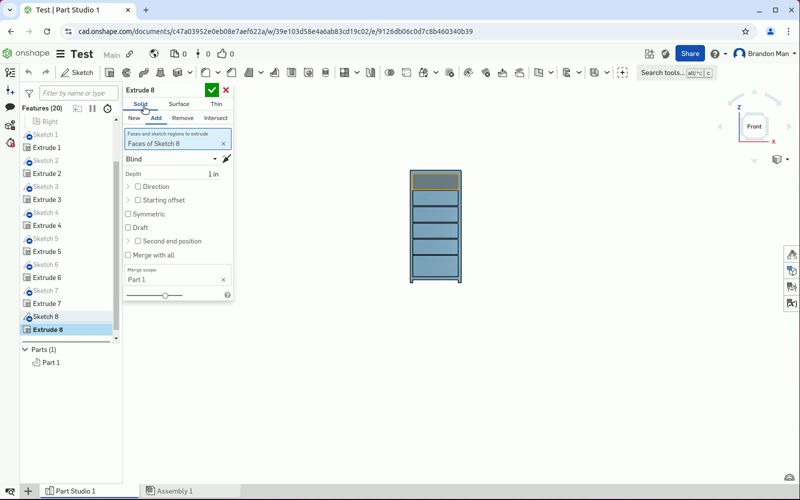
click(143, 106)
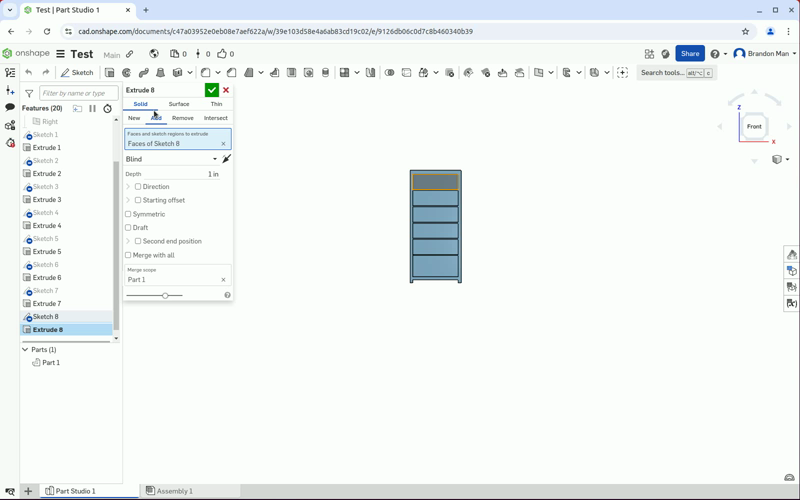
mouse_move(186, 120)
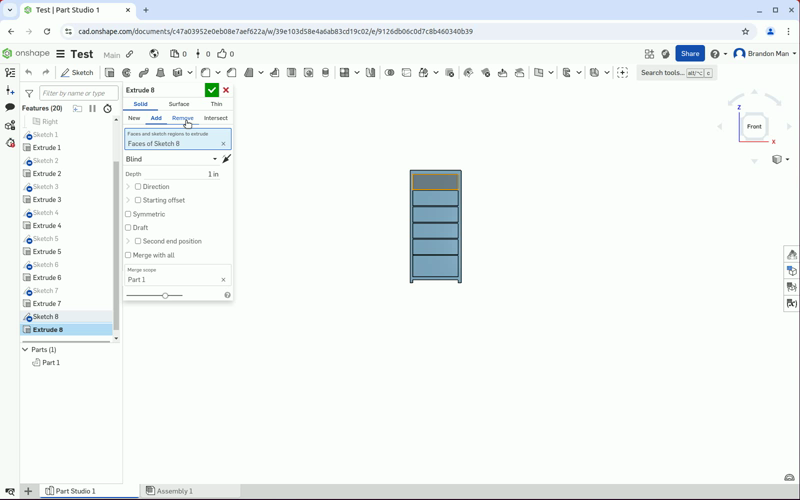
click(186, 120)
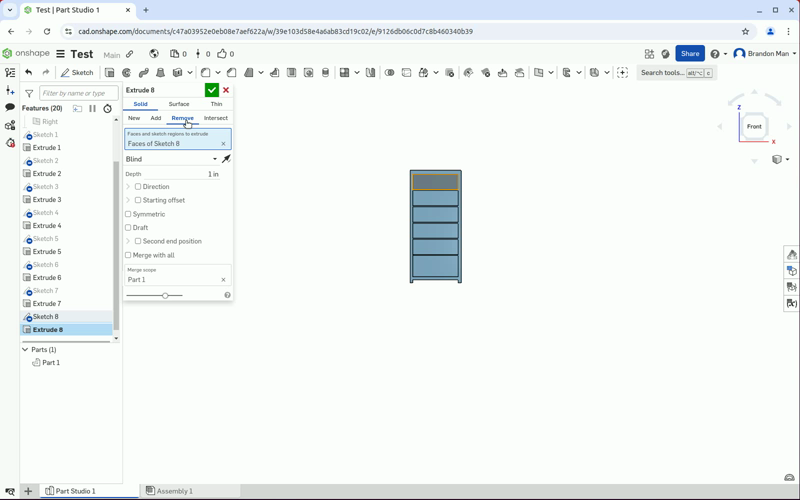
key(tab, 4)
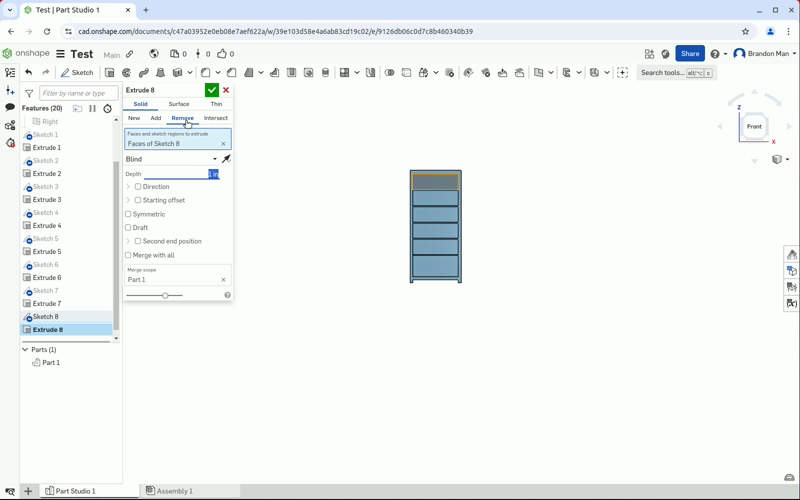
text(3.611)
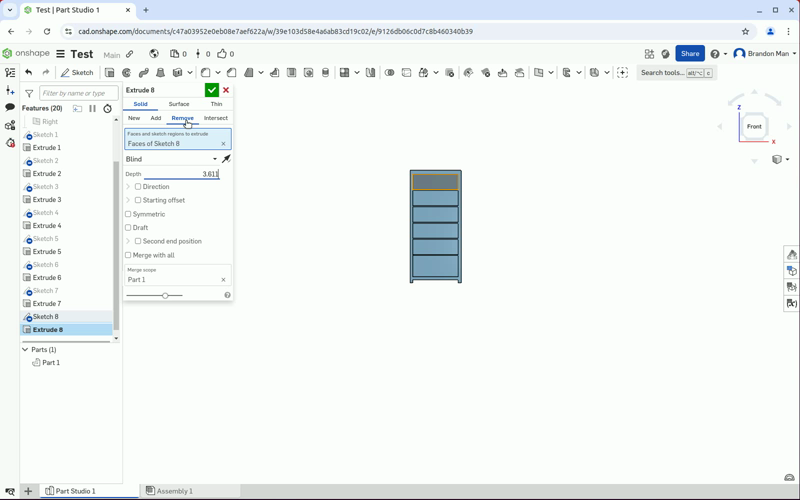
key(tab, 6)
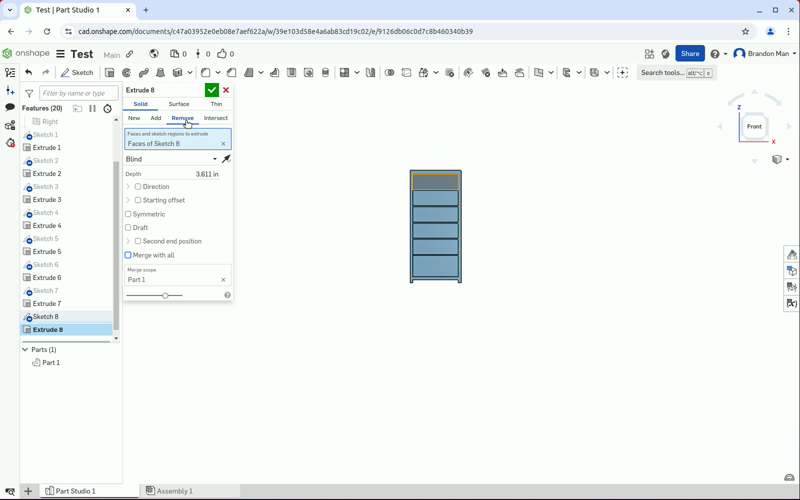
key(space)
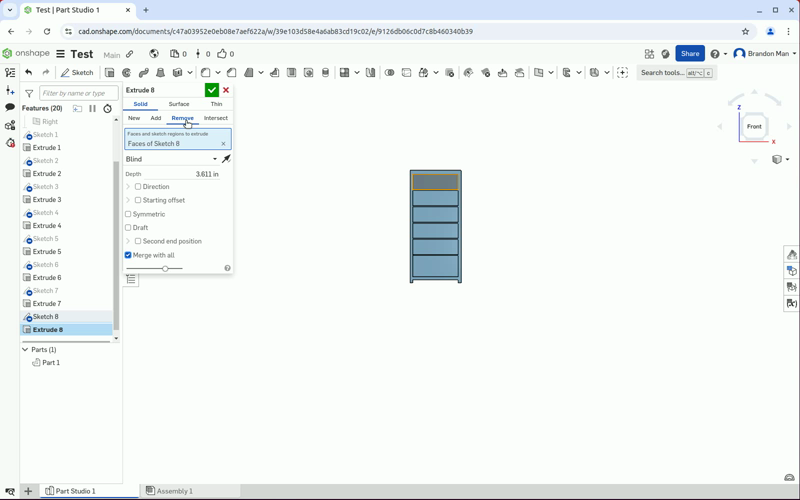
key(enter)
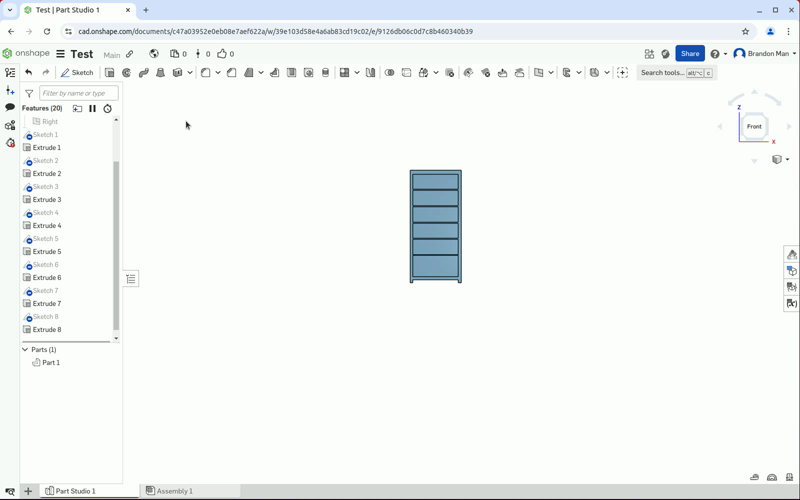
key(shift+h)
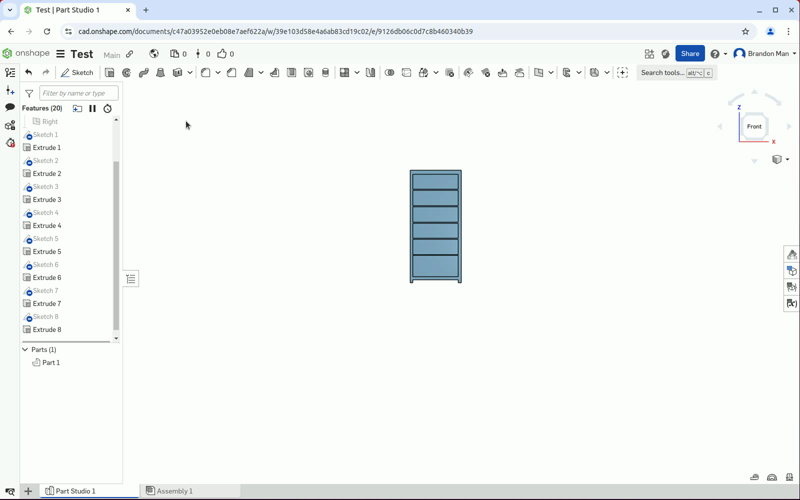
key(shift+h)
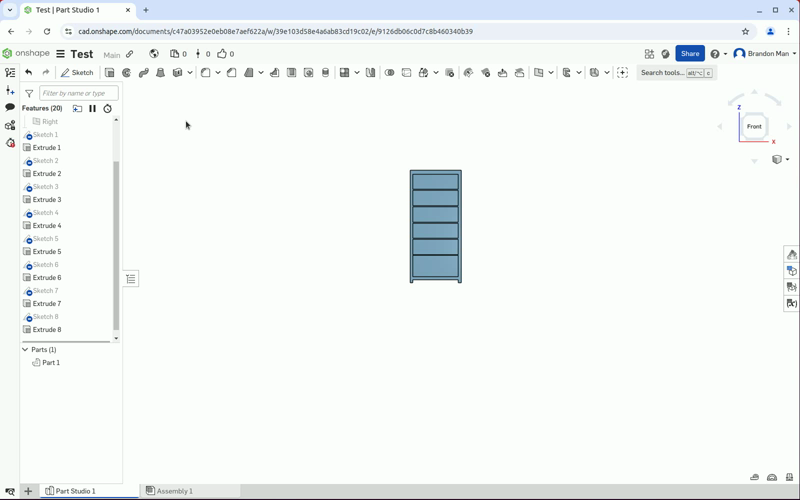
mouse_move(69, 137)
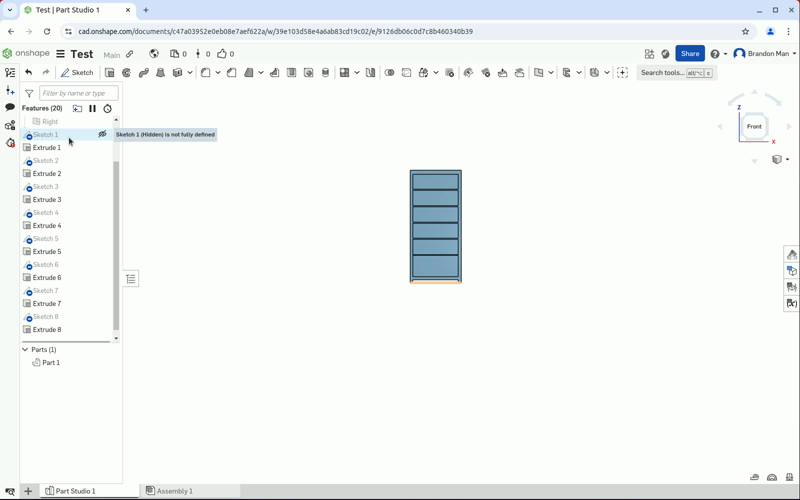
click(69, 137)
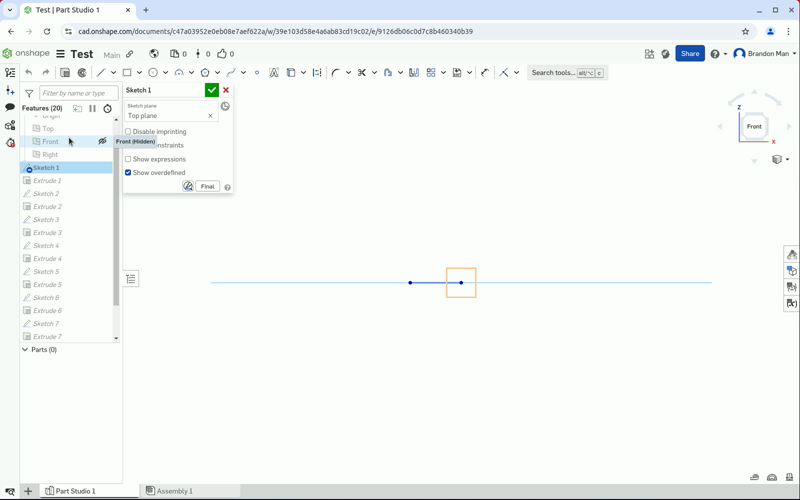
mouse_move(229, 92)
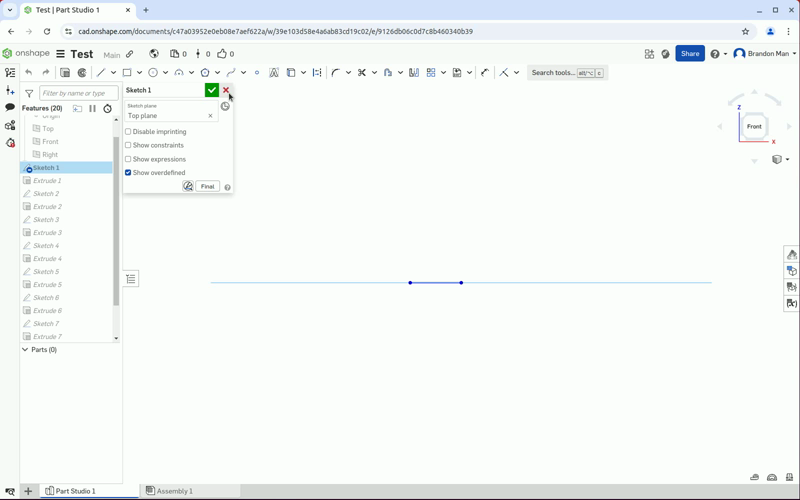
click(229, 92)
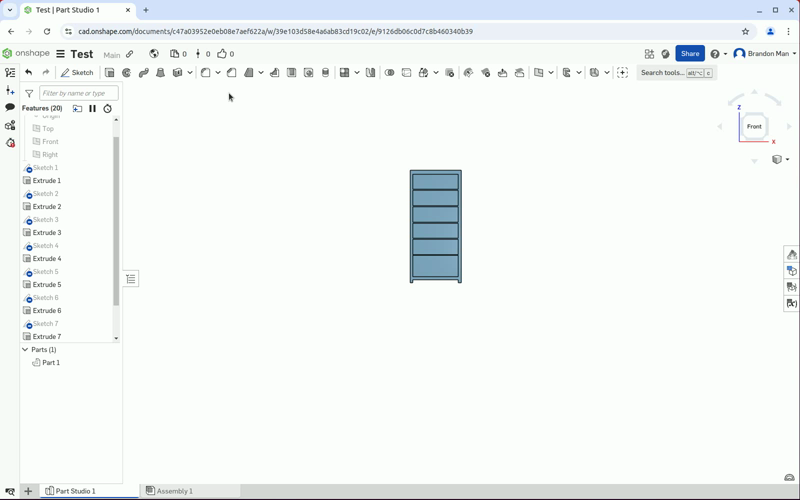
mouse_move(73, 352)
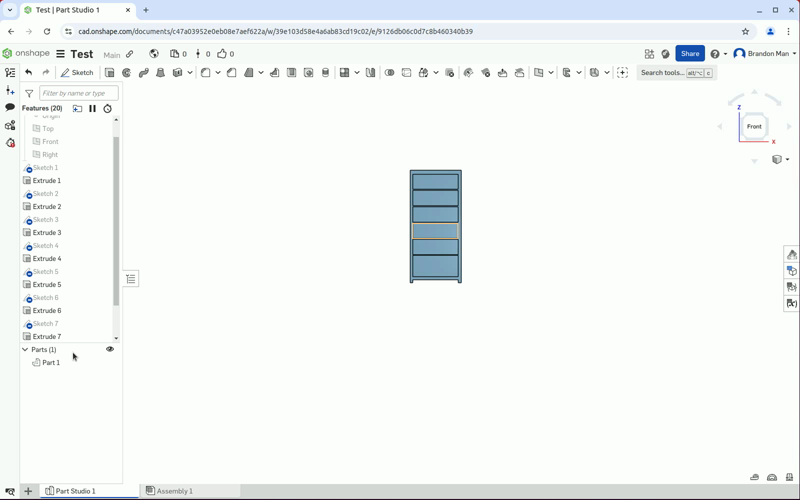
key(y)
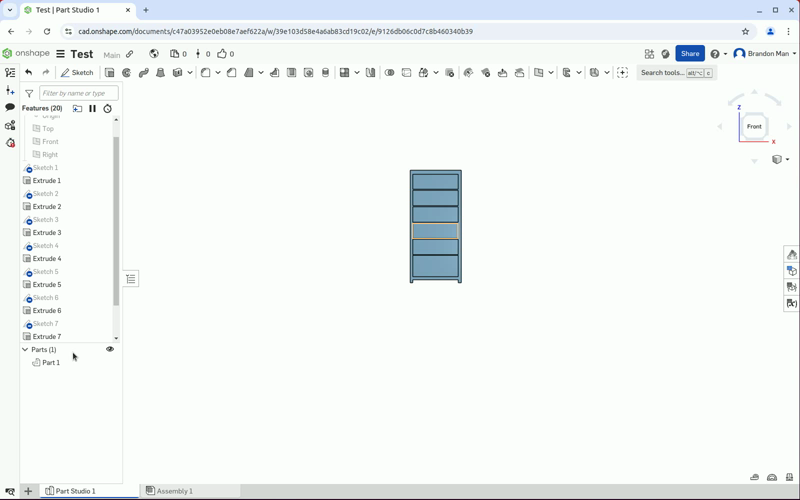
key(shift+p)
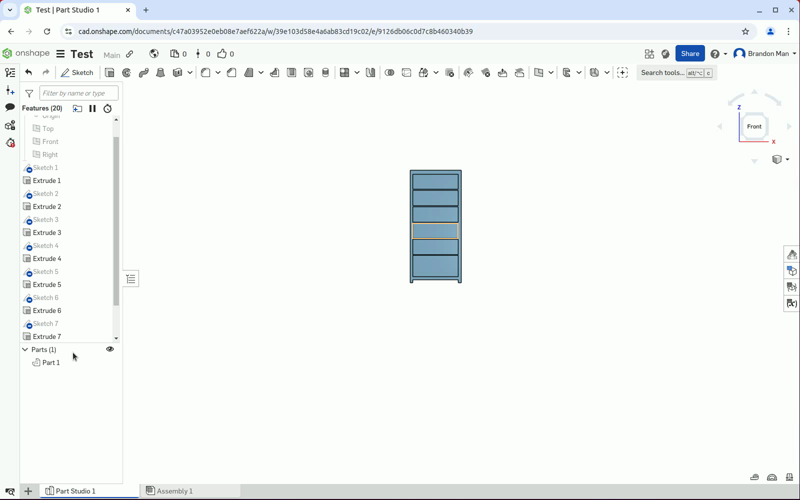
key(space)
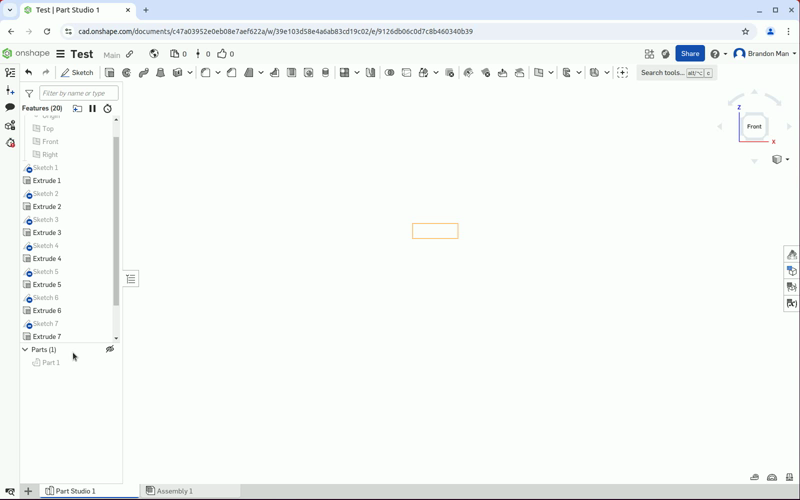
key_down(shift)
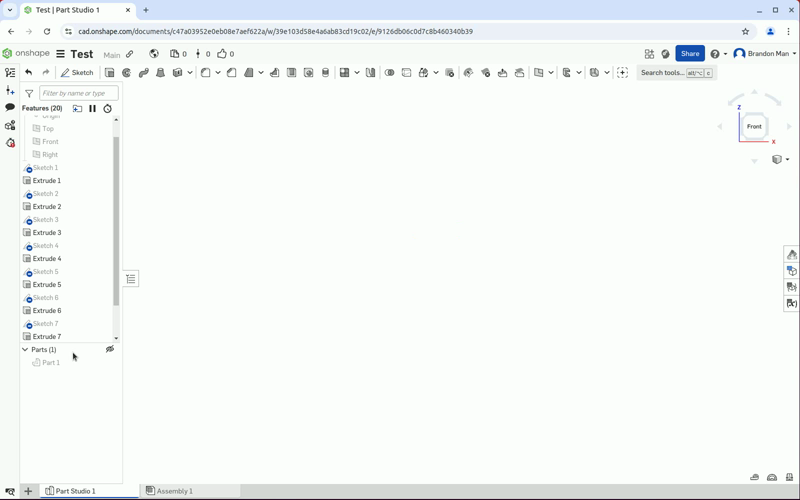
key(left)
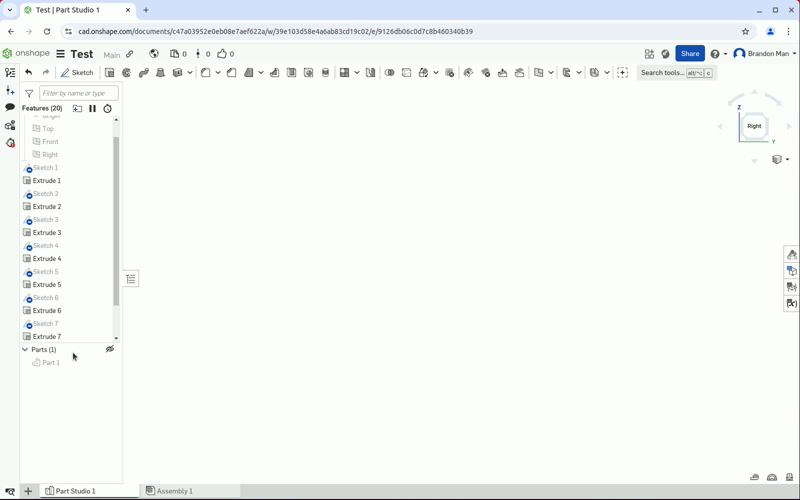
key_up(shift)
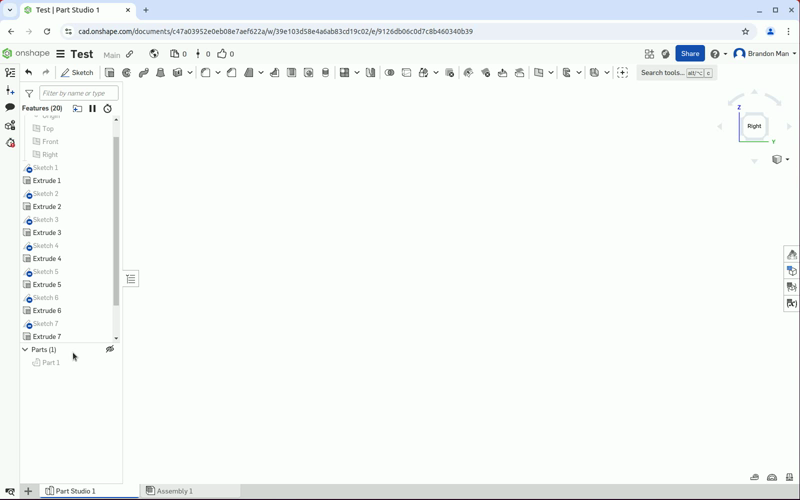
mouse_move(73, 352)
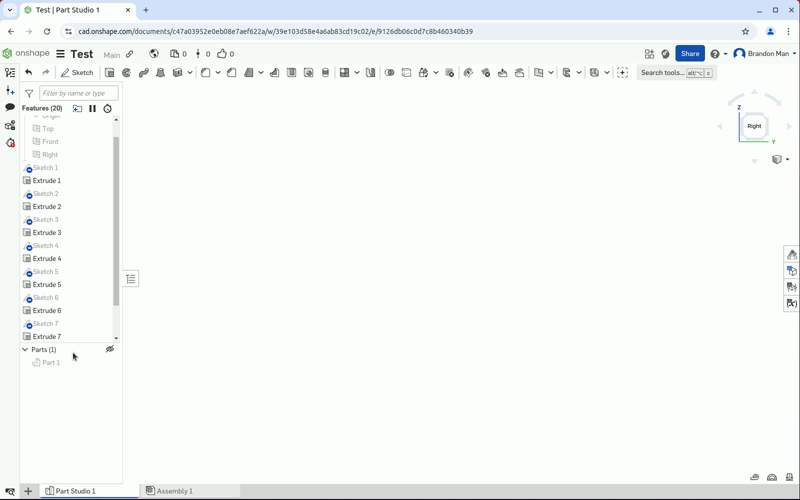
key(shift+y)
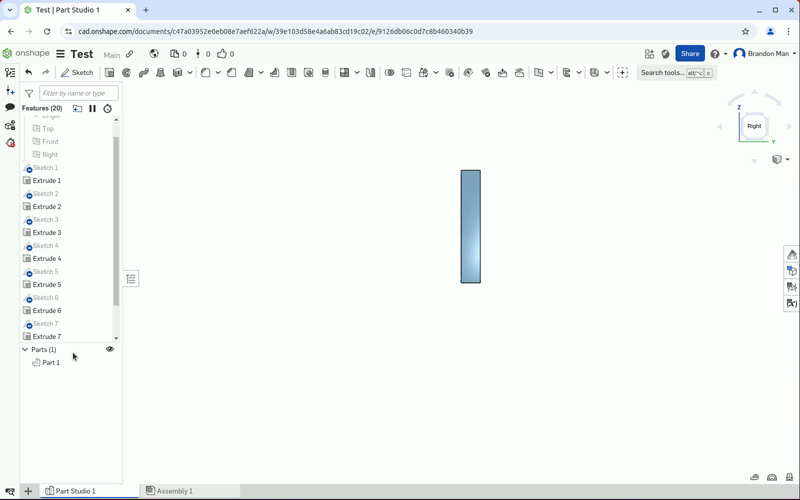
mouse_move(541, 75)
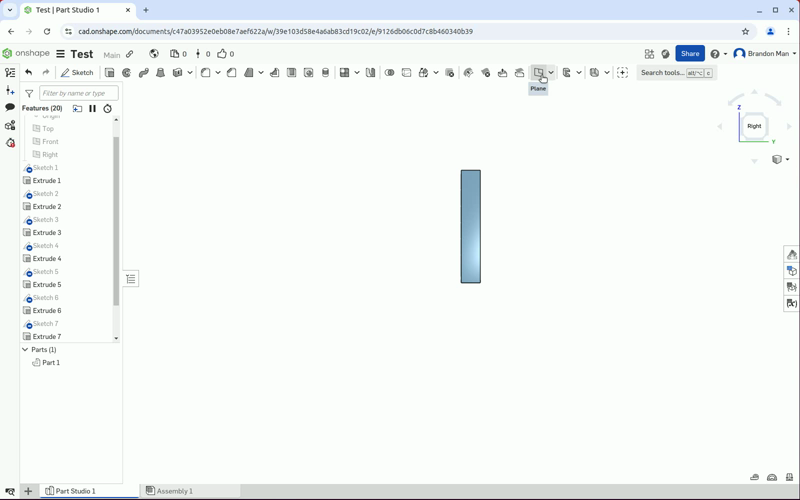
click(541, 75)
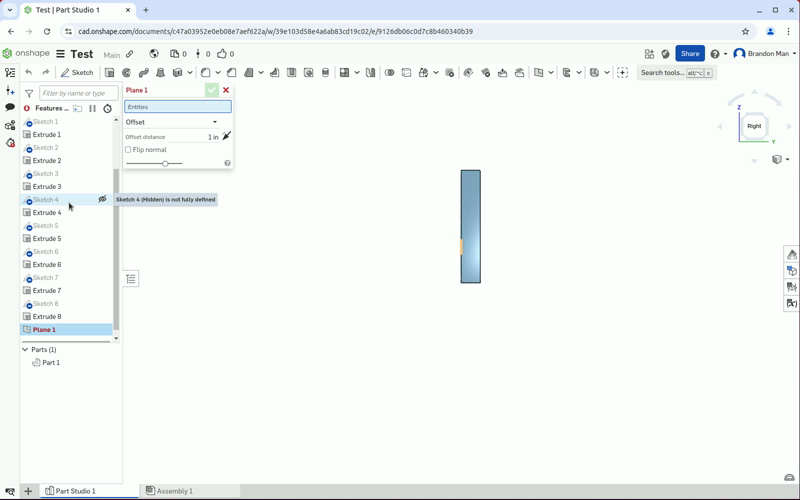
scroll(3)
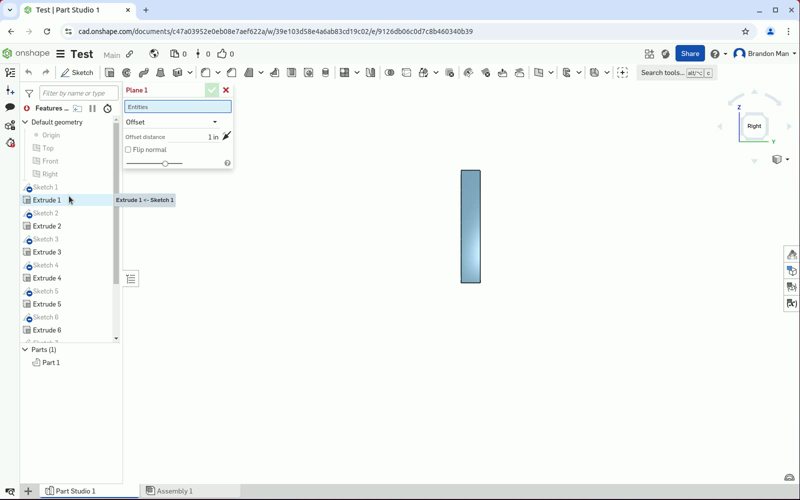
mouse_move(69, 176)
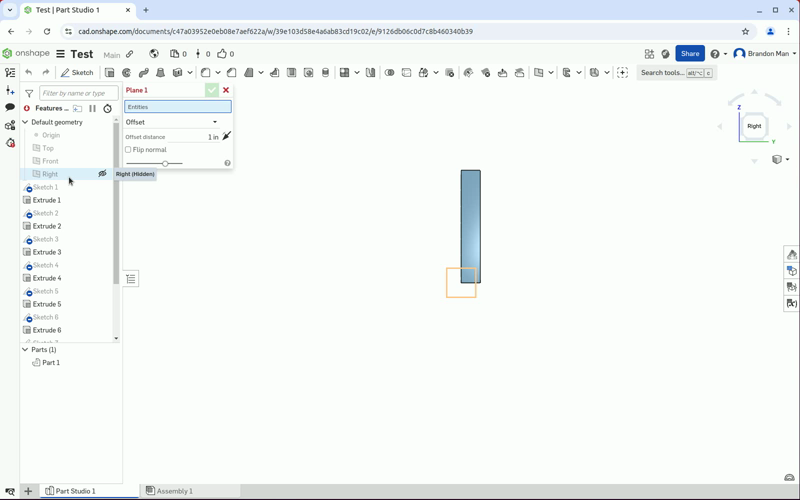
click(69, 176)
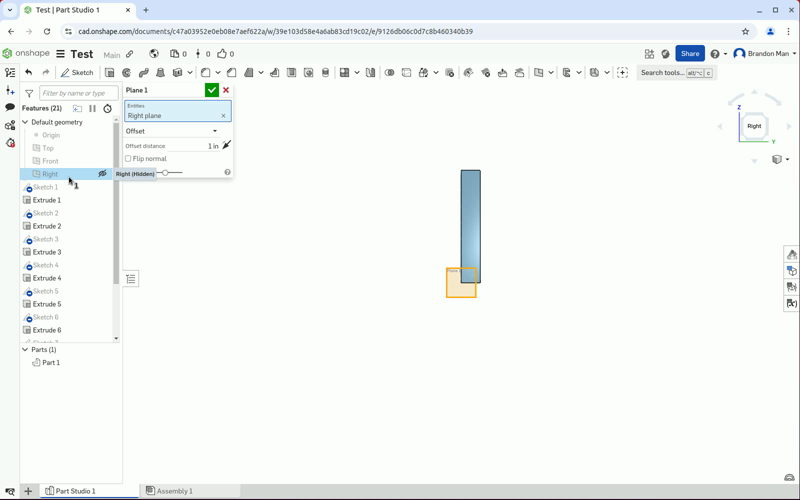
key(tab, 2)
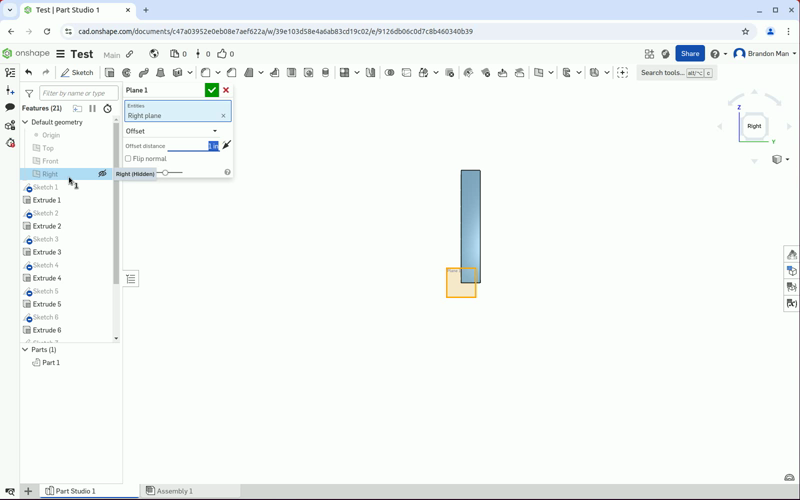
text(10.352)
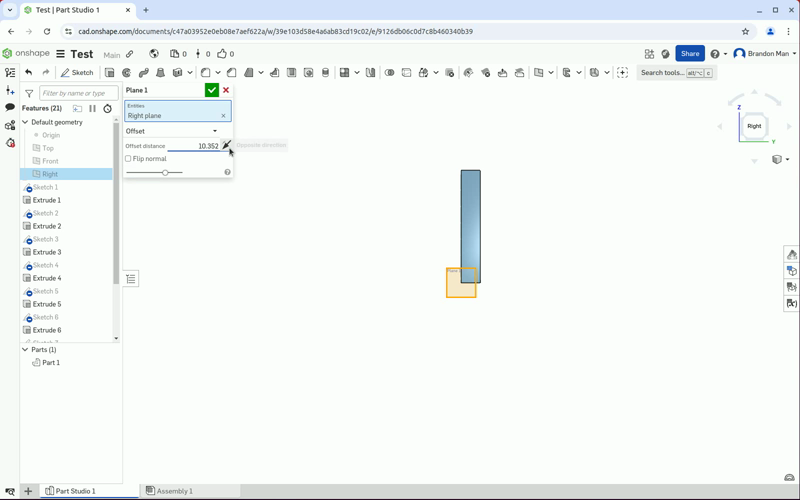
mouse_move(229, 147)
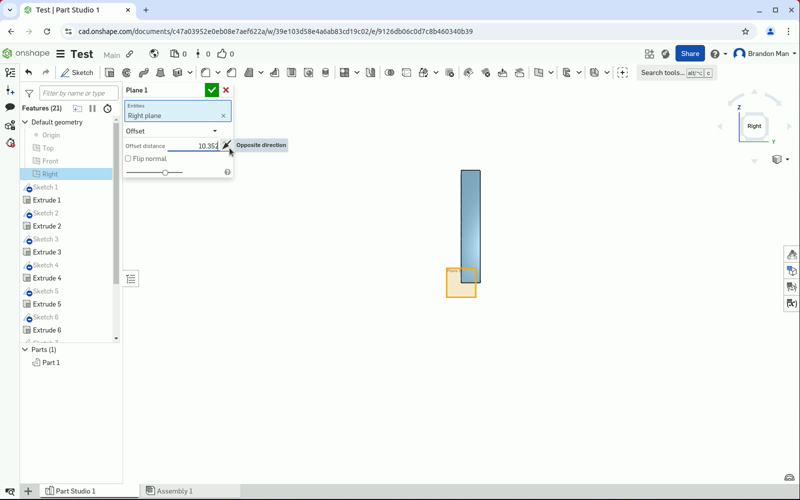
click(229, 147)
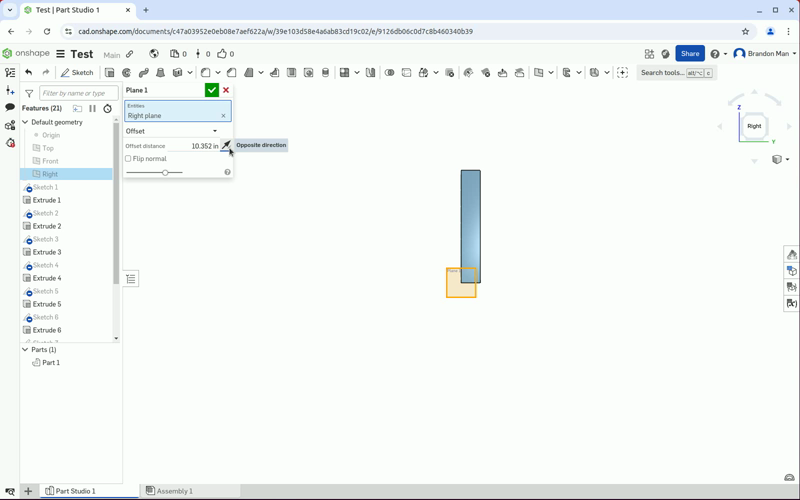
key(enter, 2)
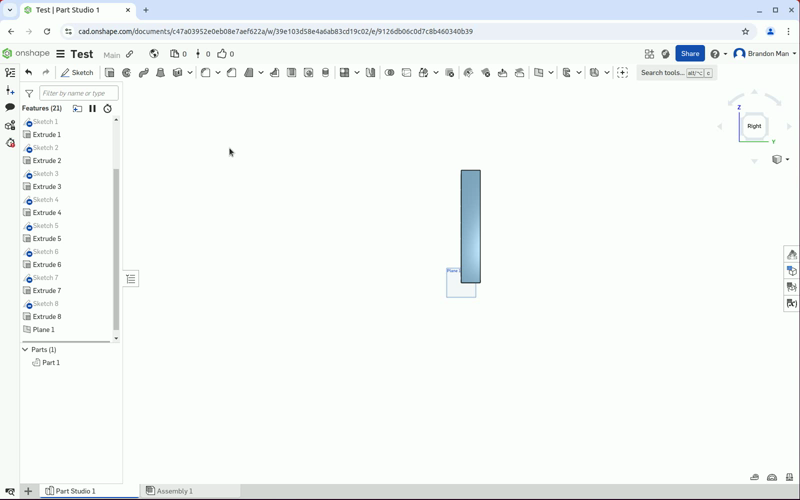
key(shift+s)
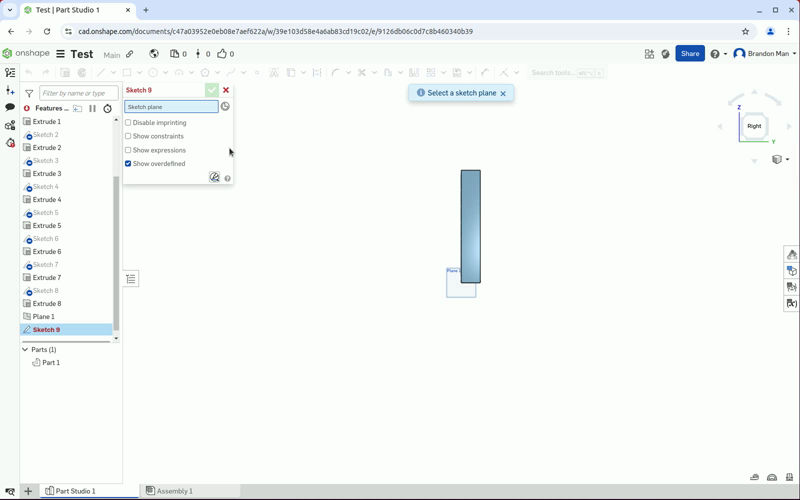
mouse_move(69, 319)
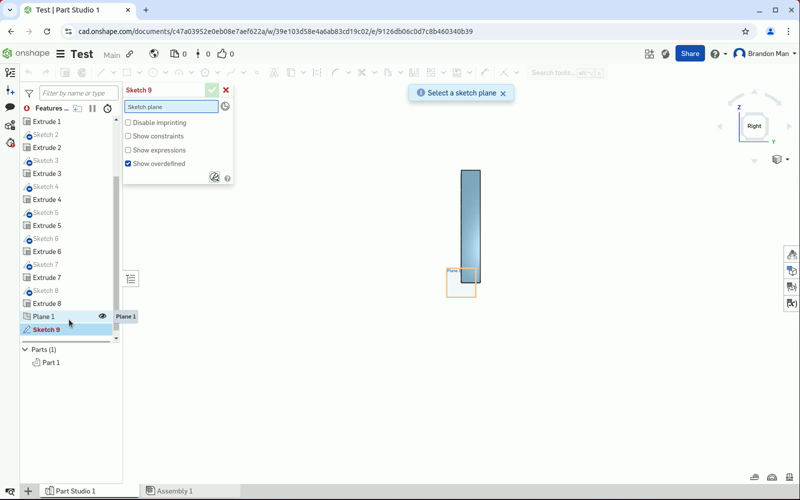
click(69, 319)
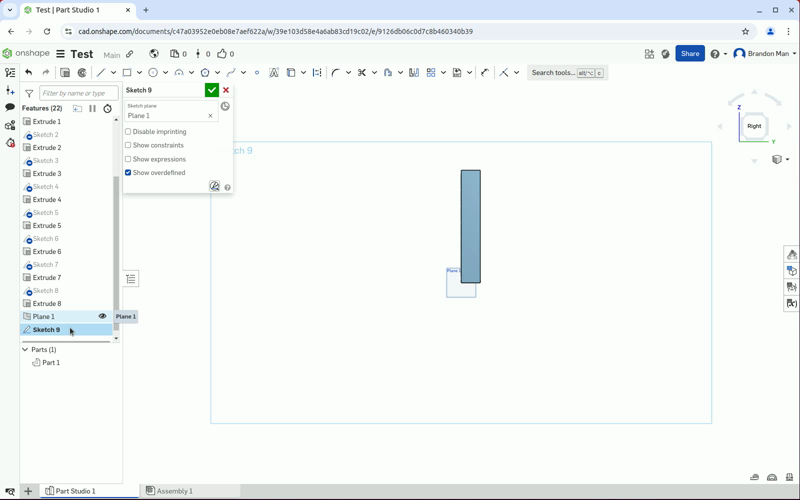
mouse_move(73, 352)
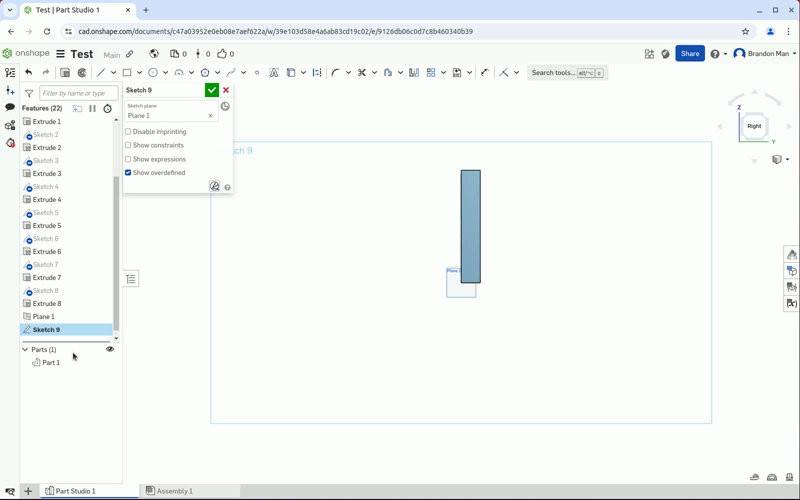
key(y)
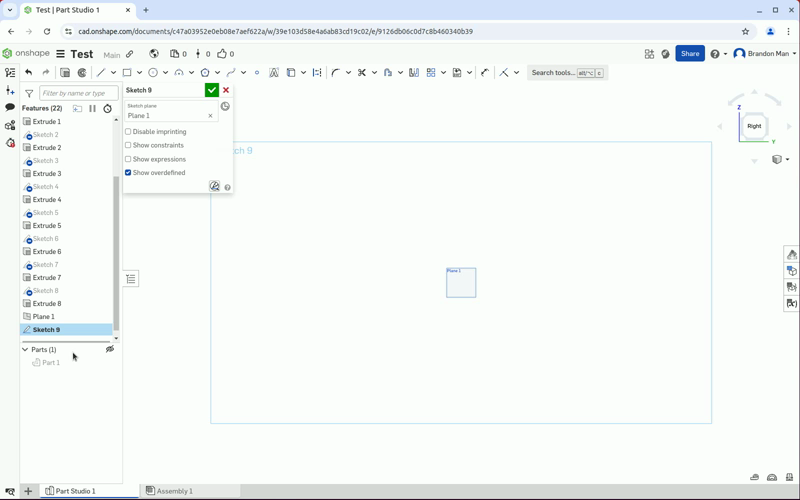
key(l)
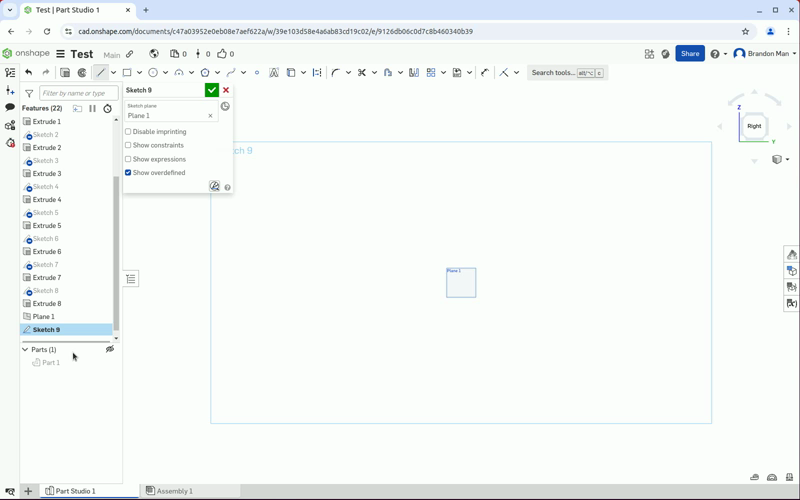
key_down(shift)
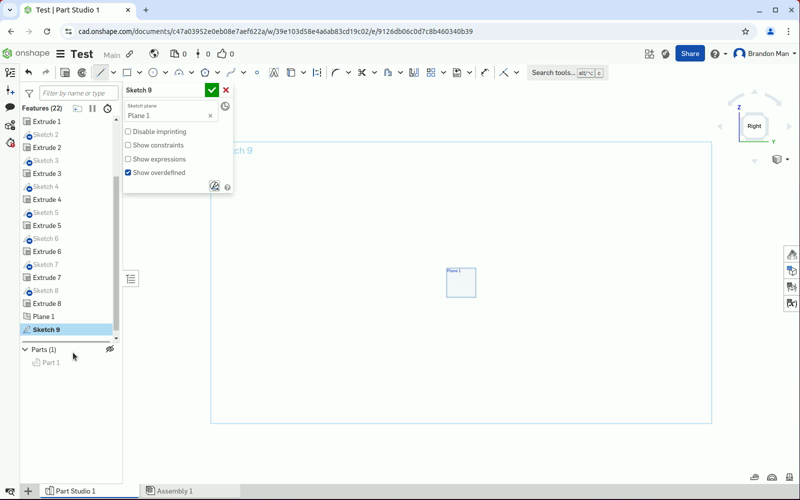
mouse_move(463, 282)
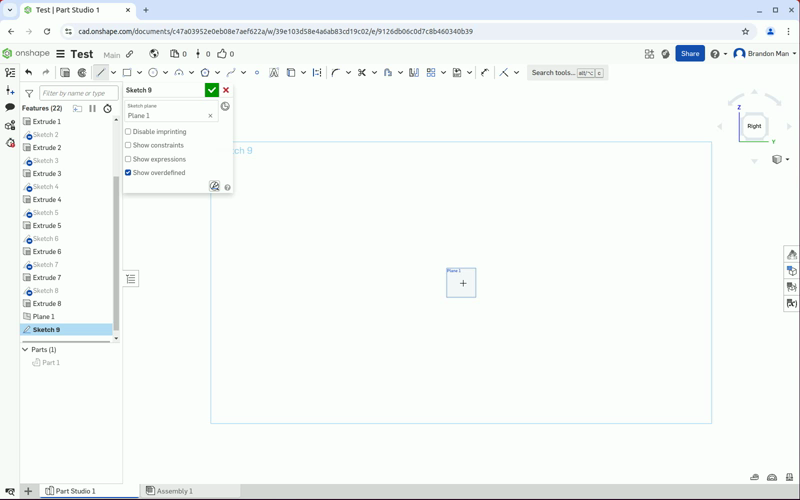
click(463, 282)
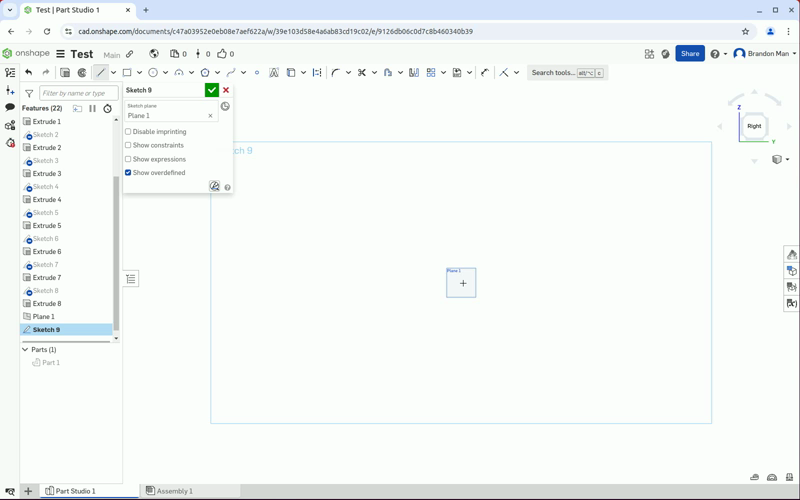
key_up(shift)
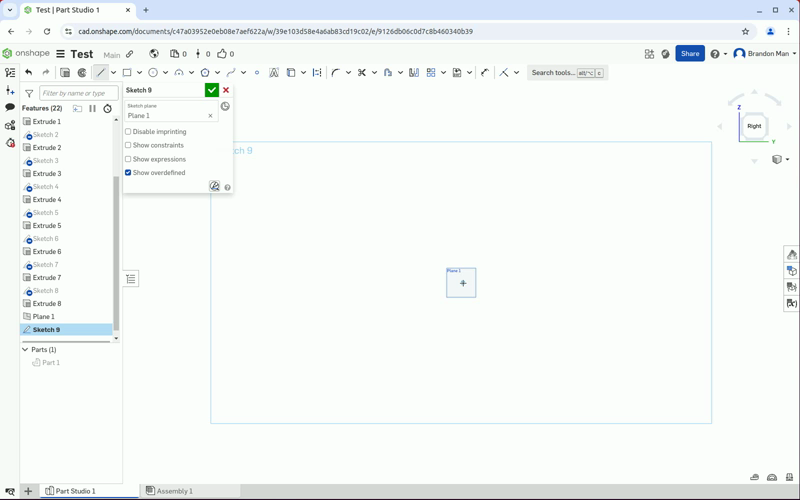
key_down(shift)
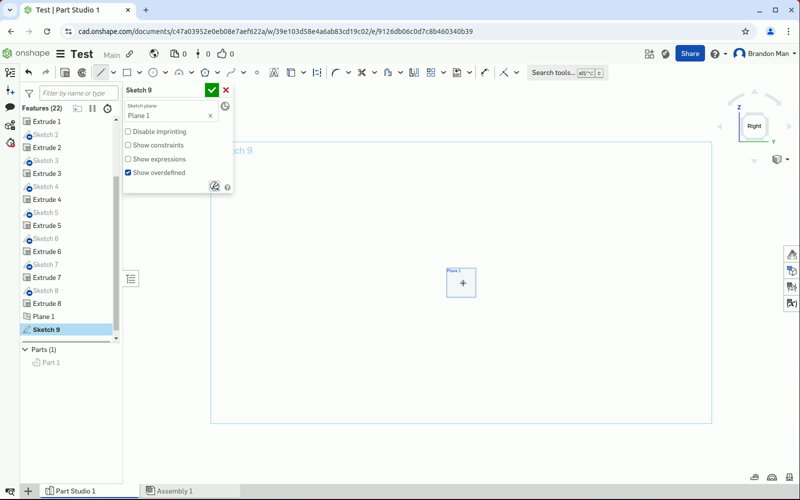
mouse_move(493, 282)
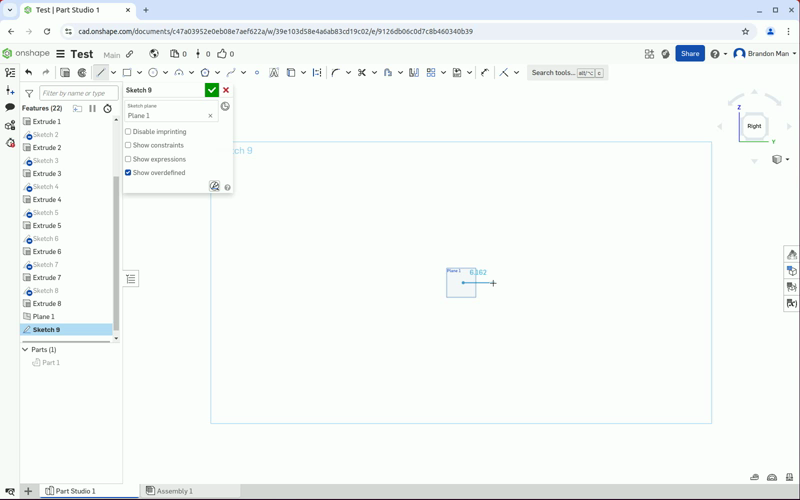
mouse_move(478, 282)
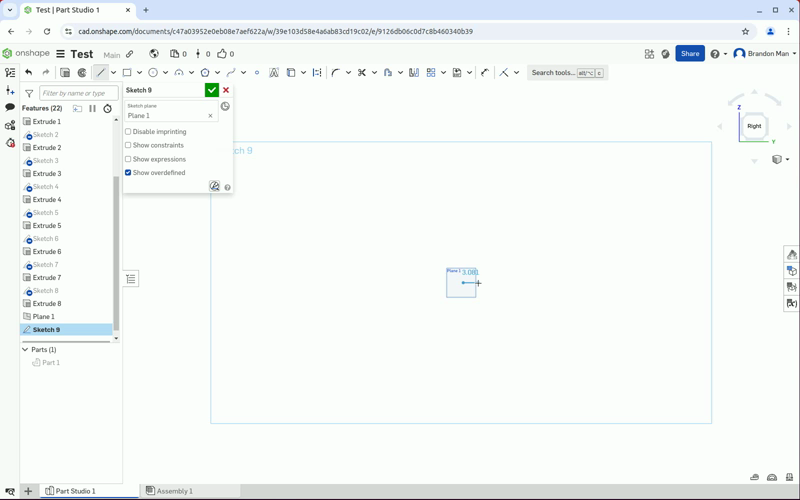
click(478, 282)
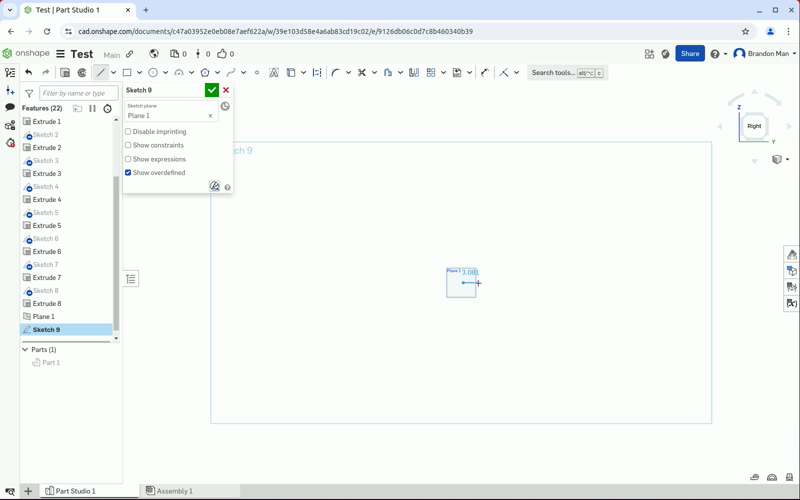
key_up(shift)
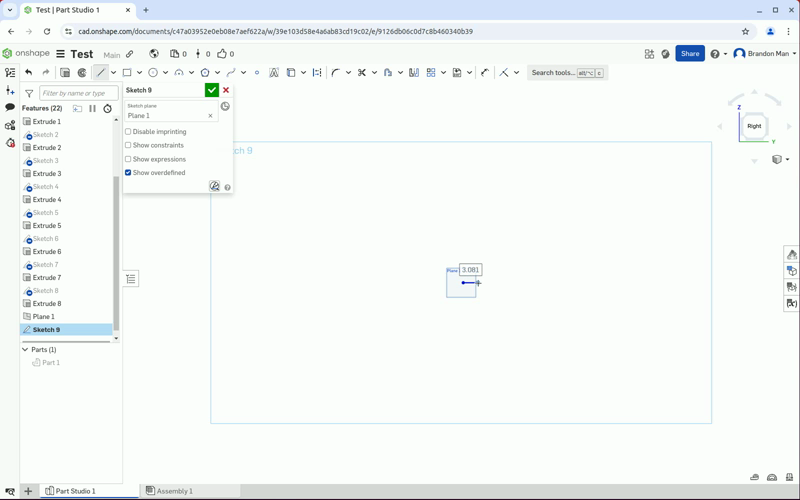
key_down(shift)
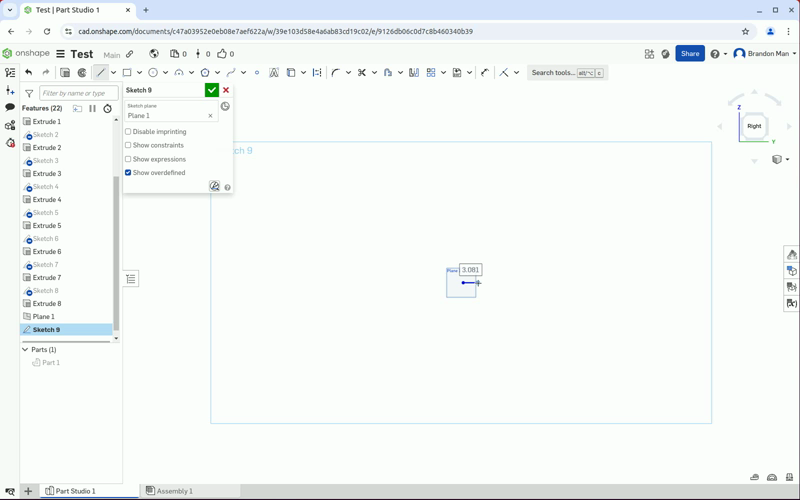
mouse_move(508, 282)
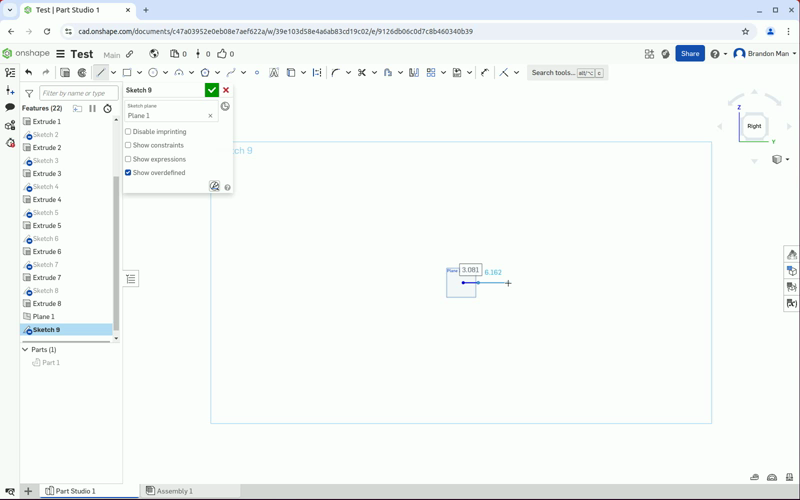
mouse_move(478, 279)
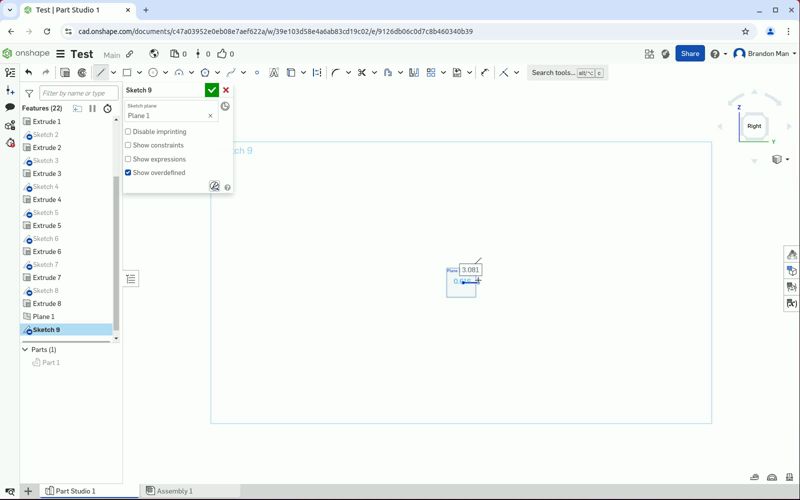
scroll(6)
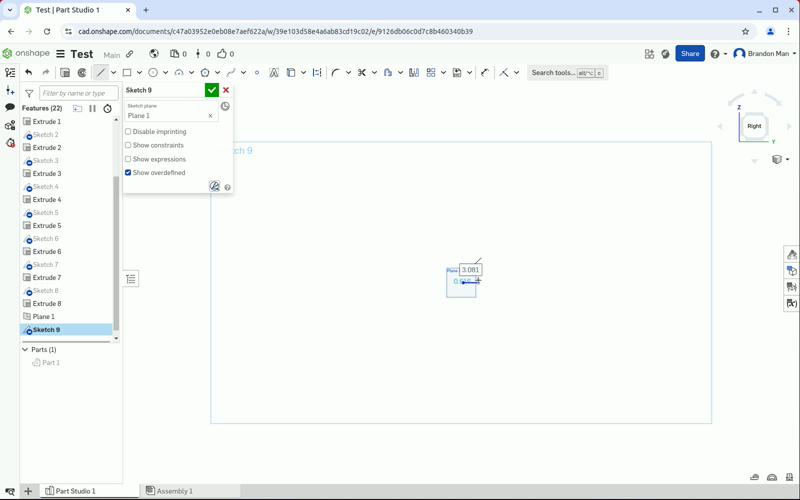
scroll(6)
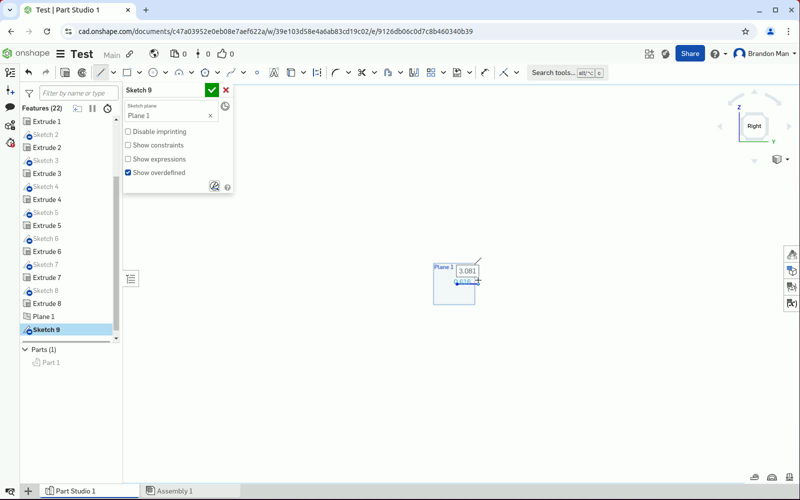
scroll(6)
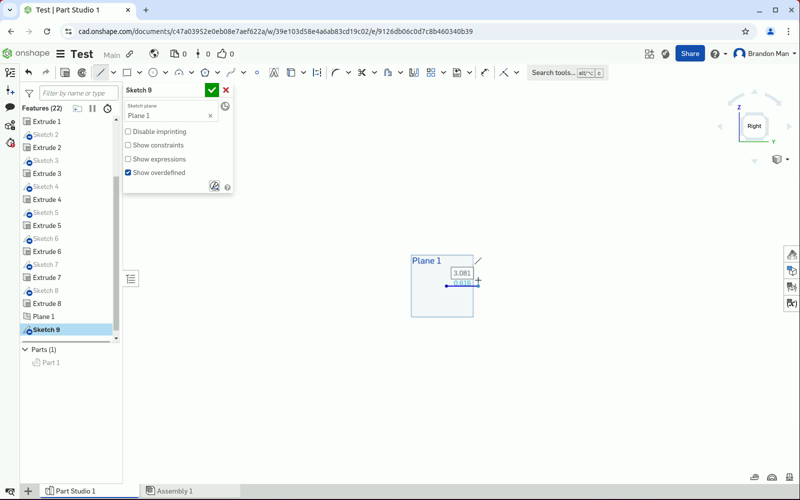
scroll(6)
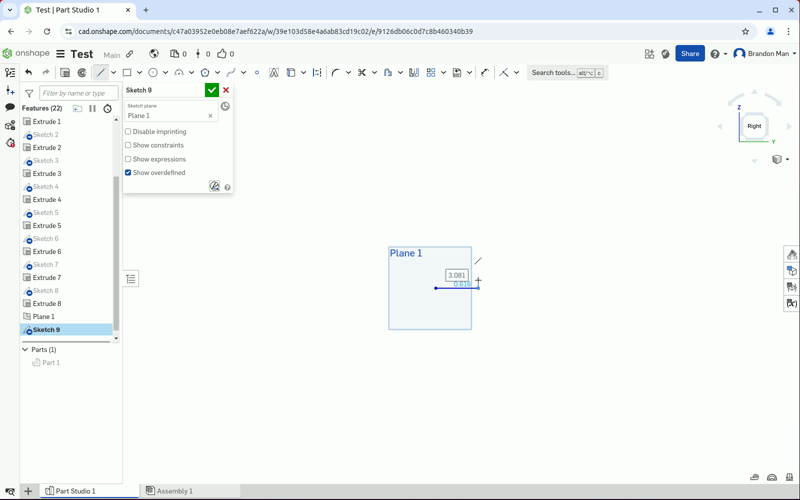
scroll(6)
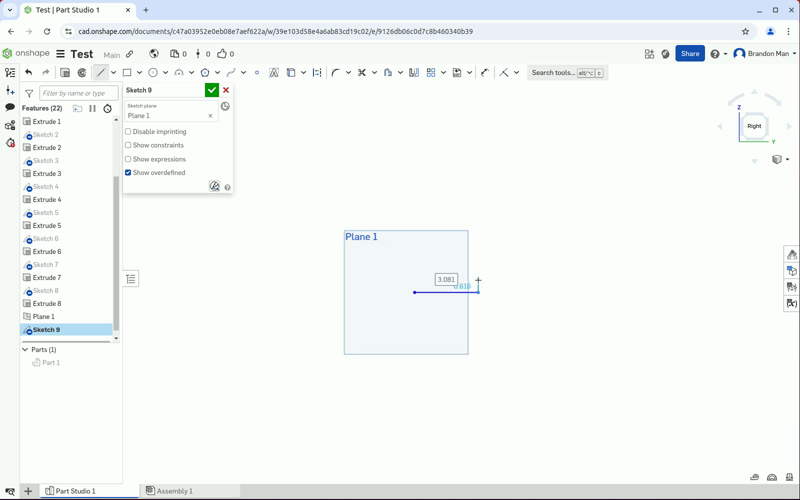
scroll(6)
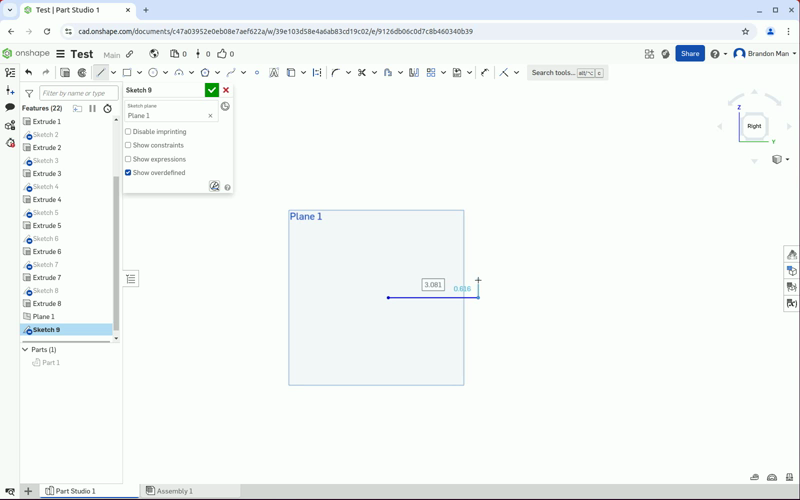
scroll(6)
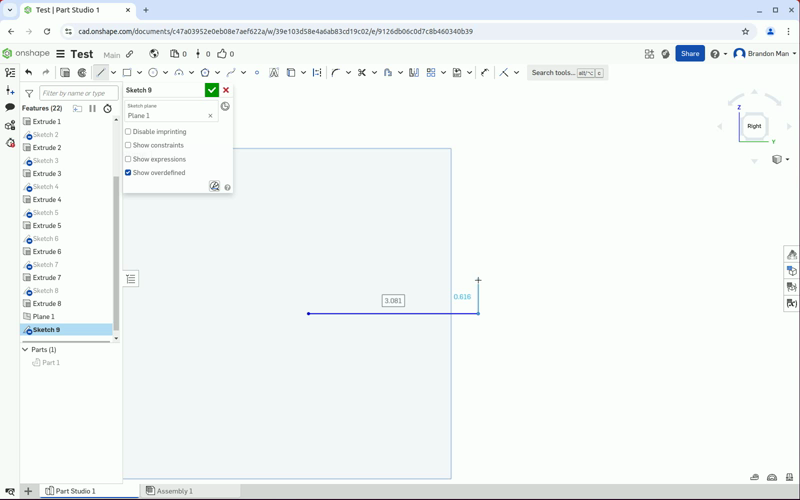
click(478, 279)
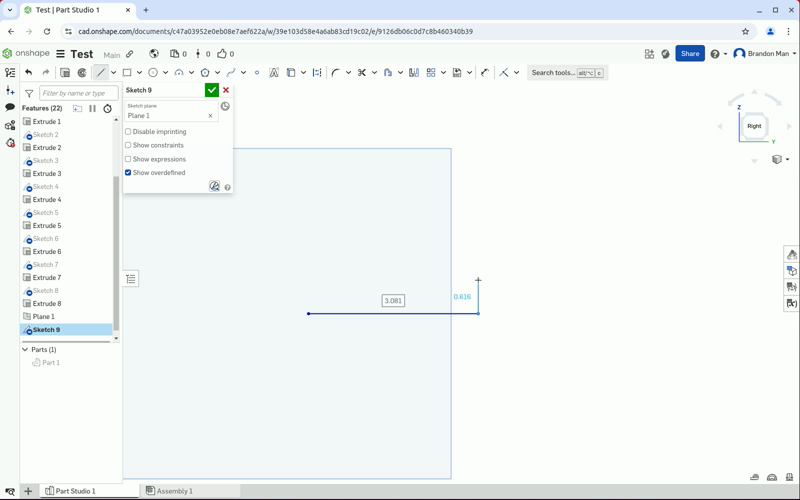
scroll(-6)
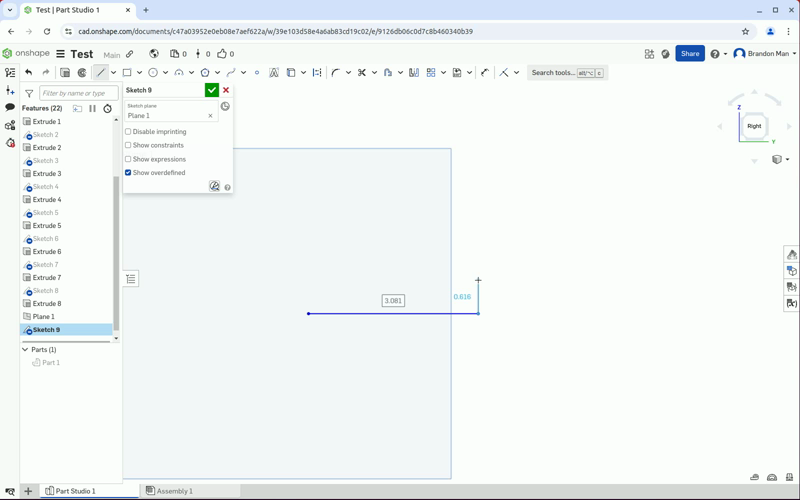
scroll(-6)
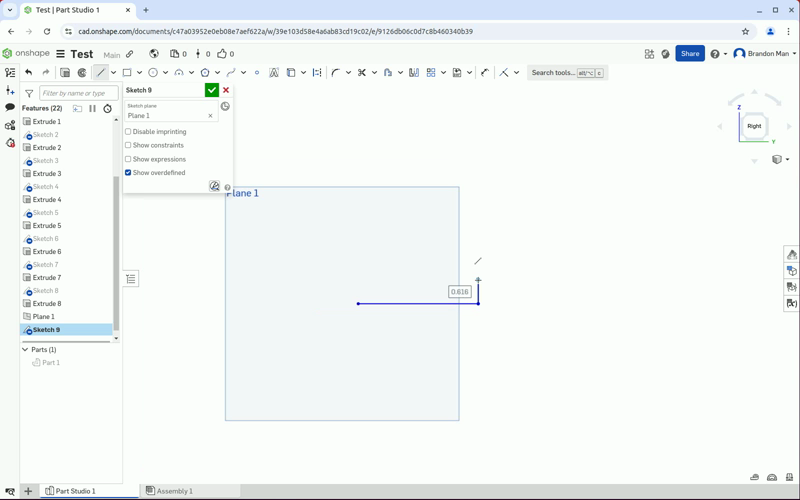
scroll(-6)
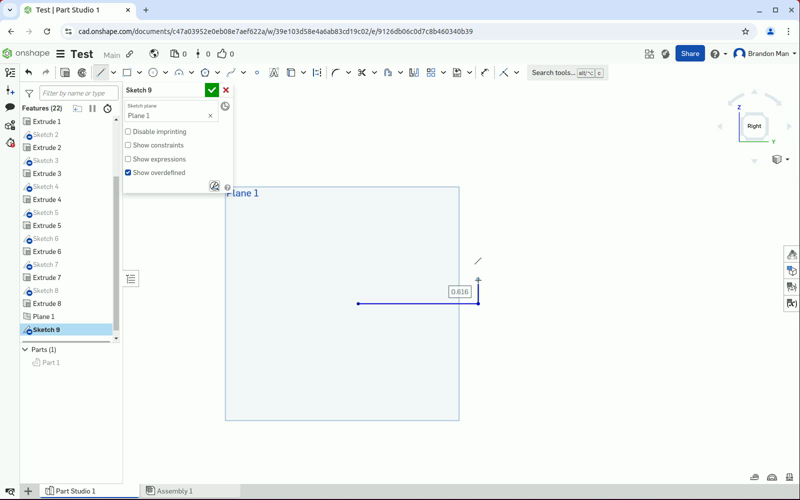
scroll(-6)
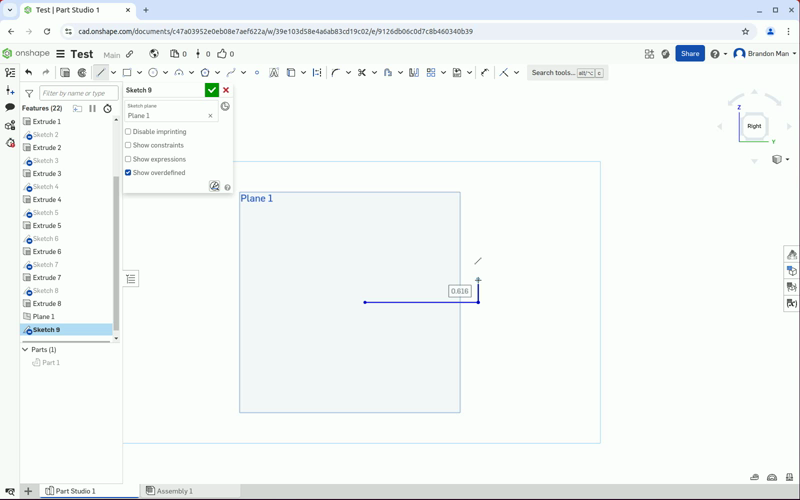
scroll(-6)
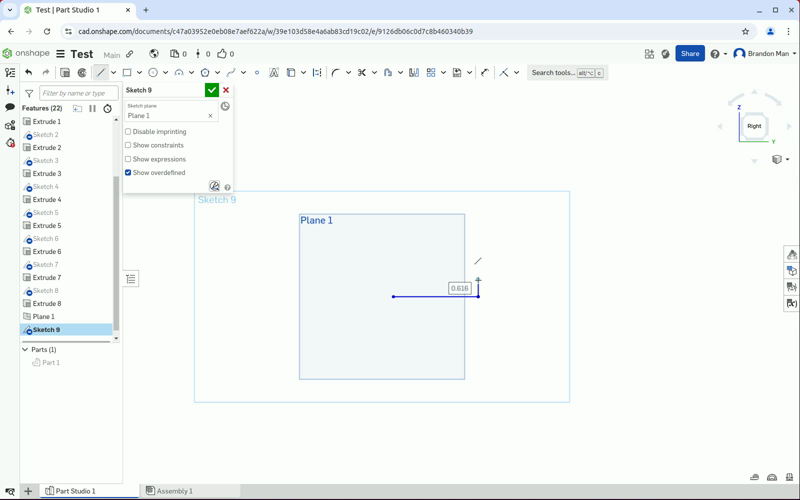
scroll(-6)
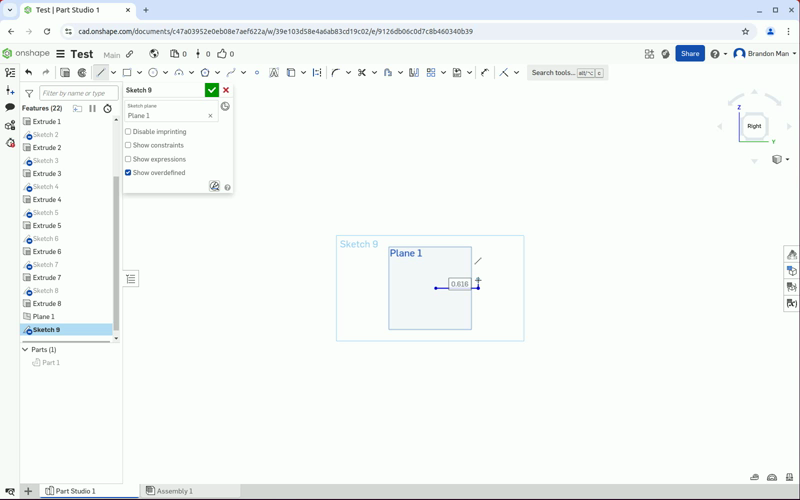
scroll(-6)
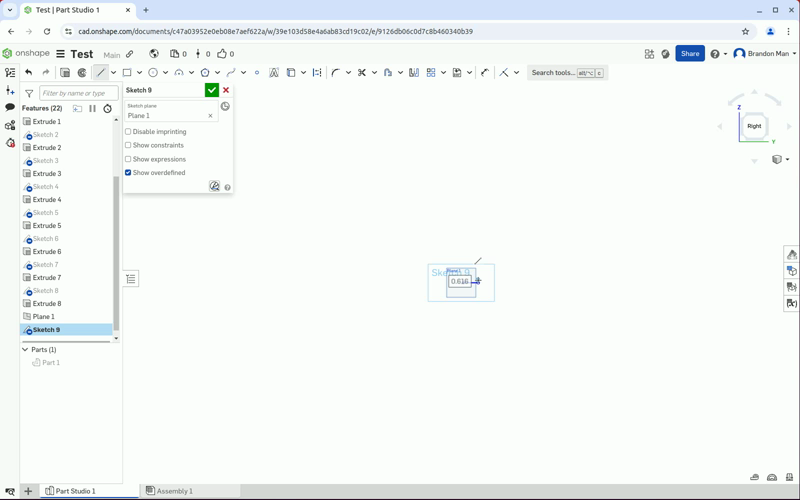
key_up(shift)
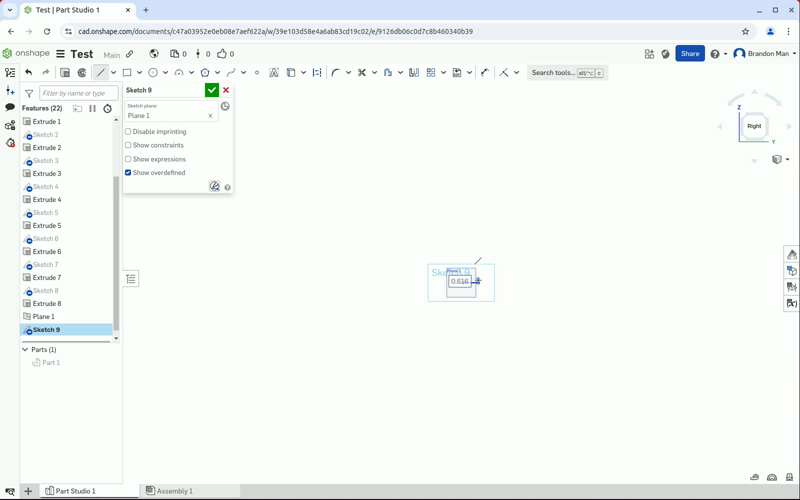
key_down(shift)
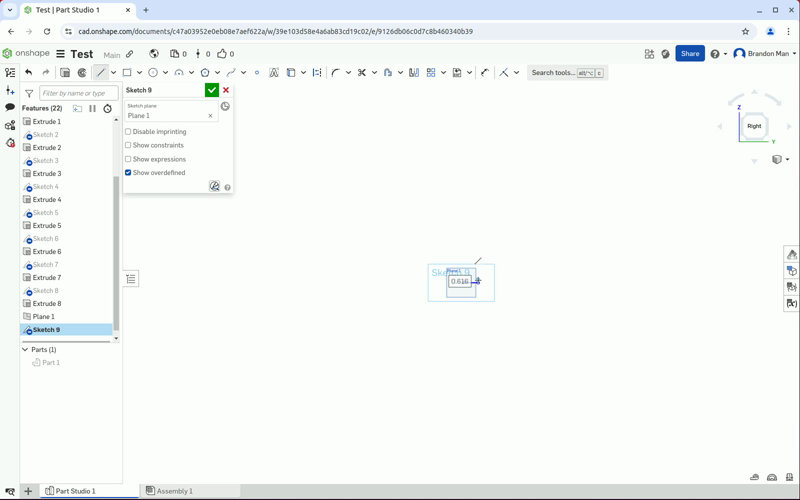
mouse_move(508, 279)
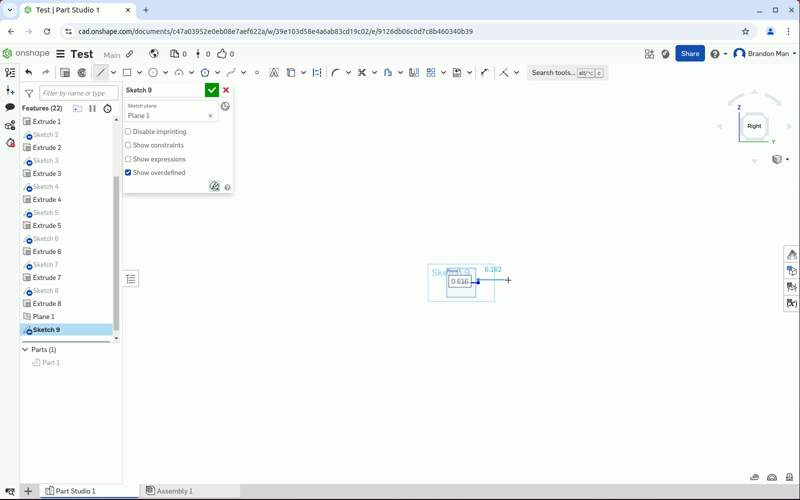
mouse_move(463, 279)
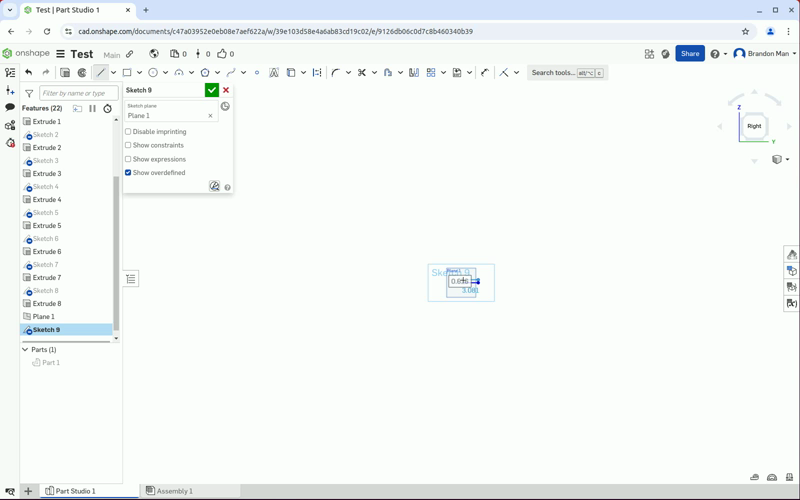
scroll(6)
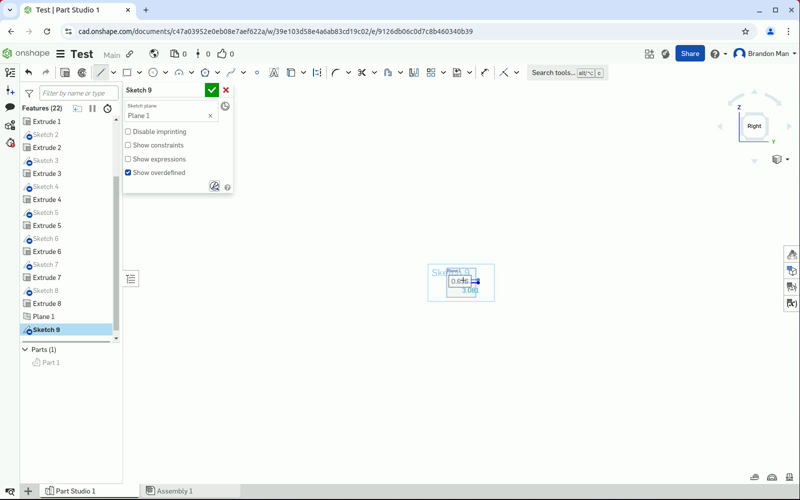
scroll(6)
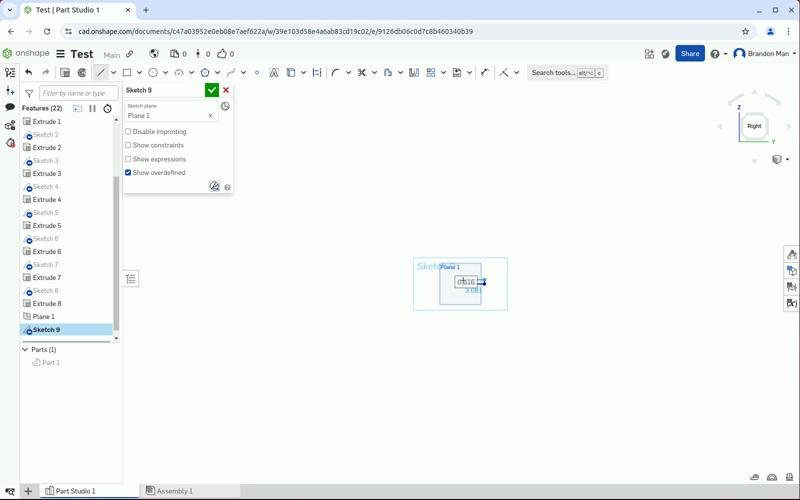
scroll(6)
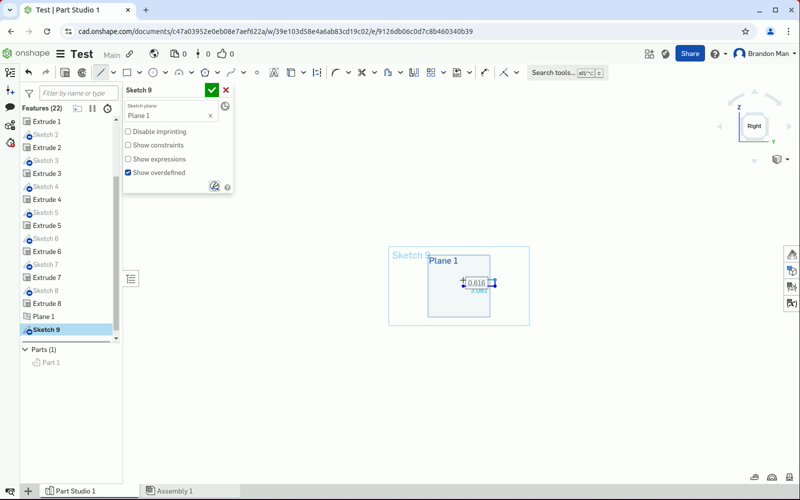
scroll(6)
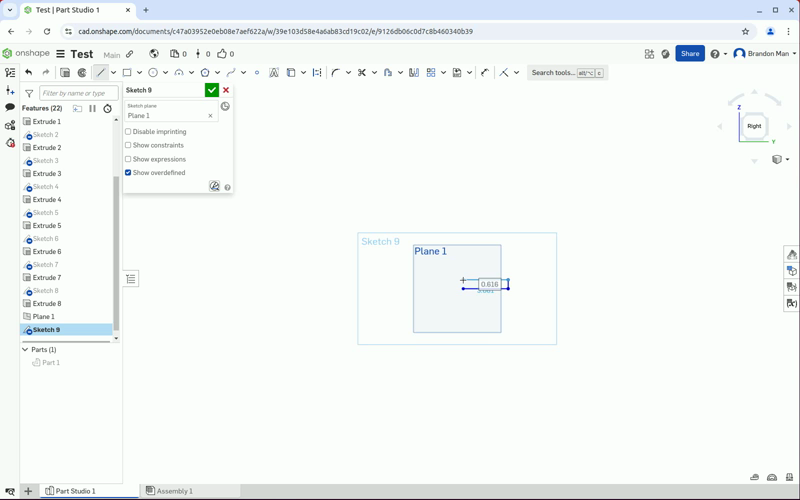
scroll(6)
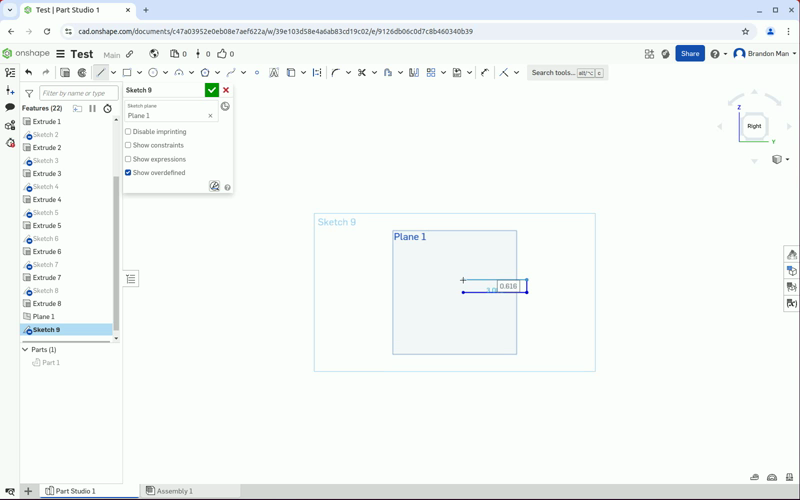
scroll(6)
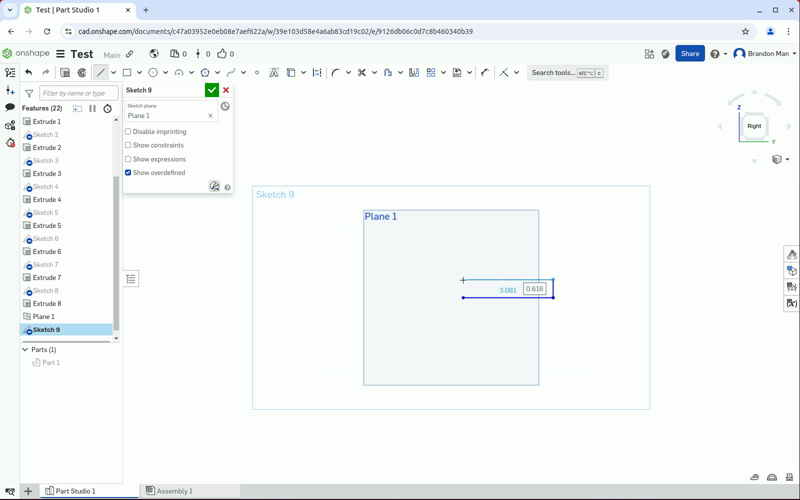
scroll(6)
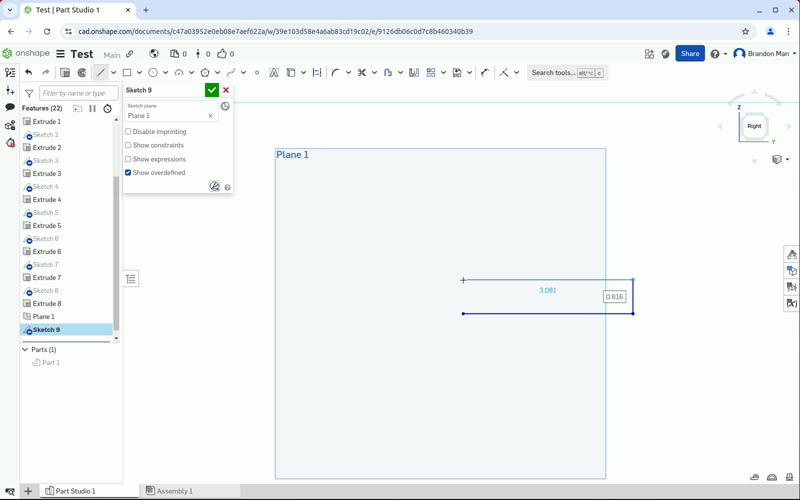
click(463, 279)
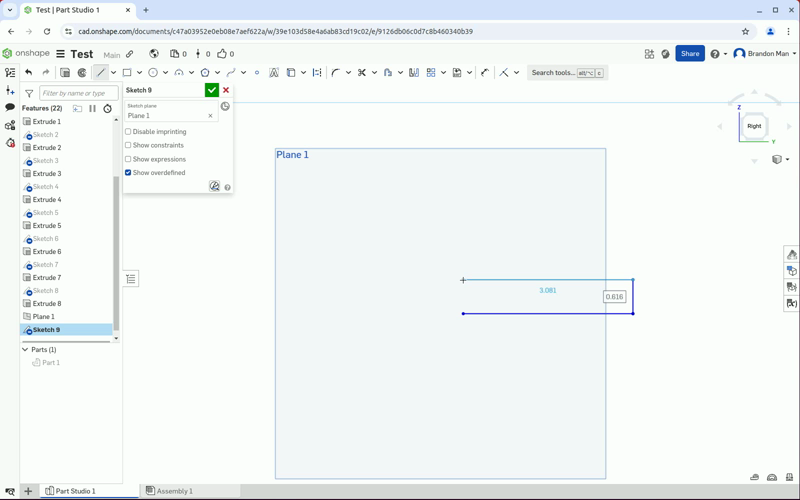
scroll(-6)
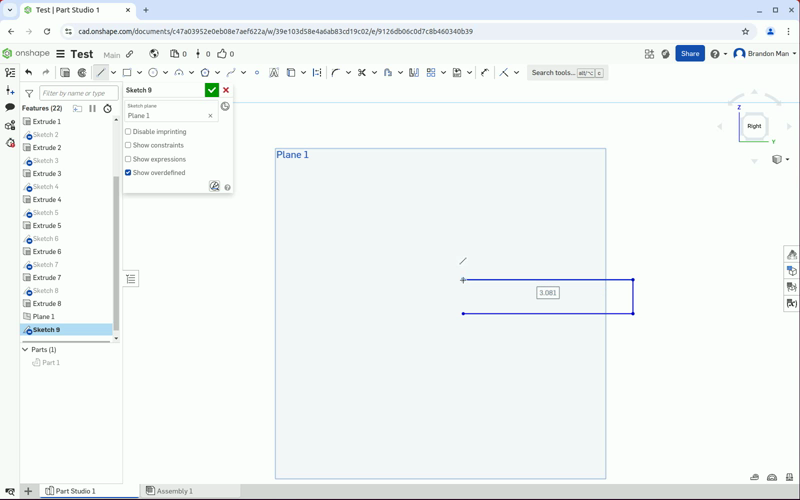
scroll(-6)
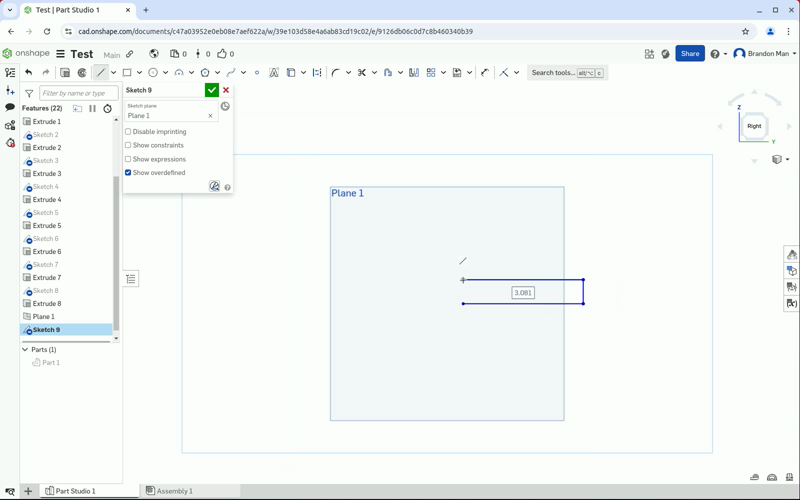
scroll(-6)
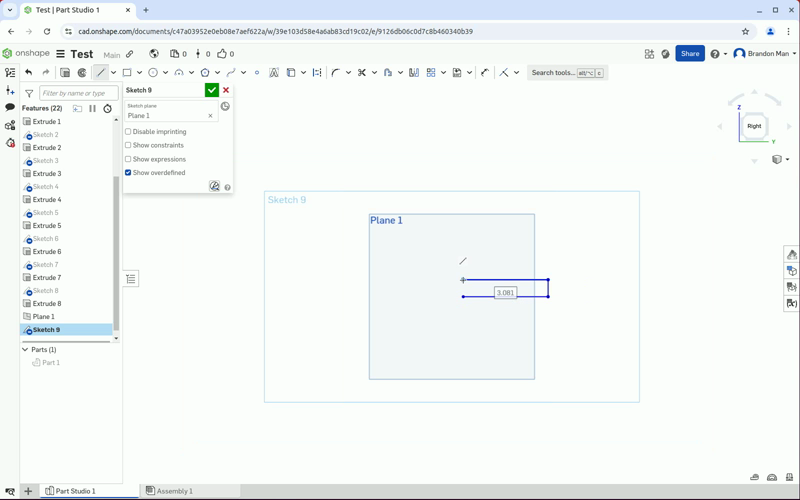
scroll(-6)
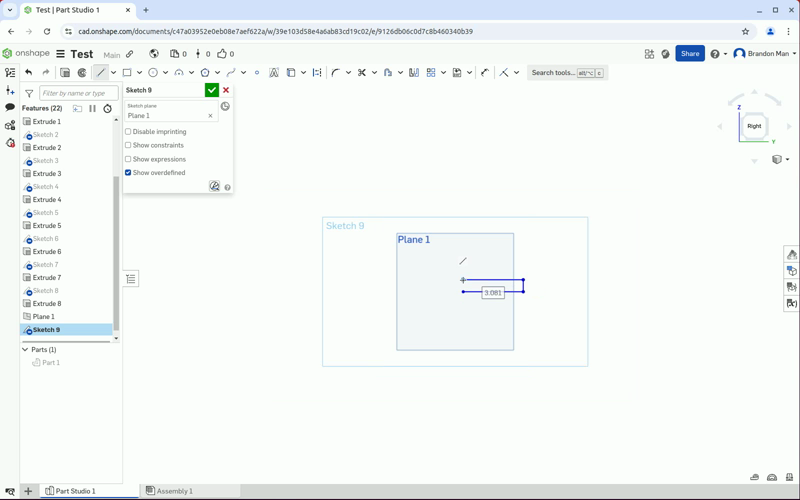
scroll(-6)
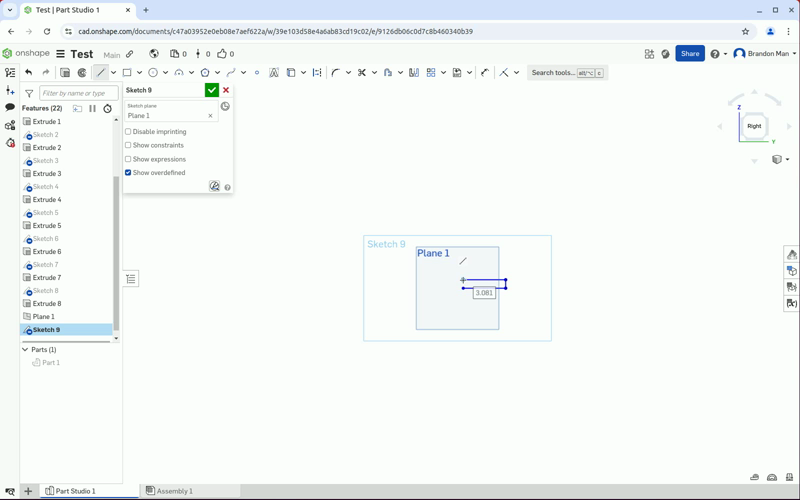
scroll(-6)
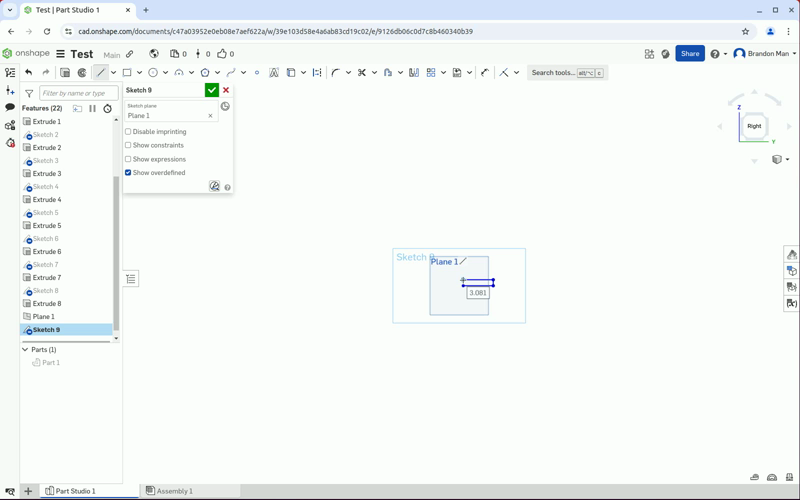
scroll(-6)
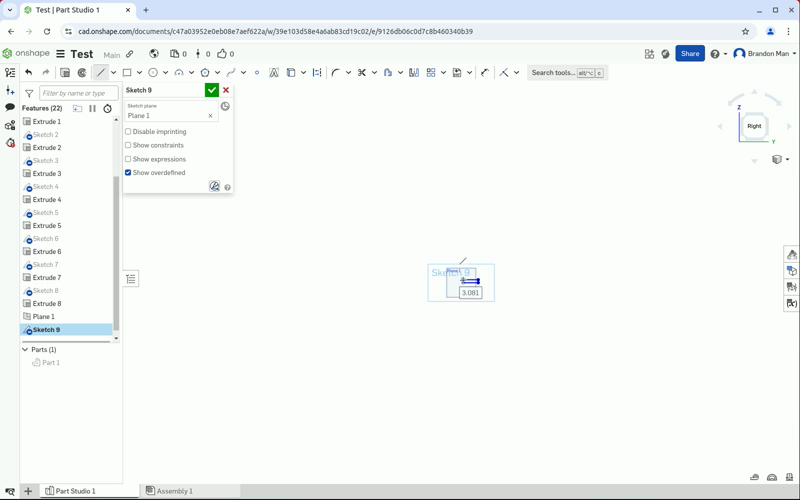
key_up(shift)
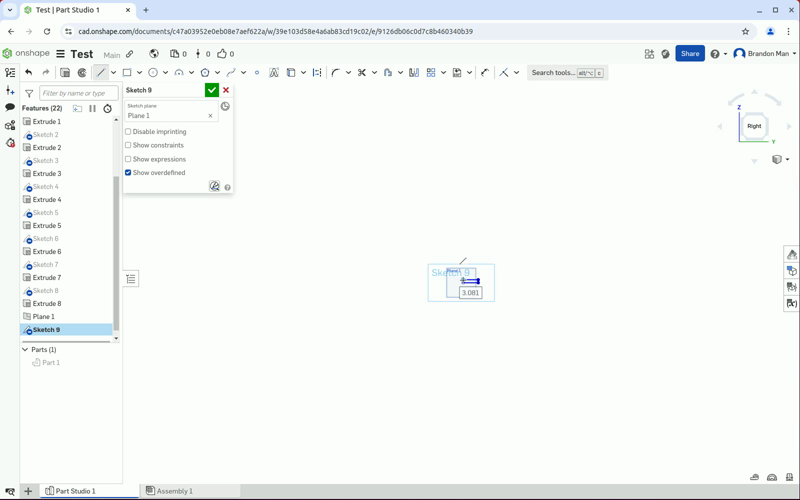
mouse_move(493, 279)
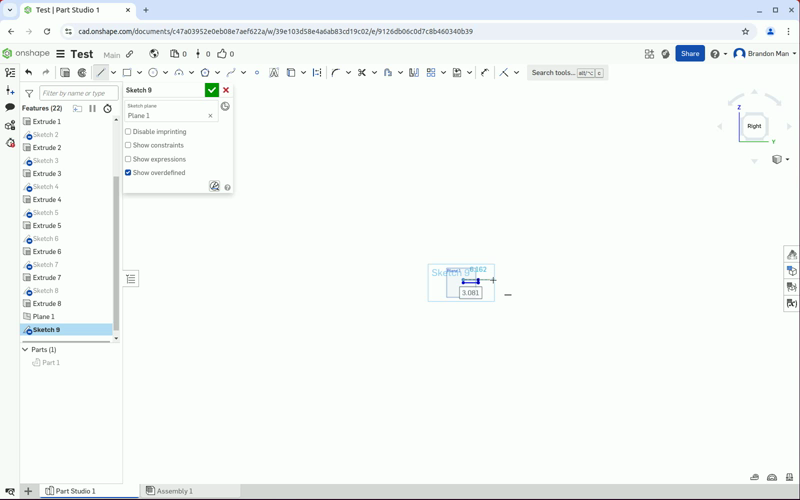
key_down(shift)
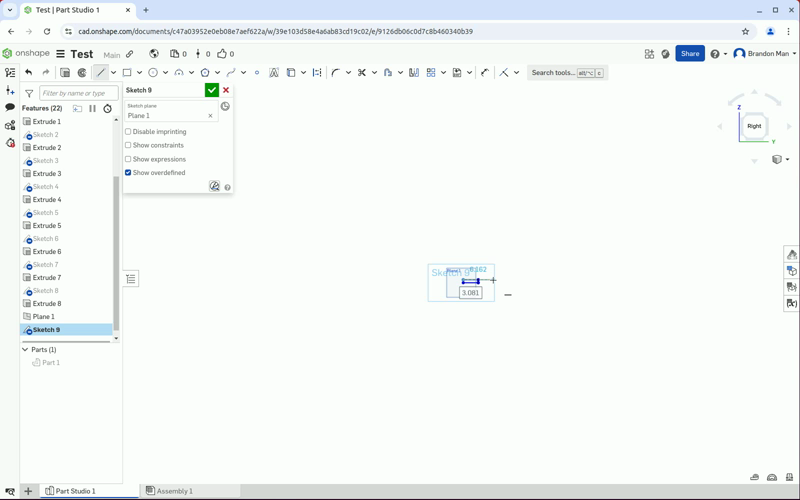
mouse_move(463, 282)
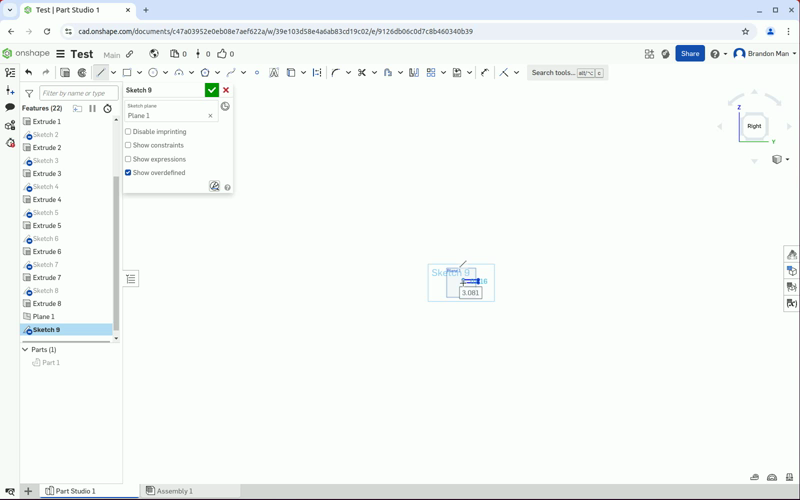
scroll(6)
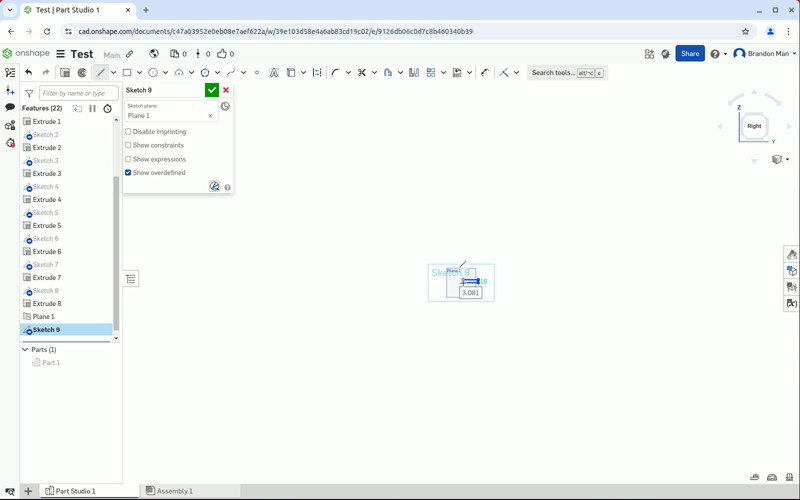
scroll(6)
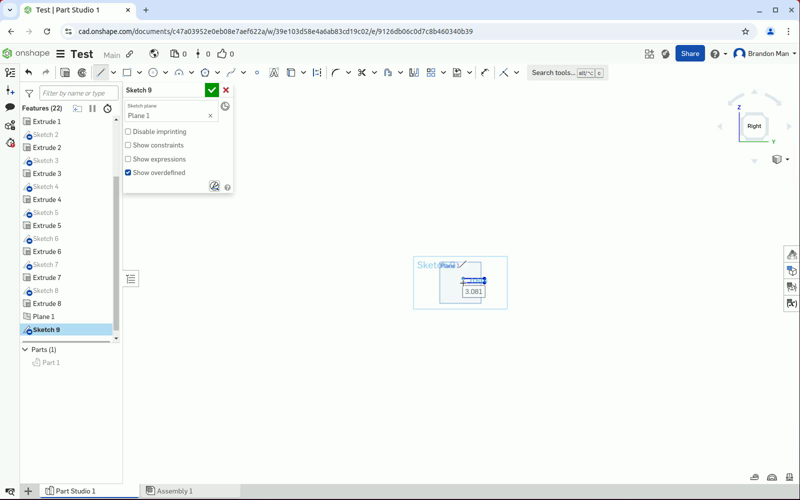
scroll(6)
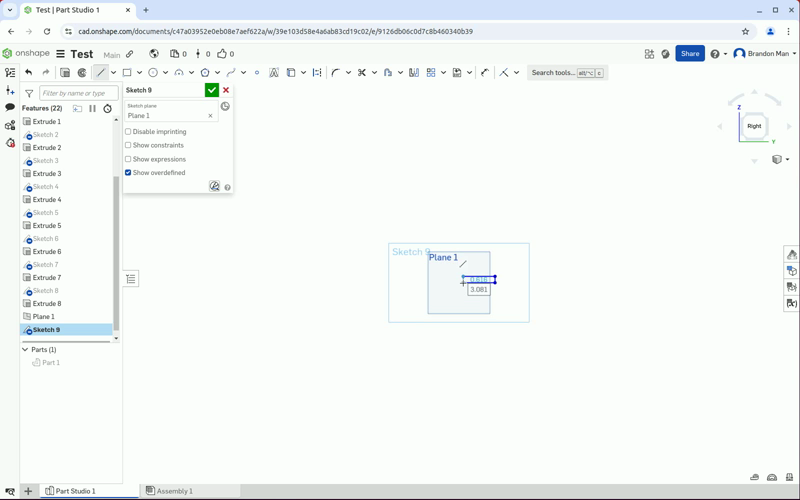
scroll(6)
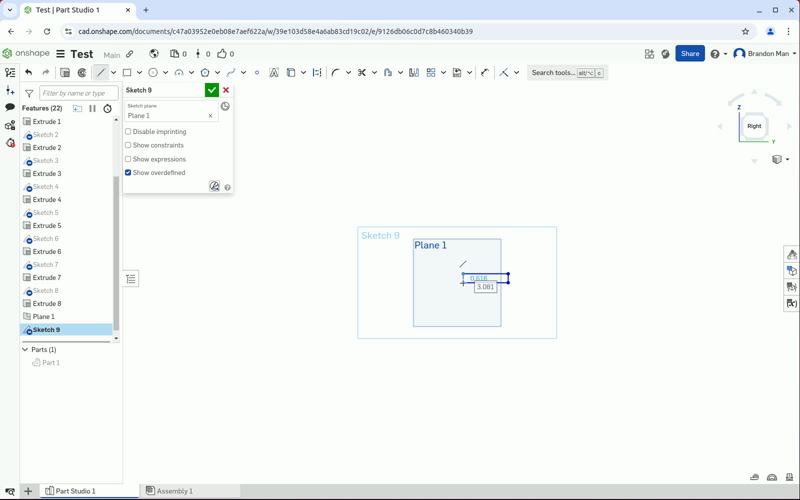
scroll(6)
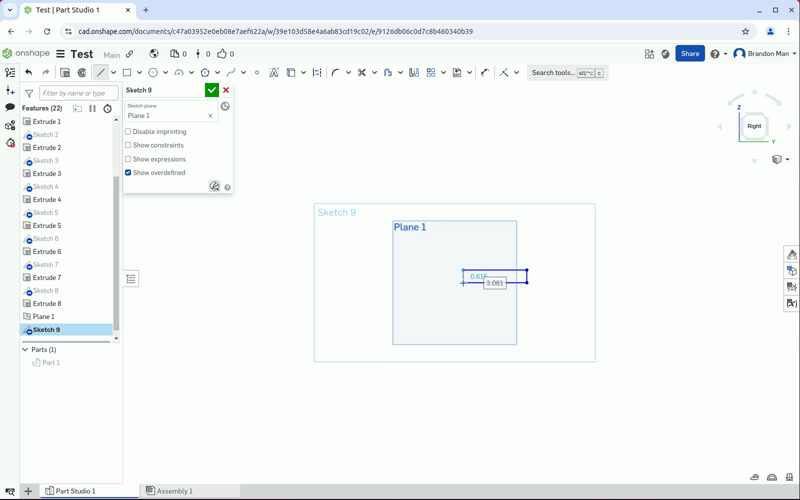
scroll(6)
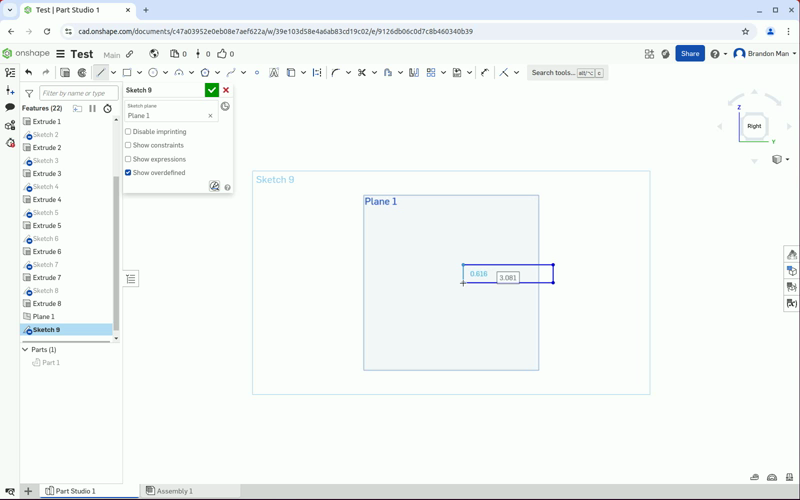
scroll(6)
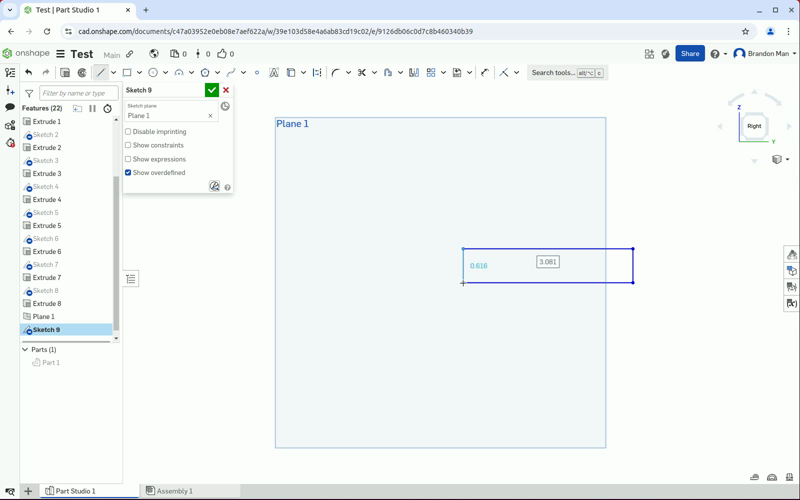
key_up(shift)
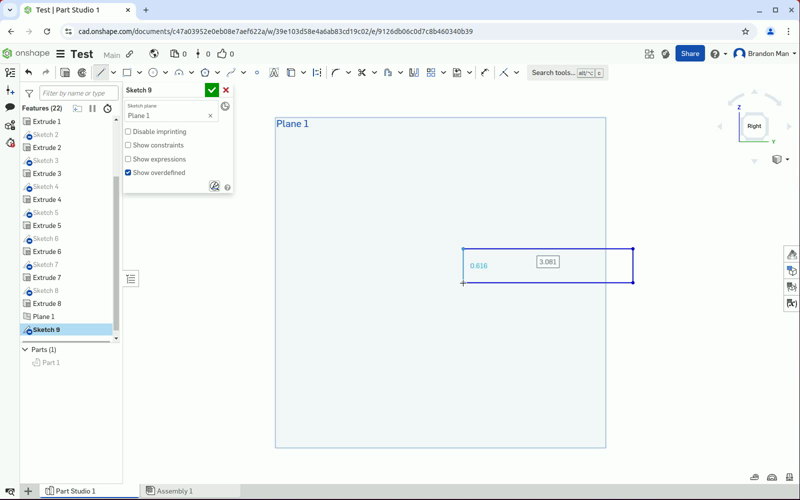
click(463, 282)
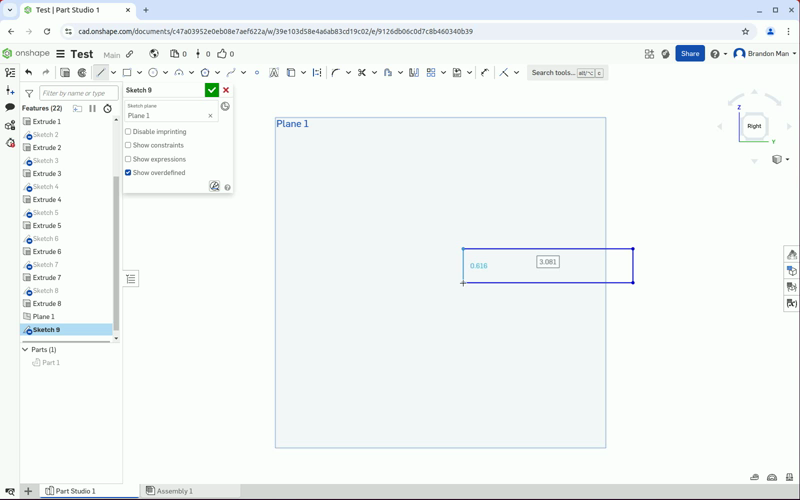
scroll(-6)
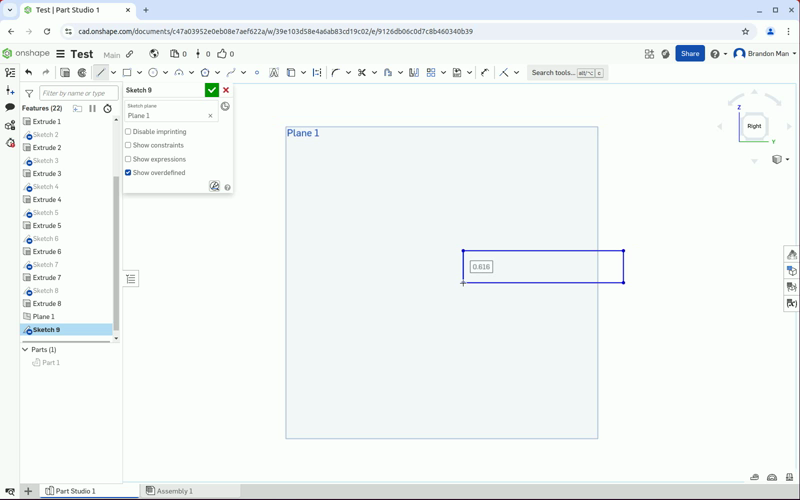
scroll(-6)
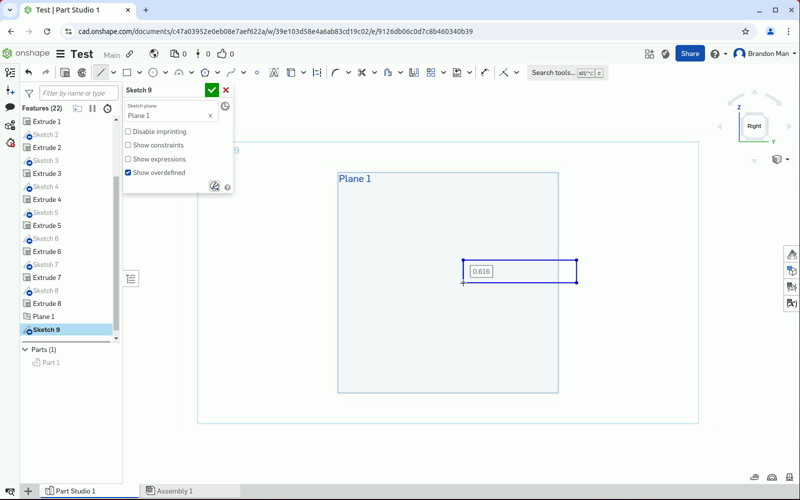
scroll(-6)
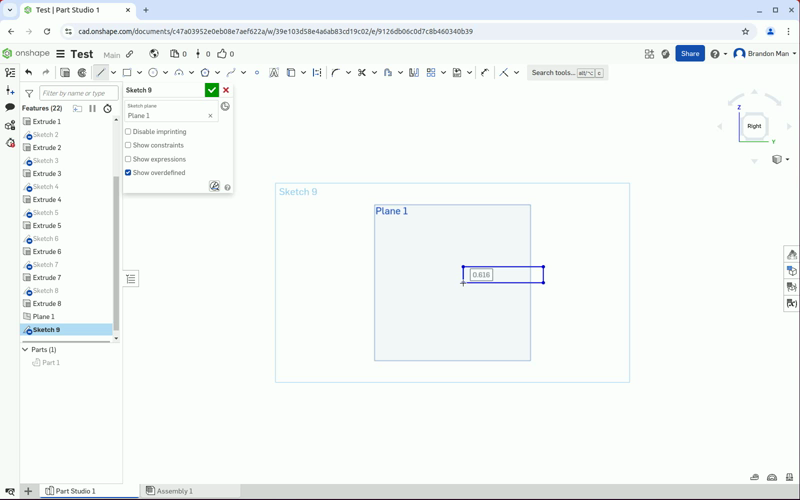
scroll(-6)
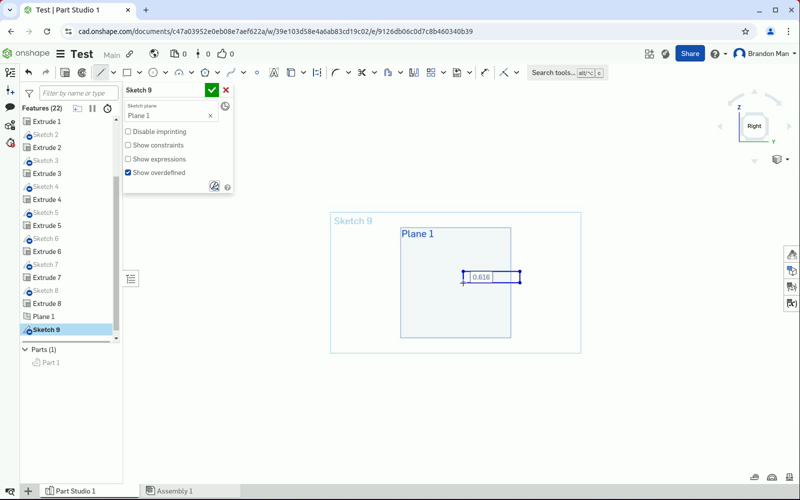
scroll(-6)
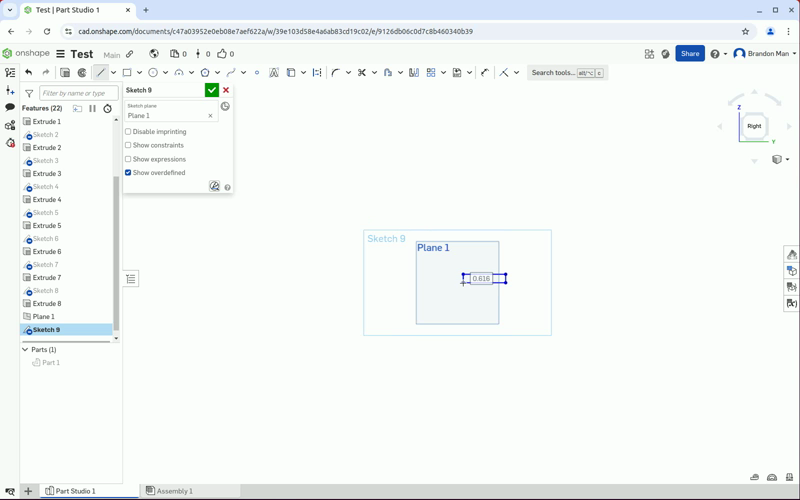
scroll(-6)
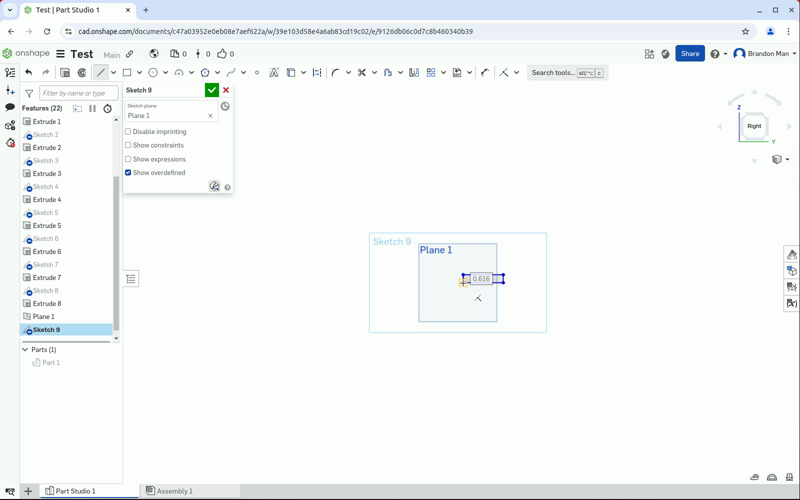
scroll(-6)
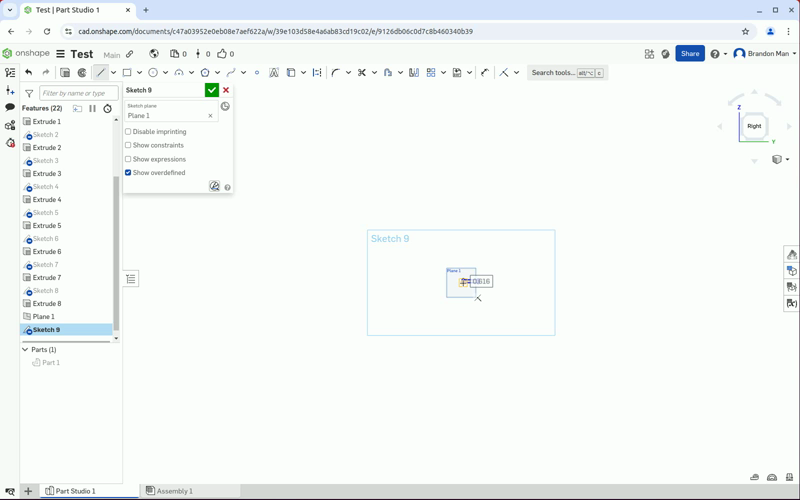
key(esc)
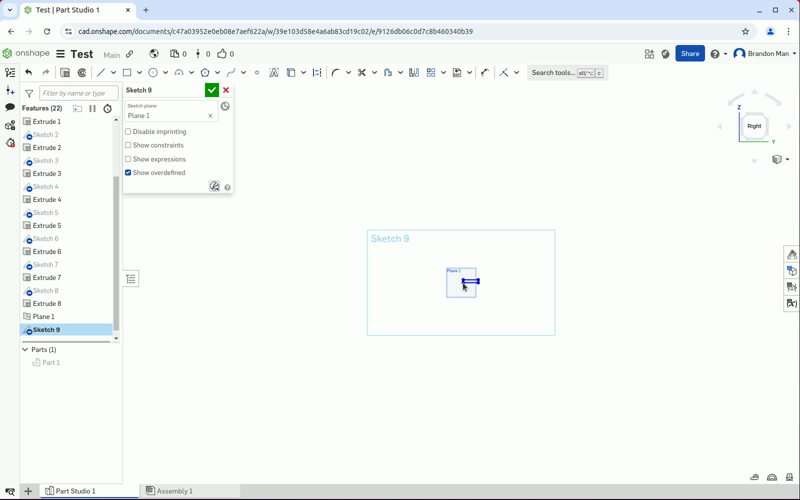
mouse_move(469, 280)
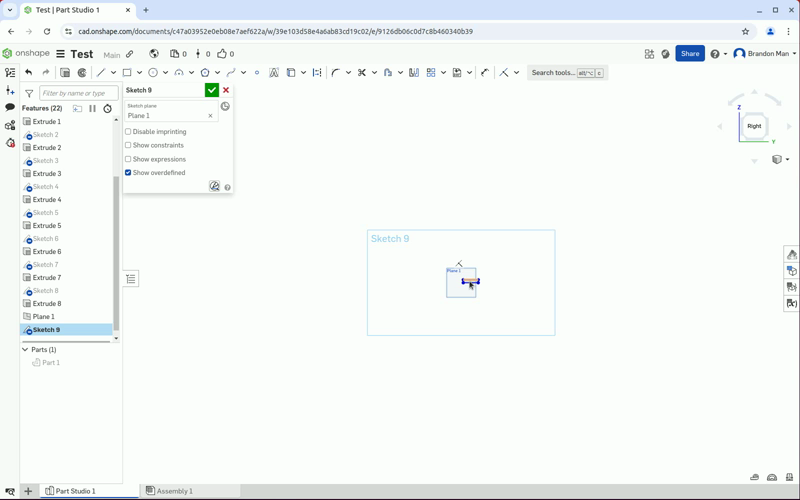
scroll(6)
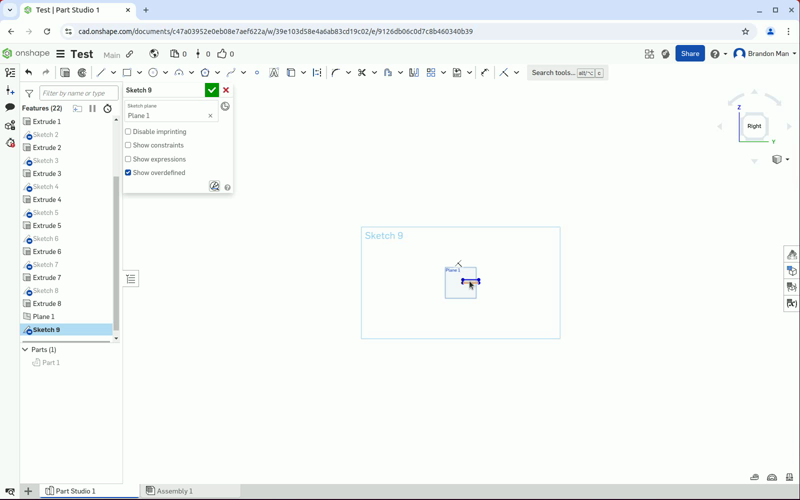
scroll(6)
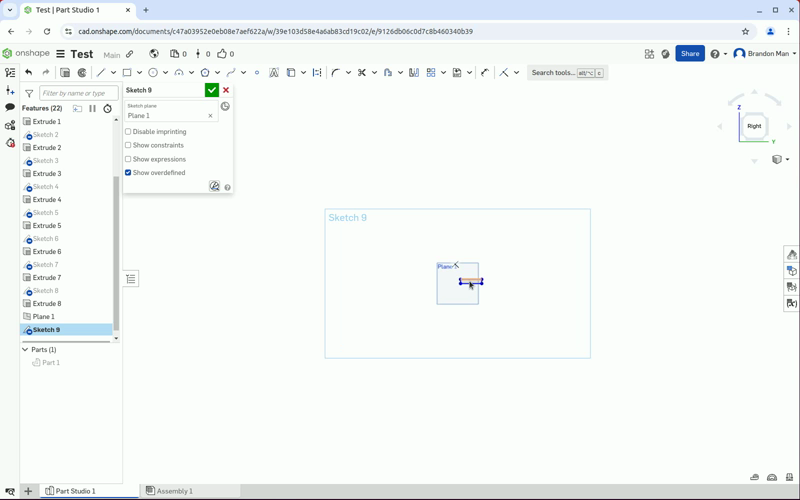
scroll(6)
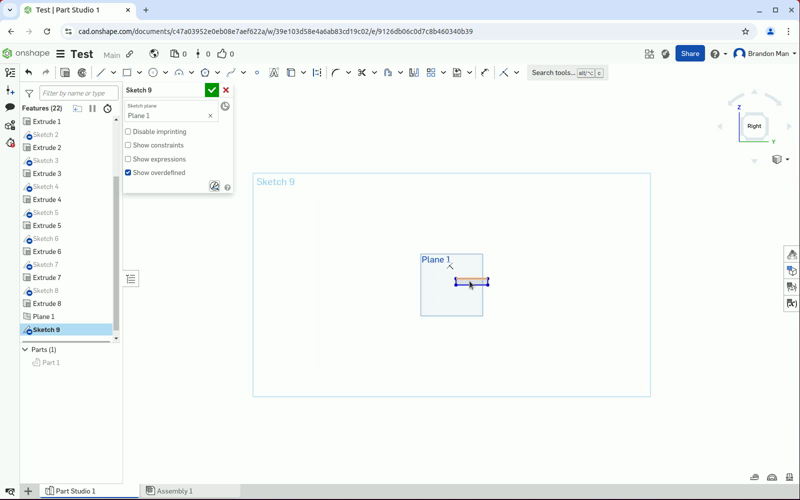
scroll(6)
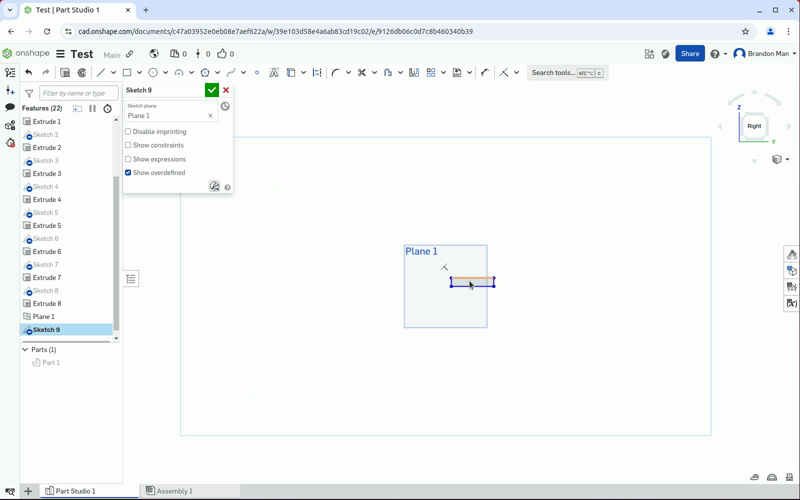
scroll(6)
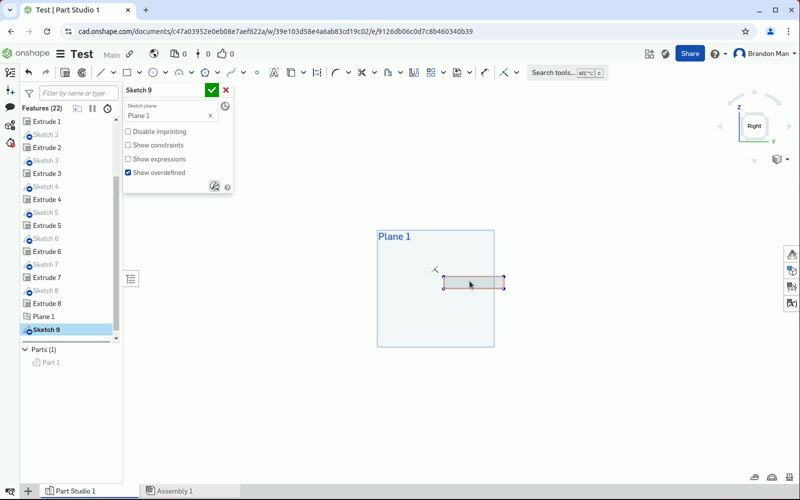
scroll(6)
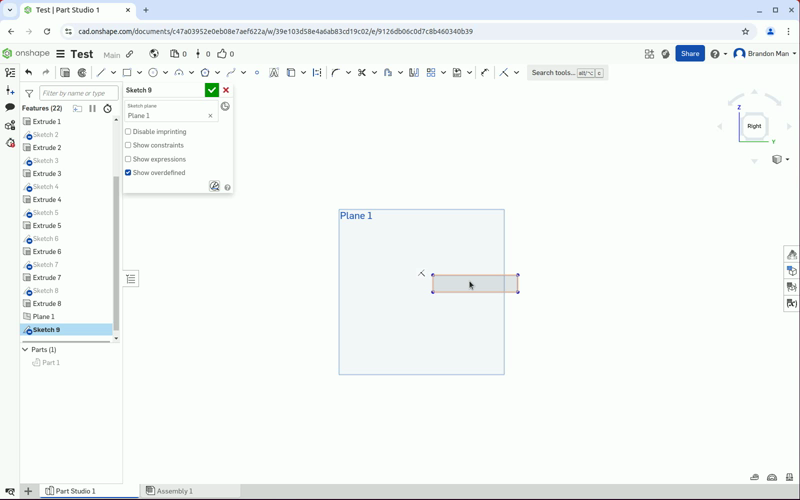
scroll(6)
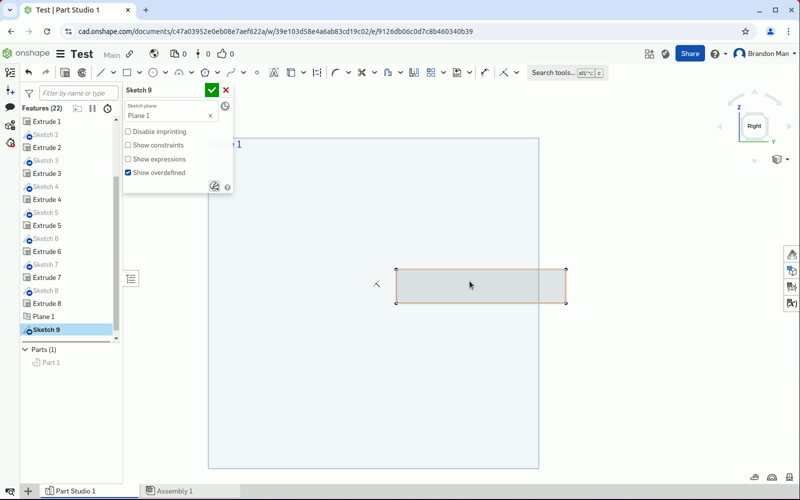
click(469, 280)
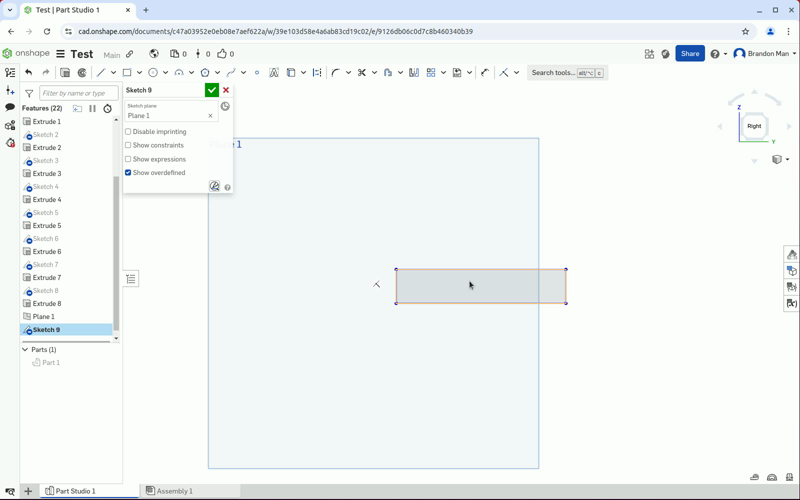
scroll(-6)
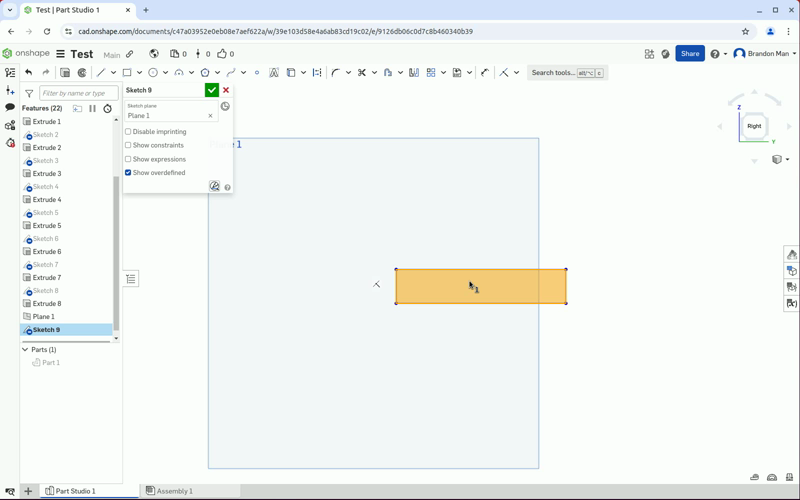
scroll(-6)
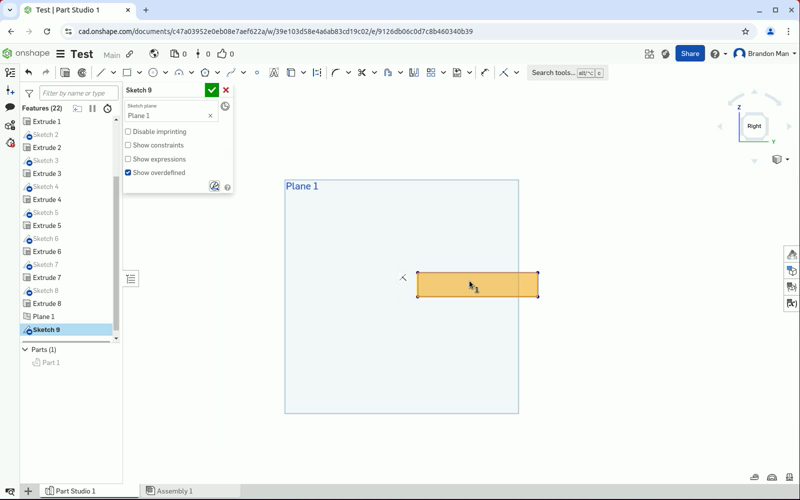
scroll(-6)
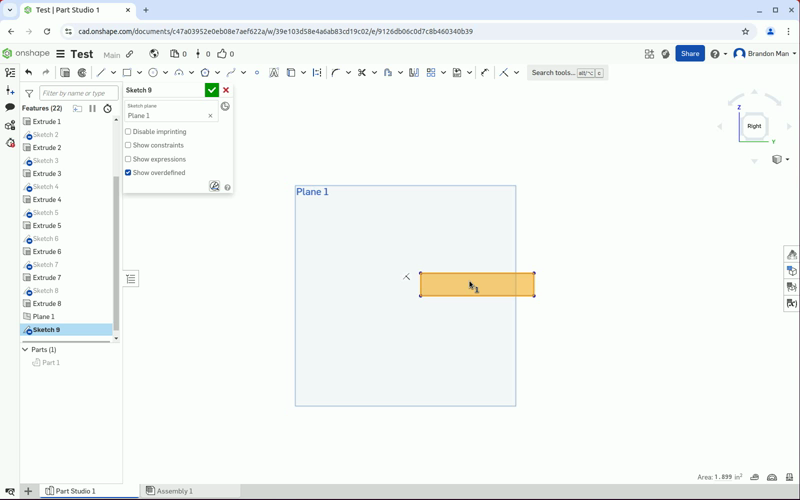
scroll(-6)
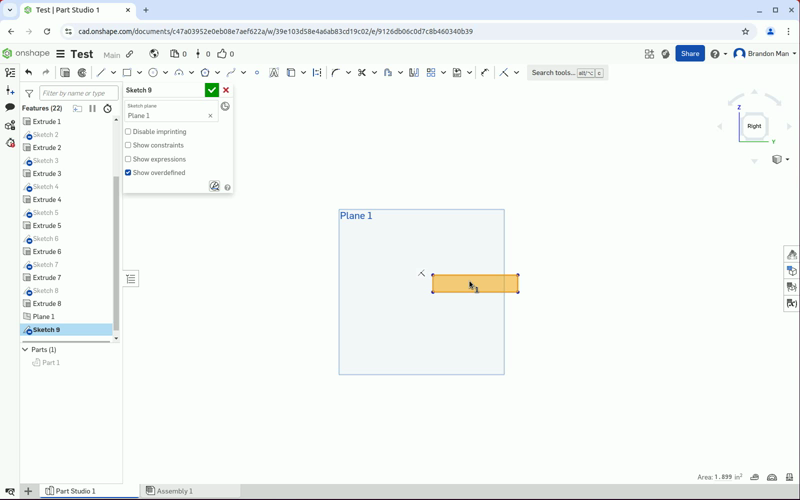
scroll(-6)
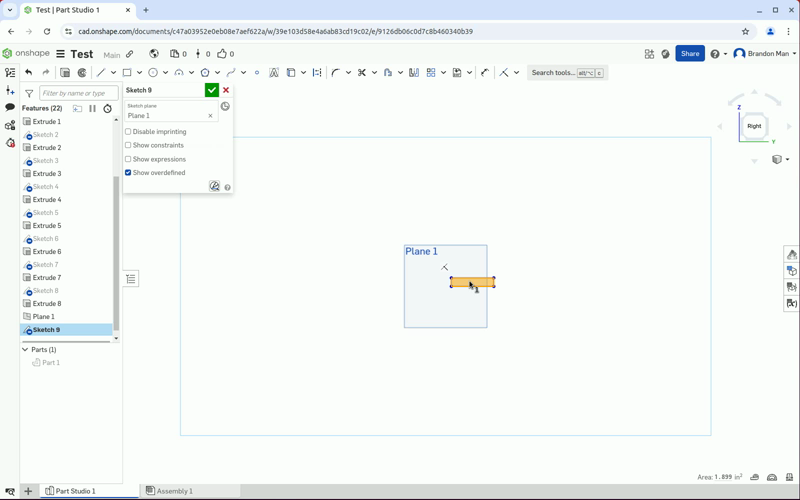
scroll(-6)
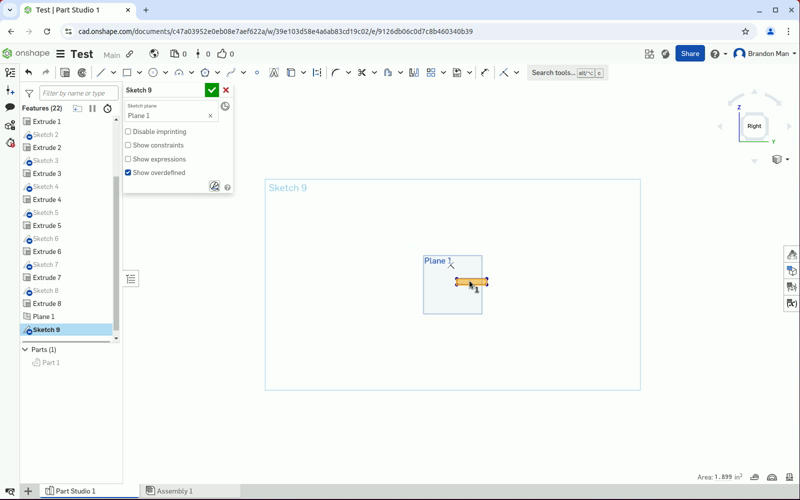
scroll(-6)
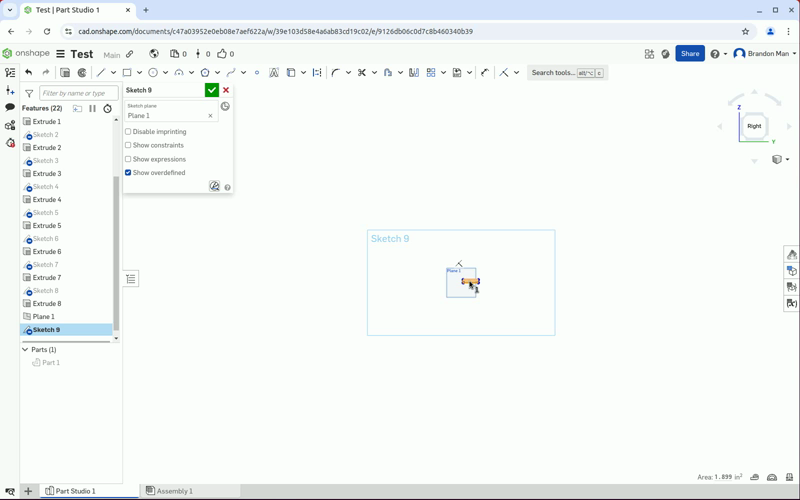
mouse_move(73, 352)
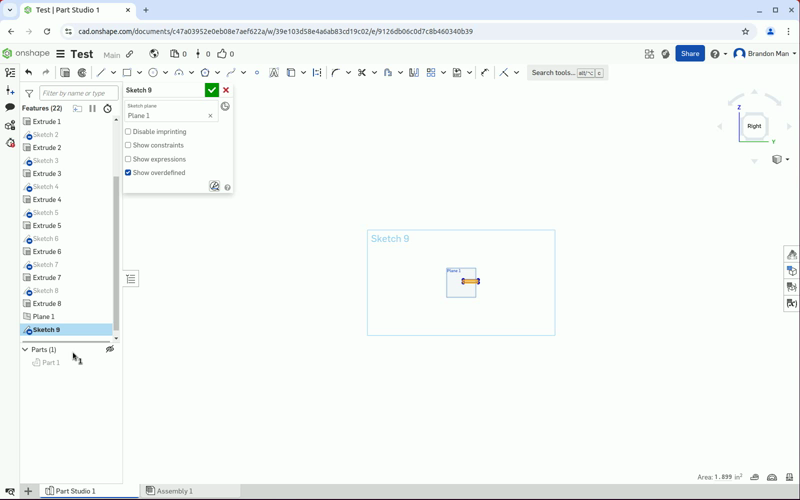
key(shift+y)
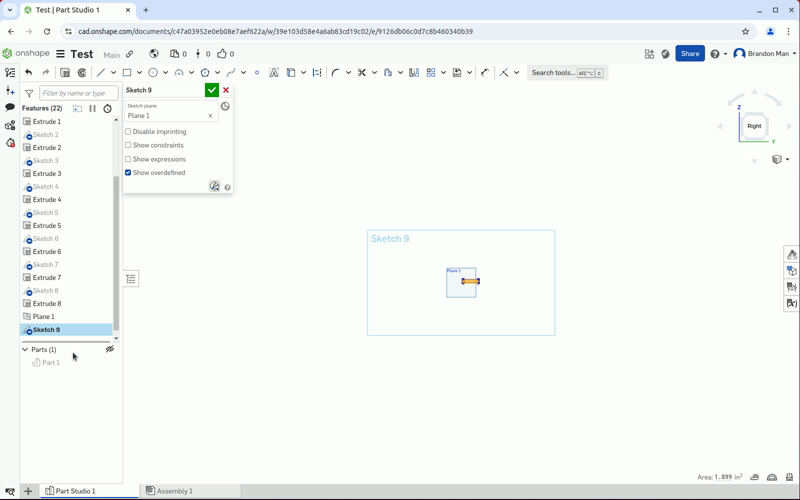
key(shift+e)
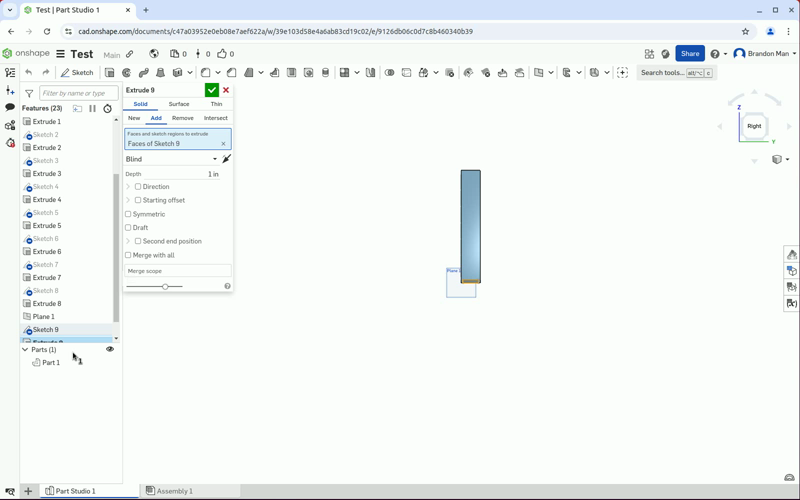
mouse_move(143, 106)
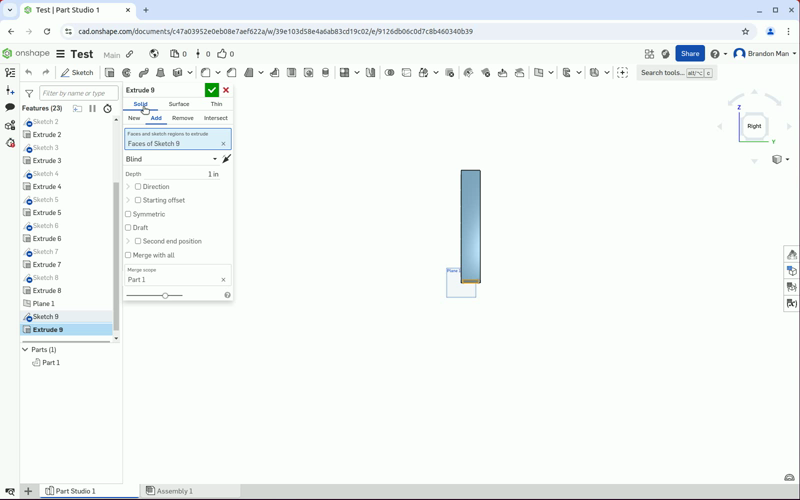
click(143, 106)
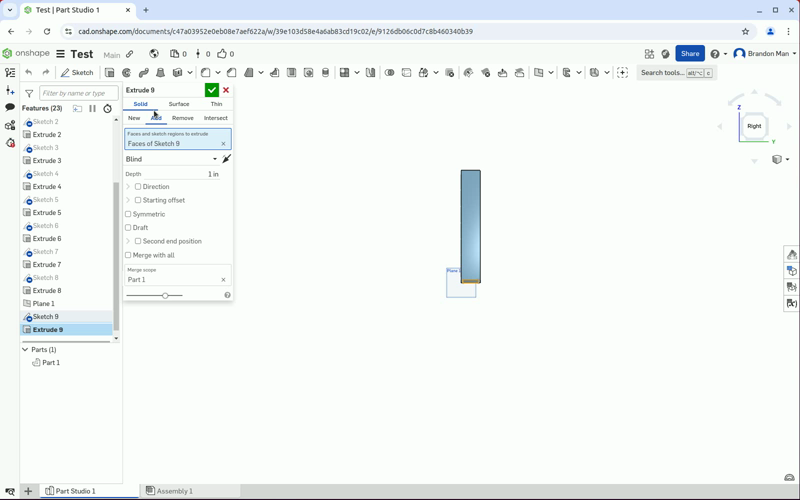
mouse_move(186, 120)
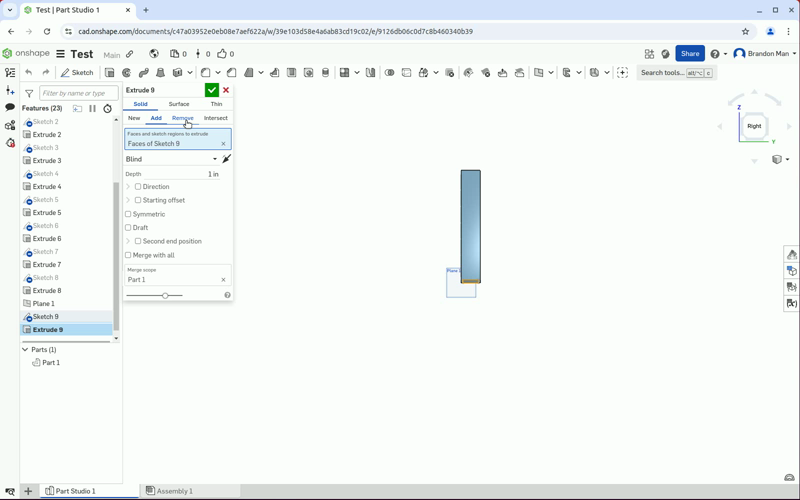
click(186, 120)
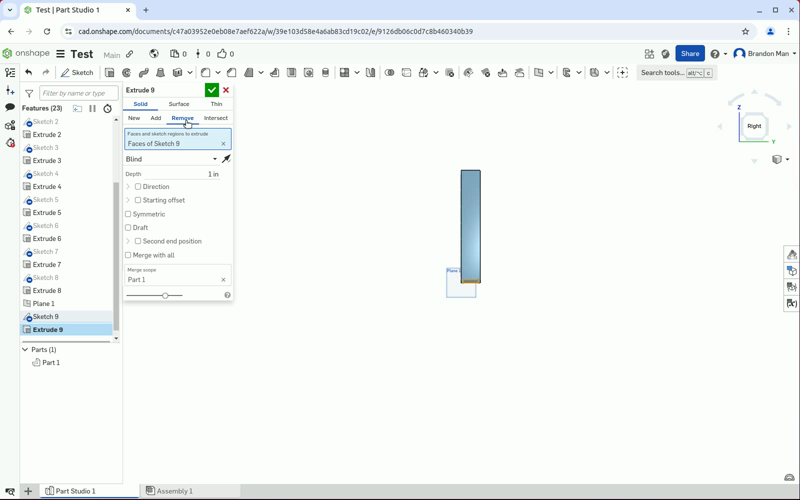
key(tab, 4)
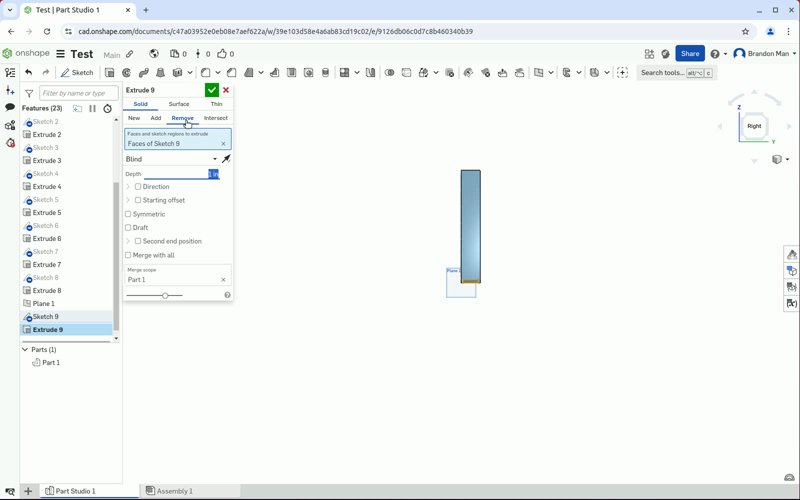
text(10.591)
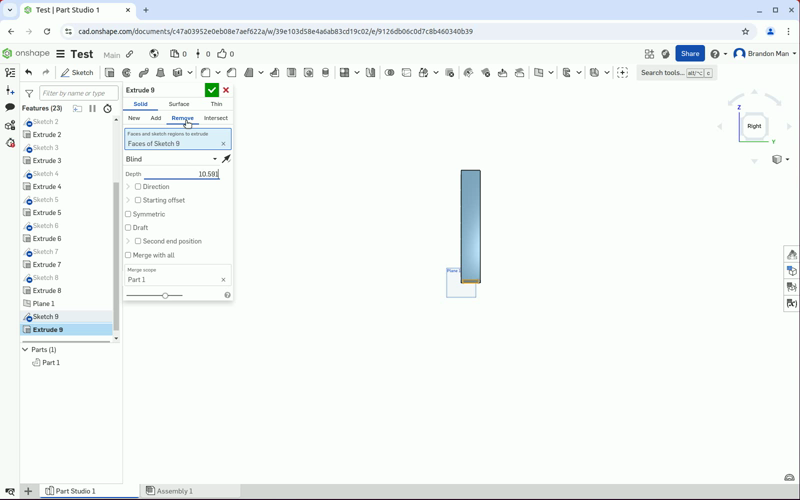
key(tab, 6)
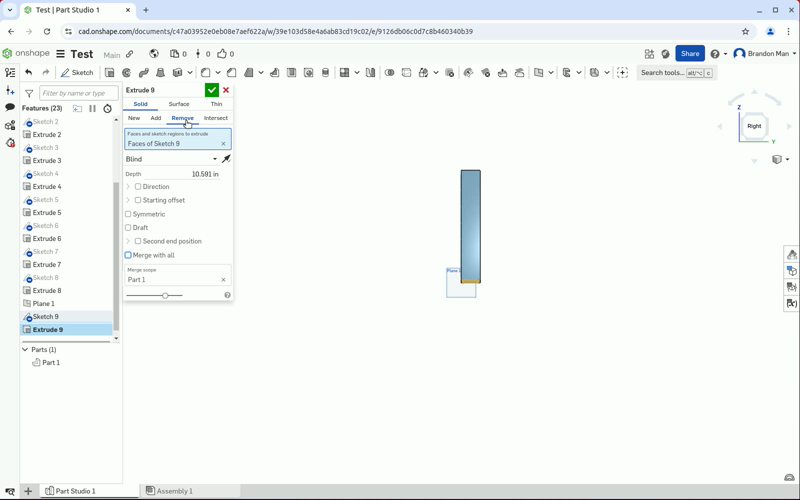
key(space)
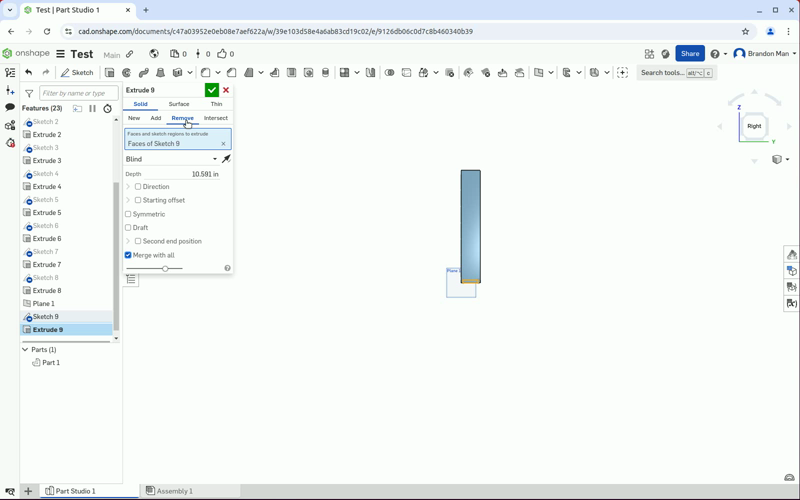
key(enter)
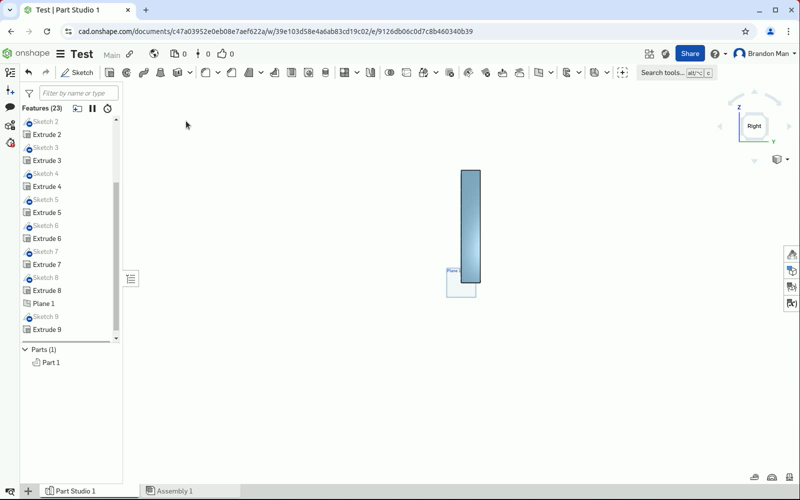
key(shift+h)
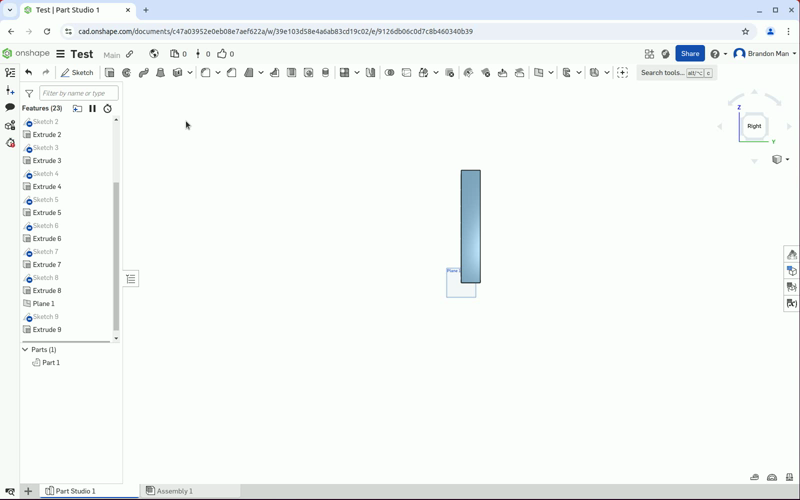
key(shift+h)
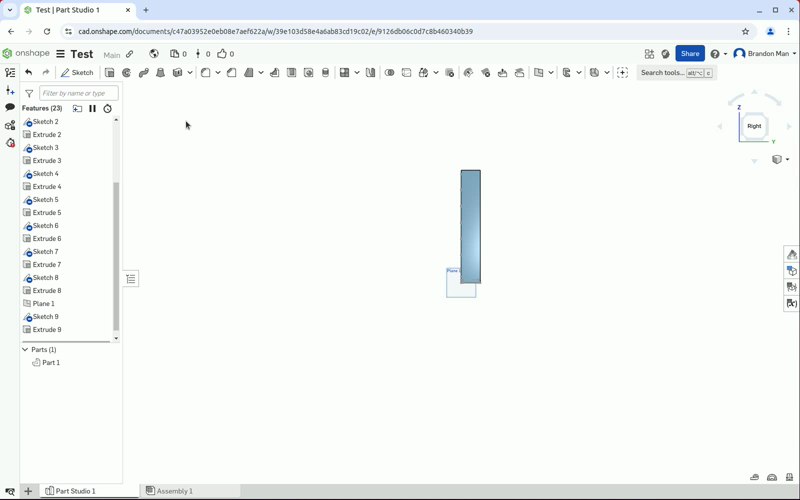
key(shift+7)
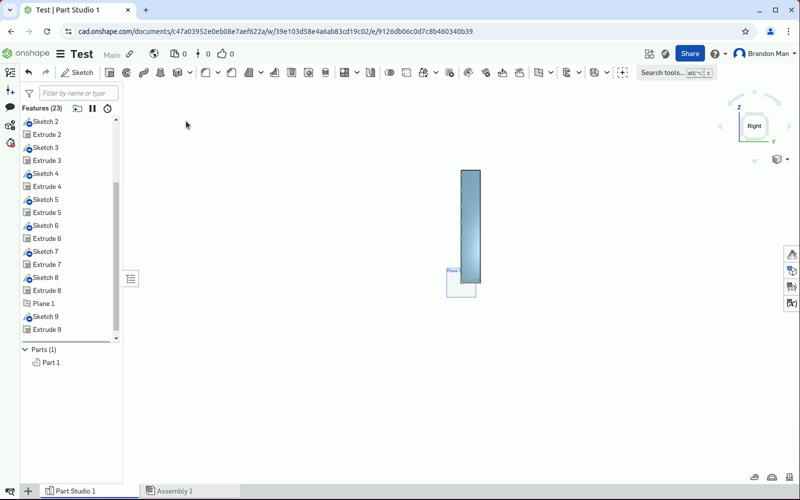
key(right, 2)
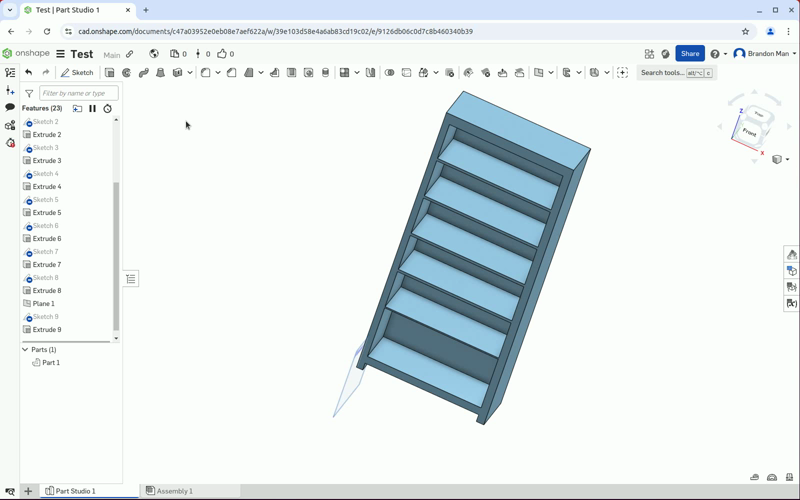
key(down, 2)
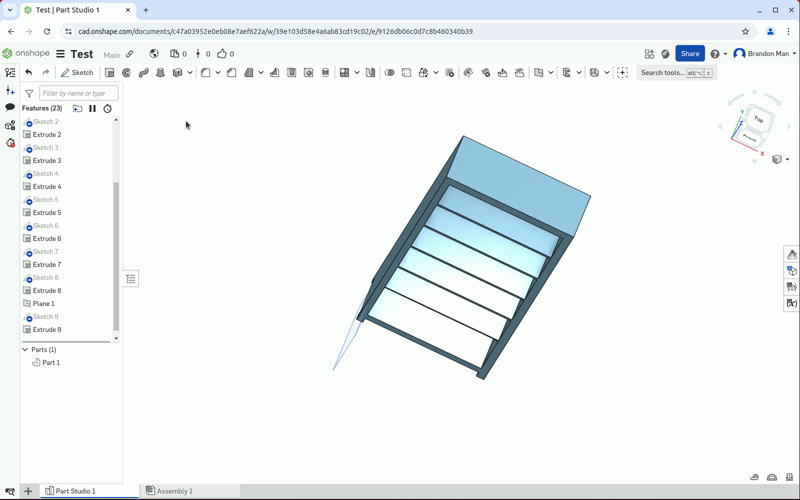
key(up, 2)
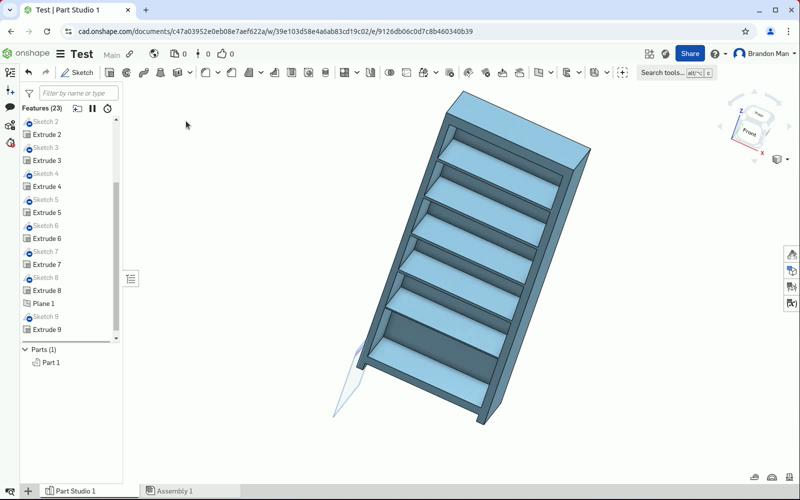
key(left, 2)
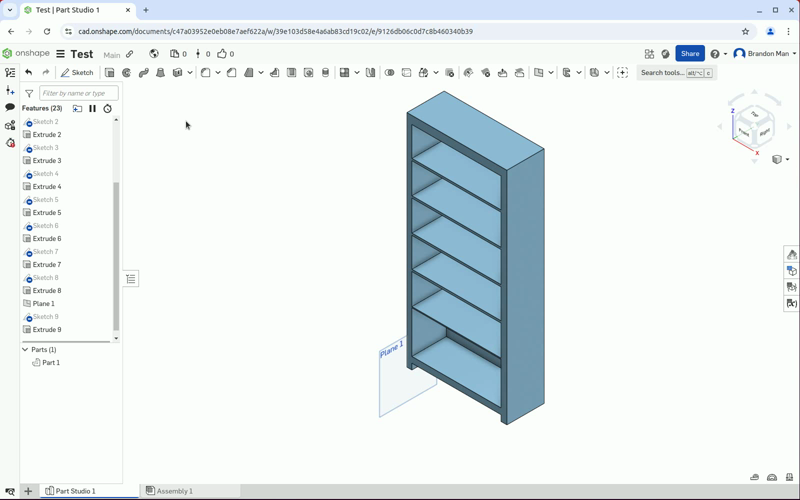
mouse_move(69, 98)
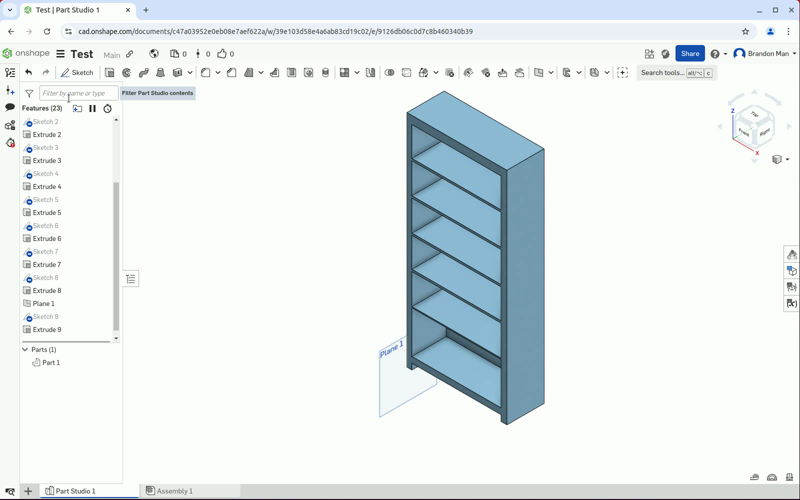
click(69, 98)